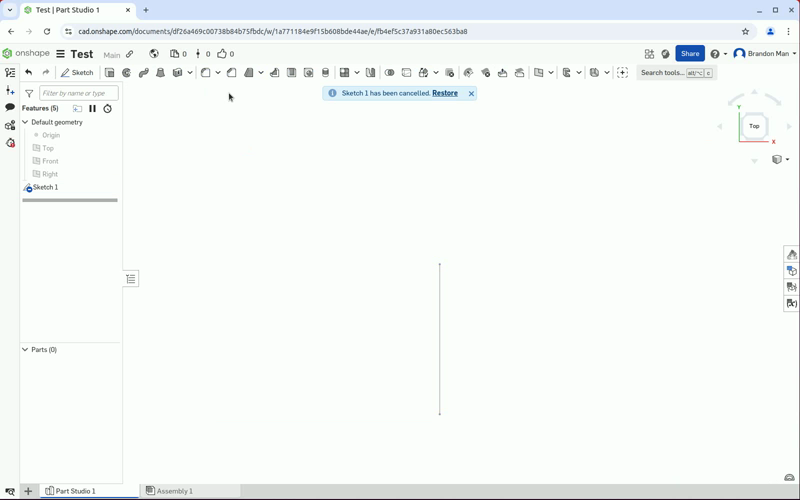
key(shift+h)
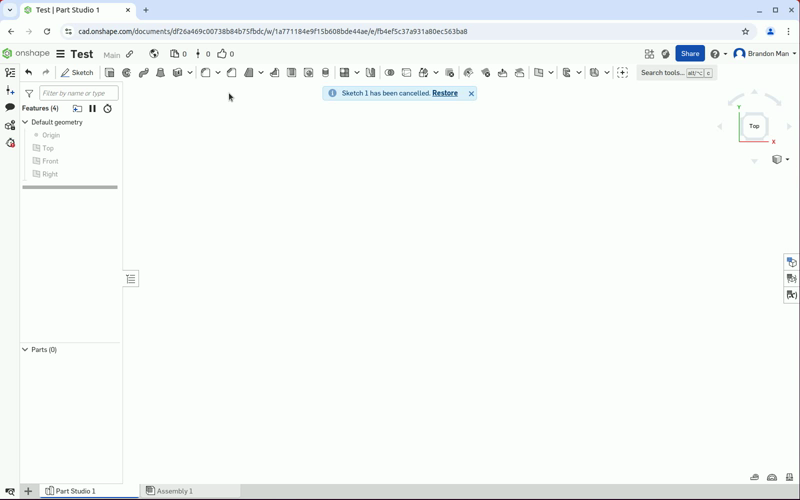
mouse_move(73, 352)
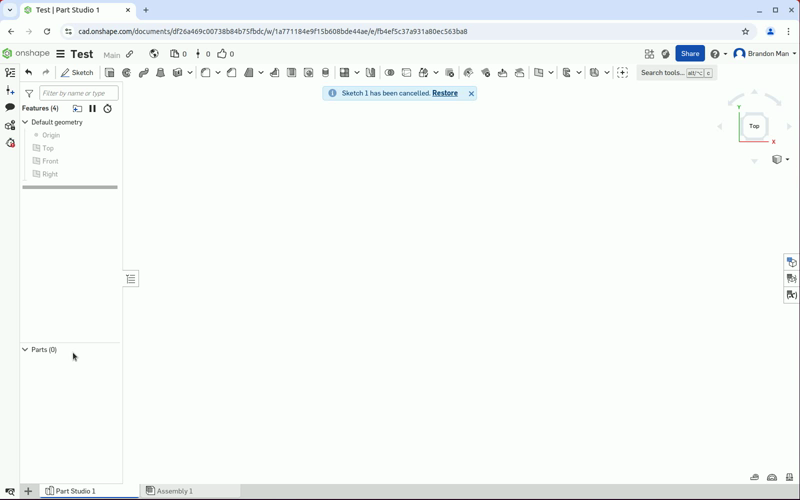
key(y)
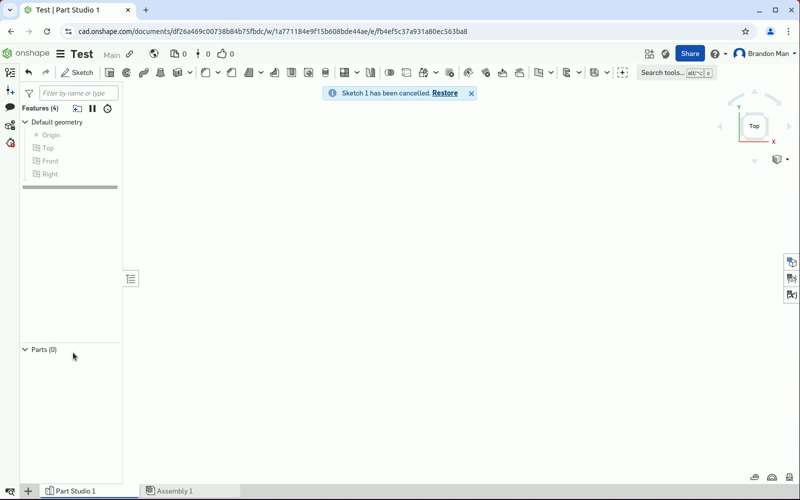
key(shift+p)
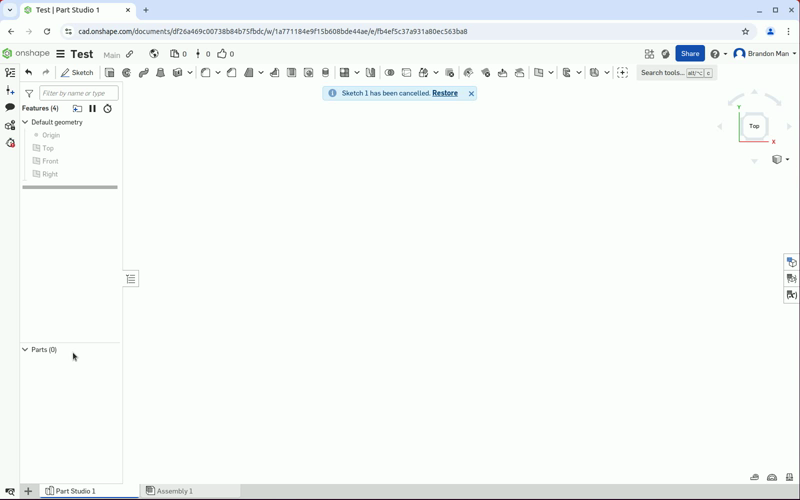
key(space)
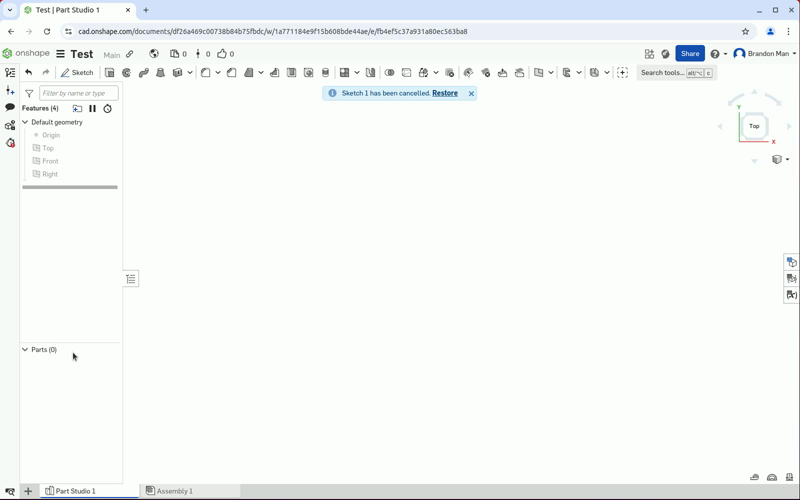
key_down(shift)
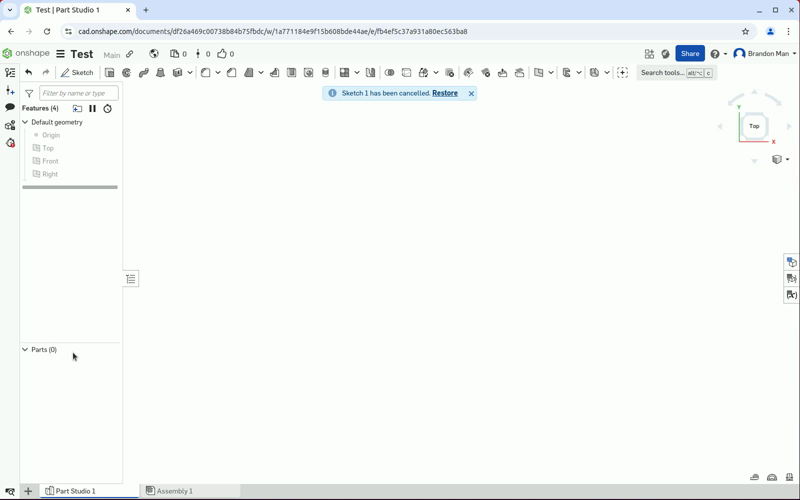
key(up)
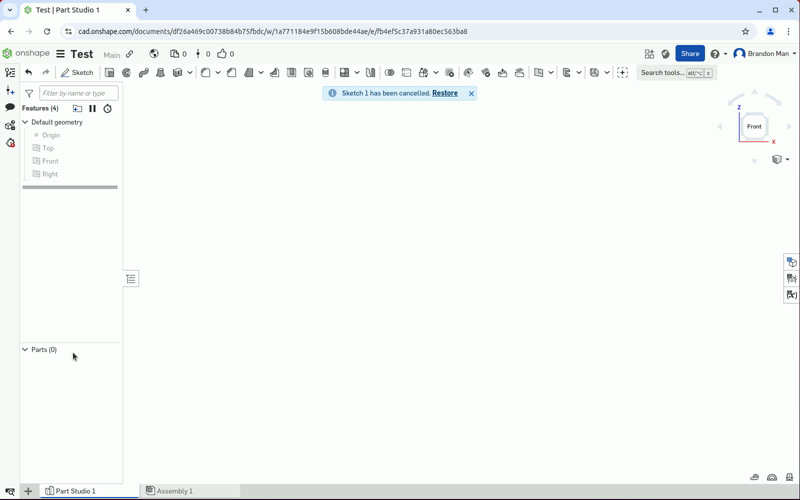
key_up(shift)
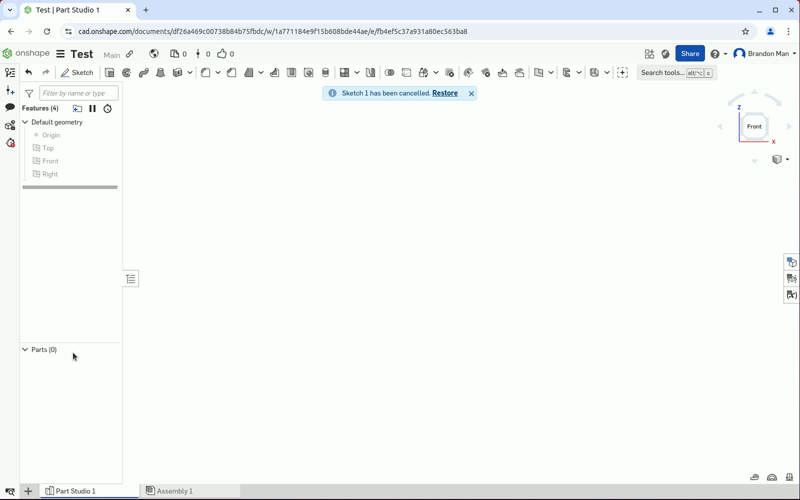
mouse_move(73, 352)
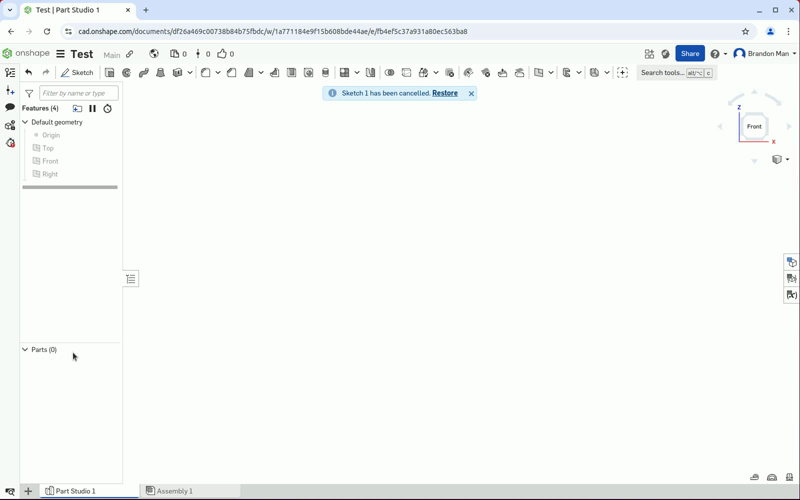
key(shift+y)
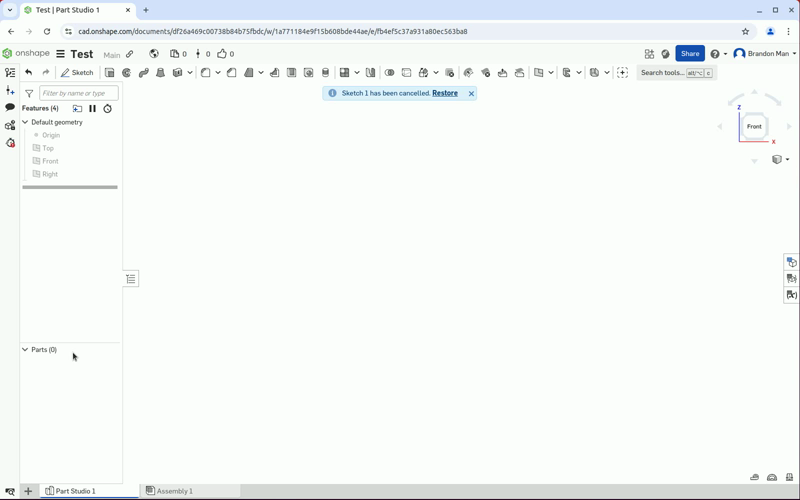
key(shift+s)
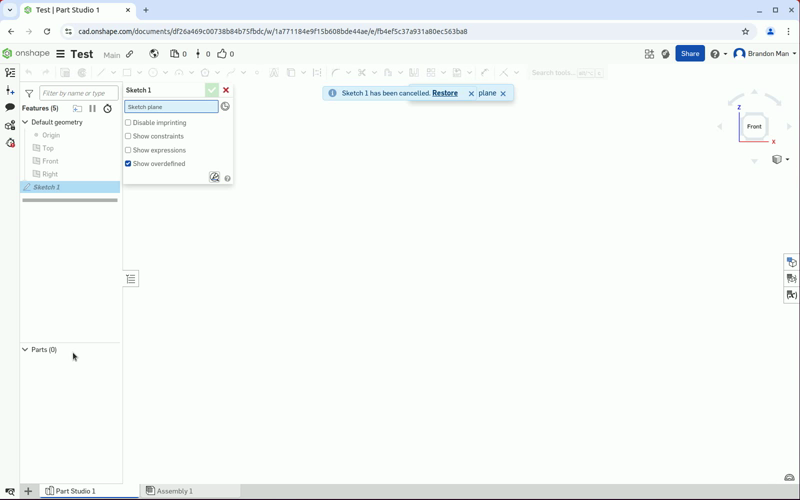
mouse_move(73, 163)
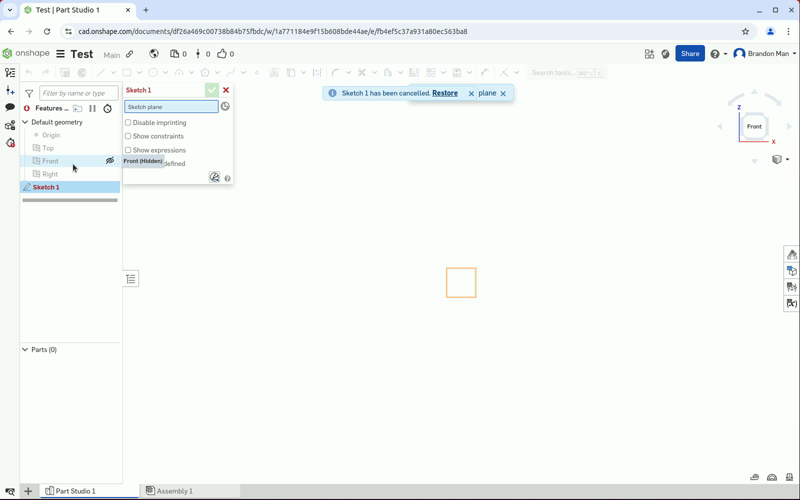
click(73, 163)
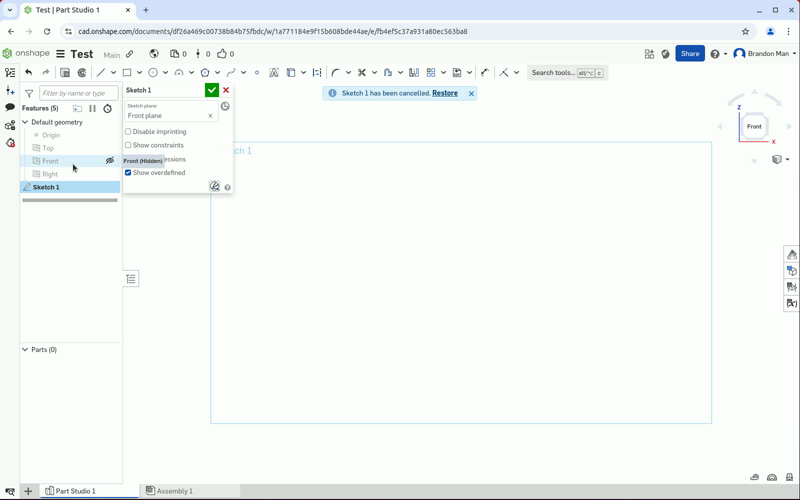
mouse_move(73, 352)
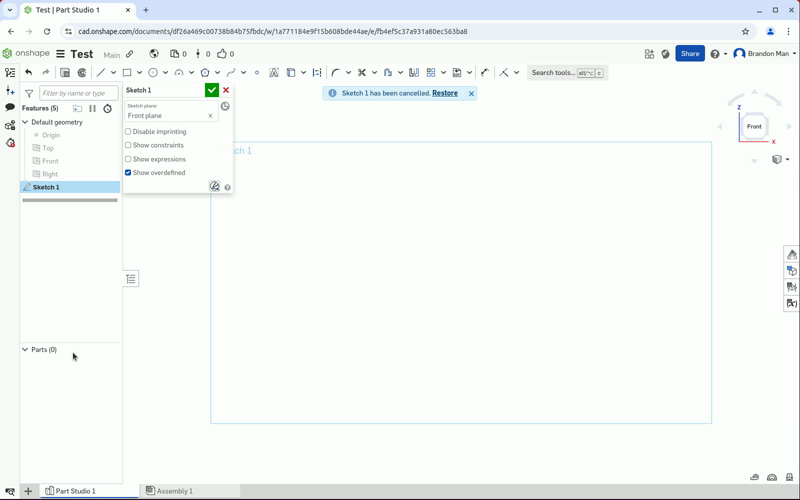
key(y)
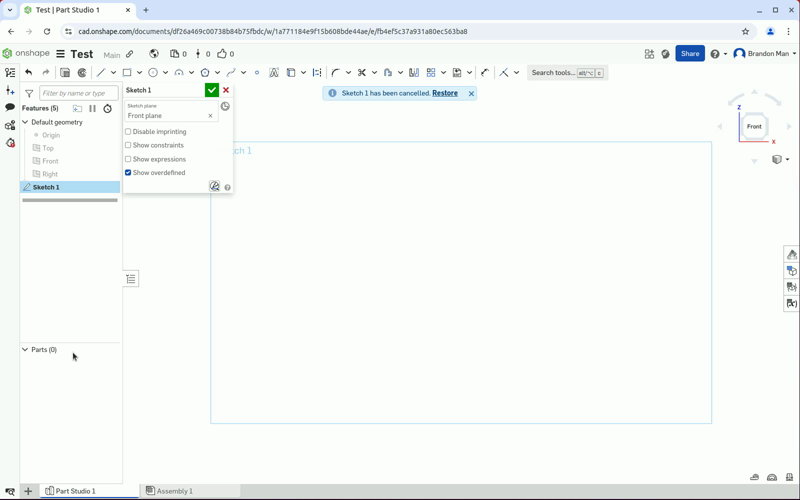
key(c)
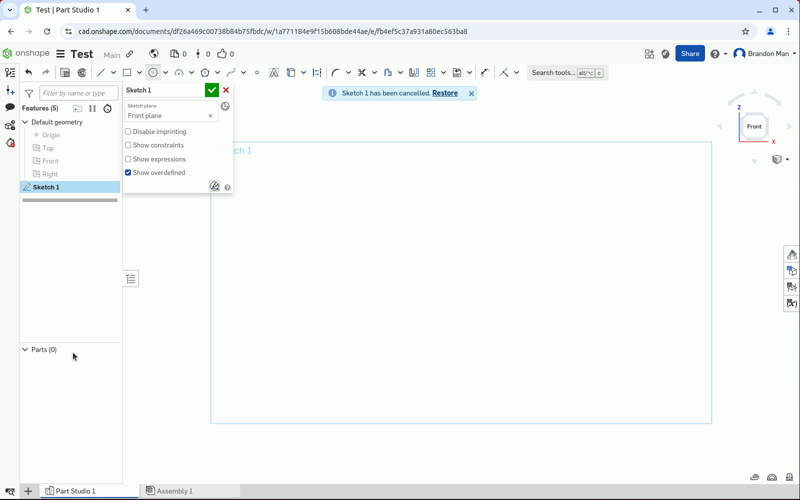
key_down(shift)
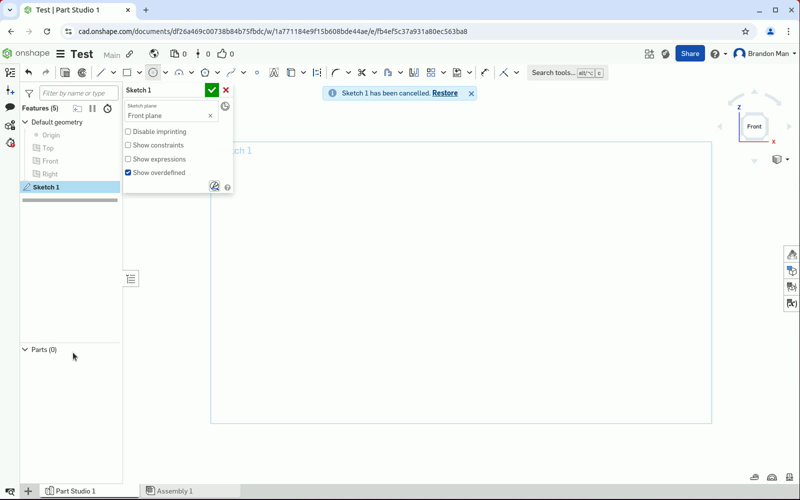
mouse_move(368, 288)
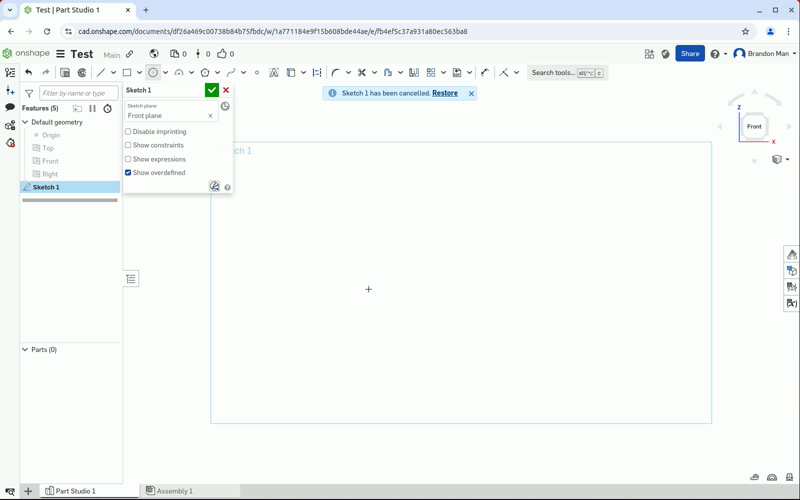
click(368, 288)
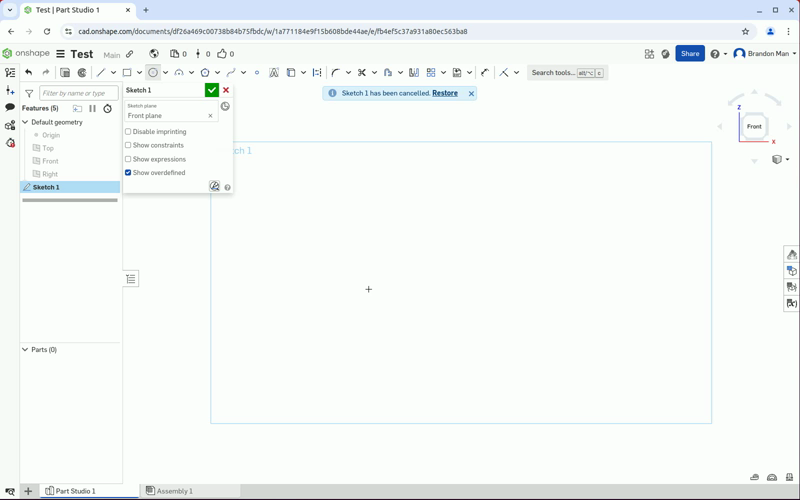
key_up(shift)
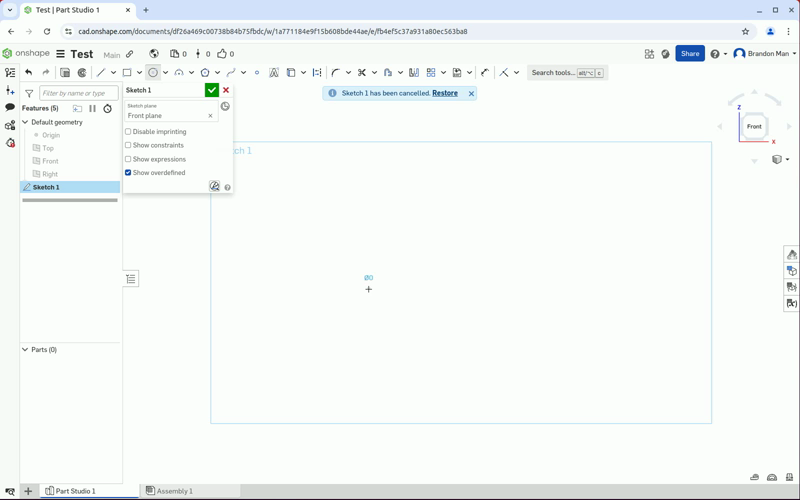
mouse_move(389, 288)
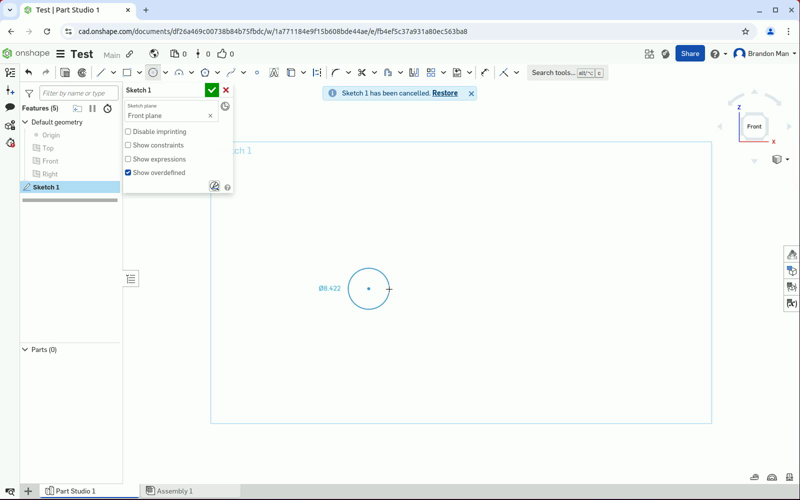
click(389, 288)
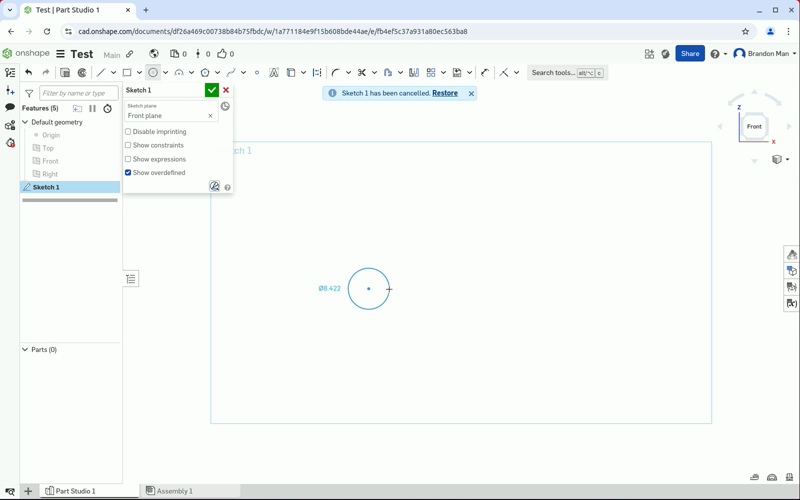
key(esc)
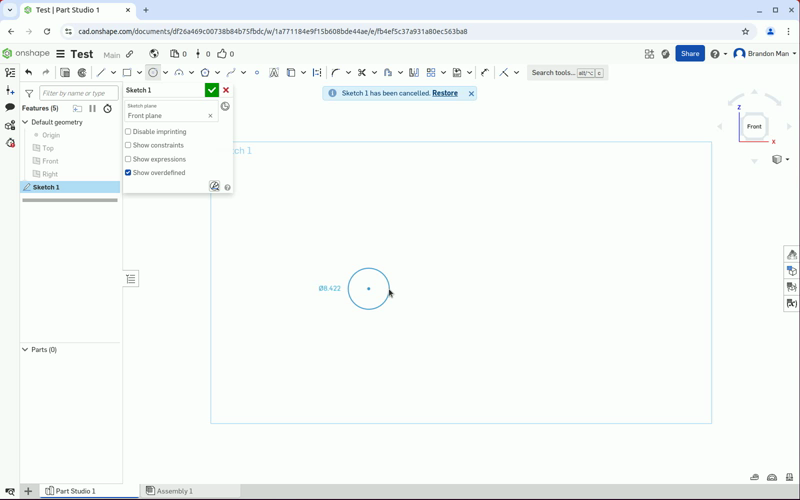
key(c)
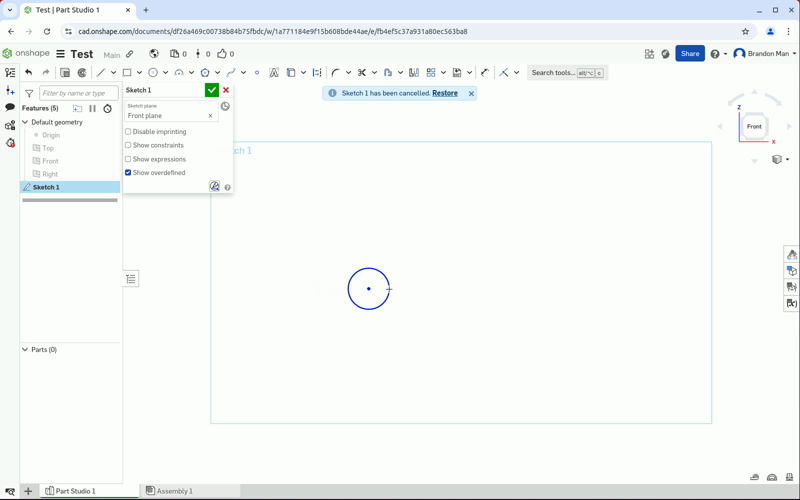
key_down(shift)
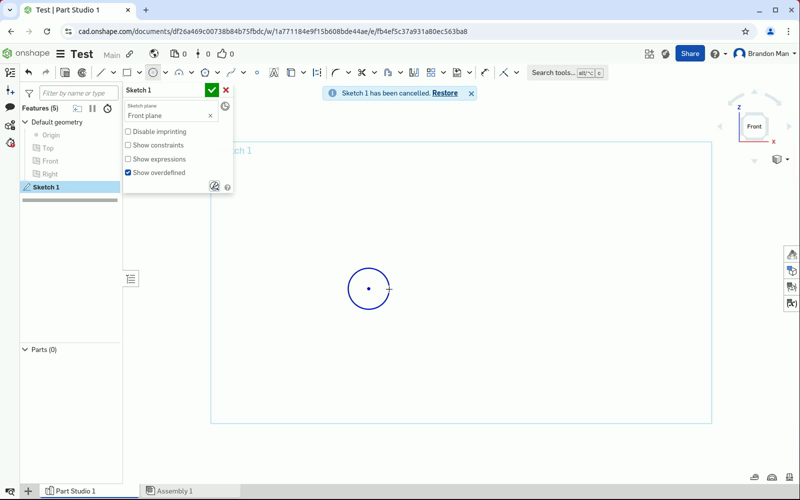
mouse_move(368, 288)
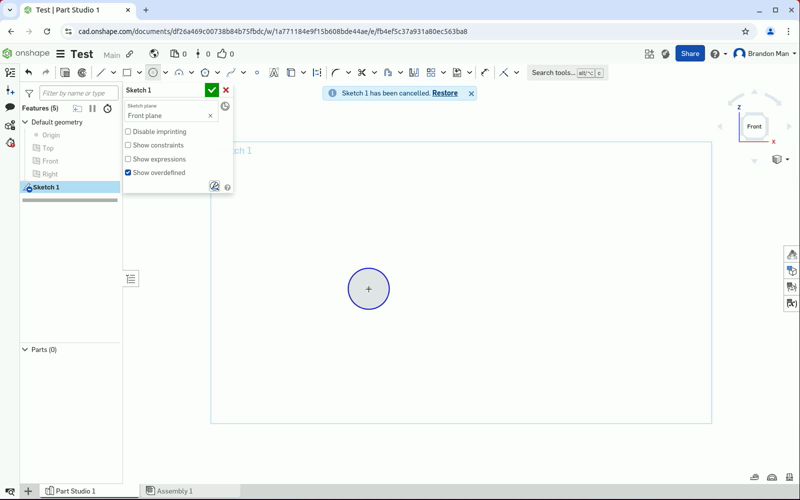
click(368, 288)
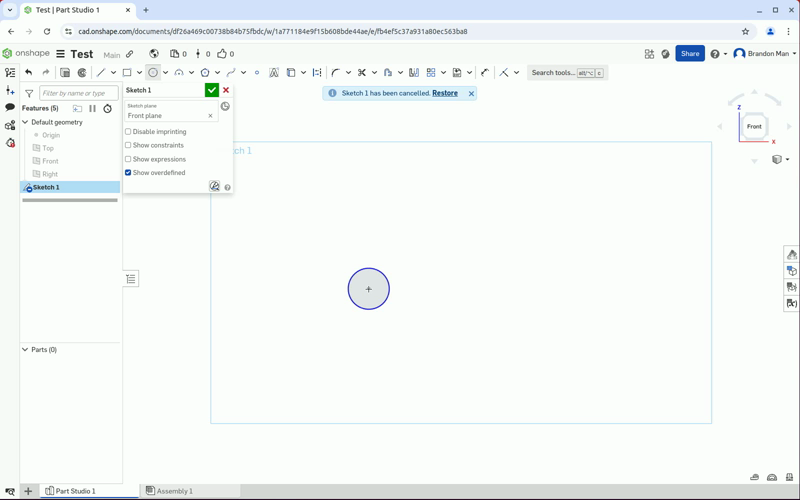
key_up(shift)
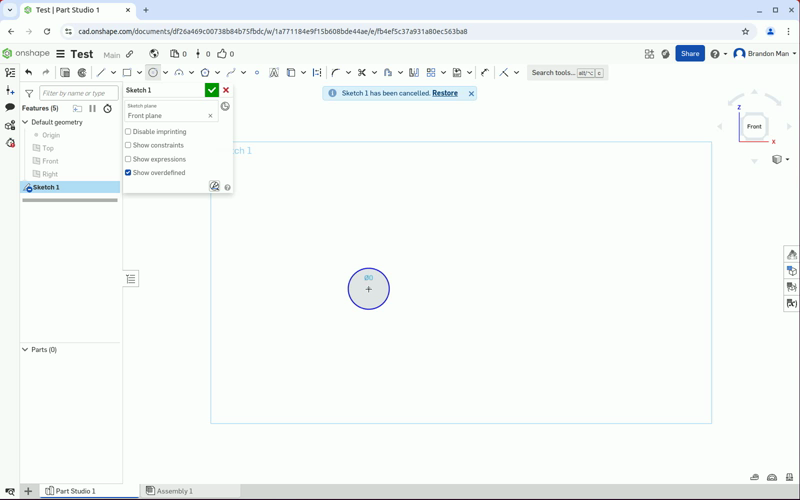
mouse_move(378, 288)
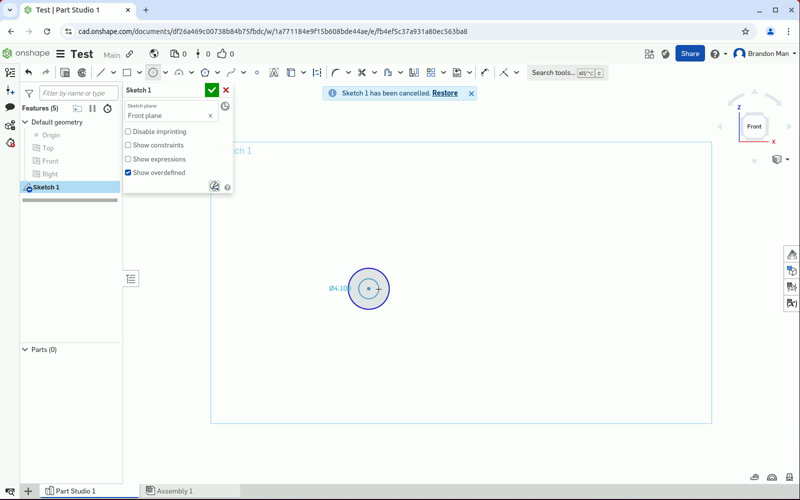
click(378, 288)
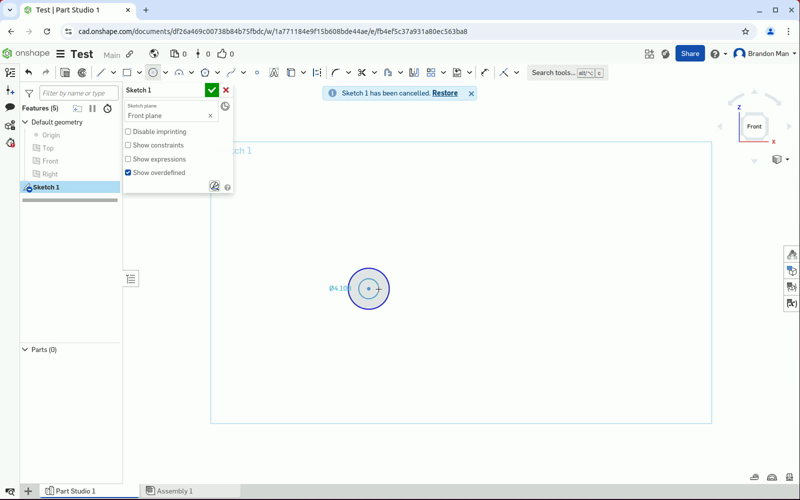
key(esc)
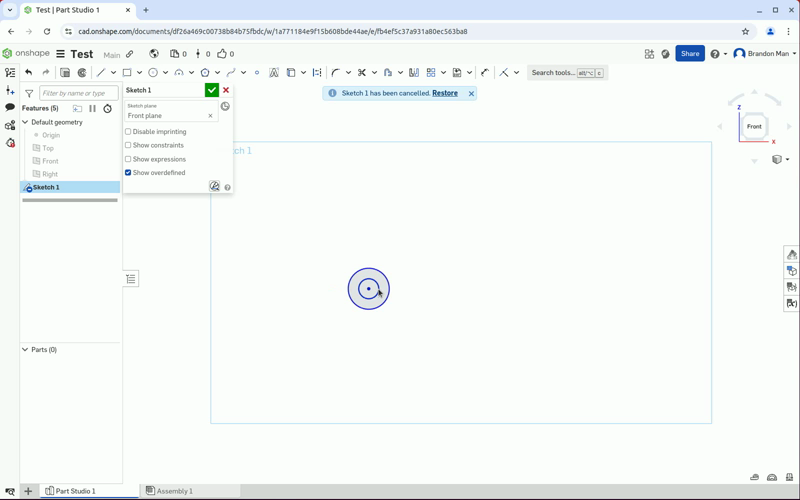
mouse_move(386, 280)
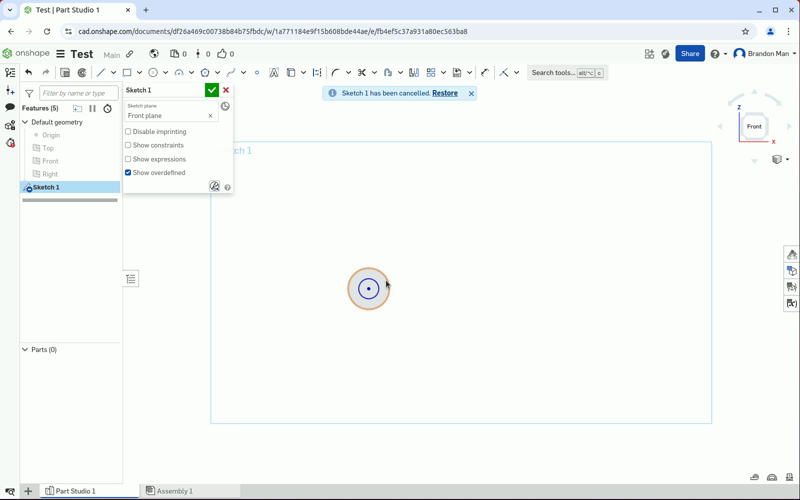
scroll(6)
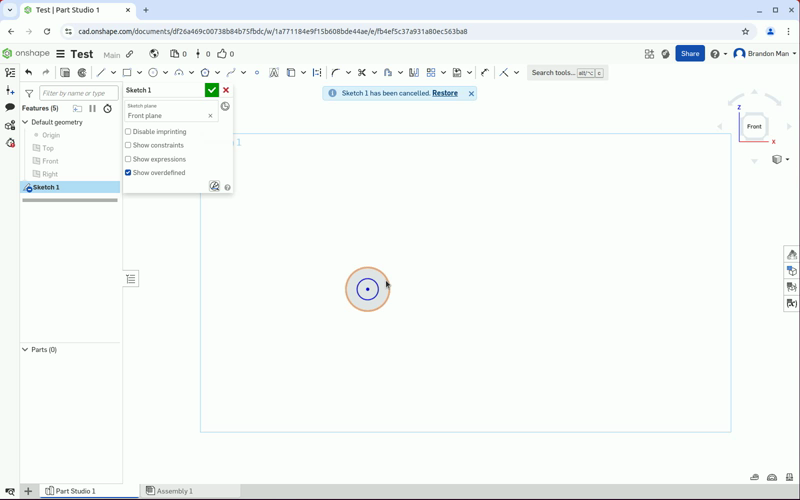
scroll(6)
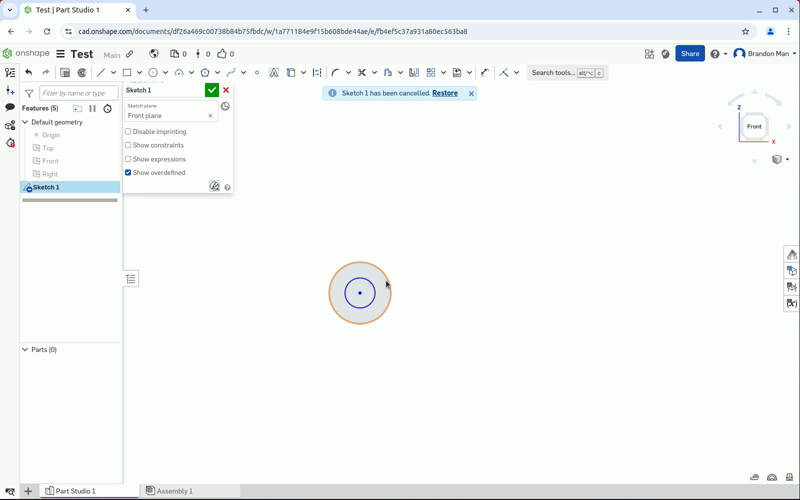
scroll(6)
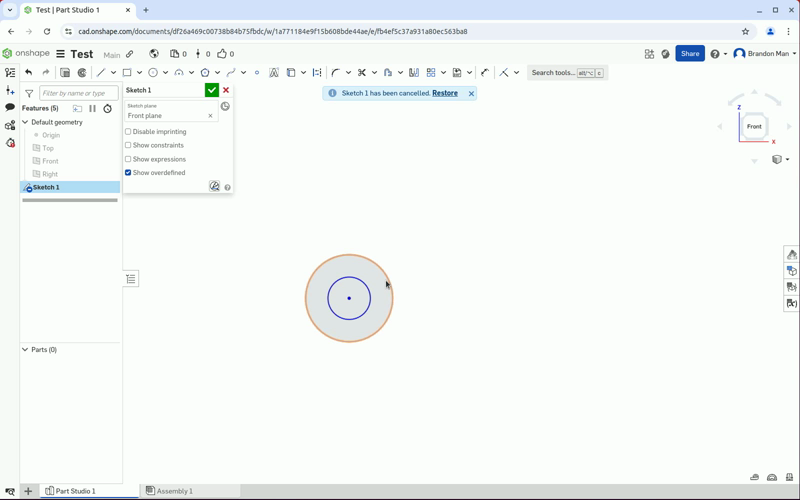
scroll(6)
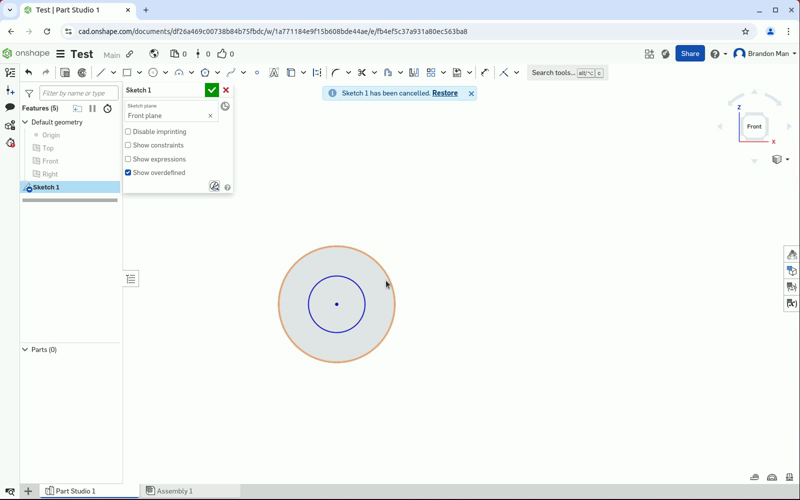
scroll(6)
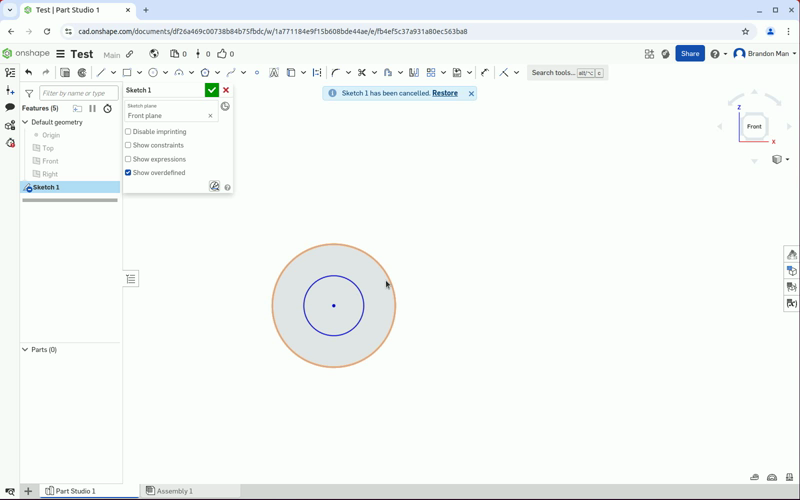
scroll(6)
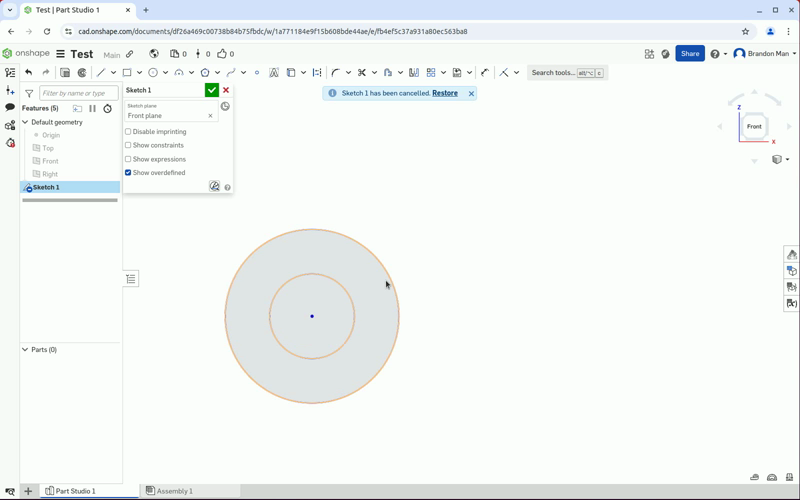
scroll(6)
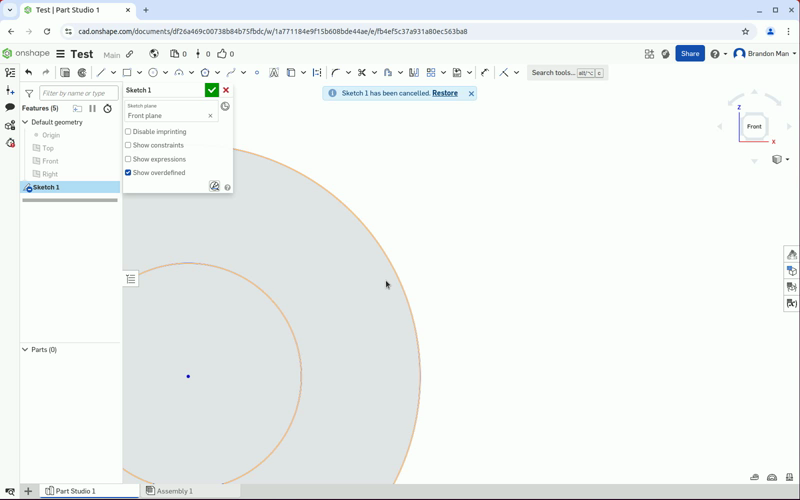
click(386, 280)
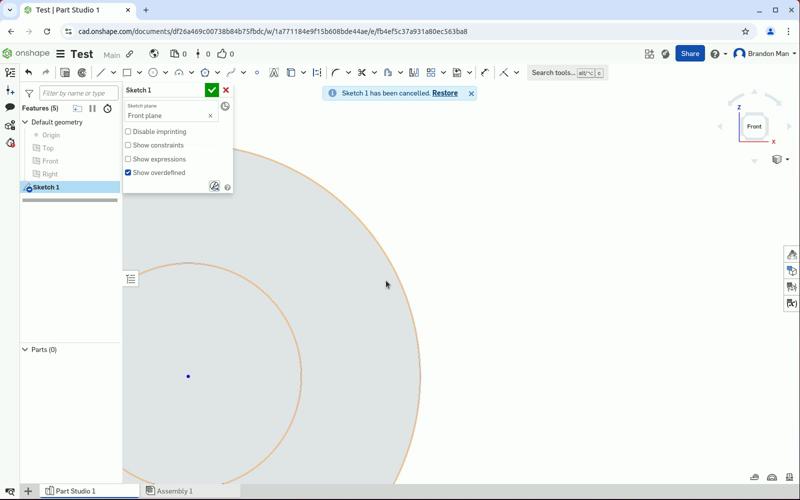
scroll(-6)
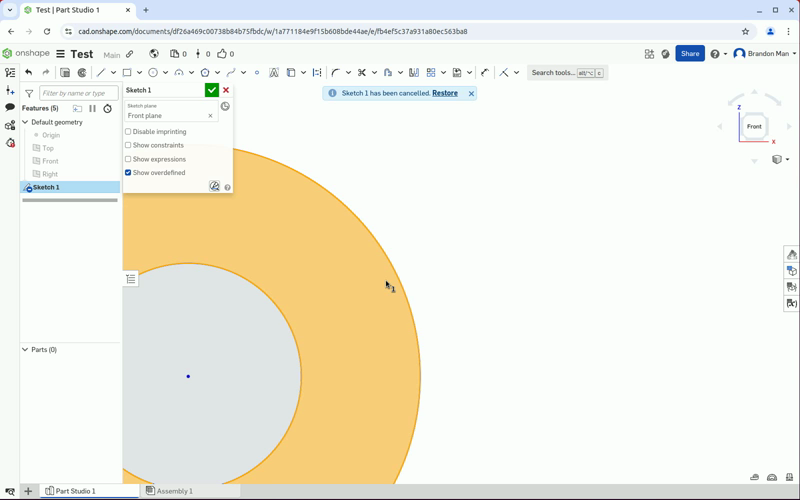
scroll(-6)
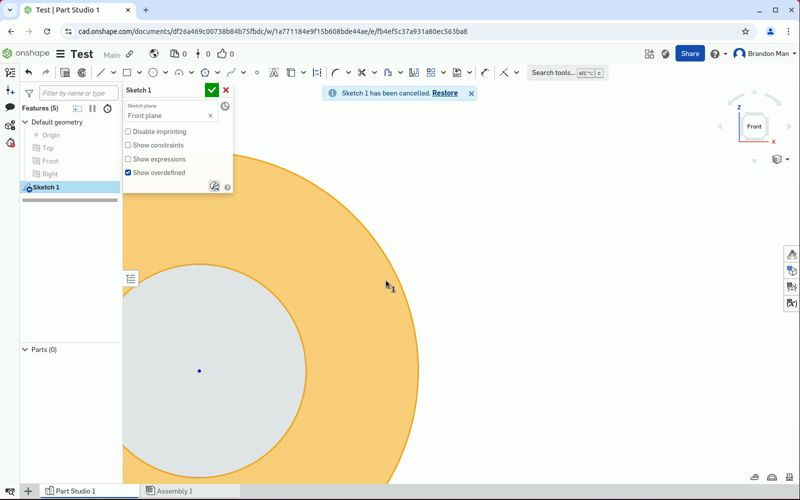
scroll(-6)
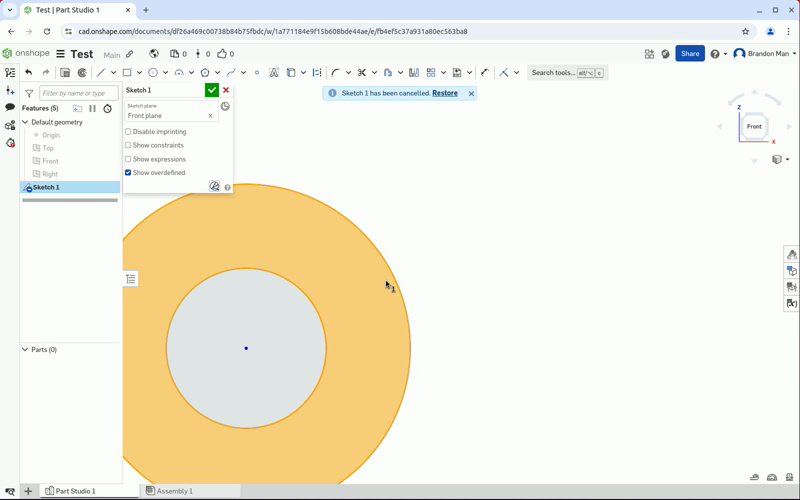
scroll(-6)
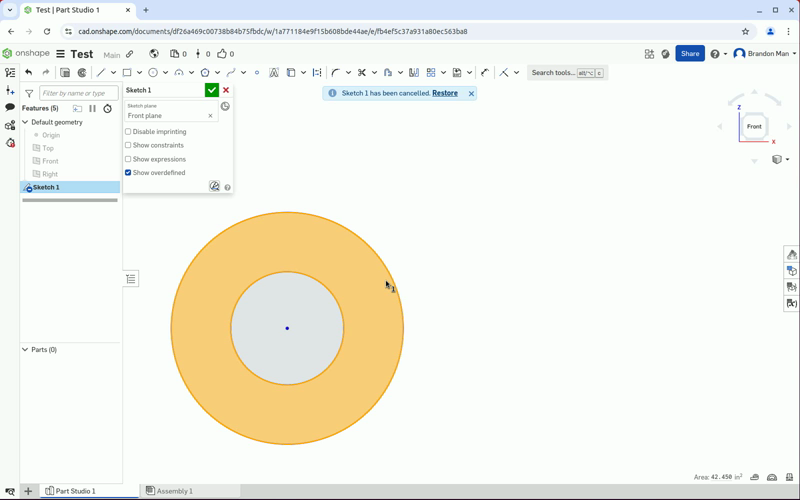
scroll(-6)
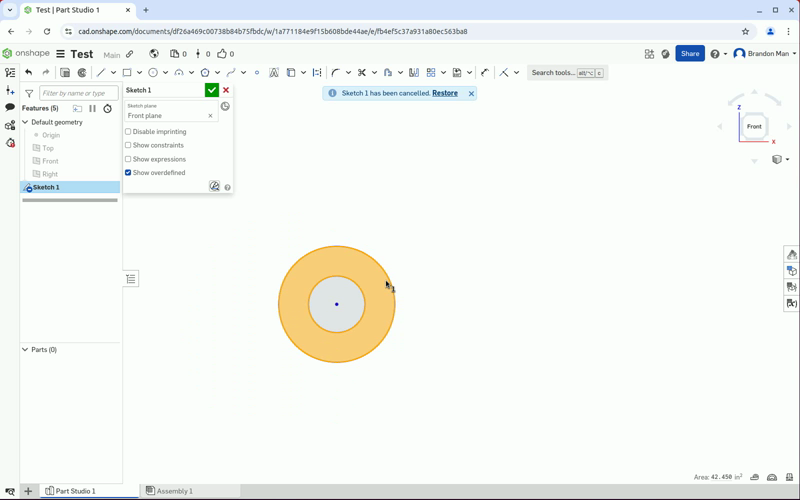
scroll(-6)
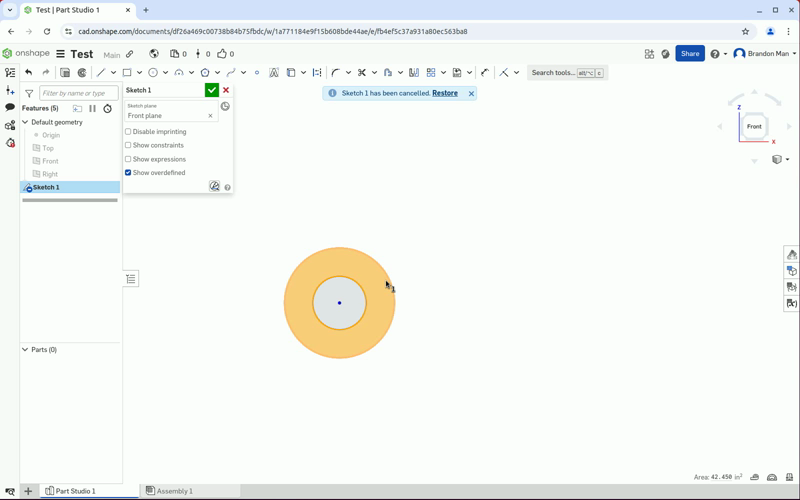
scroll(-6)
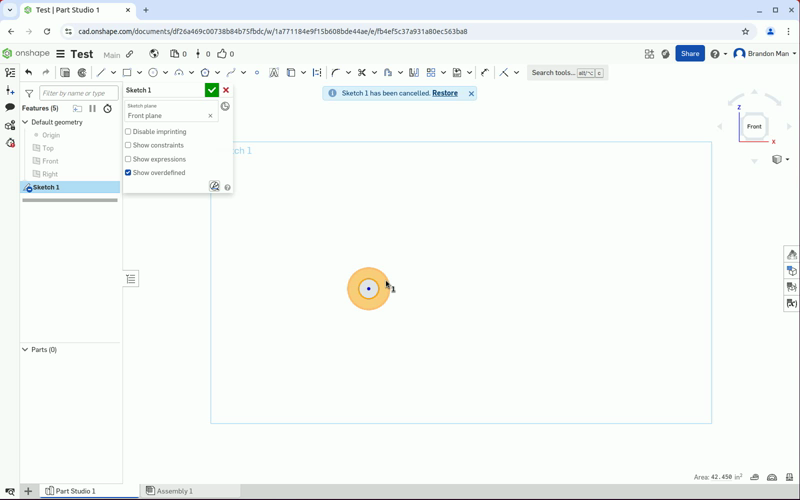
mouse_move(73, 352)
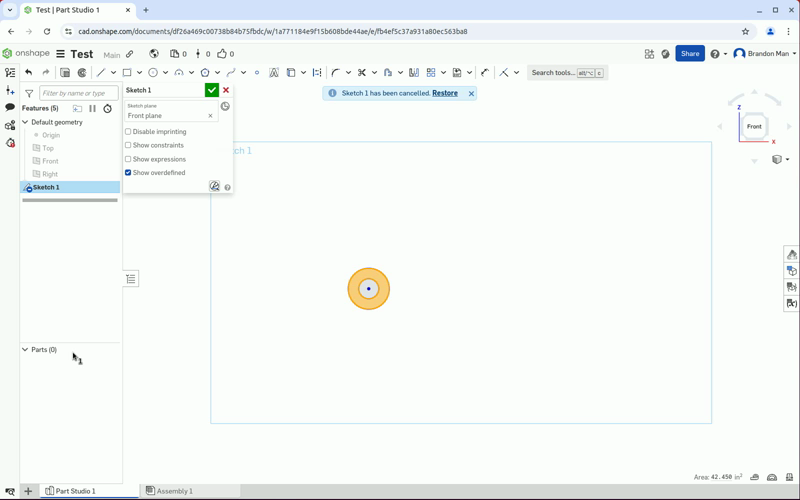
key(shift+y)
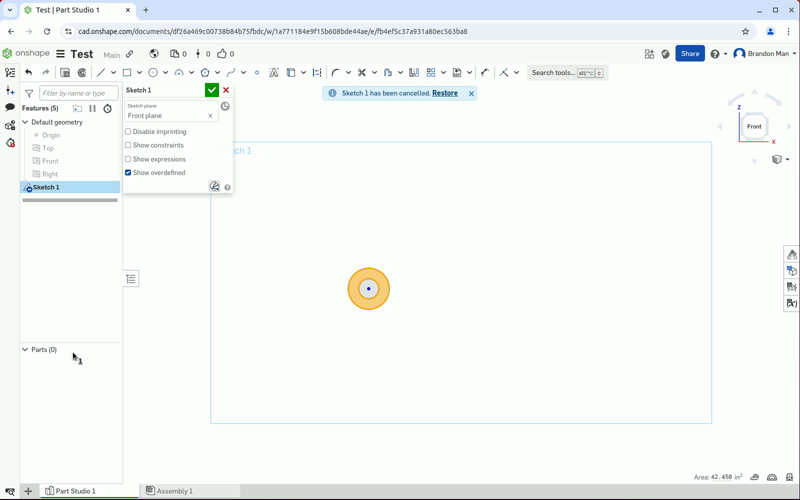
key(shift+e)
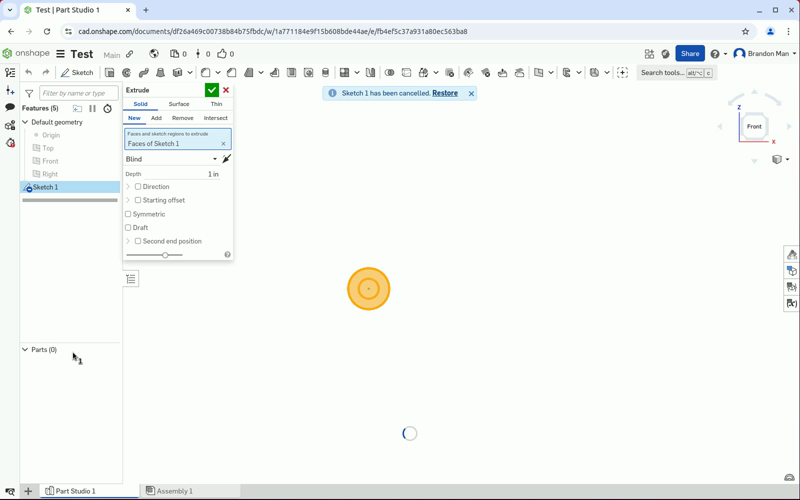
mouse_move(143, 106)
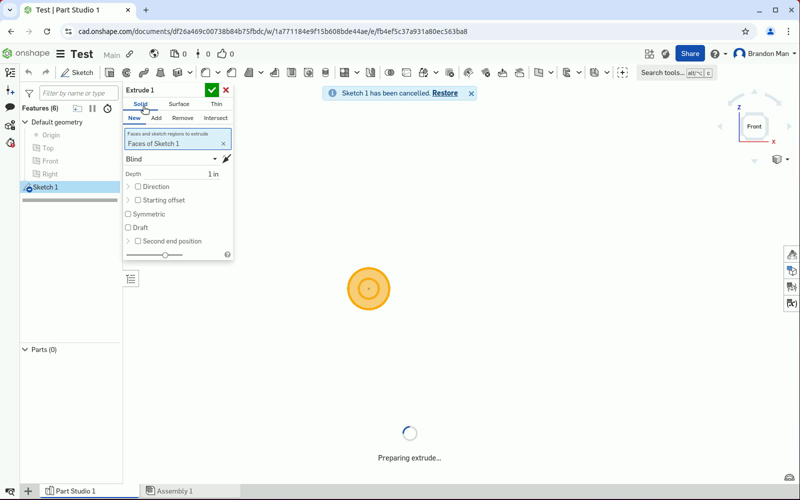
click(143, 106)
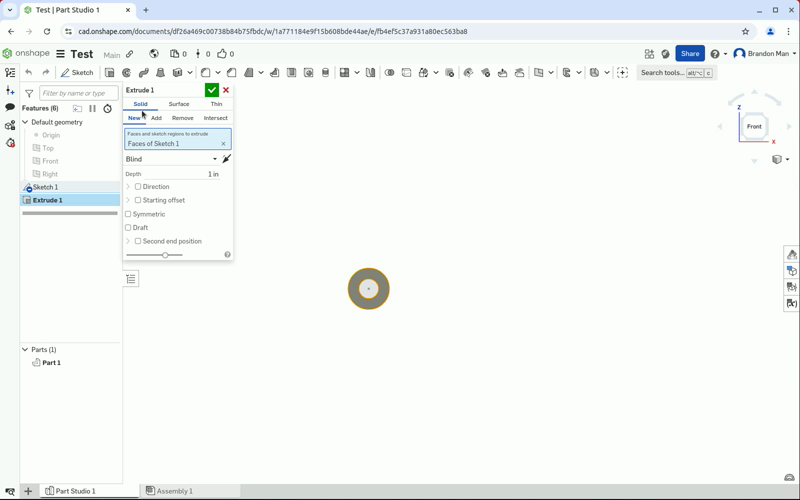
mouse_move(137, 120)
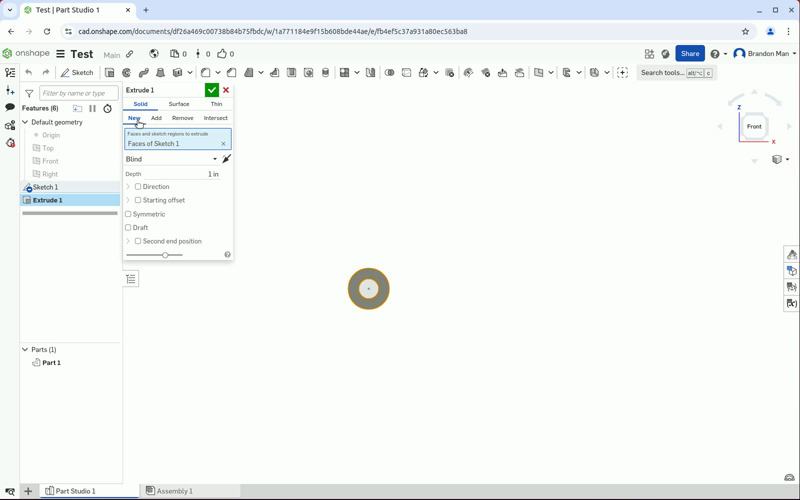
click(137, 120)
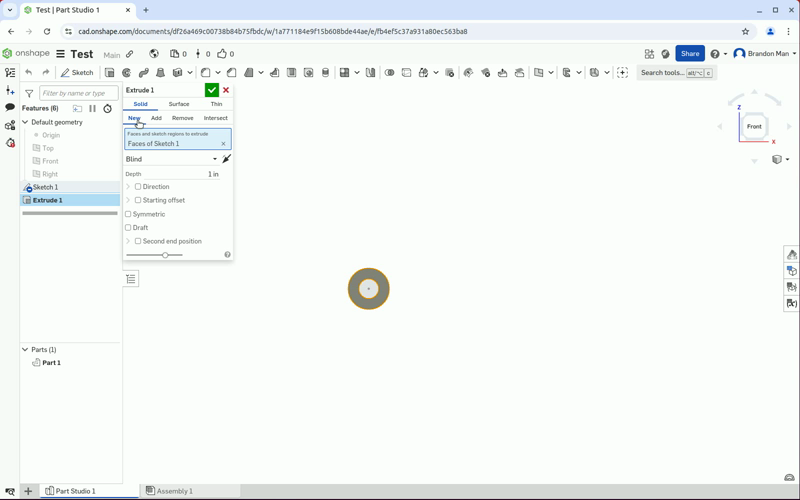
key(tab, 4)
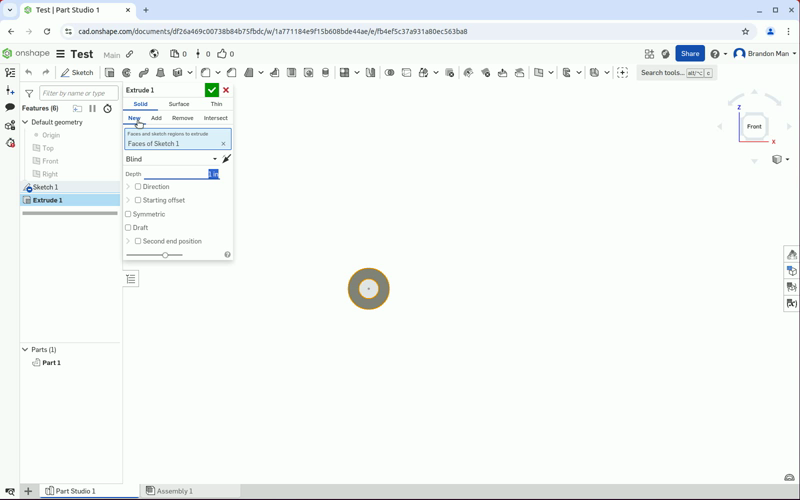
text(3.37)
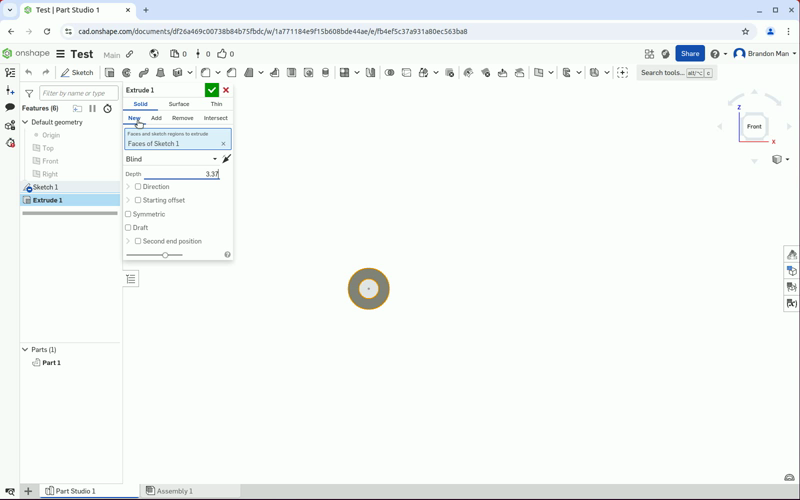
key(enter)
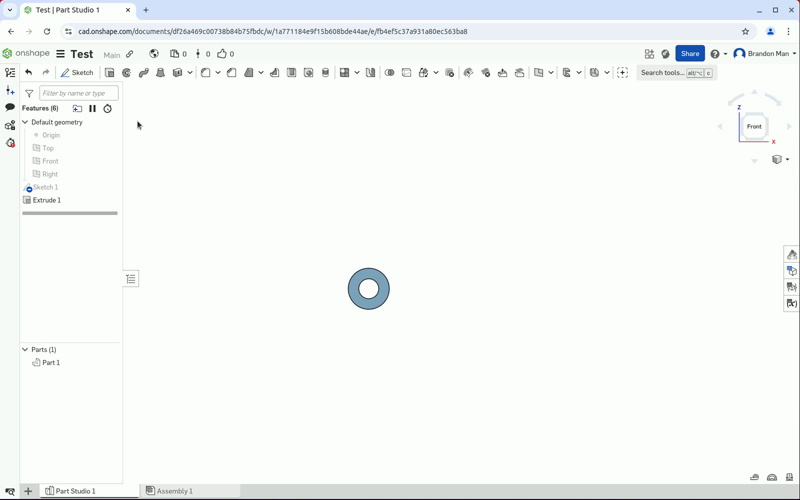
key(shift+h)
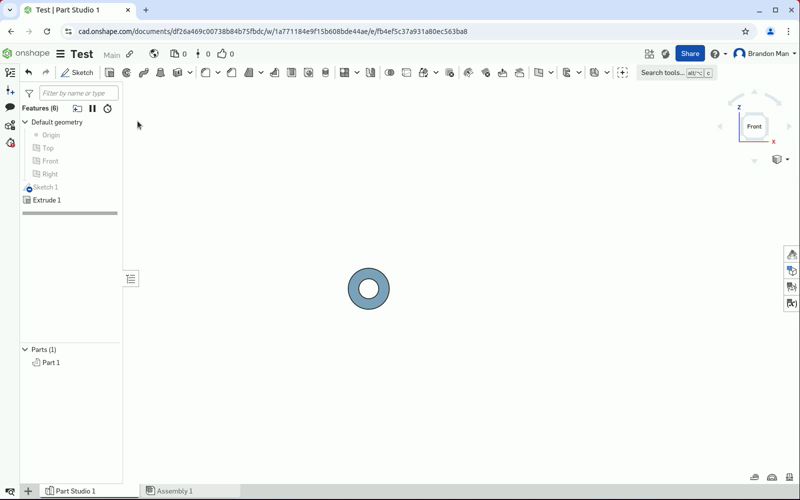
key(shift+h)
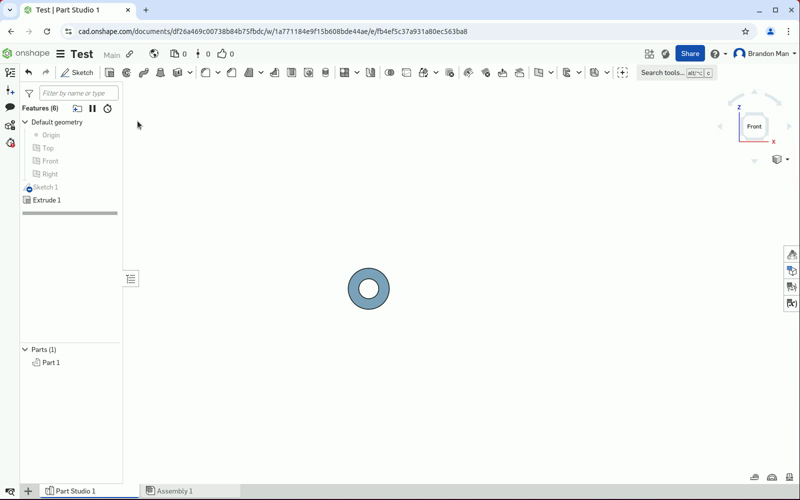
mouse_move(73, 189)
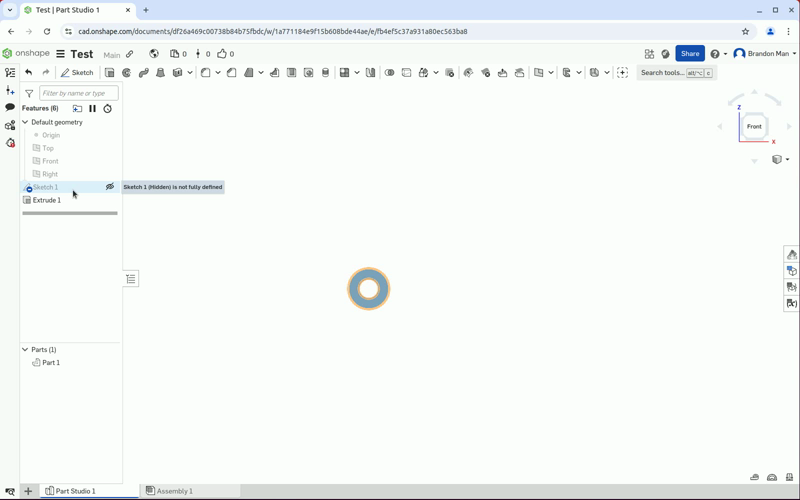
click(73, 189)
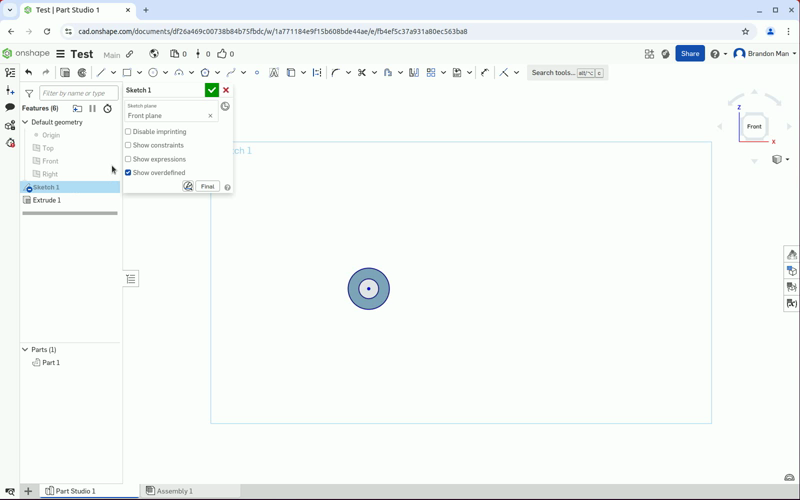
mouse_move(229, 92)
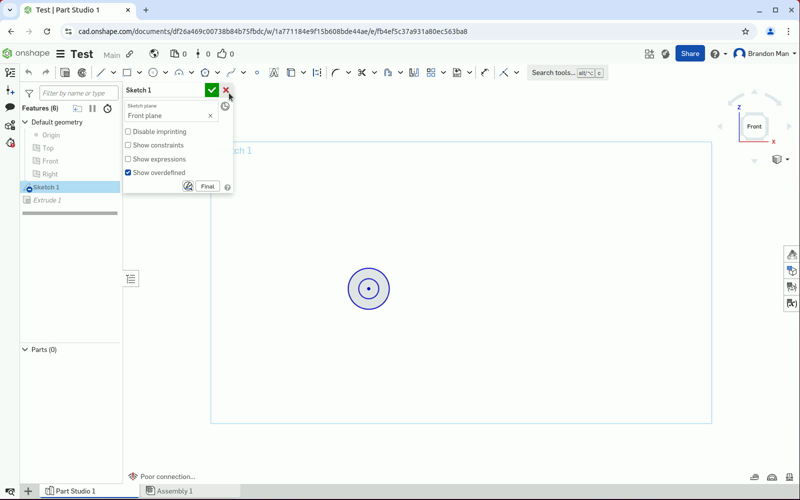
click(229, 92)
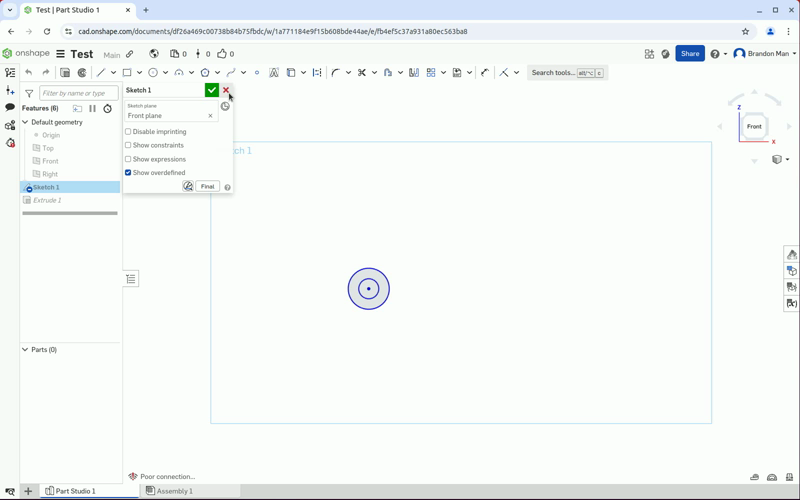
key(shift+s)
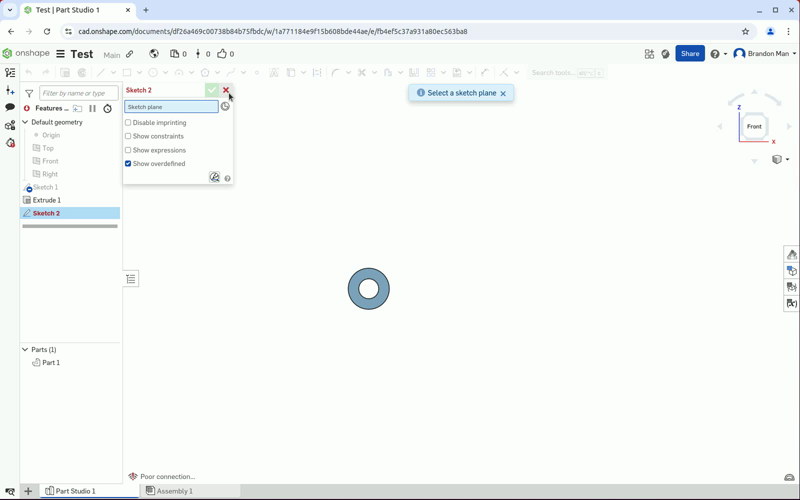
mouse_move(73, 163)
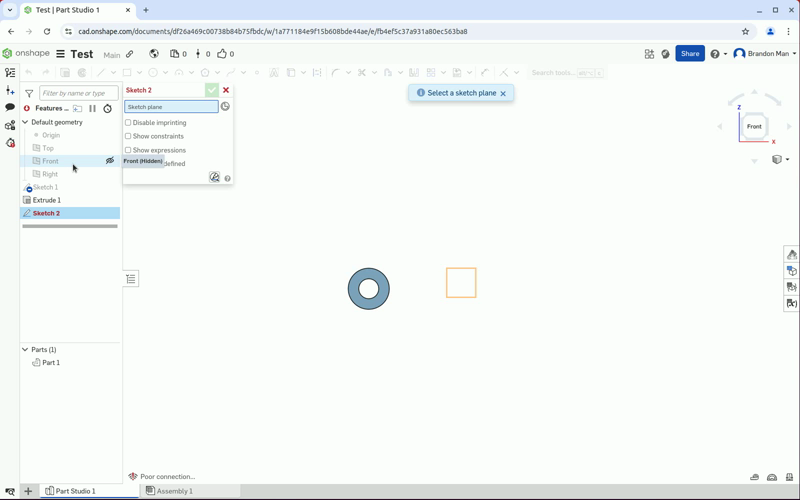
click(73, 163)
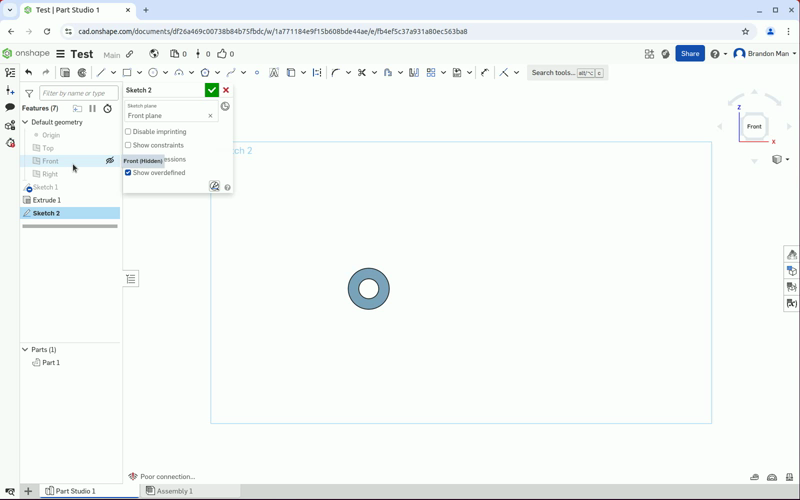
mouse_move(73, 352)
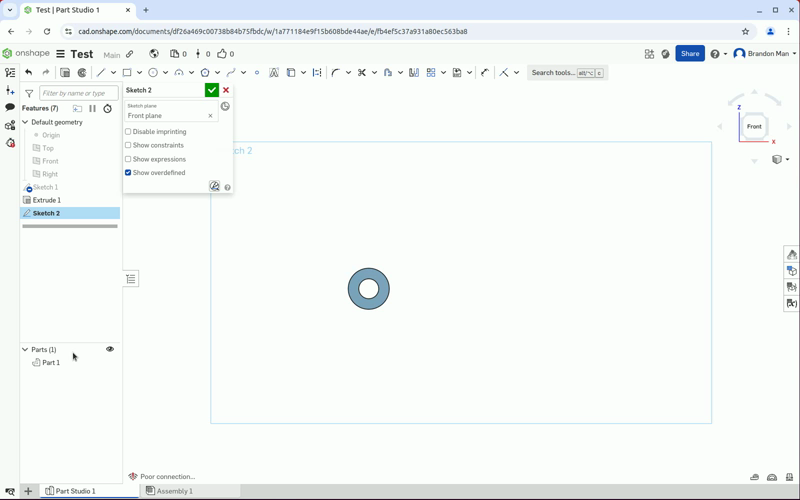
key(y)
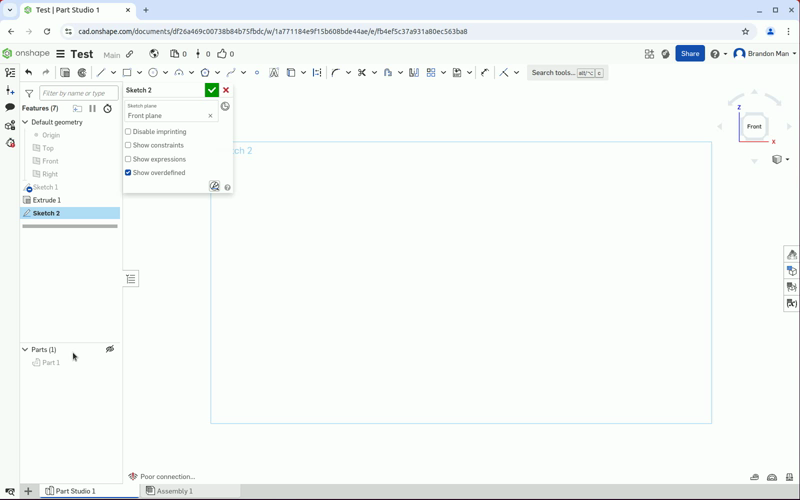
key(a)
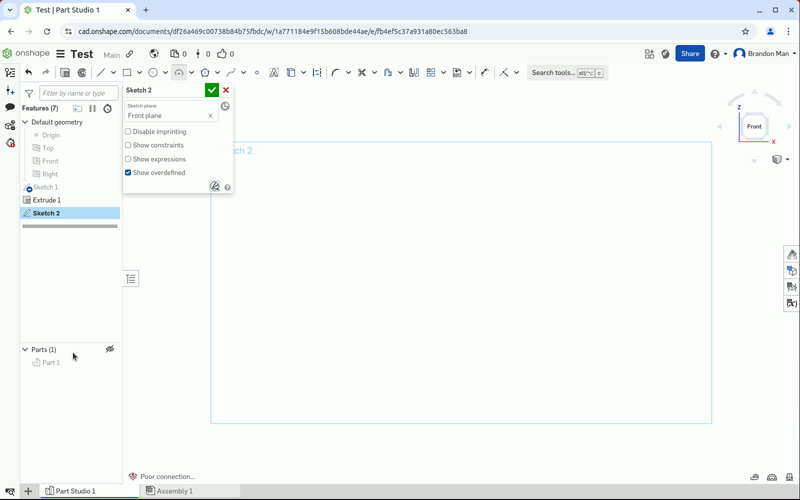
key_down(shift)
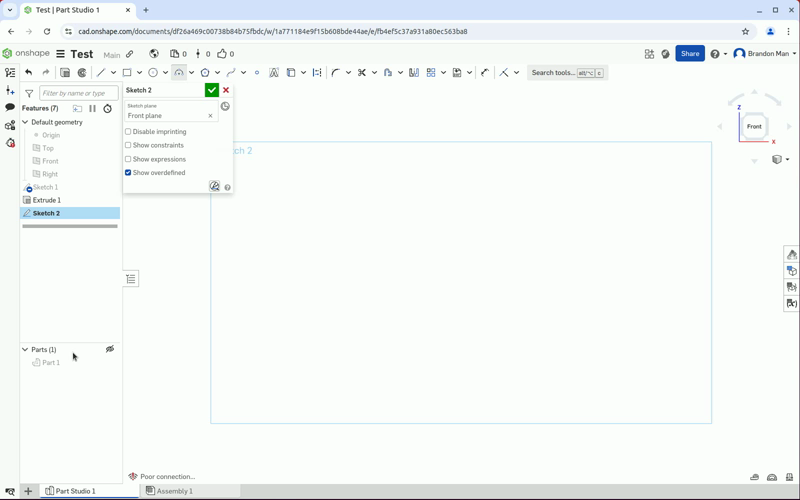
mouse_move(385, 249)
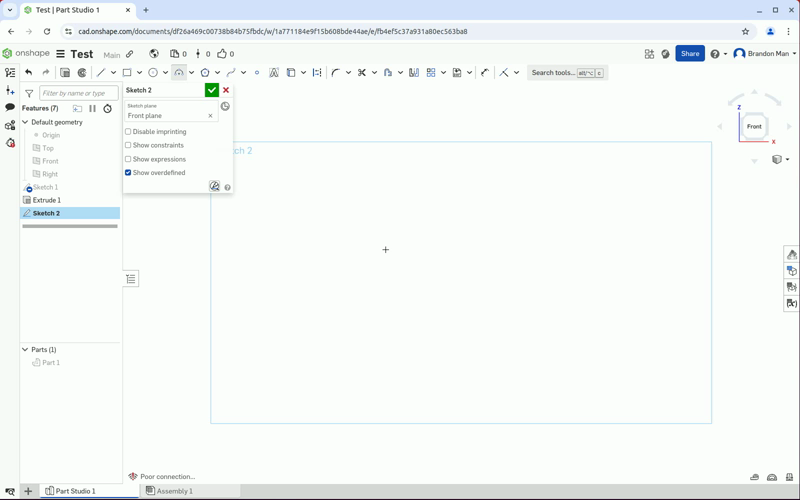
click(385, 249)
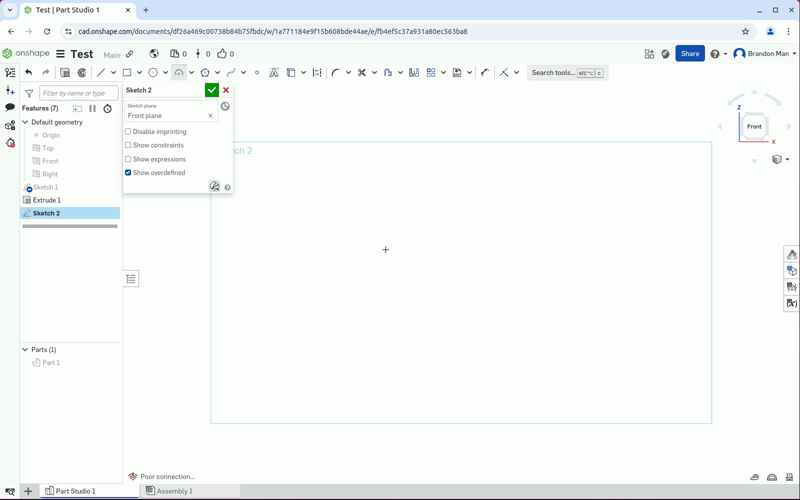
key_up(shift)
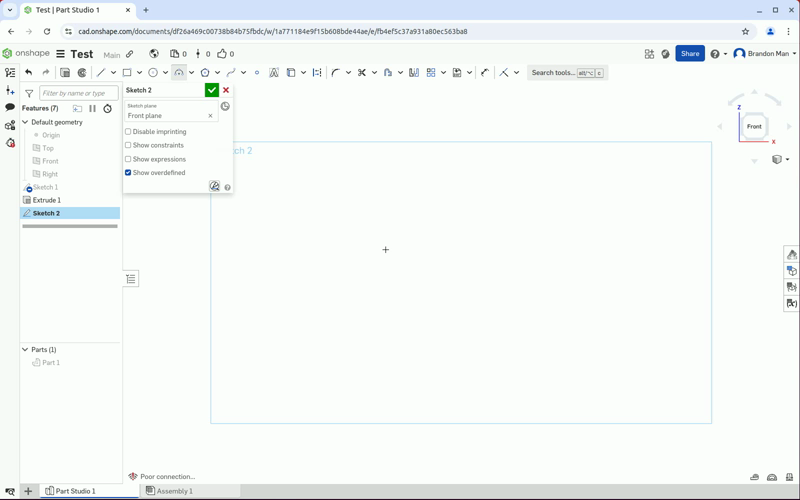
key_down(shift)
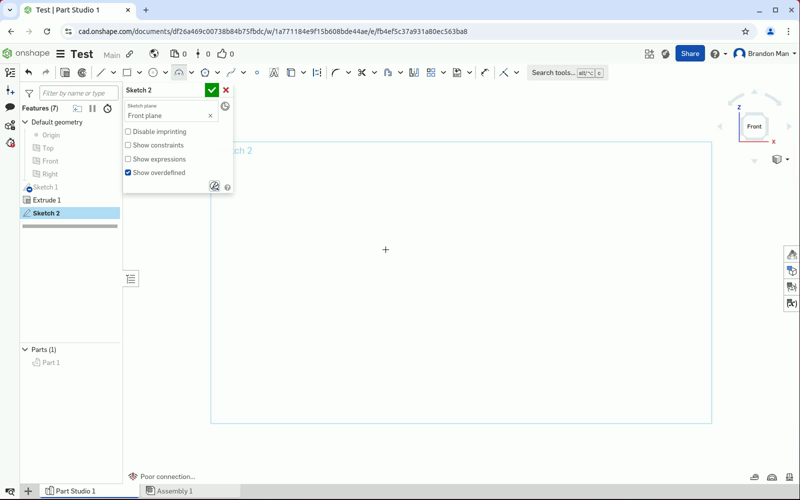
mouse_move(401, 254)
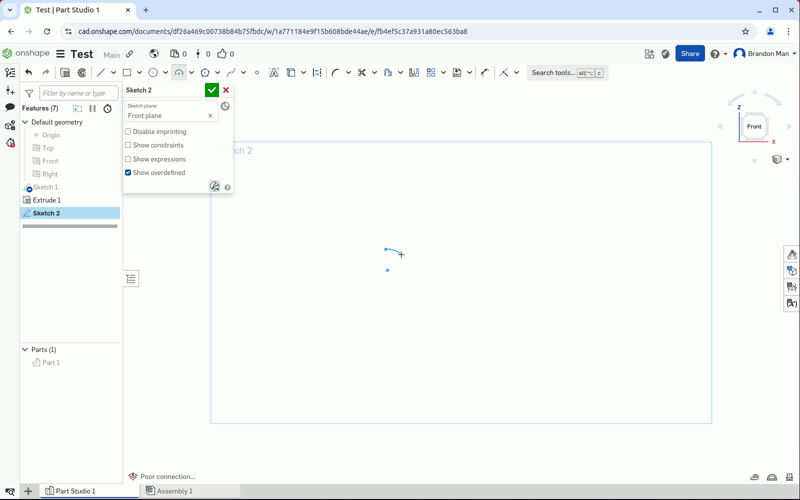
click(401, 254)
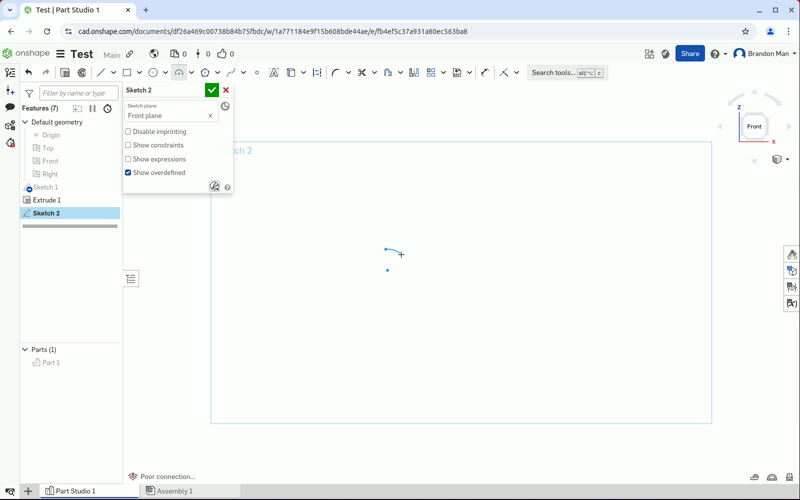
mouse_move(394, 248)
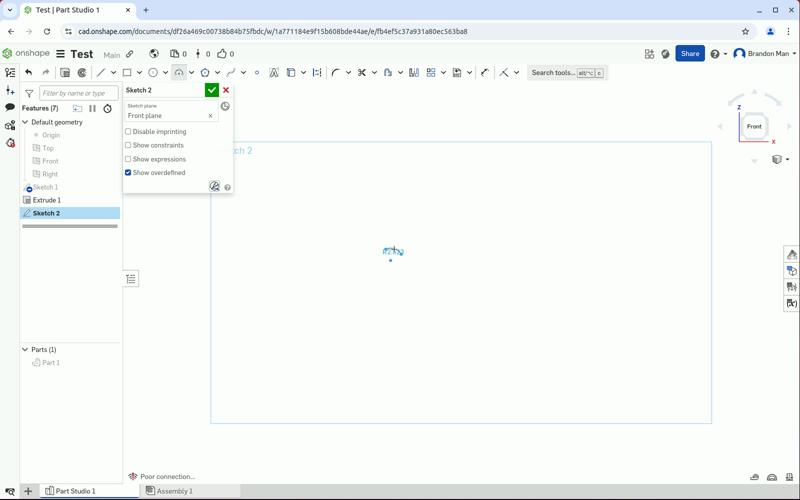
click(394, 248)
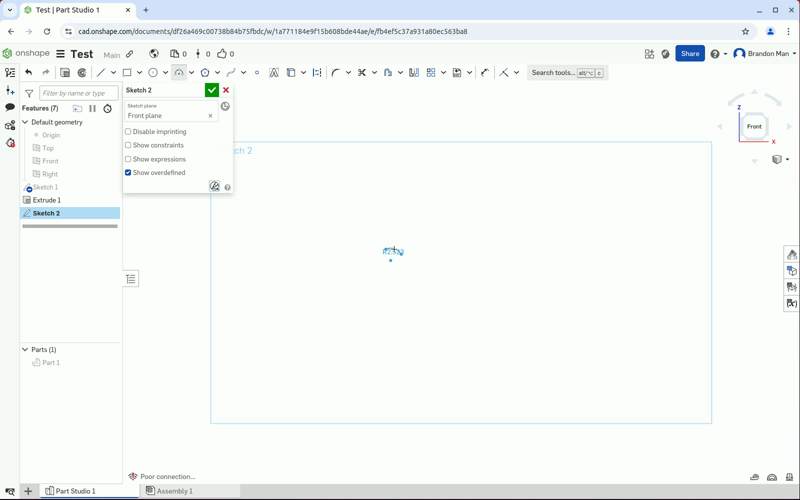
key_up(shift)
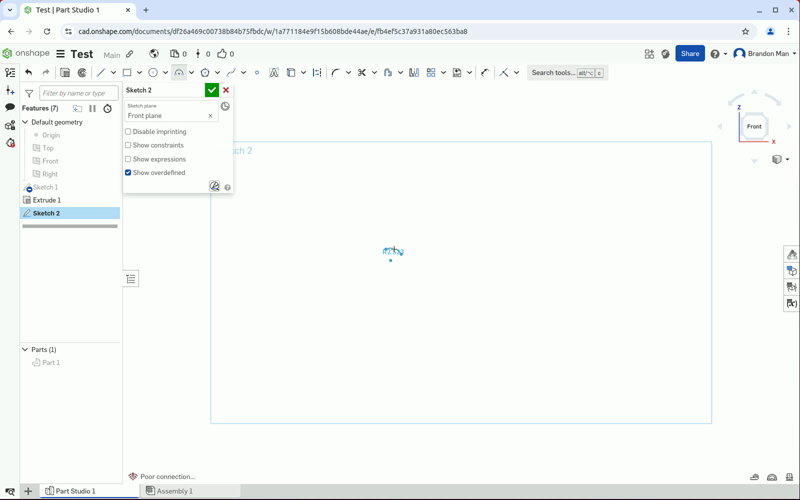
mouse_move(401, 254)
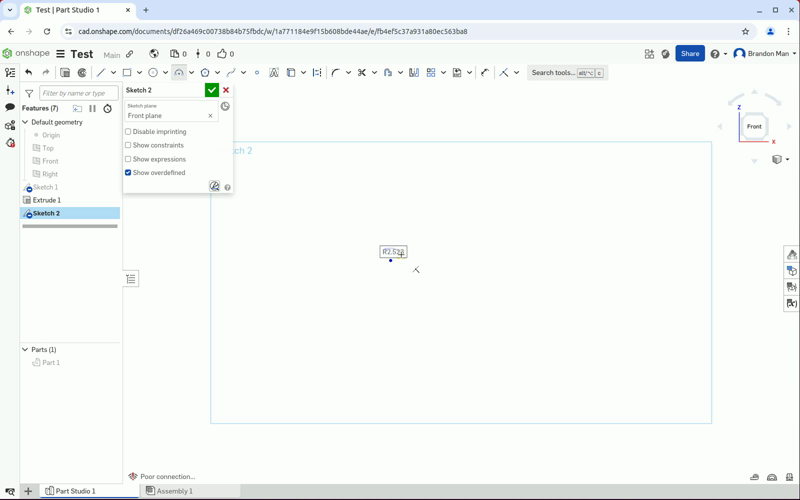
click(401, 254)
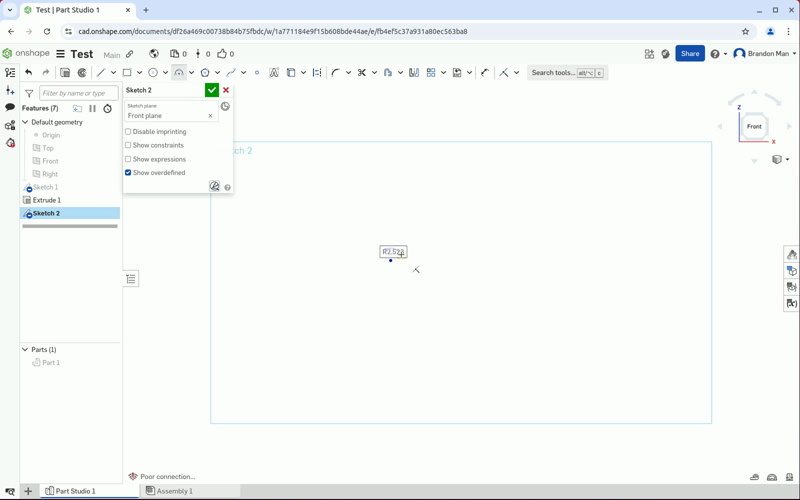
key_down(shift)
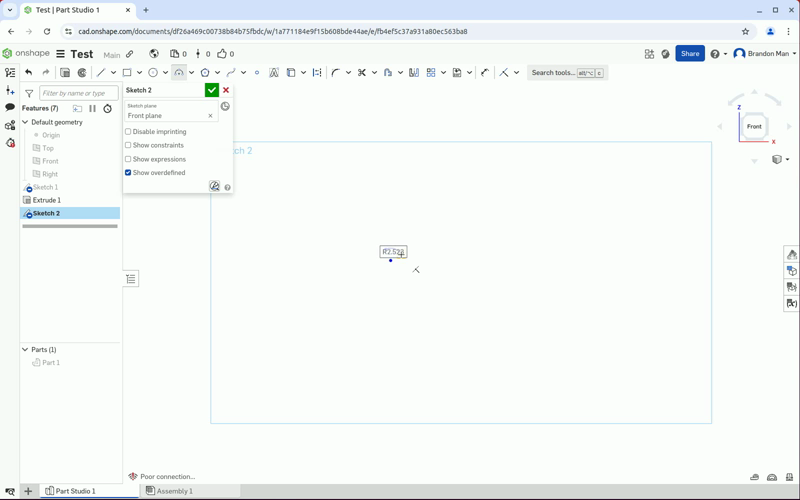
mouse_move(401, 249)
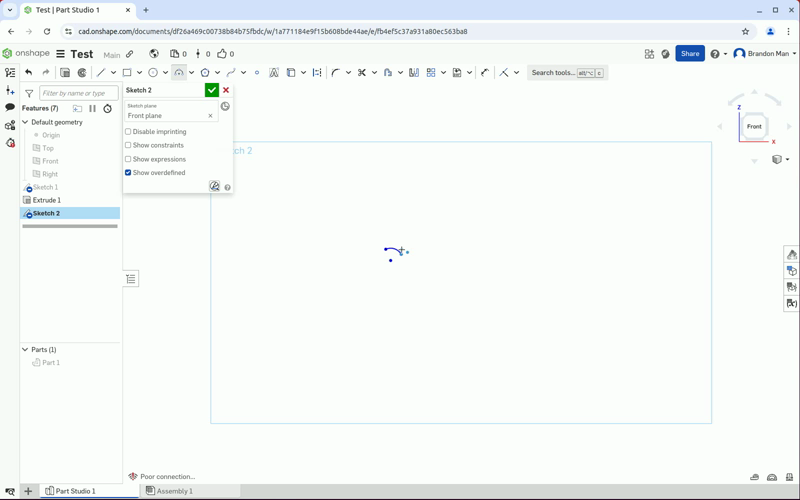
scroll(6)
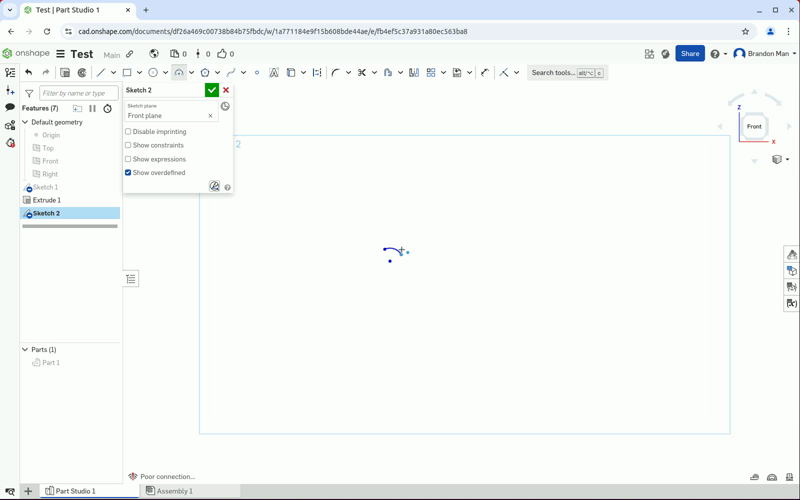
scroll(6)
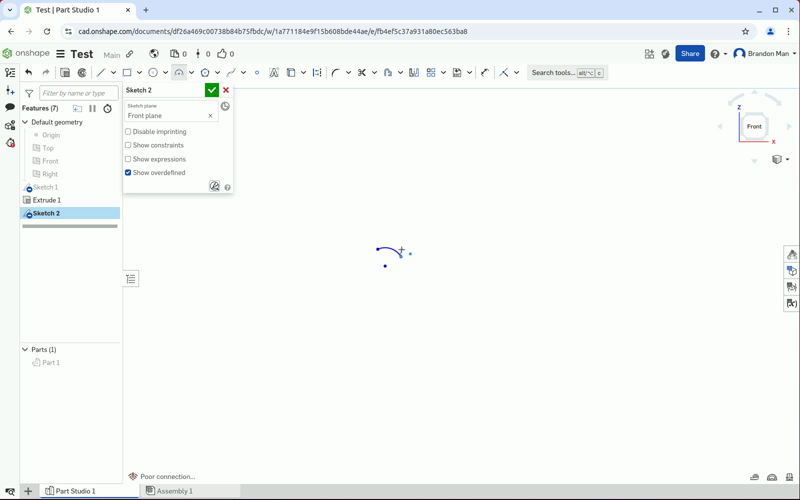
scroll(6)
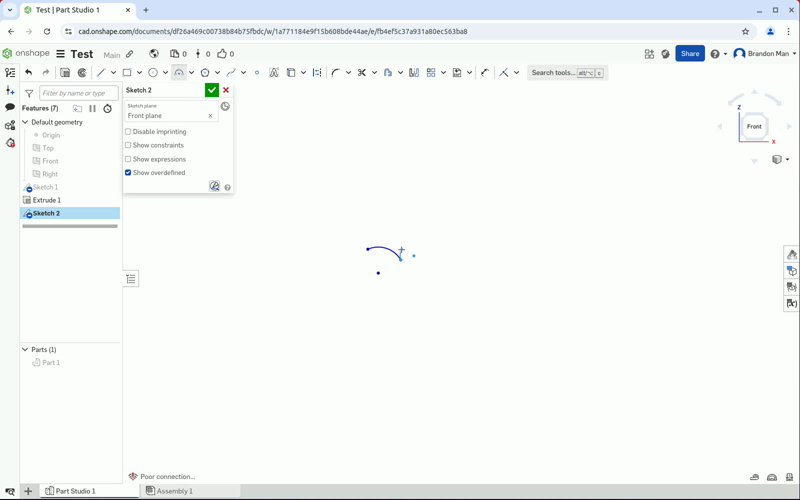
scroll(6)
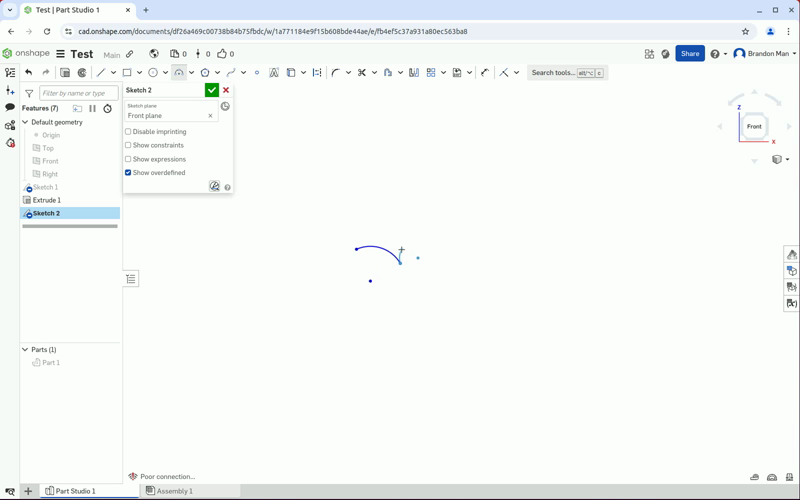
scroll(6)
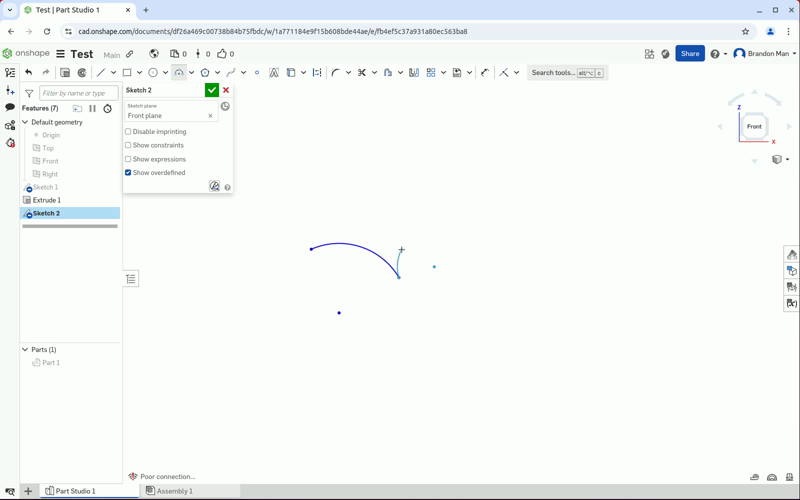
scroll(6)
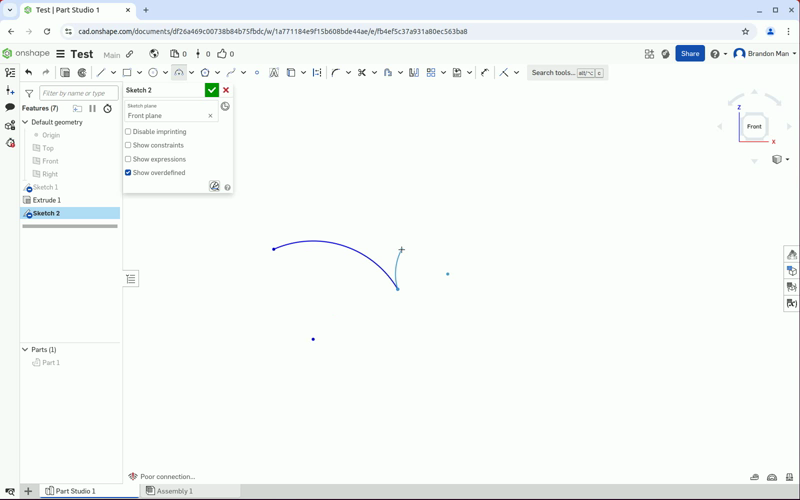
scroll(6)
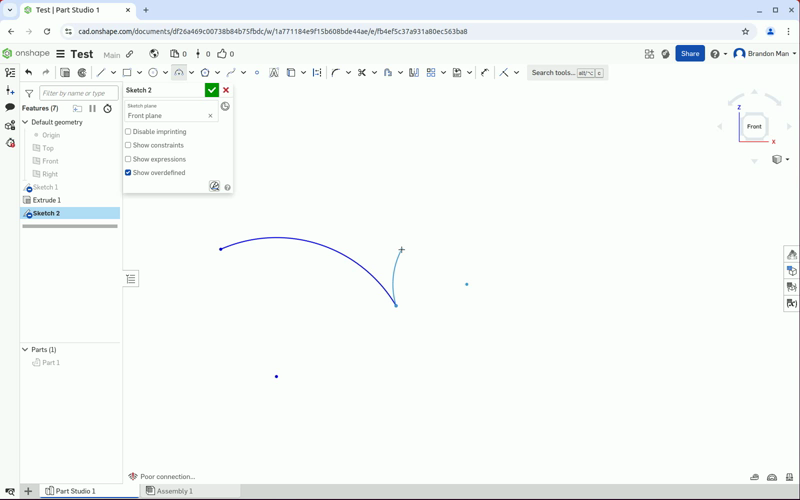
click(401, 249)
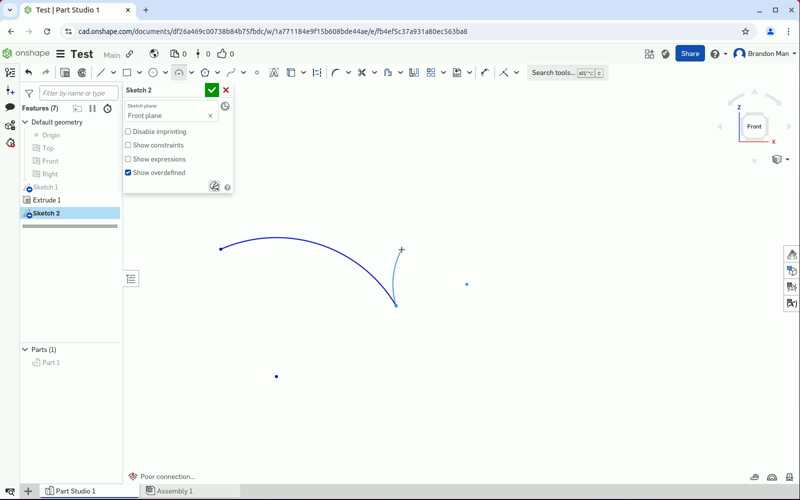
scroll(-6)
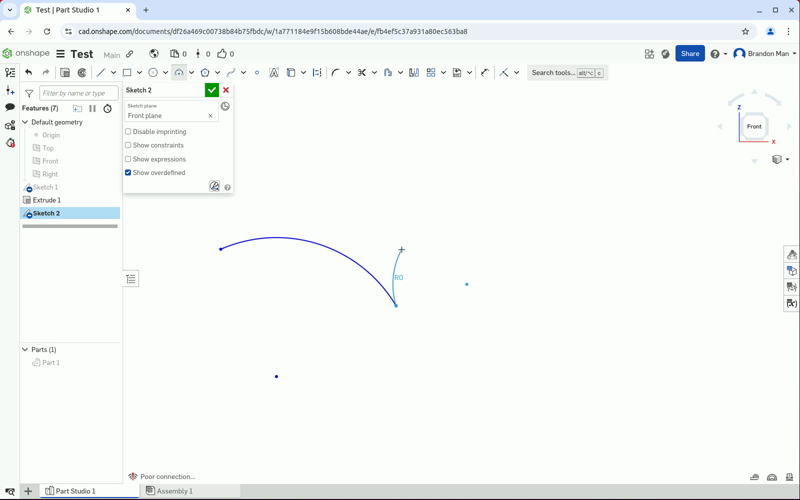
scroll(-6)
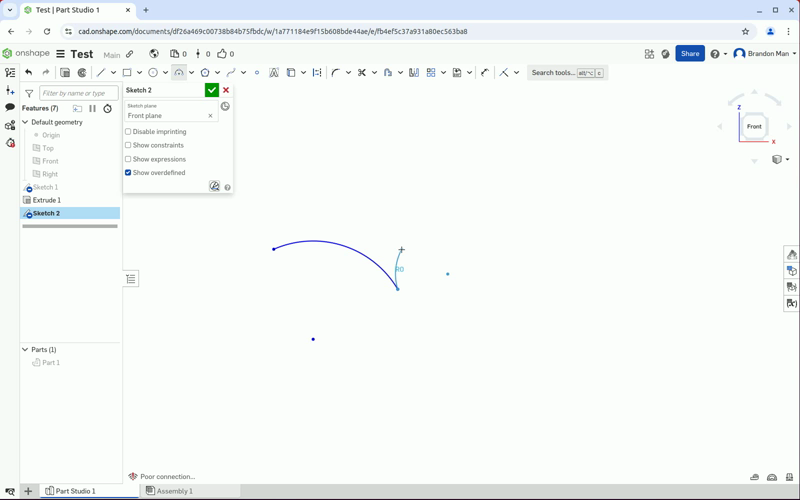
scroll(-6)
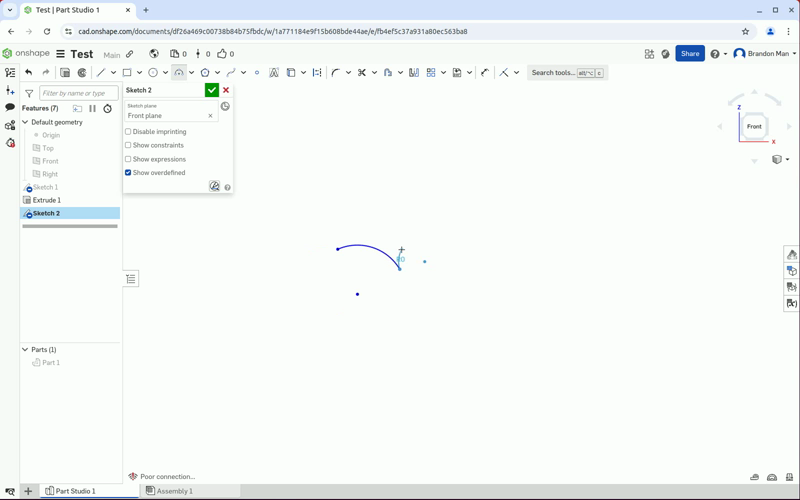
scroll(-6)
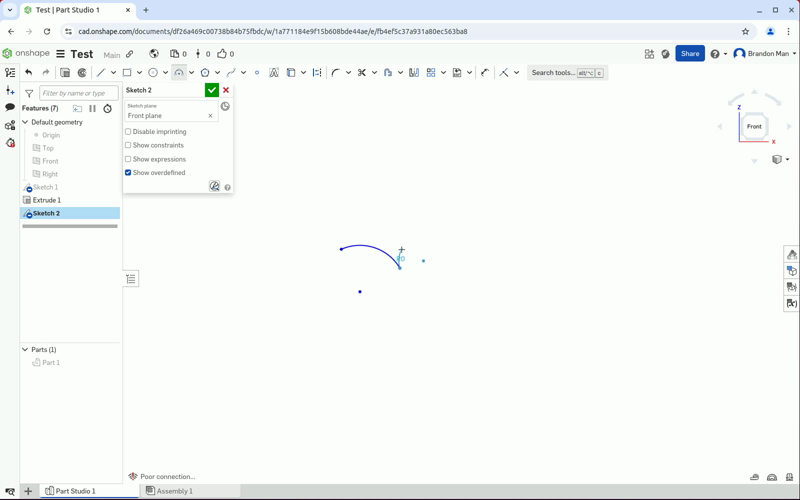
scroll(-6)
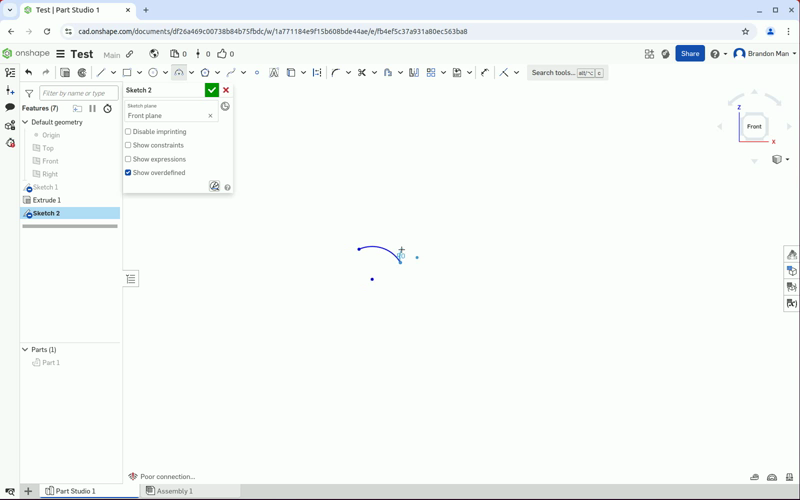
scroll(-6)
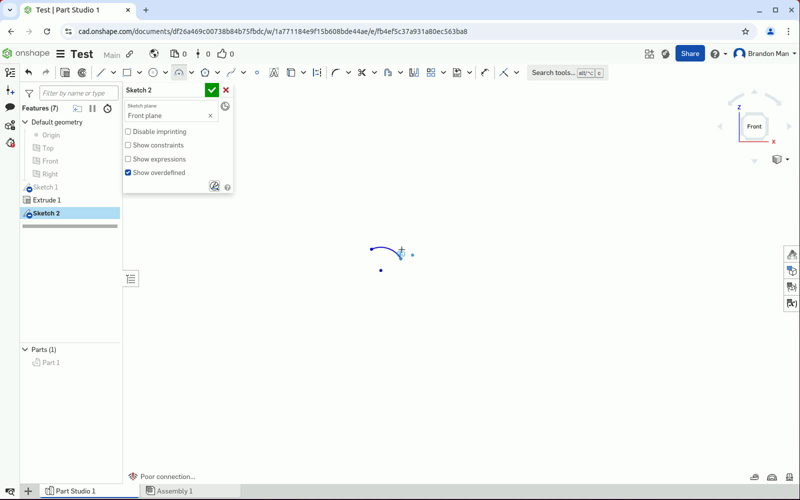
scroll(-6)
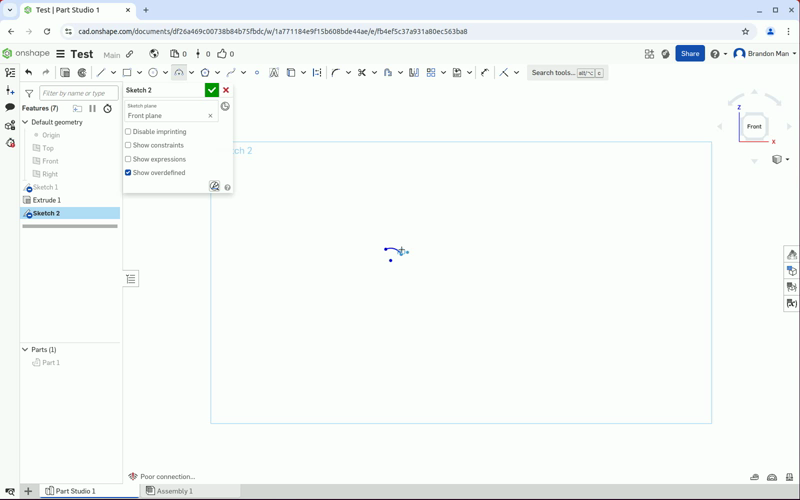
mouse_move(400, 251)
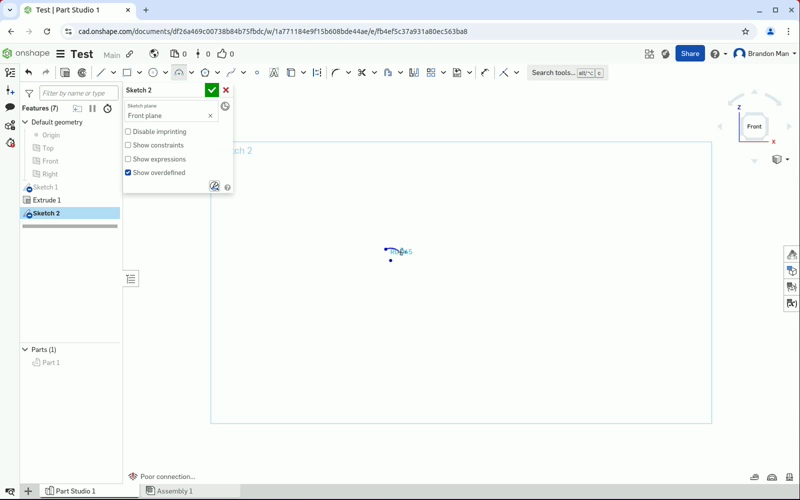
scroll(6)
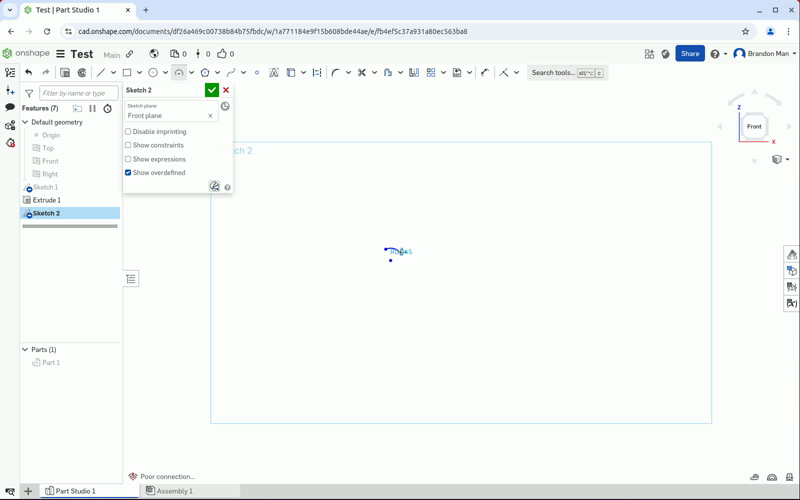
scroll(6)
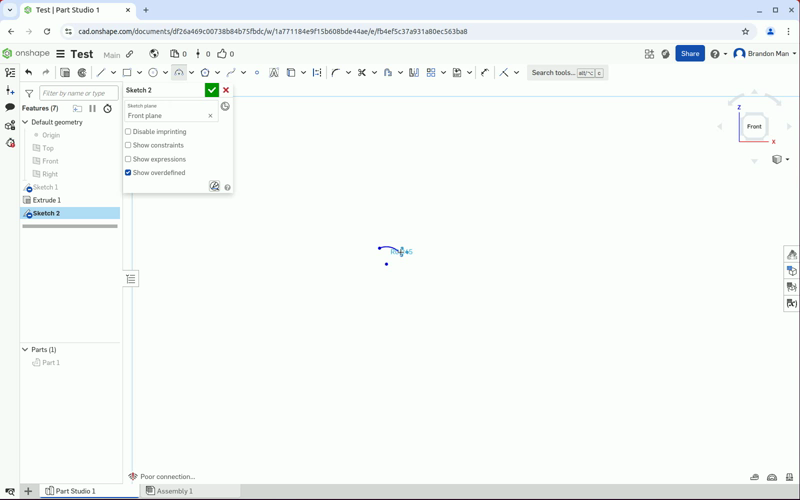
scroll(6)
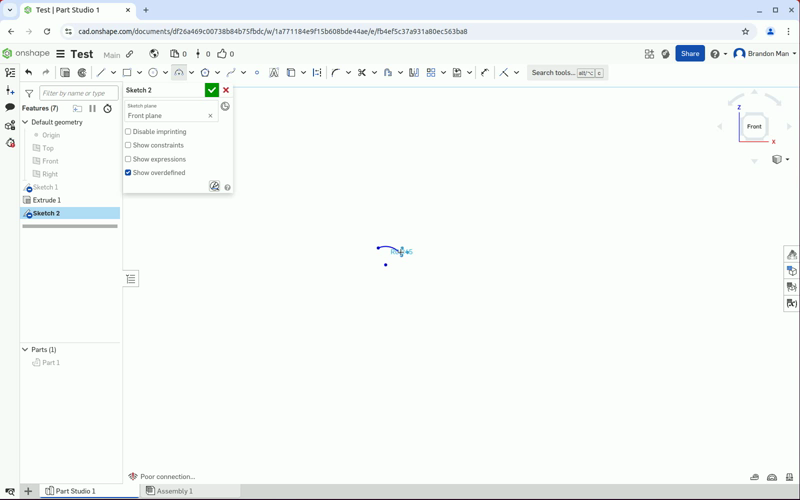
scroll(6)
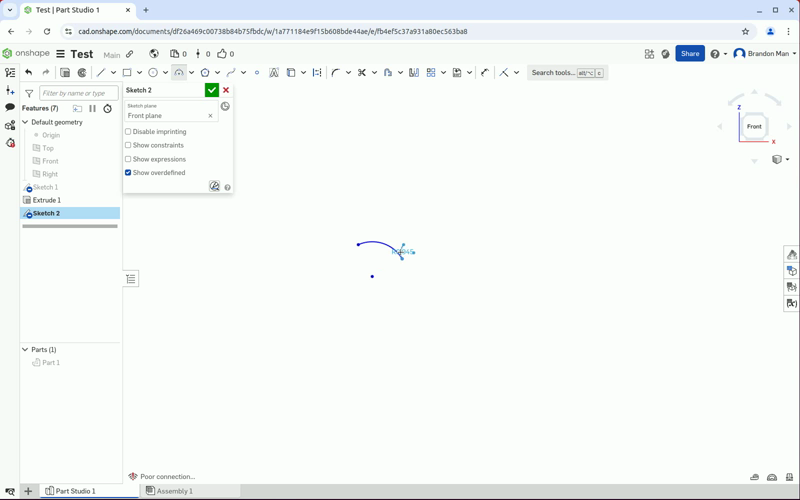
scroll(6)
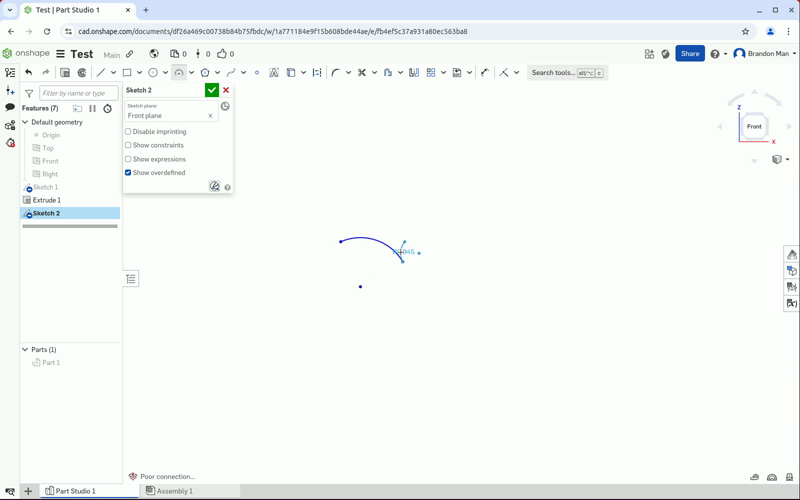
scroll(6)
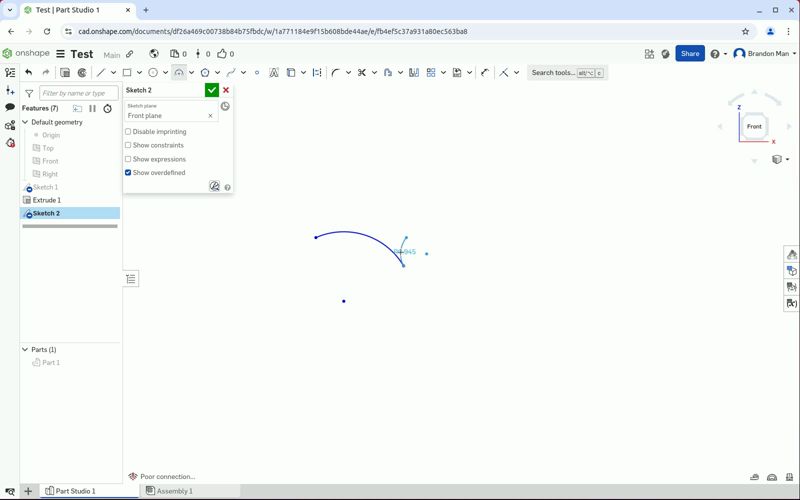
scroll(6)
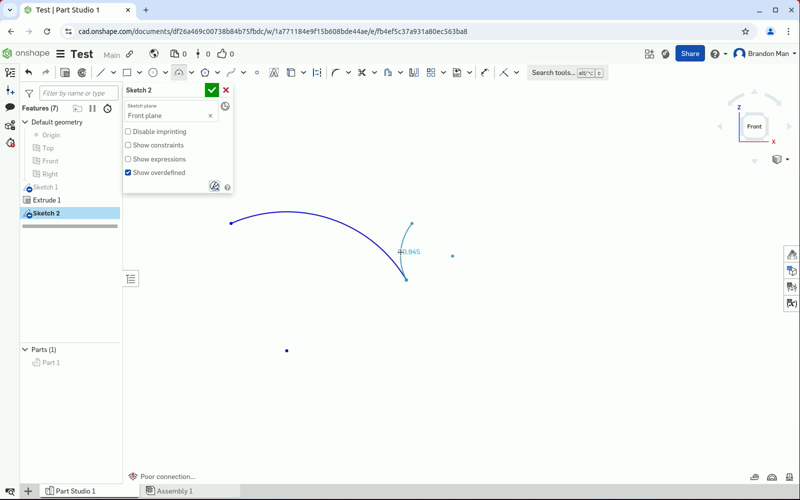
click(400, 251)
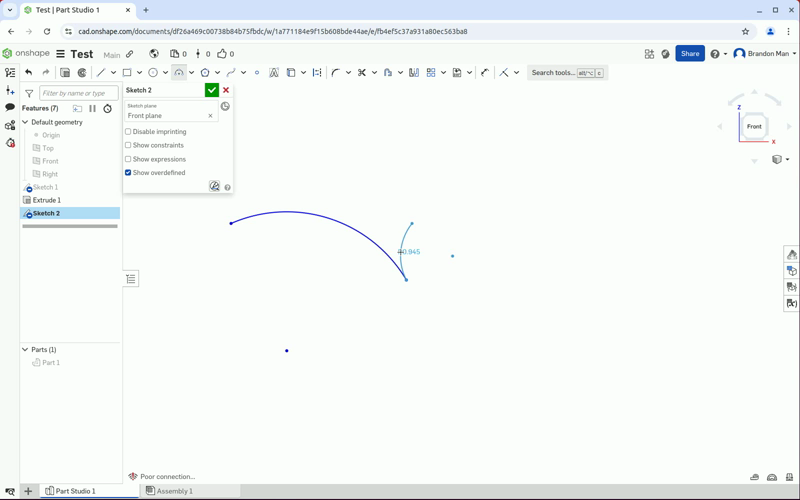
scroll(-6)
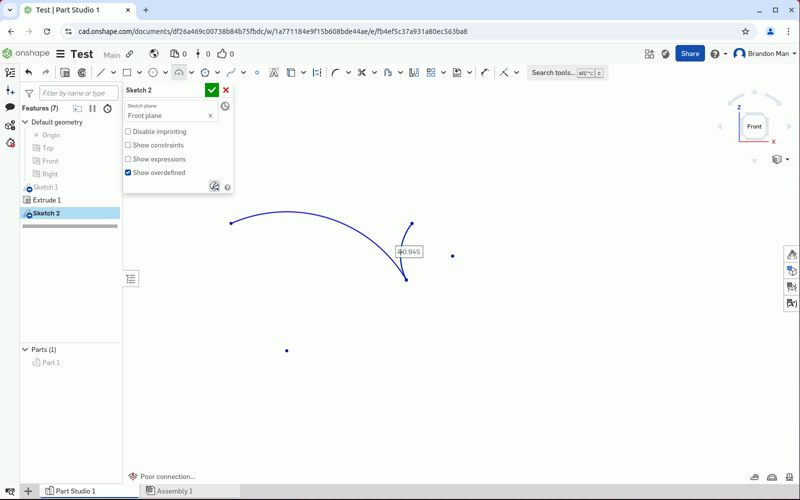
scroll(-6)
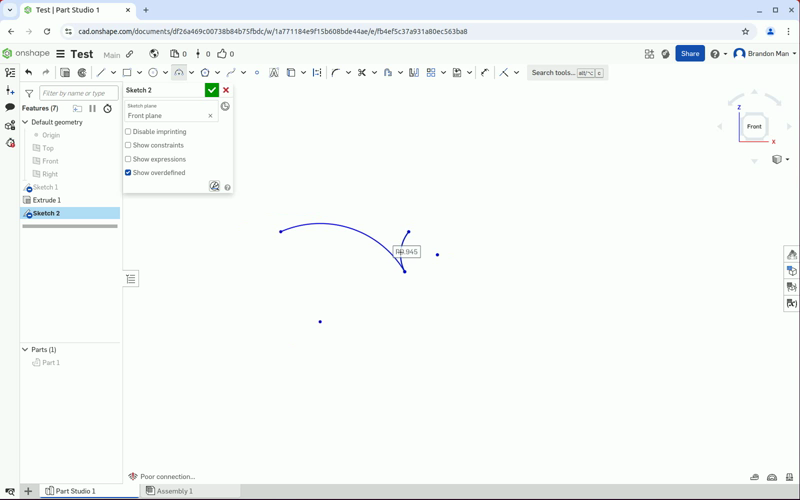
scroll(-6)
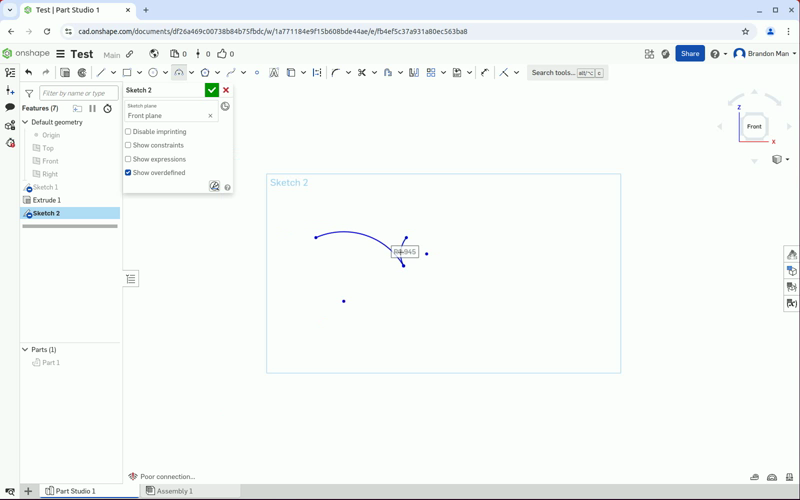
scroll(-6)
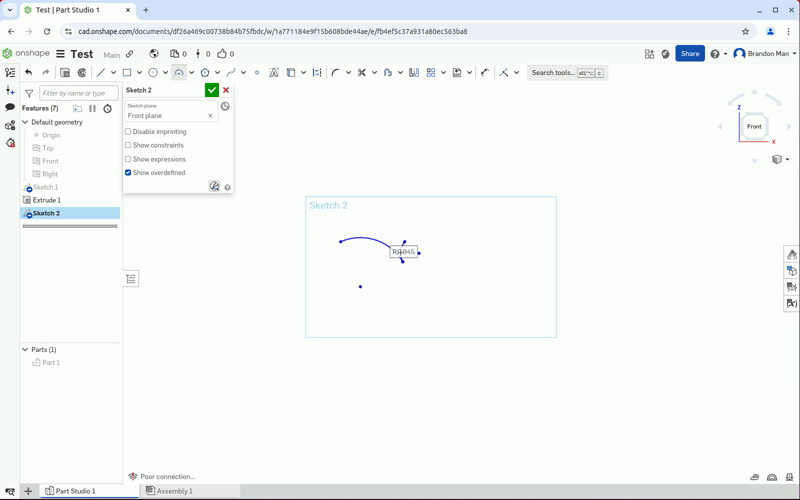
scroll(-6)
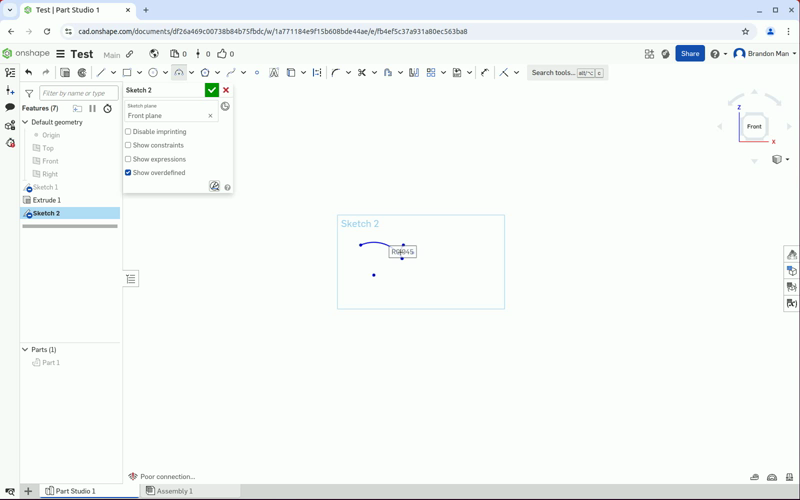
scroll(-6)
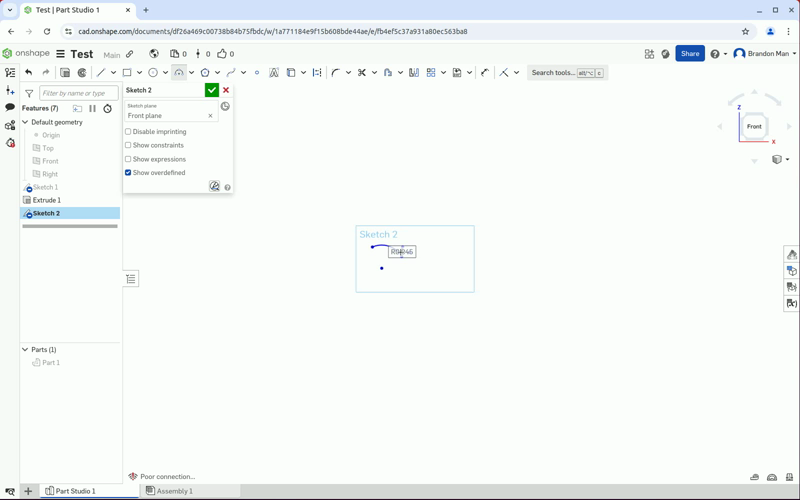
scroll(-6)
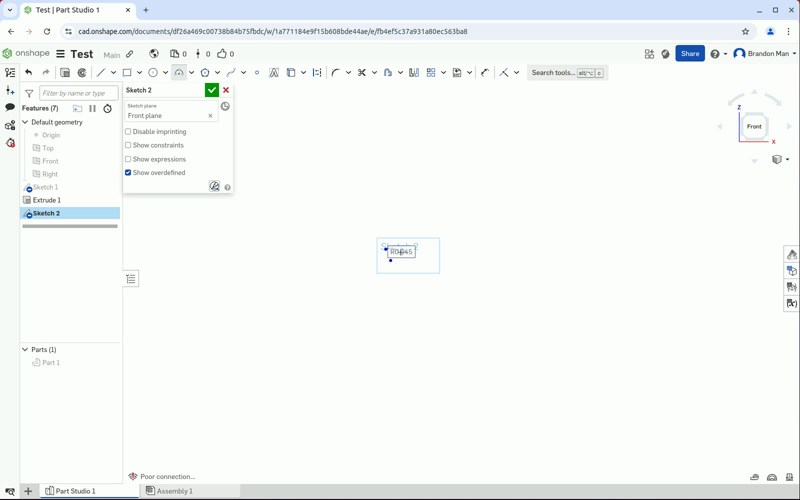
key_up(shift)
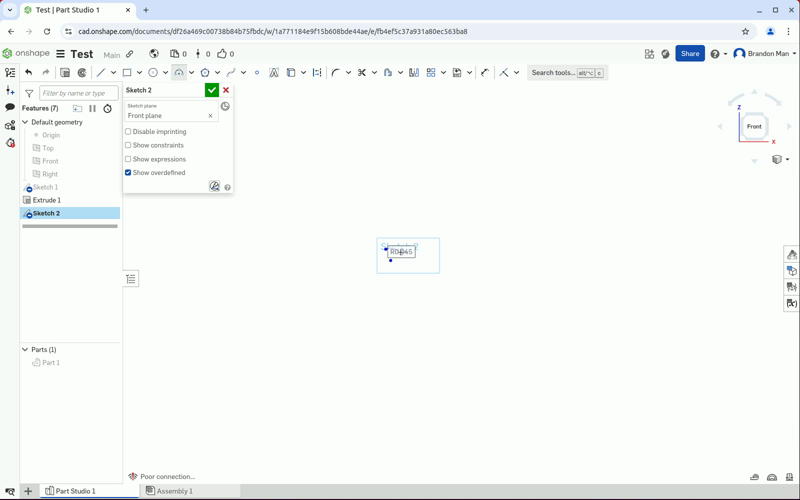
mouse_move(401, 249)
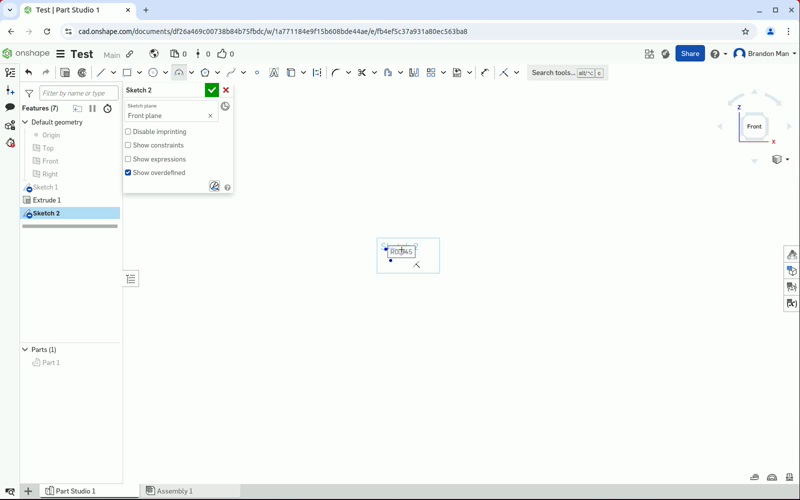
scroll(6)
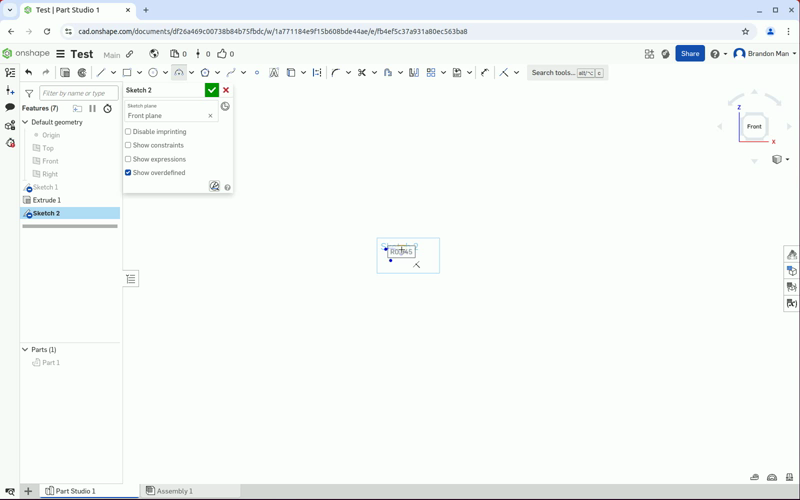
scroll(6)
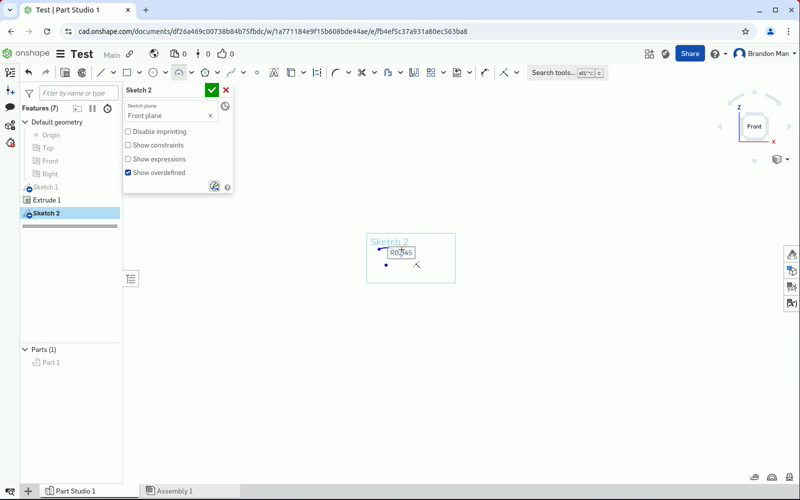
scroll(6)
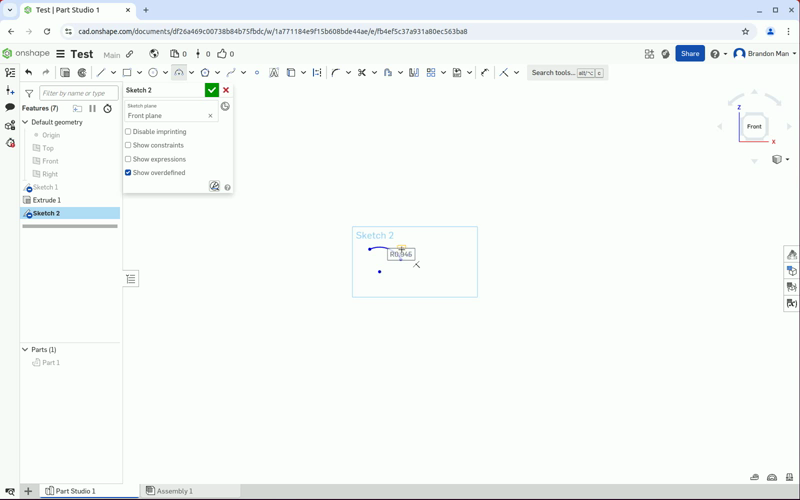
scroll(6)
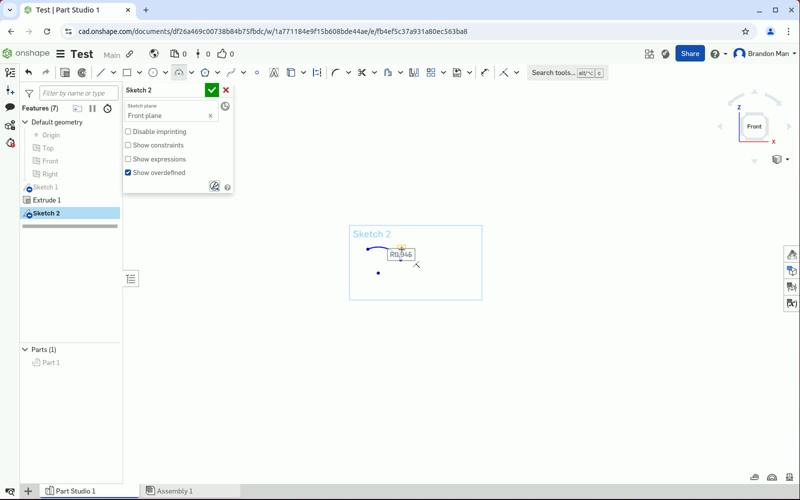
scroll(6)
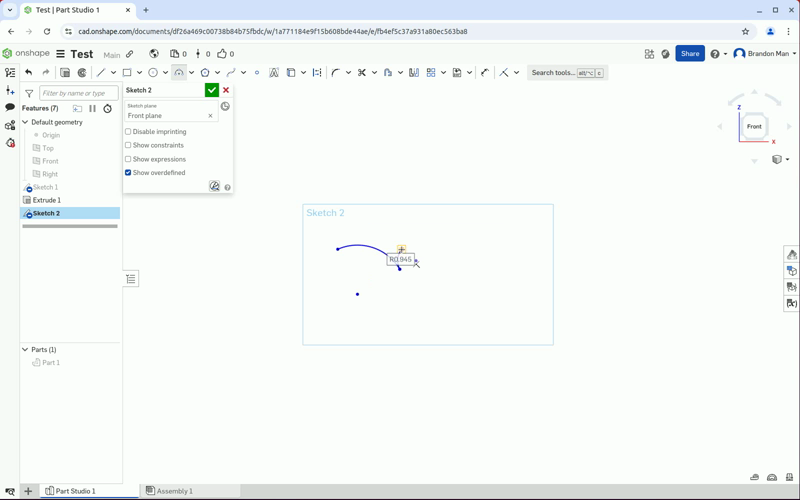
scroll(6)
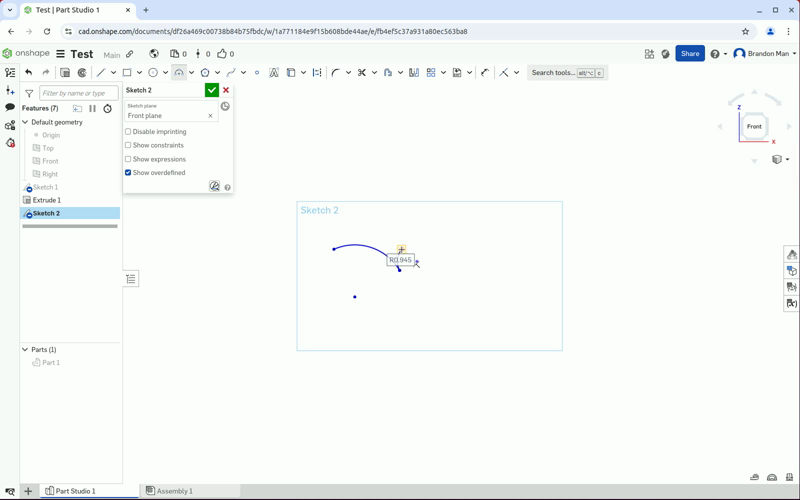
scroll(6)
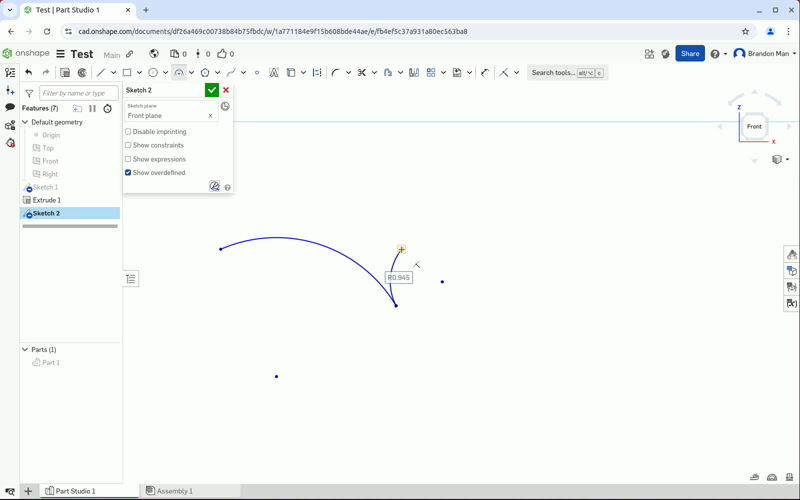
click(401, 249)
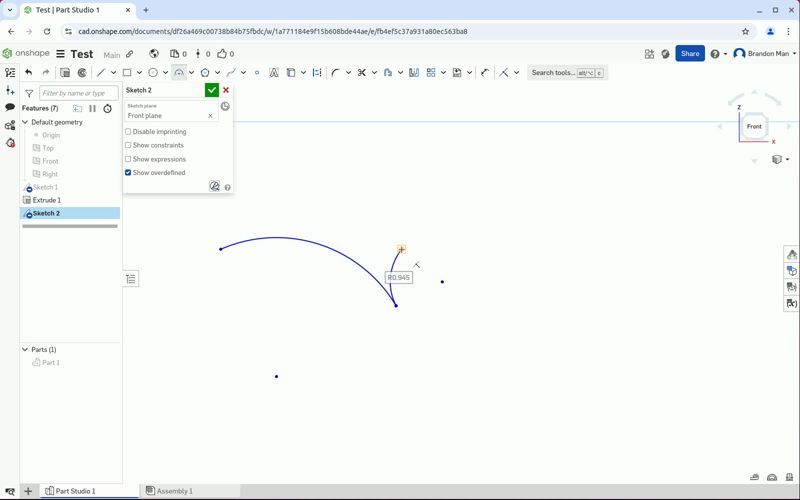
scroll(-6)
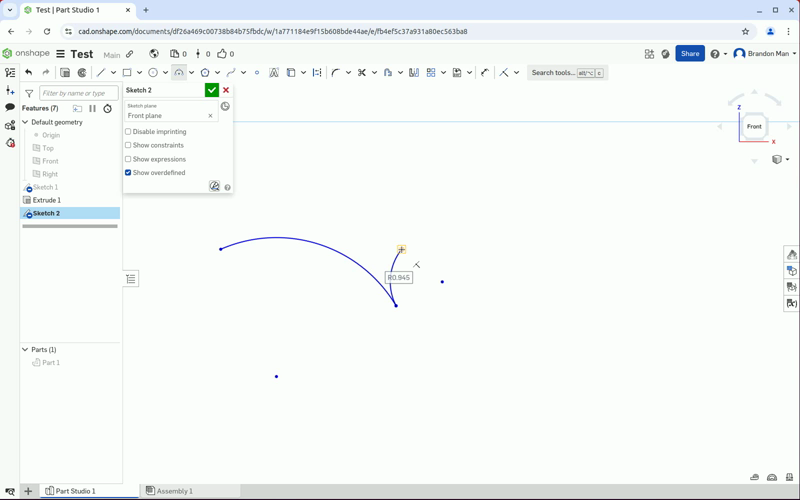
scroll(-6)
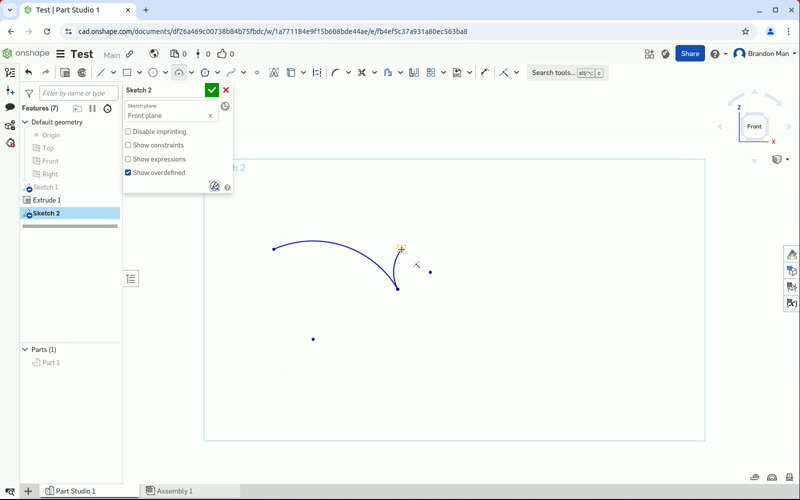
scroll(-6)
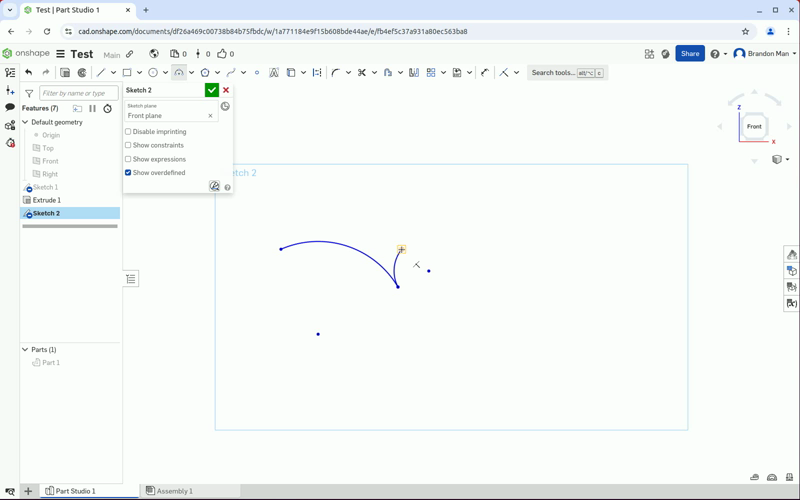
scroll(-6)
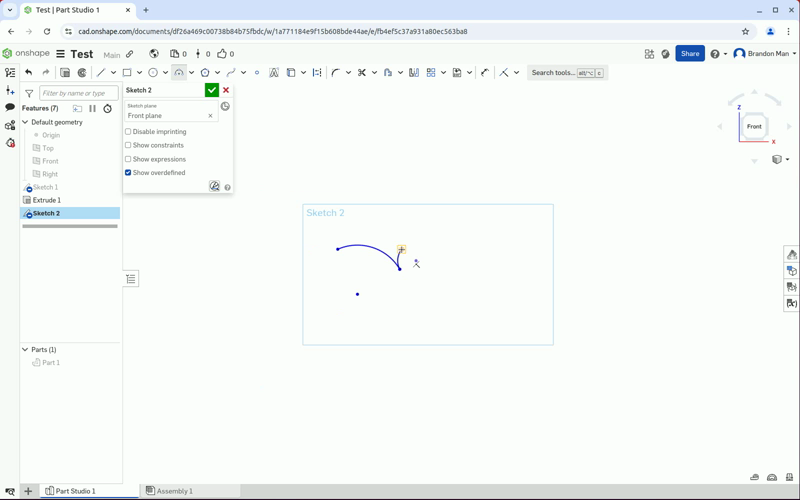
scroll(-6)
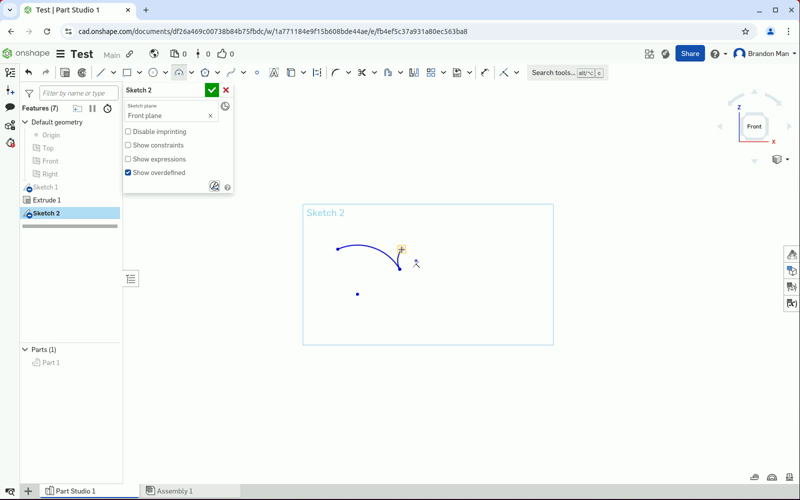
scroll(-6)
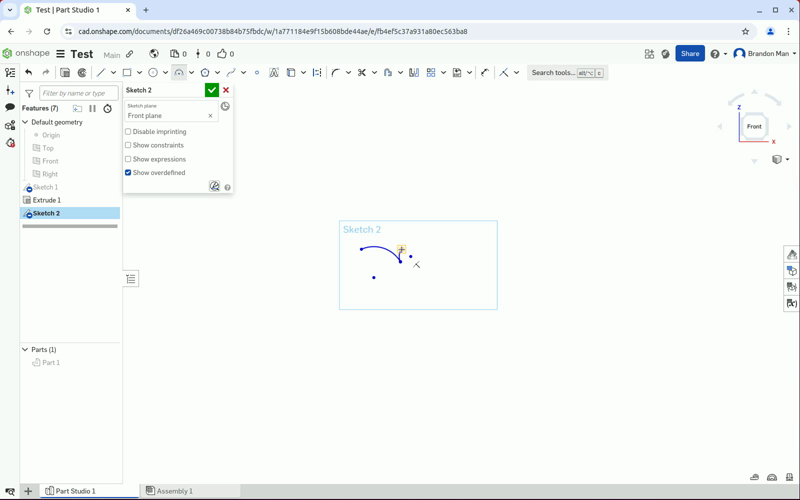
scroll(-6)
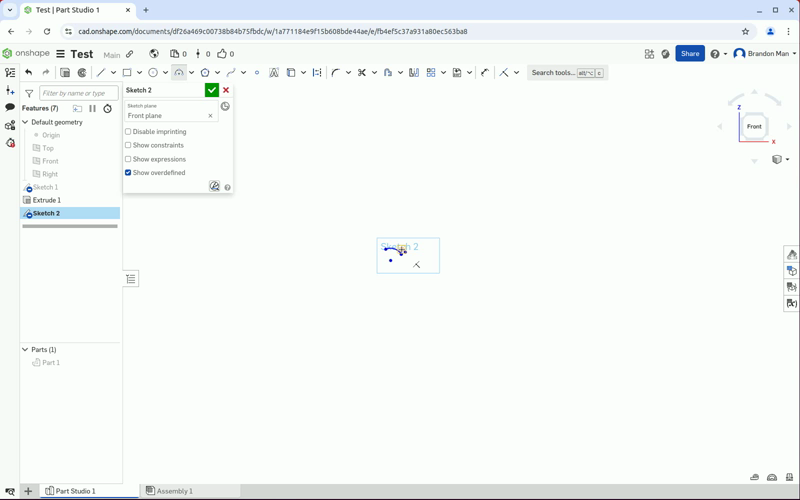
key_down(shift)
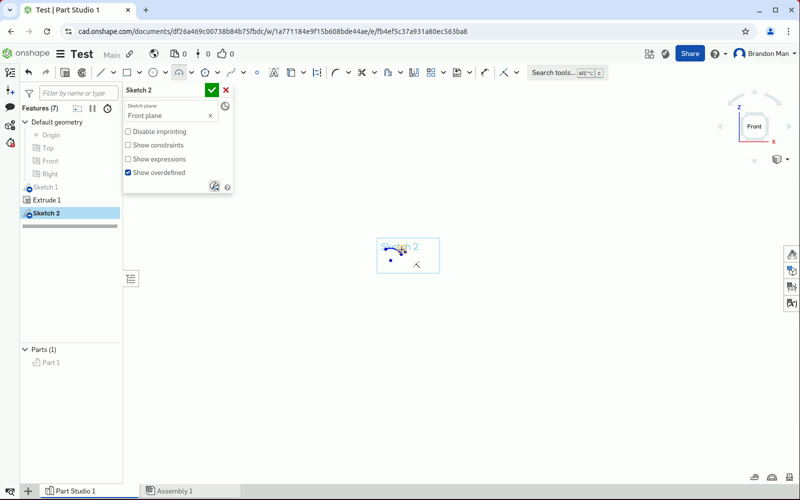
mouse_move(391, 244)
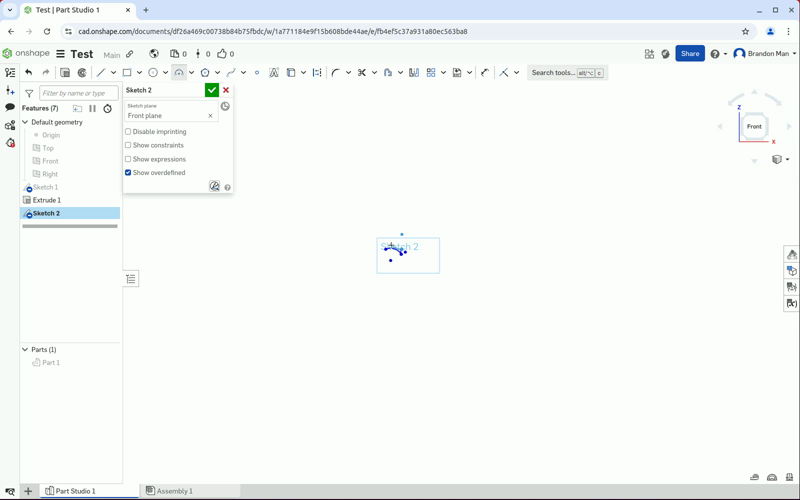
click(391, 244)
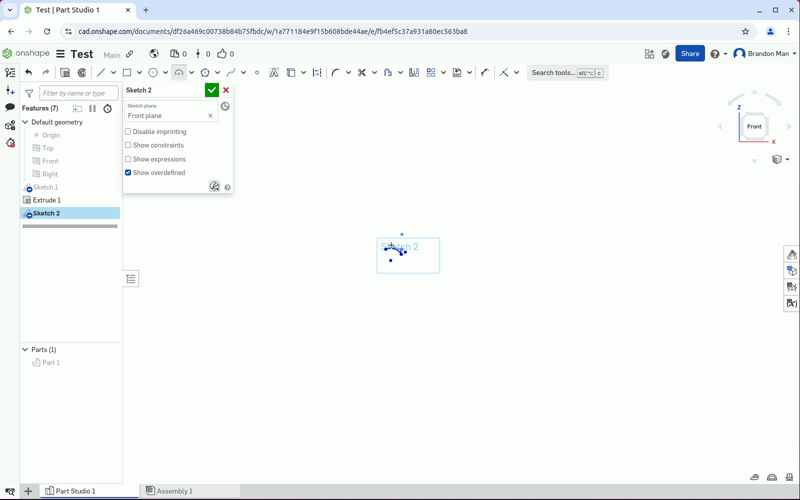
mouse_move(397, 245)
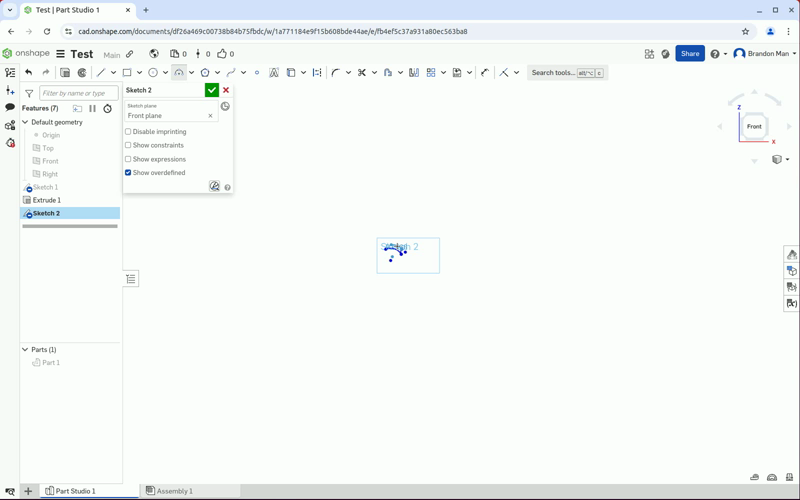
scroll(6)
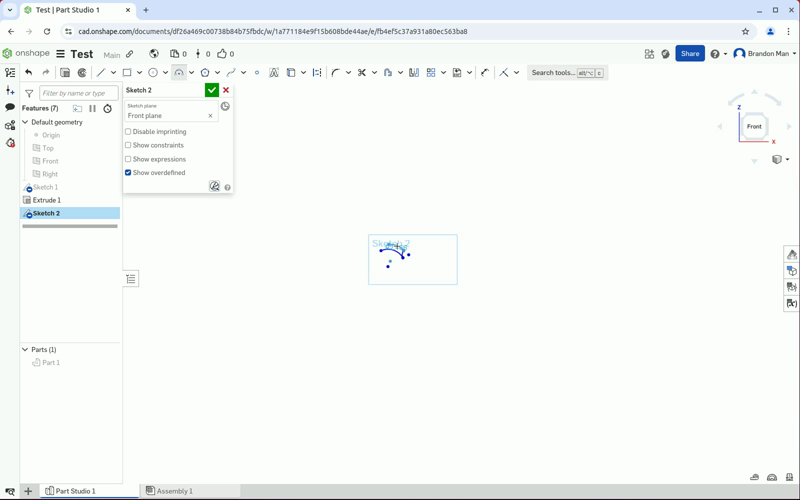
scroll(6)
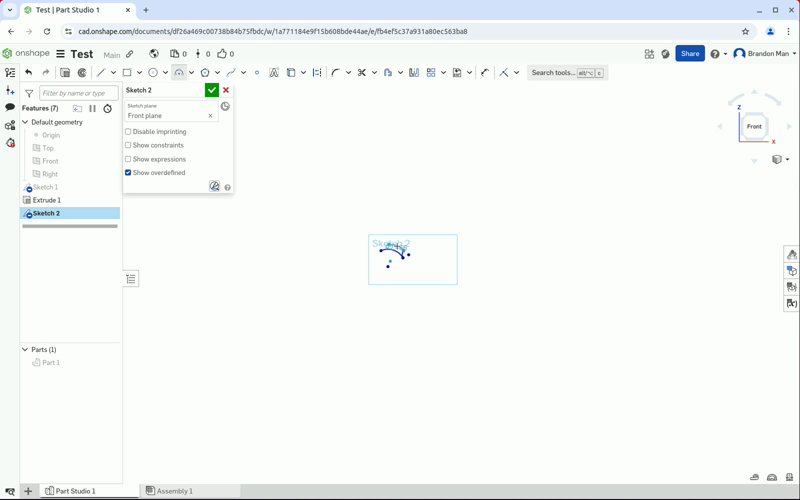
scroll(6)
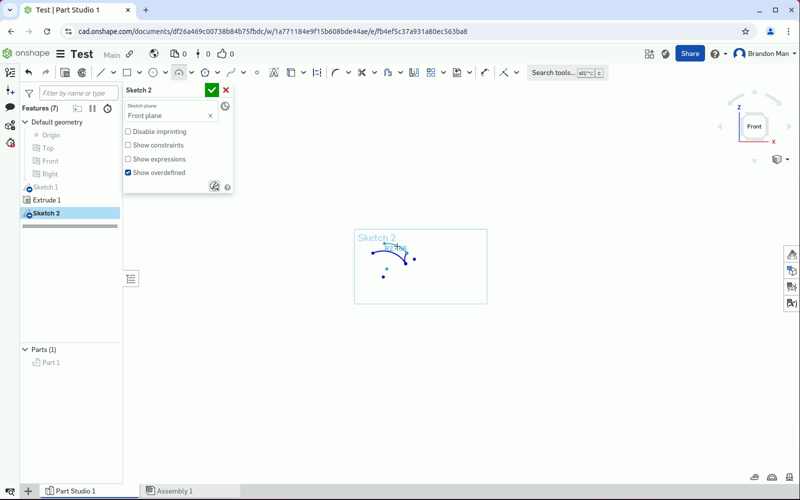
scroll(6)
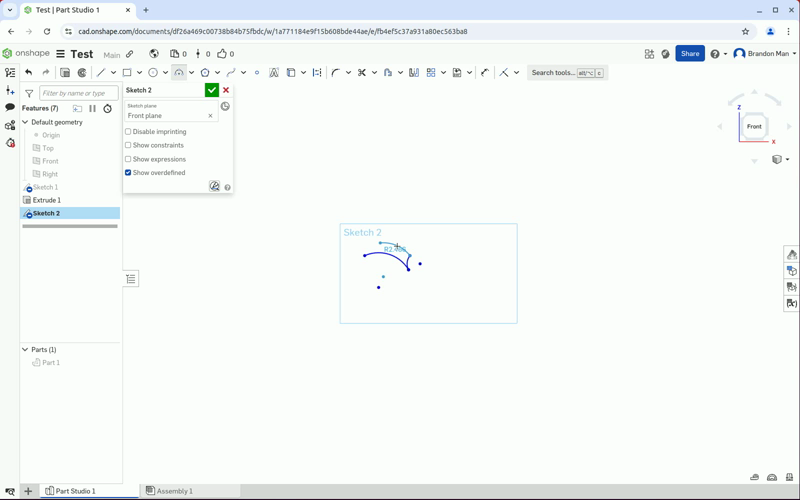
scroll(6)
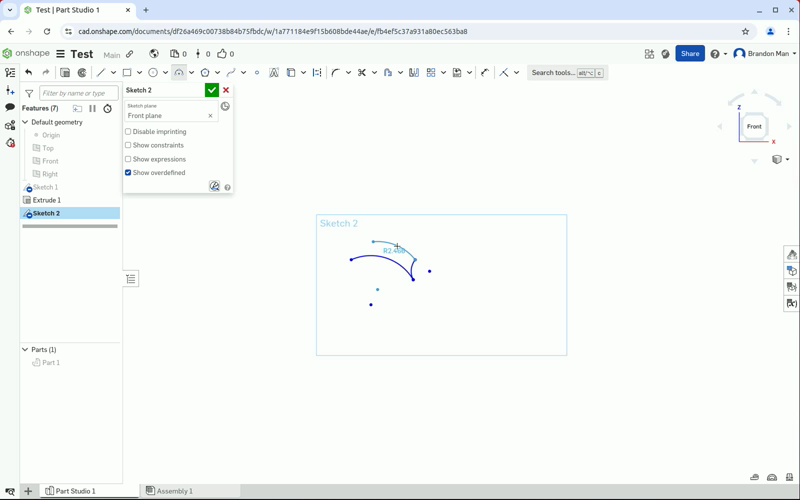
scroll(6)
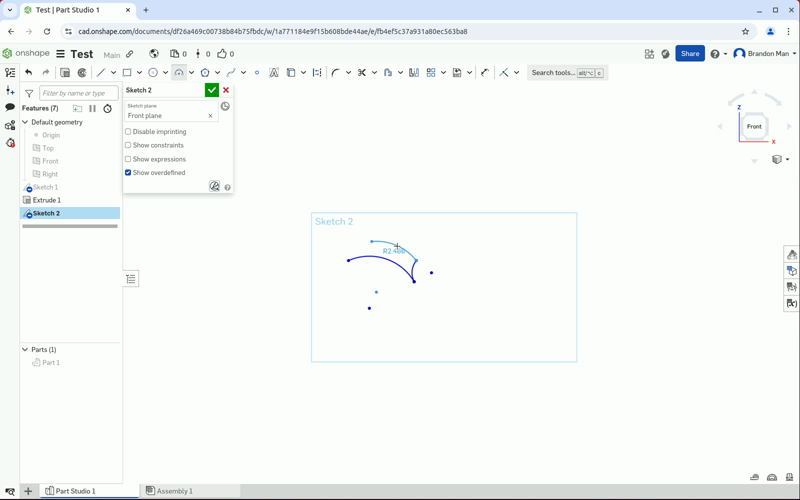
scroll(6)
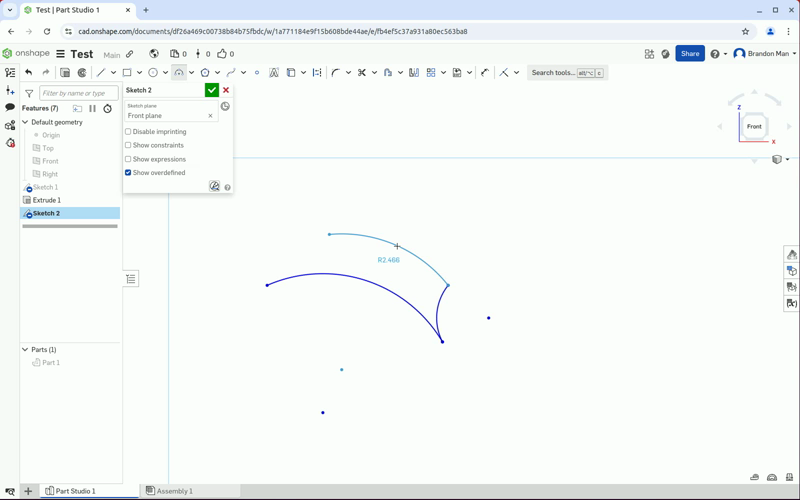
click(397, 245)
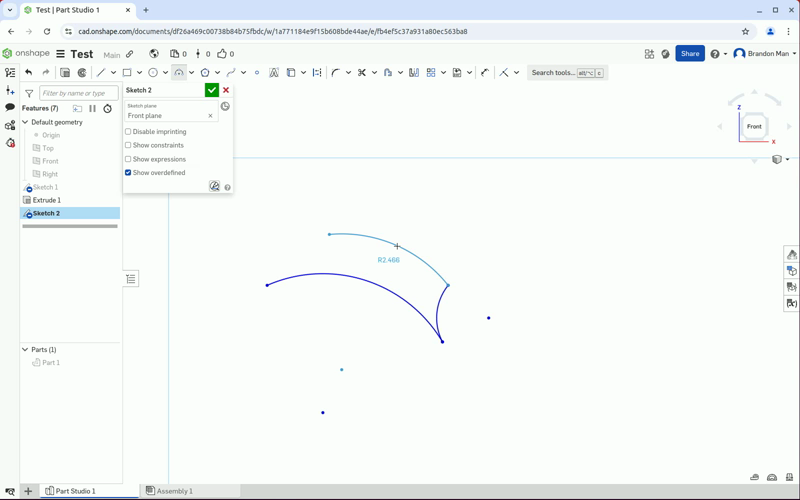
scroll(-6)
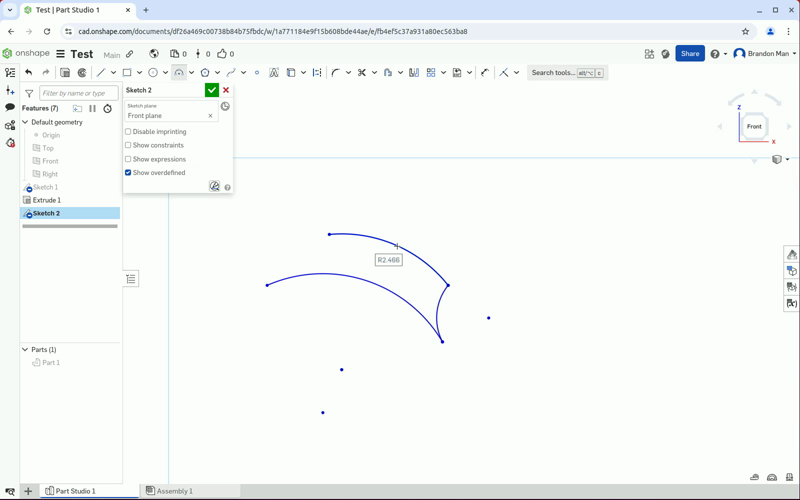
scroll(-6)
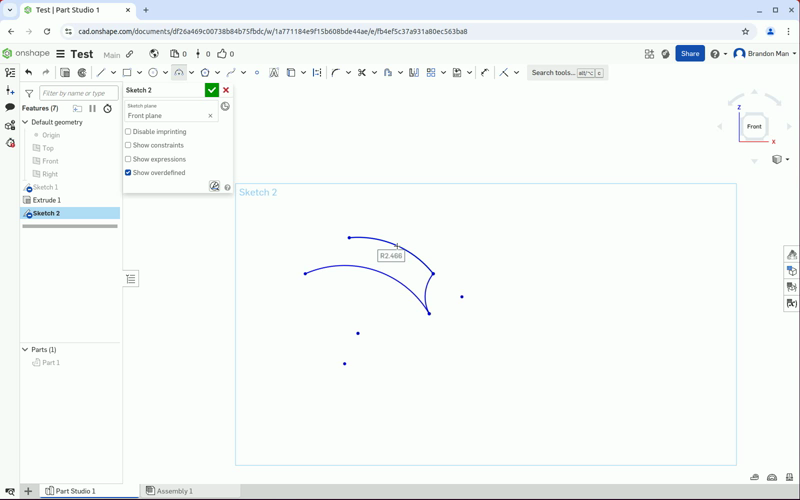
scroll(-6)
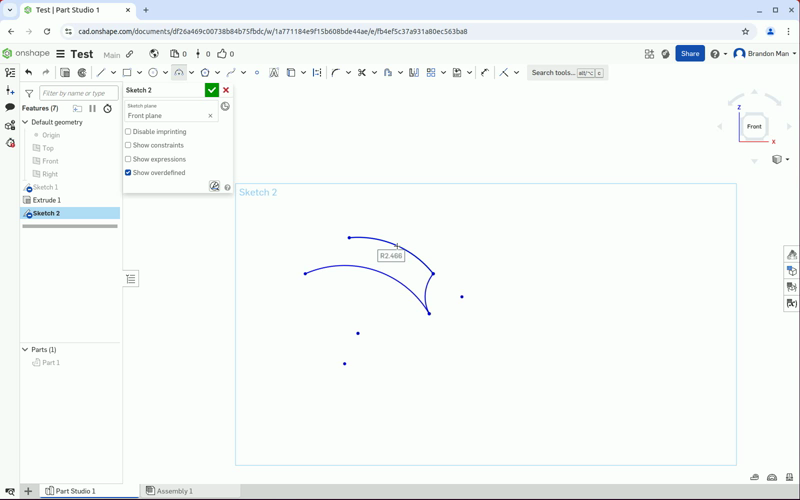
scroll(-6)
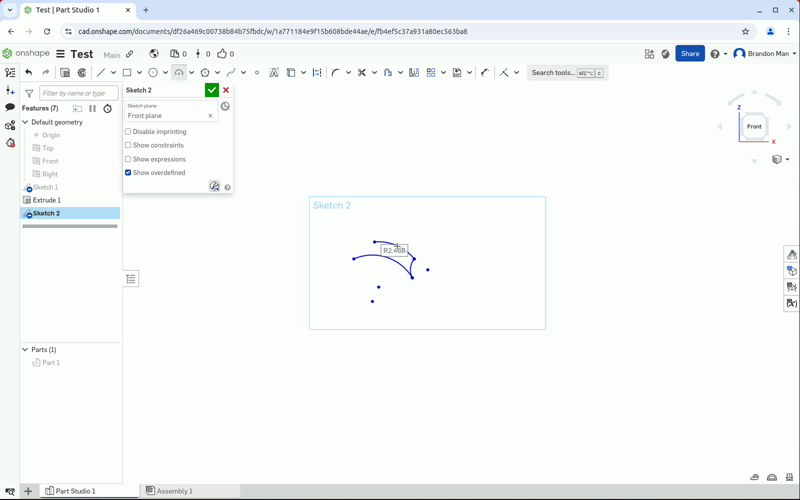
scroll(-6)
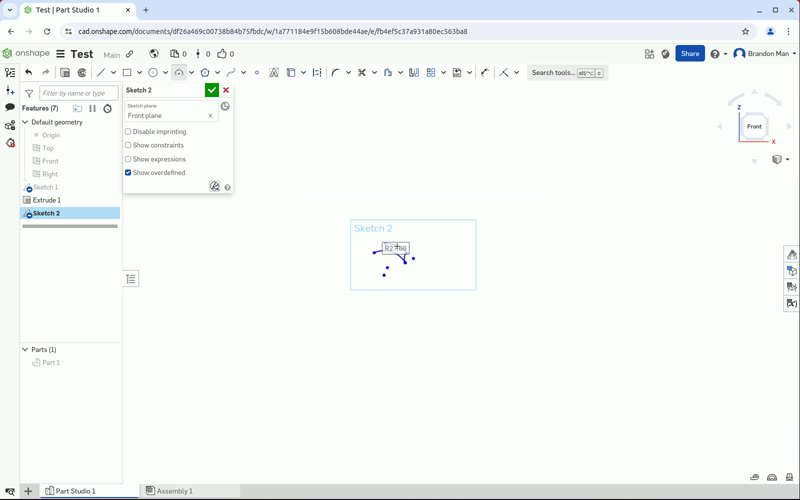
scroll(-6)
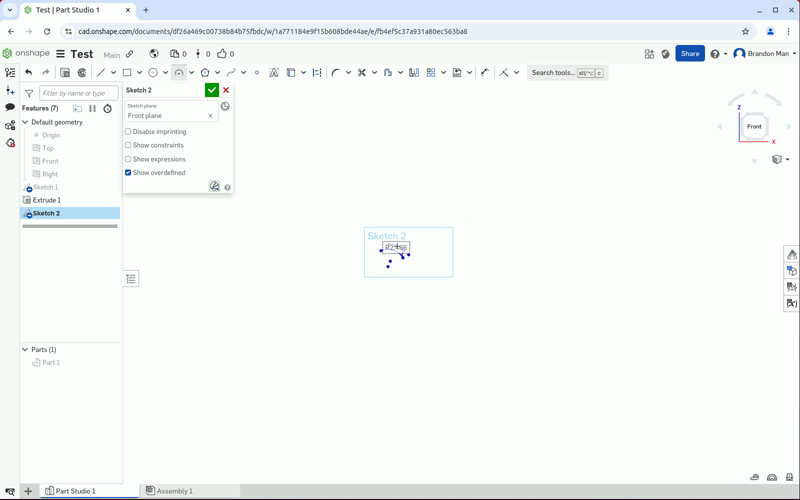
scroll(-6)
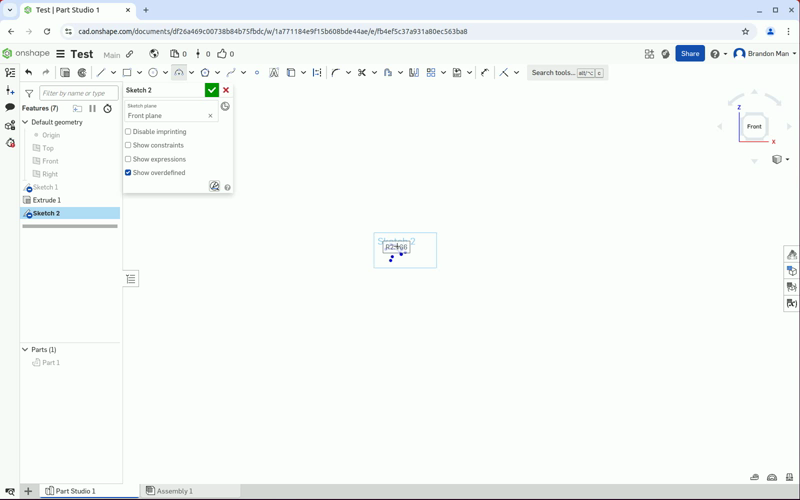
key_up(shift)
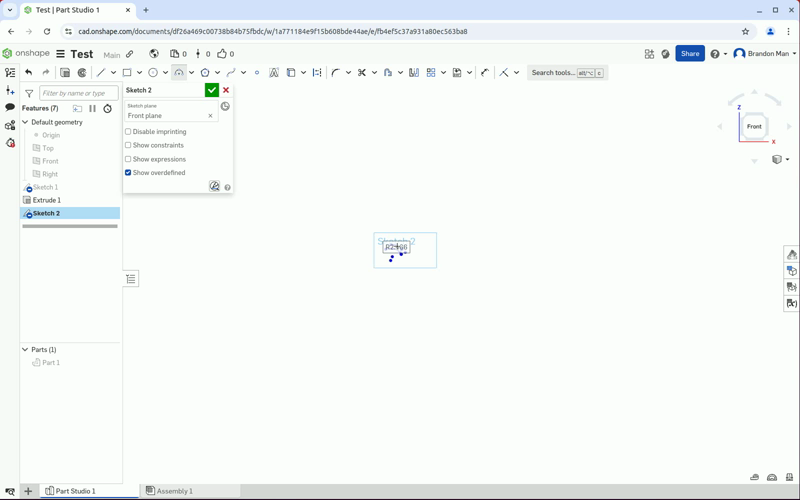
mouse_move(391, 244)
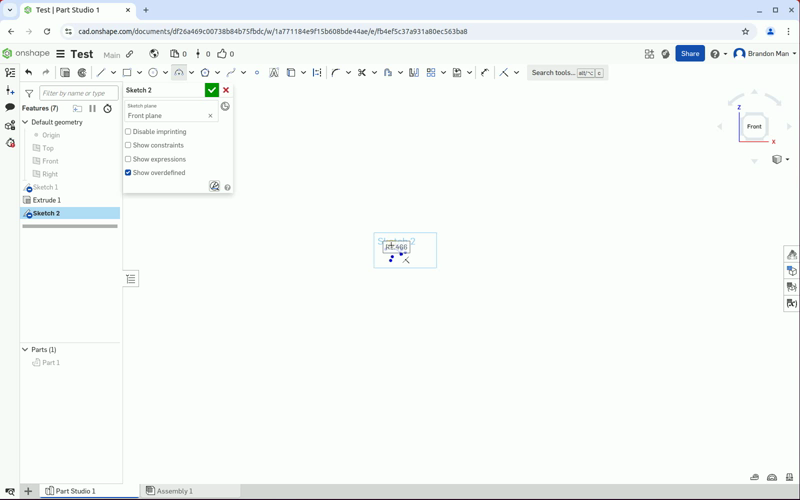
click(391, 244)
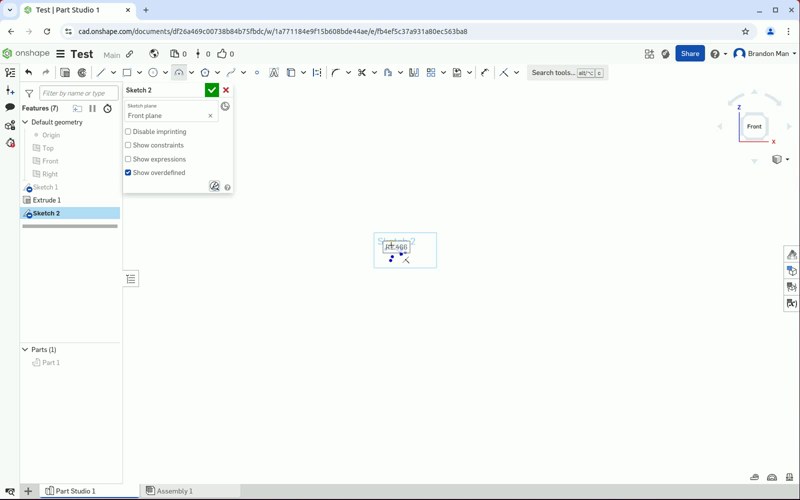
mouse_move(385, 249)
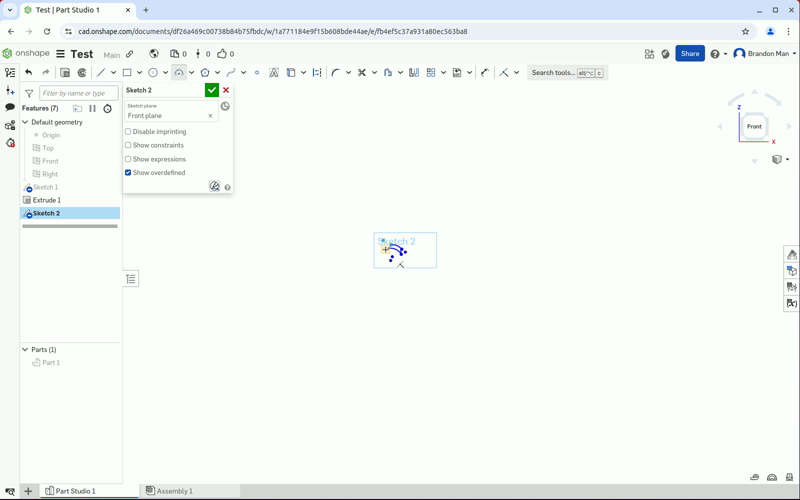
scroll(6)
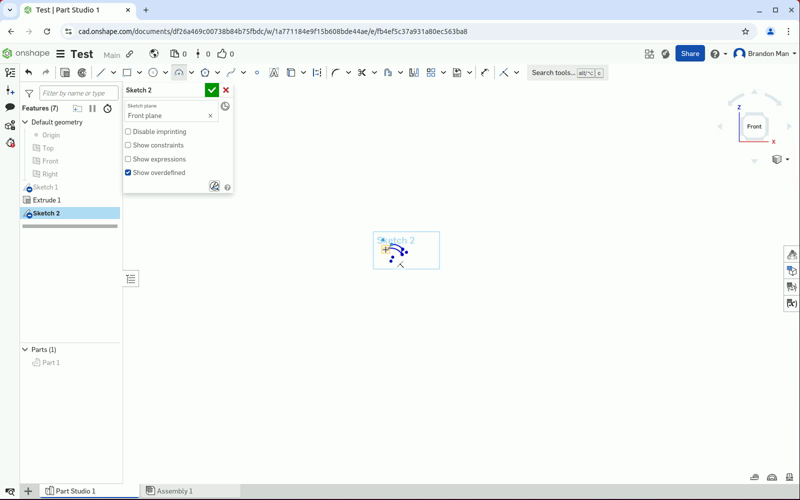
scroll(6)
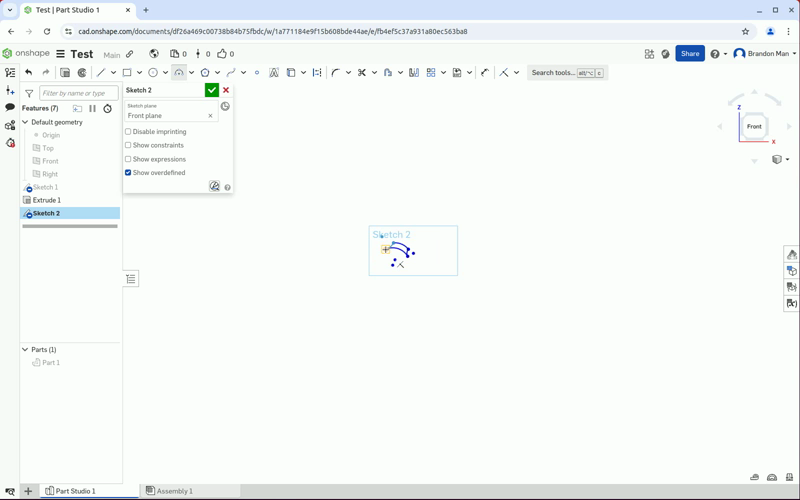
scroll(6)
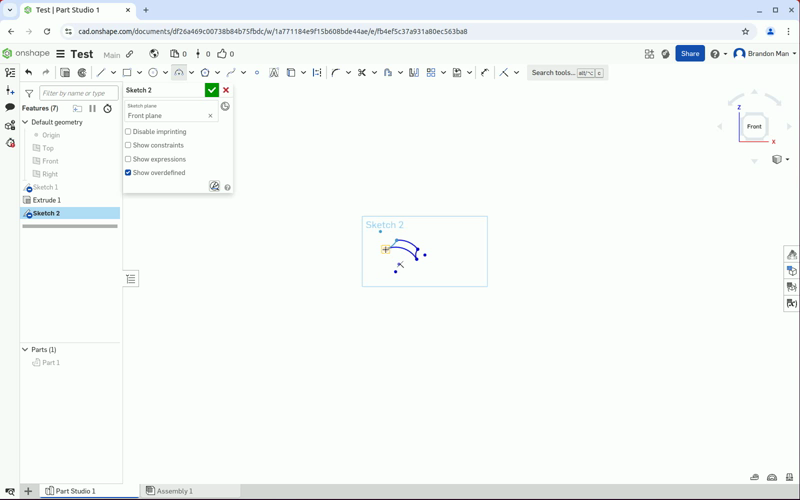
scroll(6)
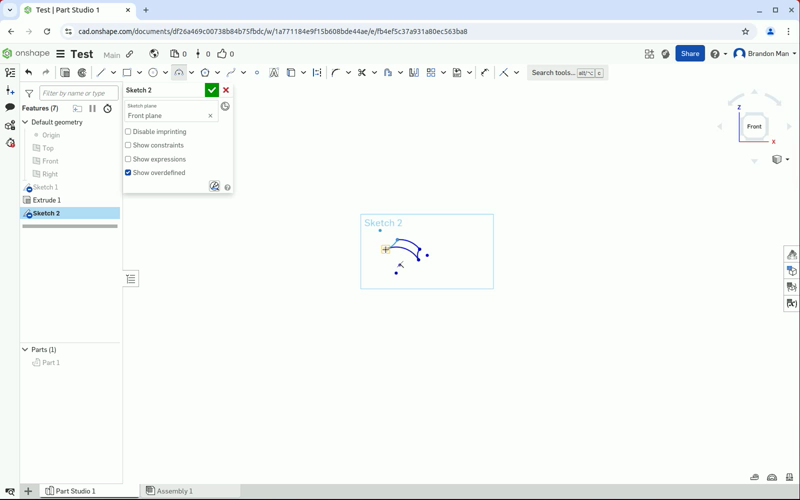
scroll(6)
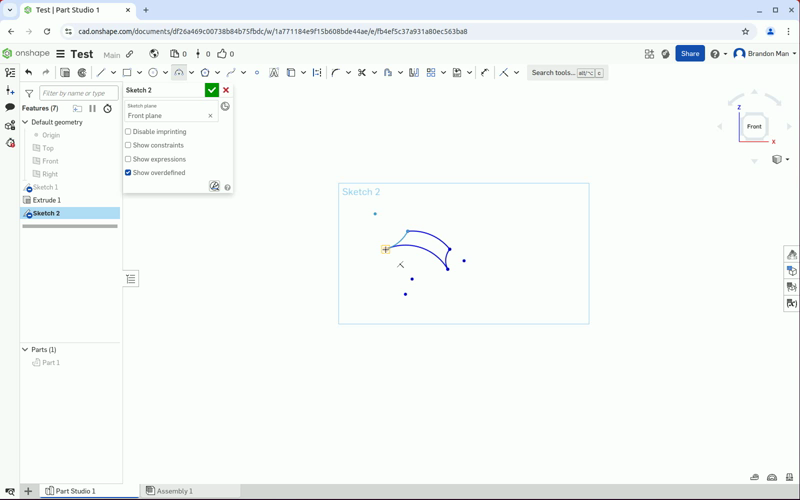
scroll(6)
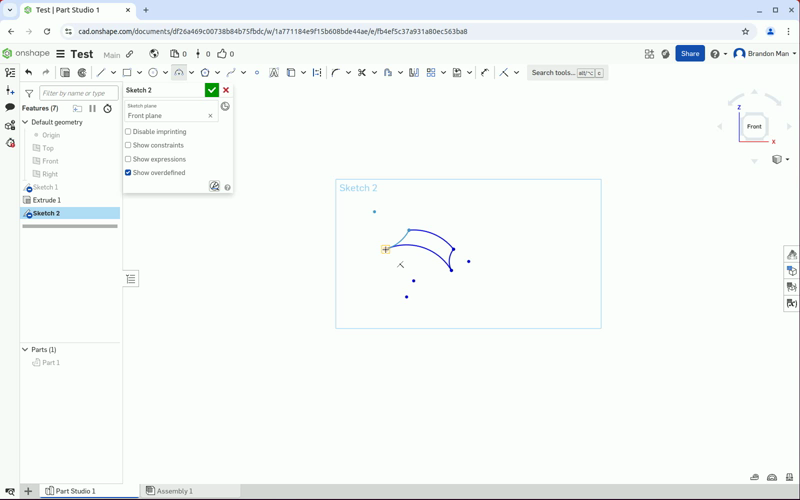
scroll(6)
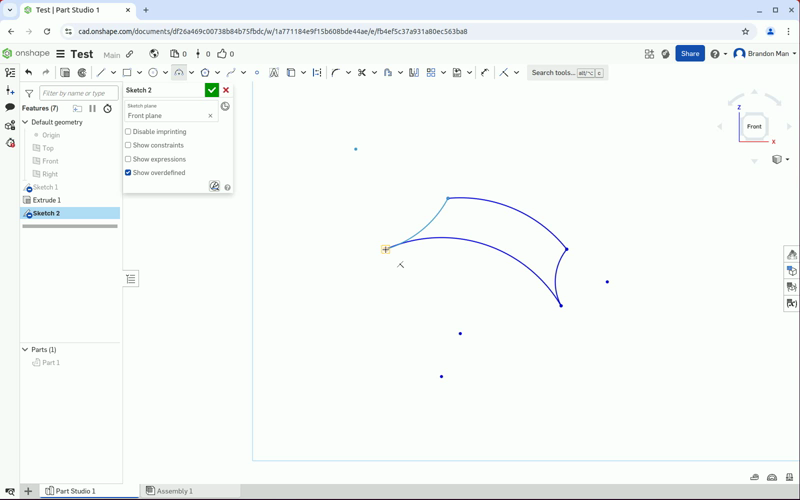
click(385, 249)
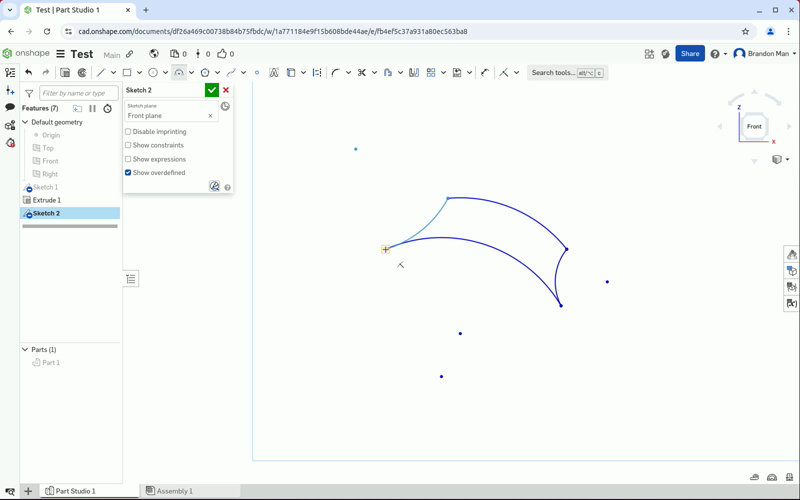
scroll(-6)
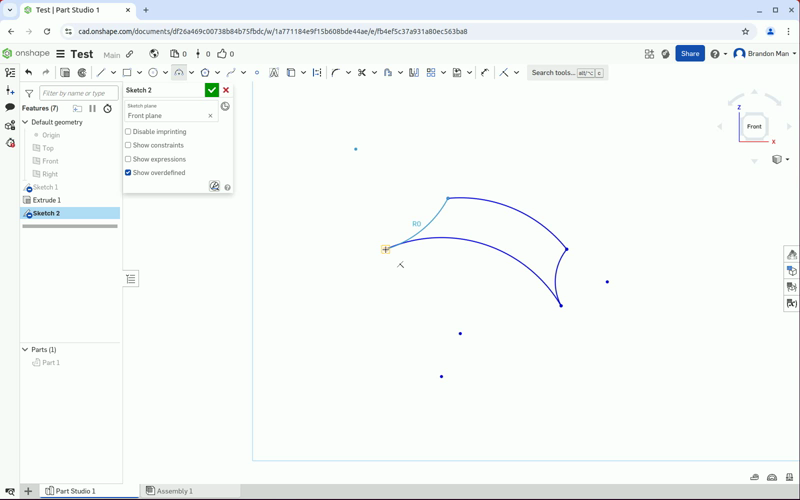
scroll(-6)
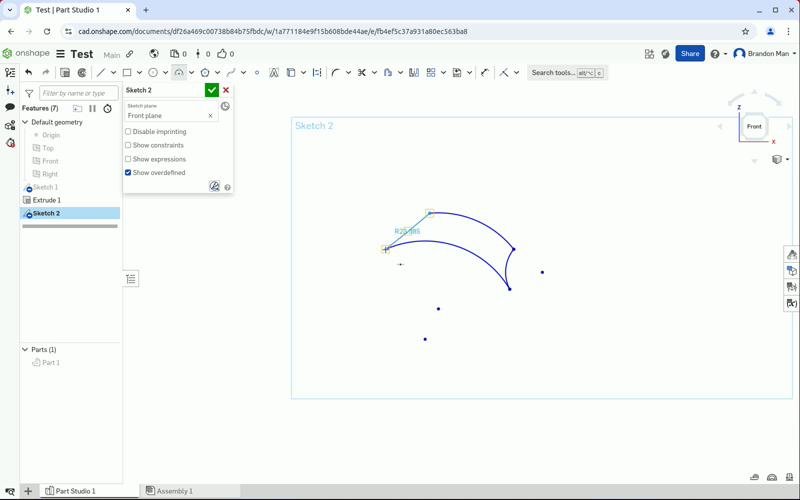
scroll(-6)
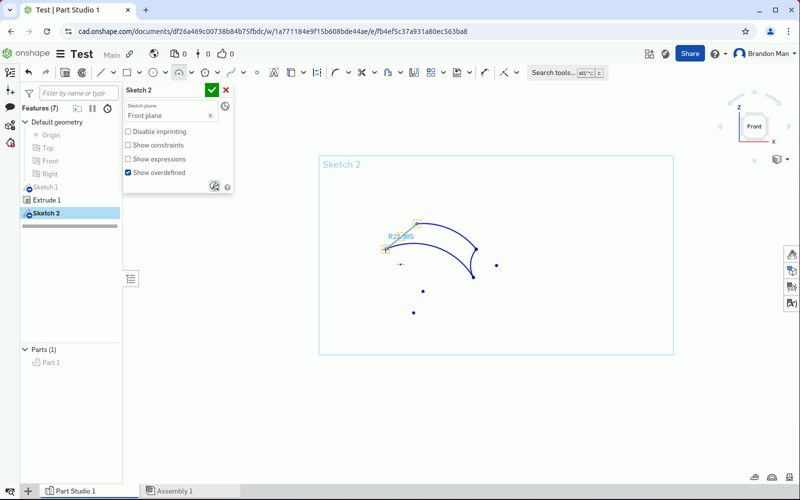
scroll(-6)
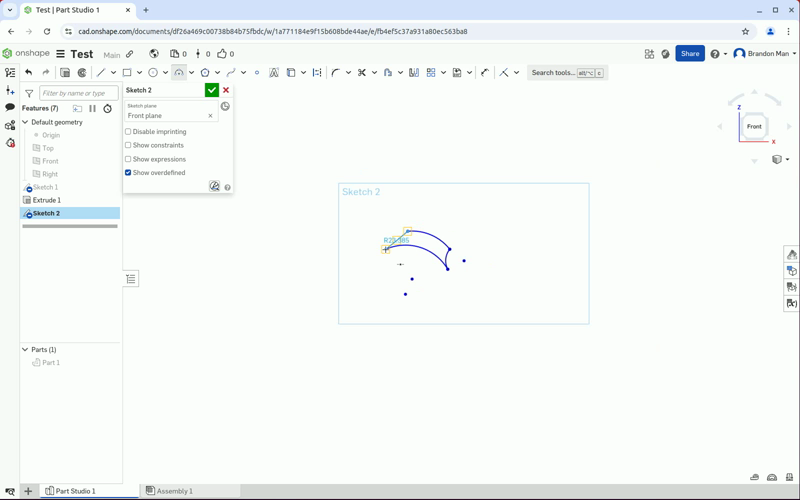
scroll(-6)
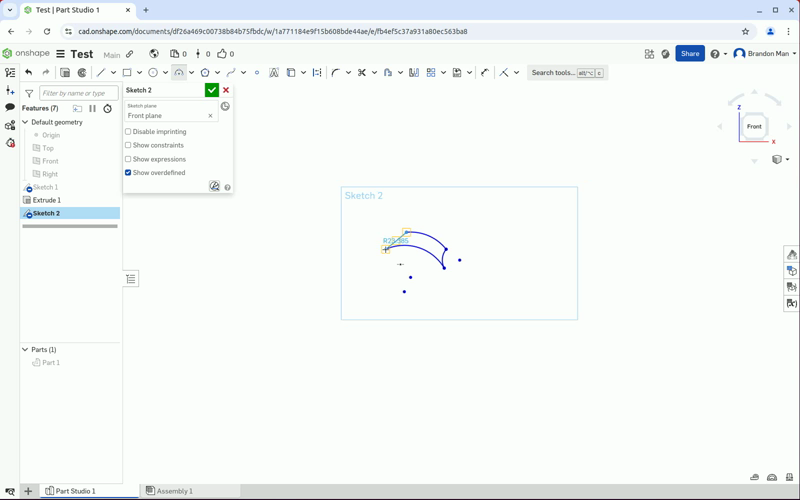
scroll(-6)
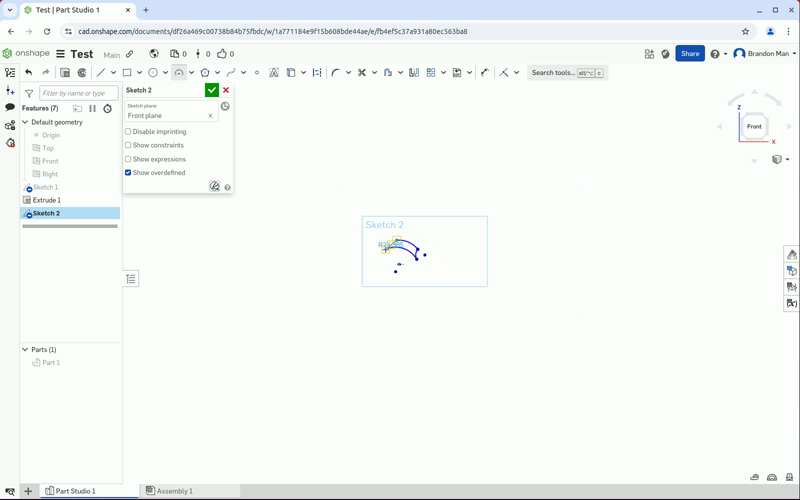
scroll(-6)
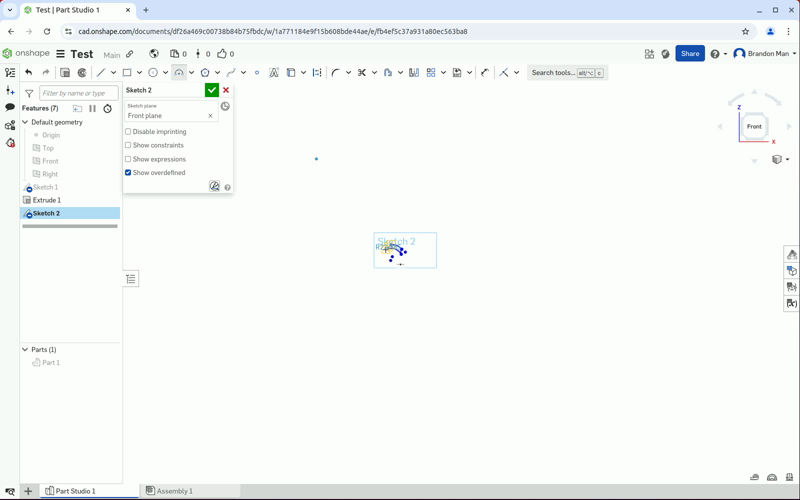
key_down(shift)
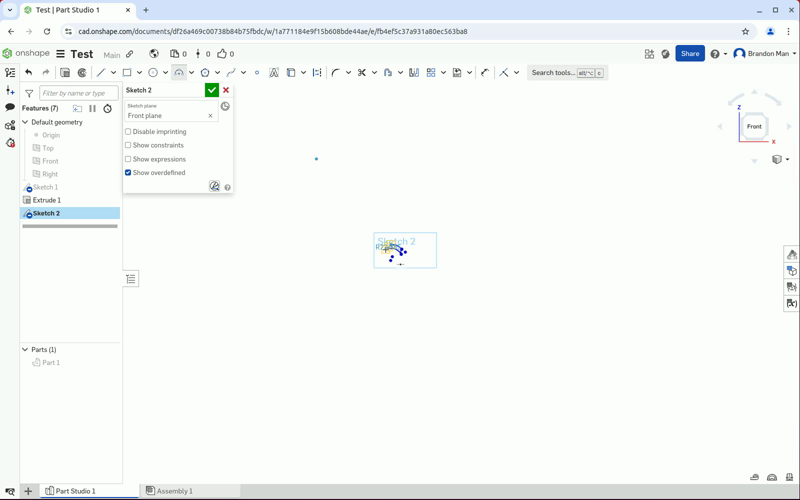
mouse_move(388, 246)
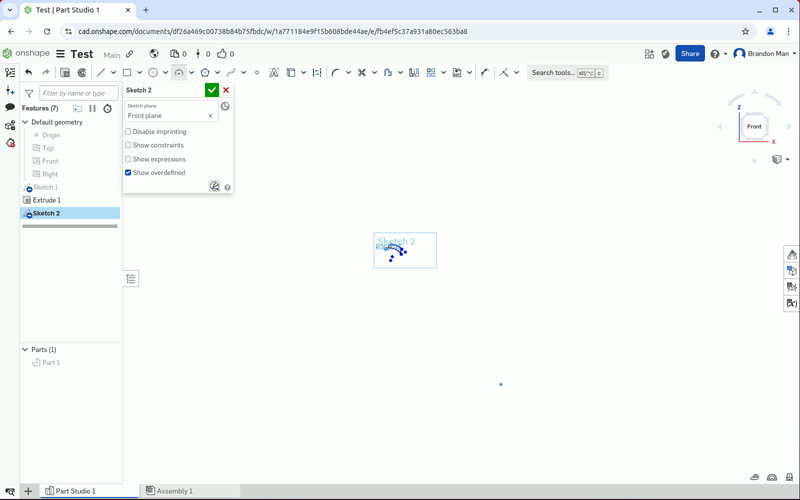
scroll(6)
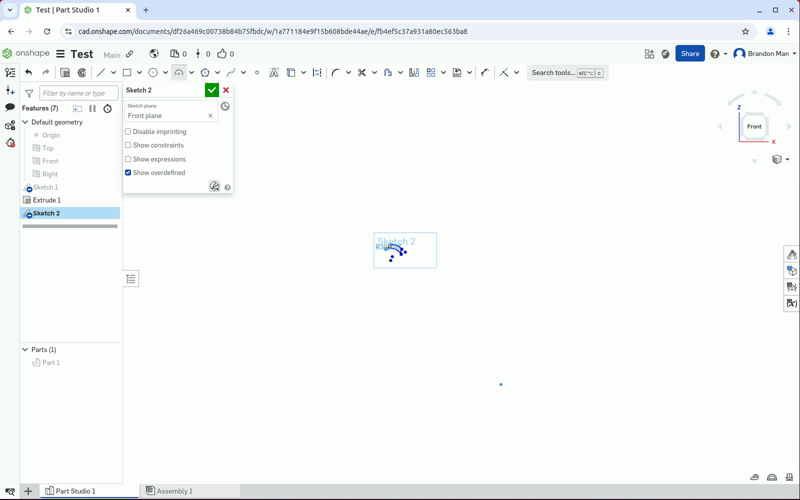
scroll(6)
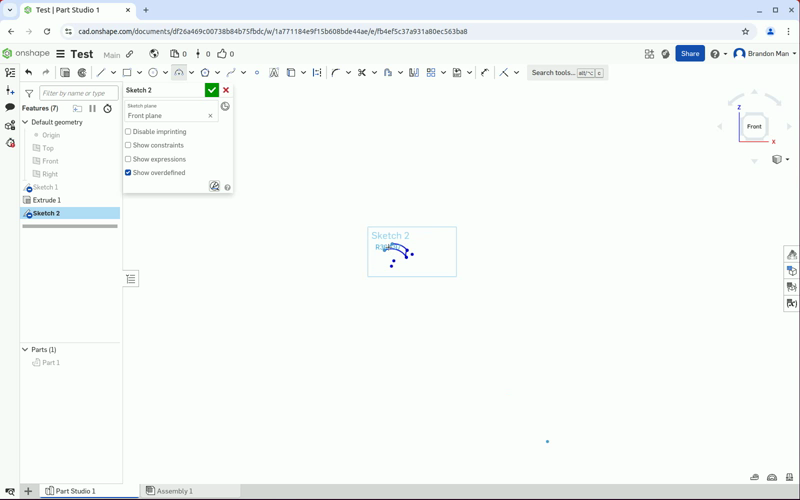
scroll(6)
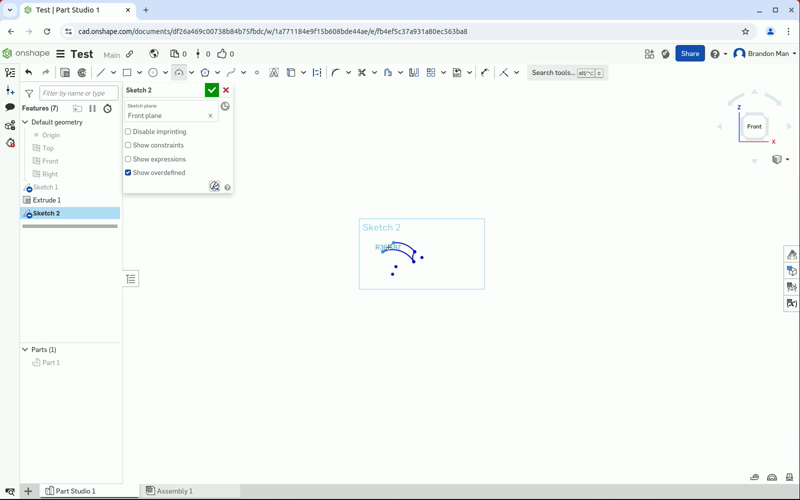
scroll(6)
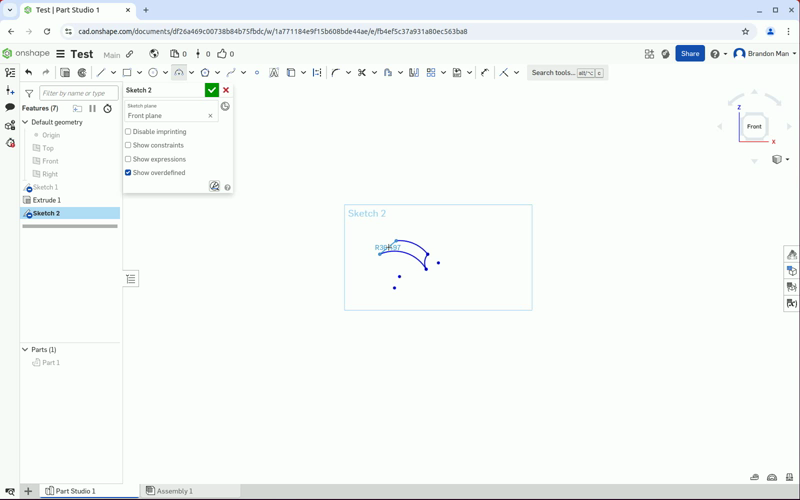
scroll(6)
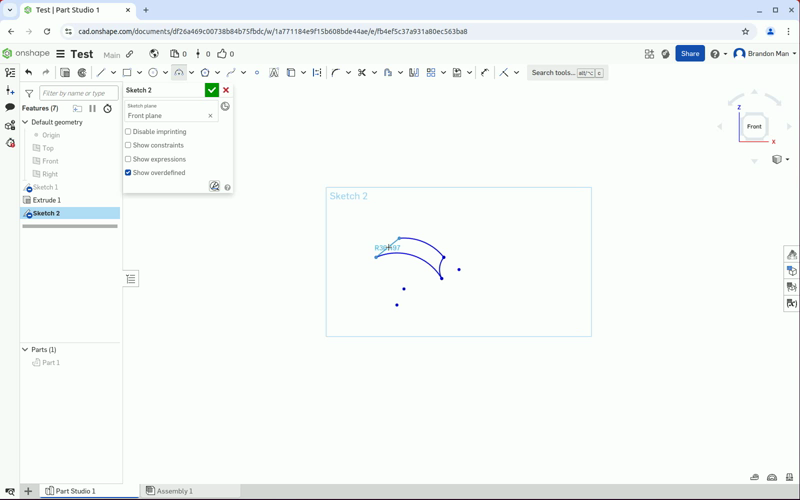
scroll(6)
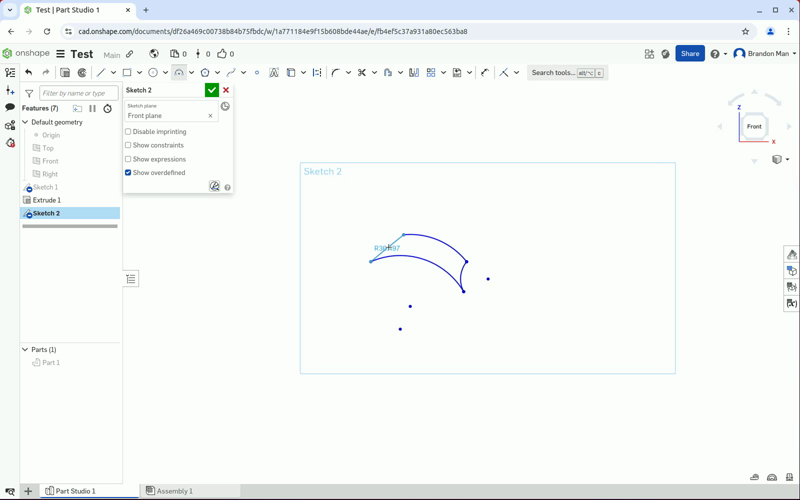
scroll(6)
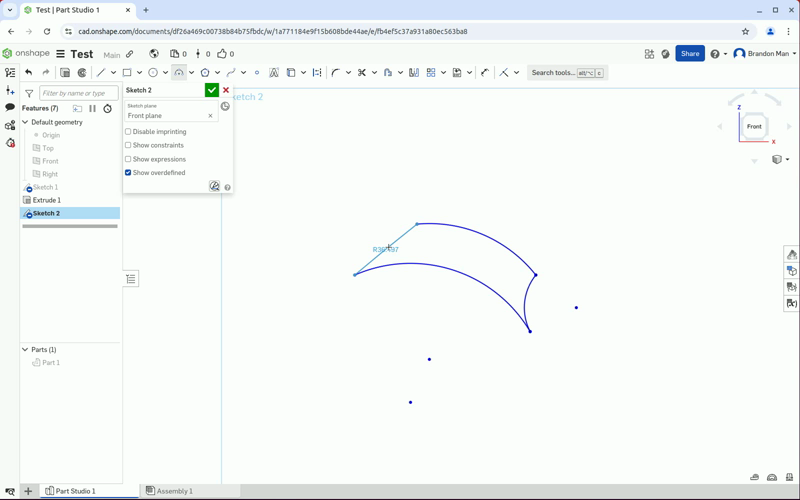
click(388, 246)
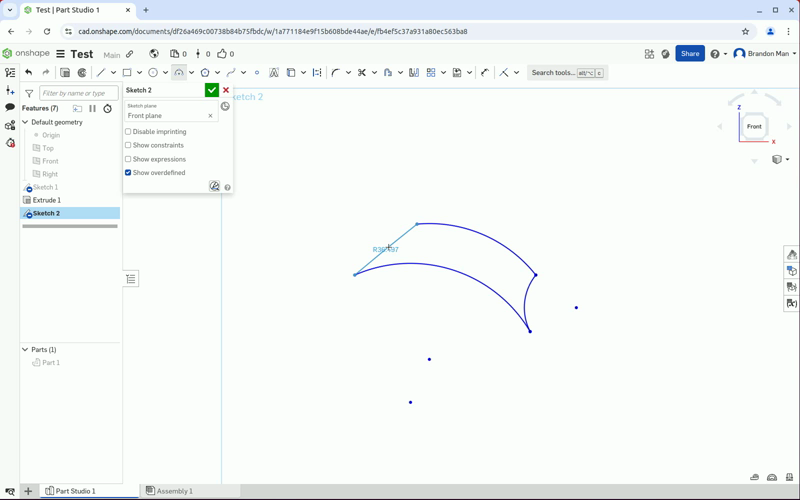
scroll(-6)
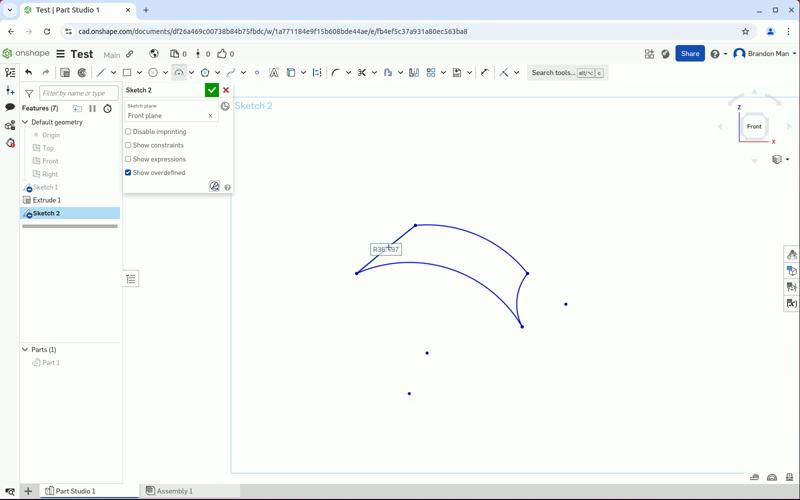
scroll(-6)
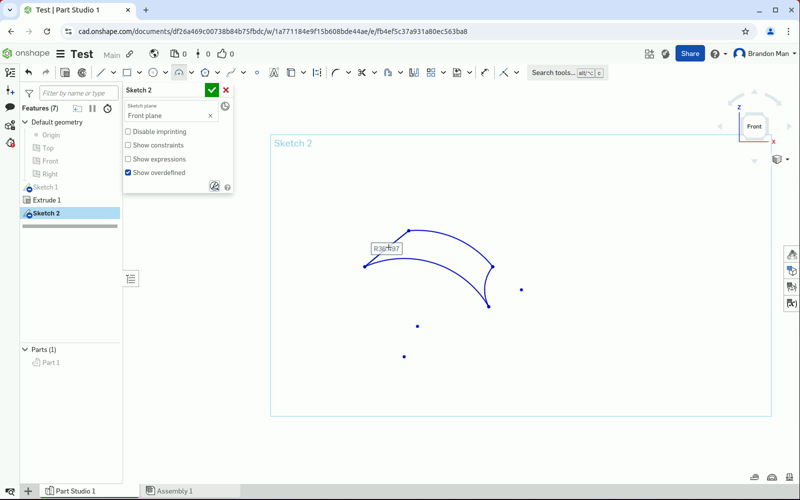
scroll(-6)
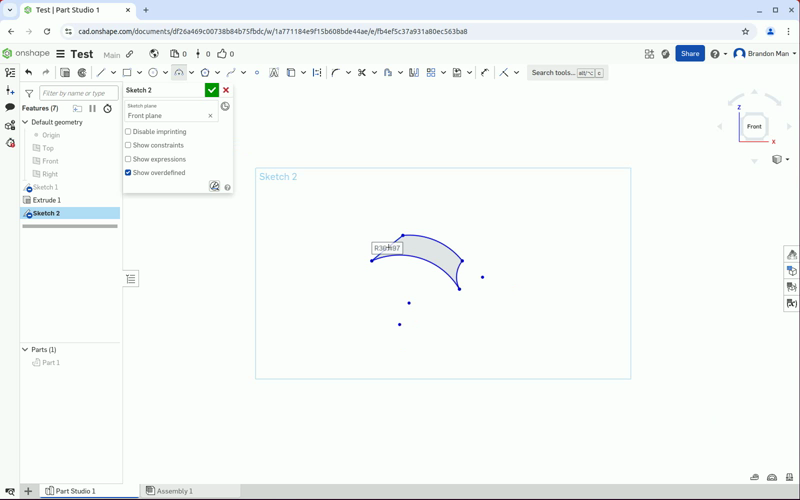
scroll(-6)
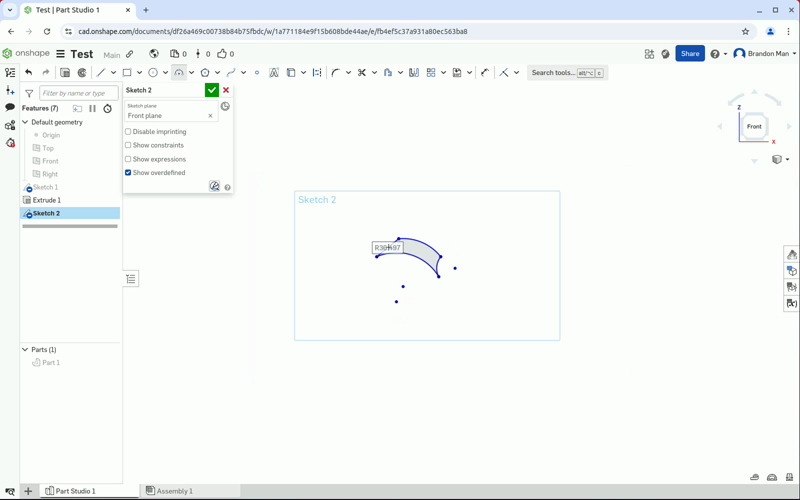
scroll(-6)
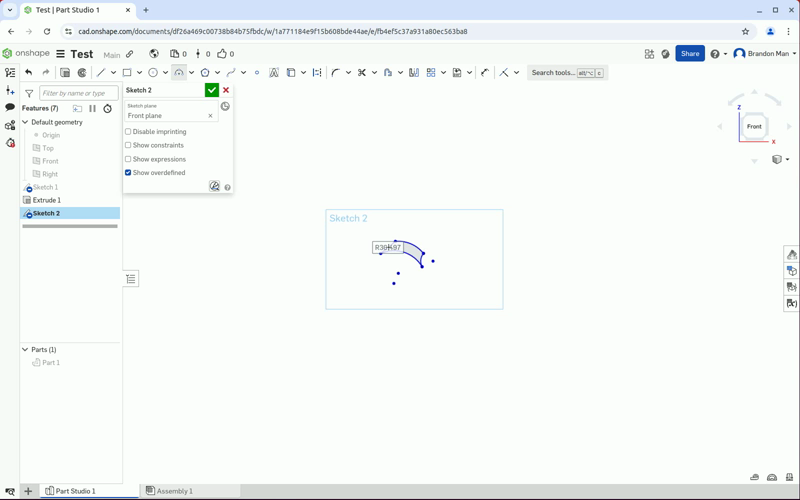
scroll(-6)
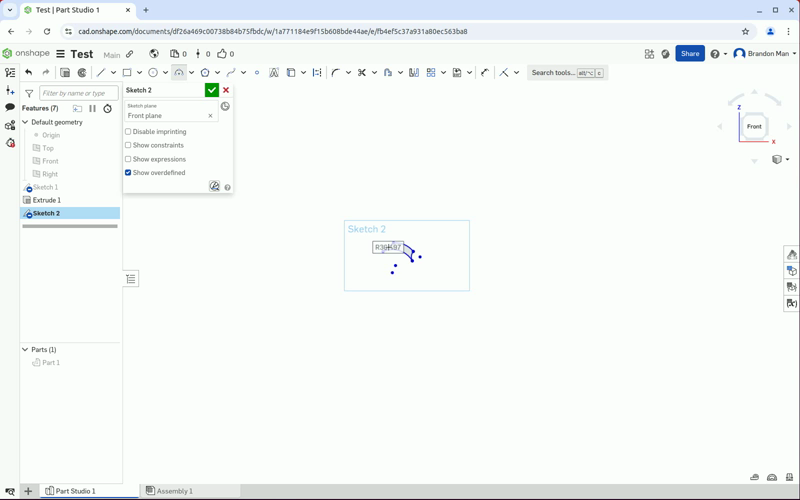
scroll(-6)
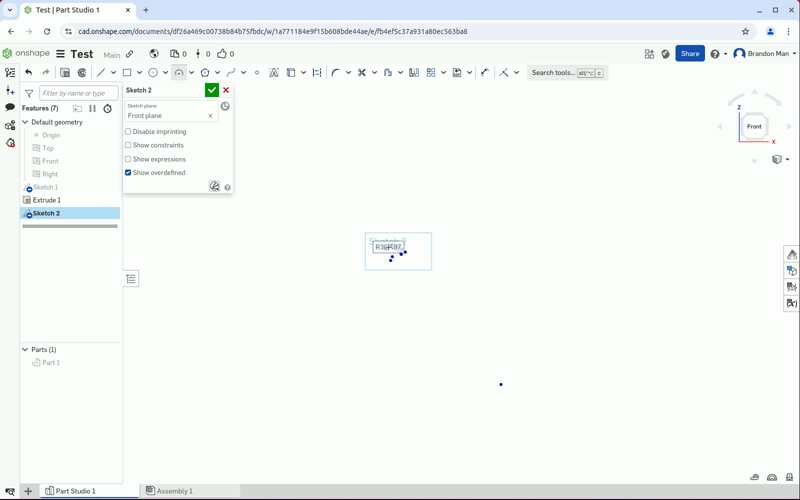
key_up(shift)
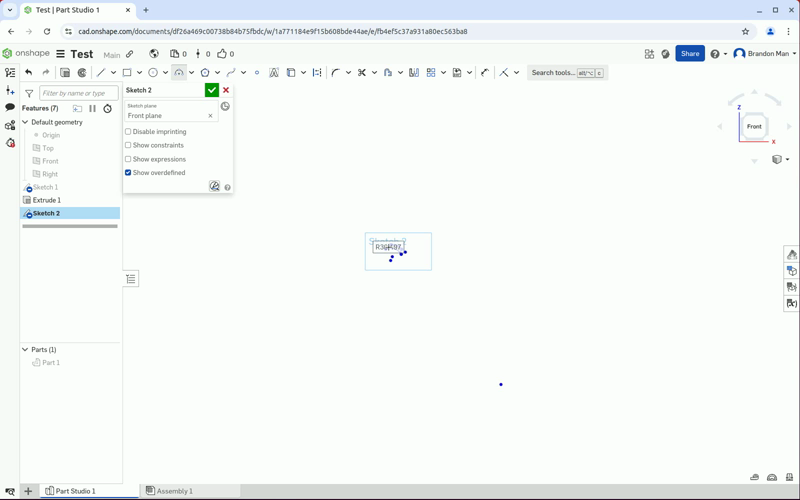
key(esc)
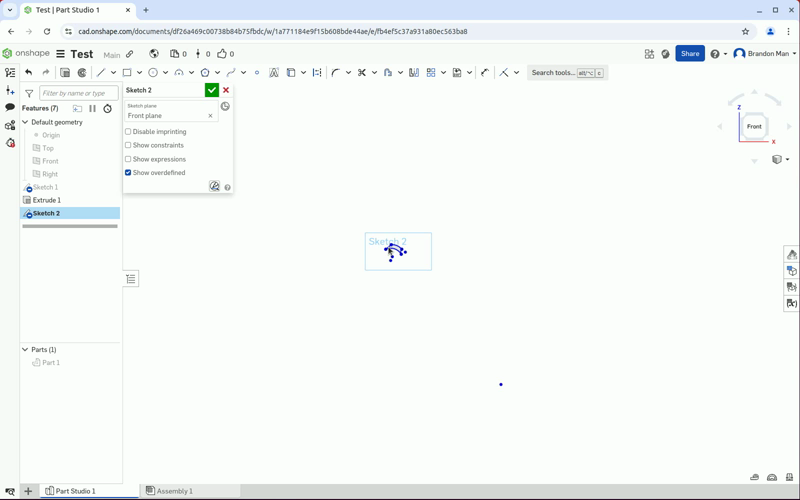
mouse_move(398, 247)
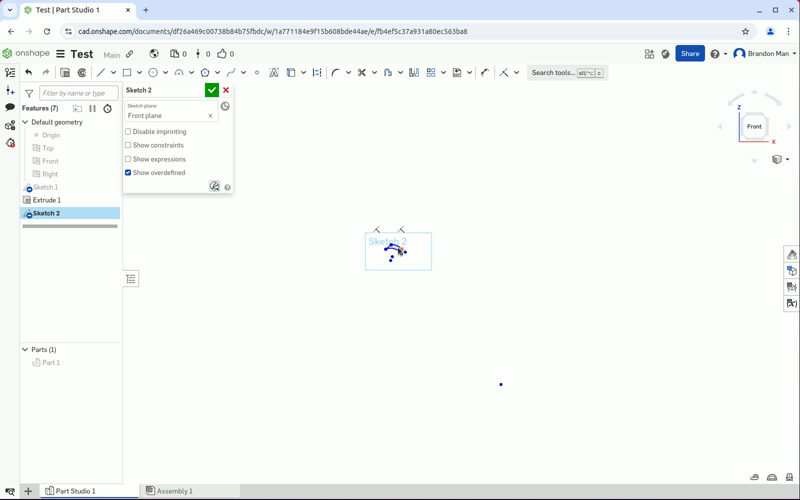
scroll(6)
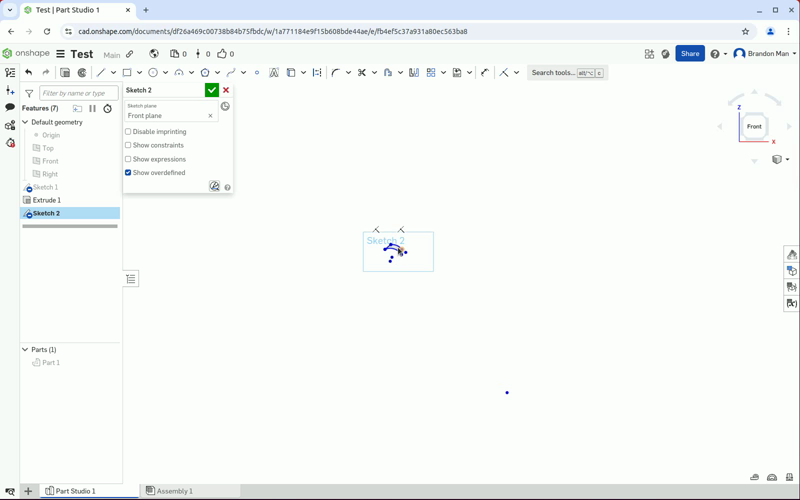
scroll(6)
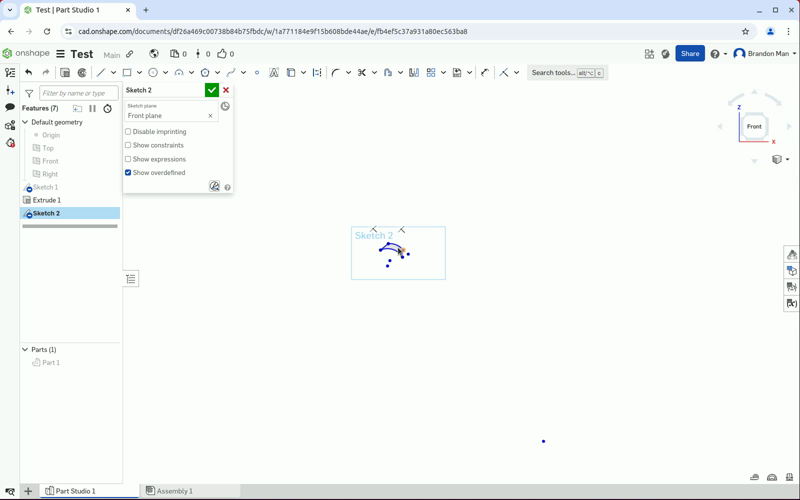
scroll(6)
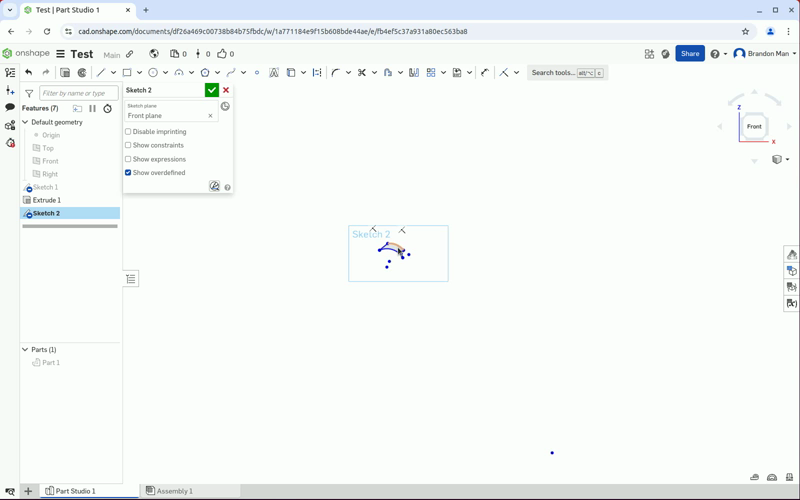
scroll(6)
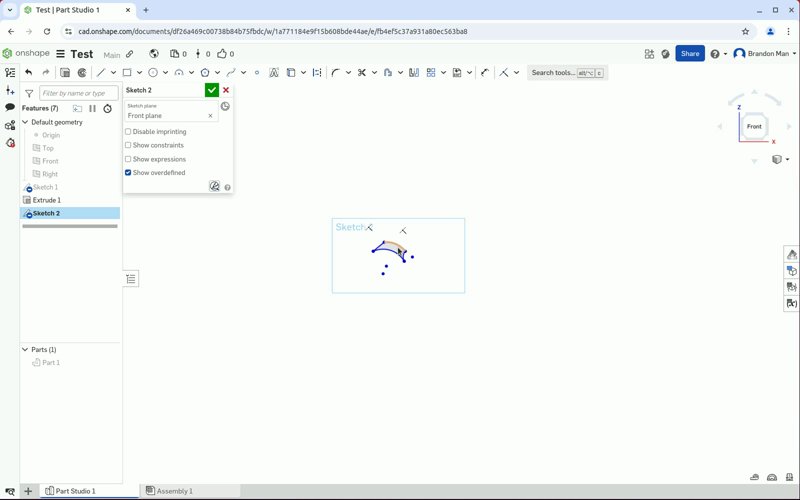
scroll(6)
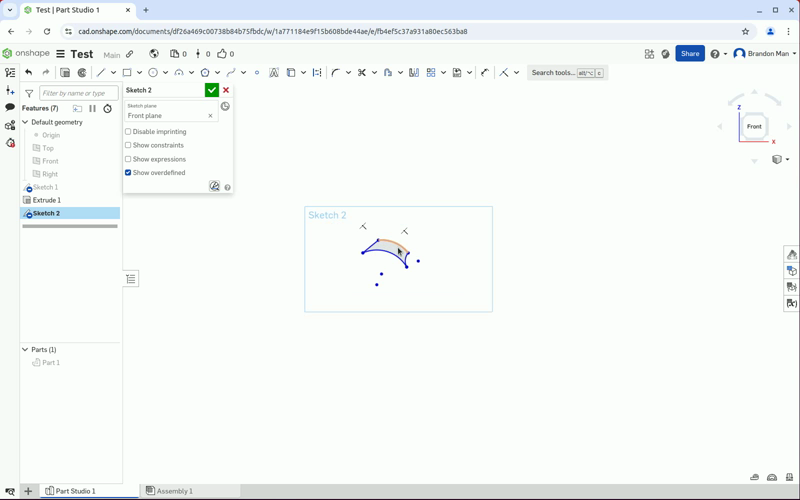
scroll(6)
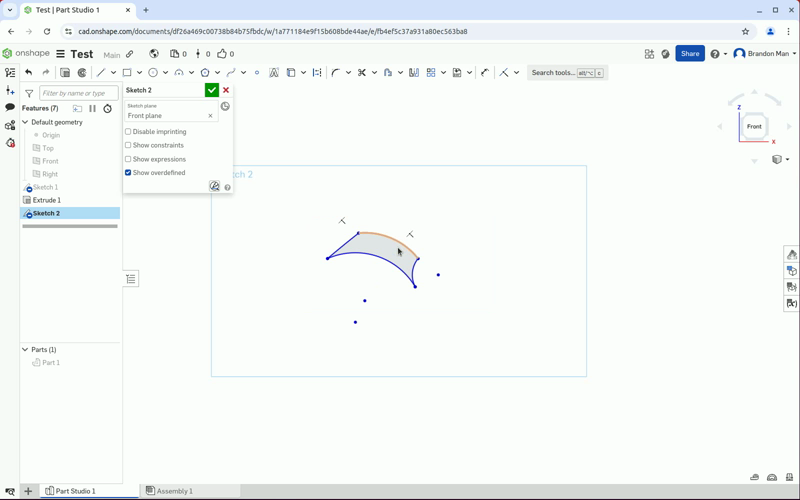
scroll(6)
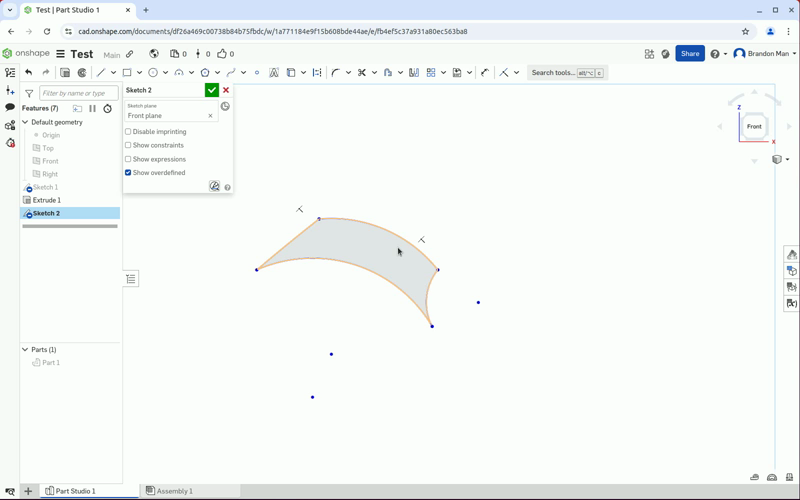
click(398, 247)
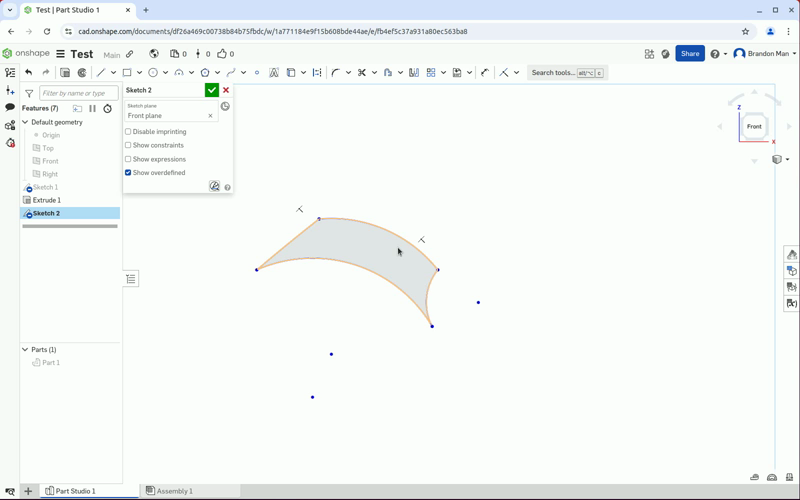
scroll(-6)
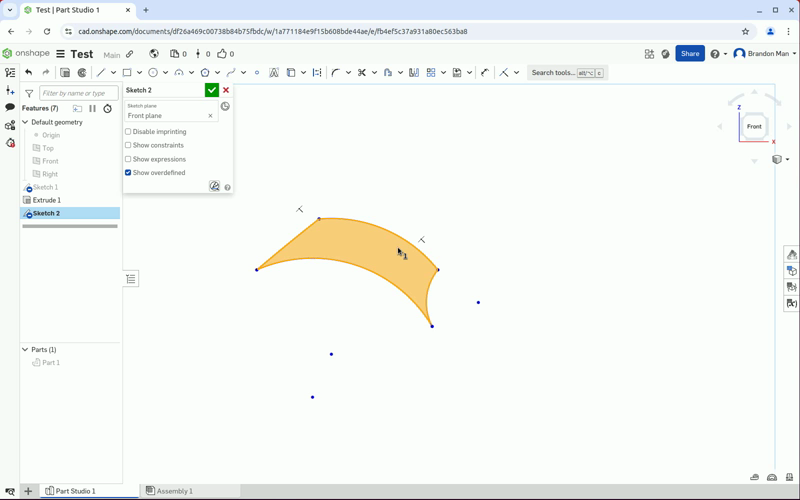
scroll(-6)
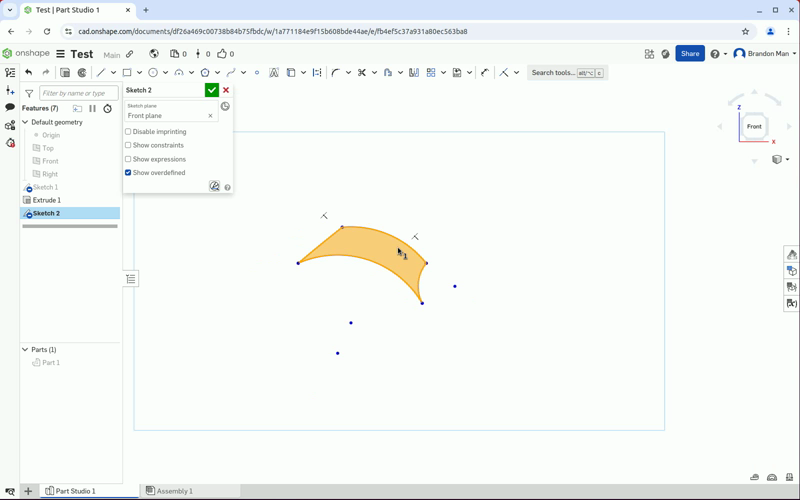
scroll(-6)
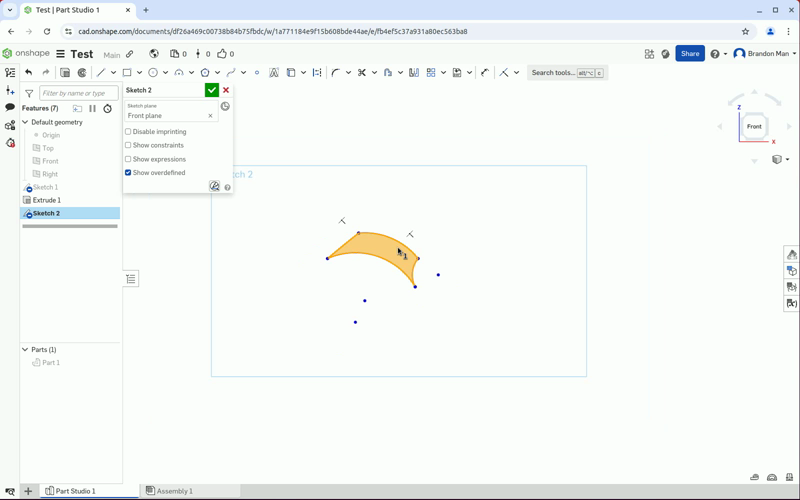
scroll(-6)
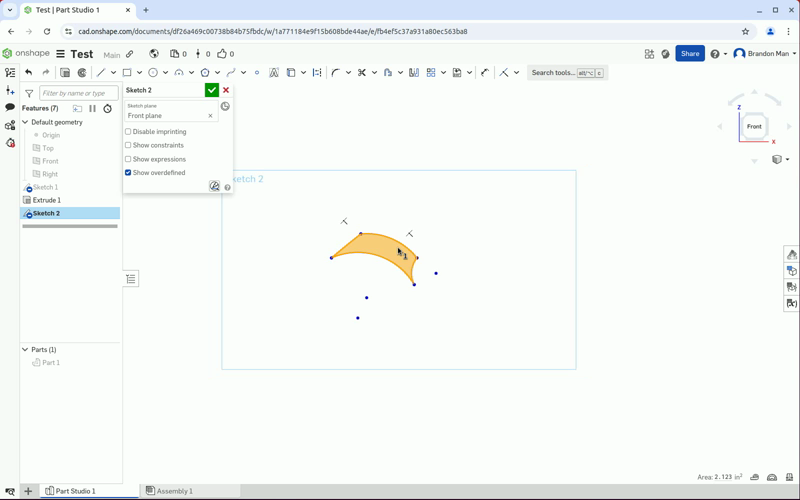
scroll(-6)
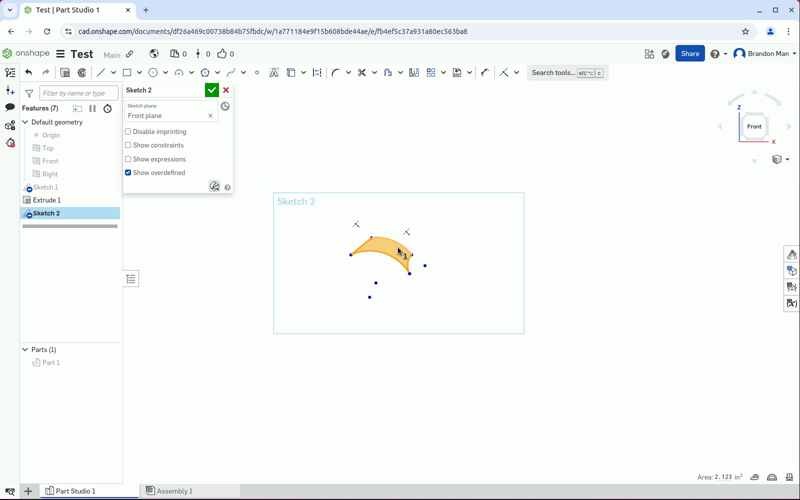
scroll(-6)
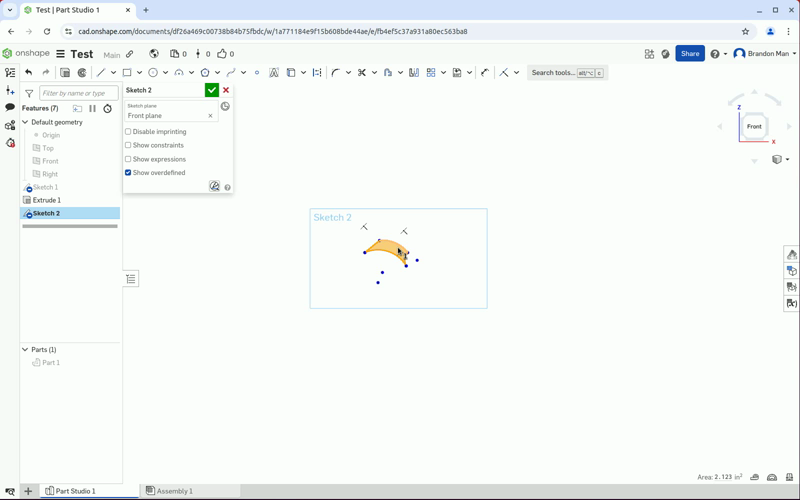
scroll(-6)
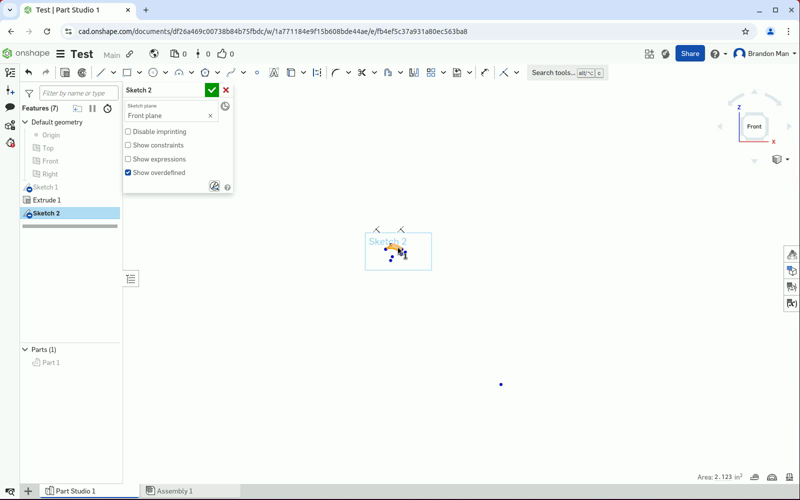
mouse_move(73, 352)
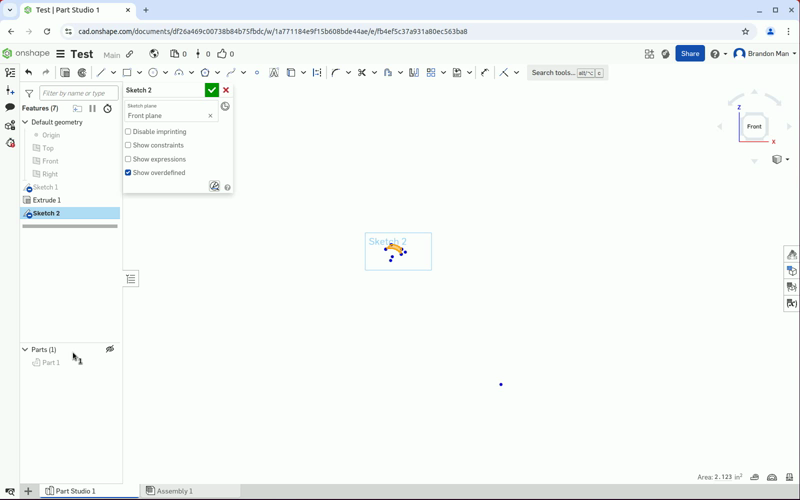
key(shift+y)
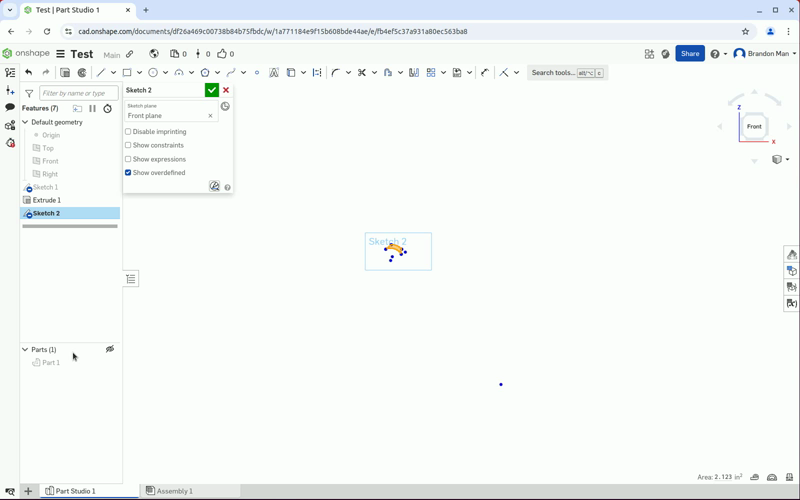
key(shift+e)
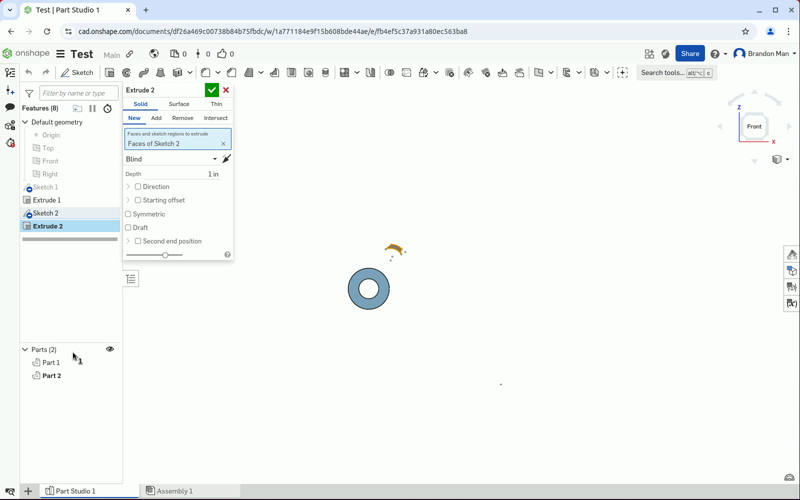
mouse_move(143, 106)
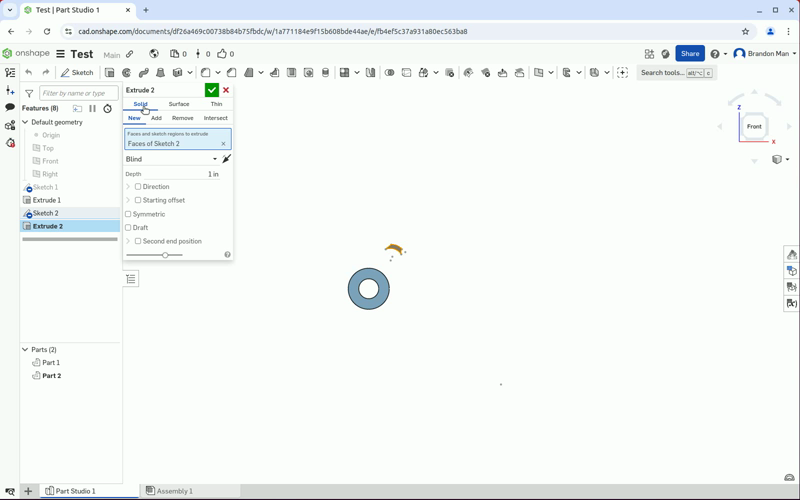
click(143, 106)
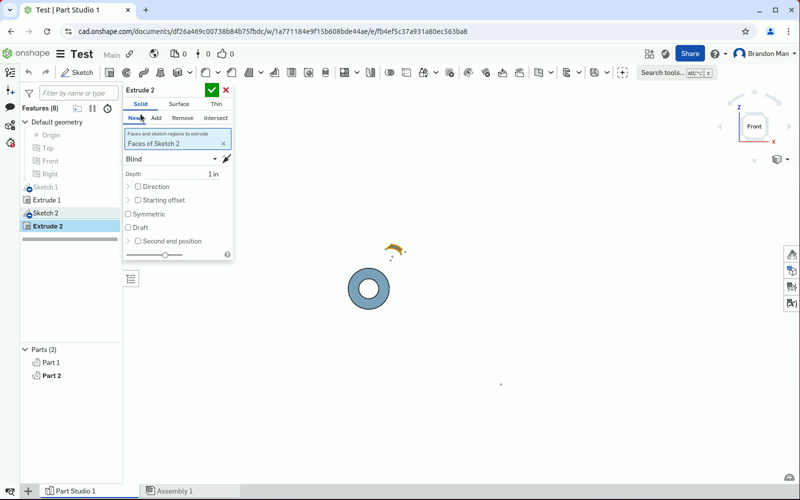
mouse_move(137, 120)
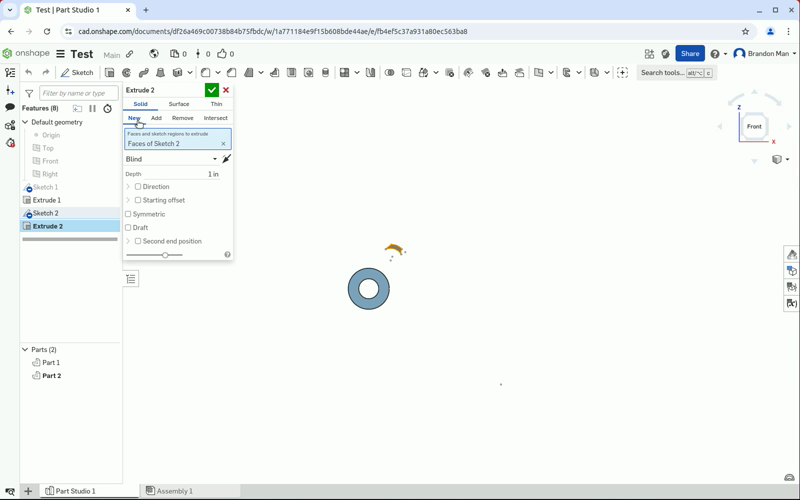
click(137, 120)
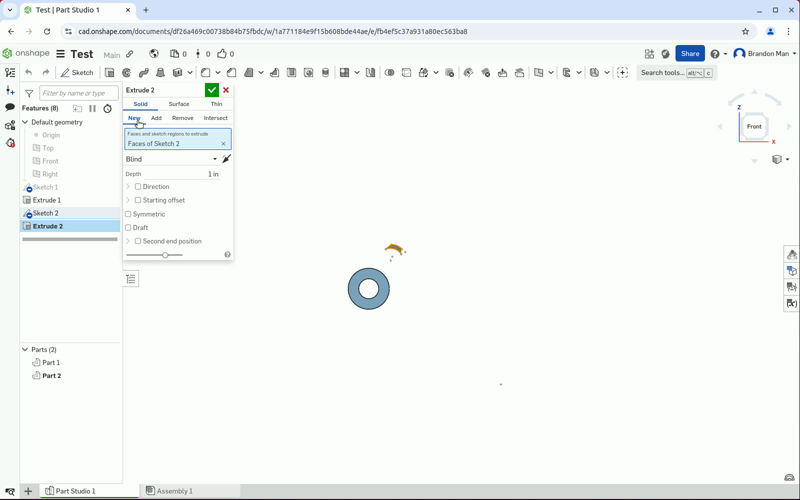
key(tab, 4)
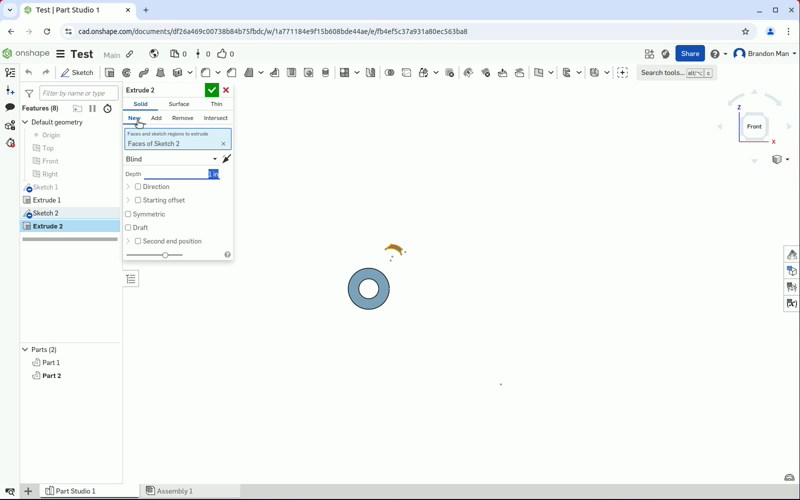
text(3.37)
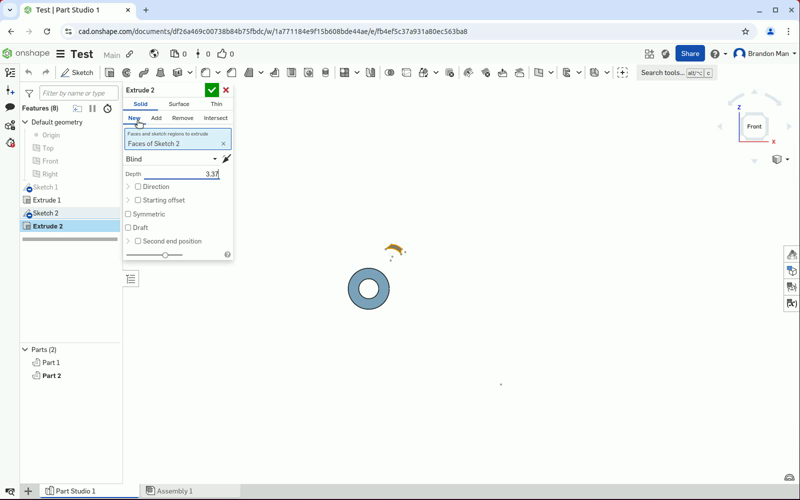
key(enter)
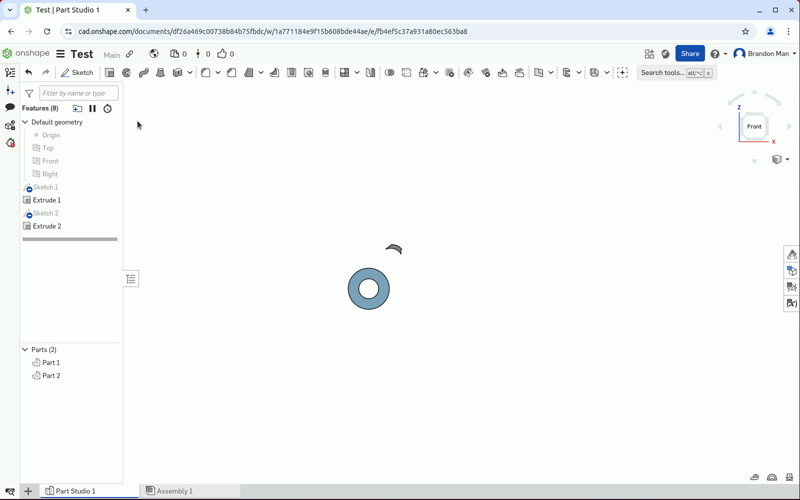
key(shift+h)
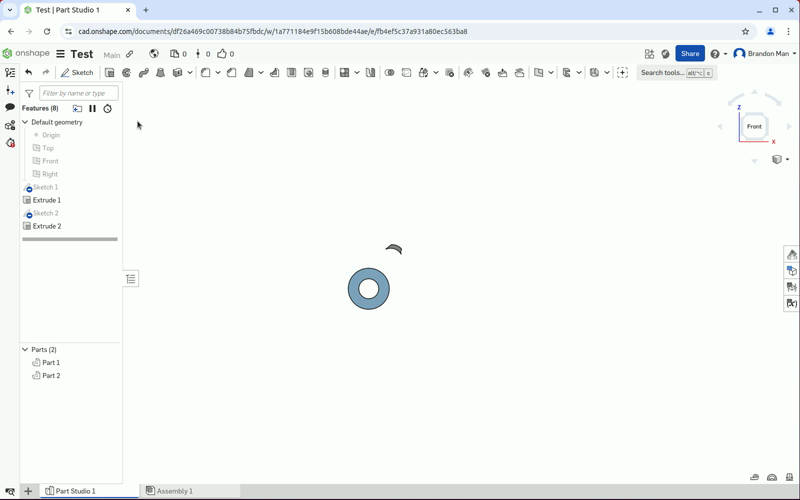
key(shift+h)
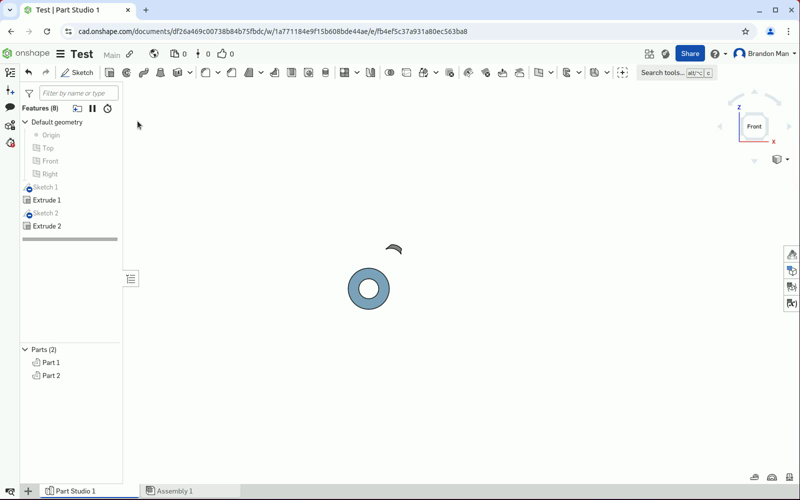
mouse_move(73, 189)
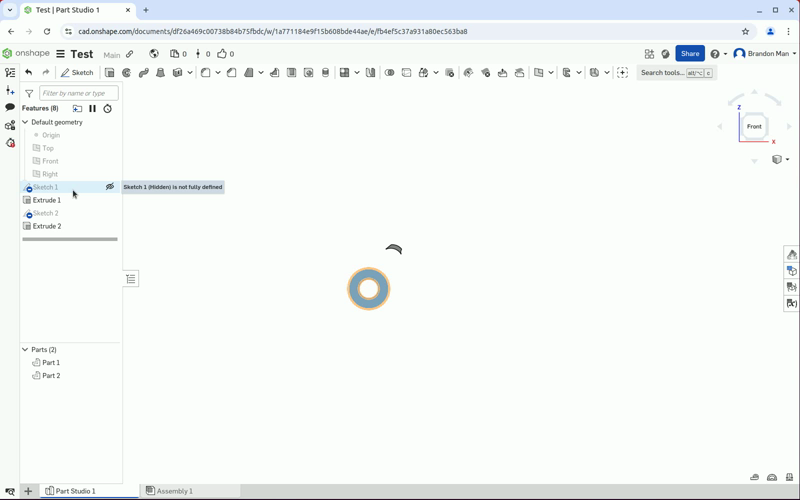
click(73, 189)
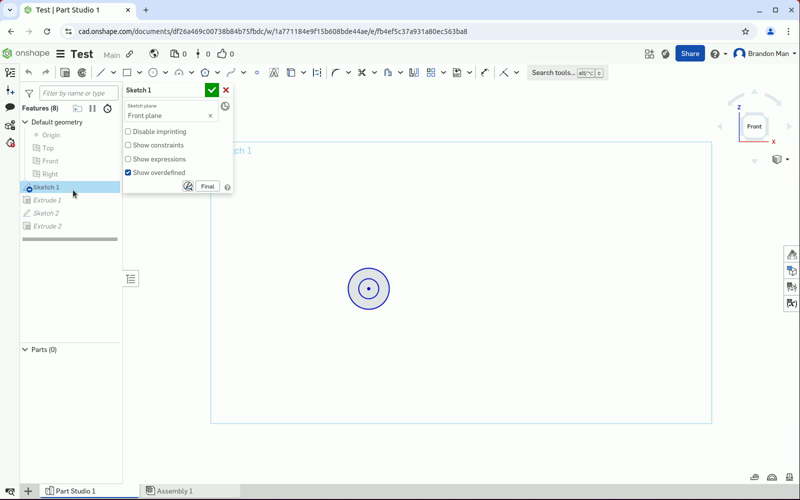
mouse_move(229, 92)
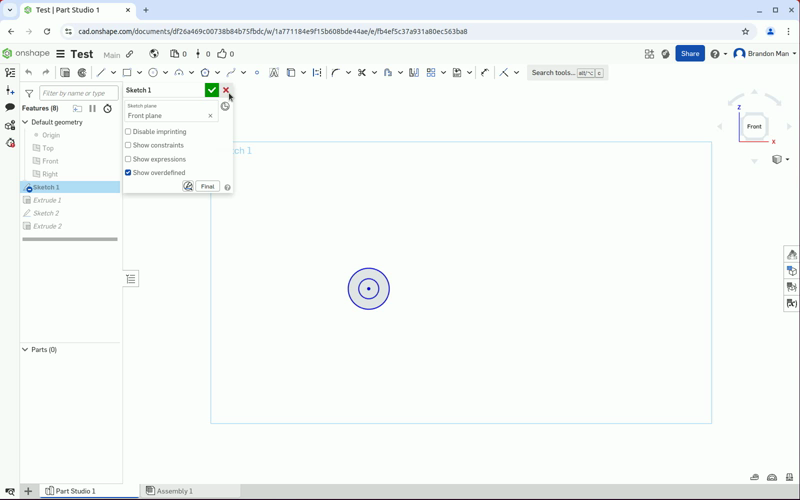
click(229, 92)
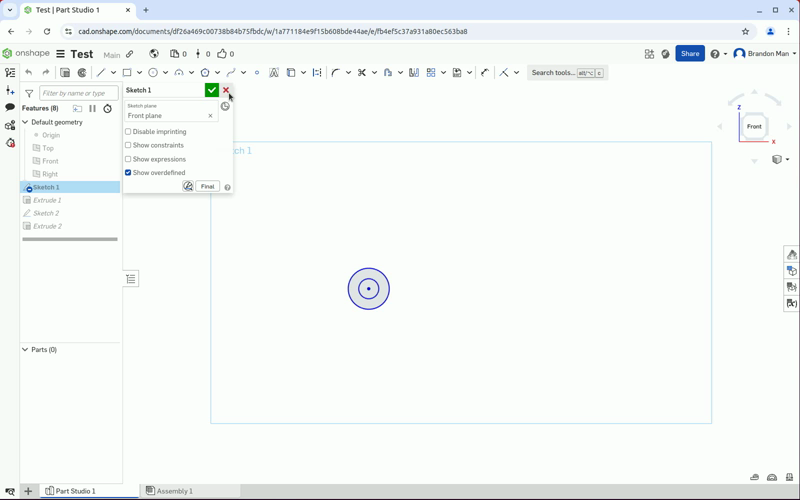
key(shift+s)
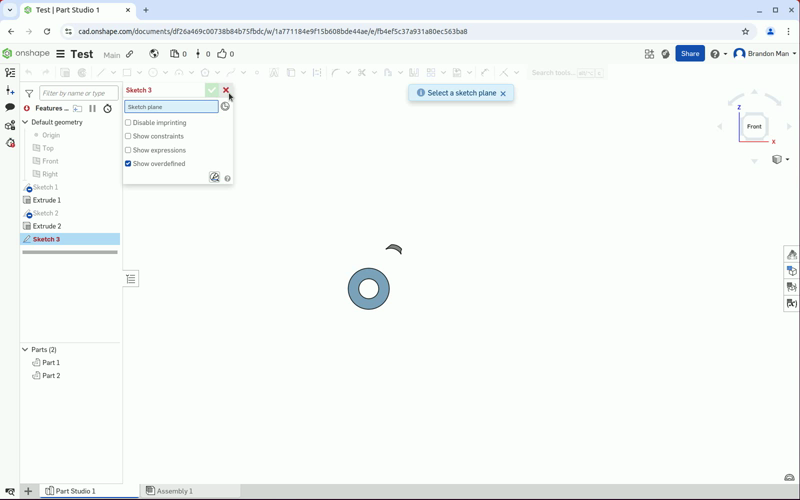
mouse_move(73, 163)
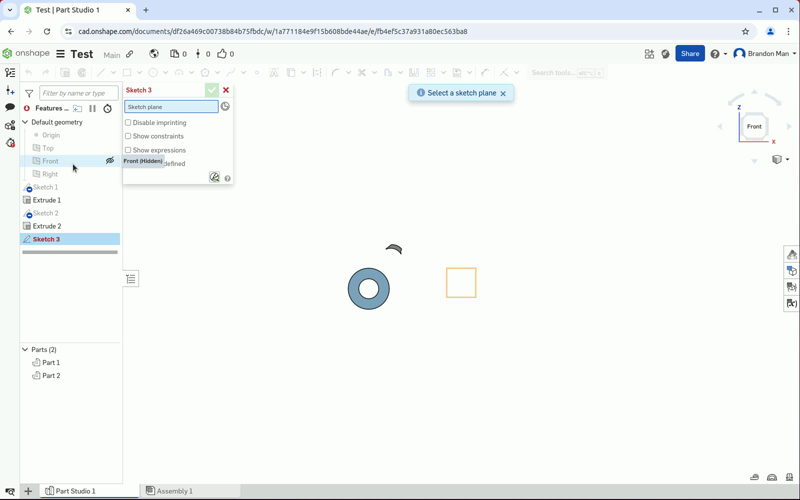
click(73, 163)
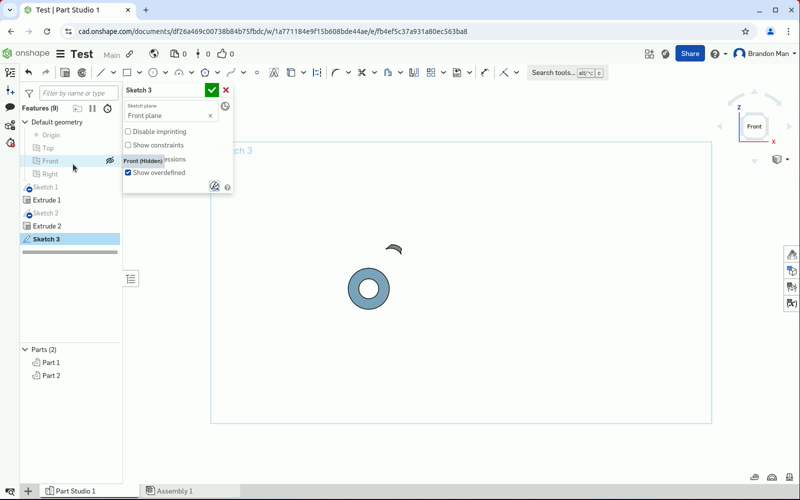
mouse_move(73, 352)
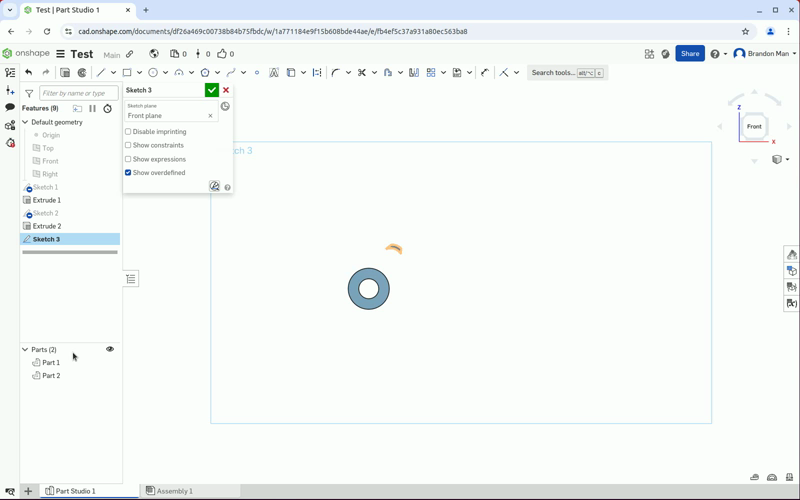
key(y)
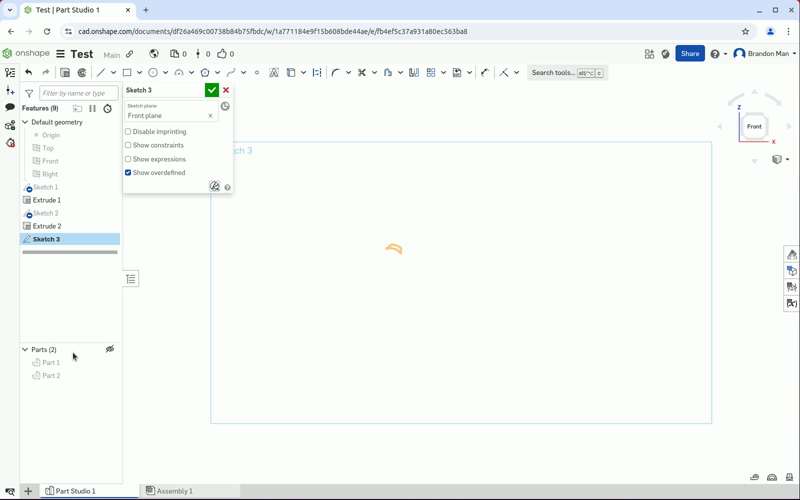
key(a)
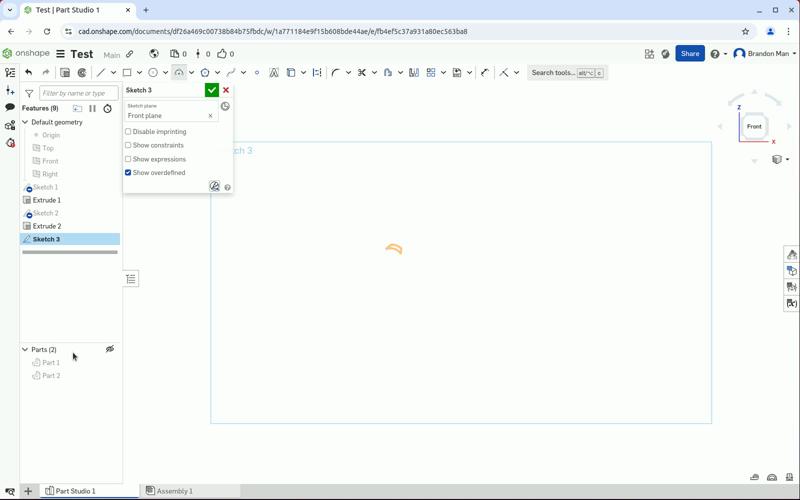
key_down(shift)
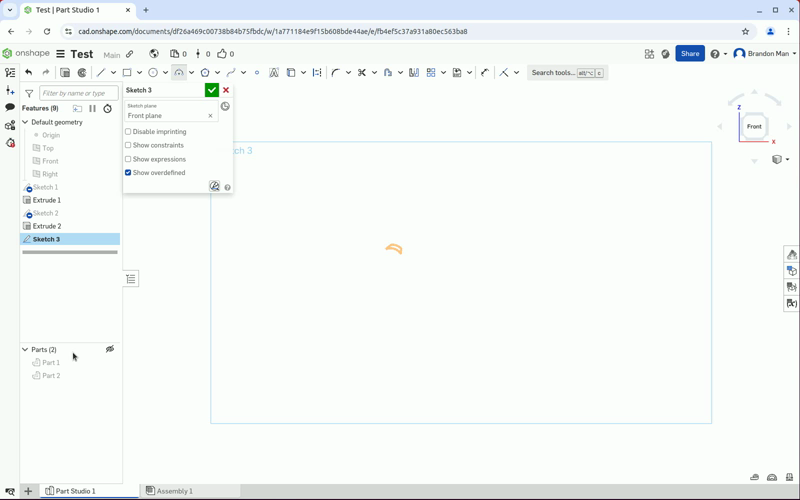
mouse_move(382, 251)
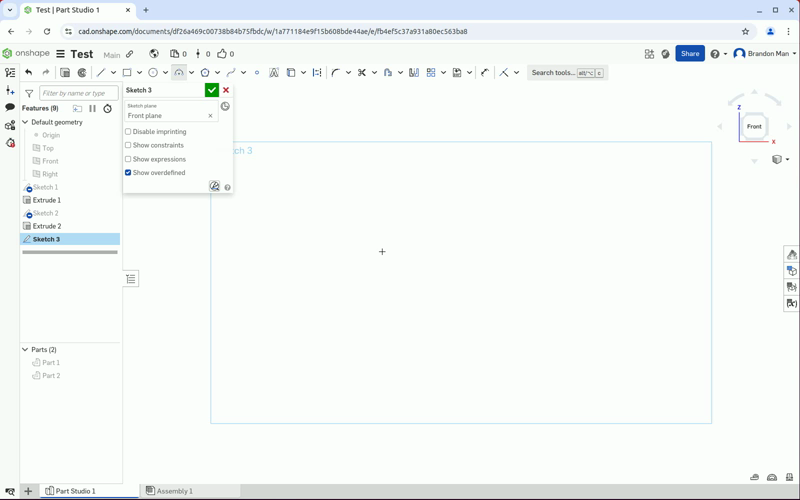
click(382, 251)
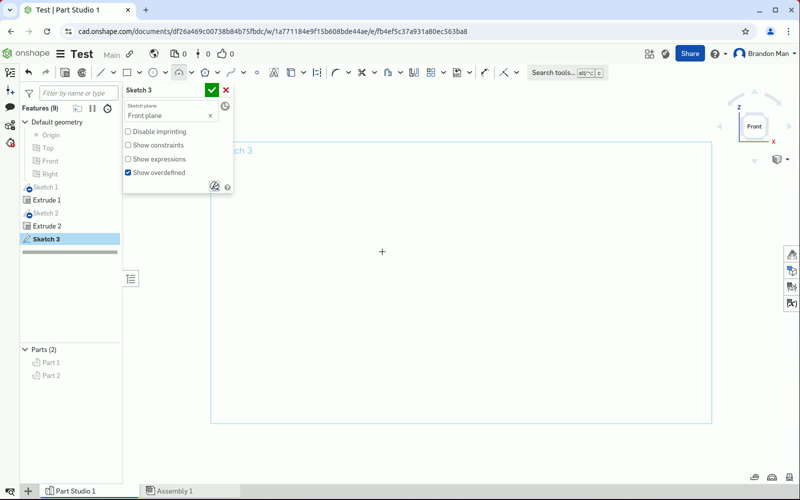
key_up(shift)
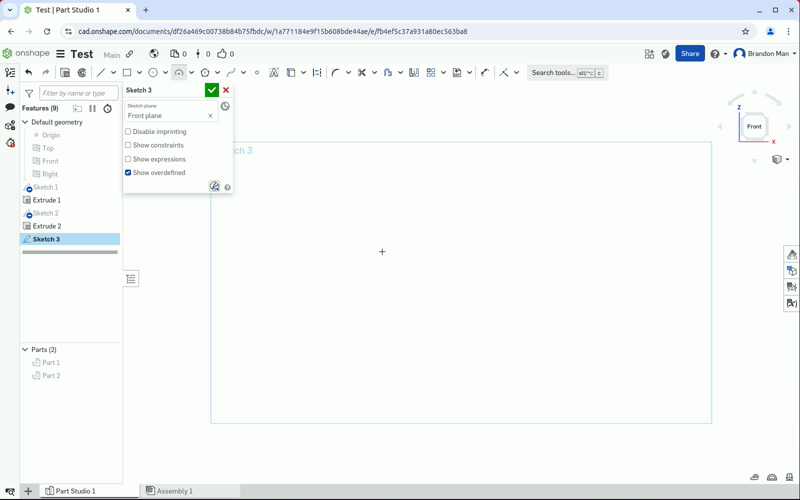
key_down(shift)
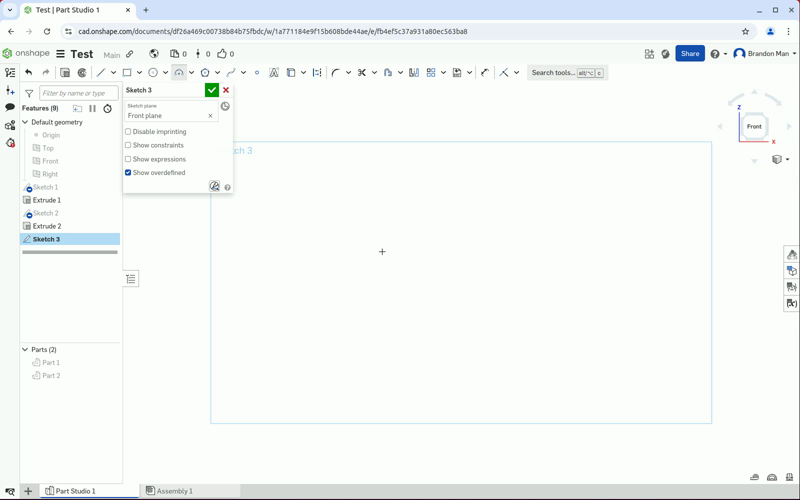
mouse_move(386, 249)
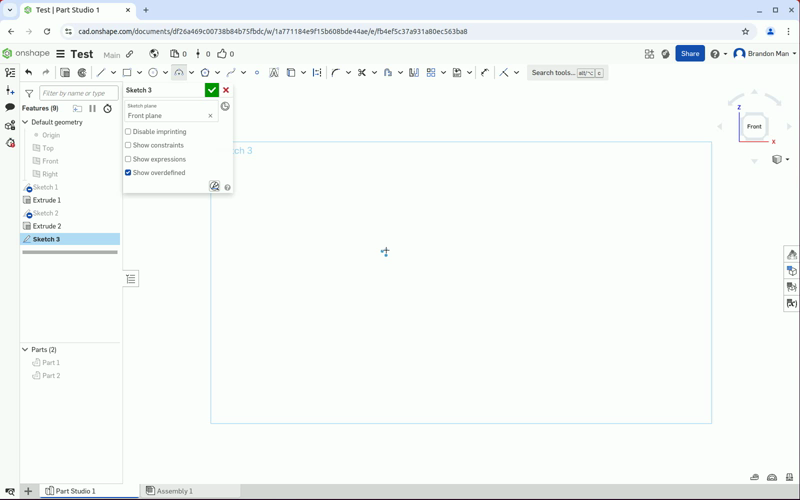
scroll(6)
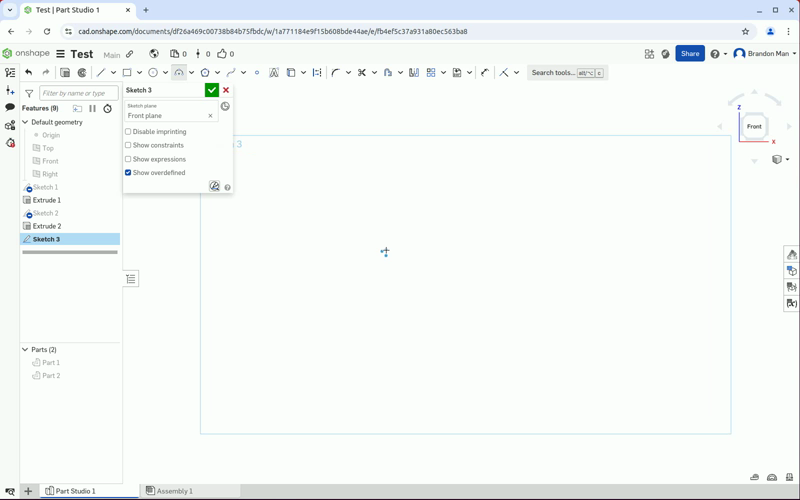
scroll(6)
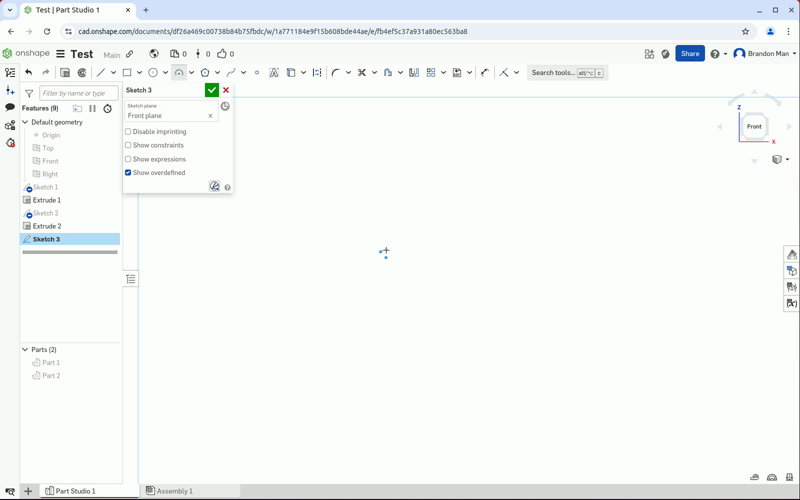
scroll(6)
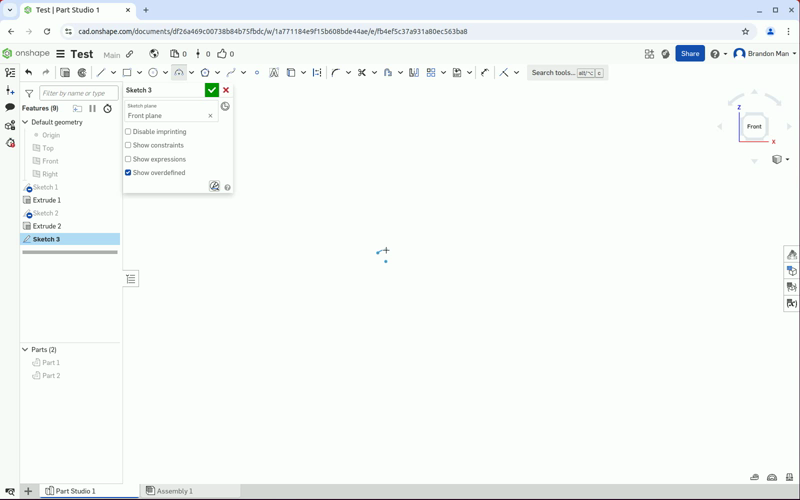
scroll(6)
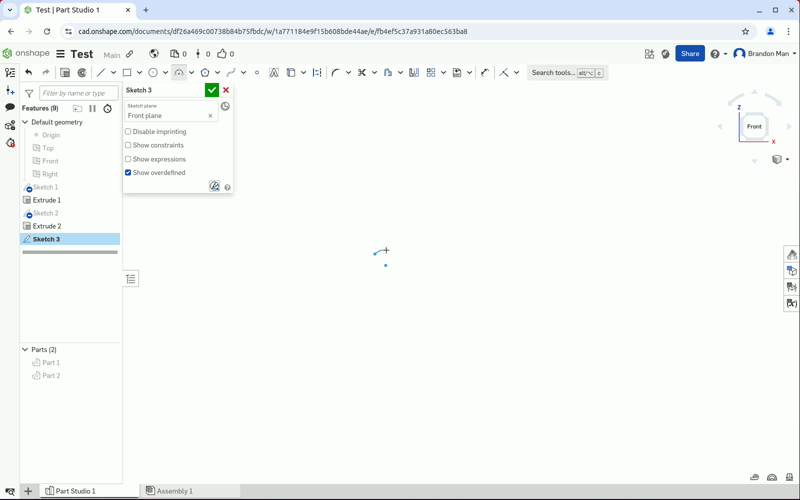
scroll(6)
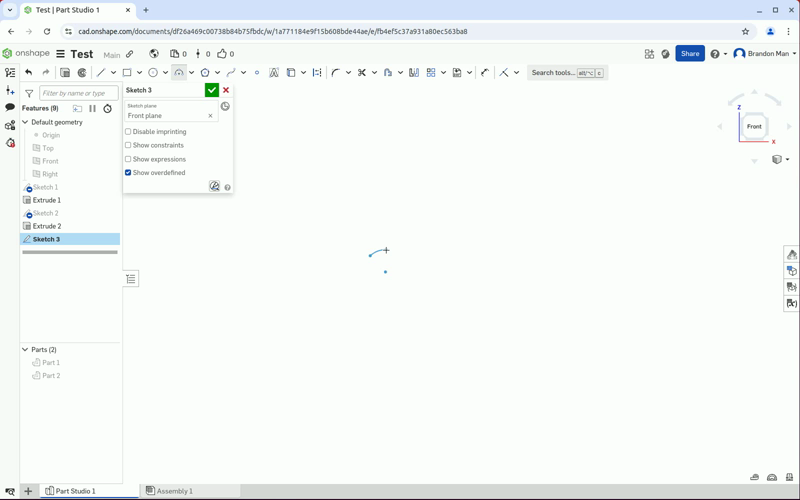
scroll(6)
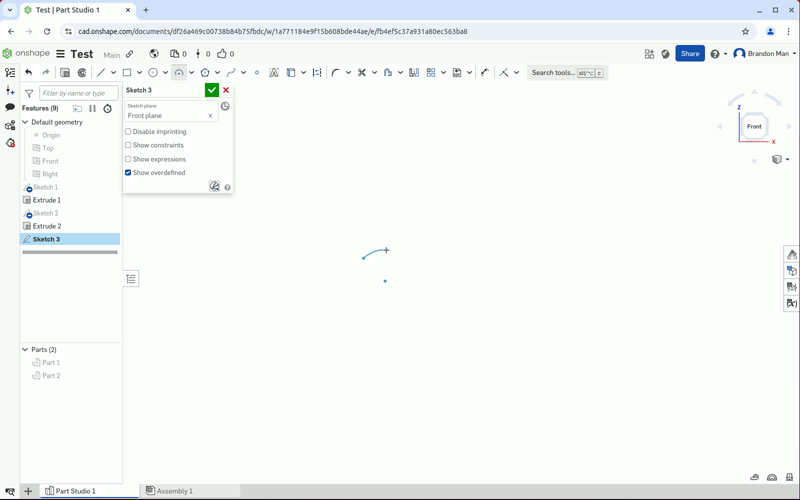
scroll(6)
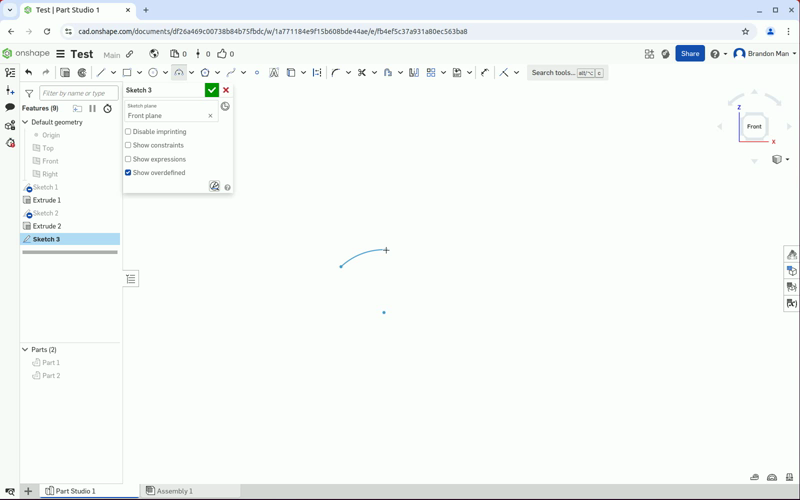
click(386, 249)
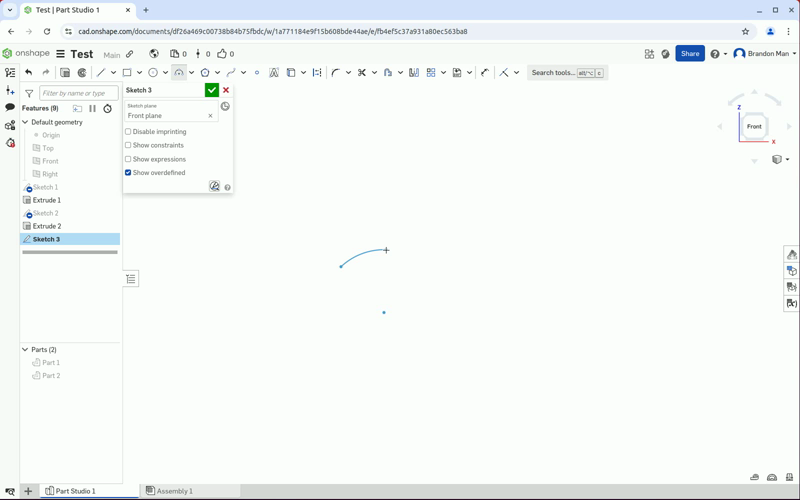
scroll(-6)
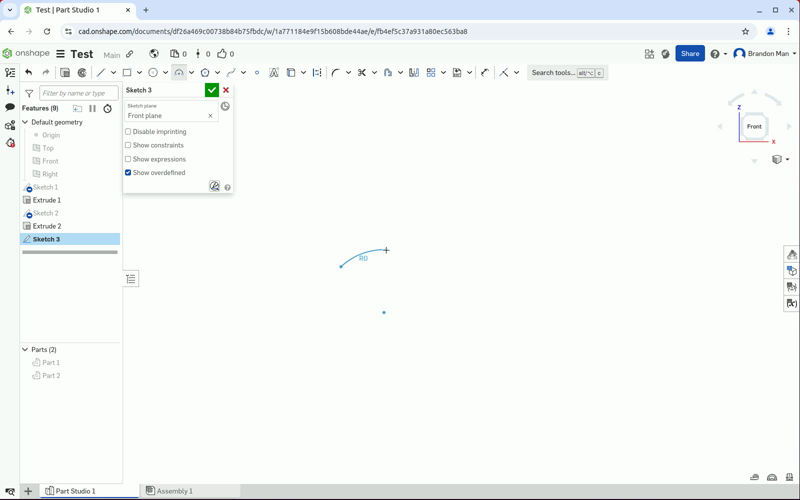
scroll(-6)
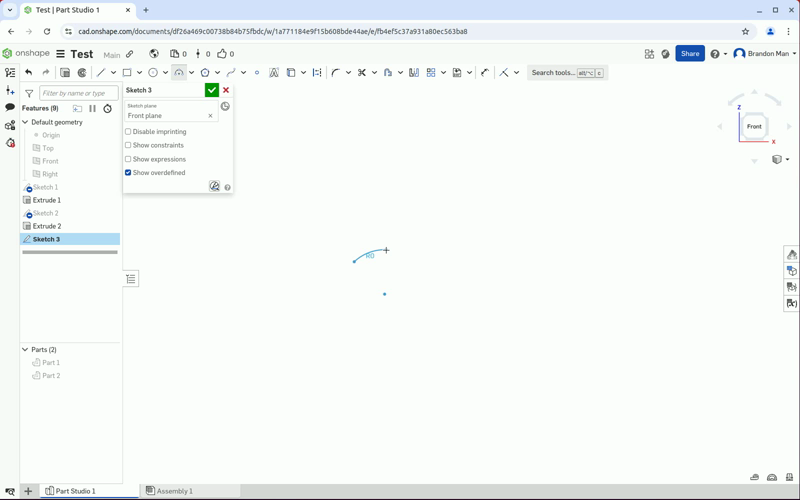
scroll(-6)
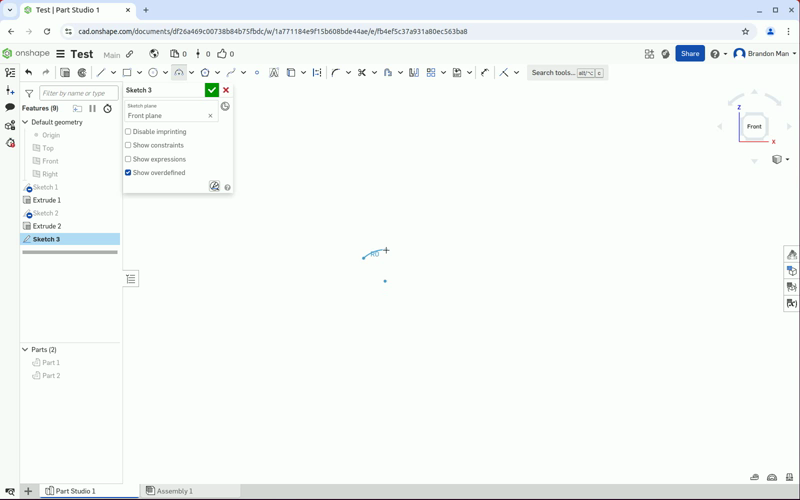
scroll(-6)
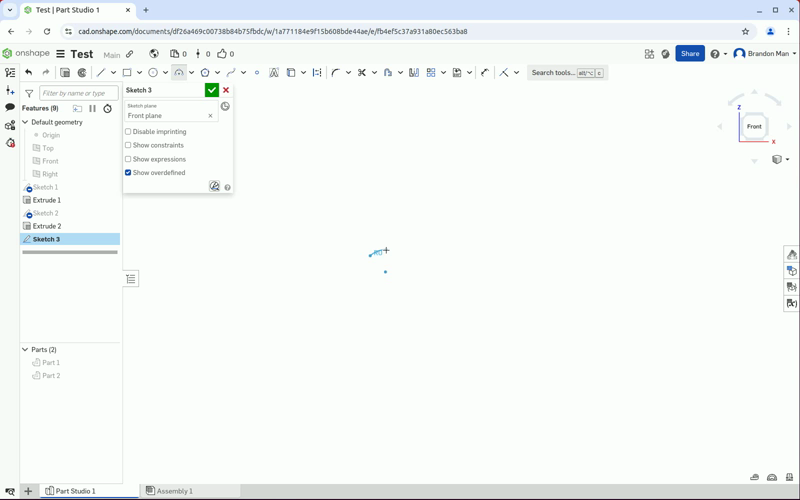
scroll(-6)
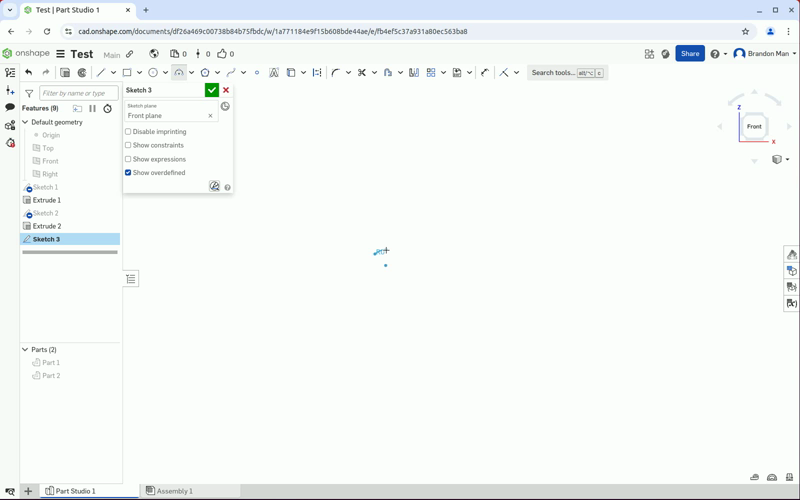
scroll(-6)
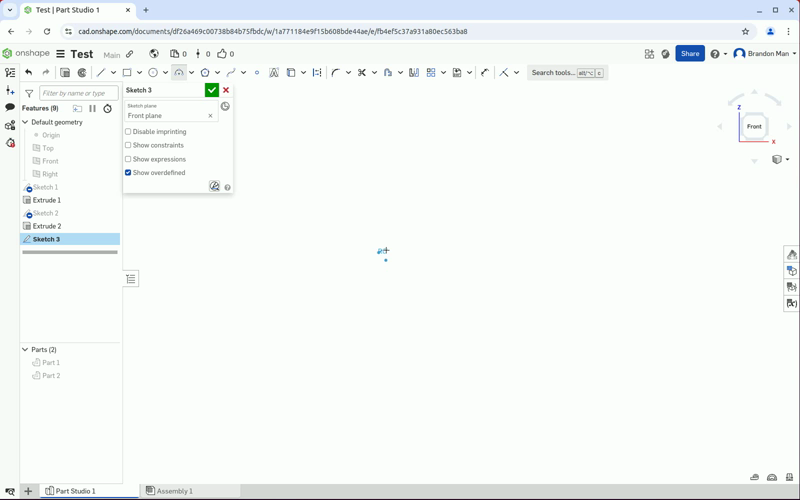
scroll(-6)
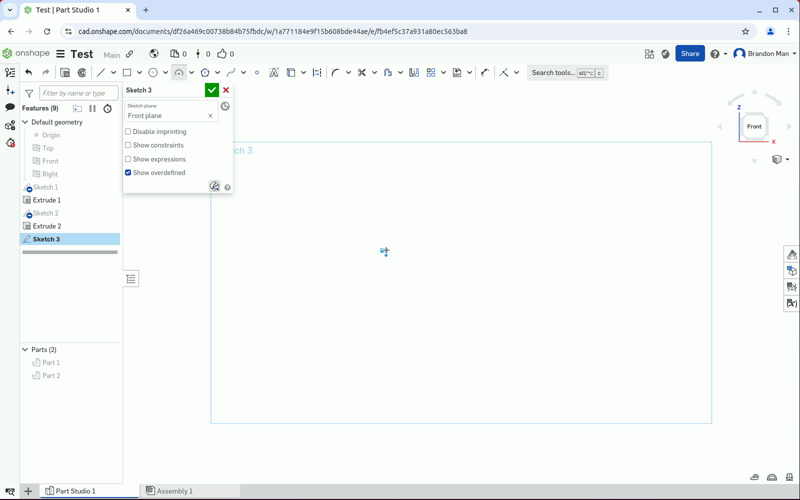
mouse_move(384, 250)
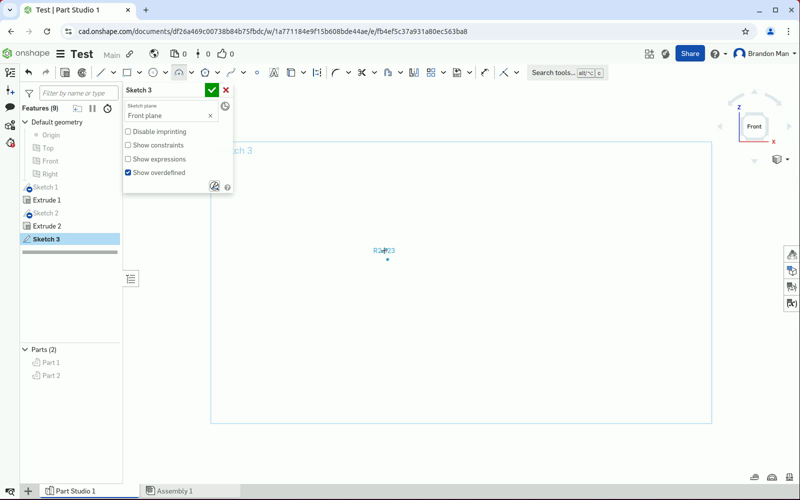
scroll(6)
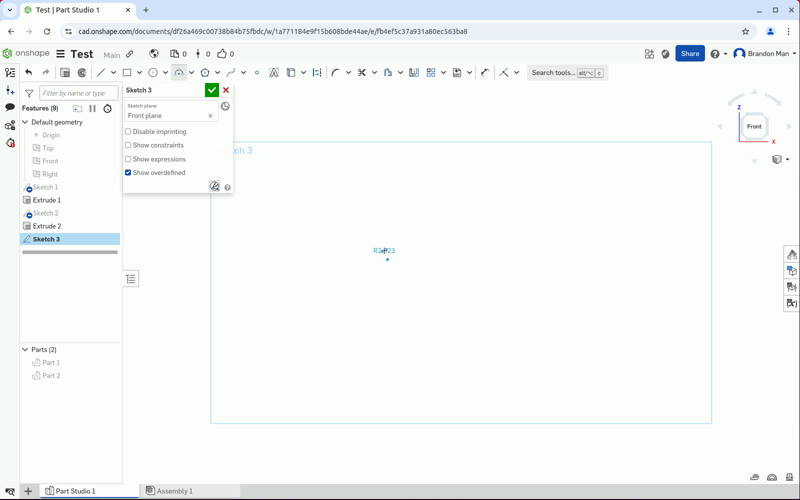
scroll(6)
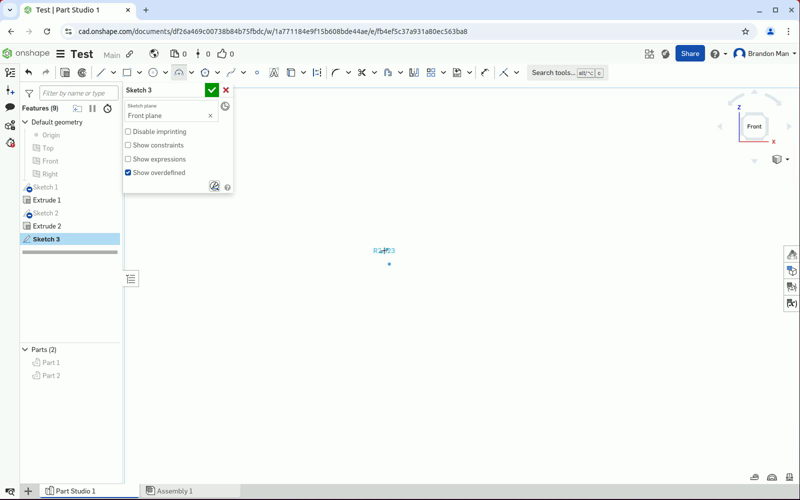
scroll(6)
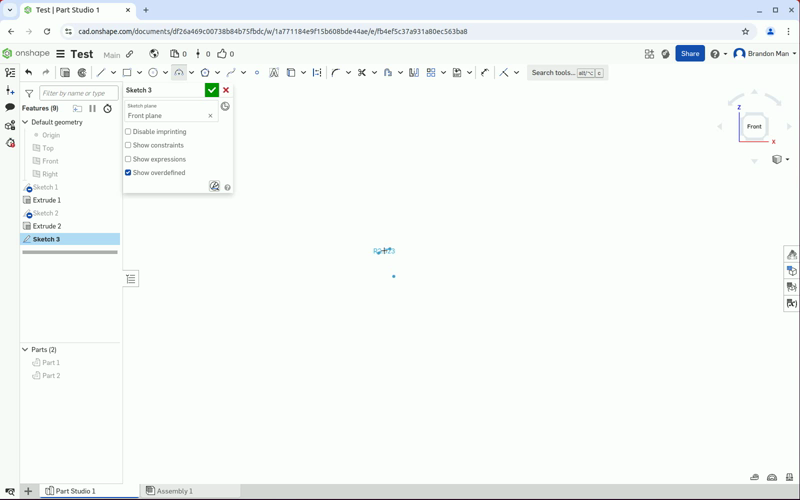
scroll(6)
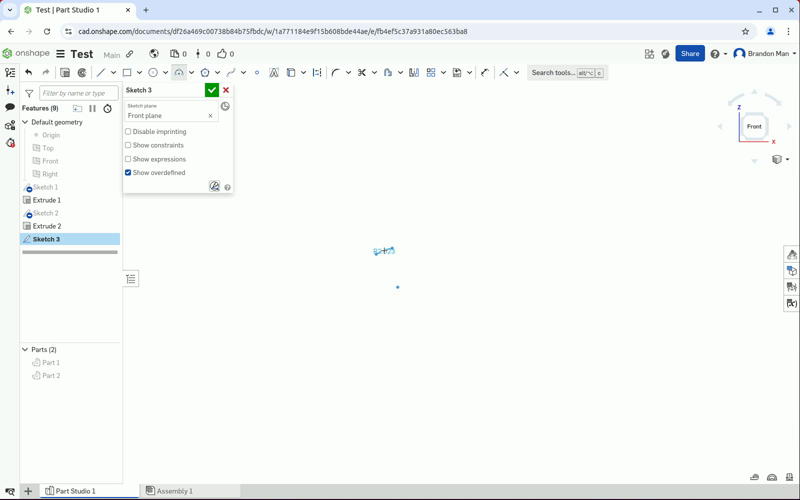
scroll(6)
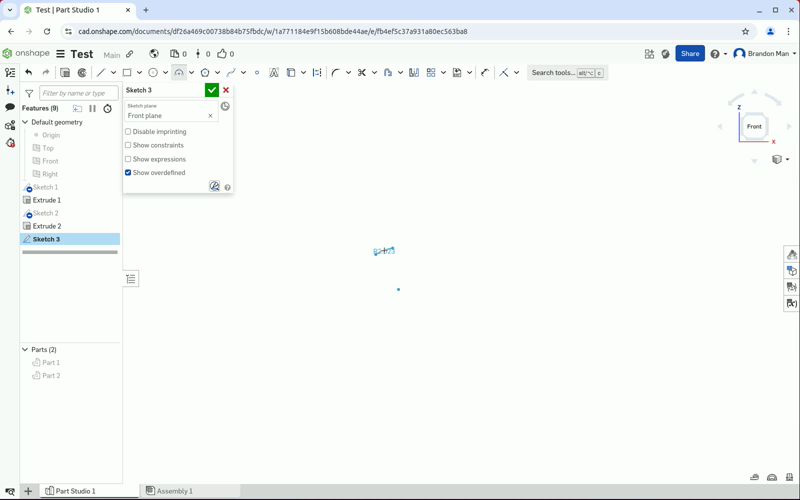
scroll(6)
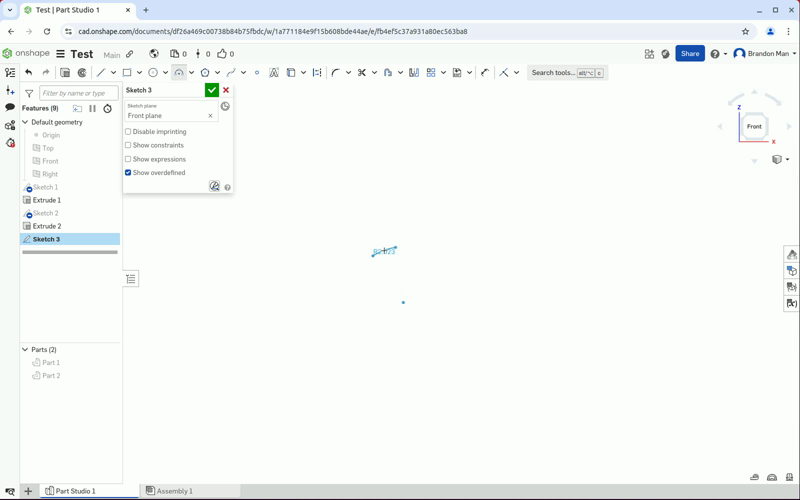
scroll(6)
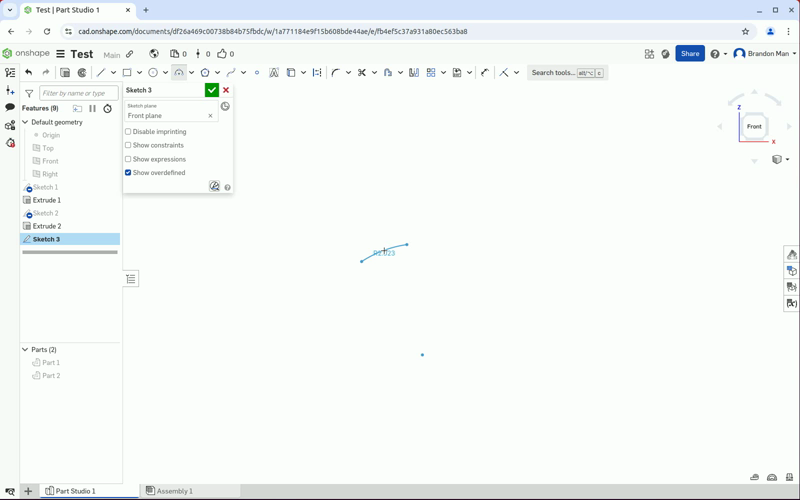
click(384, 250)
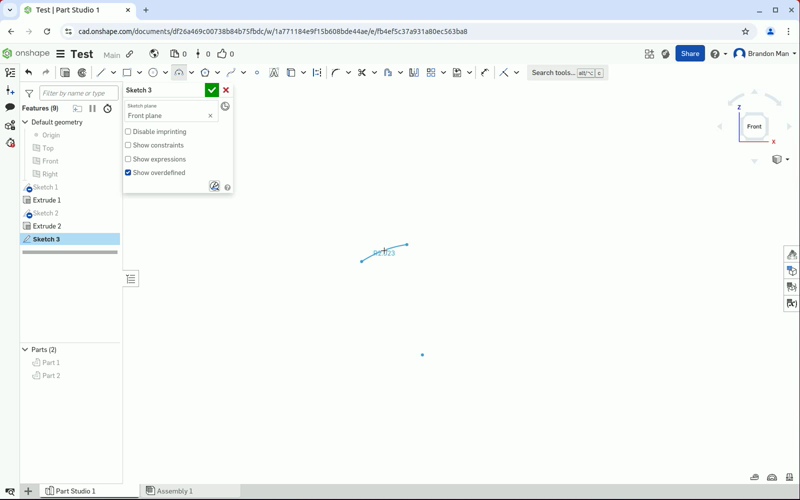
scroll(-6)
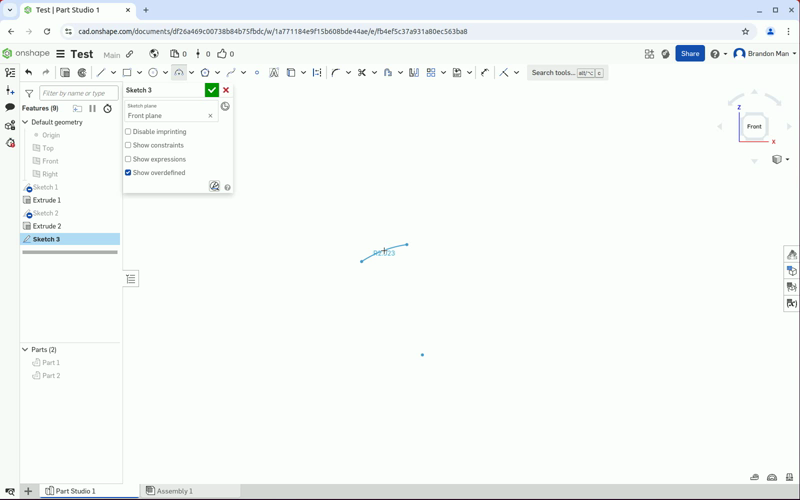
scroll(-6)
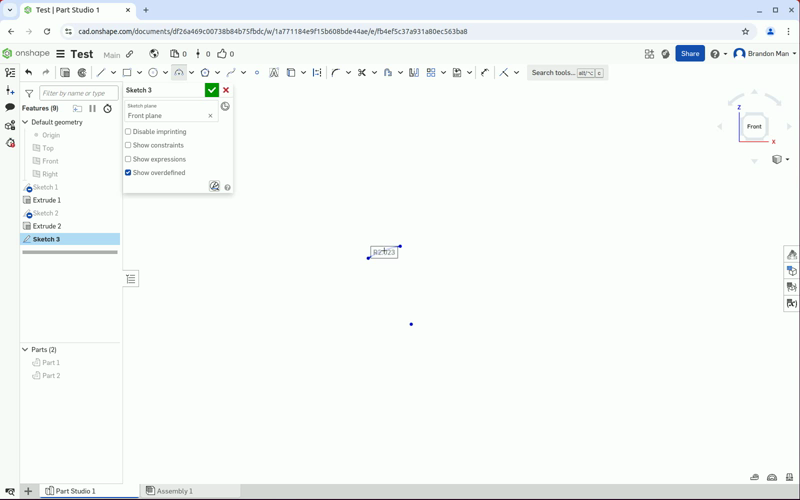
scroll(-6)
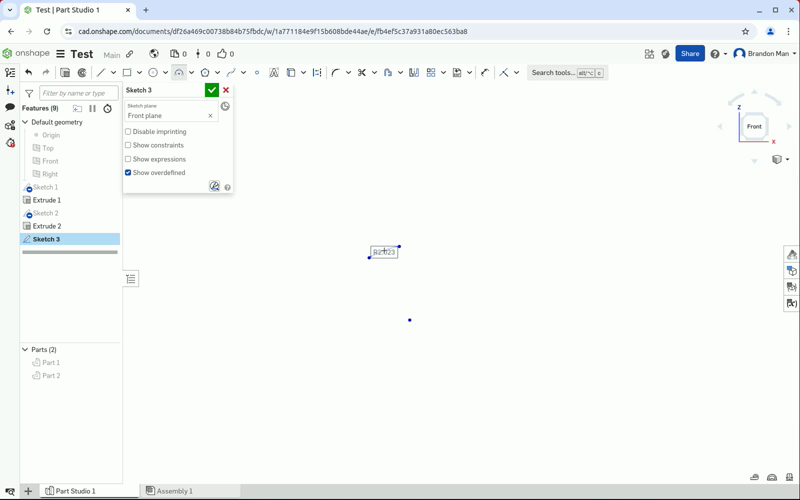
scroll(-6)
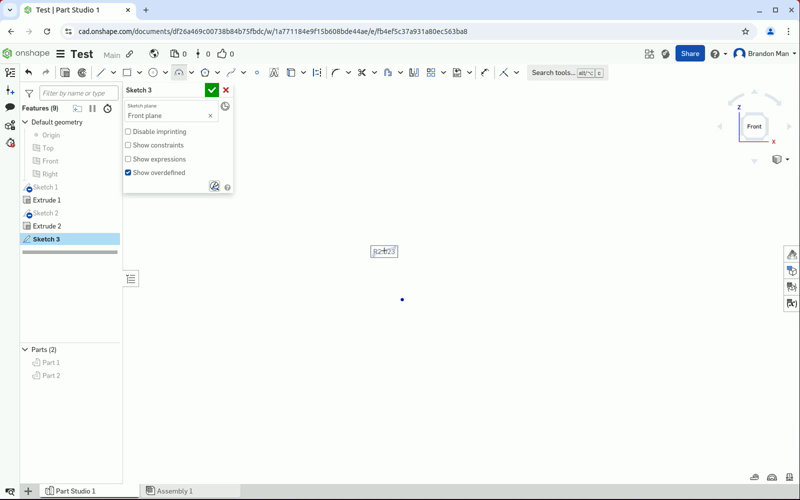
scroll(-6)
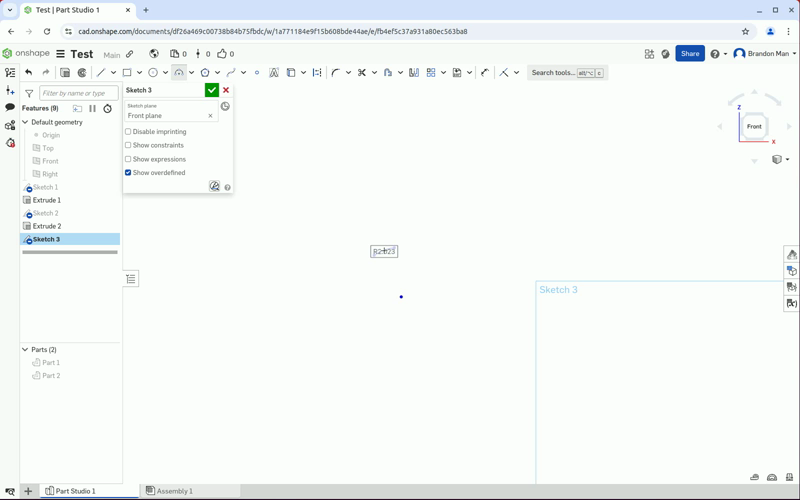
scroll(-6)
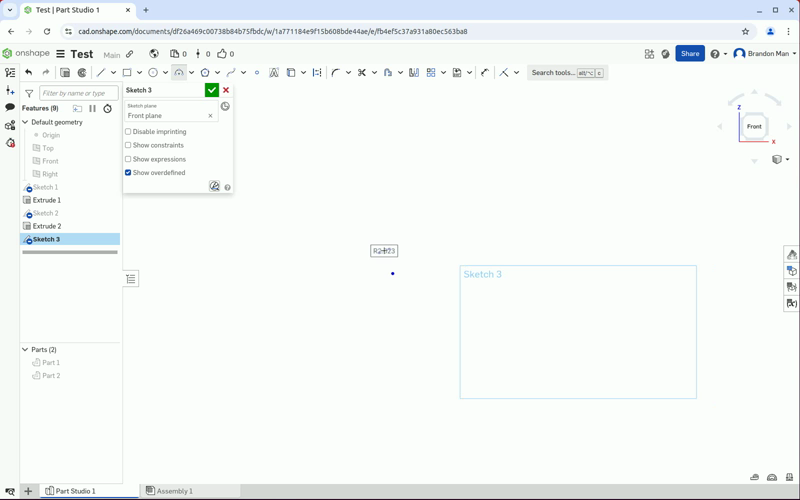
scroll(-6)
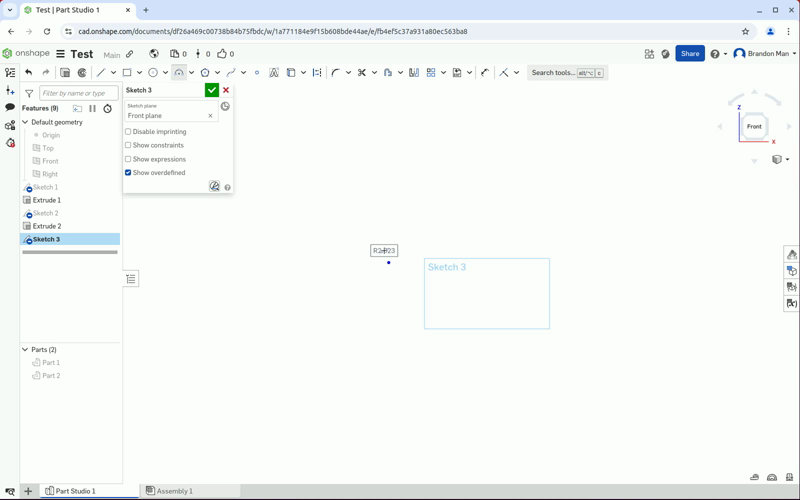
key_up(shift)
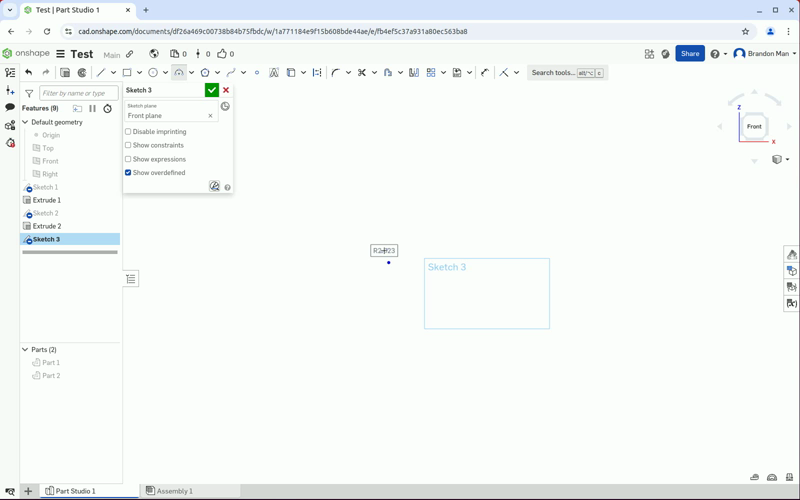
mouse_move(386, 249)
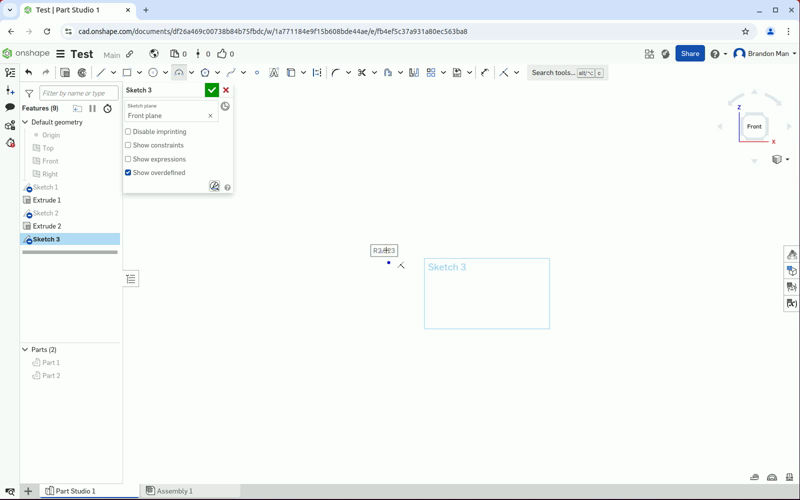
scroll(6)
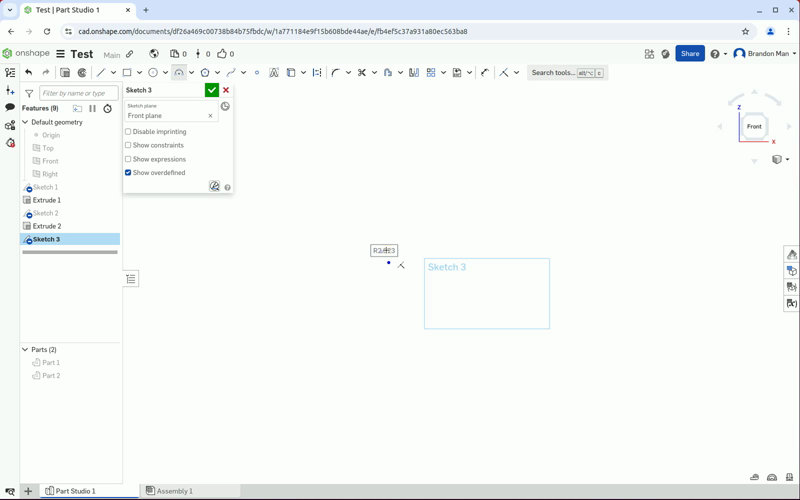
scroll(6)
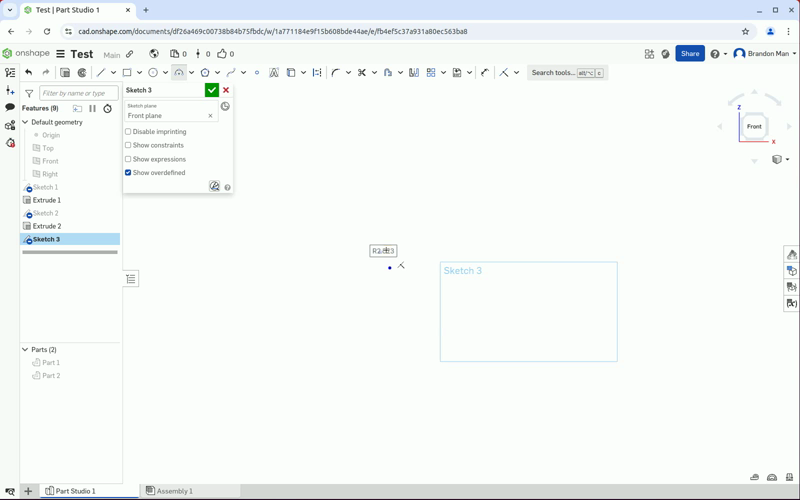
scroll(6)
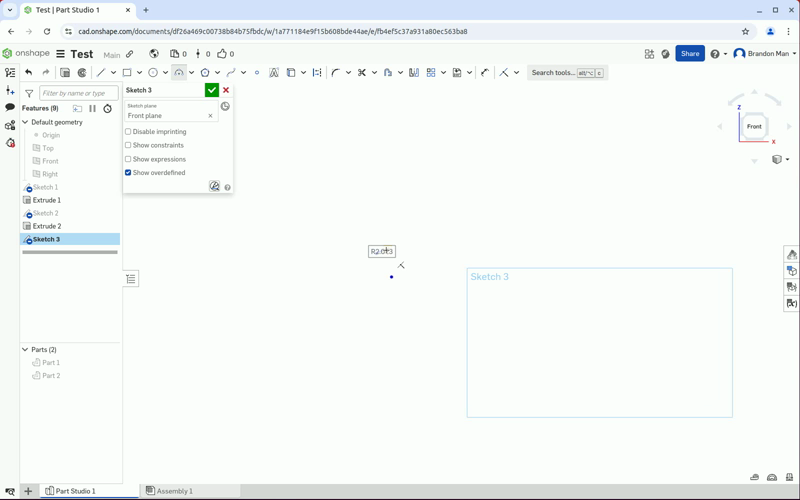
scroll(6)
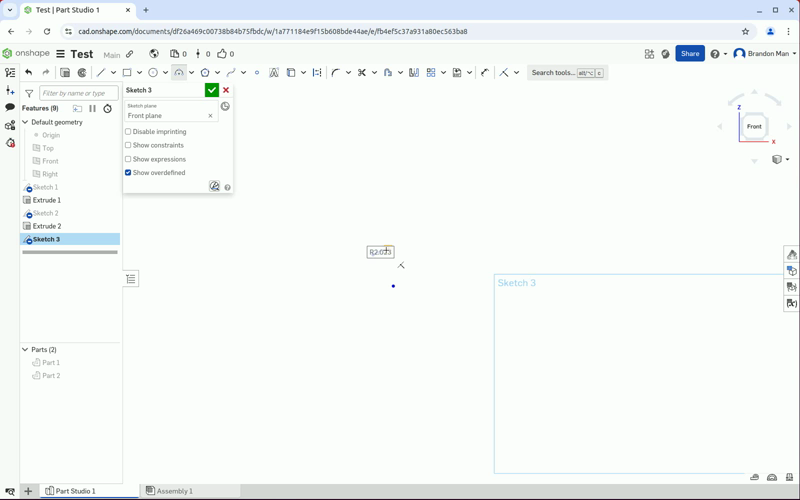
scroll(6)
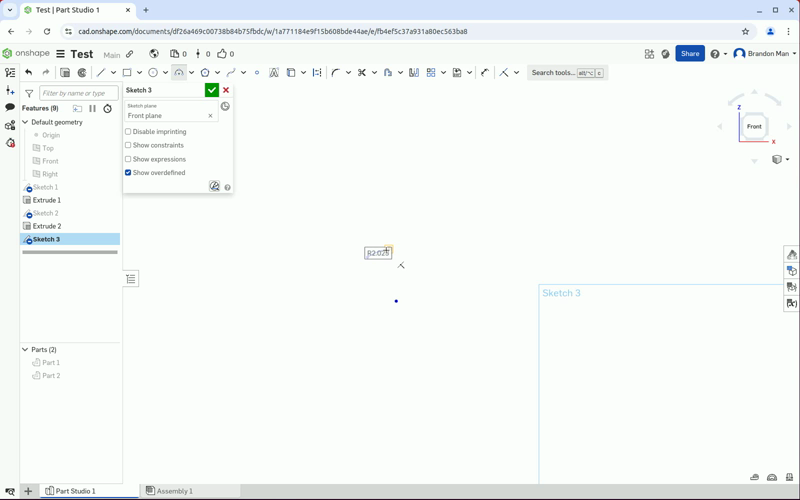
scroll(6)
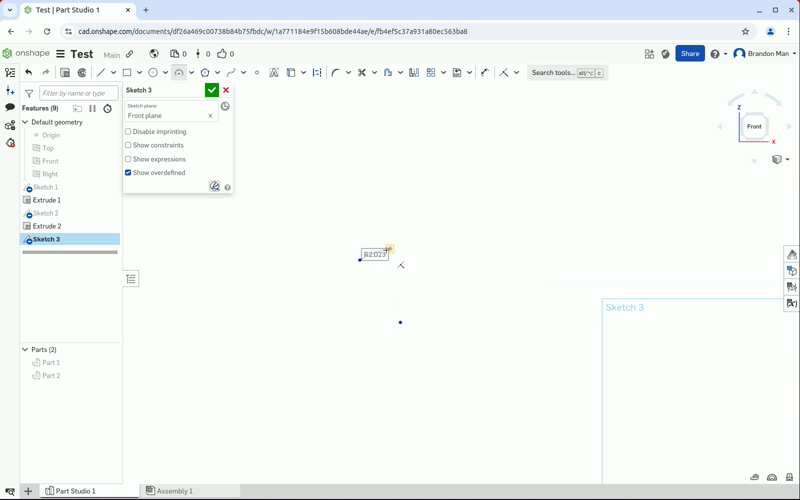
scroll(6)
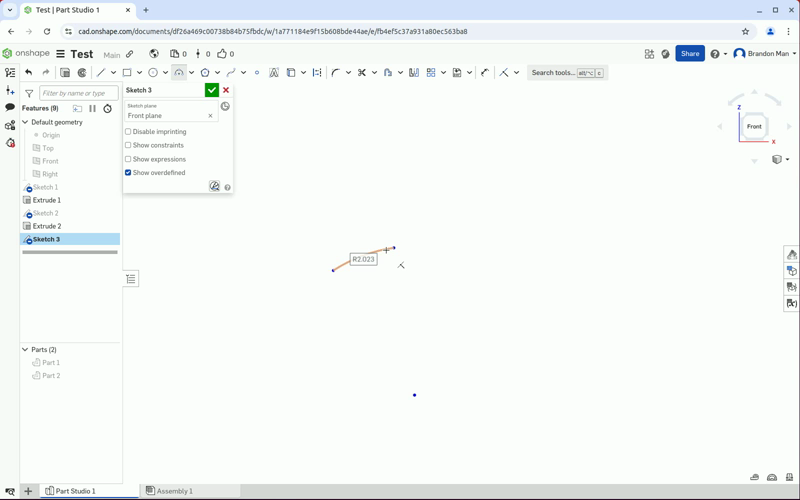
click(386, 249)
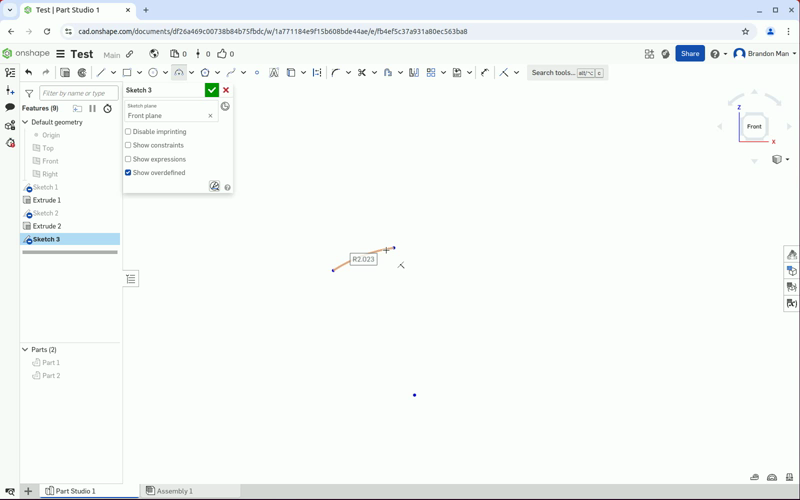
scroll(-6)
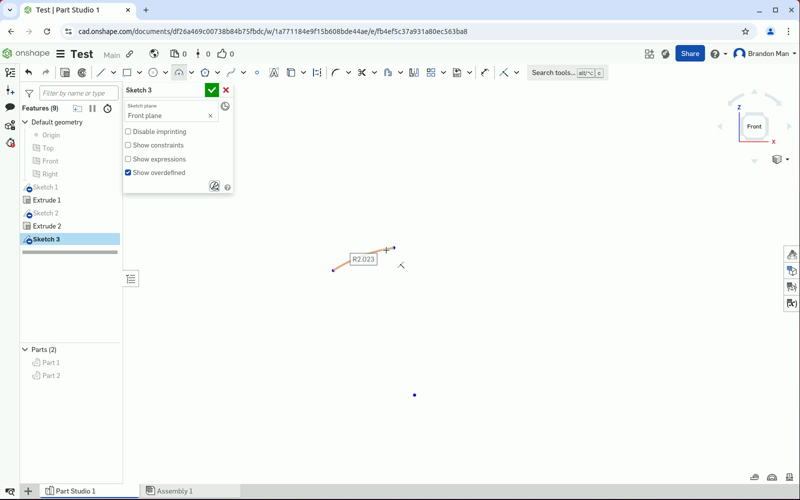
scroll(-6)
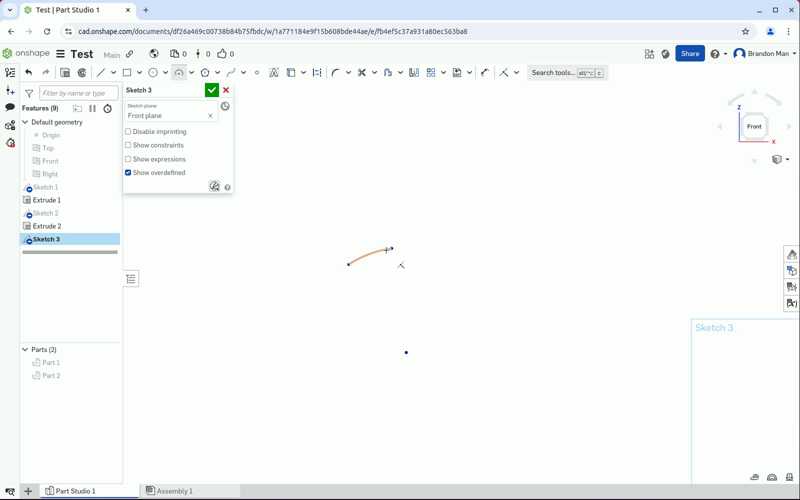
scroll(-6)
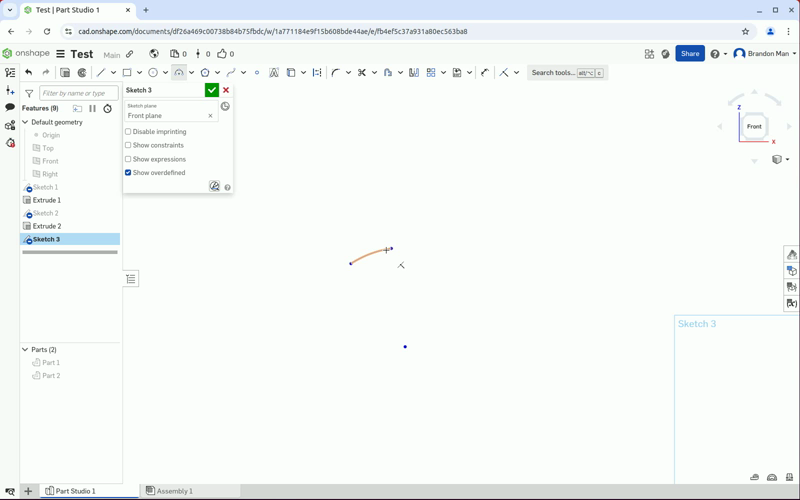
scroll(-6)
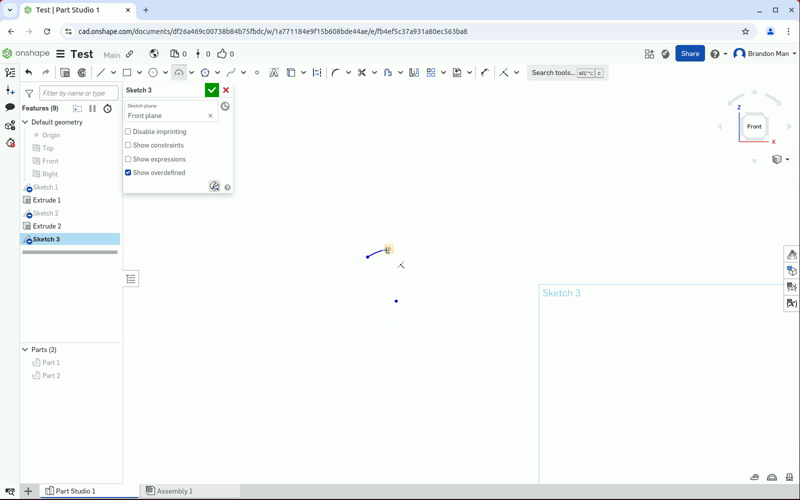
scroll(-6)
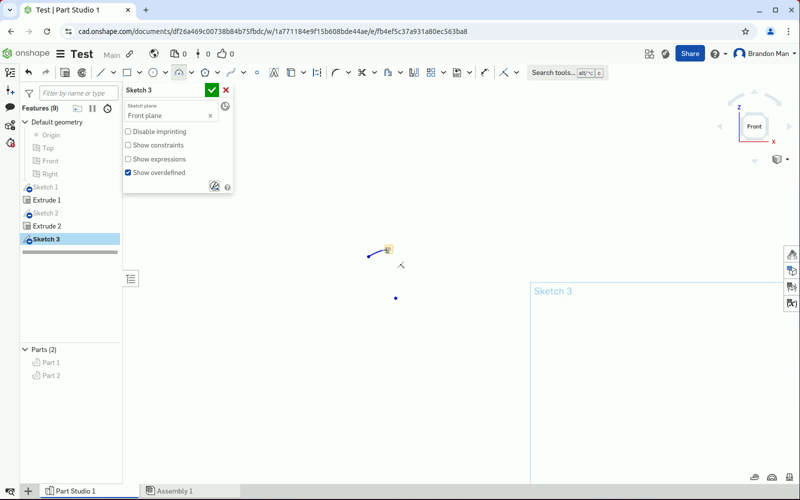
scroll(-6)
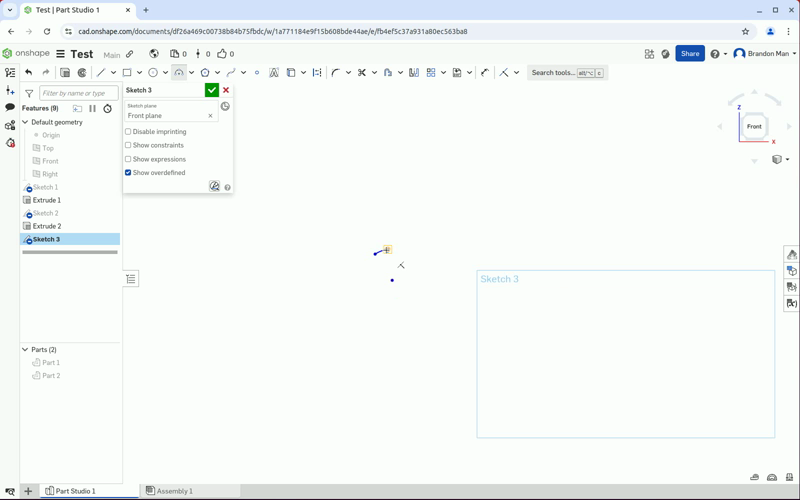
scroll(-6)
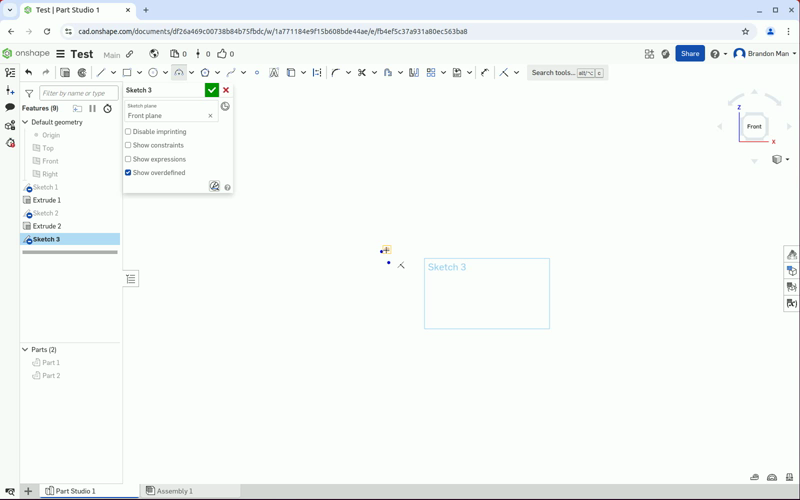
mouse_move(382, 251)
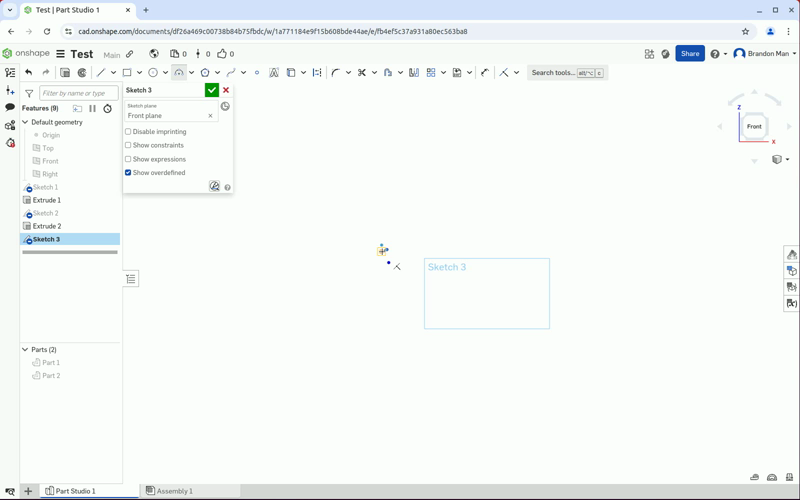
scroll(6)
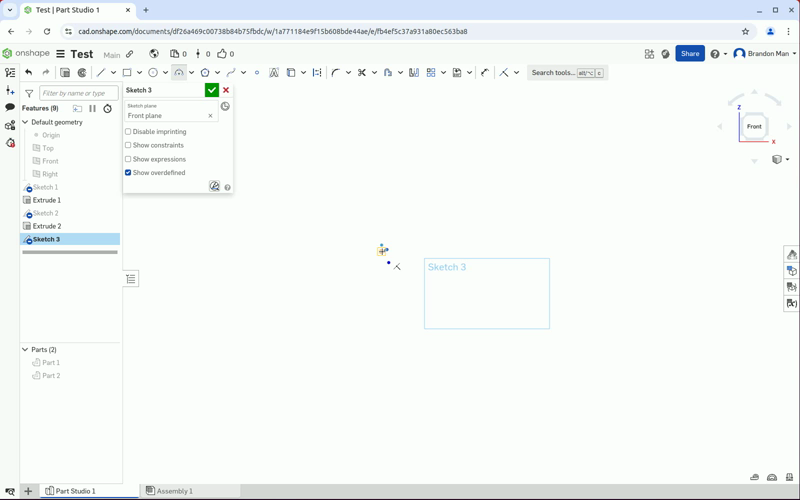
scroll(6)
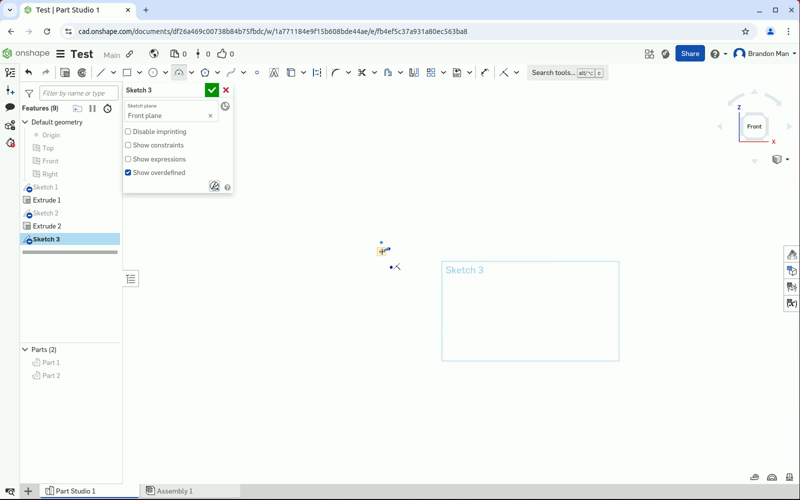
scroll(6)
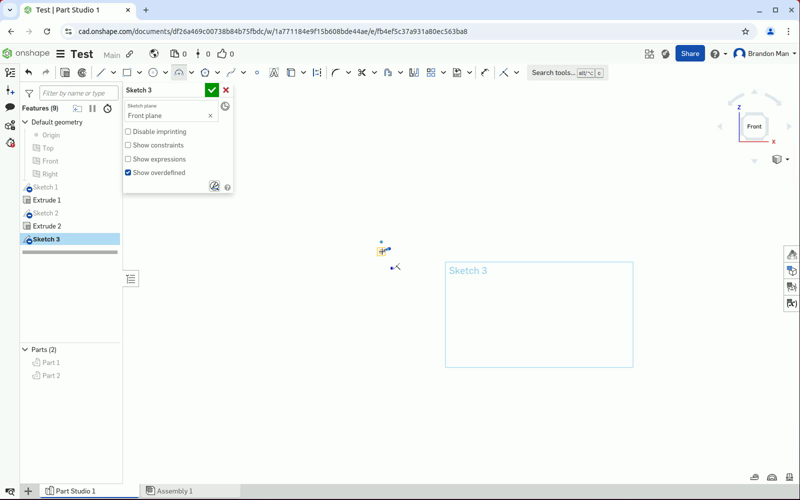
scroll(6)
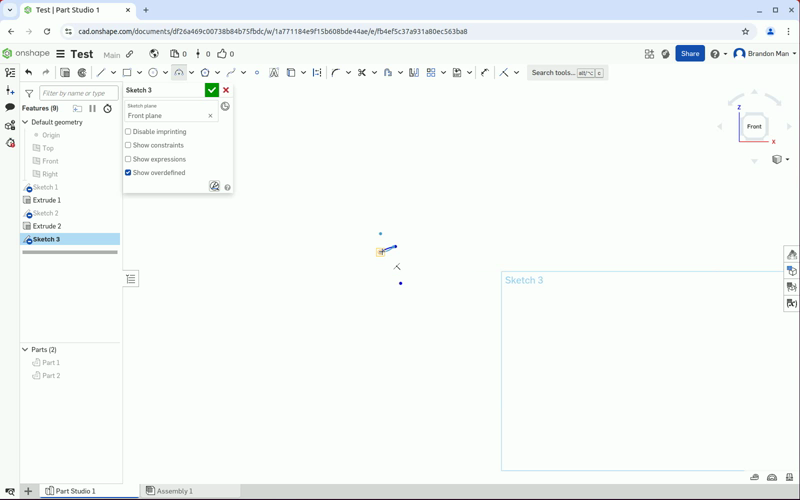
scroll(6)
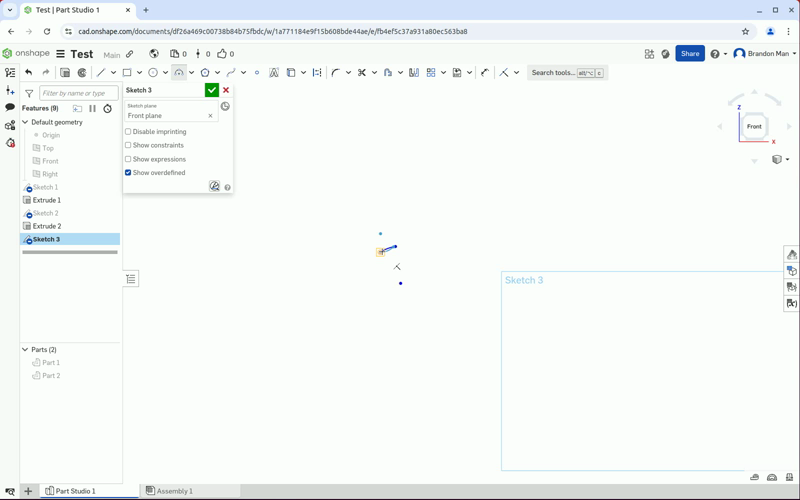
scroll(6)
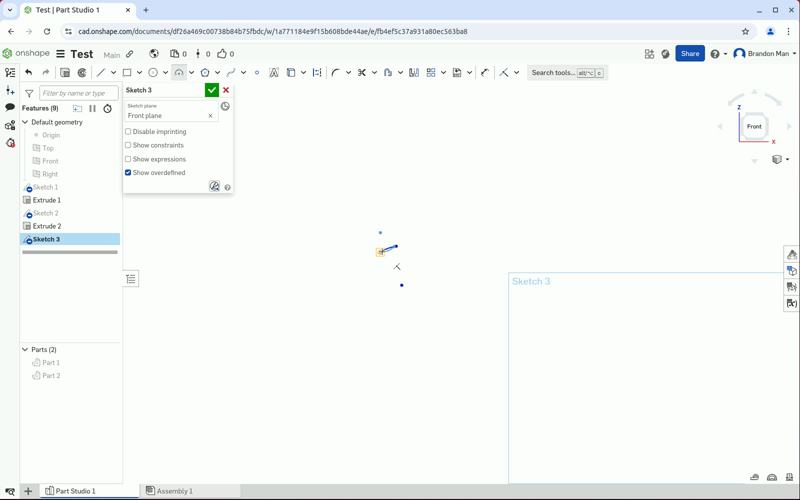
scroll(6)
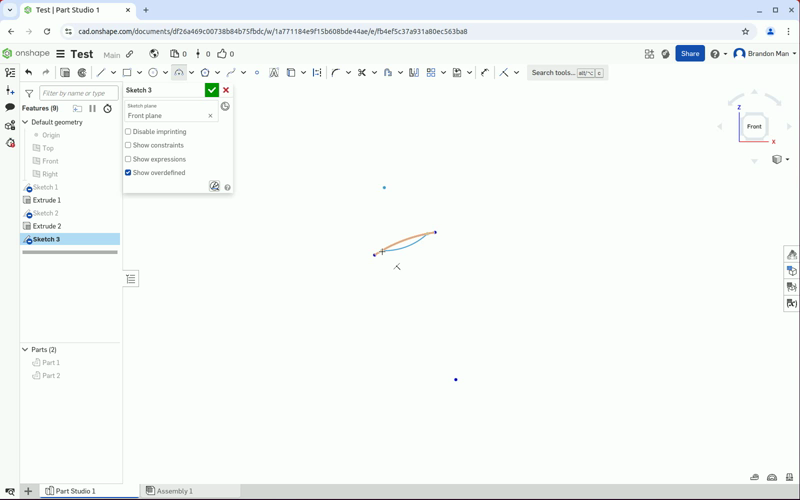
click(382, 251)
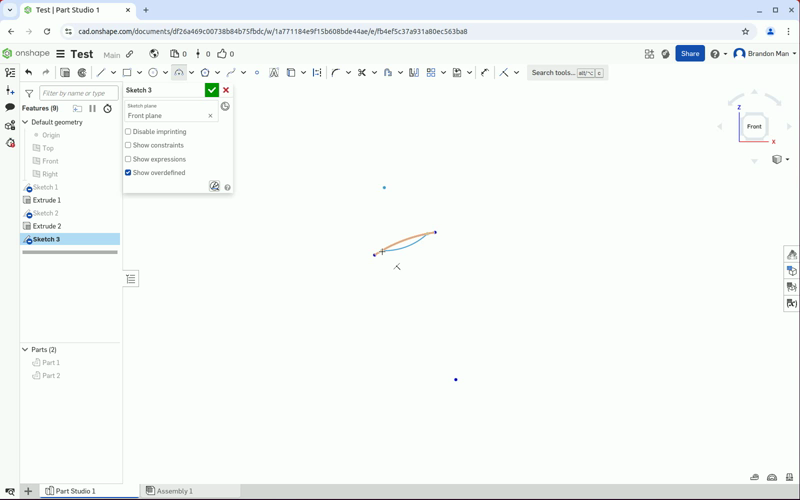
scroll(-6)
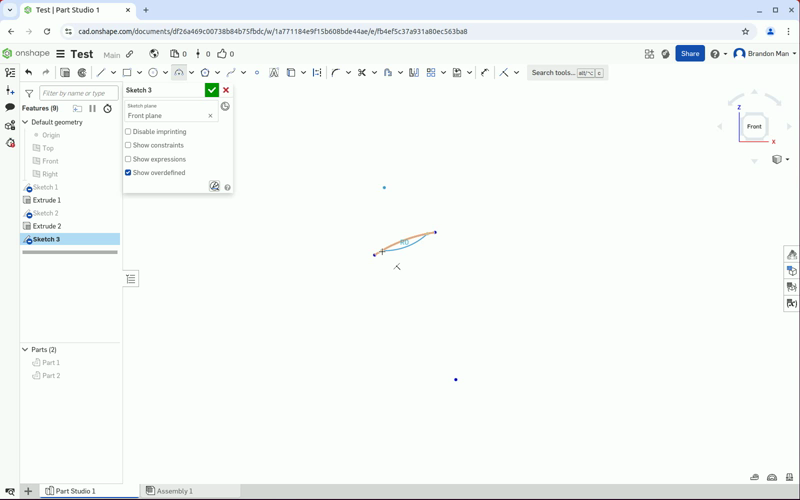
scroll(-6)
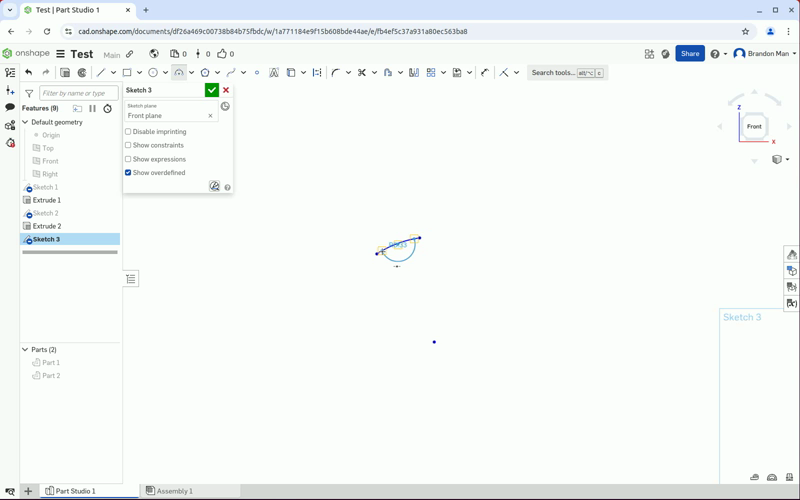
scroll(-6)
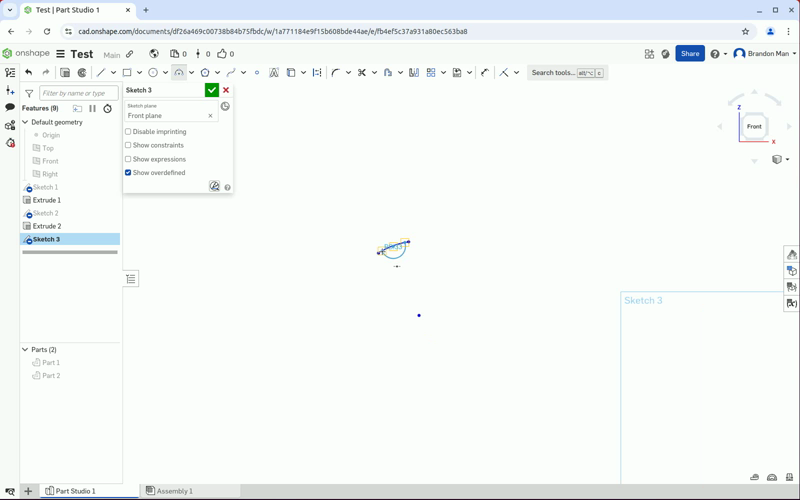
scroll(-6)
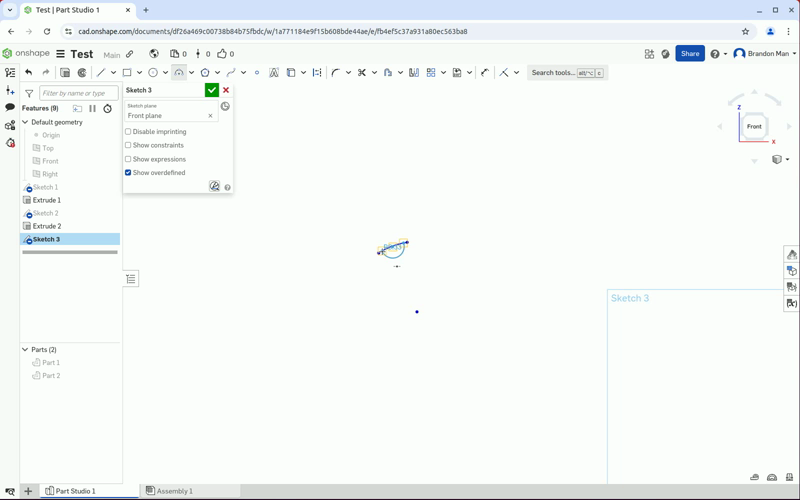
scroll(-6)
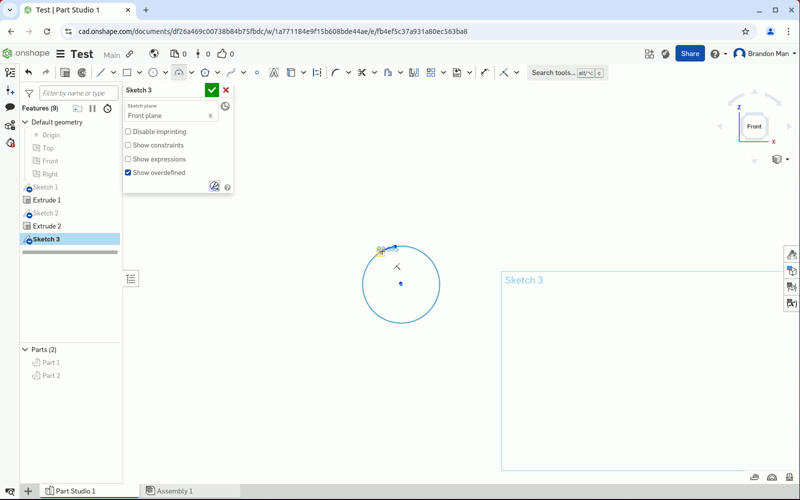
scroll(-6)
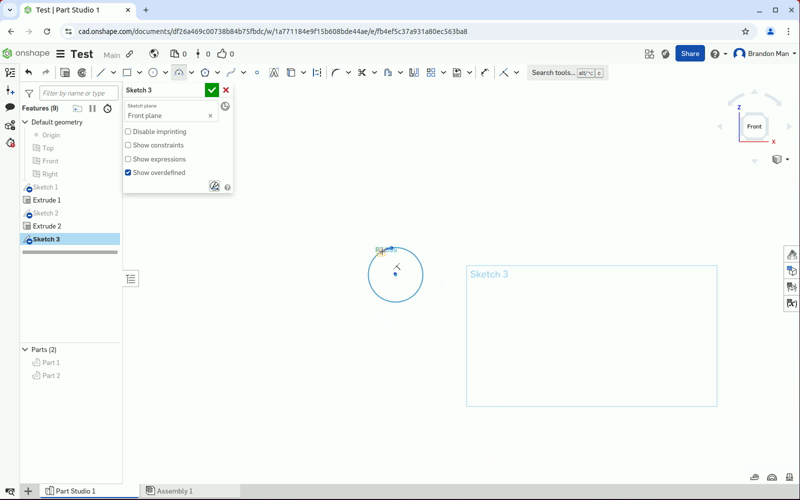
scroll(-6)
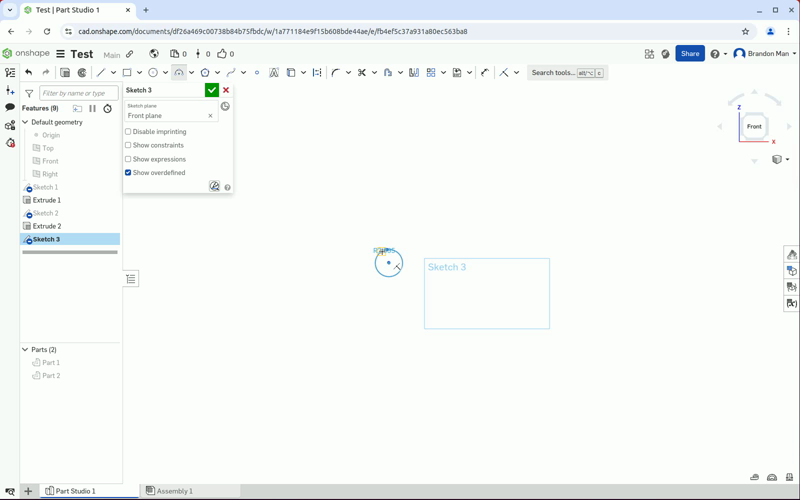
key_down(shift)
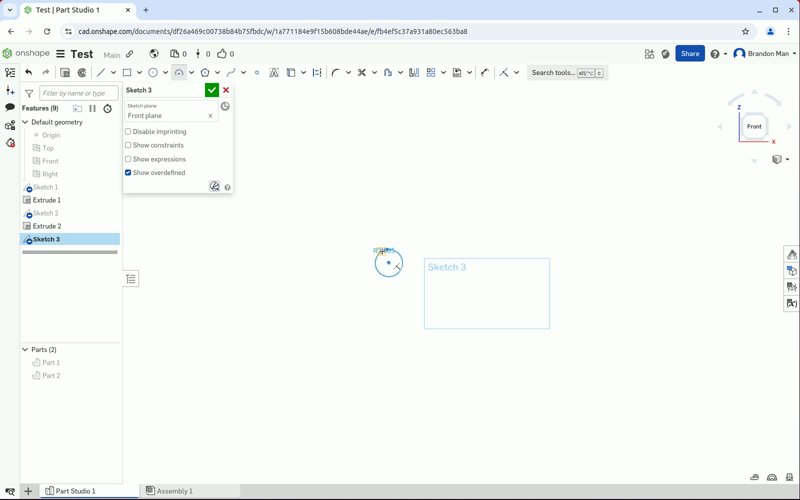
mouse_move(367, 212)
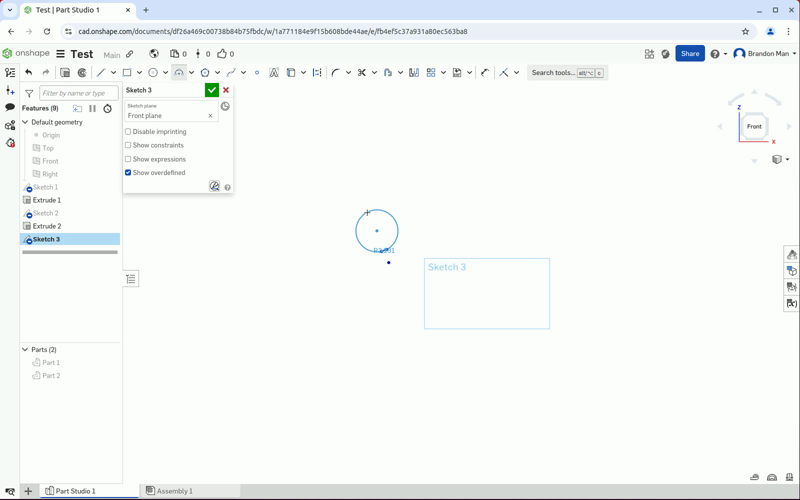
scroll(6)
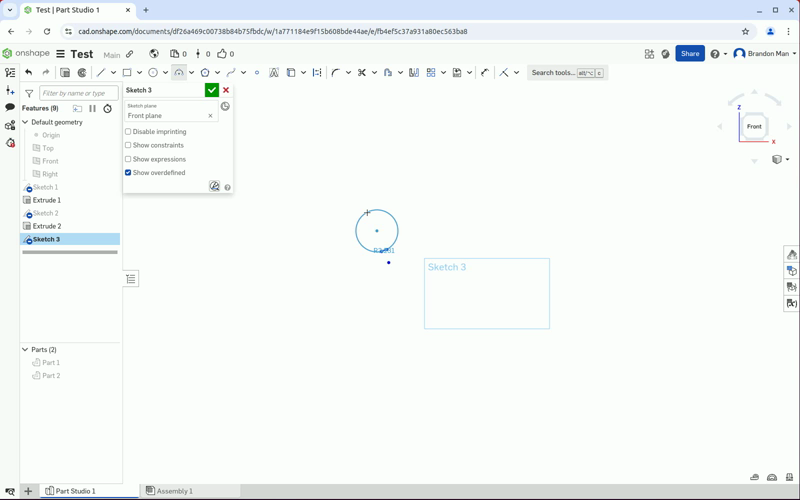
scroll(6)
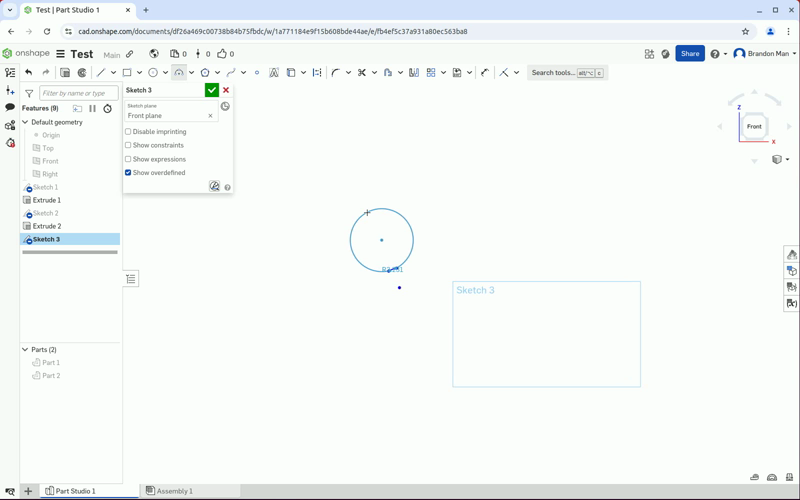
scroll(6)
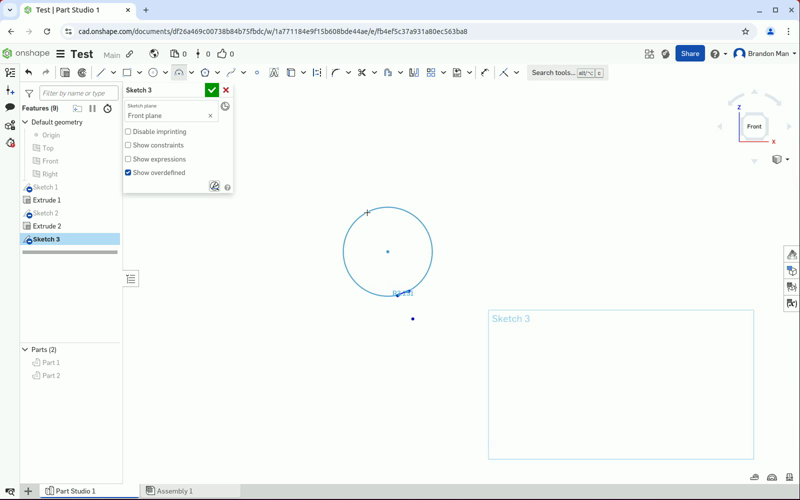
scroll(6)
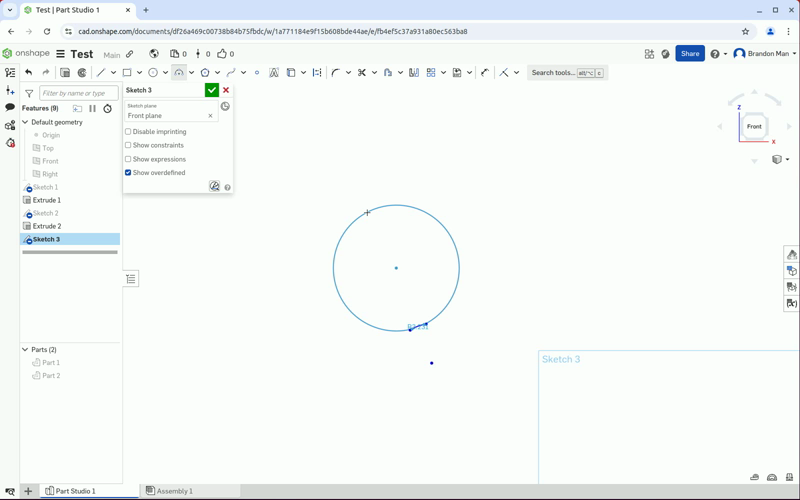
scroll(6)
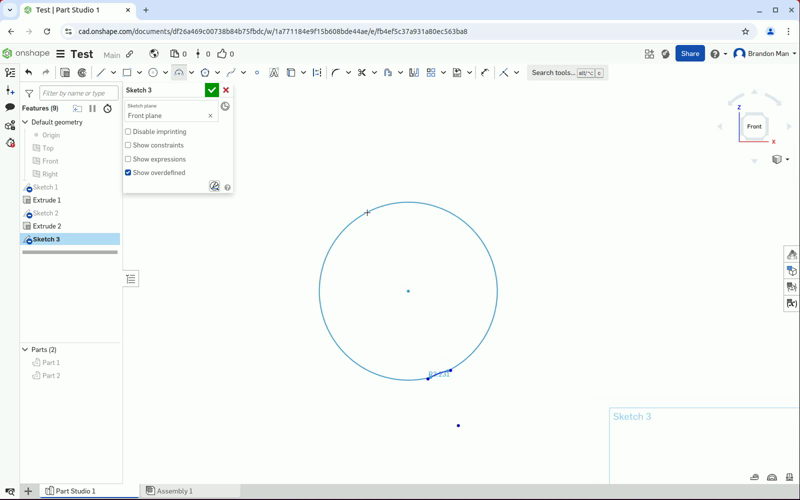
scroll(6)
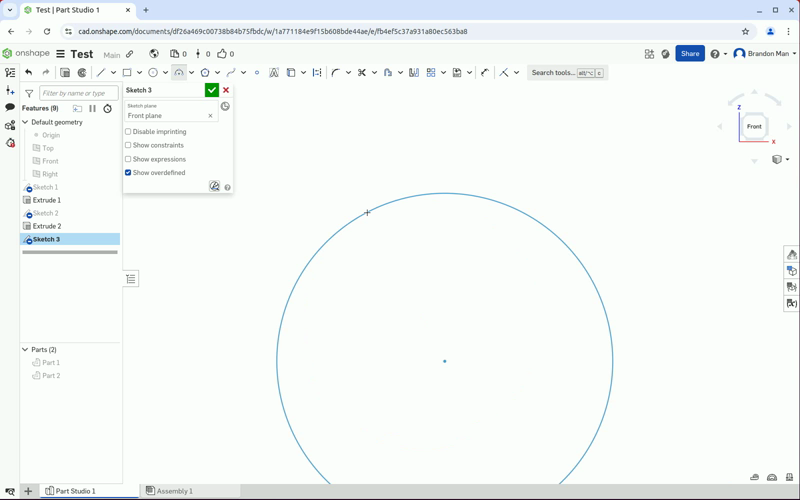
scroll(6)
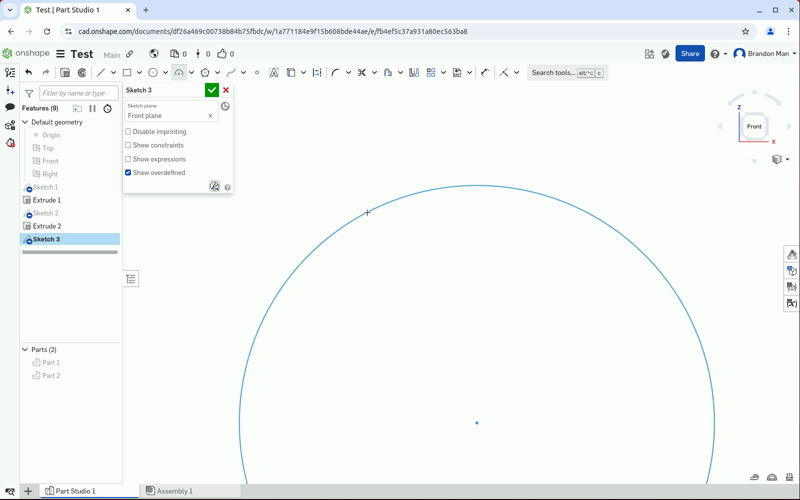
click(367, 212)
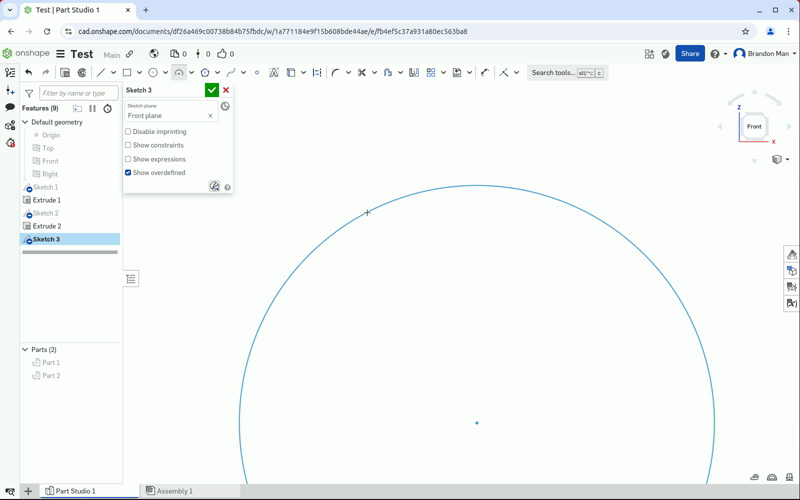
scroll(-6)
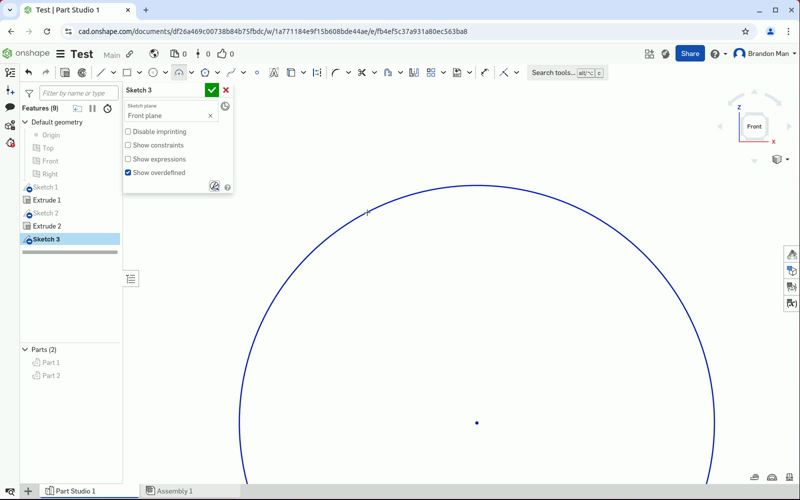
scroll(-6)
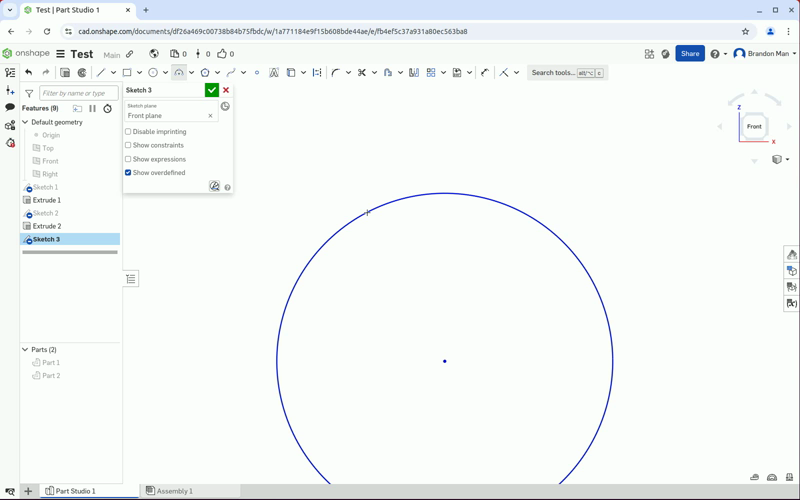
scroll(-6)
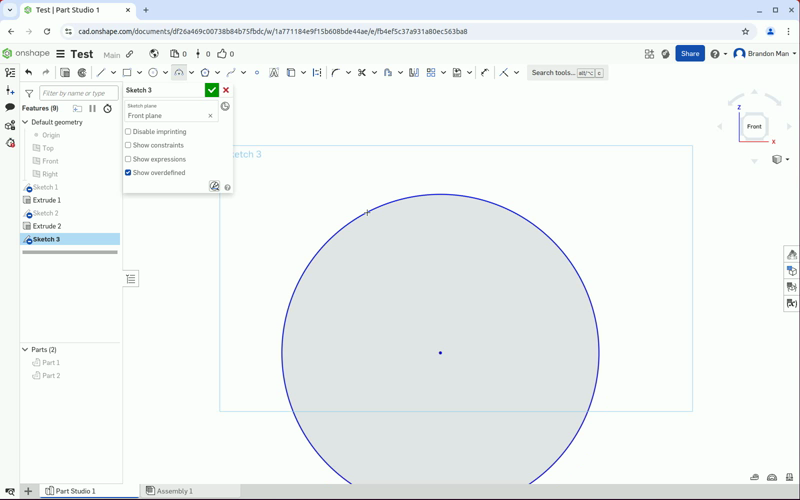
scroll(-6)
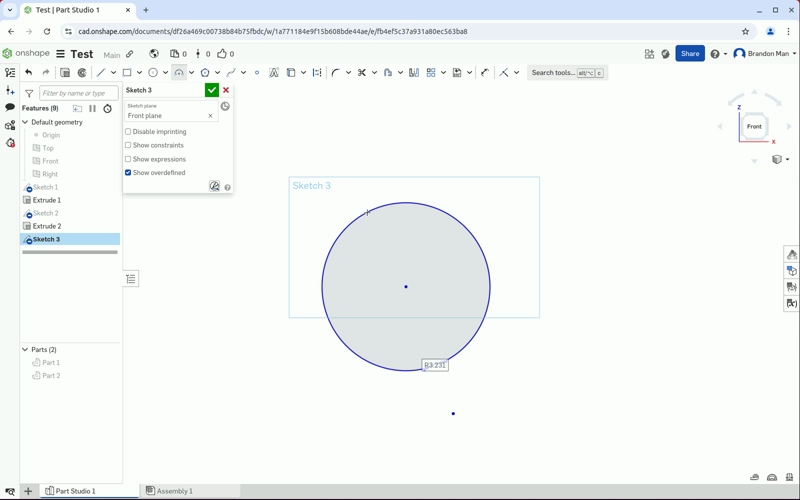
scroll(-6)
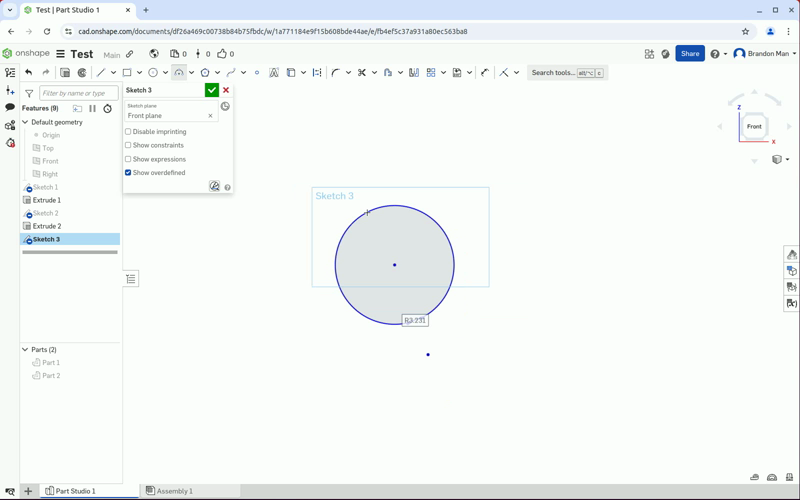
scroll(-6)
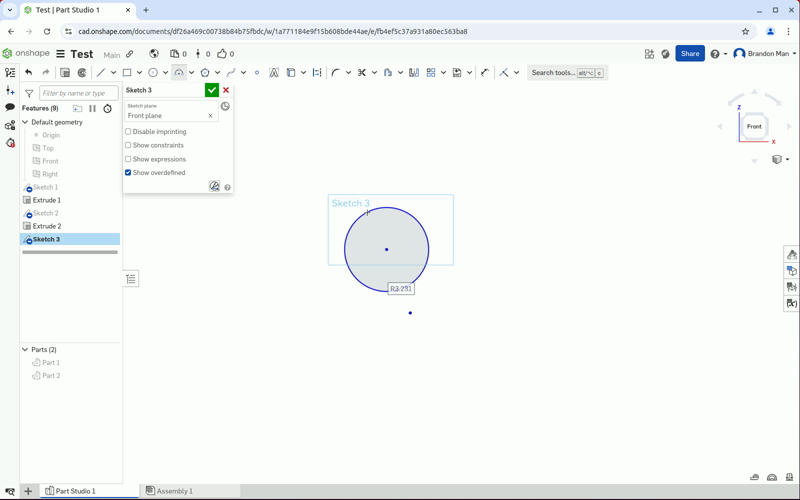
scroll(-6)
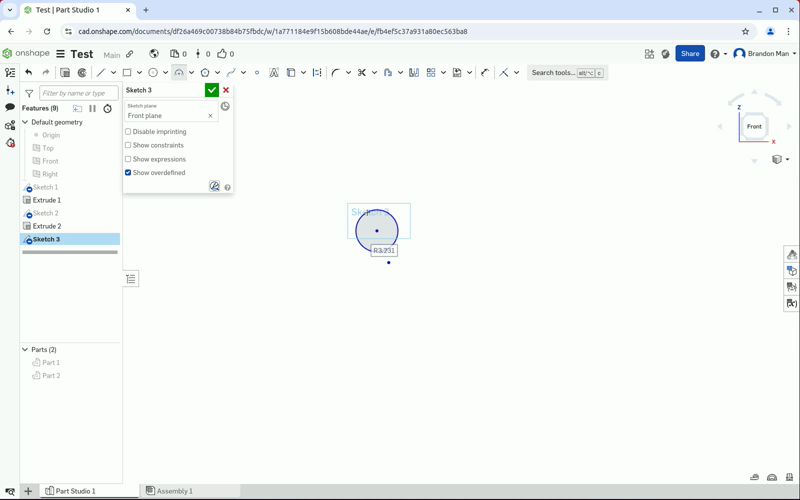
key_up(shift)
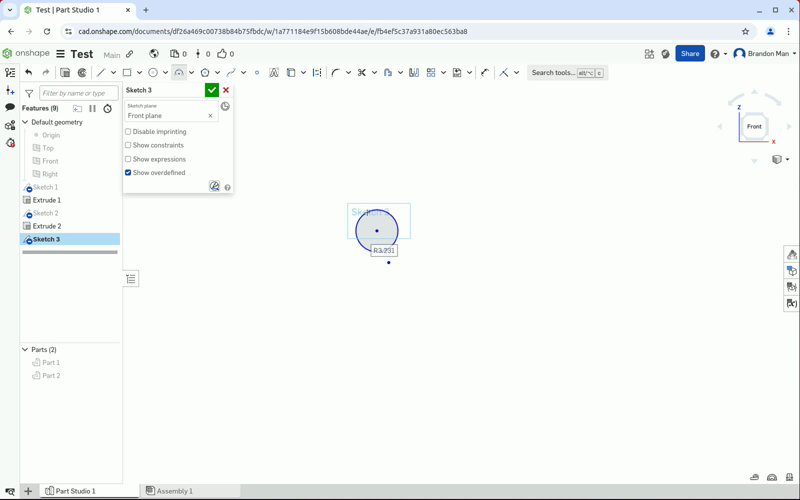
key(esc)
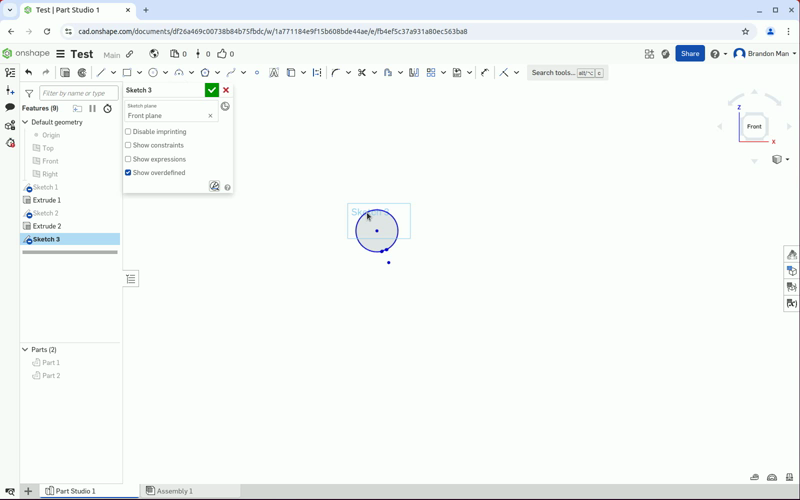
key(c)
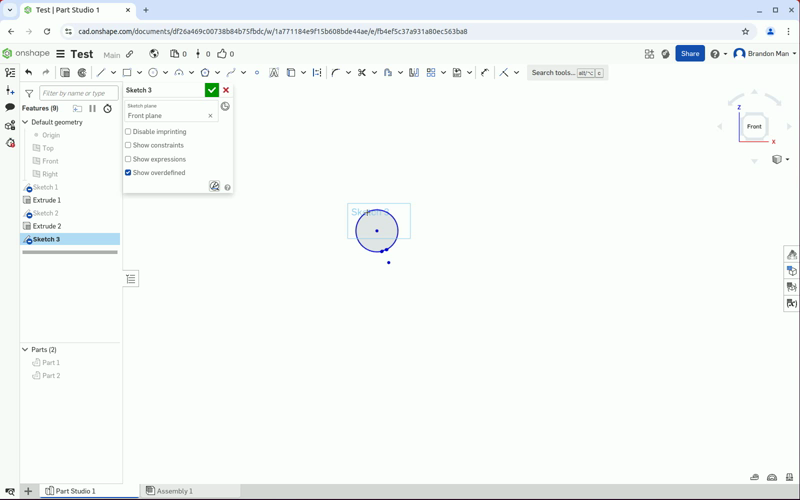
key_down(shift)
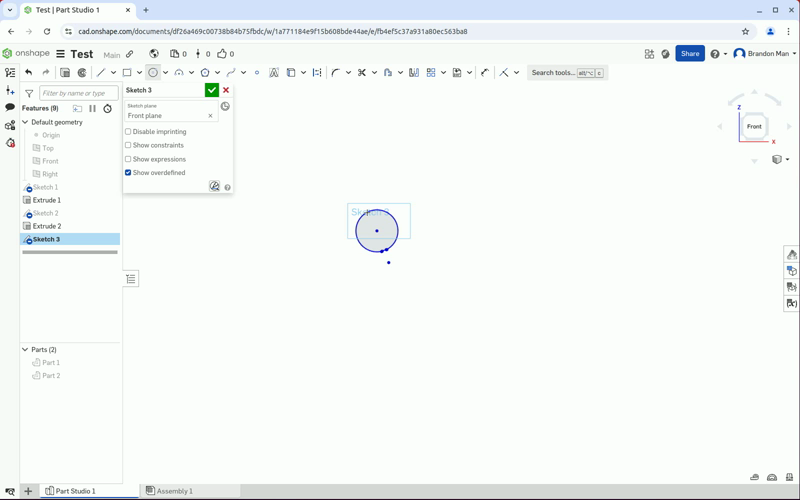
mouse_move(376, 232)
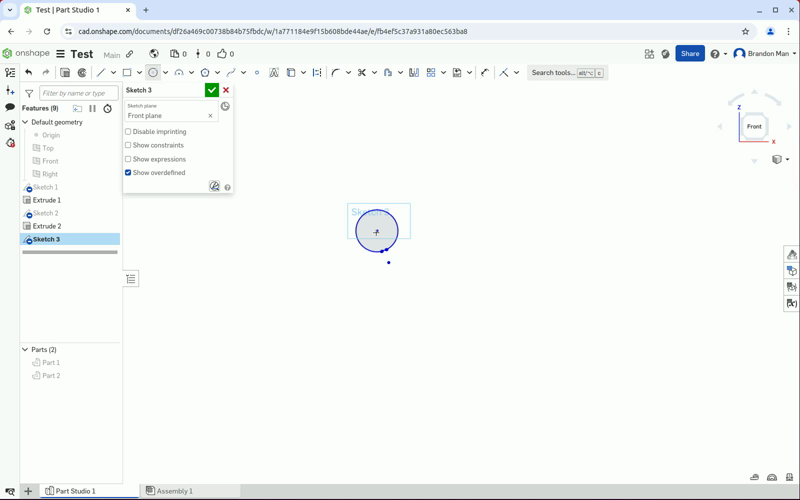
scroll(6)
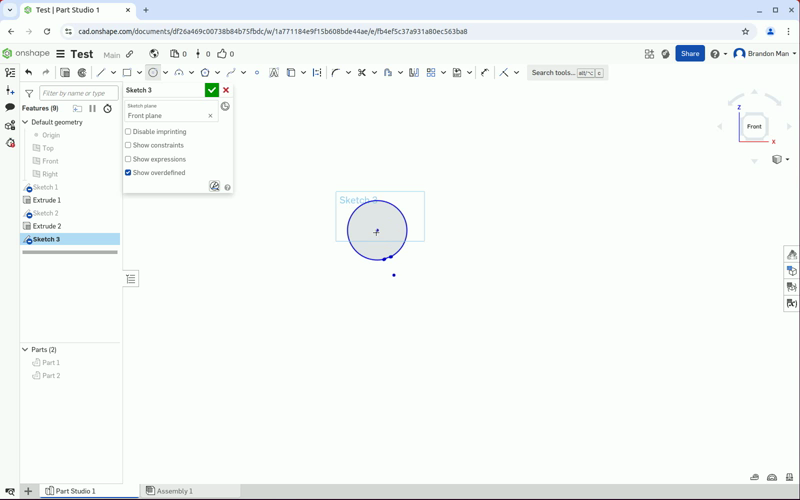
scroll(6)
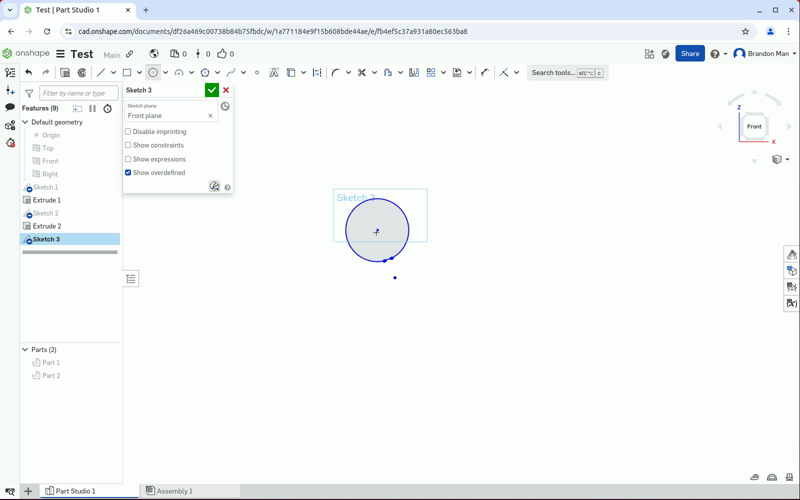
scroll(6)
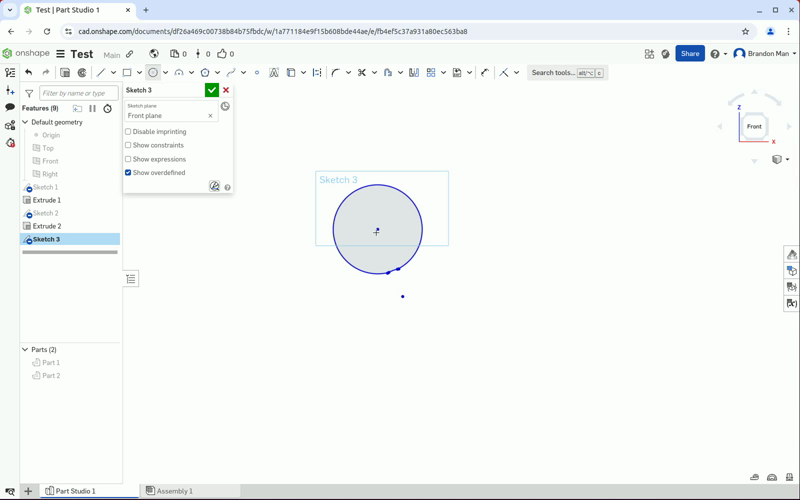
scroll(6)
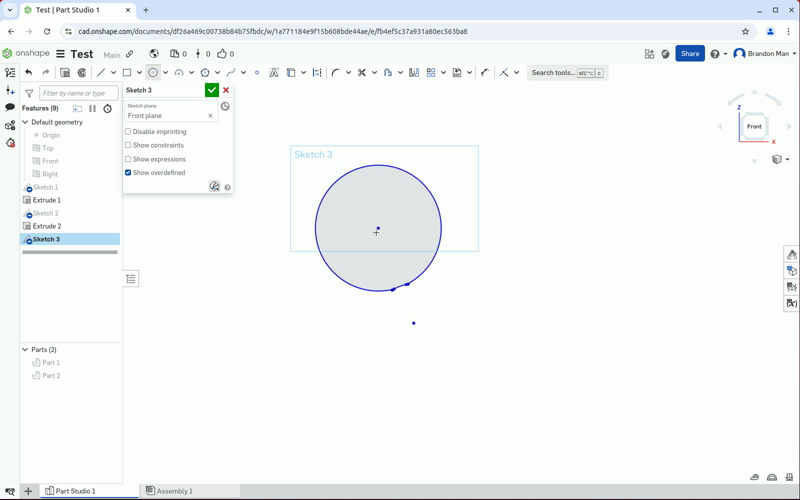
scroll(6)
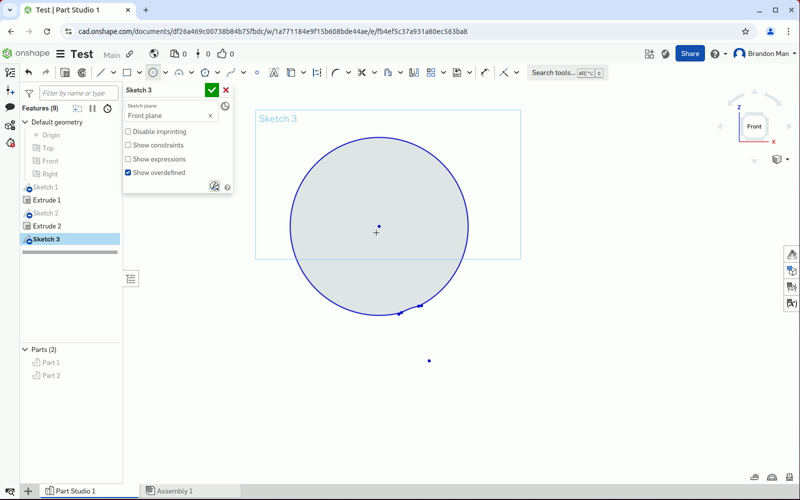
scroll(6)
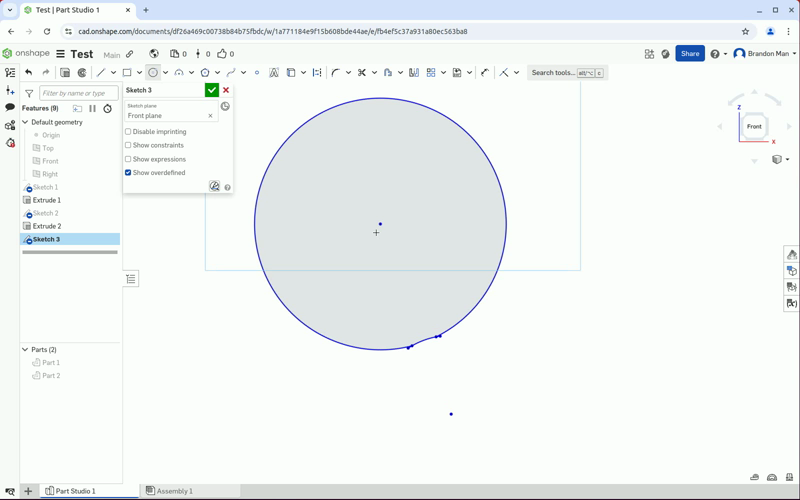
scroll(6)
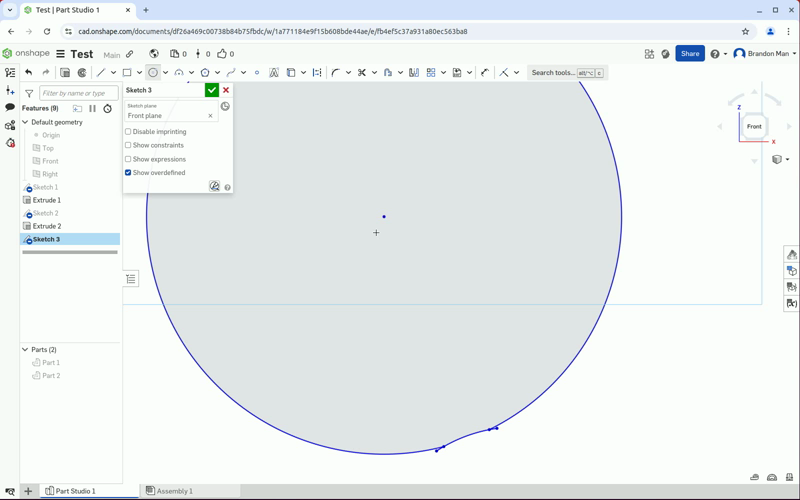
click(376, 232)
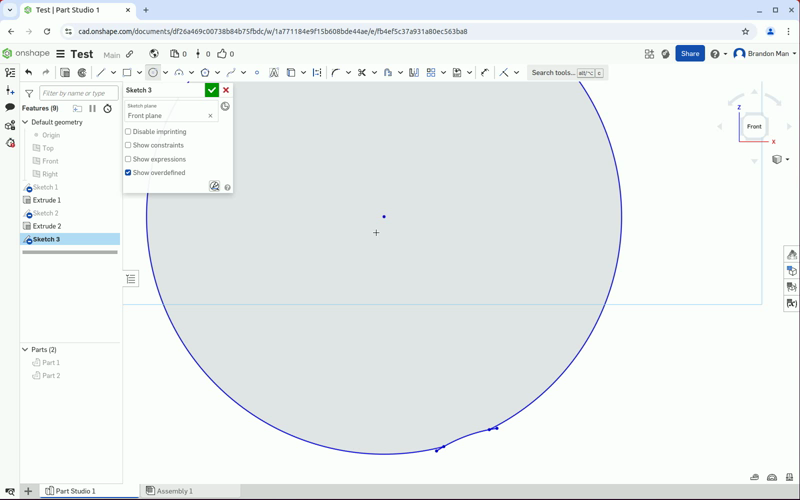
scroll(-6)
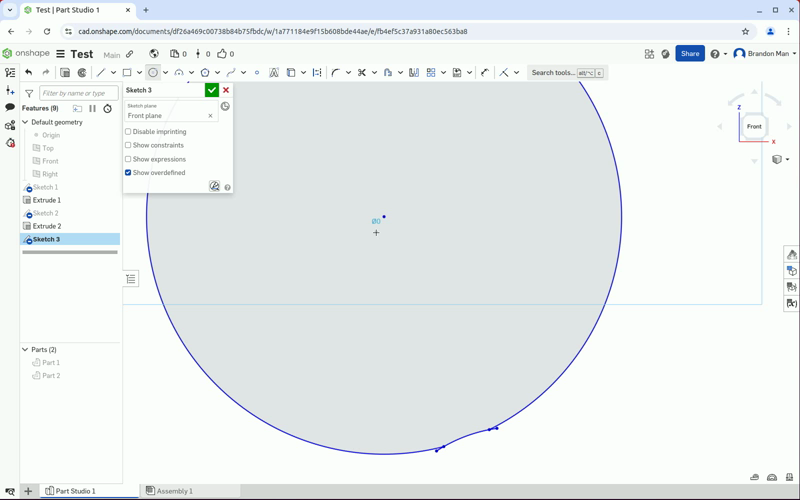
scroll(-6)
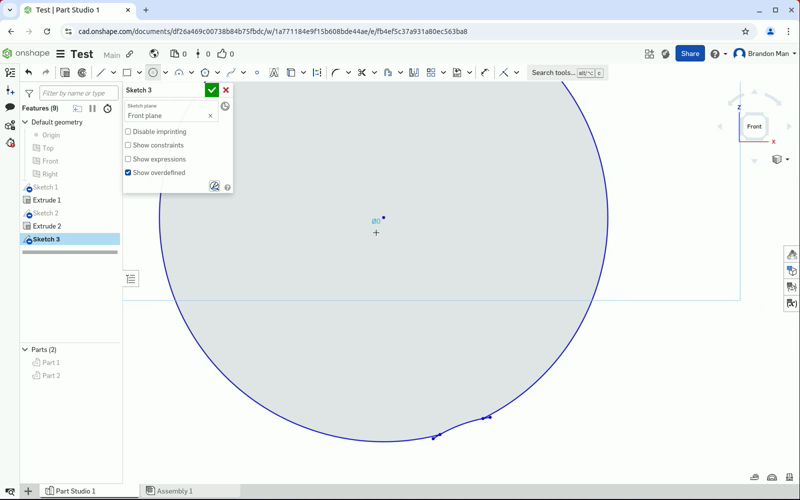
scroll(-6)
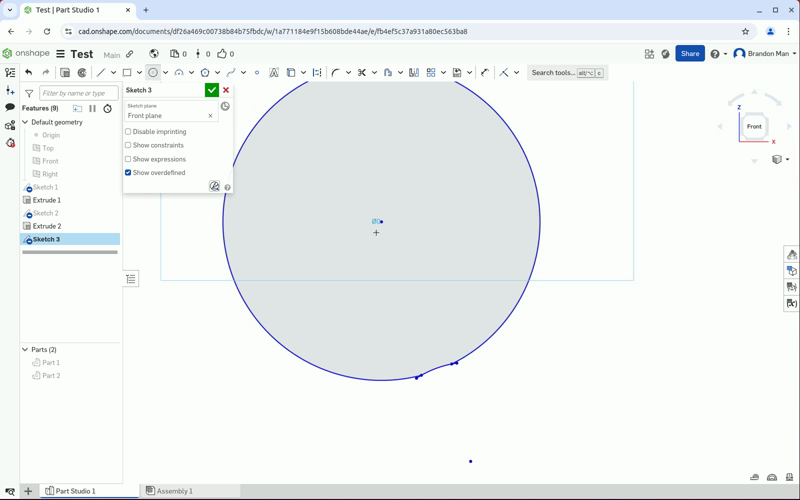
scroll(-6)
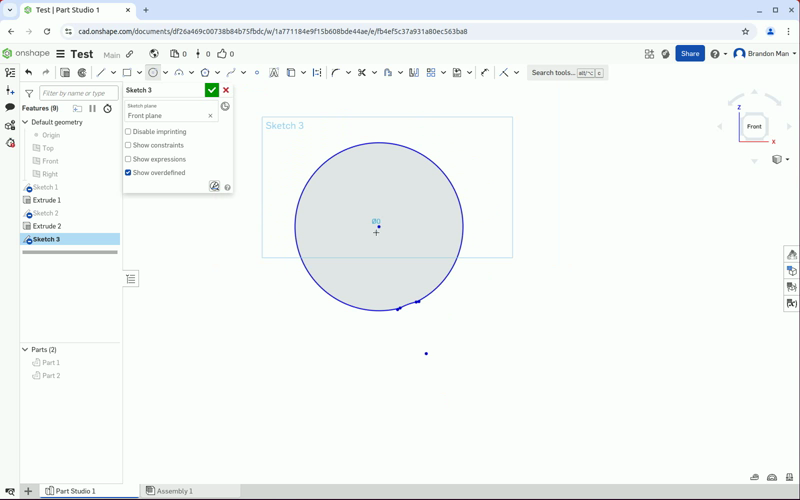
scroll(-6)
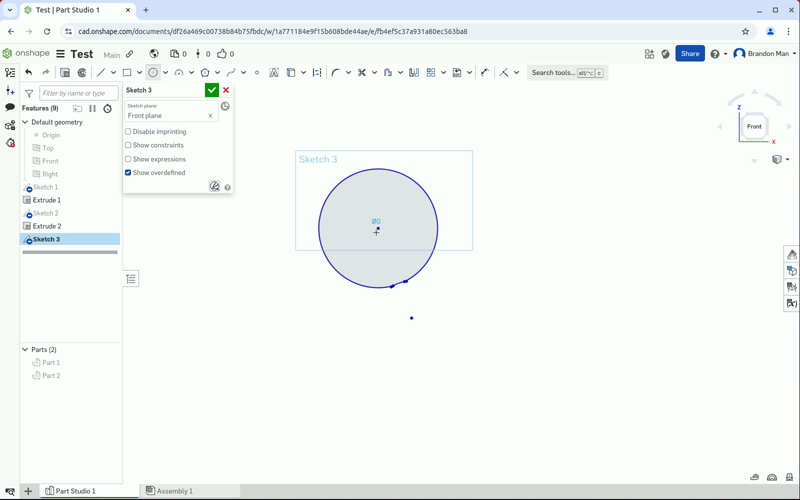
scroll(-6)
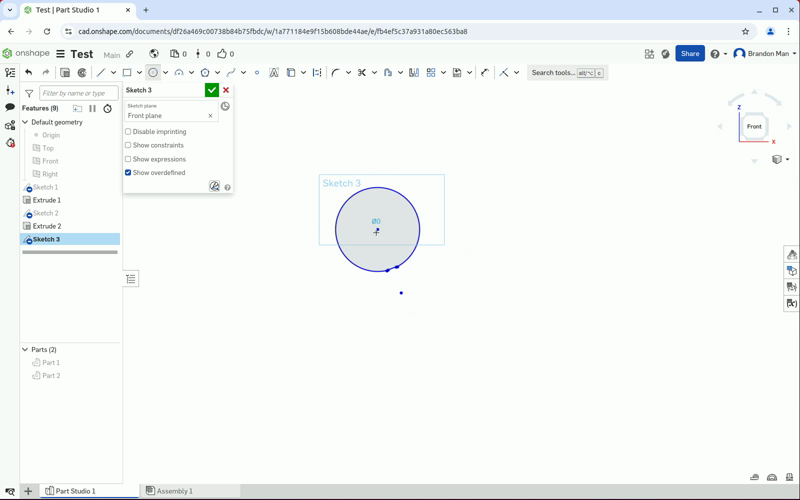
scroll(-6)
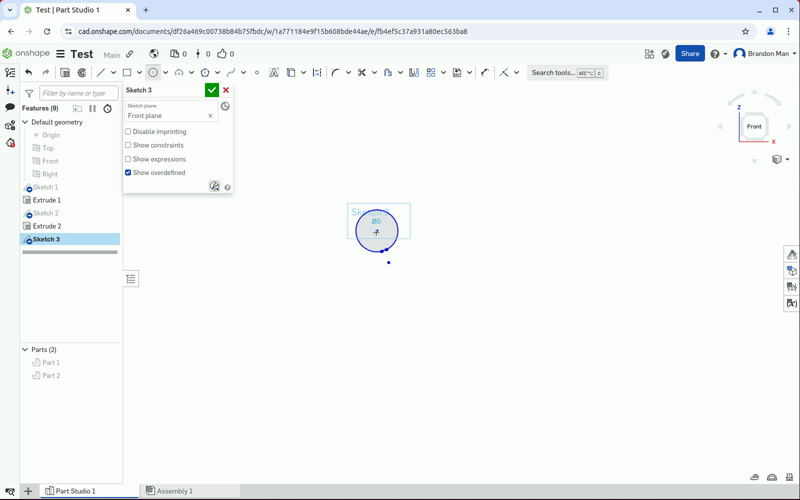
key_up(shift)
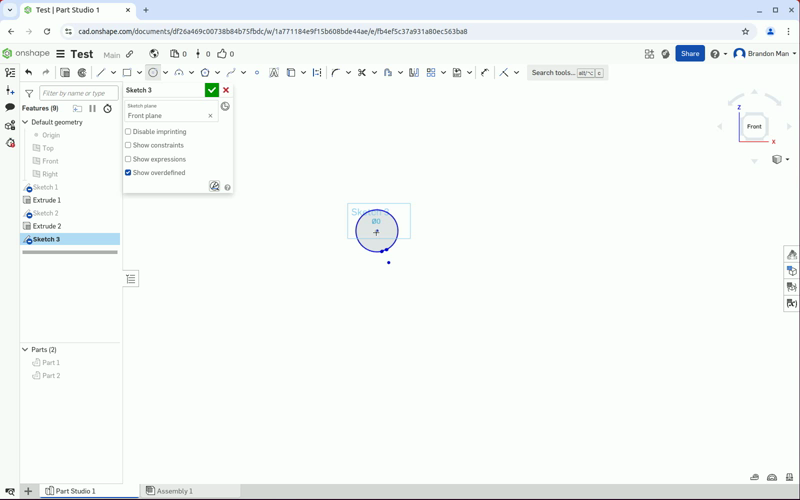
mouse_move(386, 232)
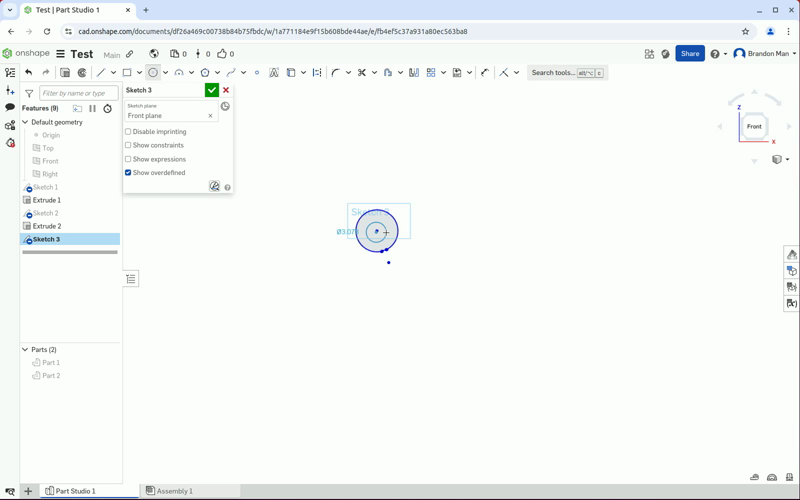
click(386, 232)
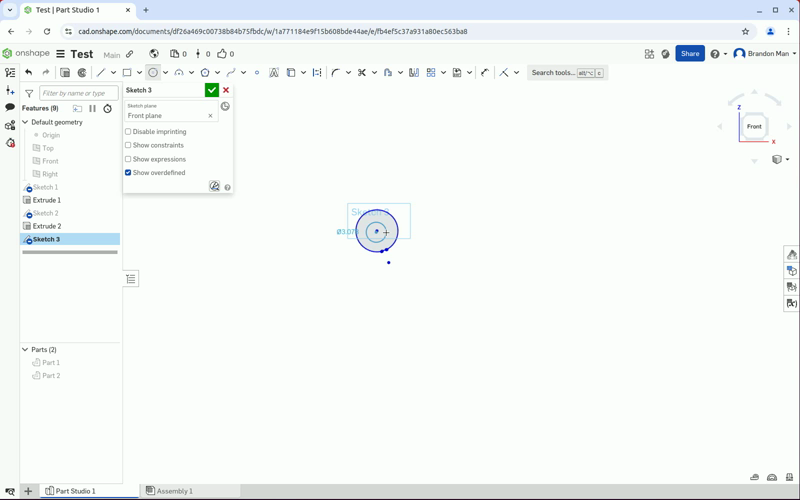
key(esc)
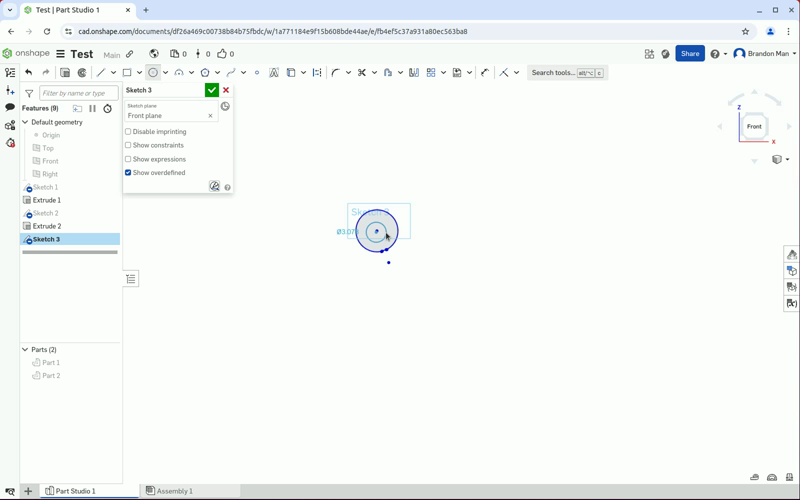
mouse_move(359, 219)
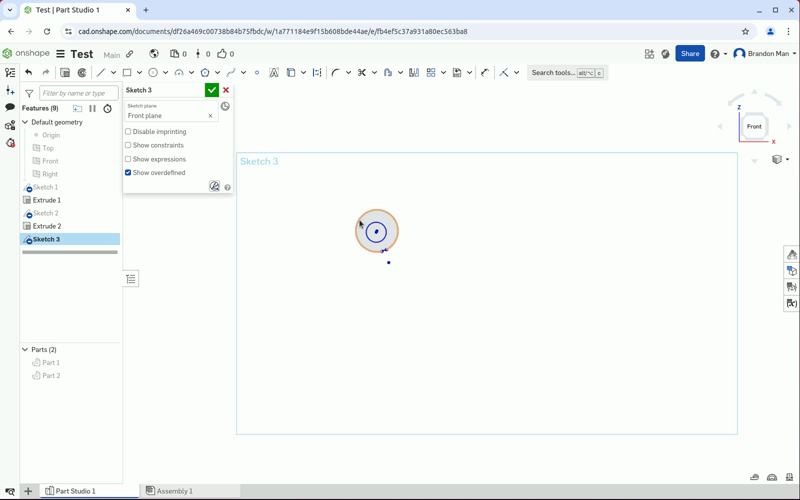
scroll(6)
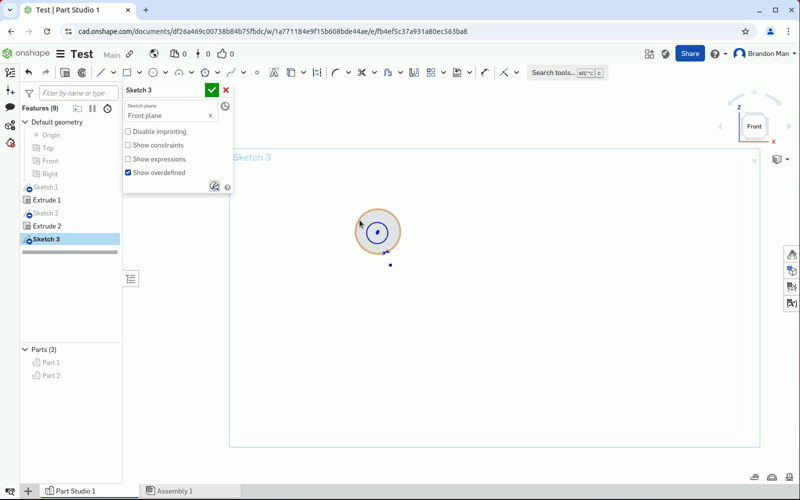
scroll(6)
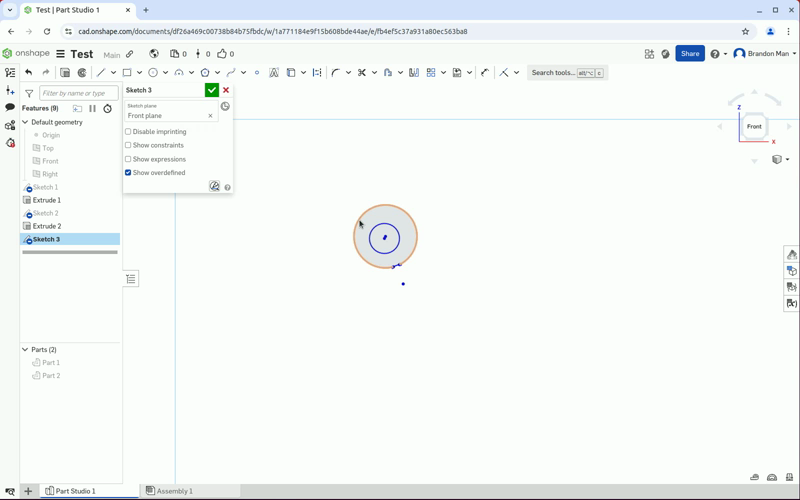
scroll(6)
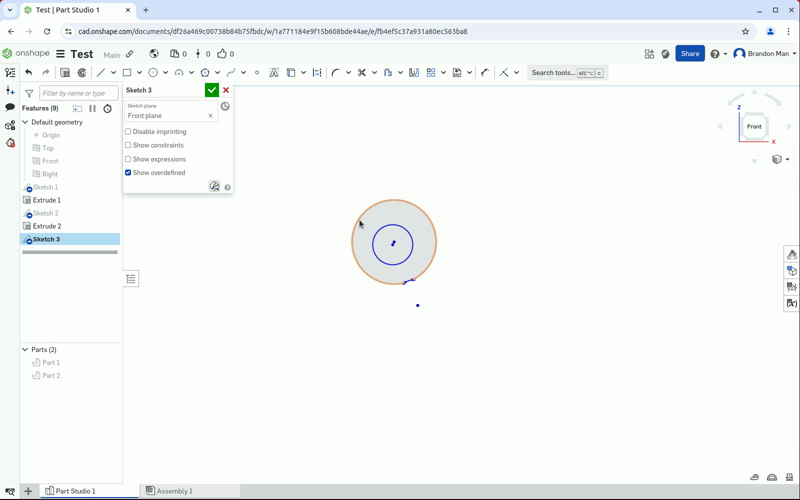
scroll(6)
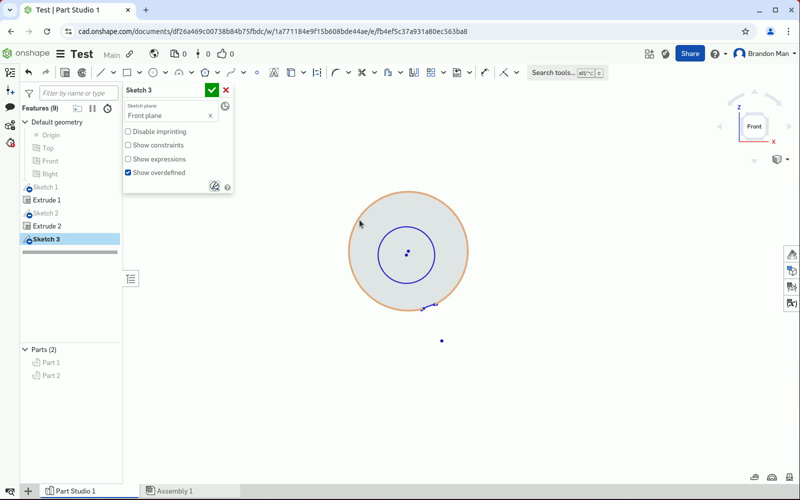
scroll(6)
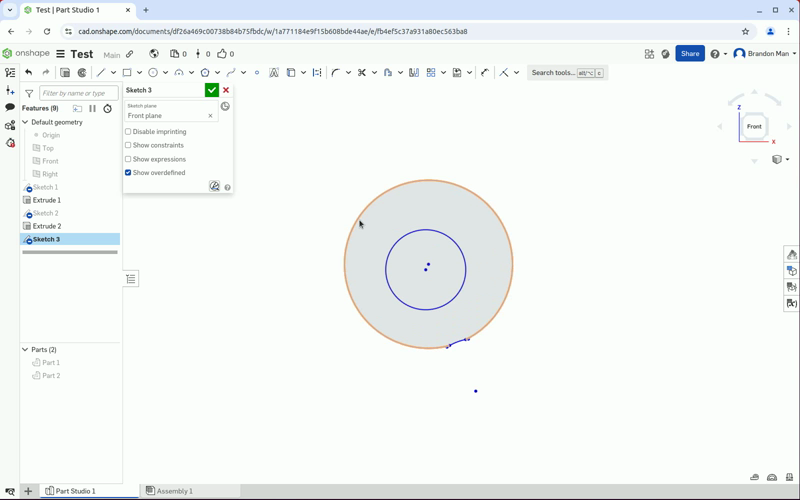
scroll(6)
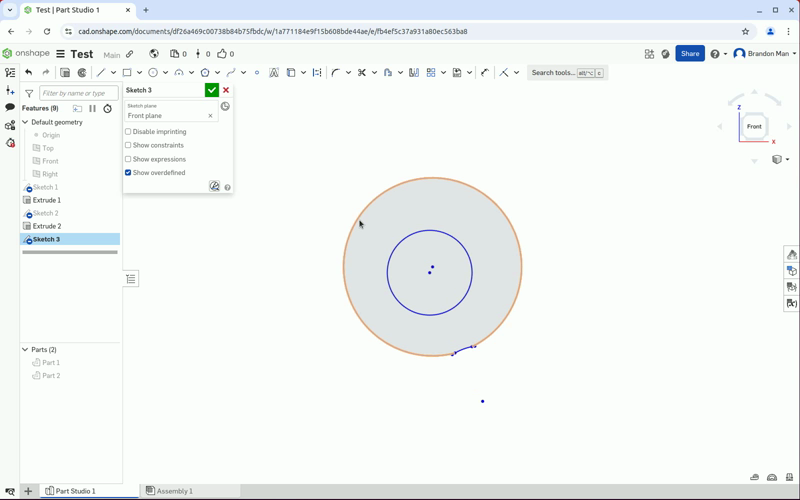
scroll(6)
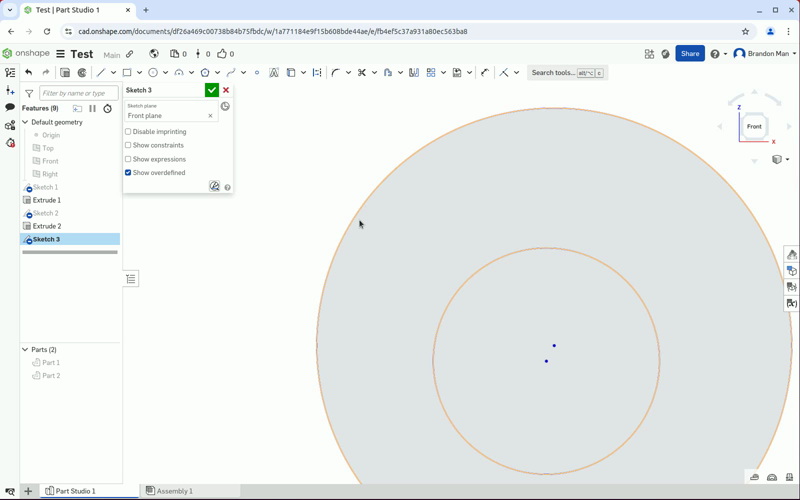
click(359, 219)
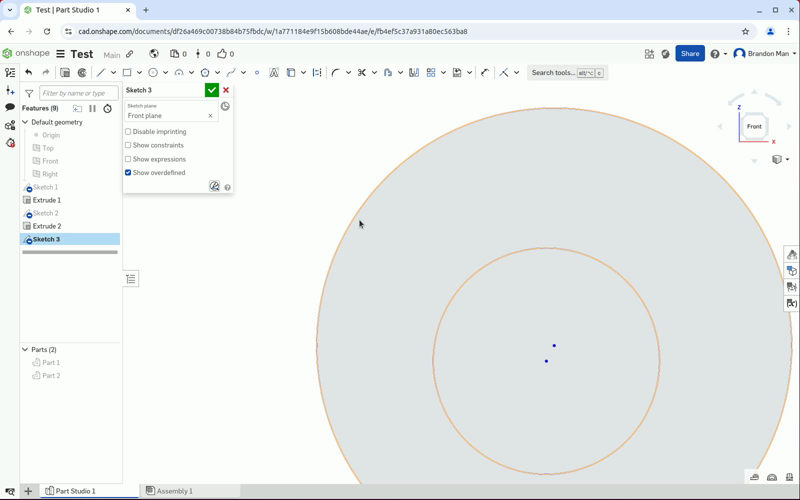
scroll(-6)
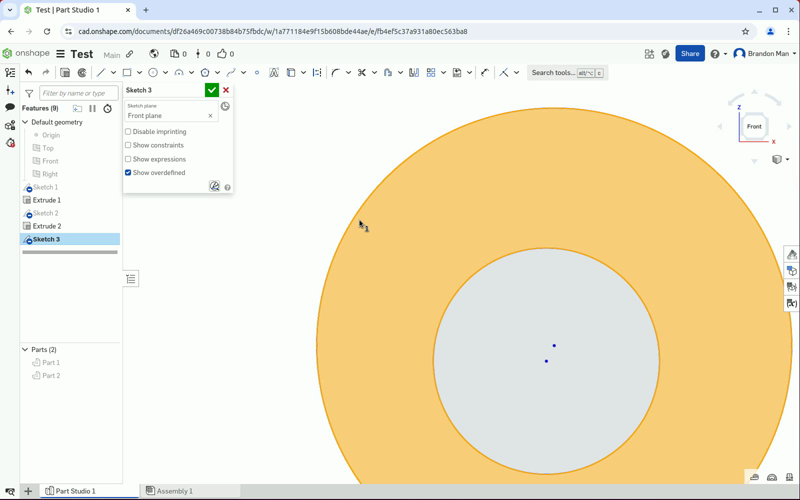
scroll(-6)
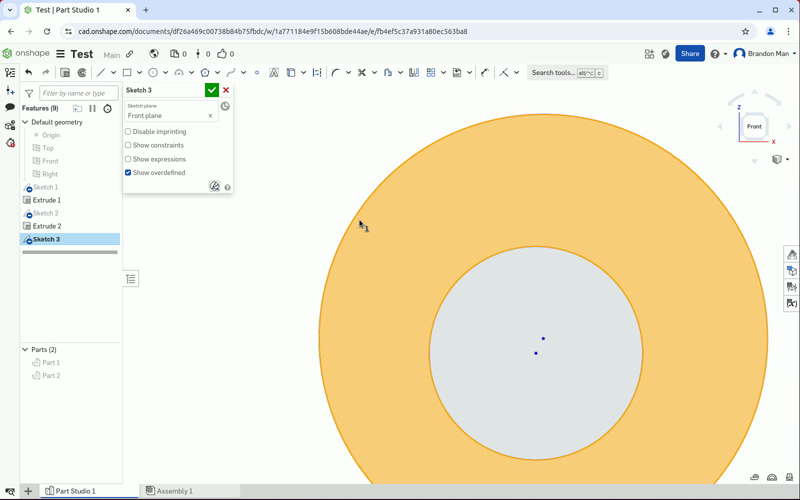
scroll(-6)
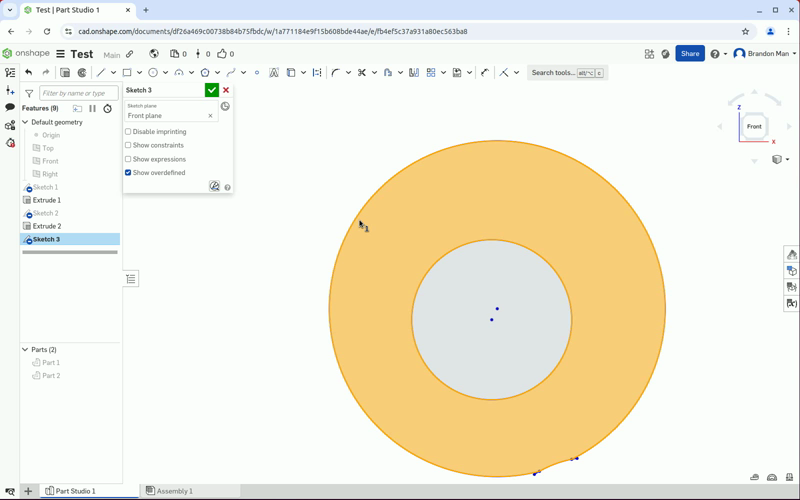
scroll(-6)
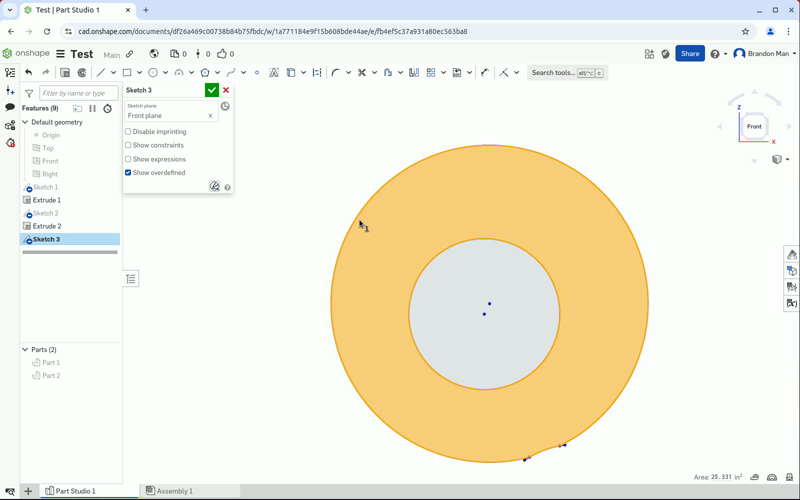
scroll(-6)
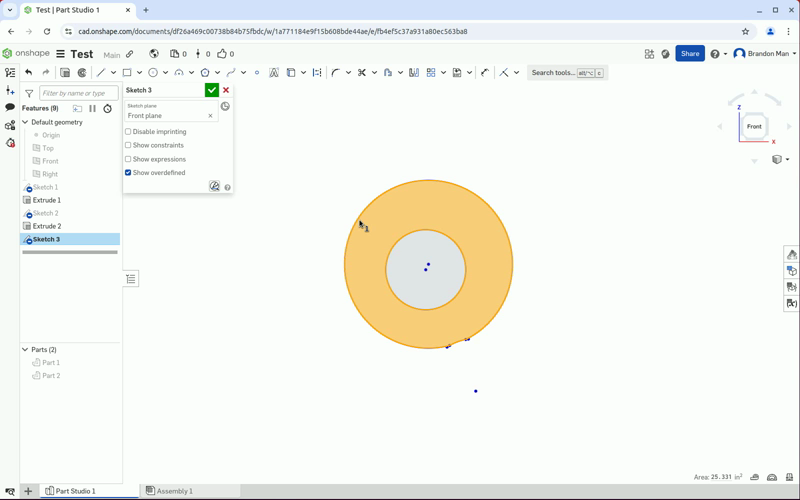
scroll(-6)
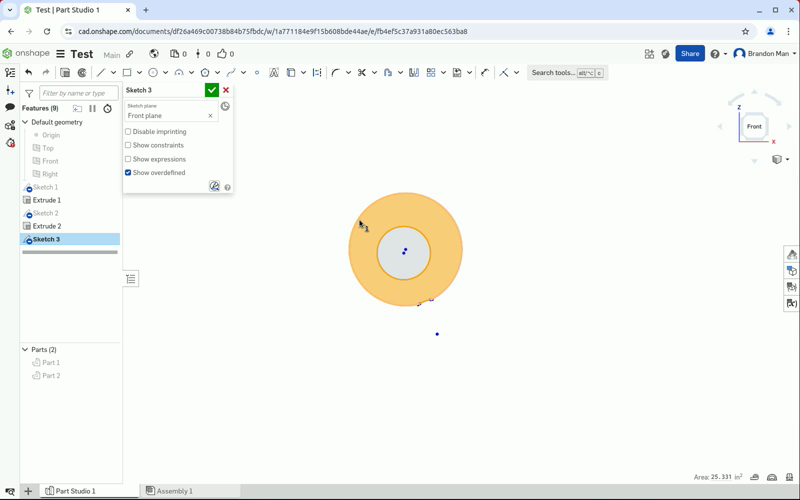
scroll(-6)
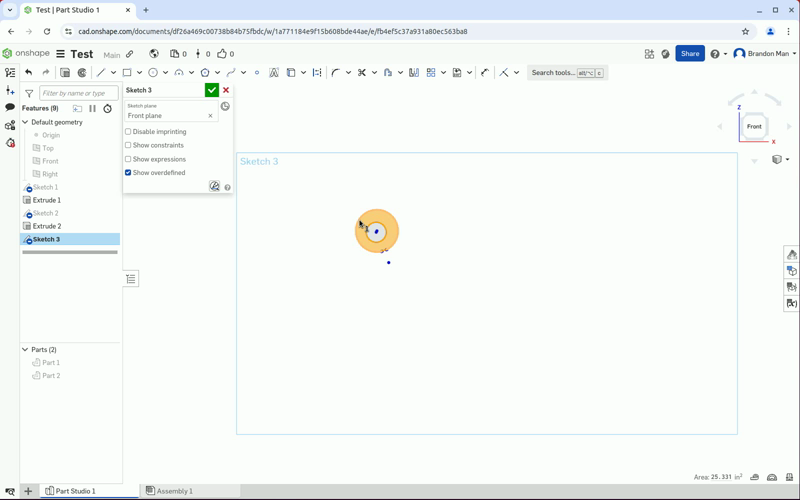
mouse_move(73, 352)
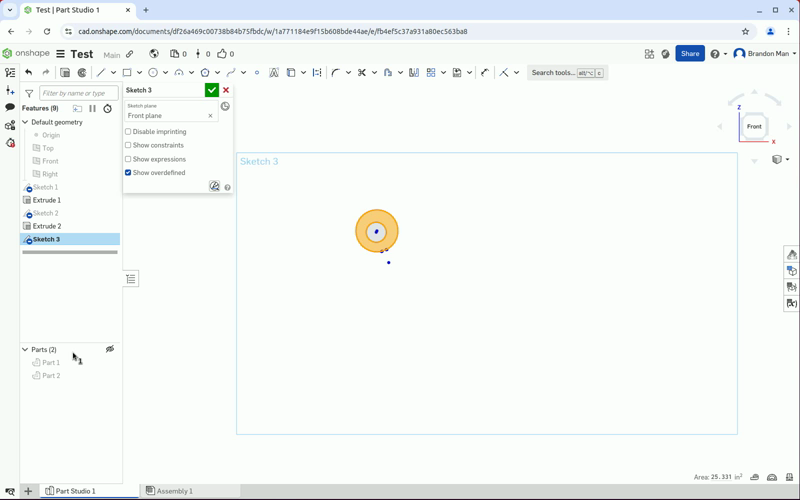
key(shift+y)
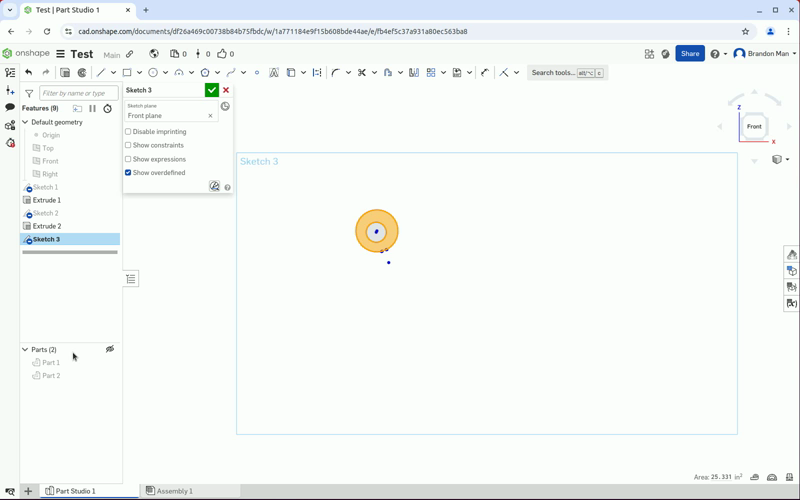
key(shift+e)
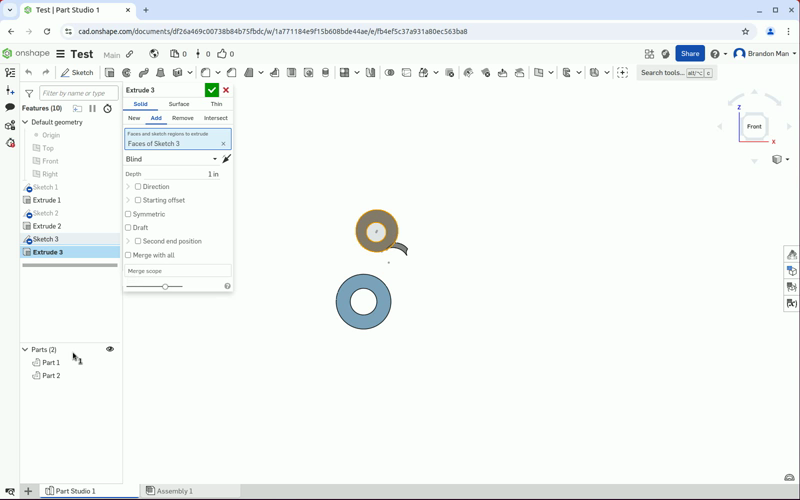
mouse_move(143, 106)
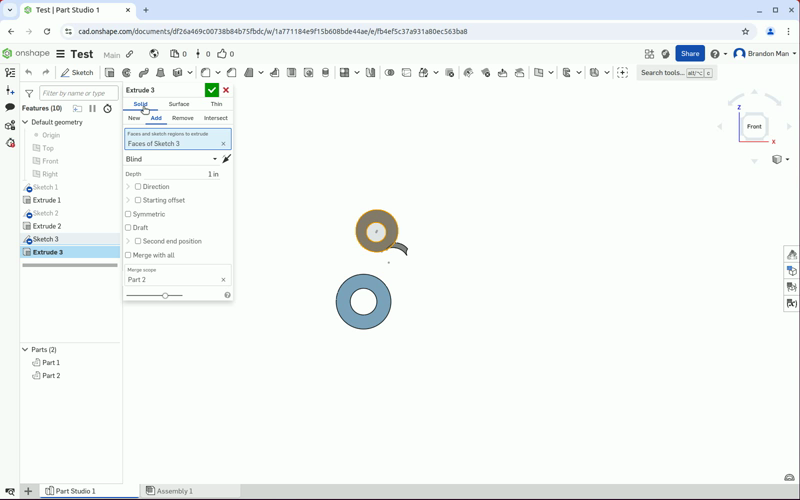
click(143, 106)
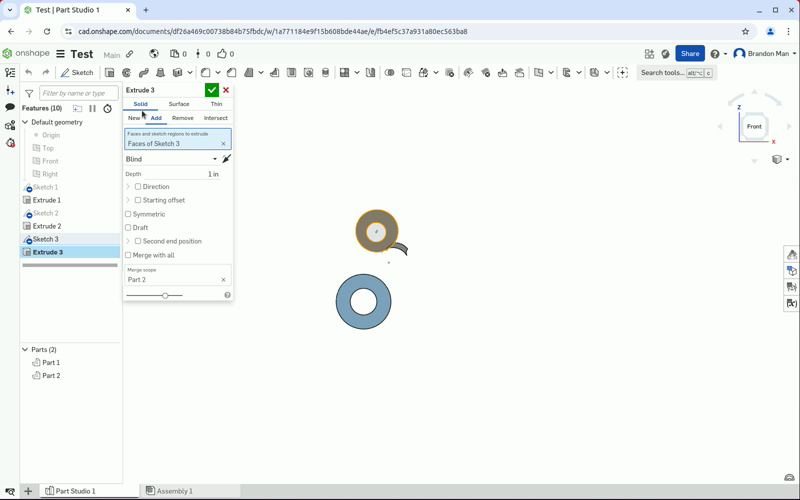
mouse_move(137, 120)
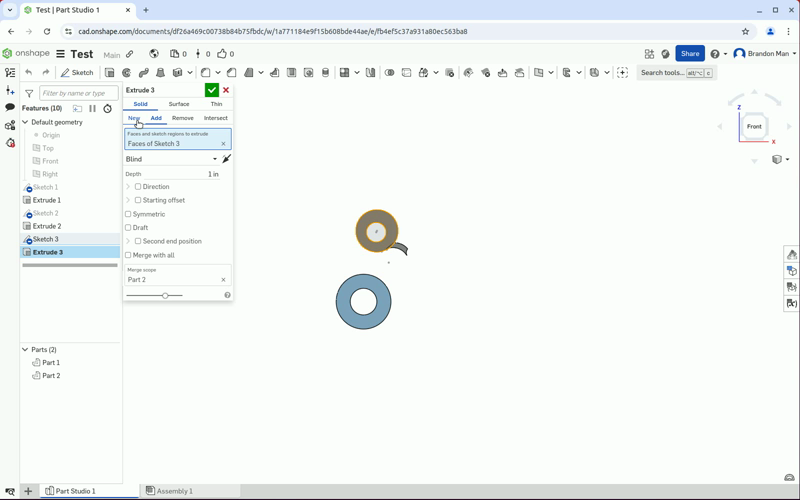
click(137, 120)
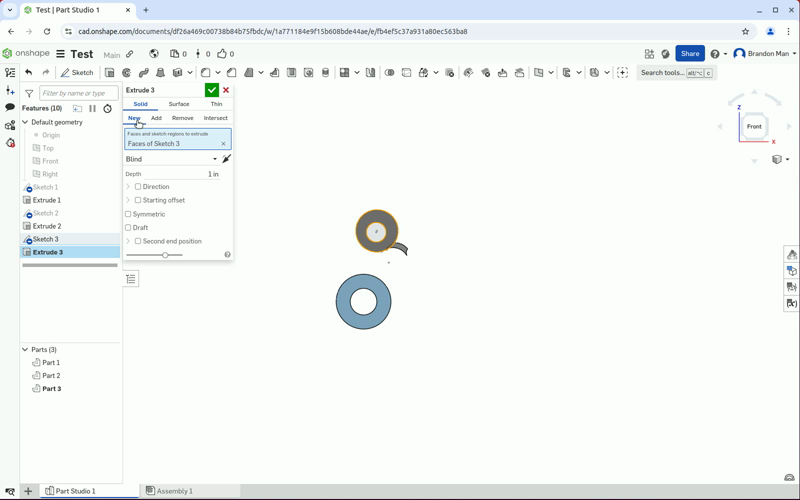
key(tab, 4)
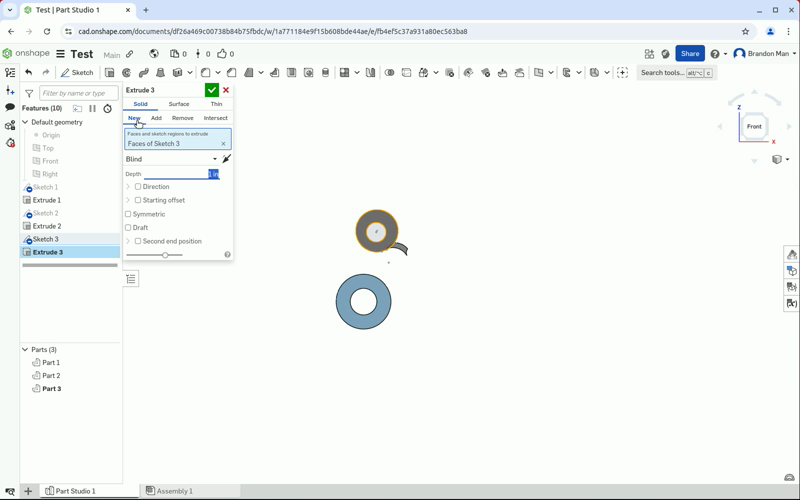
text(3.37)
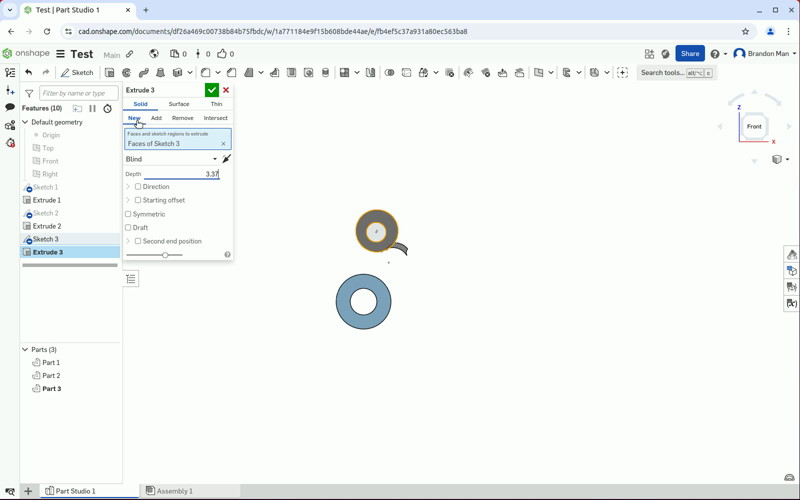
key(enter)
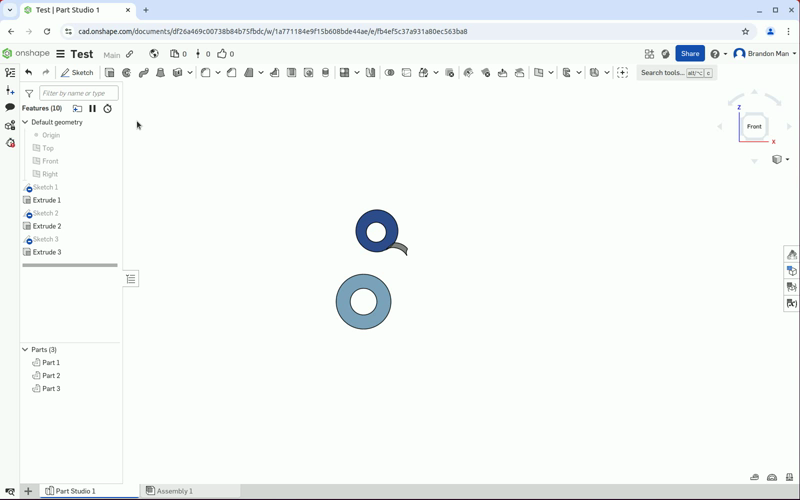
key(shift+h)
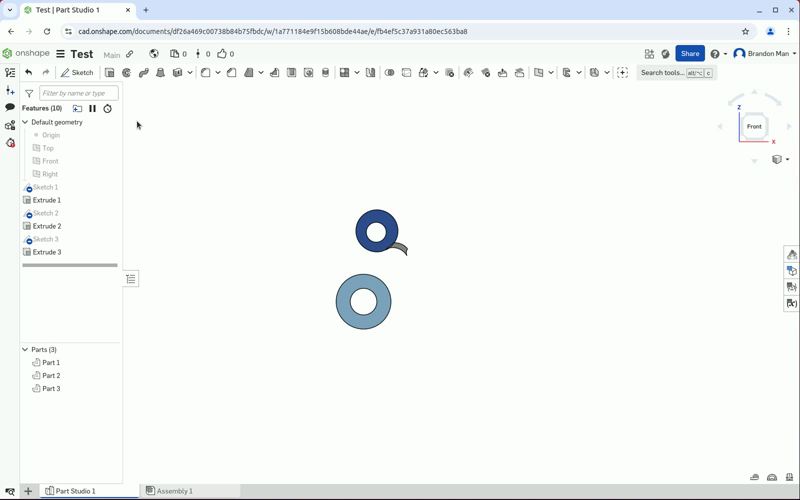
key(shift+h)
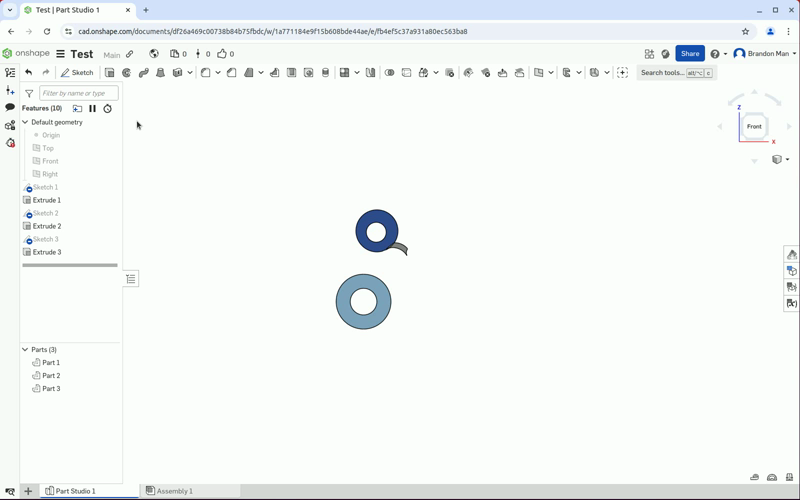
mouse_move(73, 189)
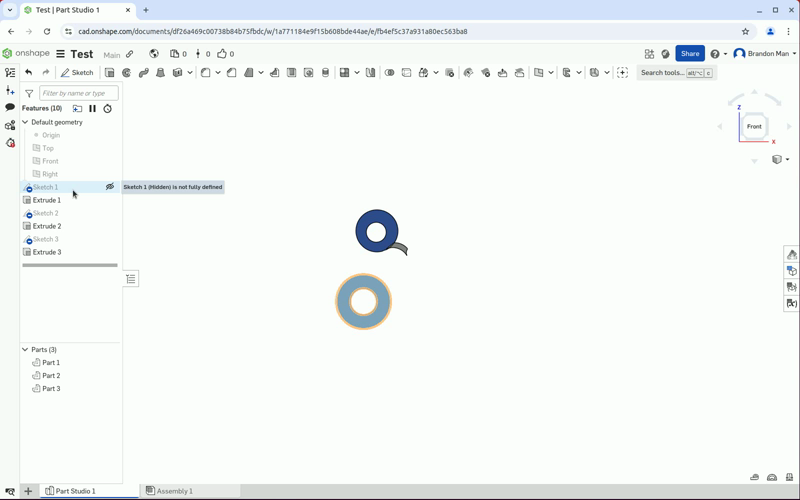
click(73, 189)
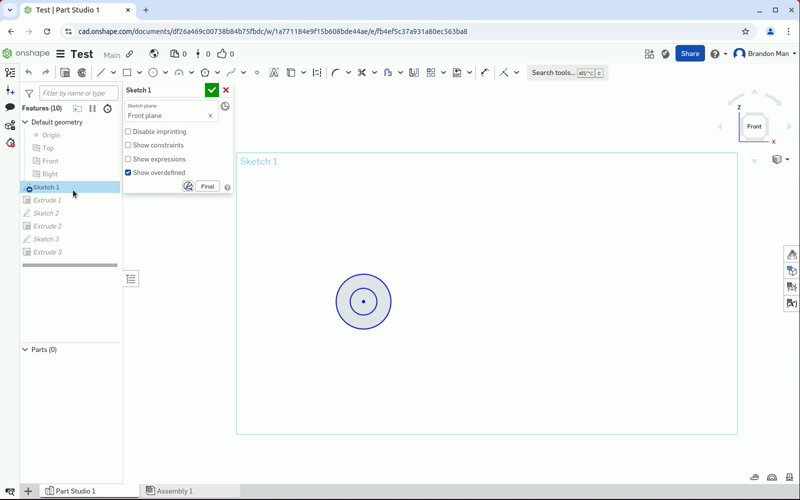
mouse_move(229, 92)
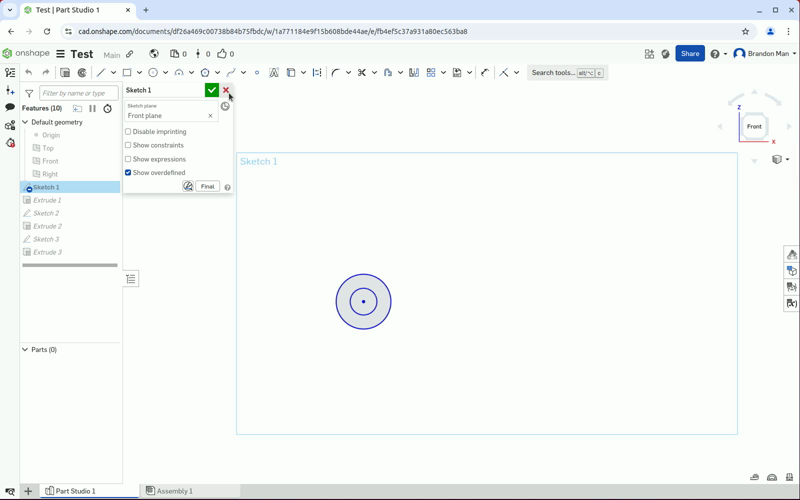
click(229, 92)
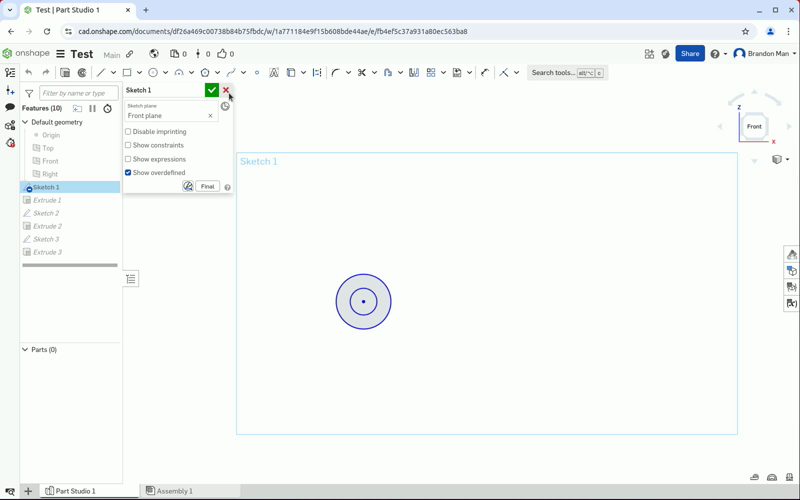
key(shift+s)
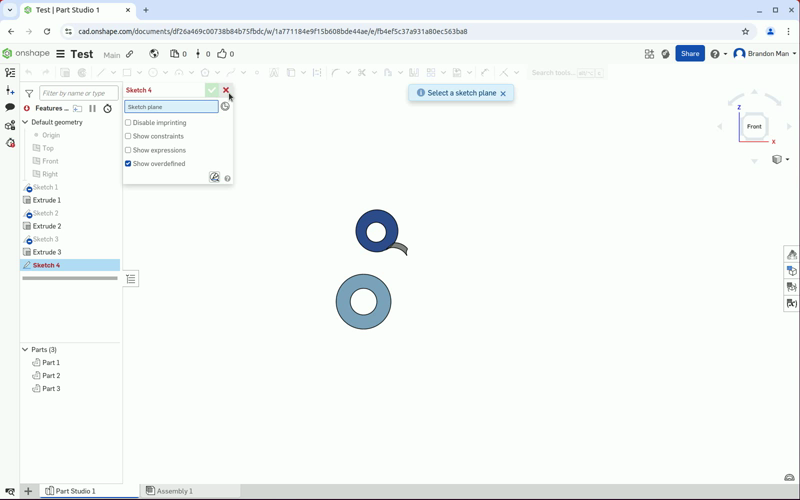
mouse_move(73, 163)
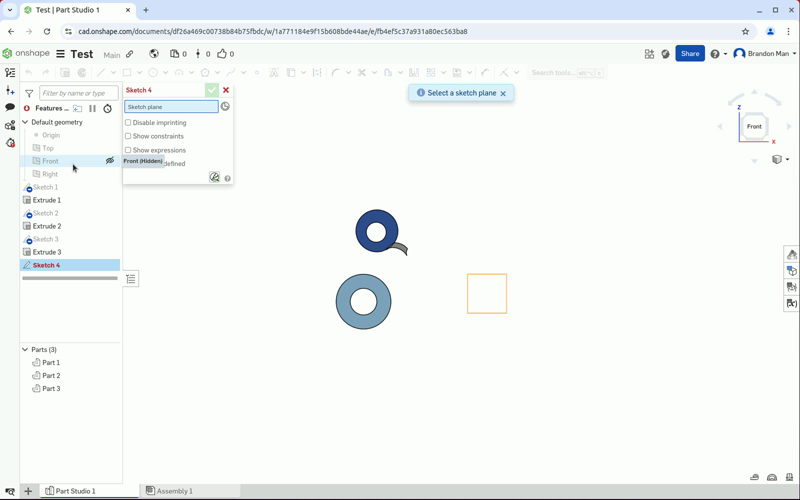
click(73, 163)
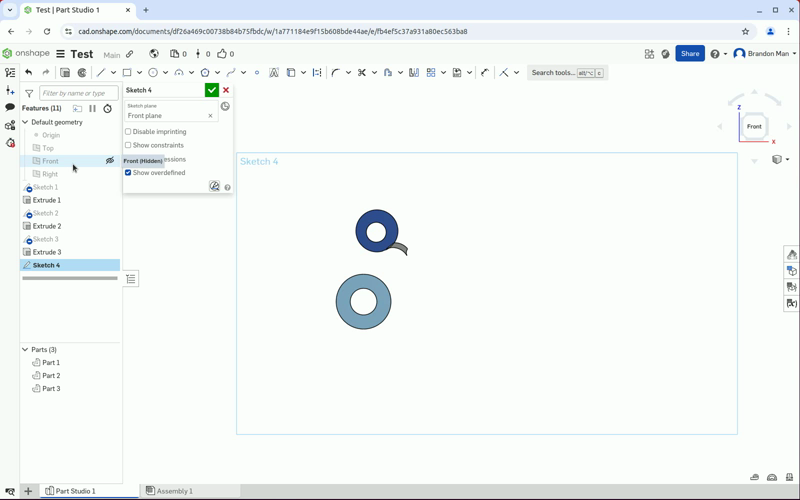
mouse_move(73, 352)
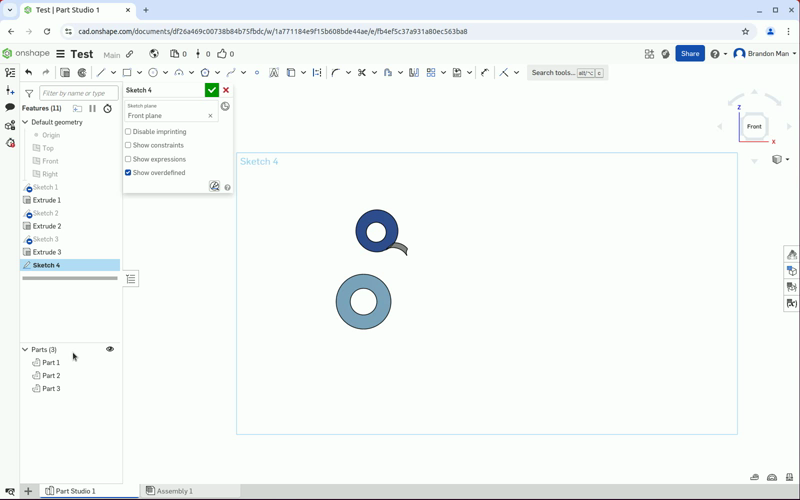
key(y)
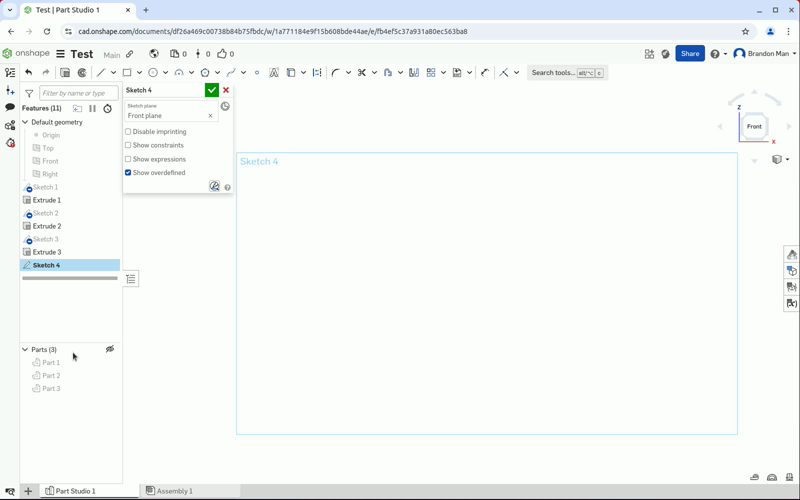
key(a)
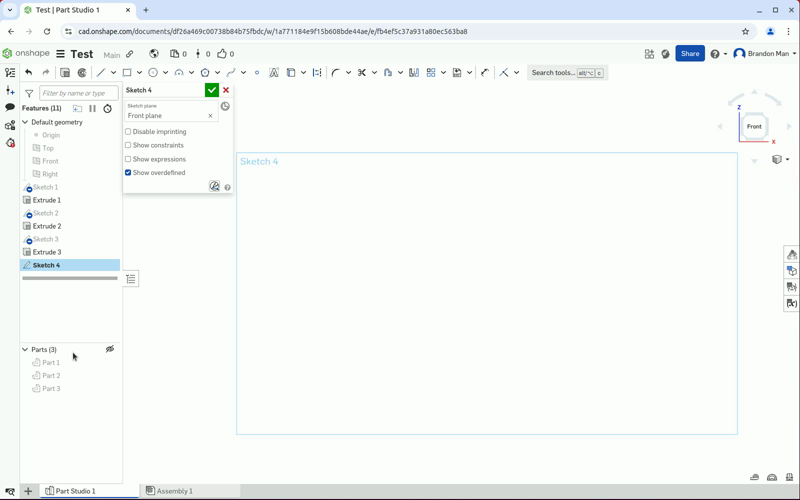
key_down(shift)
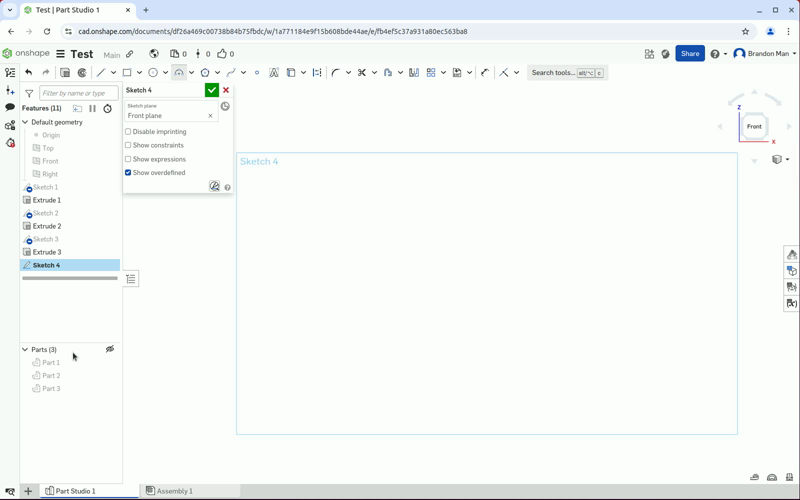
mouse_move(399, 253)
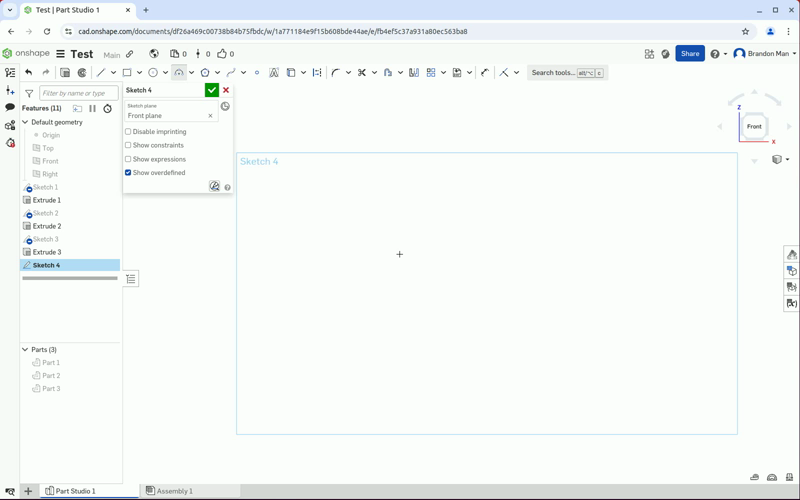
click(399, 253)
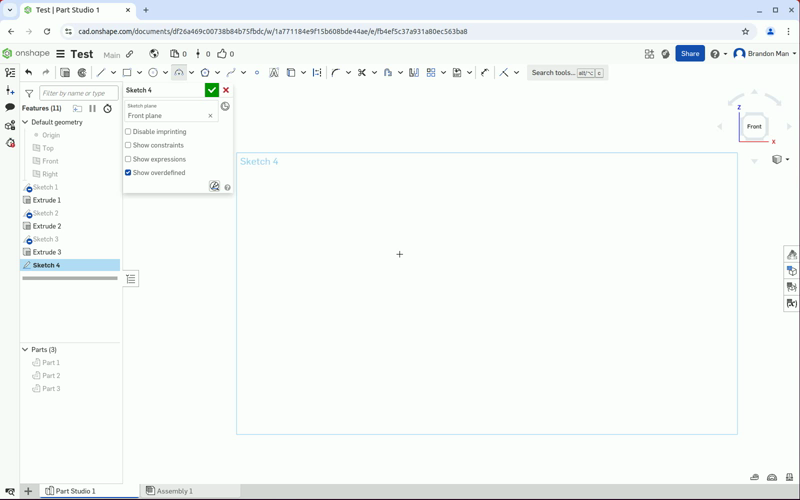
key_up(shift)
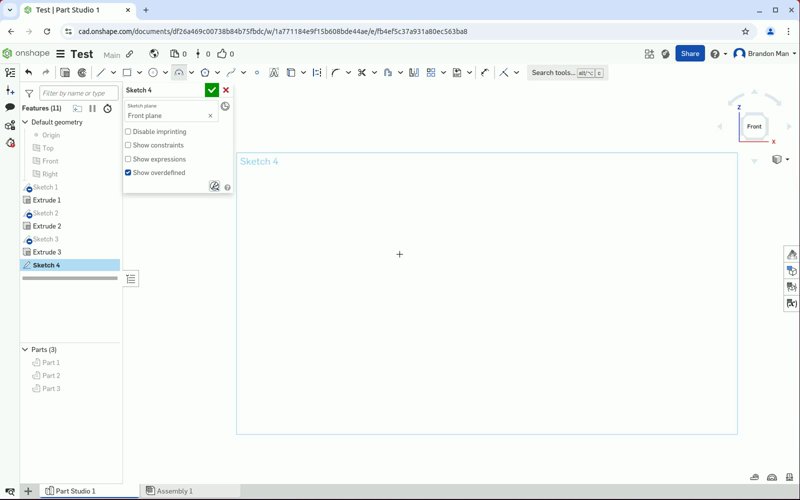
key_down(shift)
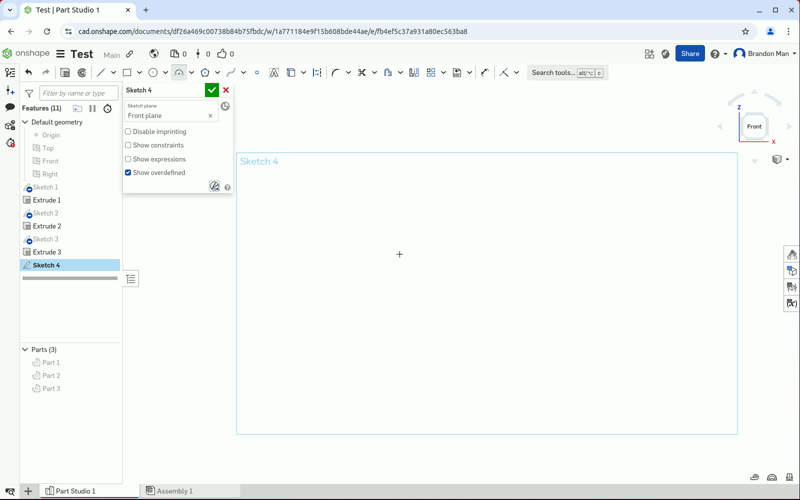
mouse_move(402, 265)
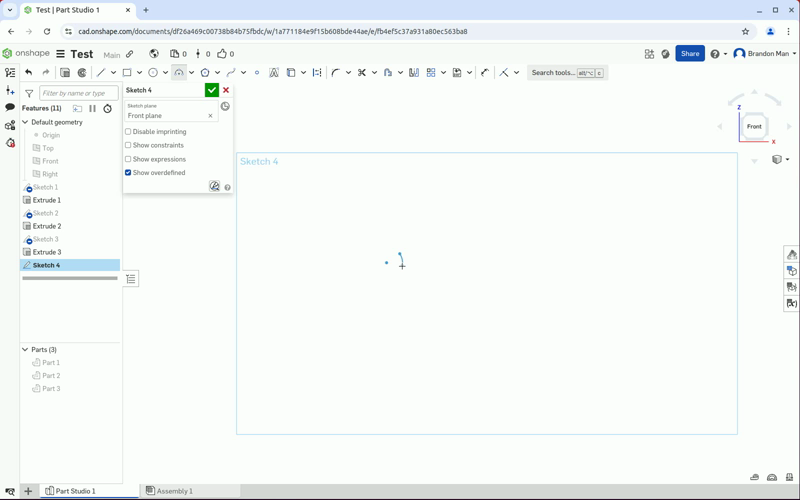
click(402, 265)
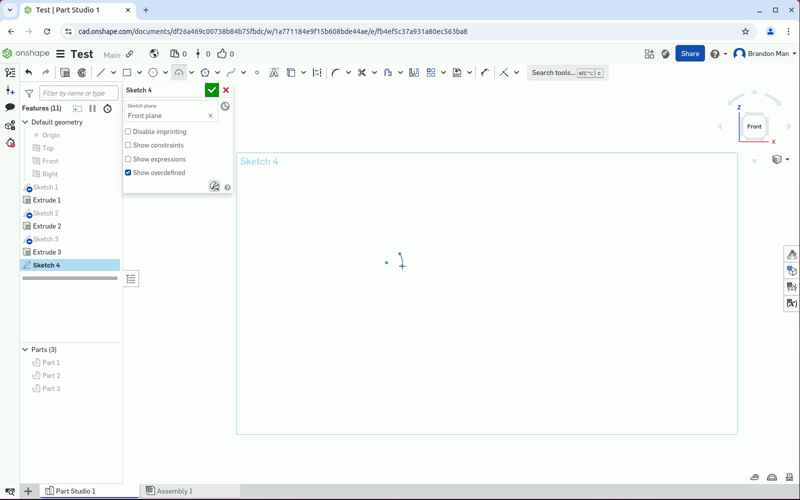
mouse_move(403, 259)
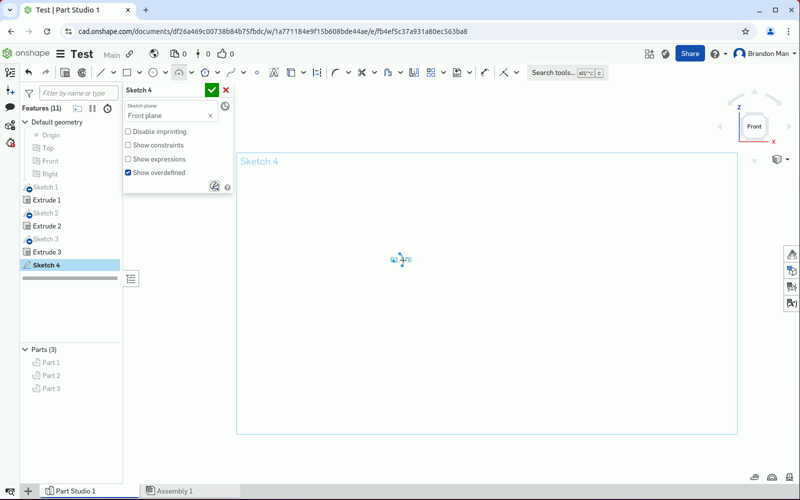
click(403, 259)
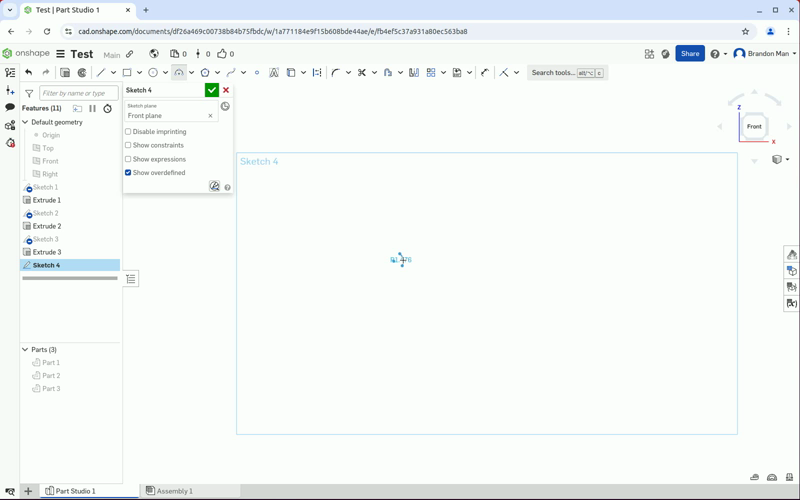
key_up(shift)
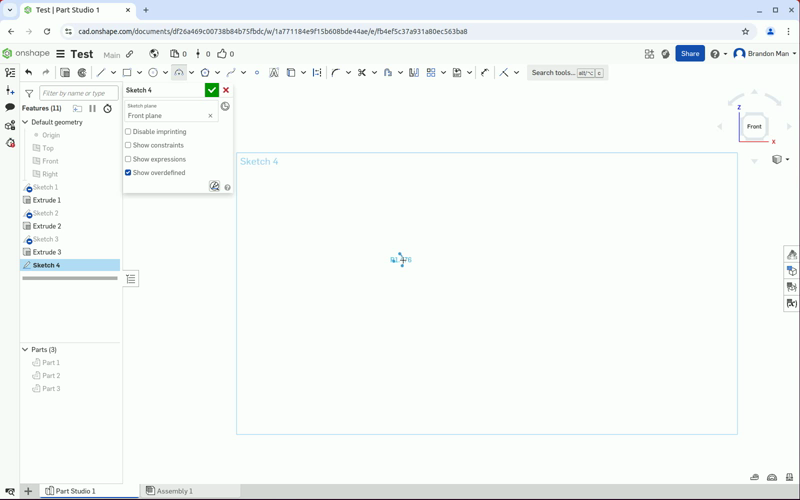
mouse_move(402, 265)
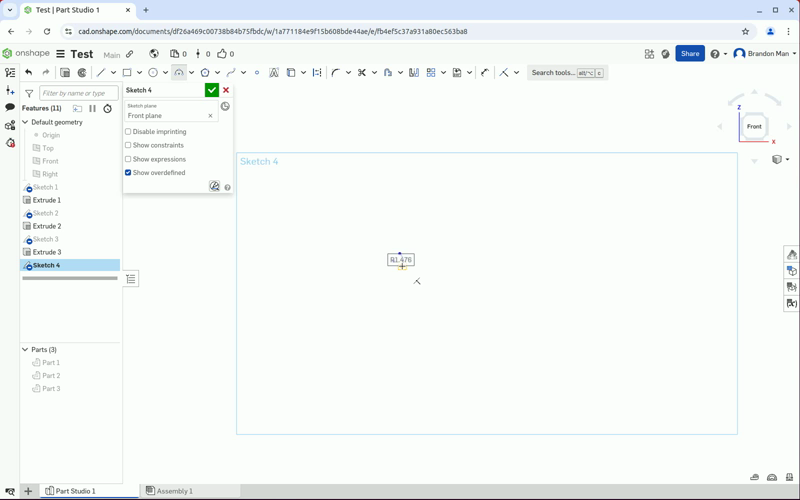
click(402, 265)
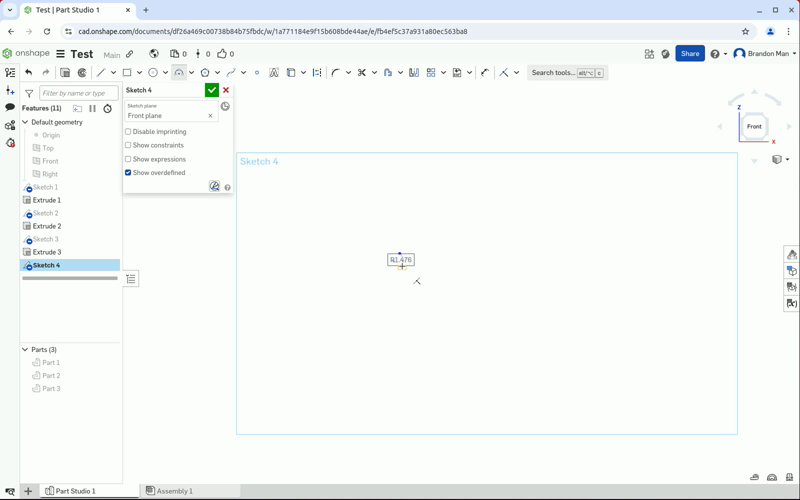
mouse_move(399, 253)
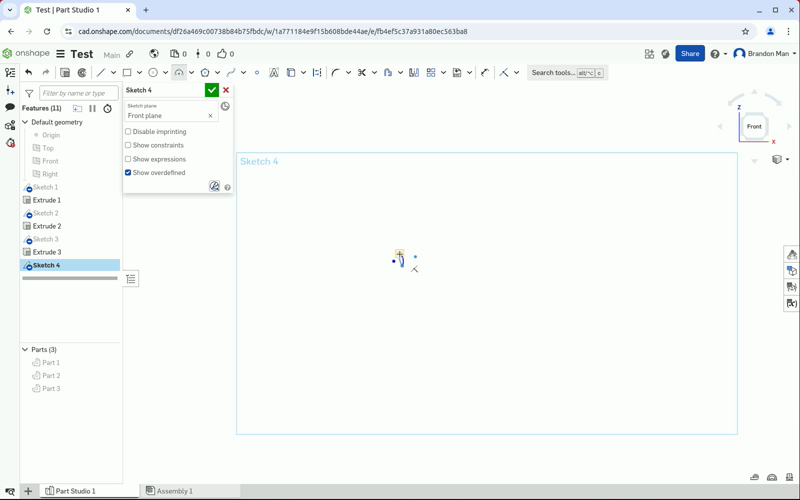
click(399, 253)
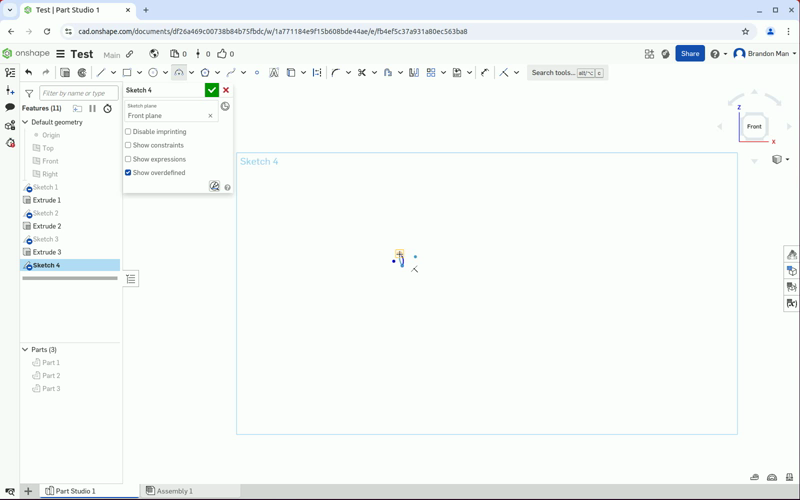
key_down(shift)
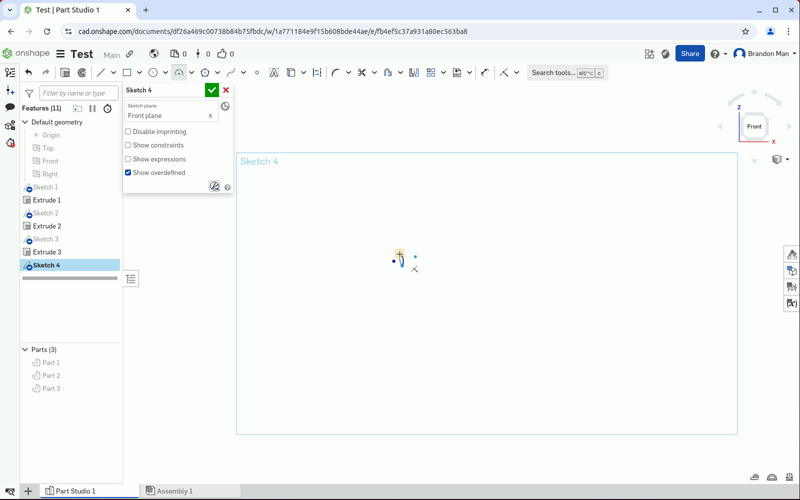
mouse_move(438, 252)
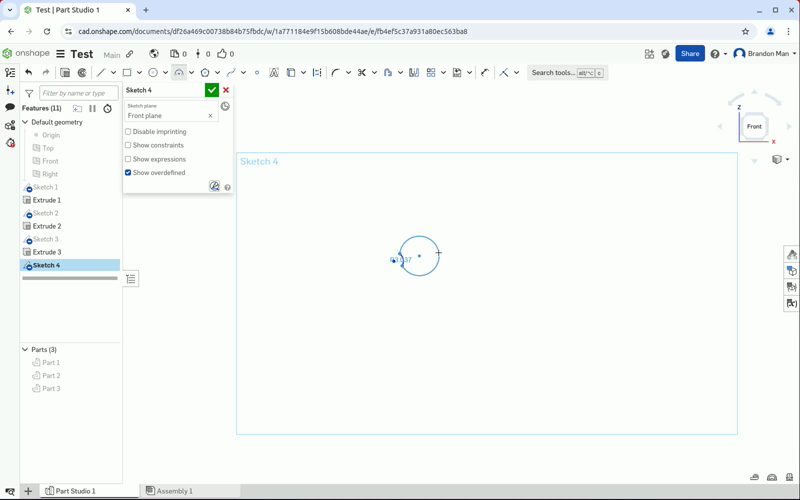
click(438, 252)
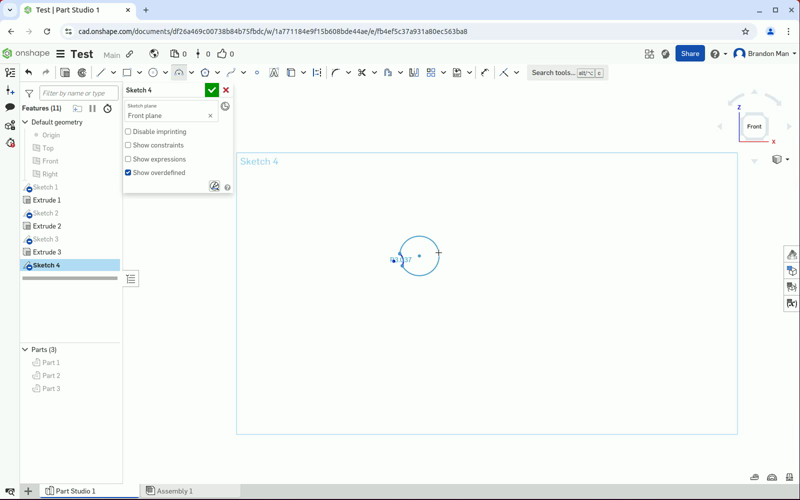
key_up(shift)
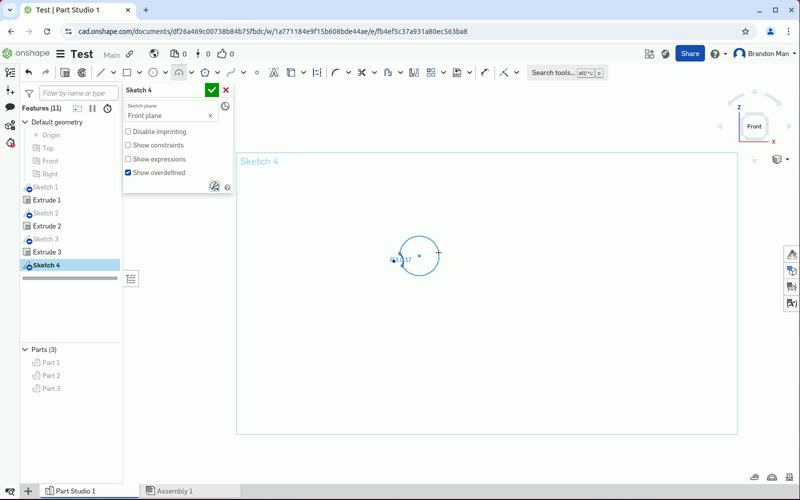
key(esc)
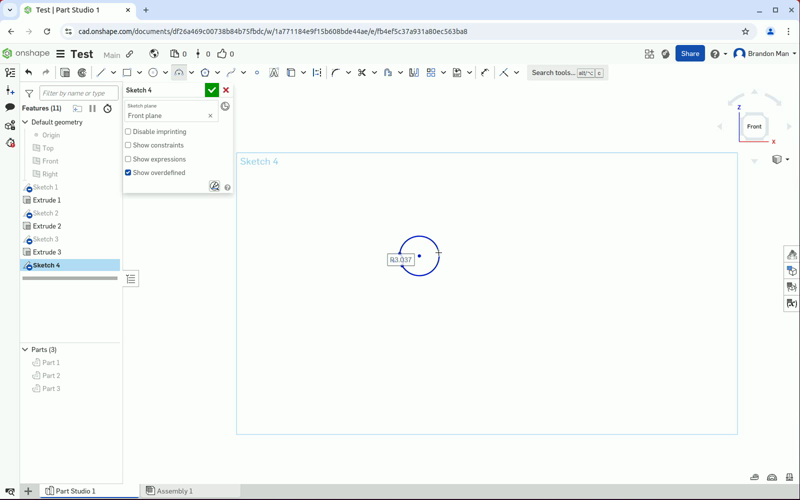
key(c)
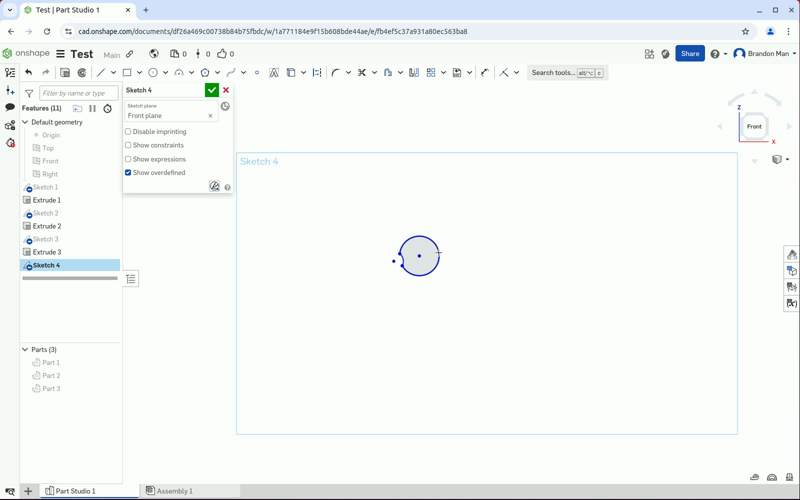
key_down(shift)
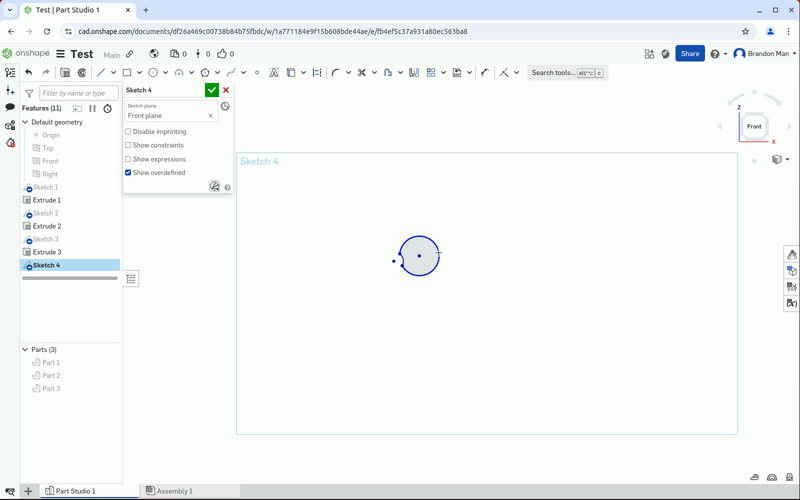
mouse_move(419, 256)
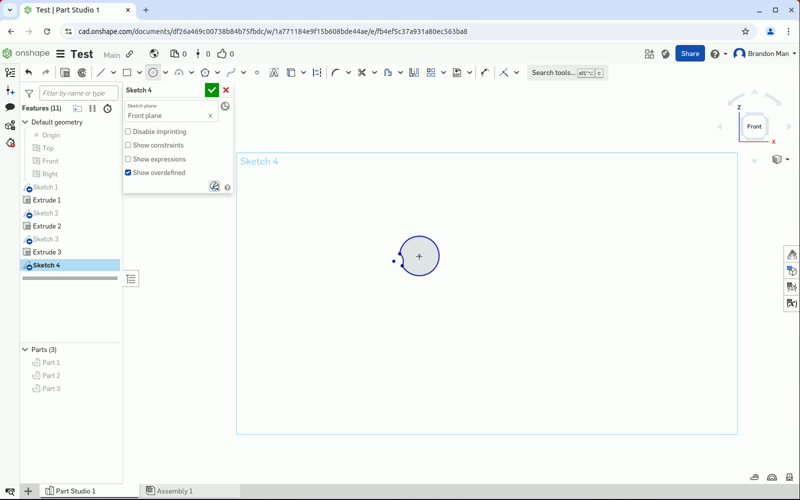
click(419, 256)
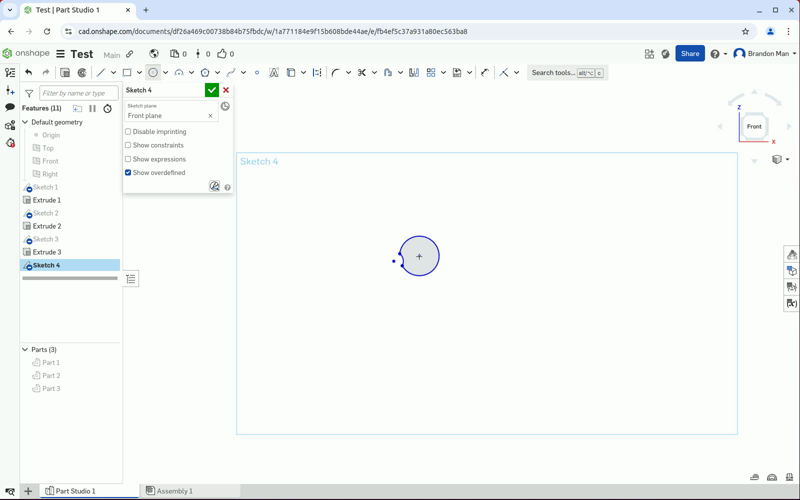
key_up(shift)
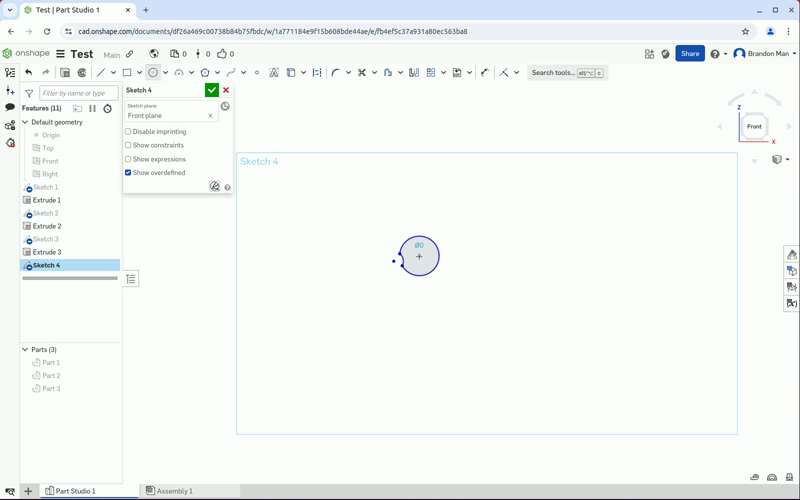
mouse_move(427, 256)
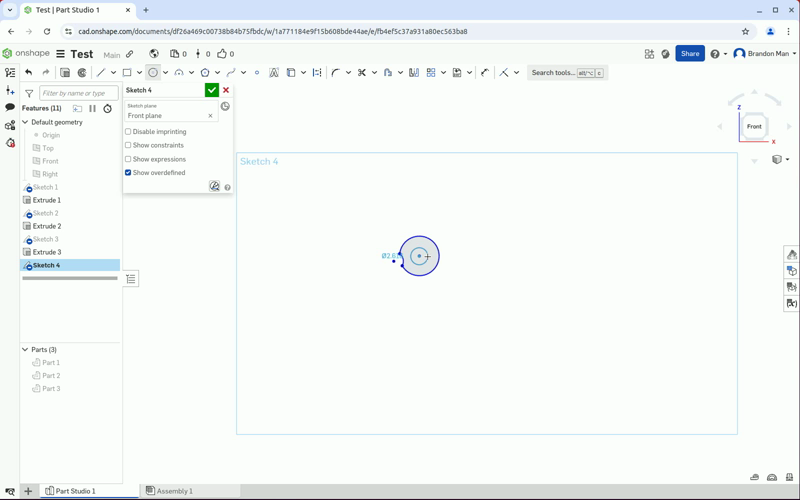
click(427, 256)
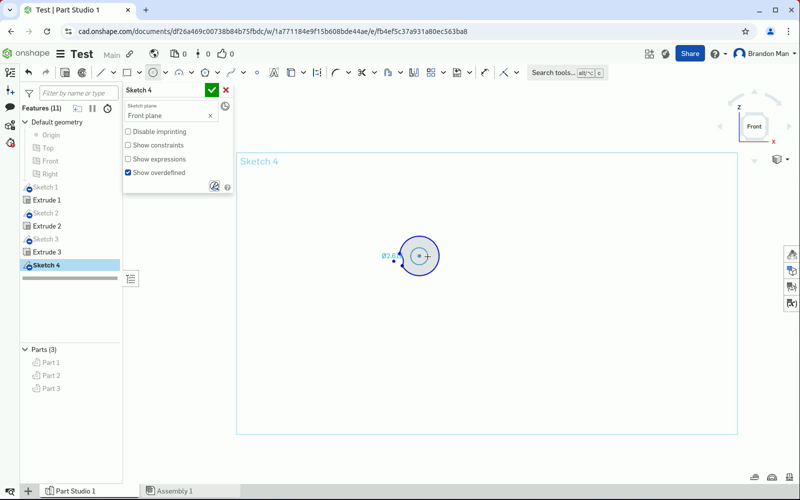
key(esc)
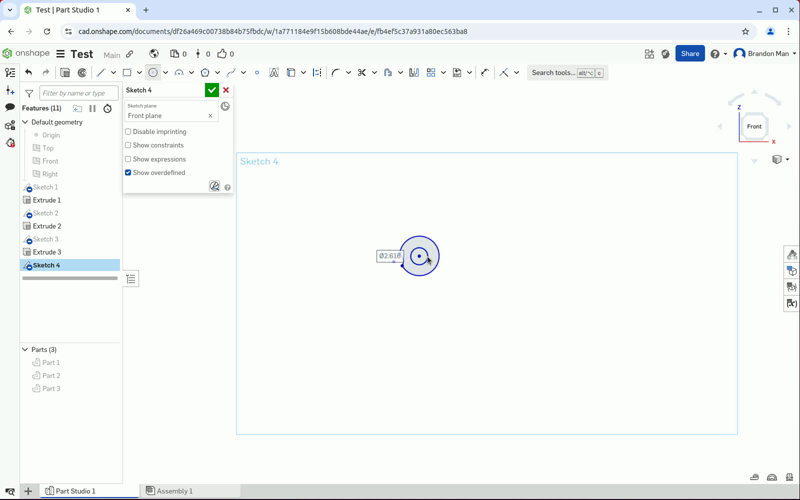
mouse_move(434, 252)
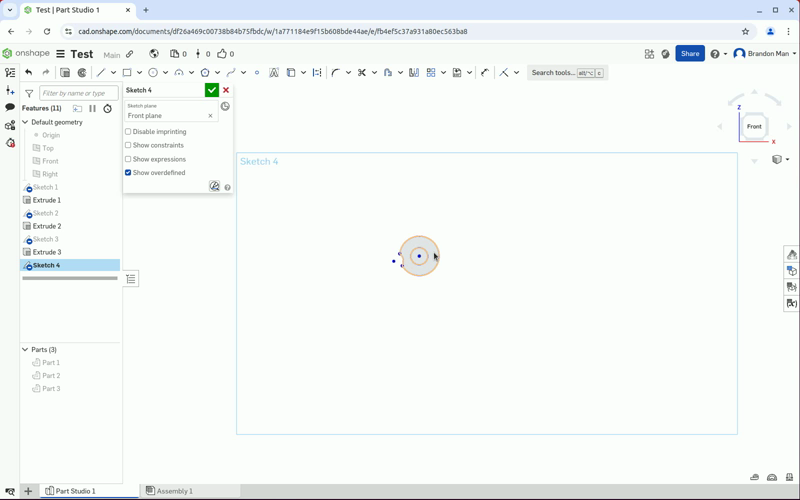
scroll(6)
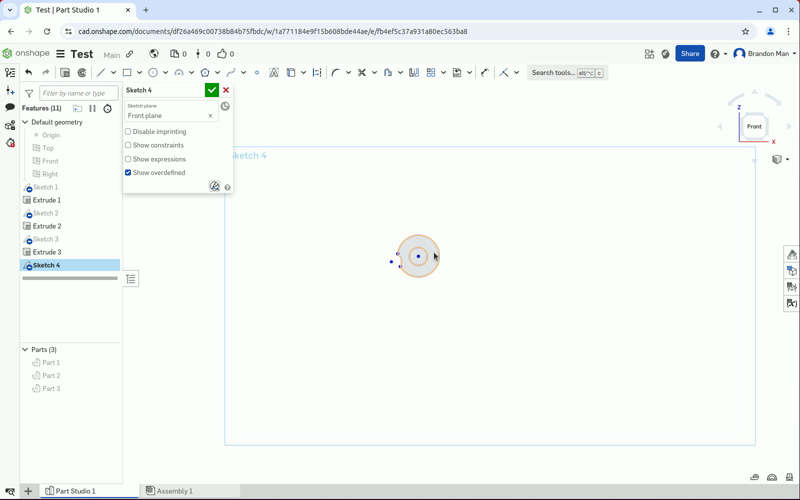
scroll(6)
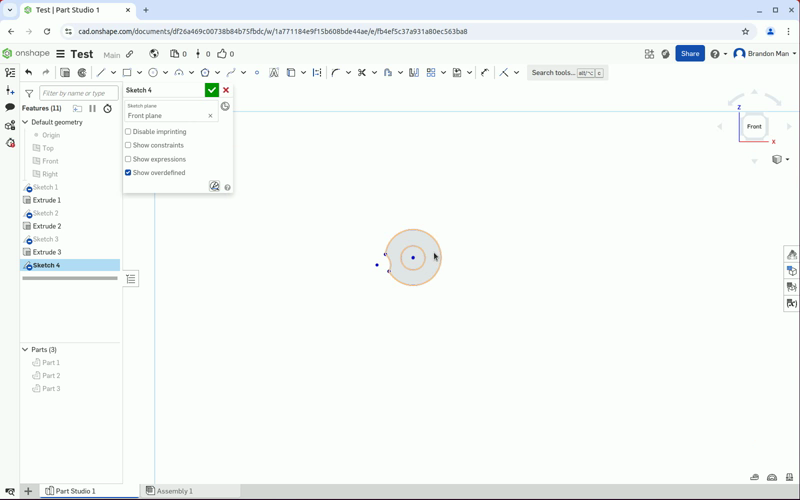
scroll(6)
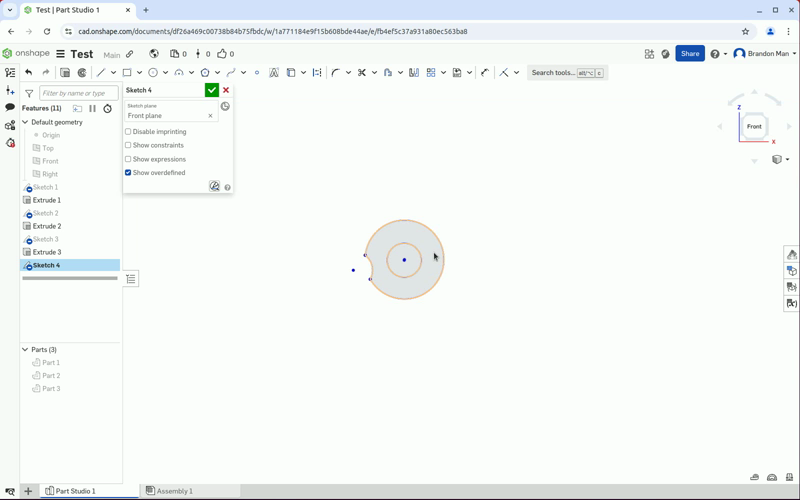
scroll(6)
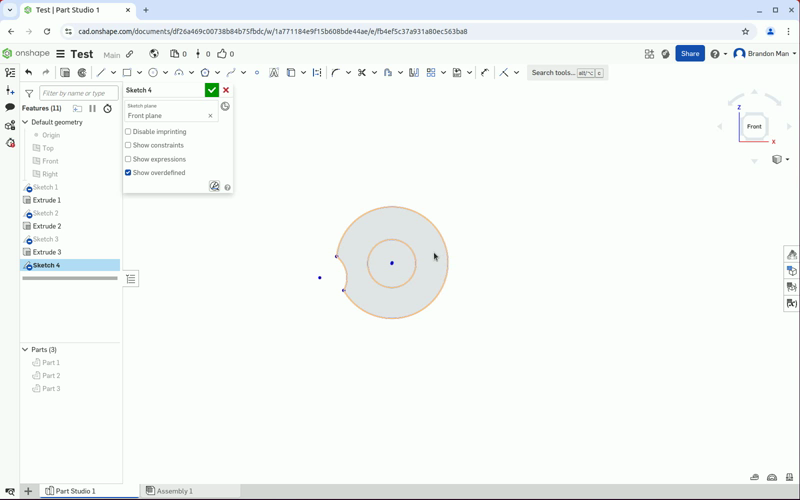
scroll(6)
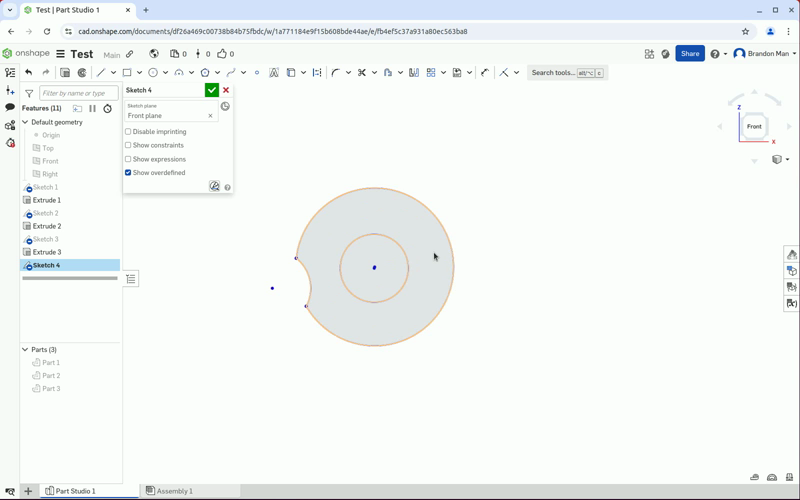
scroll(6)
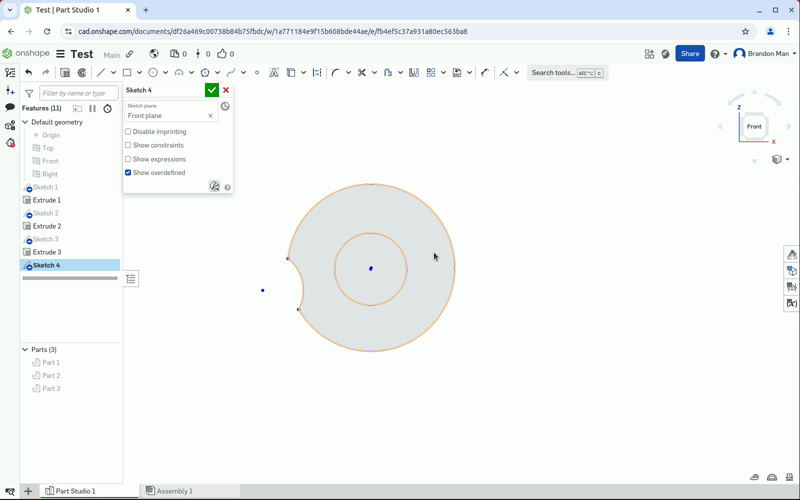
scroll(6)
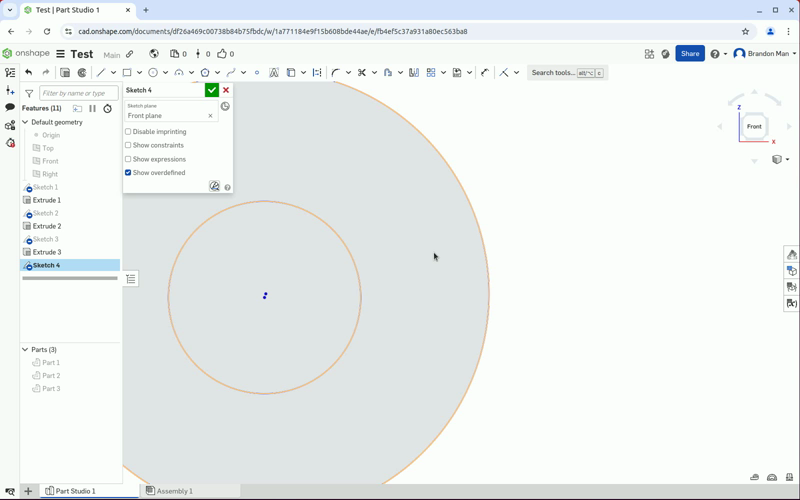
click(434, 252)
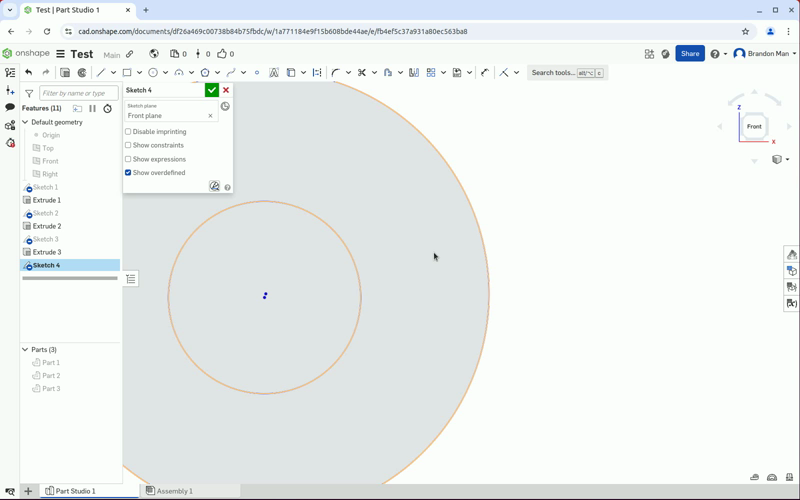
scroll(-6)
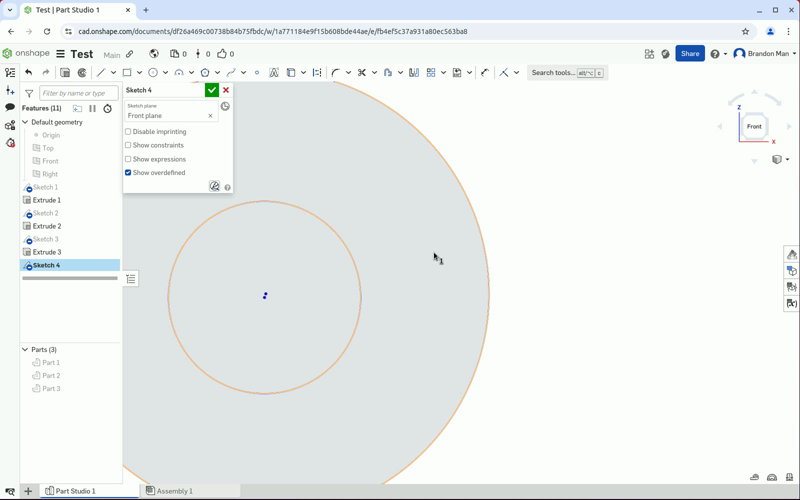
scroll(-6)
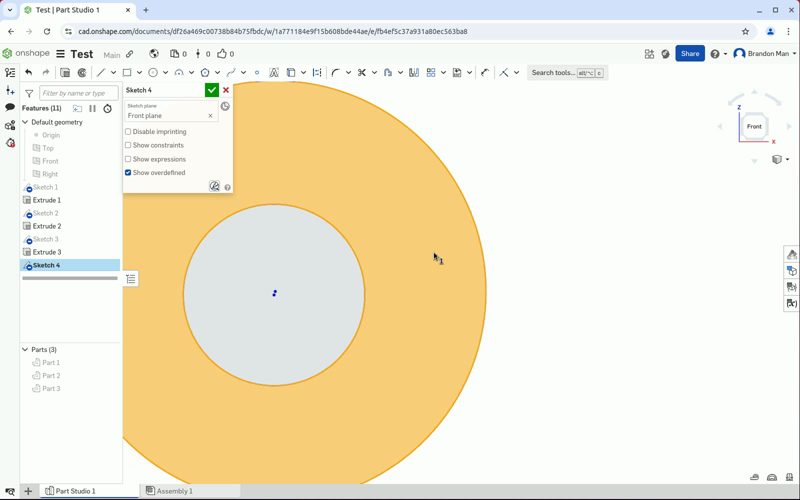
scroll(-6)
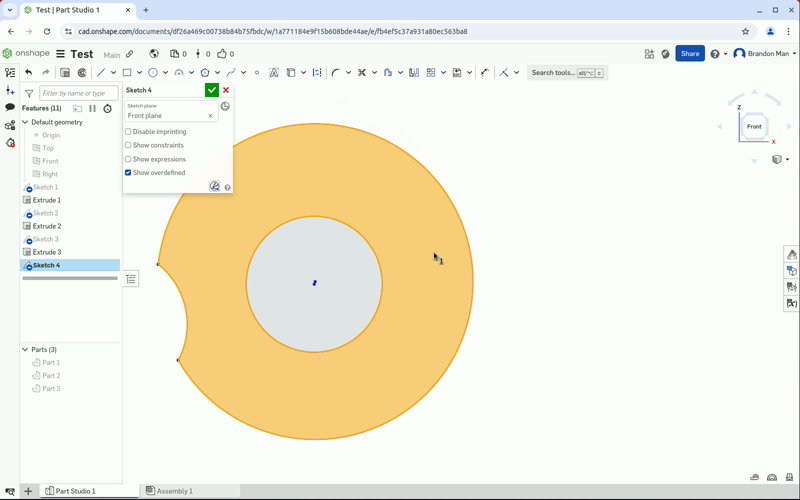
scroll(-6)
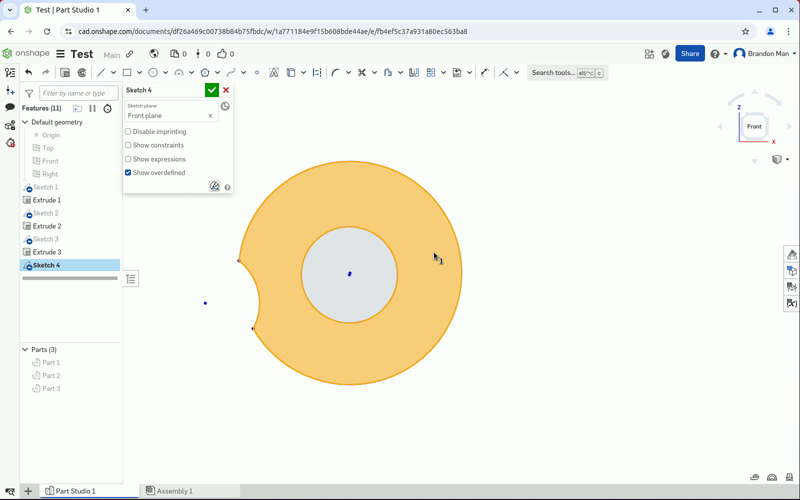
scroll(-6)
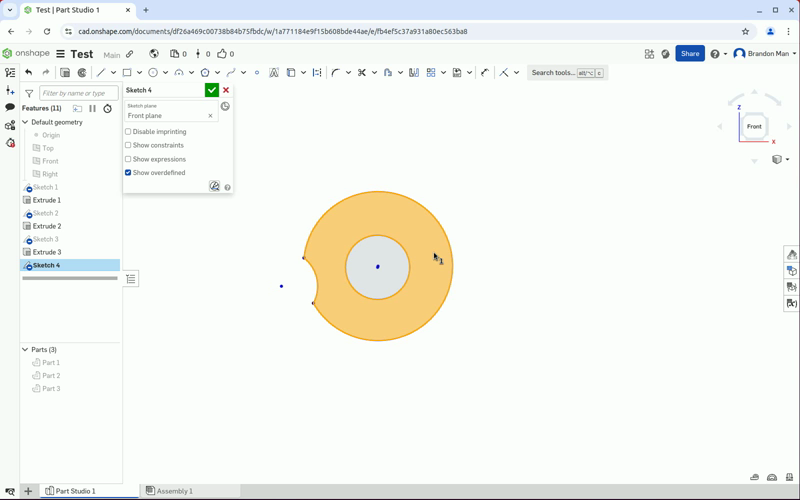
scroll(-6)
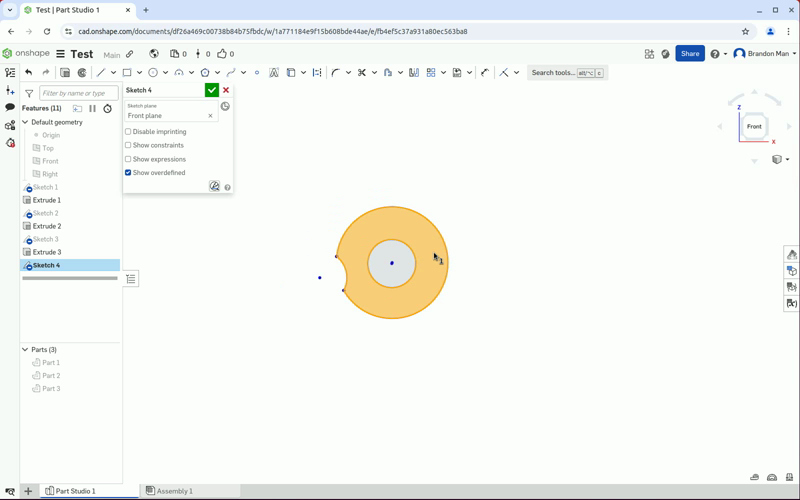
scroll(-6)
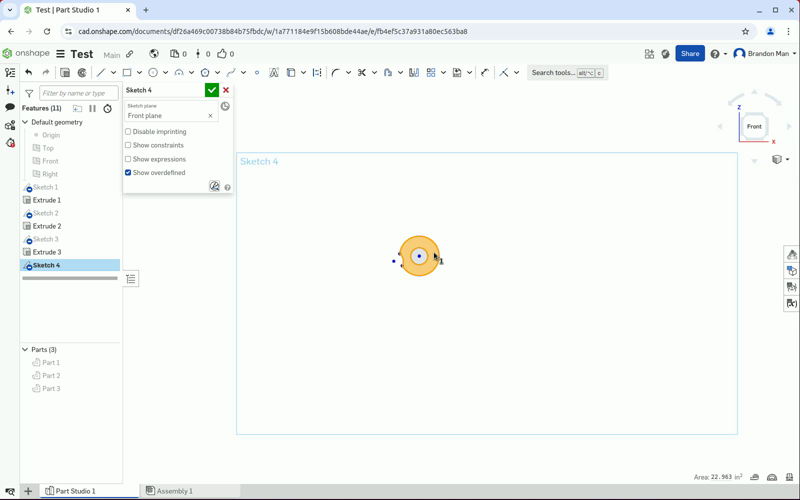
mouse_move(73, 352)
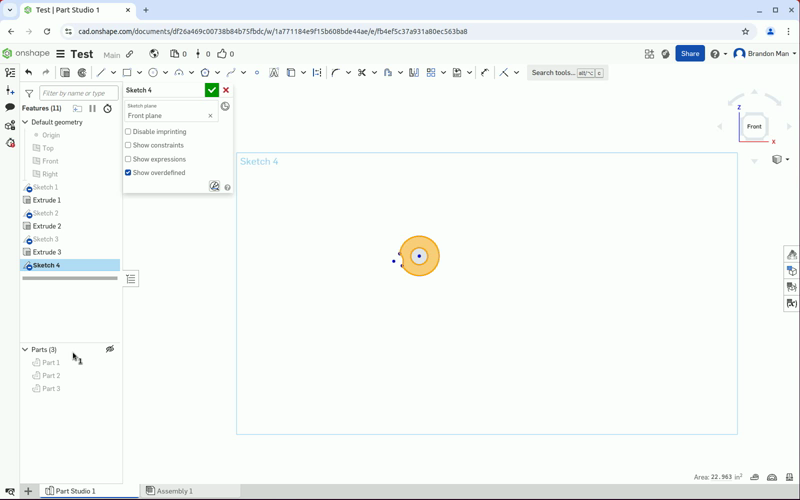
key(shift+y)
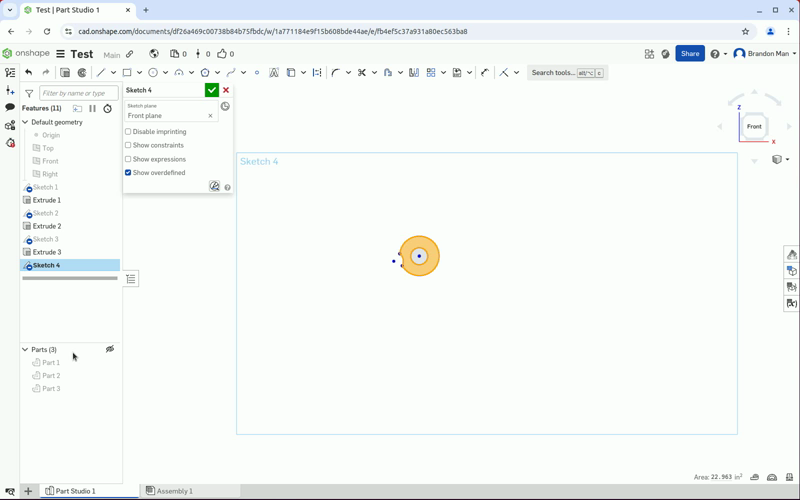
key(shift+e)
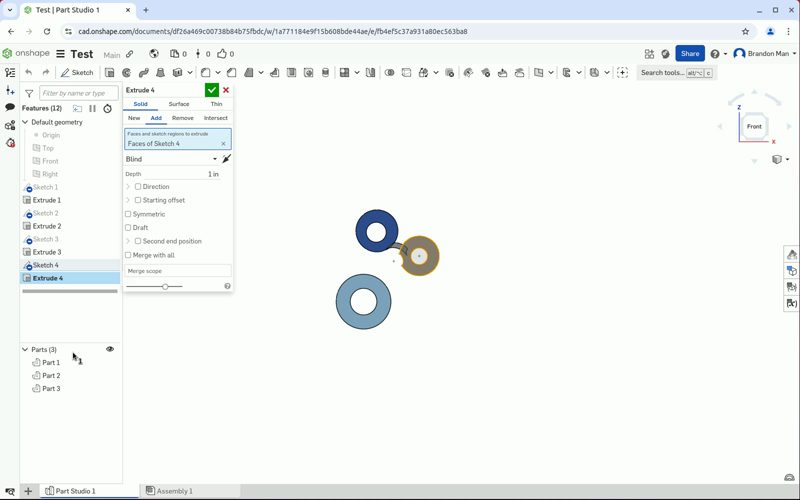
mouse_move(143, 106)
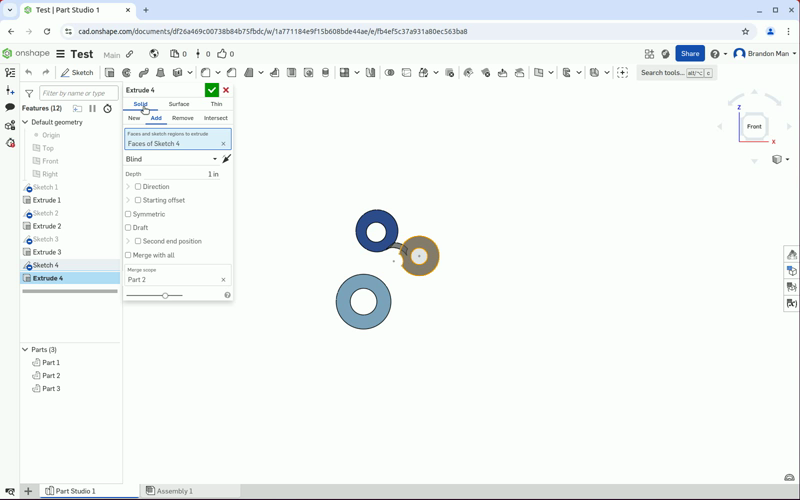
click(143, 106)
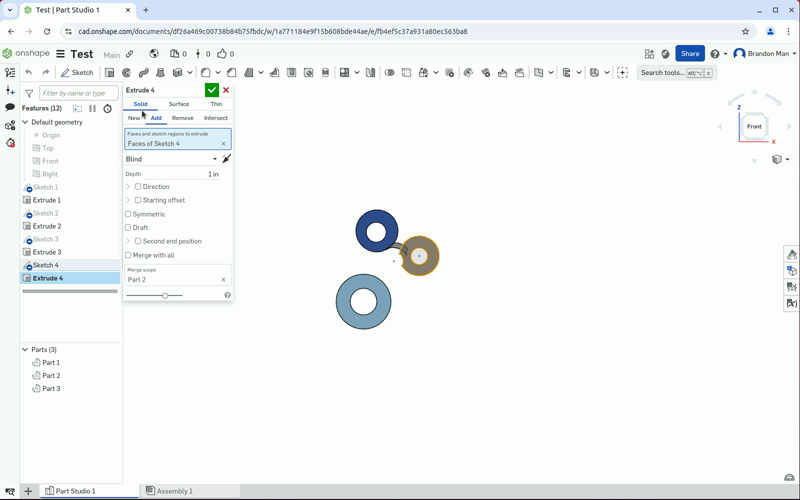
mouse_move(137, 120)
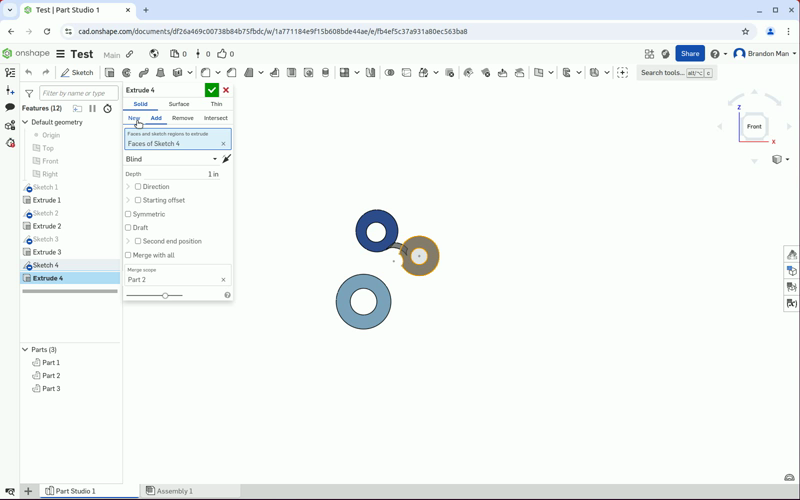
click(137, 120)
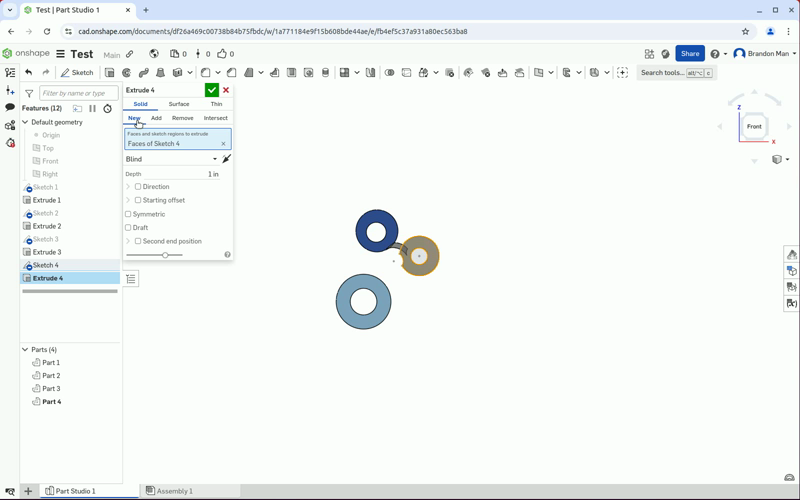
key(tab, 4)
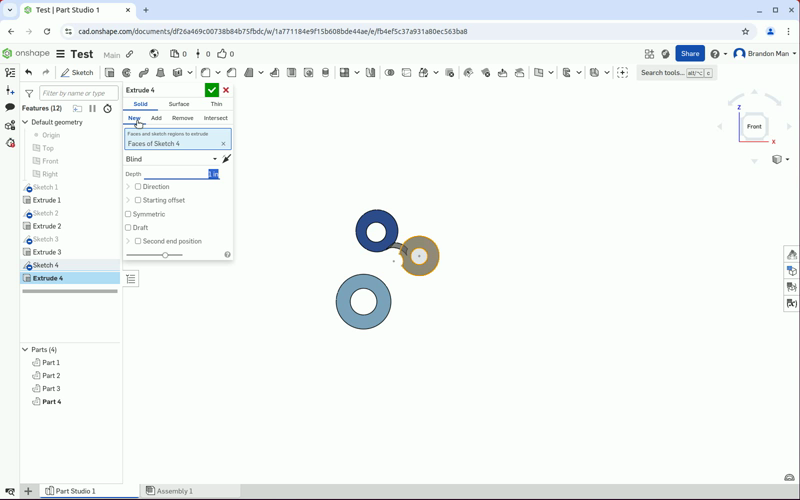
text(3.37)
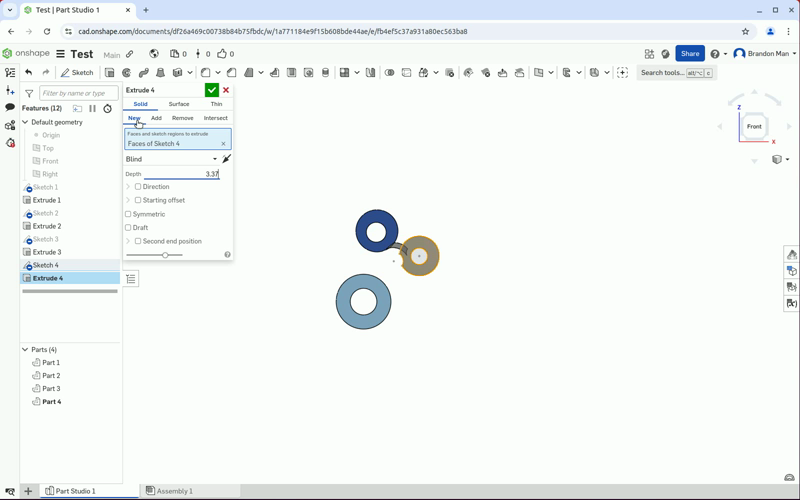
key(enter)
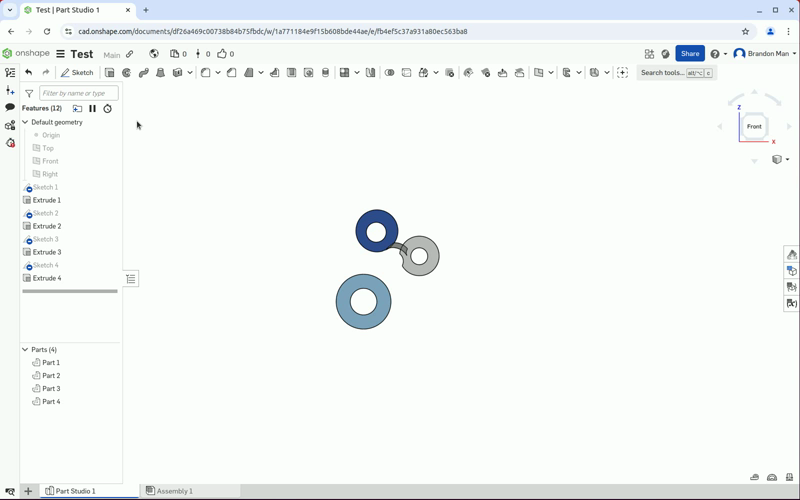
key(shift+h)
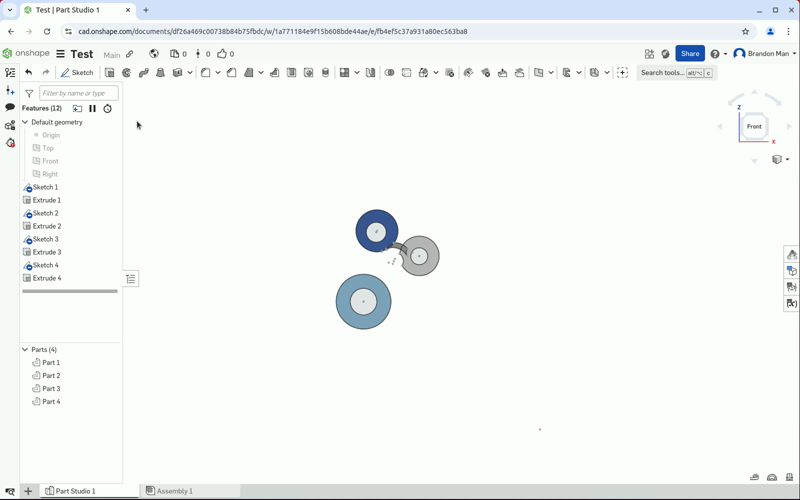
key(shift+h)
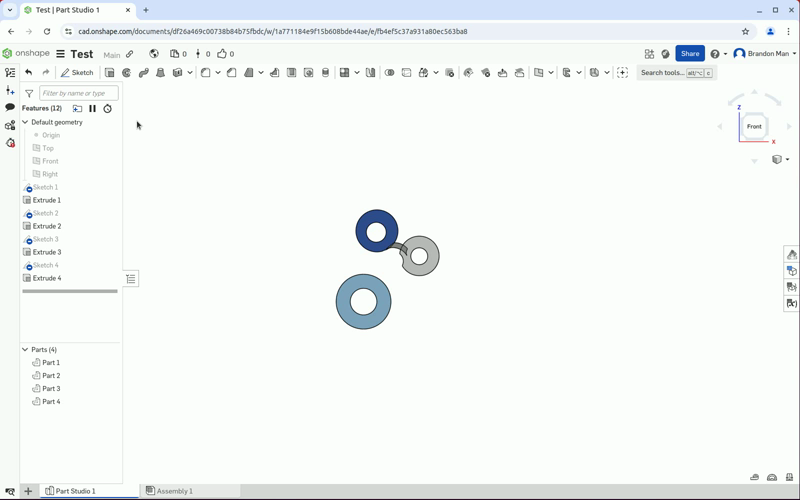
mouse_move(73, 189)
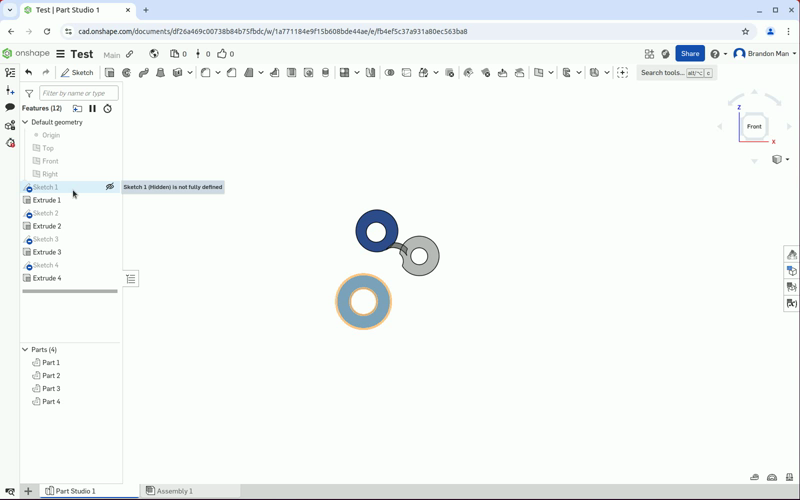
click(73, 189)
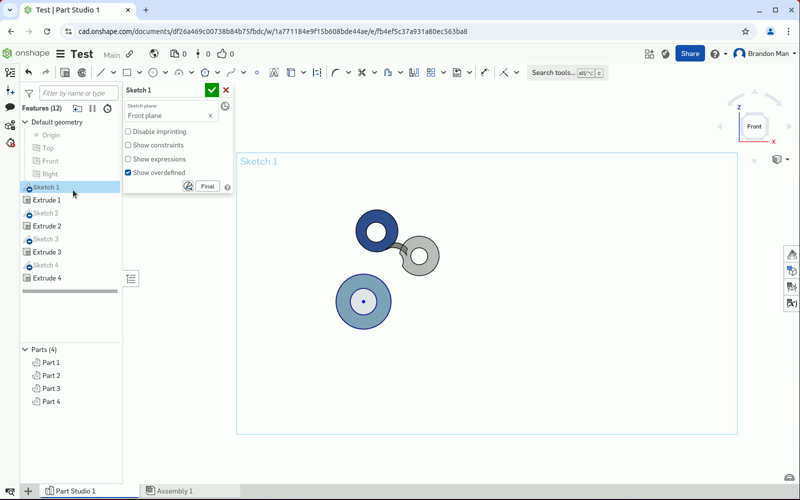
mouse_move(229, 92)
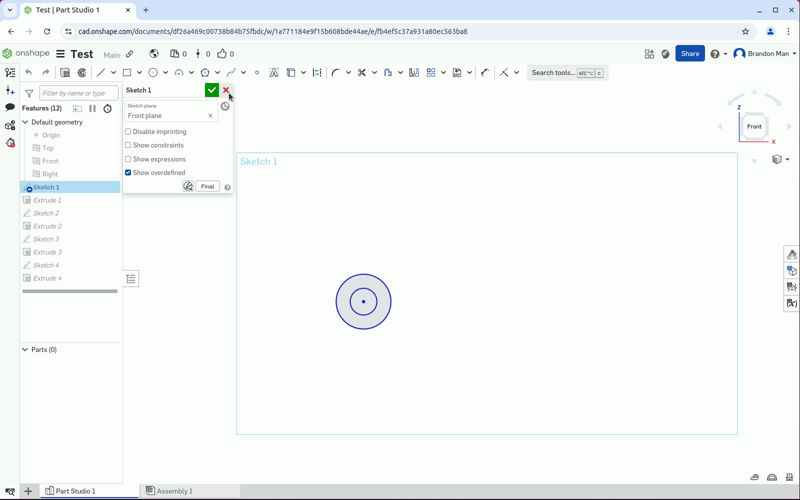
click(229, 92)
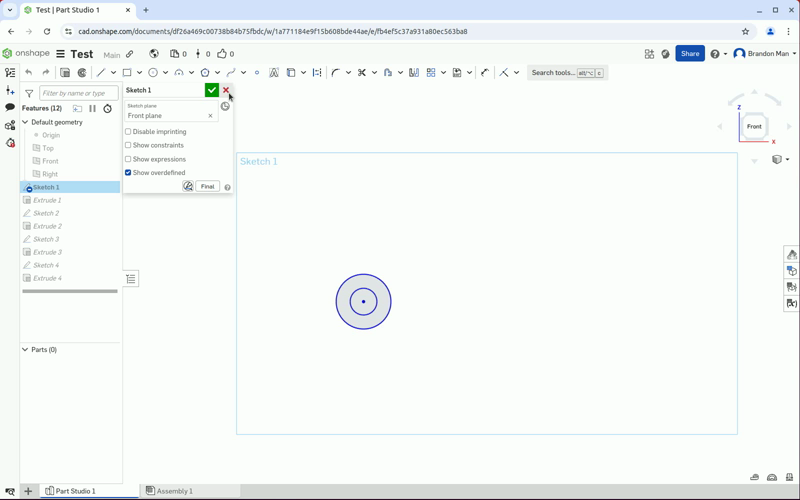
key(shift+s)
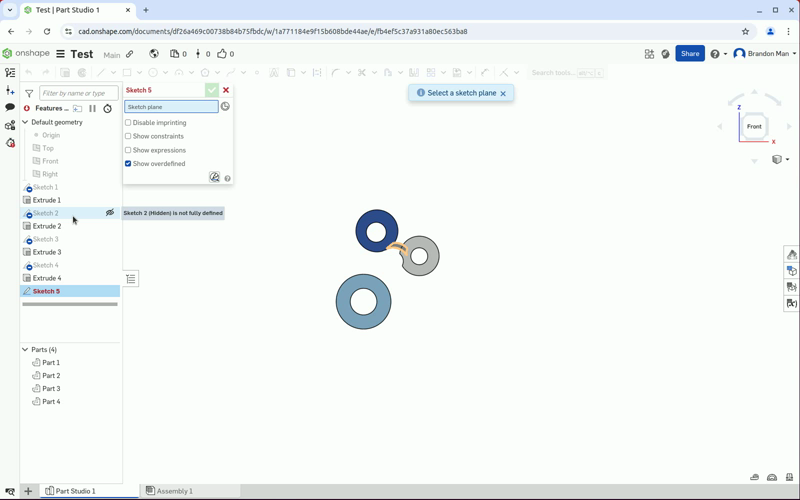
scroll(3)
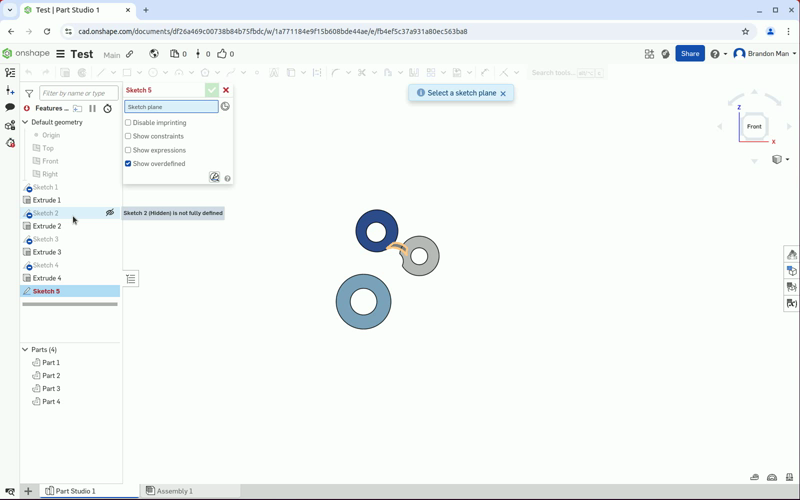
mouse_move(73, 163)
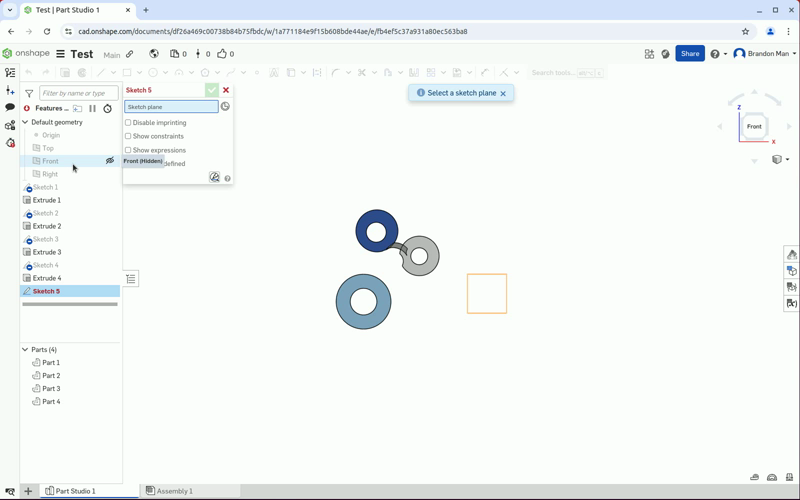
click(73, 163)
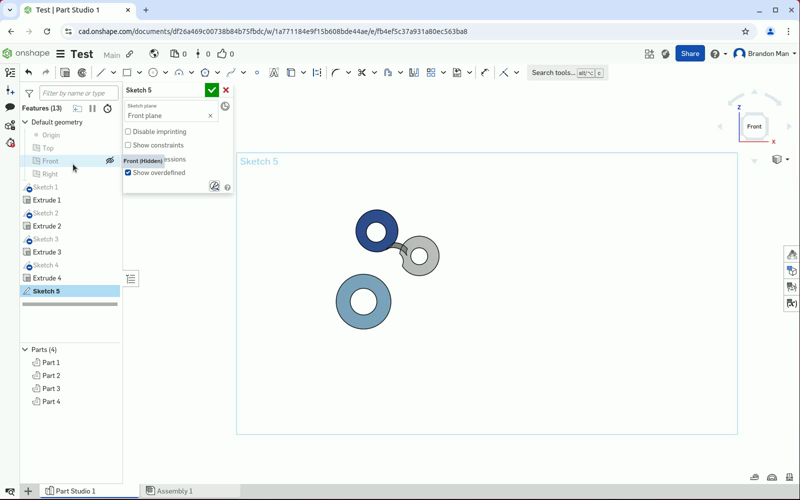
mouse_move(73, 352)
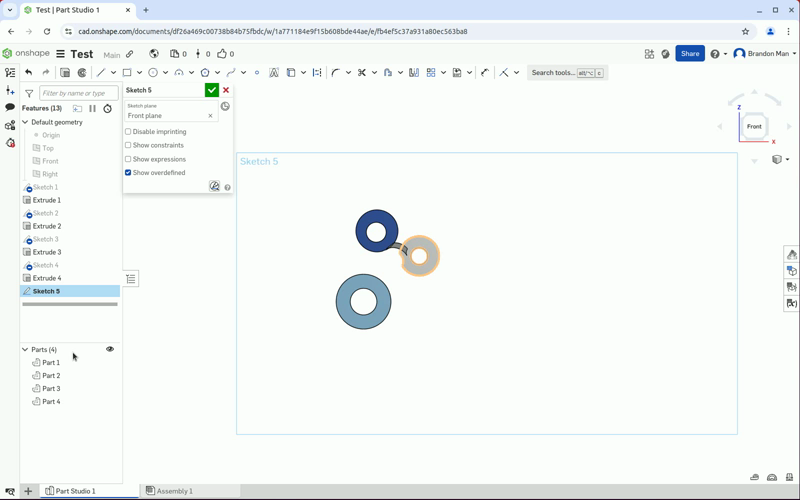
key(y)
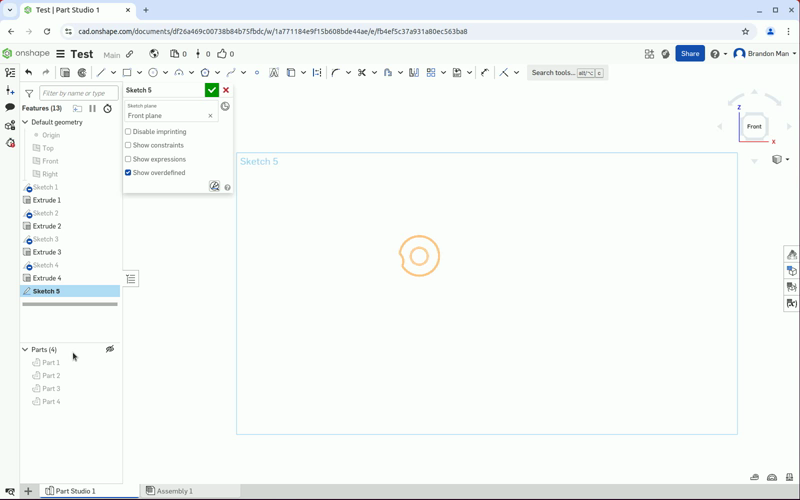
key(a)
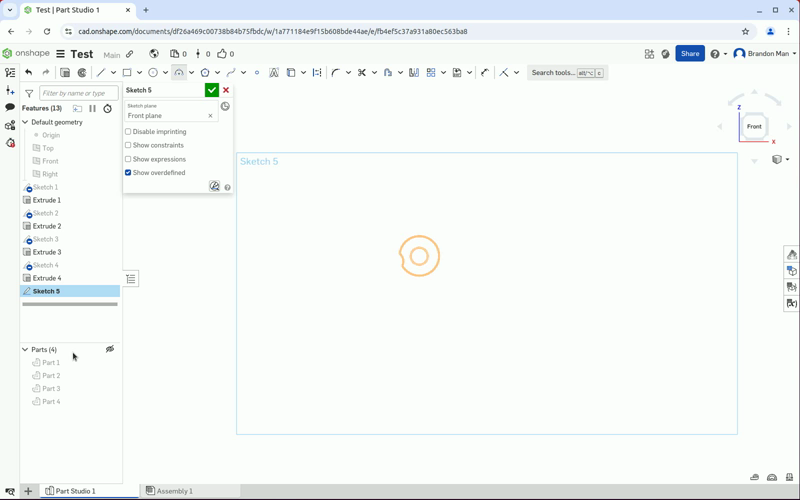
key_down(shift)
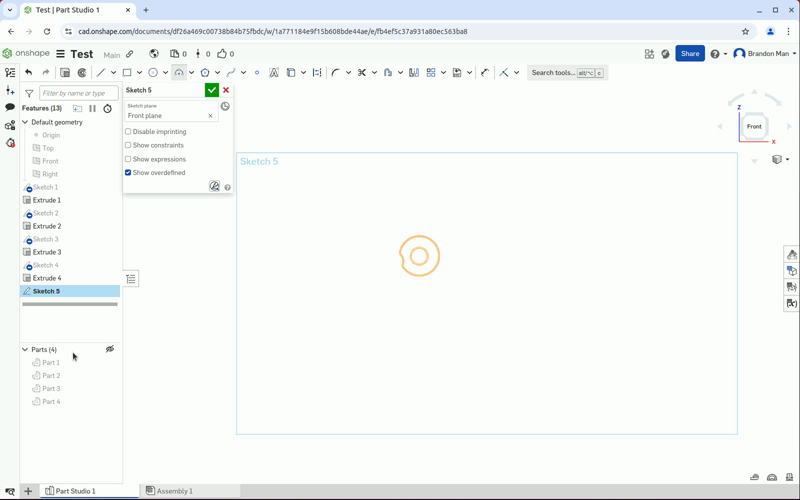
mouse_move(371, 268)
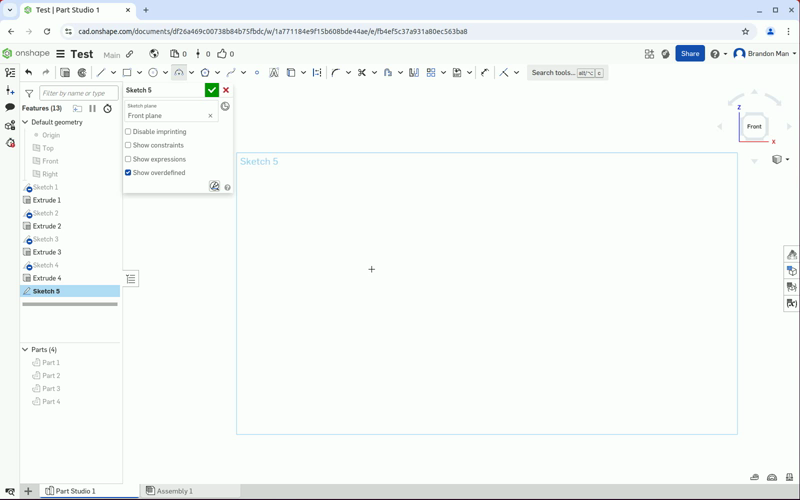
click(371, 268)
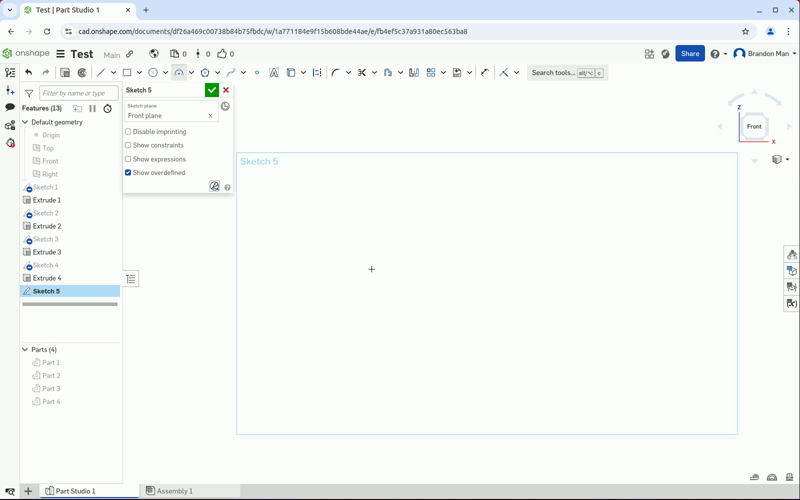
key_up(shift)
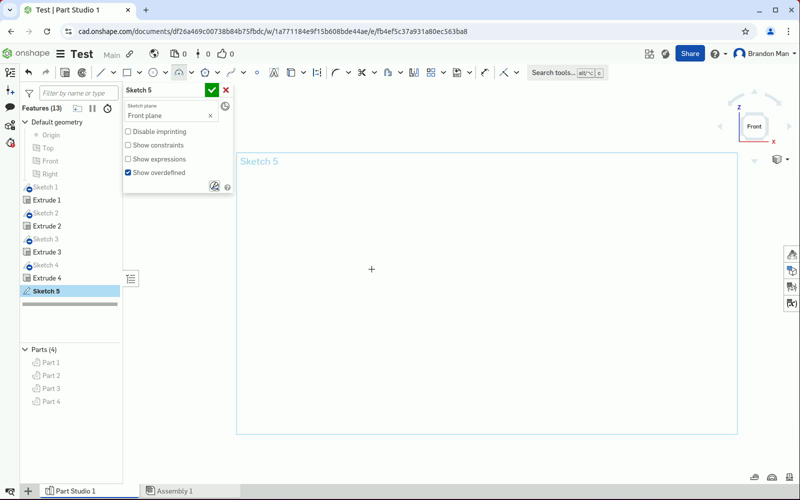
key_down(shift)
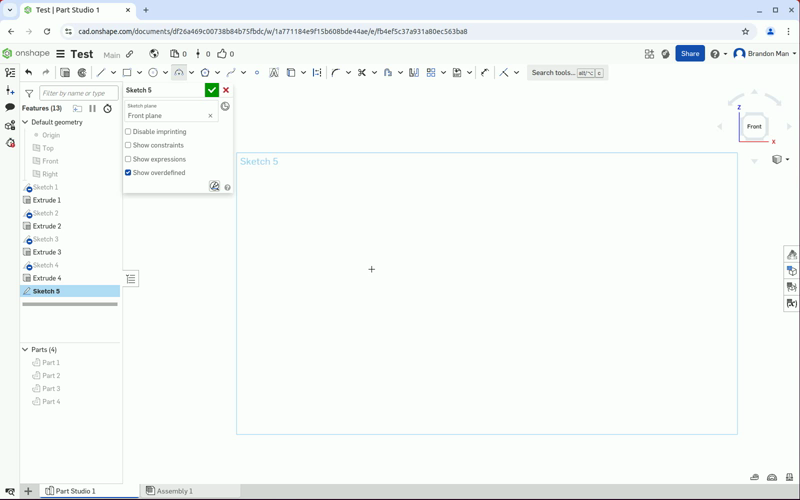
mouse_move(386, 279)
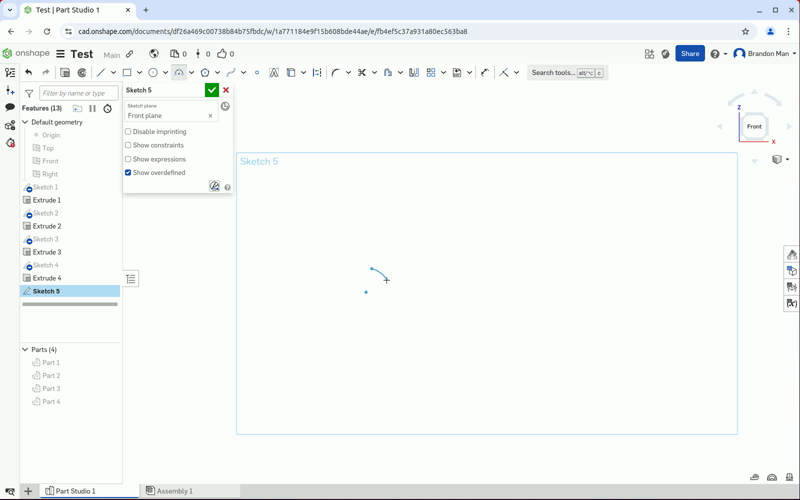
click(386, 279)
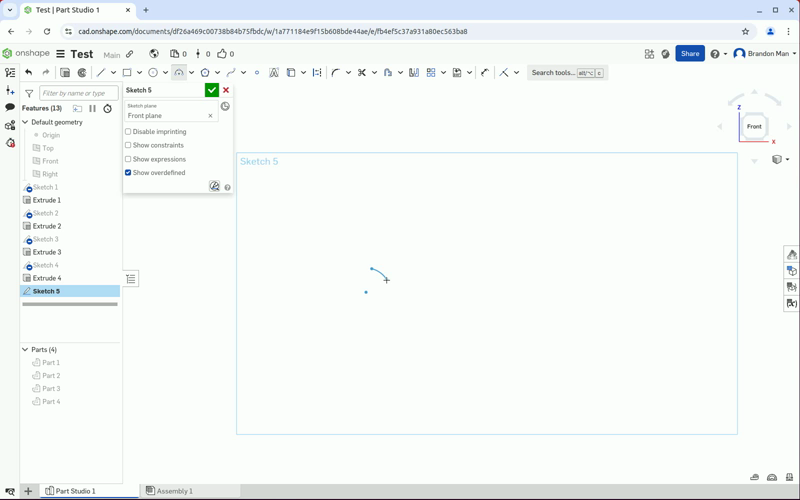
mouse_move(380, 272)
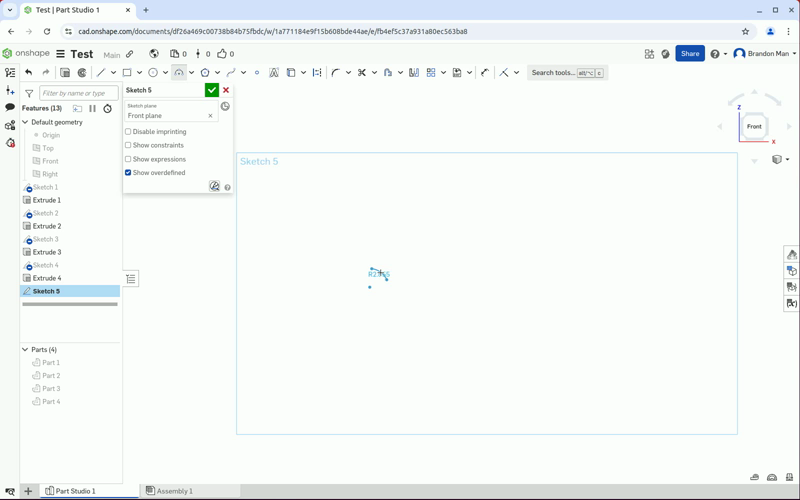
click(380, 272)
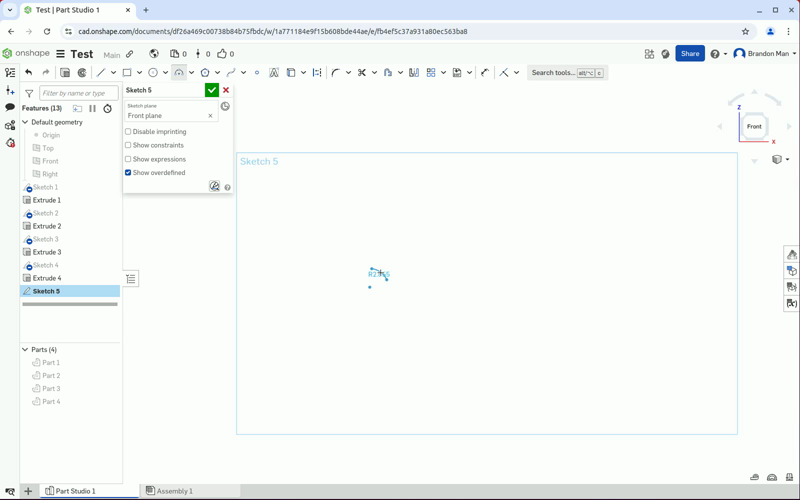
key_up(shift)
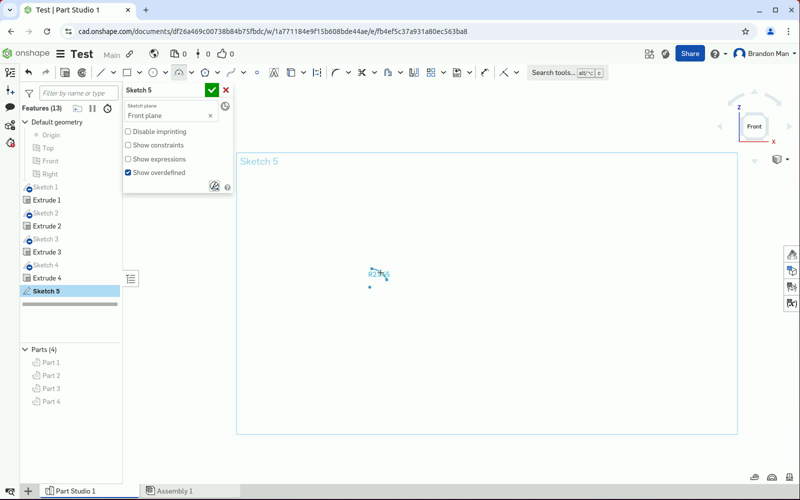
mouse_move(386, 279)
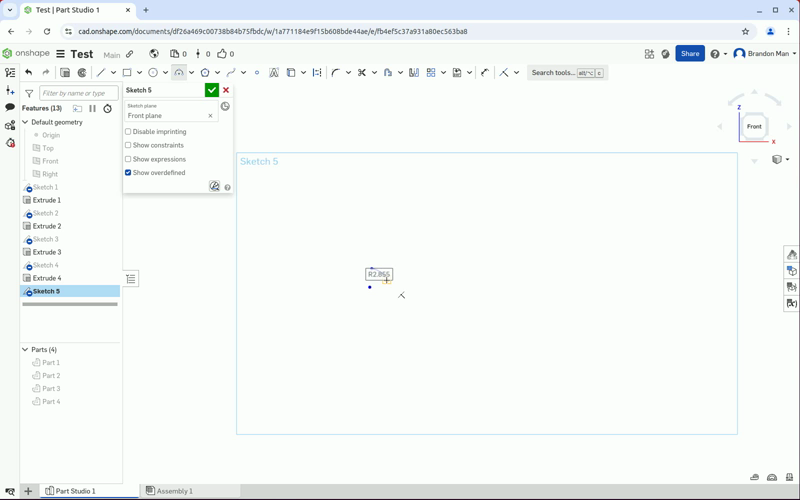
click(386, 279)
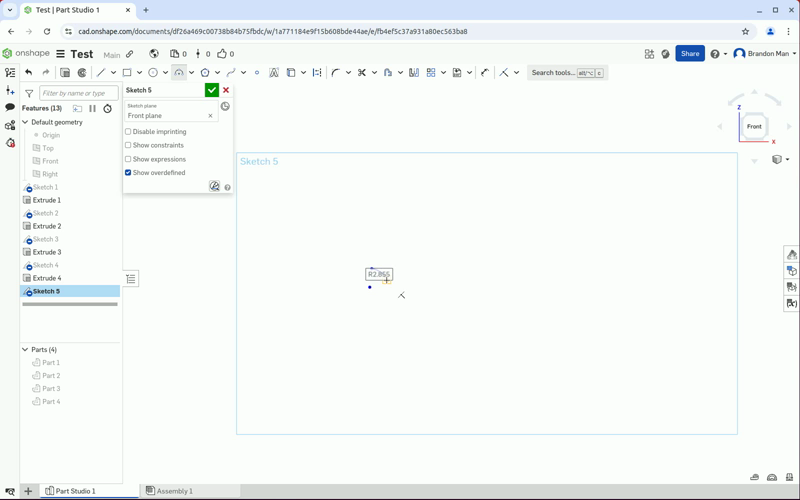
key_down(shift)
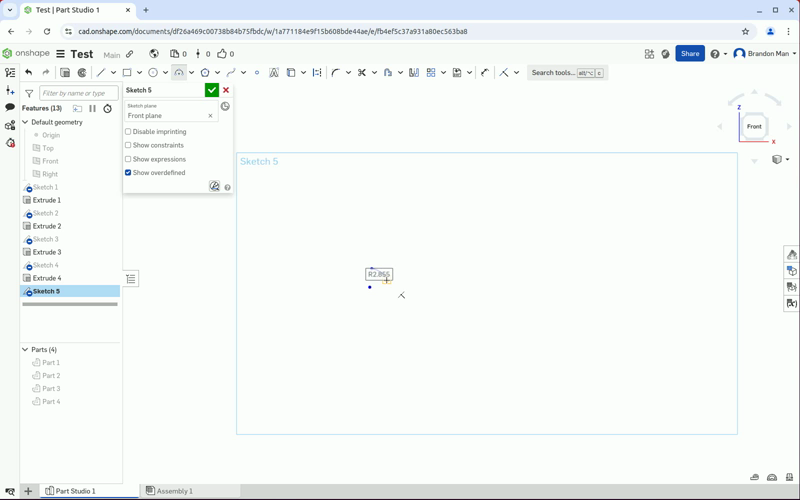
mouse_move(407, 270)
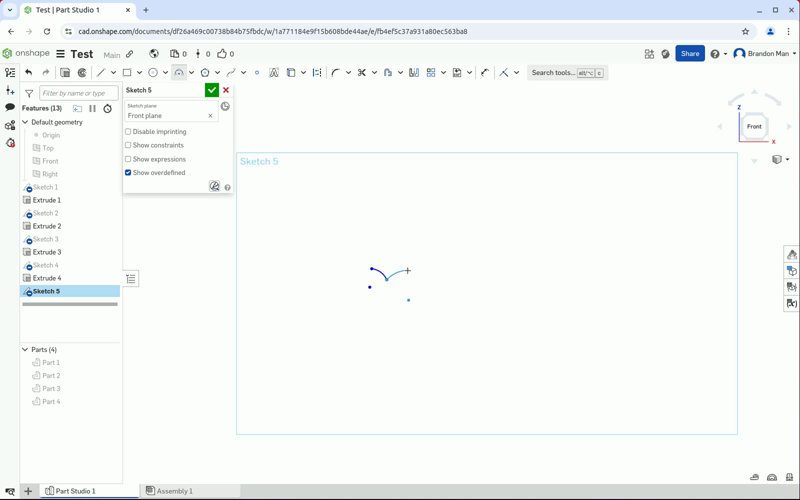
click(407, 270)
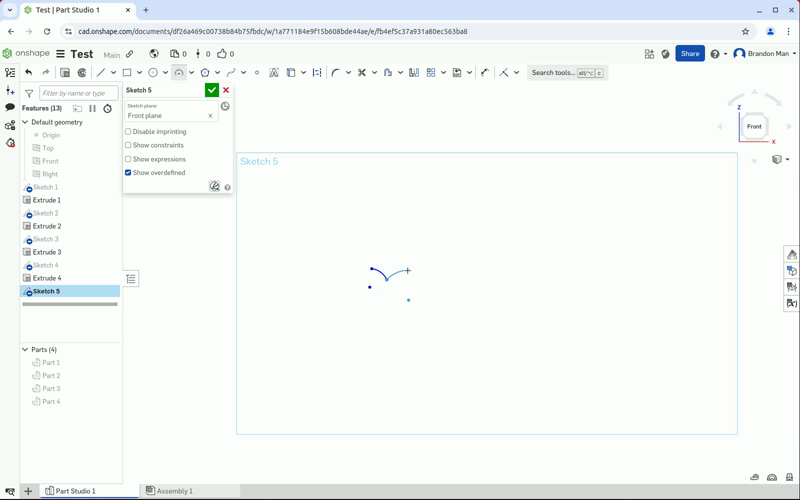
mouse_move(398, 278)
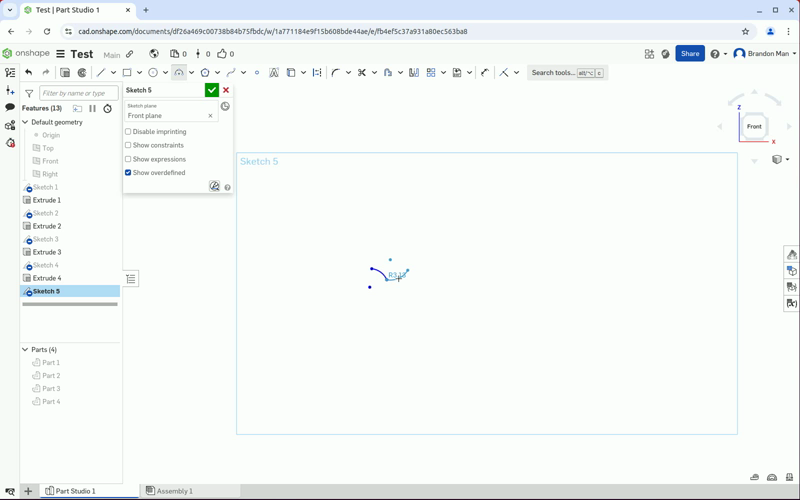
click(398, 278)
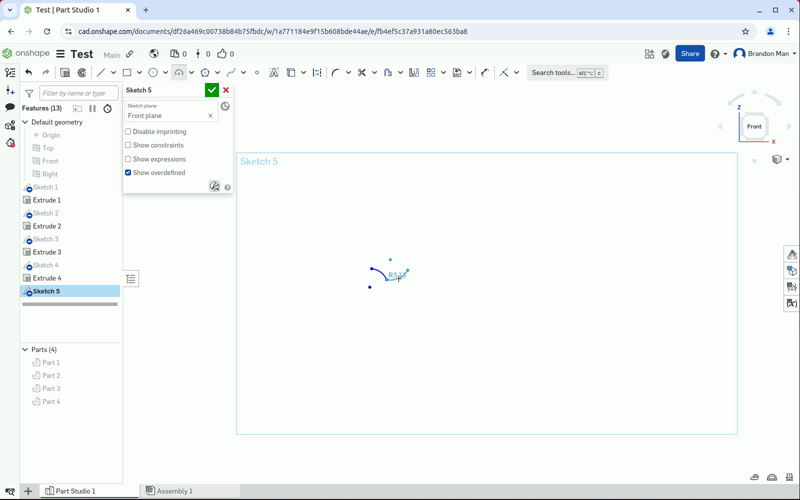
key_up(shift)
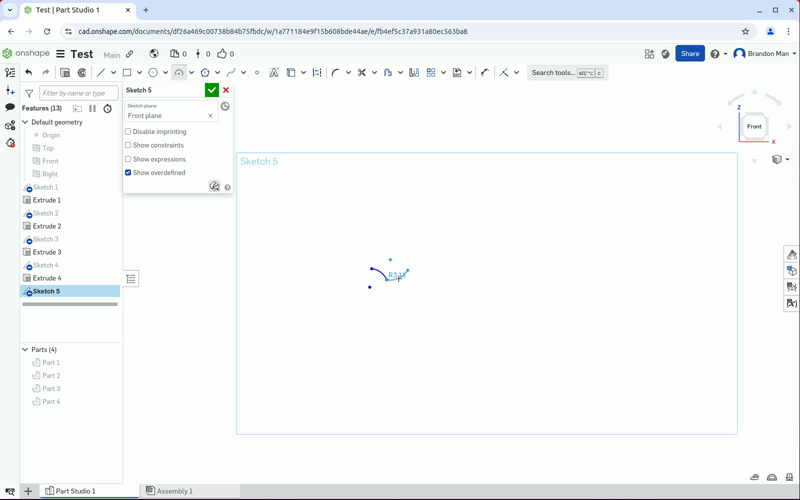
mouse_move(407, 270)
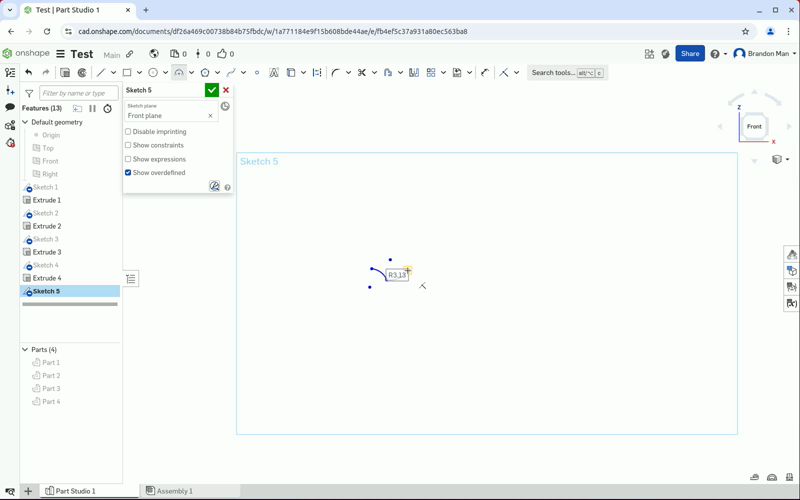
click(407, 270)
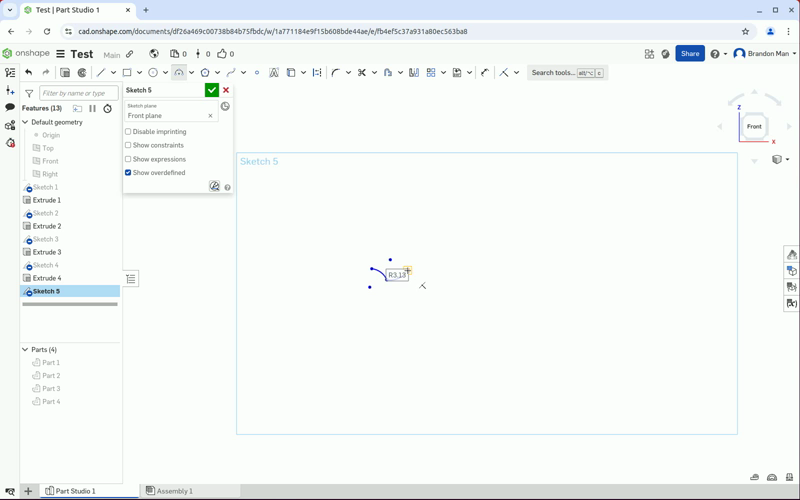
key_down(shift)
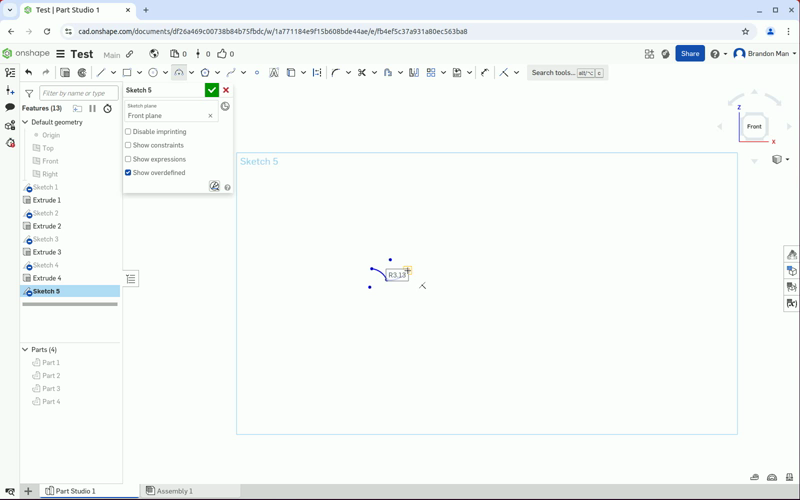
mouse_move(403, 265)
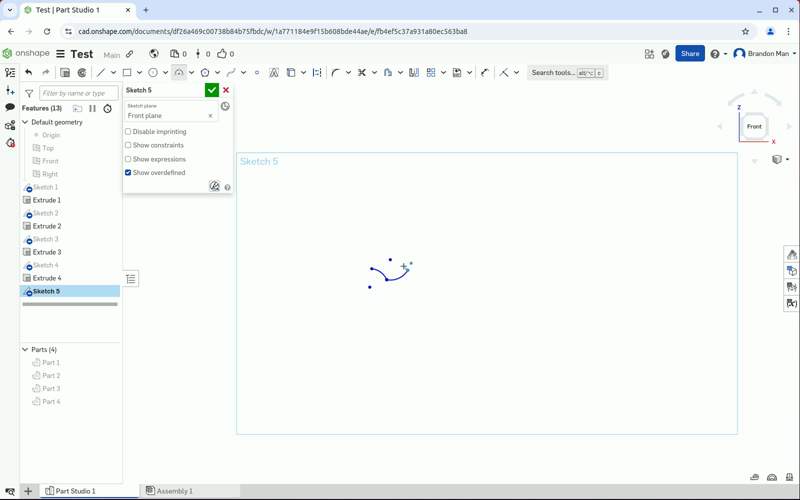
scroll(6)
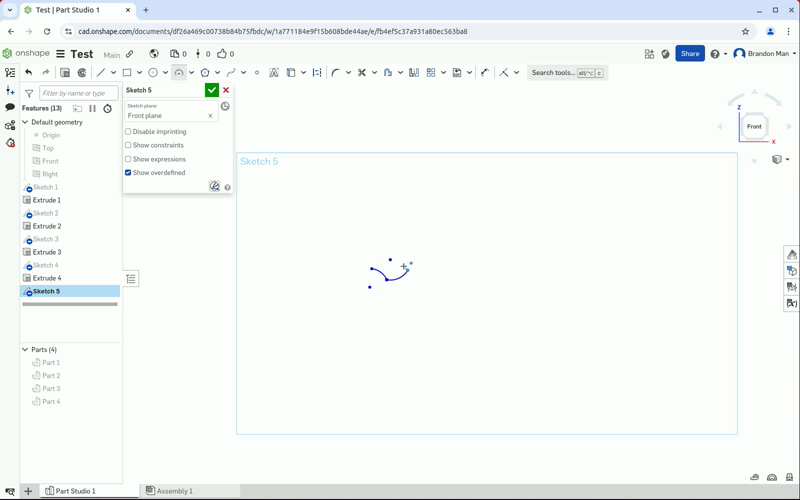
scroll(6)
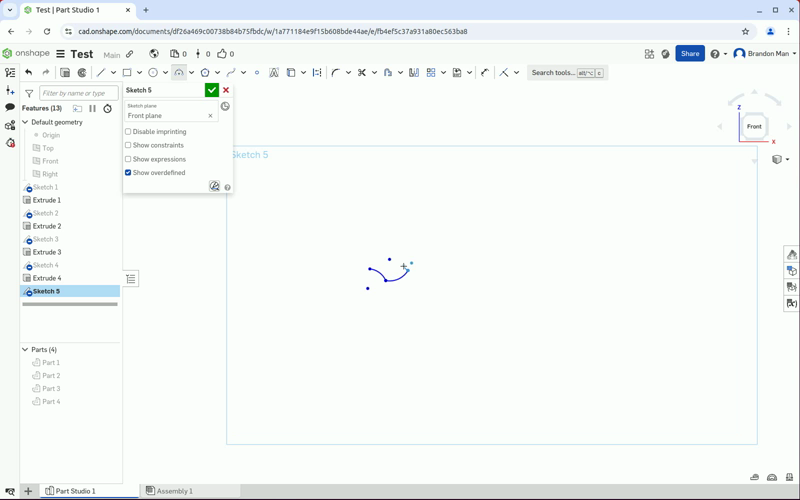
scroll(6)
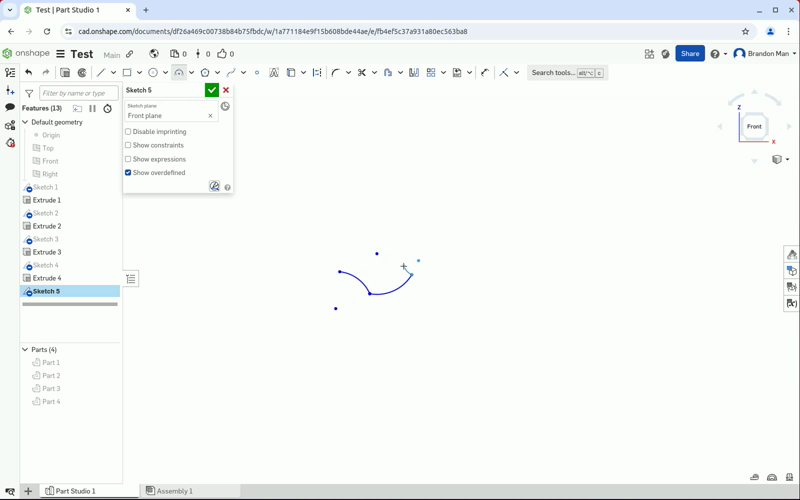
scroll(6)
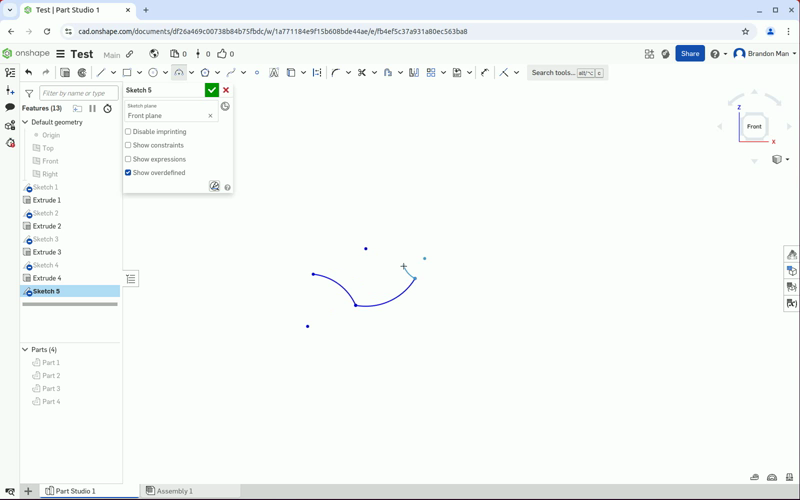
scroll(6)
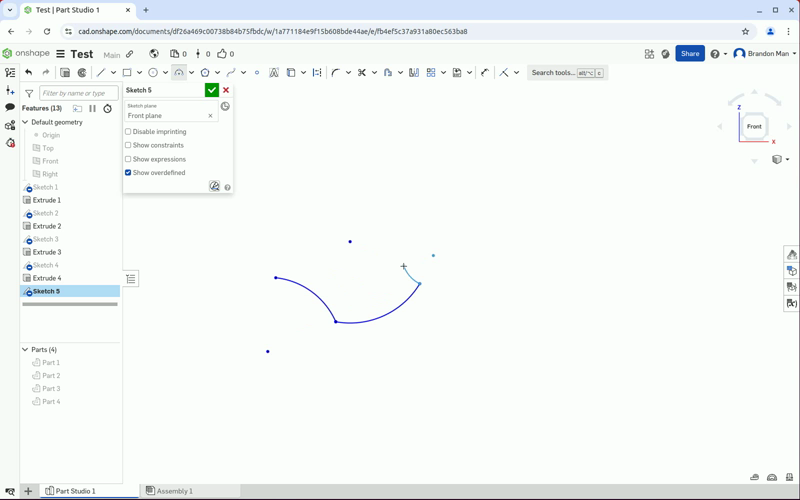
scroll(6)
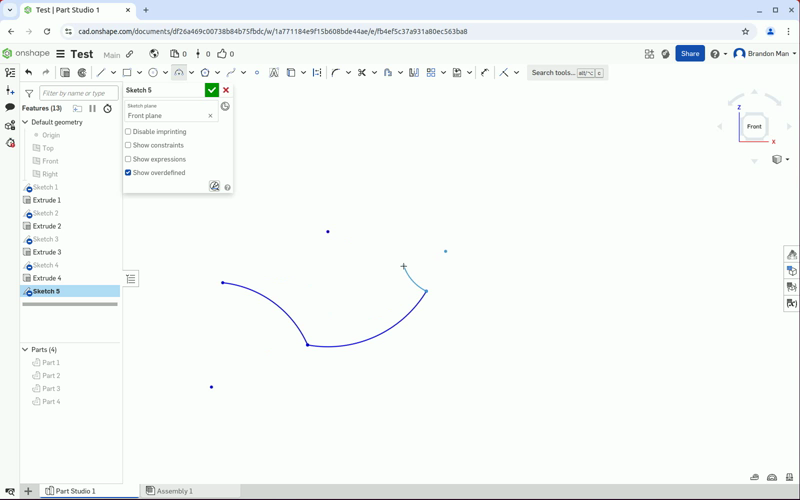
scroll(6)
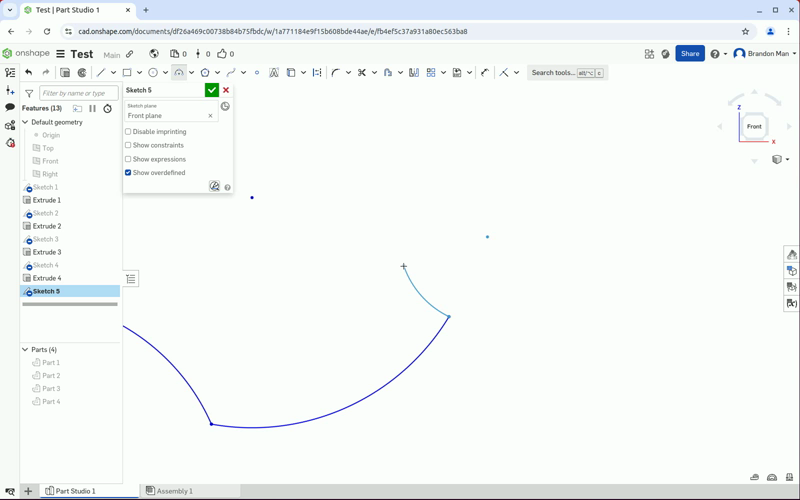
click(403, 265)
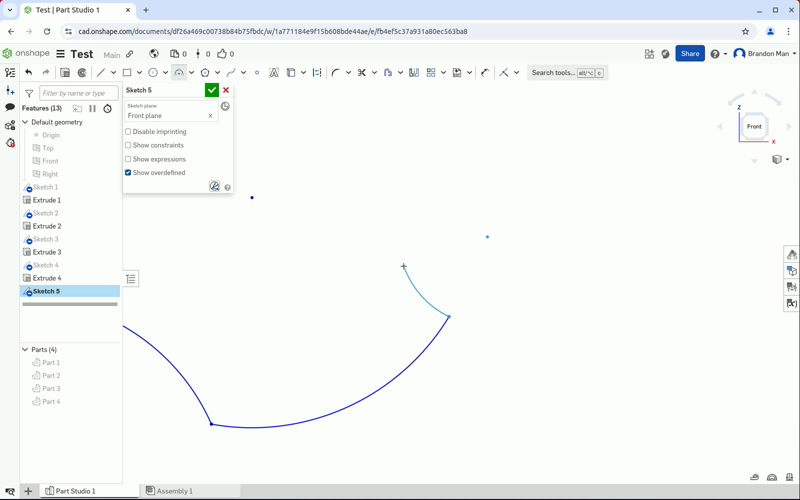
scroll(-6)
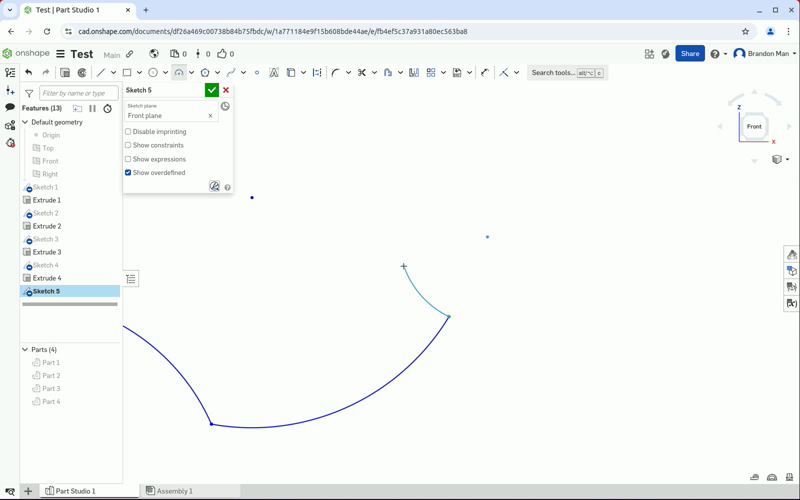
scroll(-6)
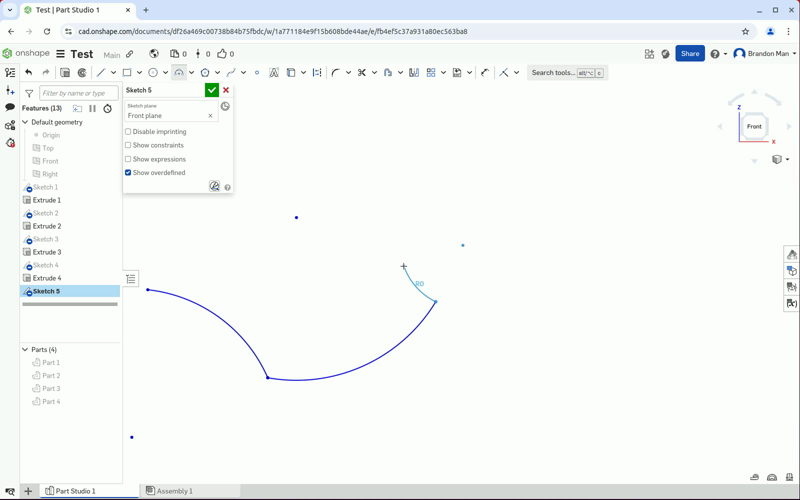
scroll(-6)
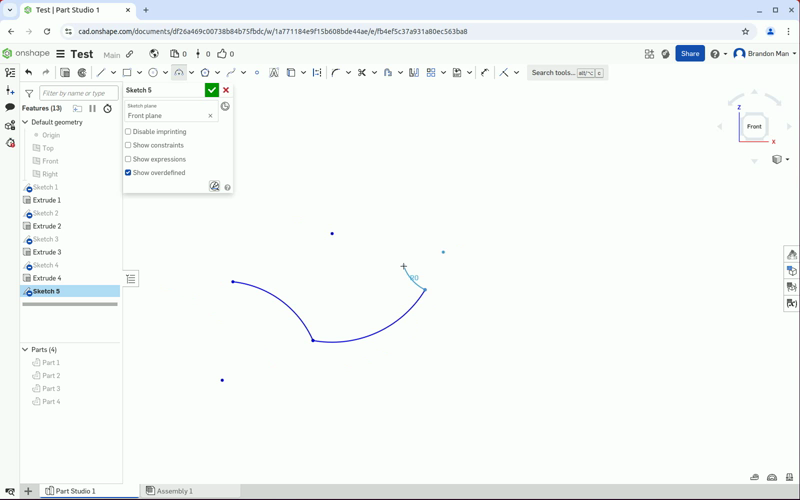
scroll(-6)
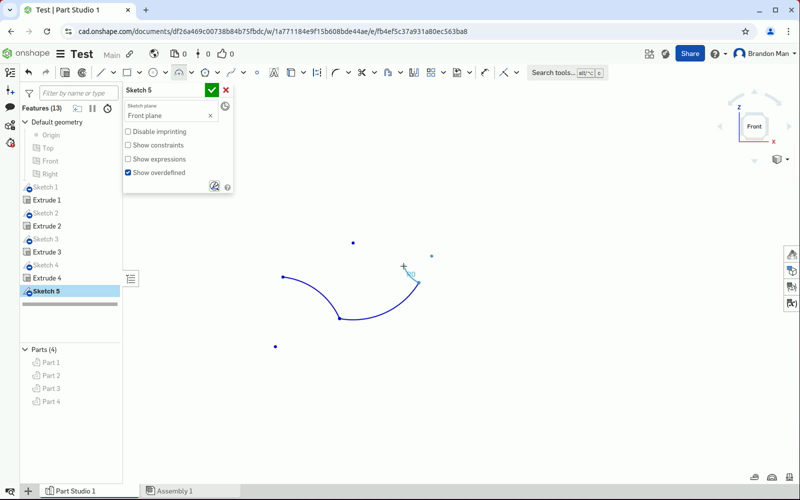
scroll(-6)
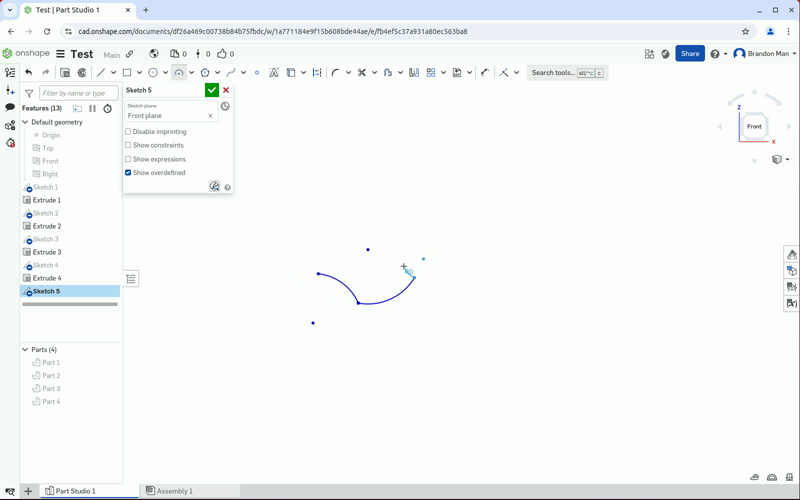
scroll(-6)
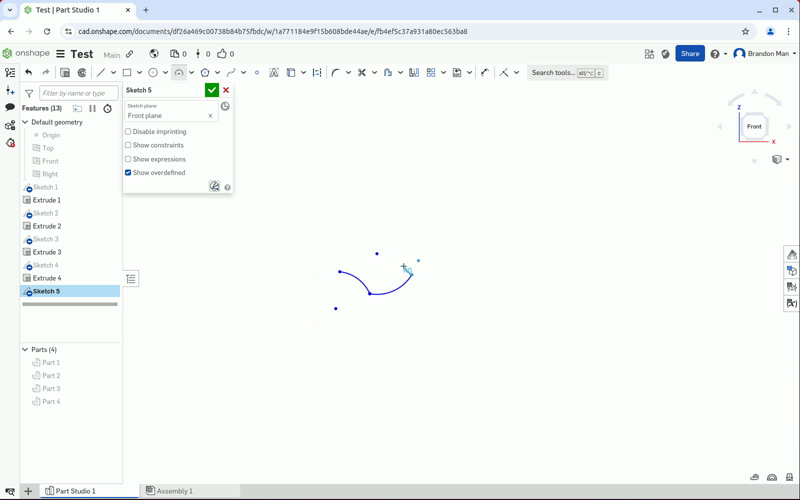
scroll(-6)
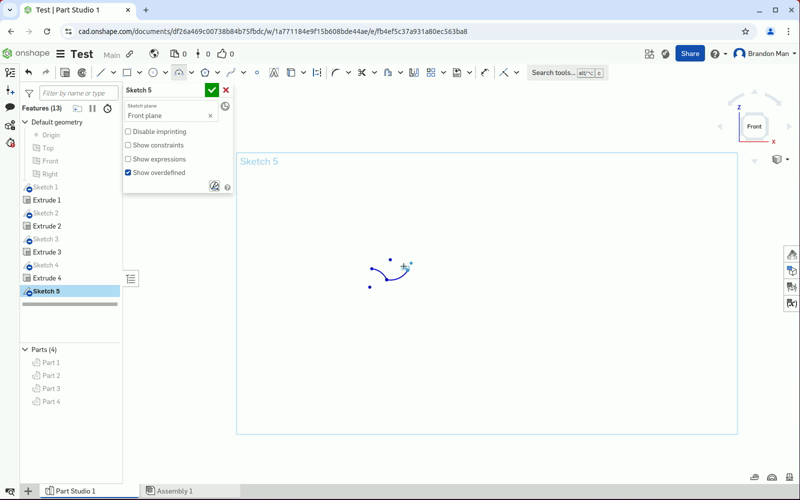
mouse_move(405, 267)
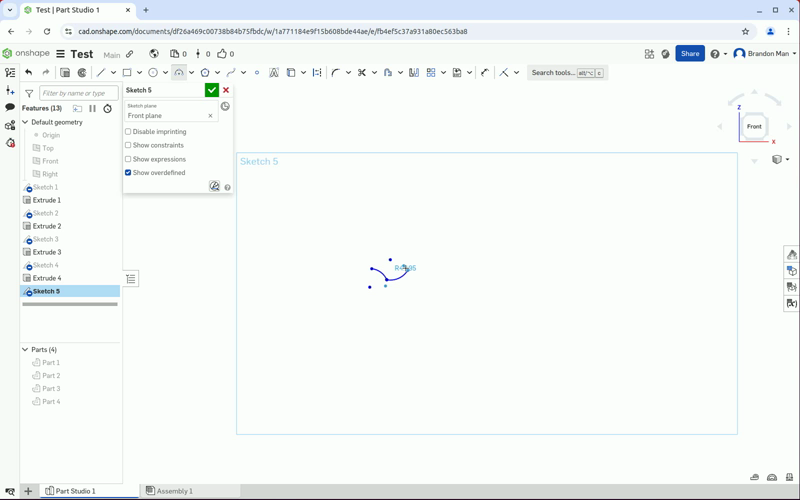
scroll(6)
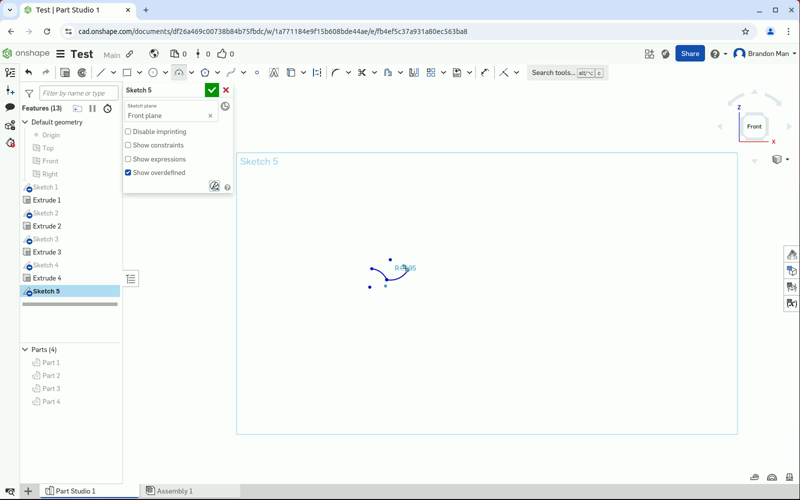
scroll(6)
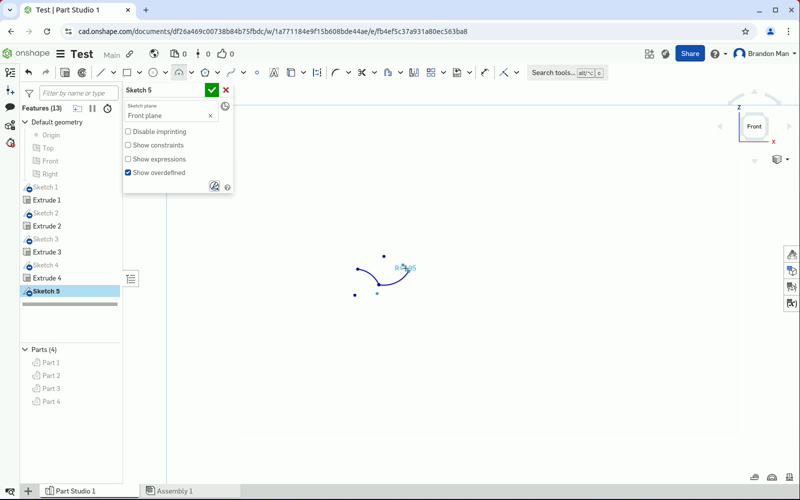
scroll(6)
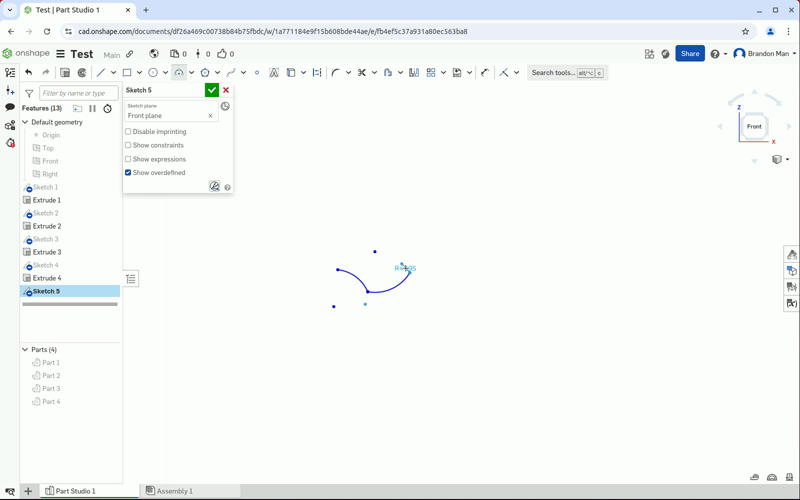
scroll(6)
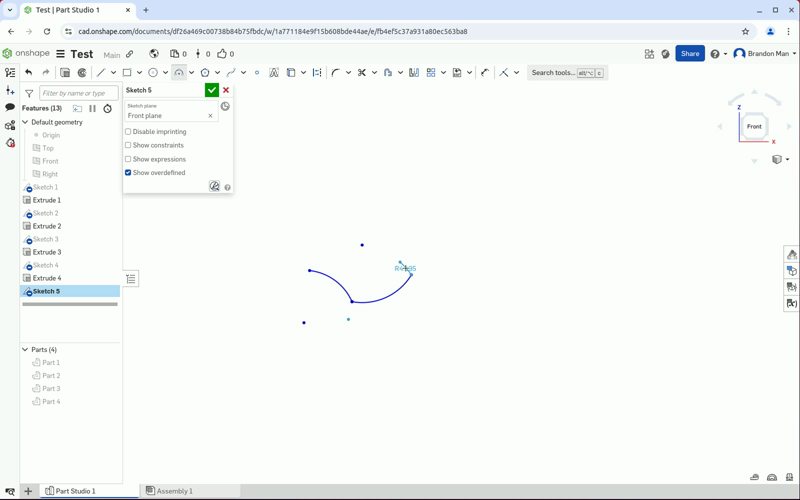
scroll(6)
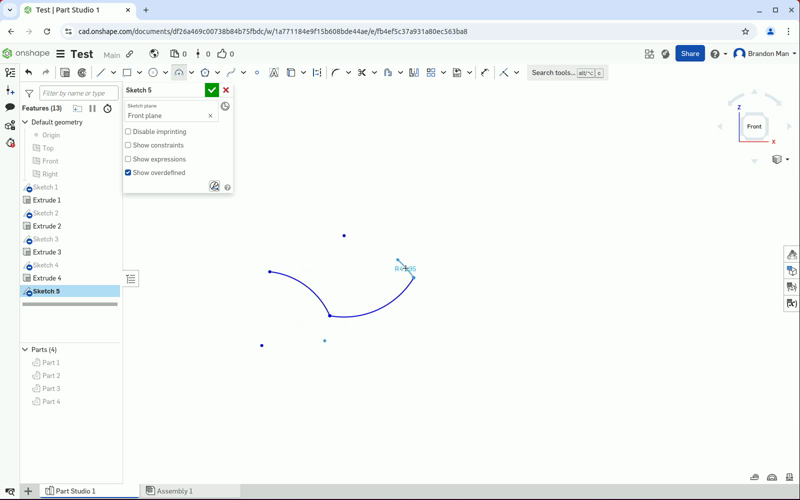
scroll(6)
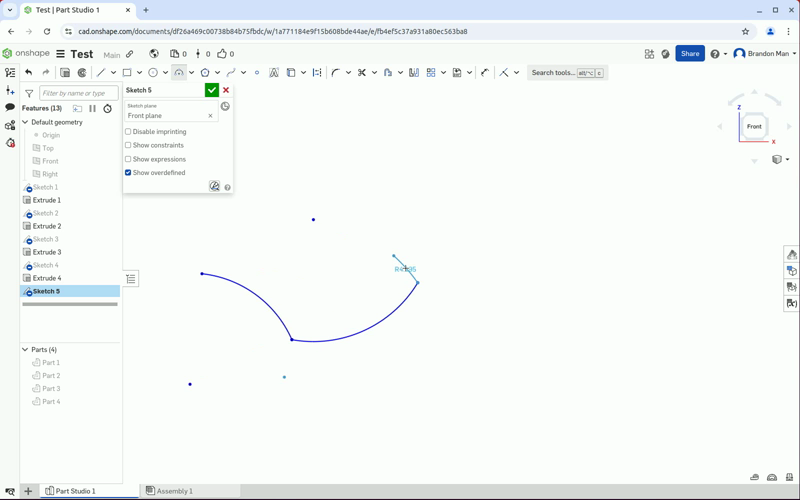
scroll(6)
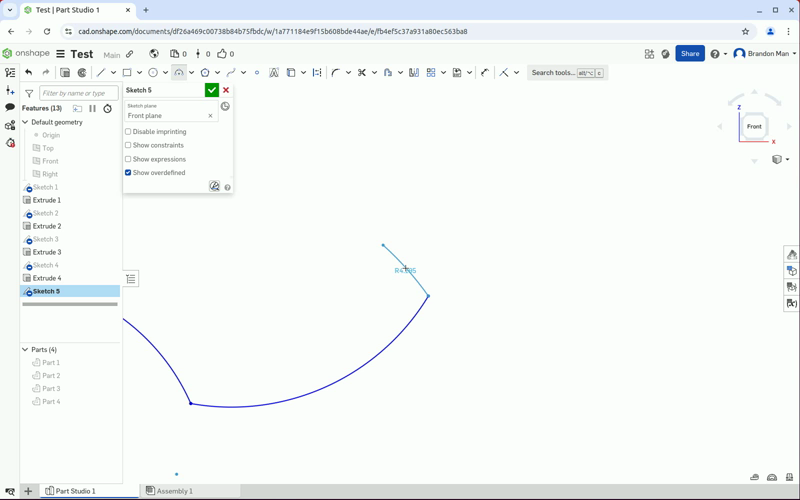
click(405, 267)
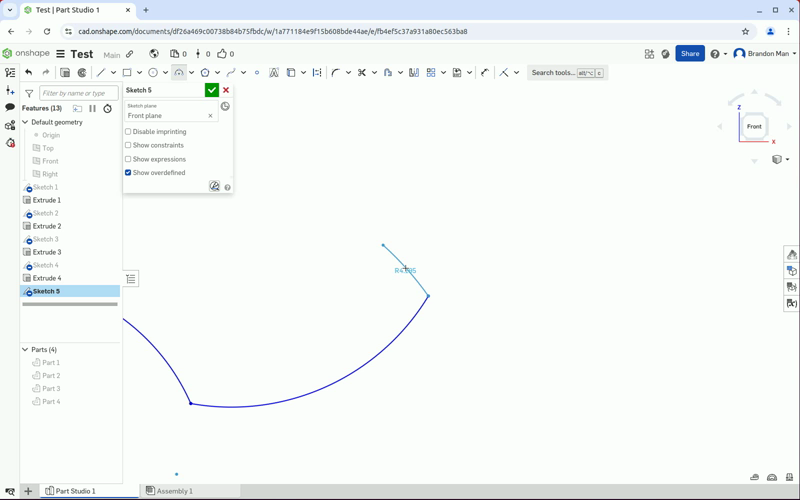
scroll(-6)
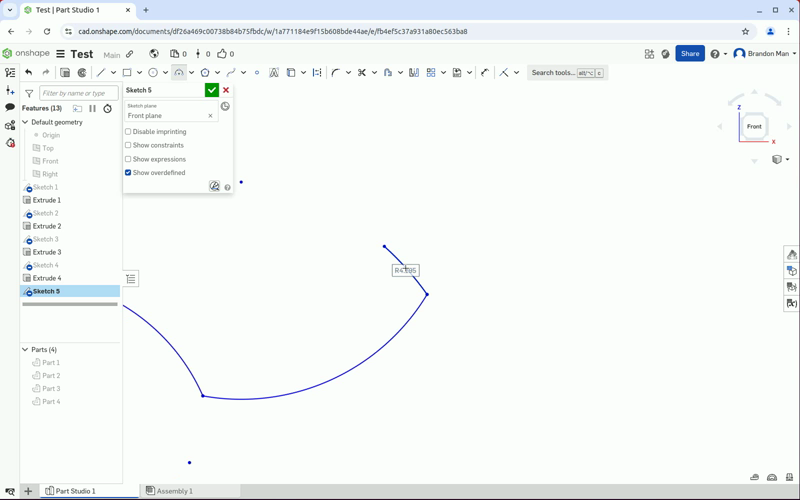
scroll(-6)
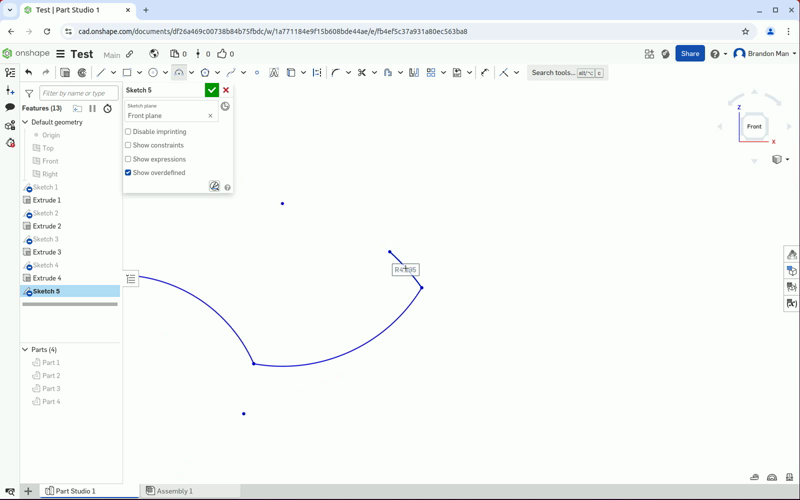
scroll(-6)
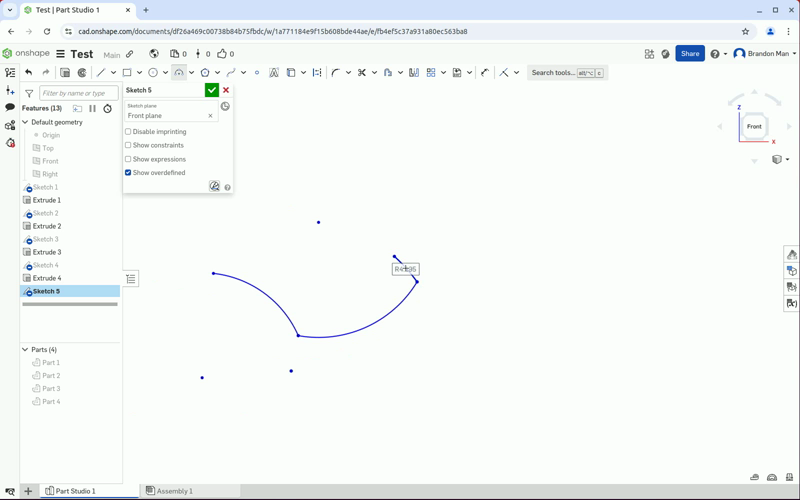
scroll(-6)
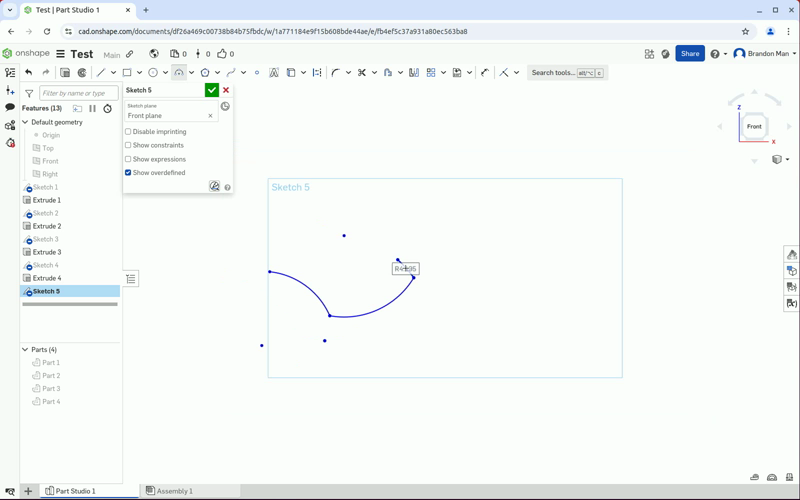
scroll(-6)
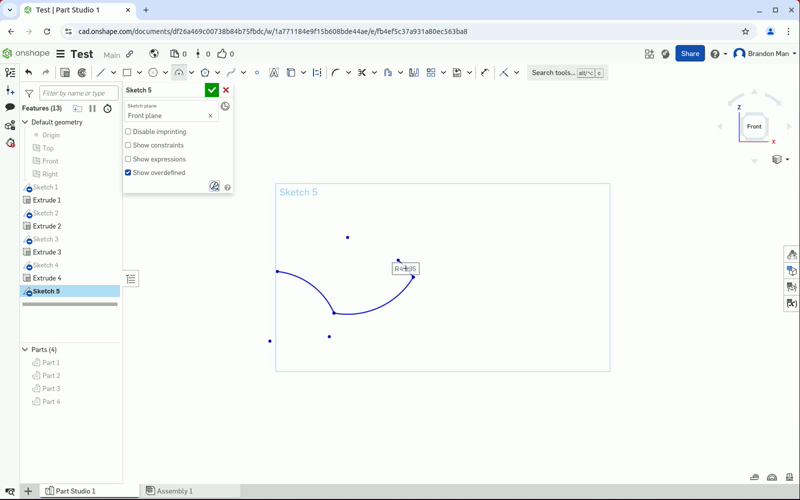
scroll(-6)
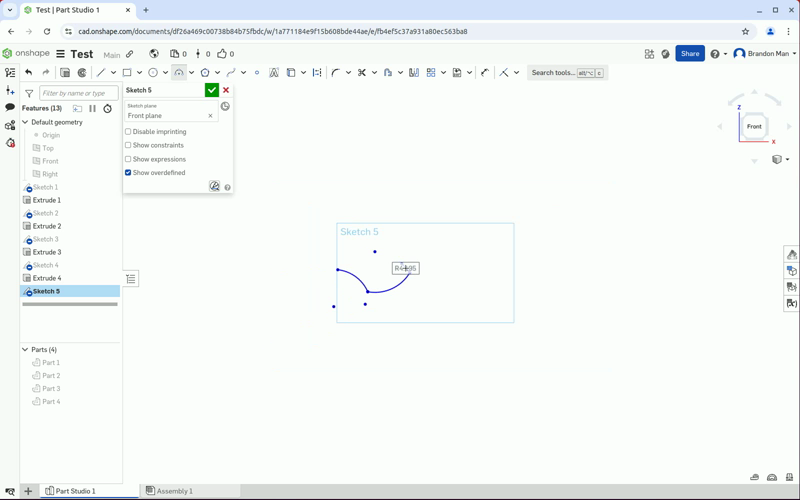
scroll(-6)
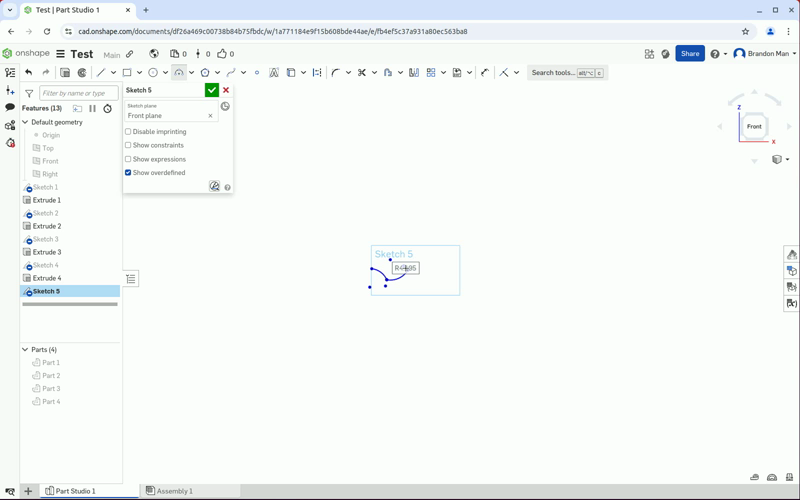
key_up(shift)
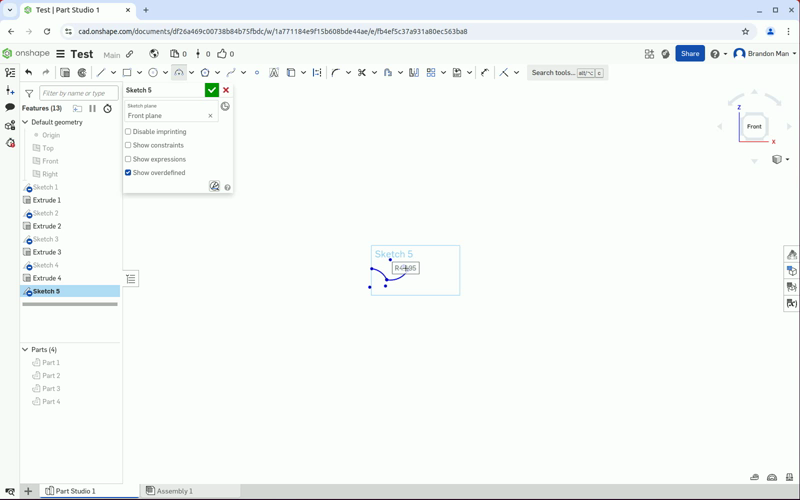
mouse_move(403, 265)
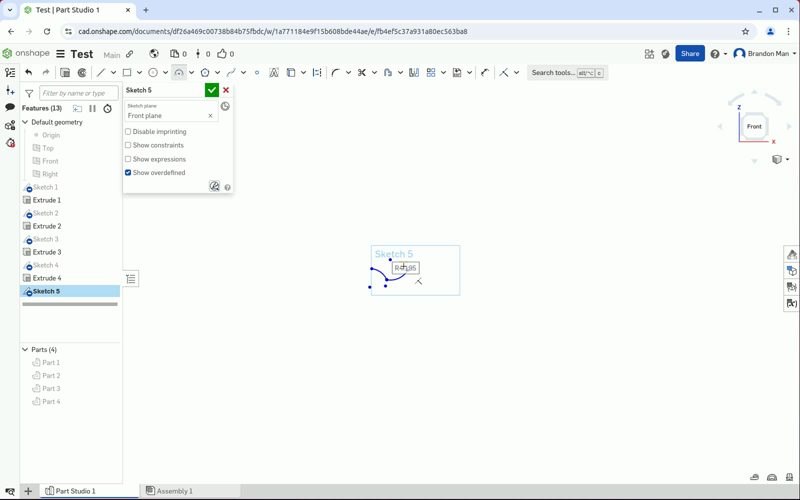
scroll(6)
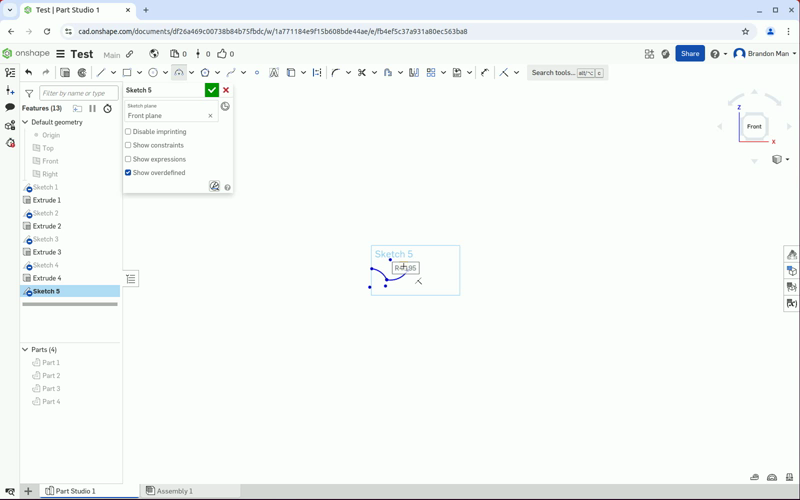
scroll(6)
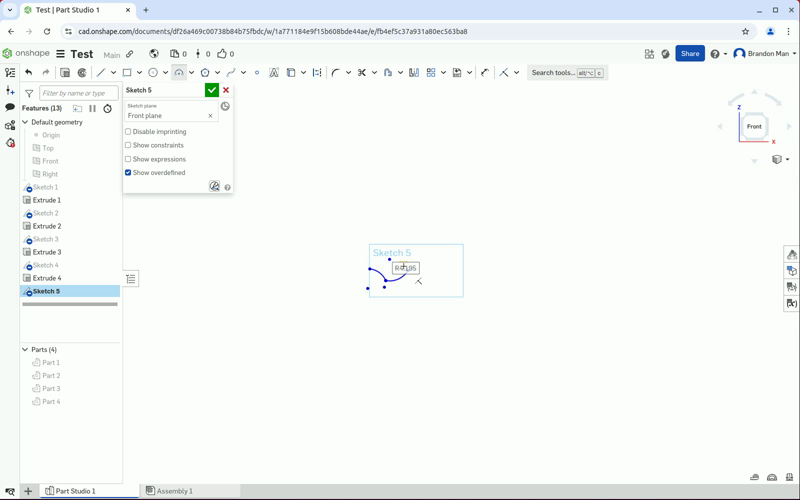
scroll(6)
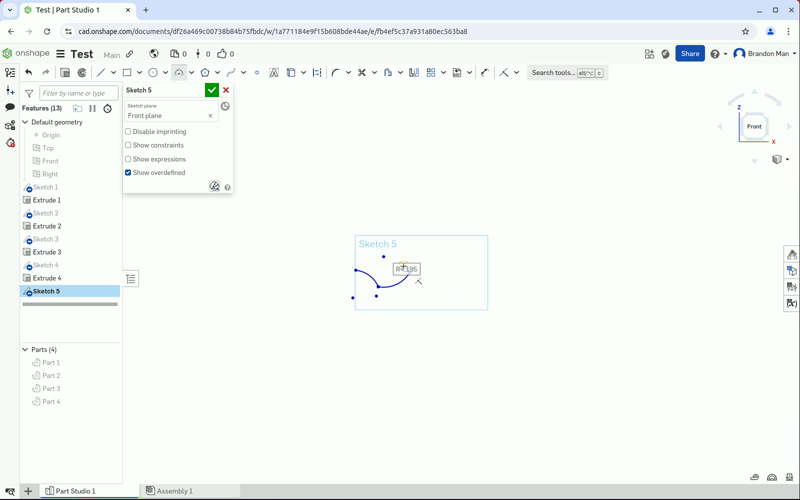
scroll(6)
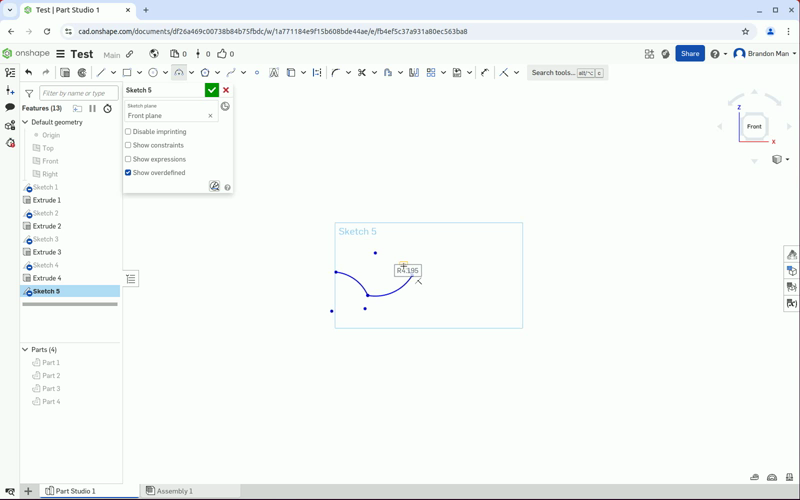
scroll(6)
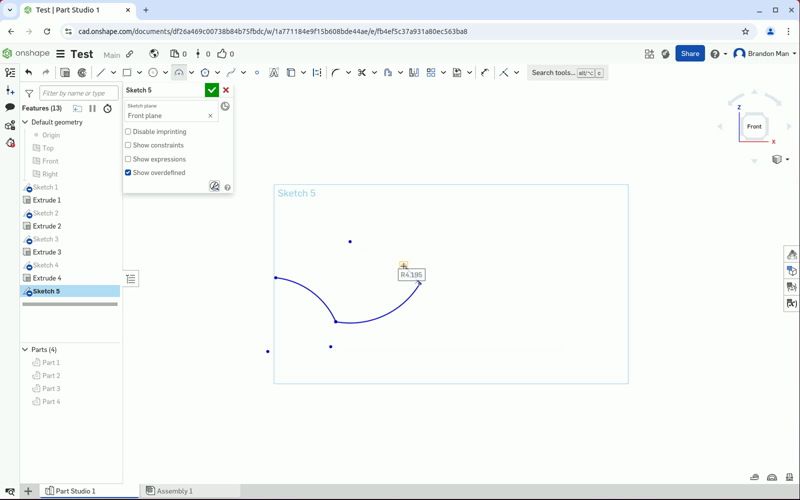
scroll(6)
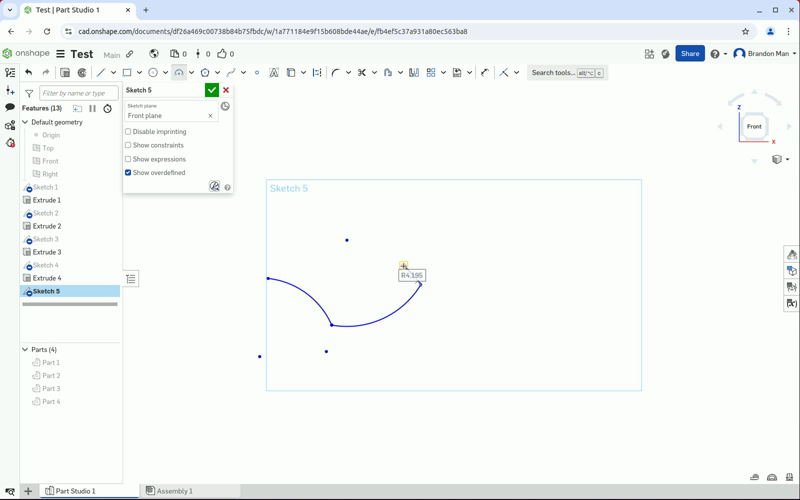
scroll(6)
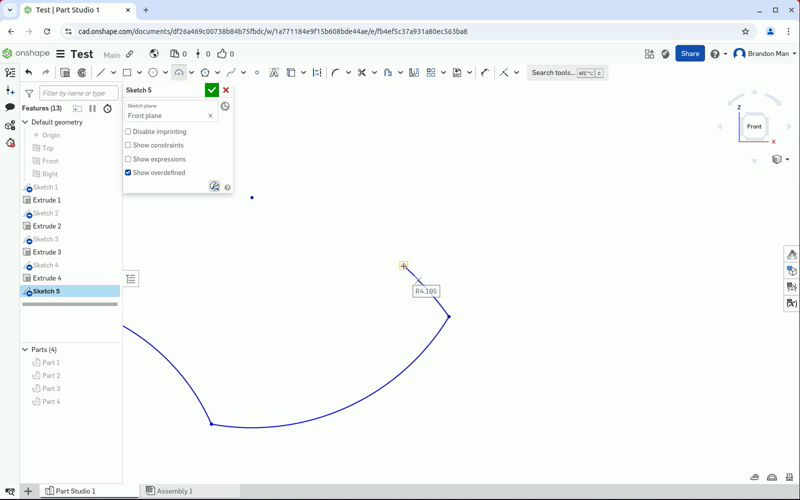
click(403, 265)
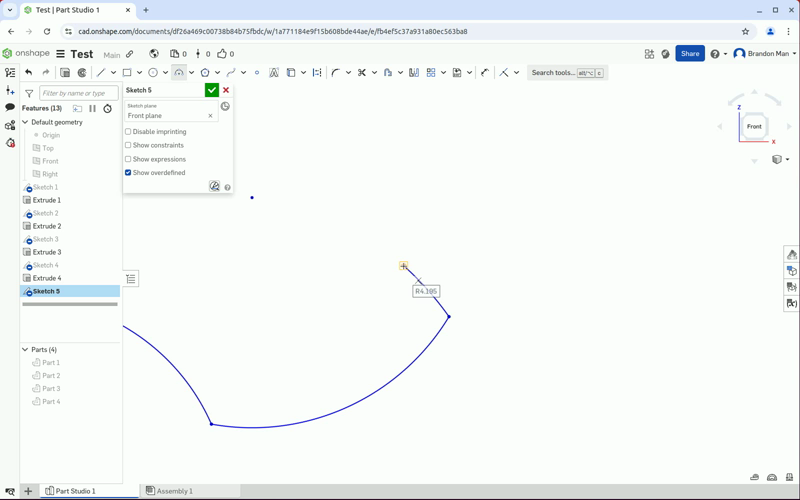
scroll(-6)
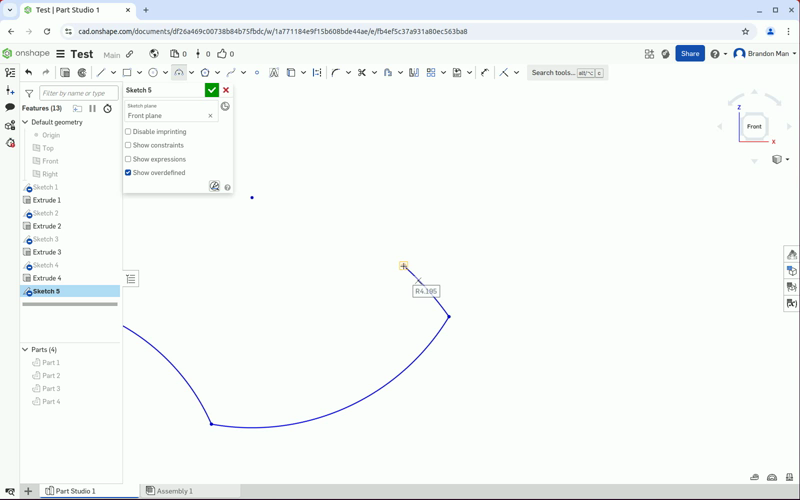
scroll(-6)
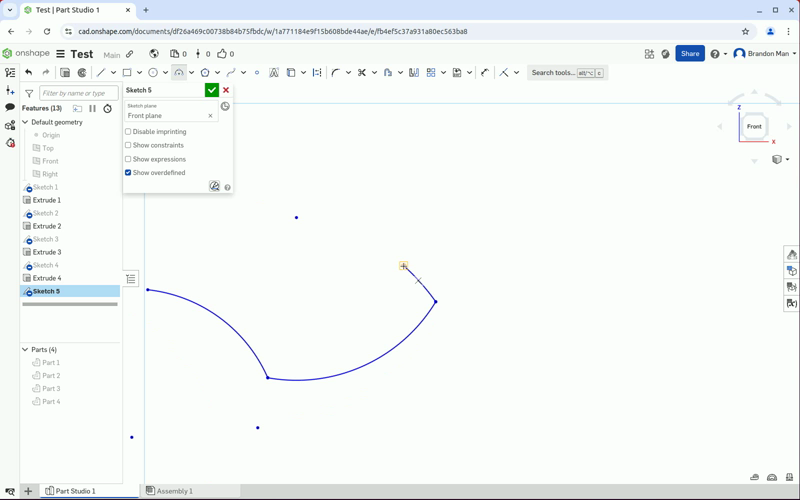
scroll(-6)
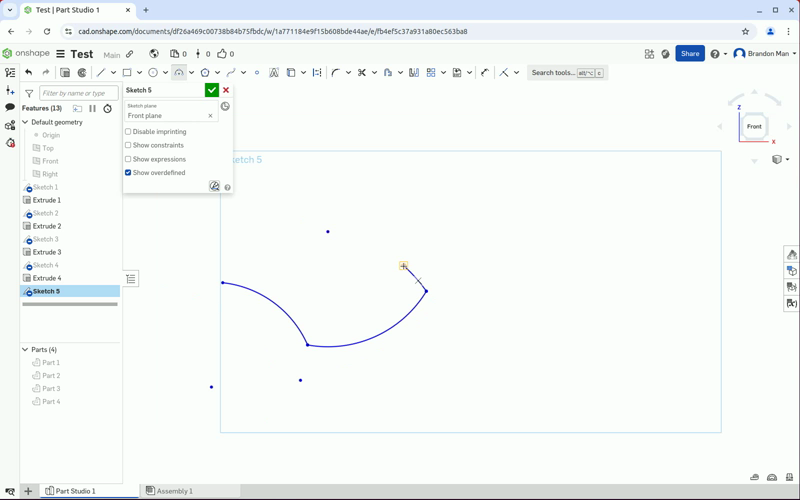
scroll(-6)
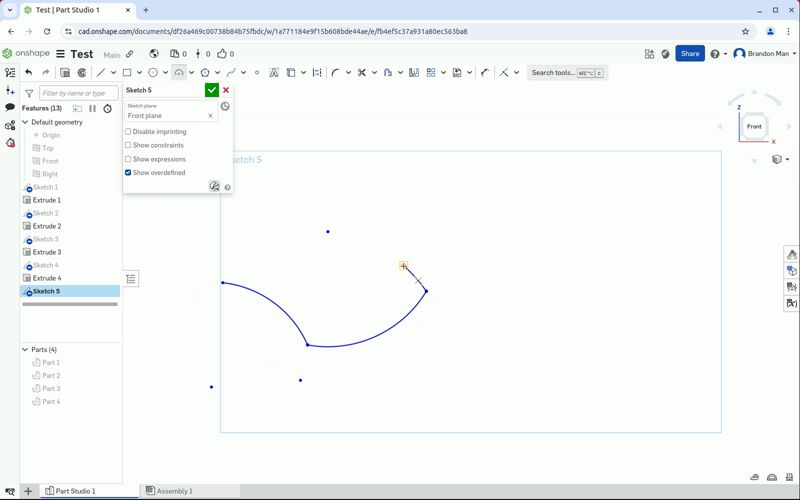
scroll(-6)
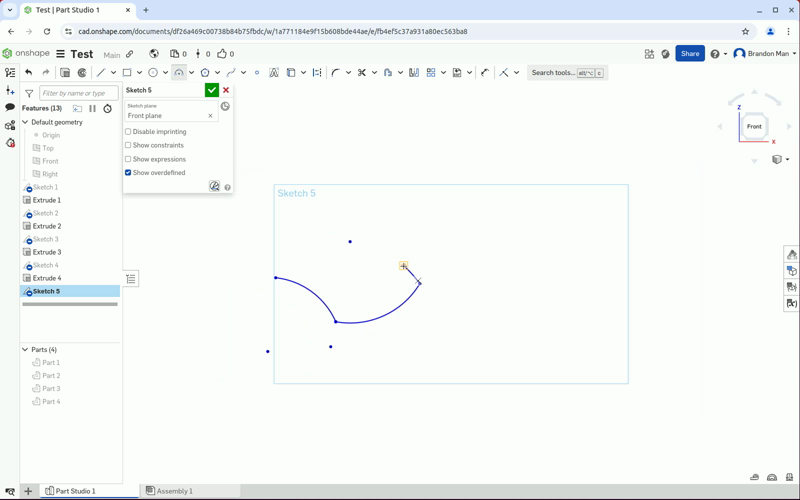
scroll(-6)
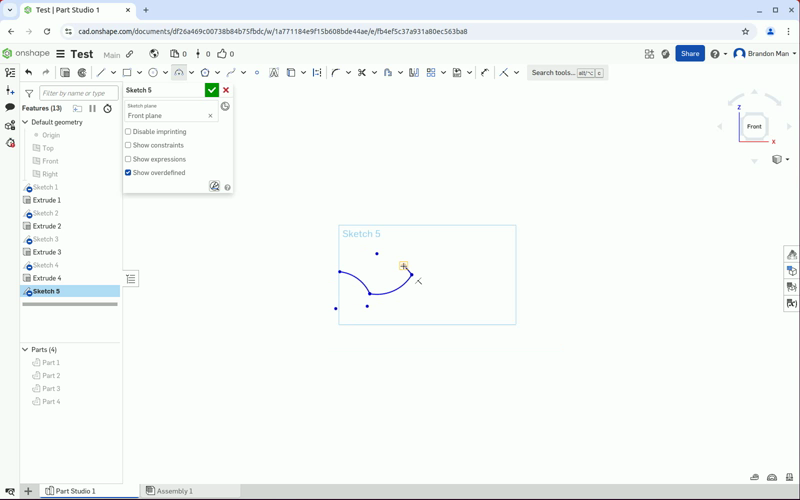
scroll(-6)
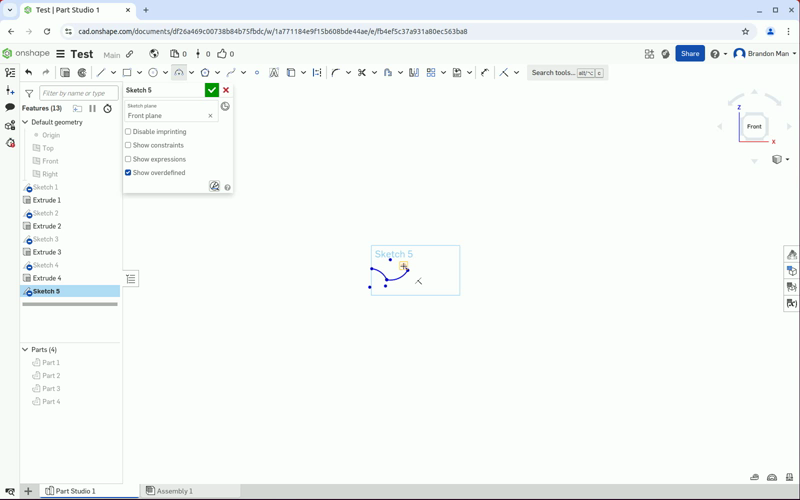
key_down(shift)
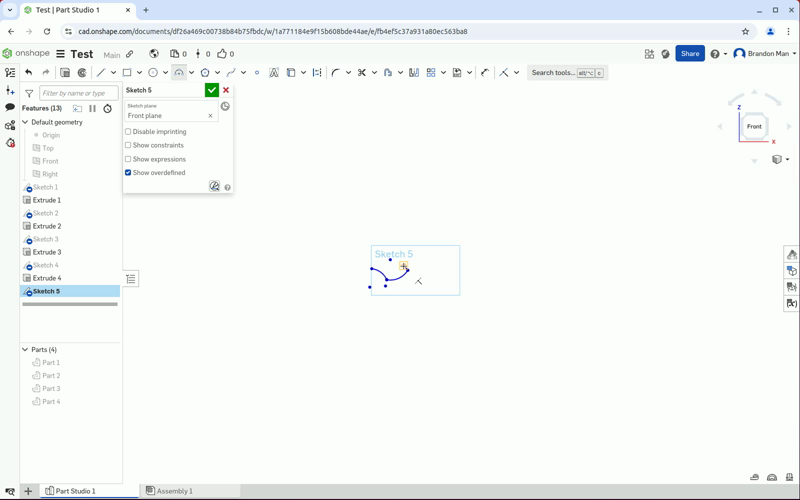
mouse_move(378, 270)
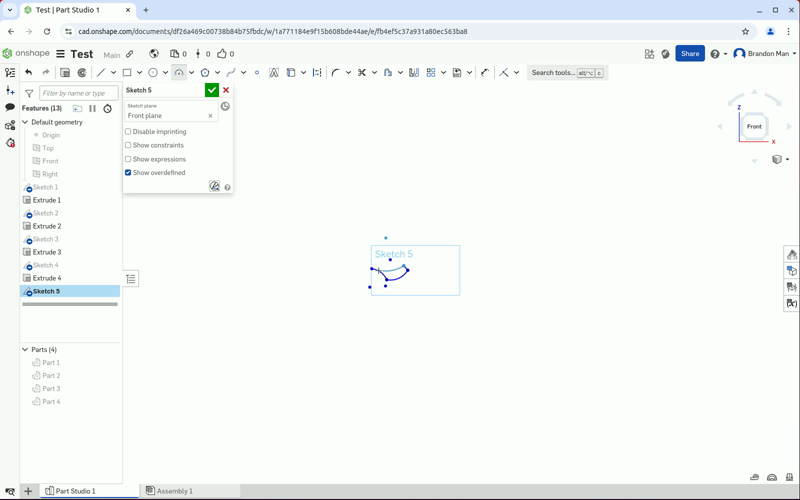
scroll(6)
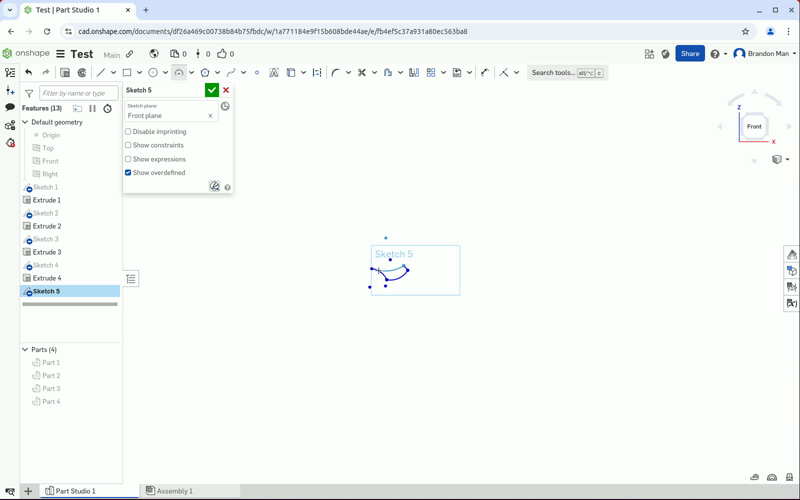
scroll(6)
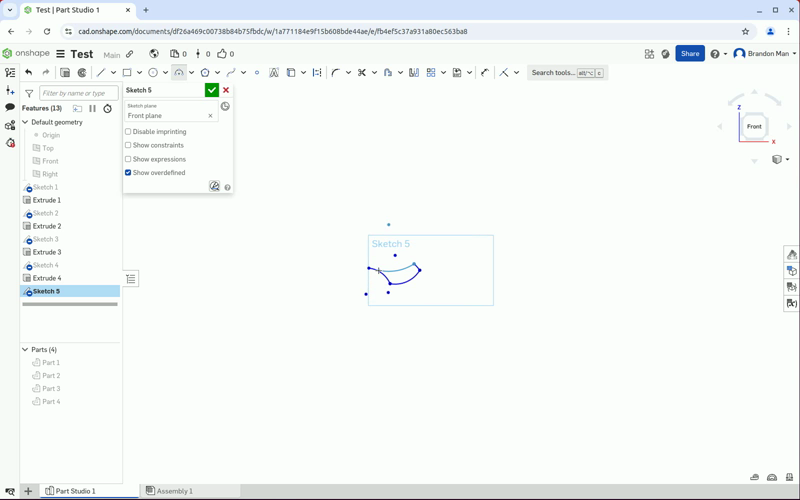
scroll(6)
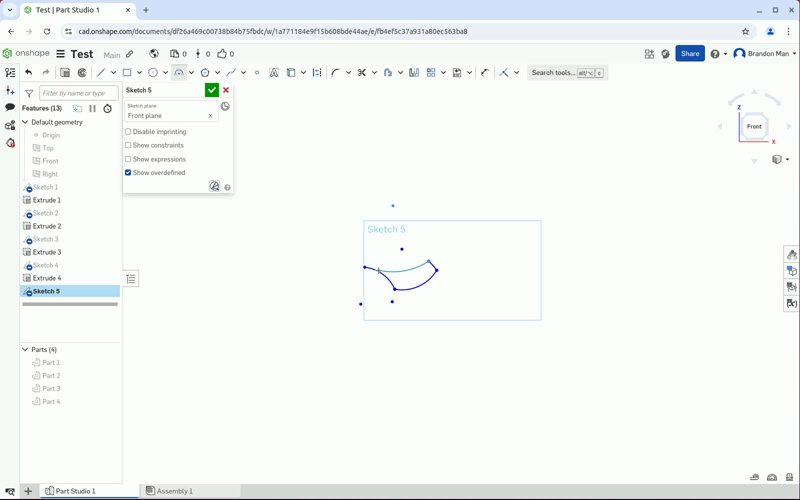
scroll(6)
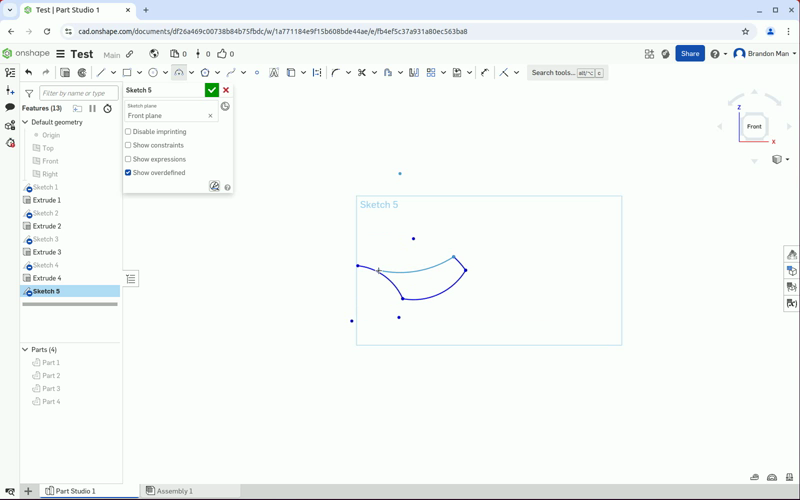
scroll(6)
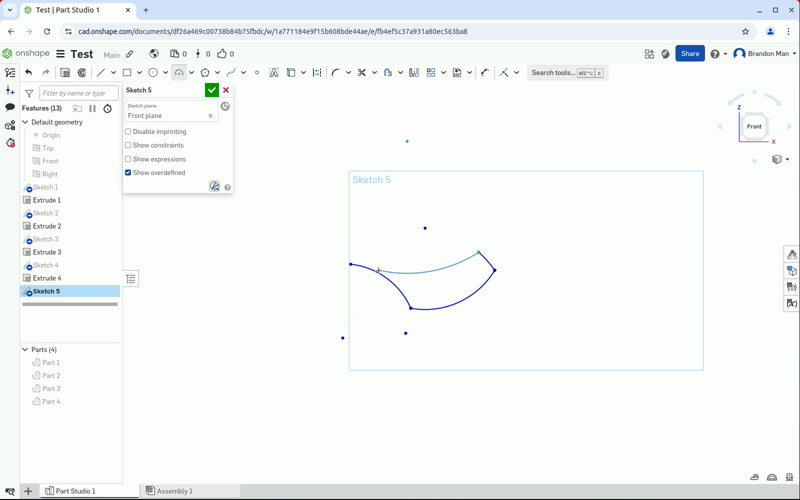
scroll(6)
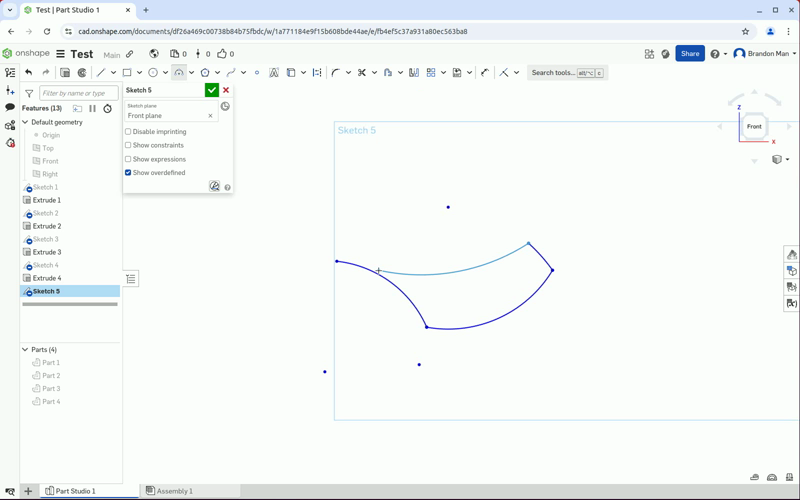
scroll(6)
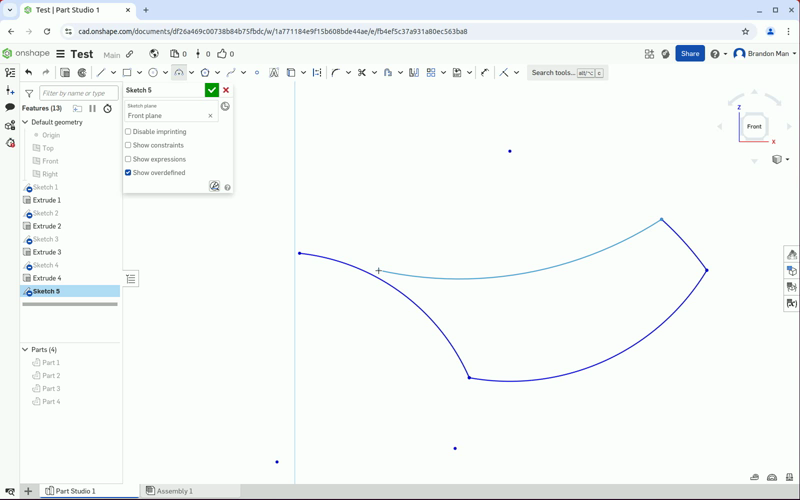
click(378, 270)
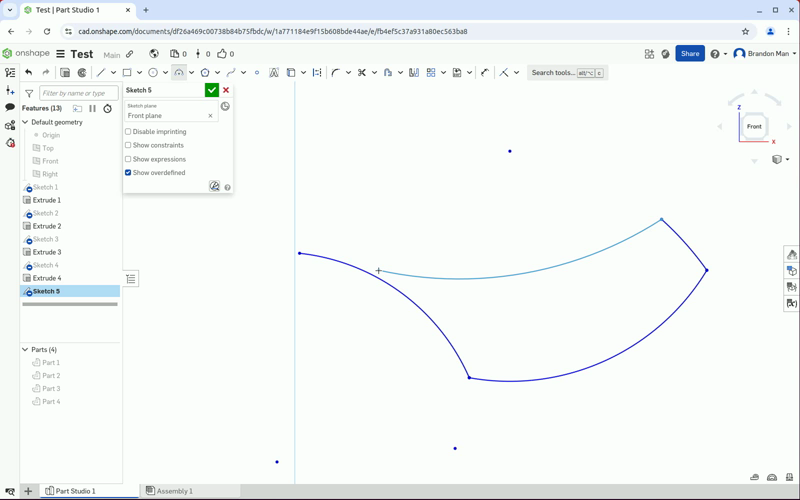
scroll(-6)
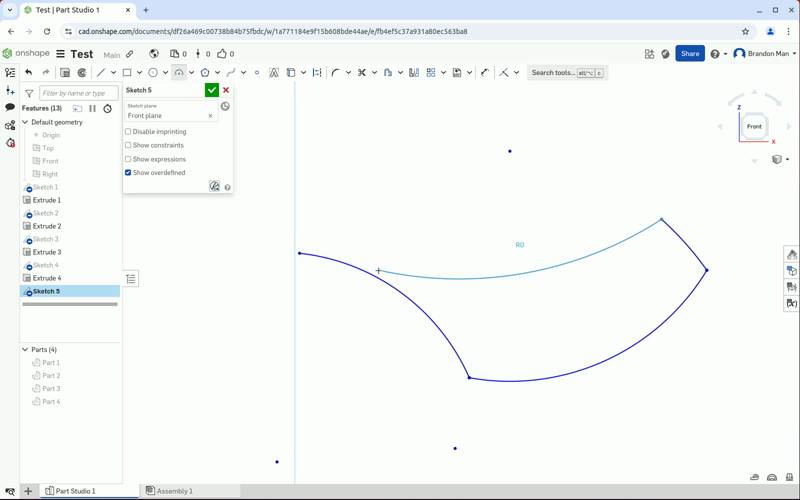
scroll(-6)
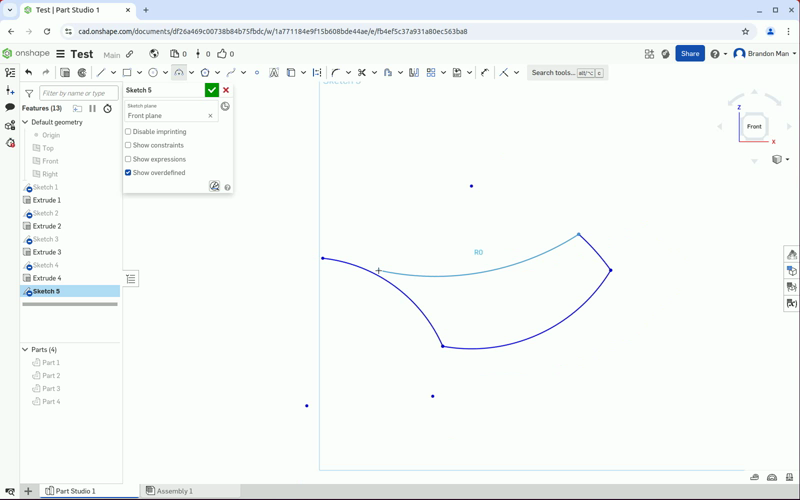
scroll(-6)
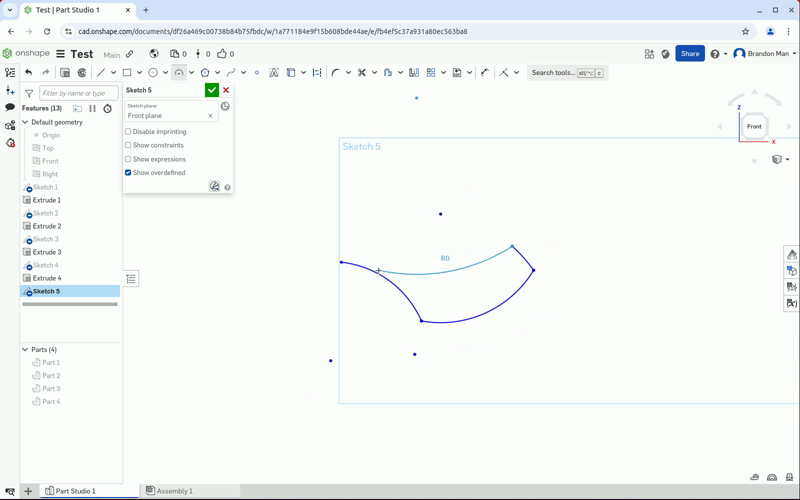
scroll(-6)
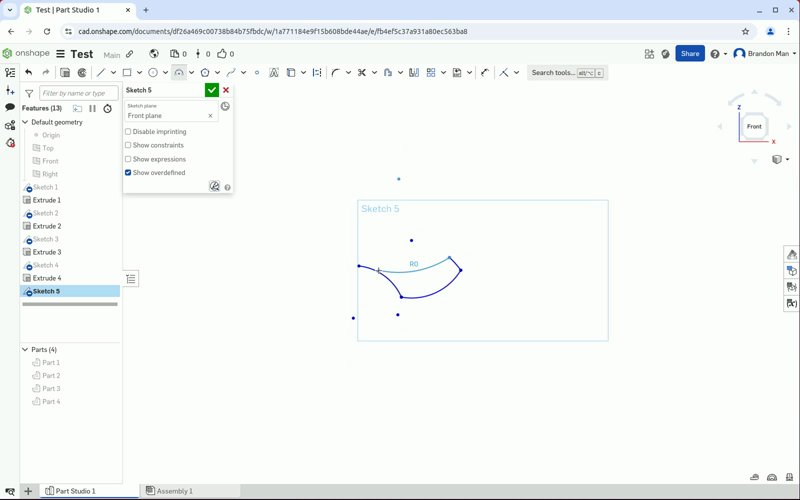
scroll(-6)
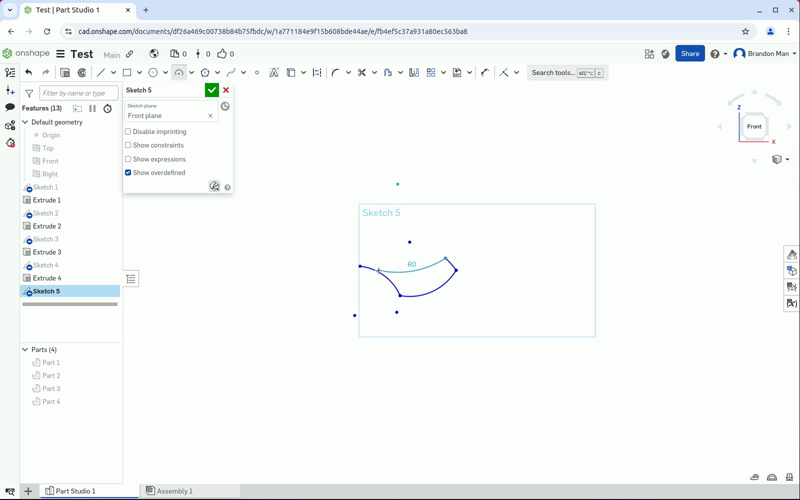
scroll(-6)
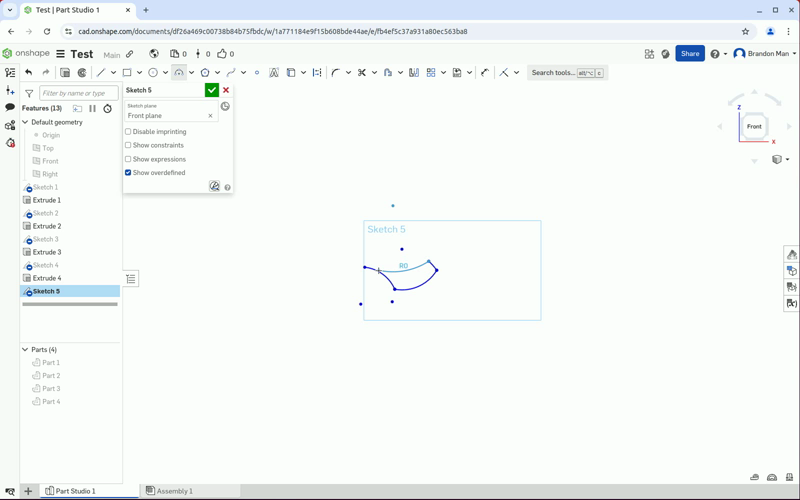
scroll(-6)
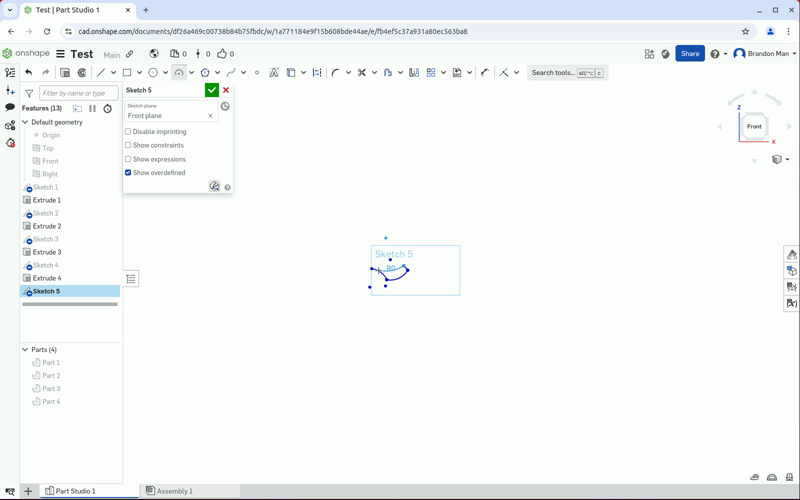
mouse_move(392, 275)
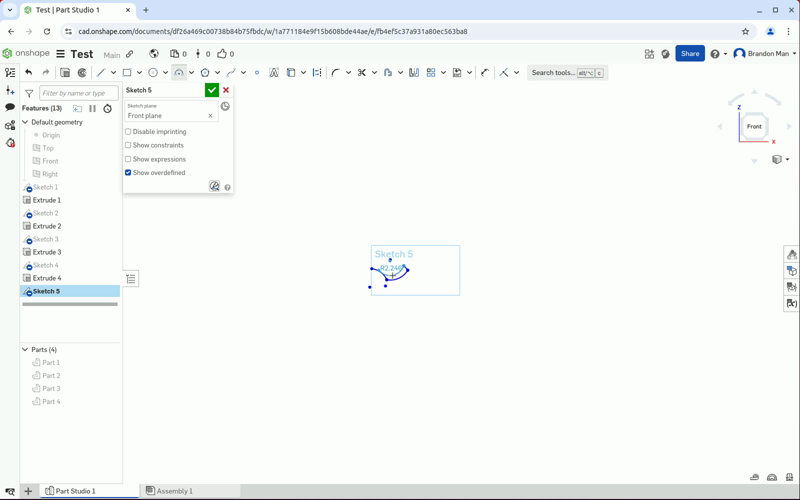
click(392, 275)
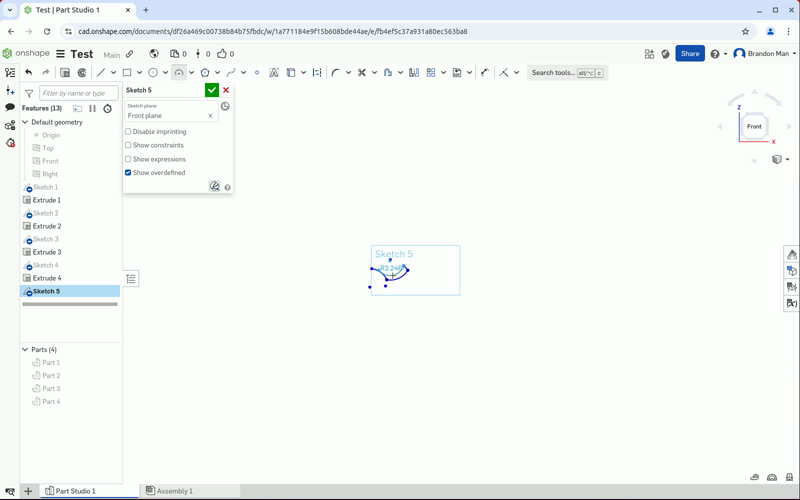
key_up(shift)
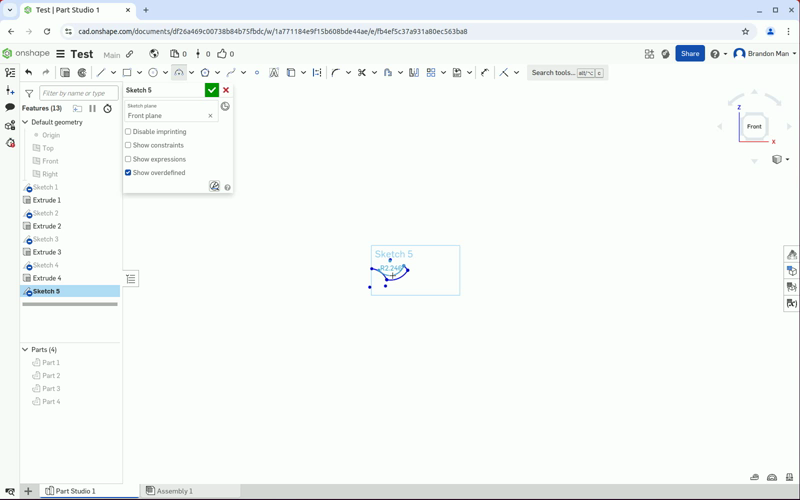
mouse_move(378, 270)
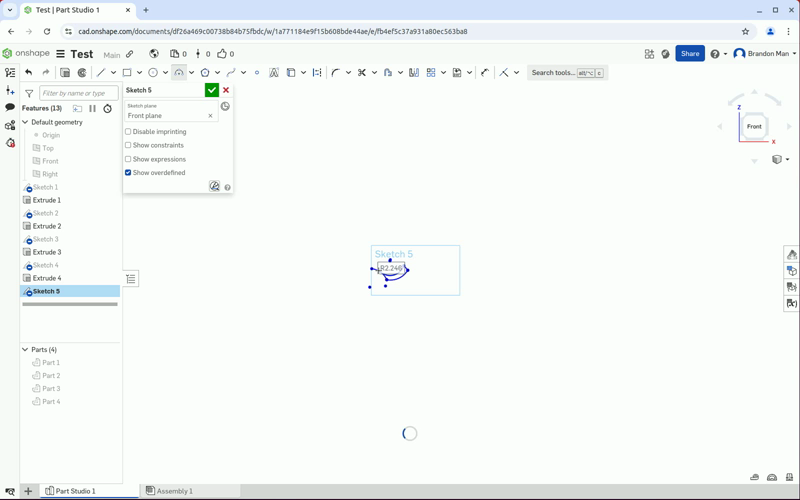
scroll(6)
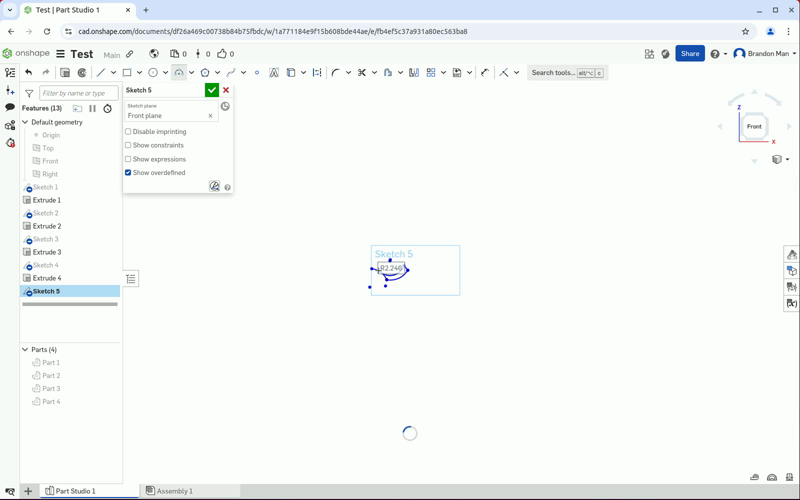
scroll(6)
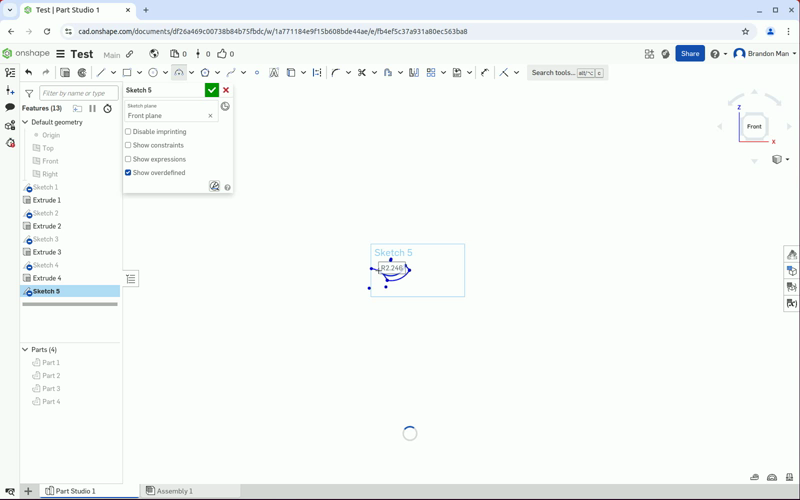
scroll(6)
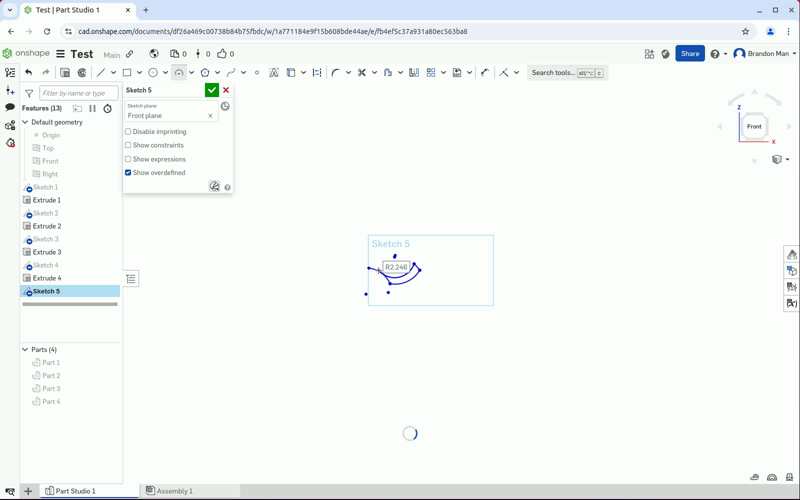
scroll(6)
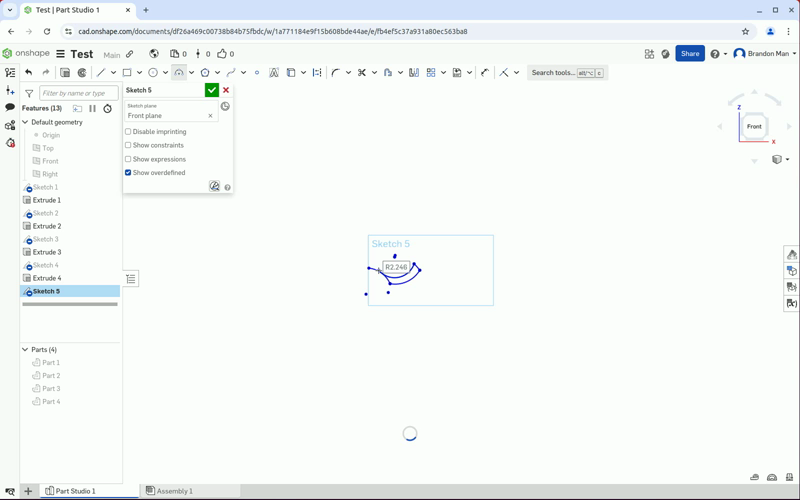
scroll(6)
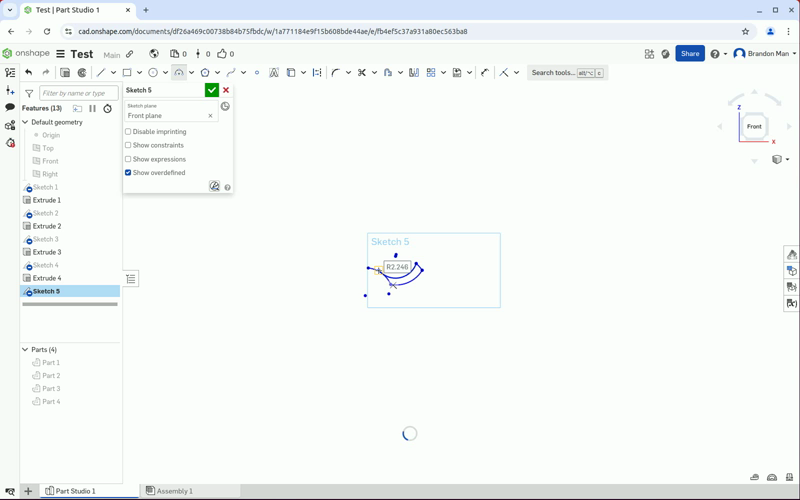
scroll(6)
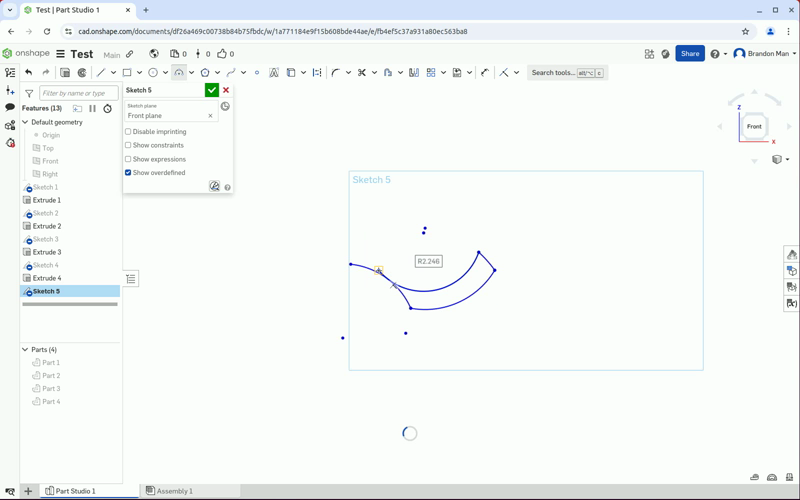
scroll(6)
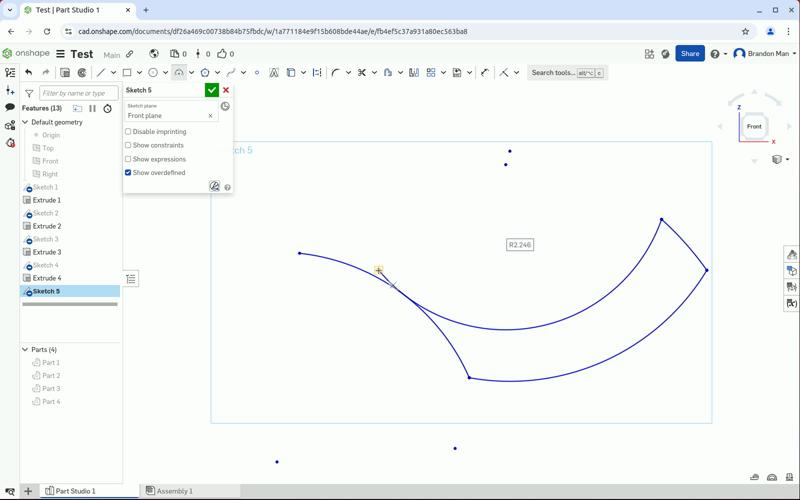
click(378, 270)
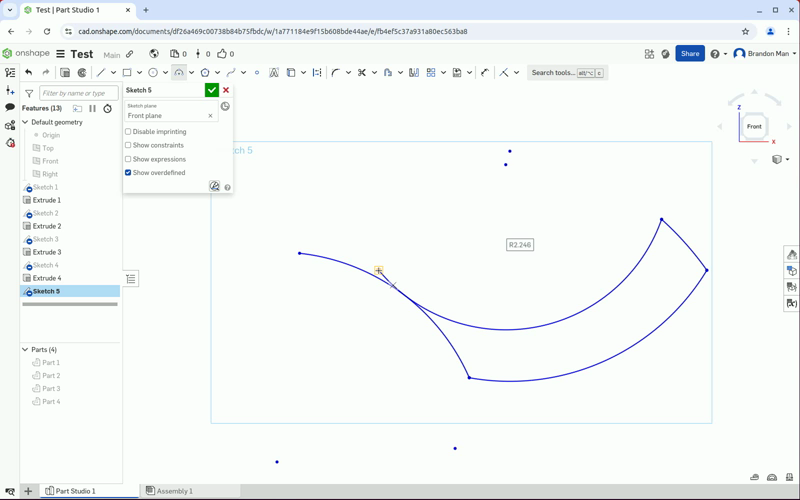
scroll(-6)
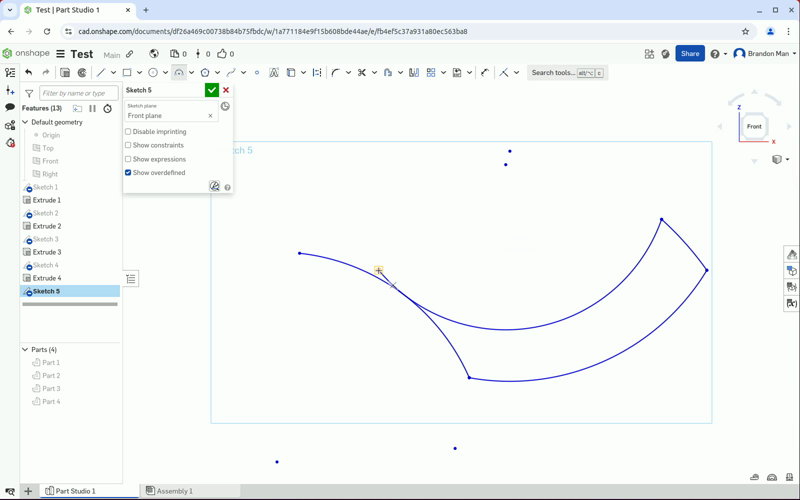
scroll(-6)
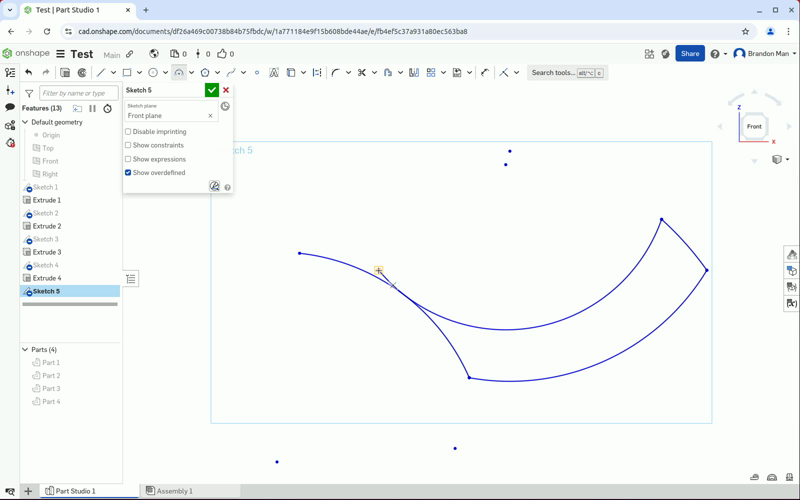
scroll(-6)
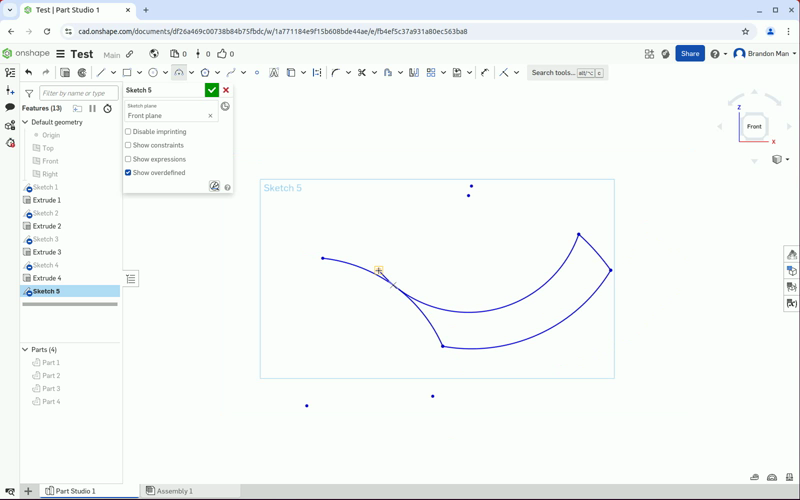
scroll(-6)
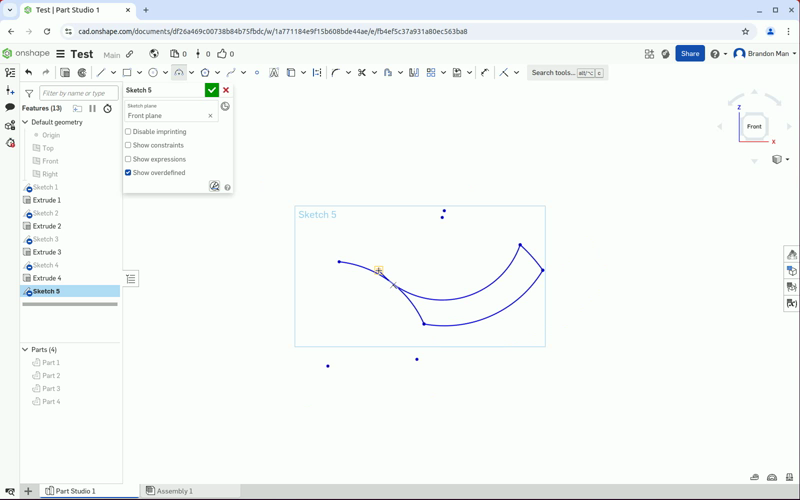
scroll(-6)
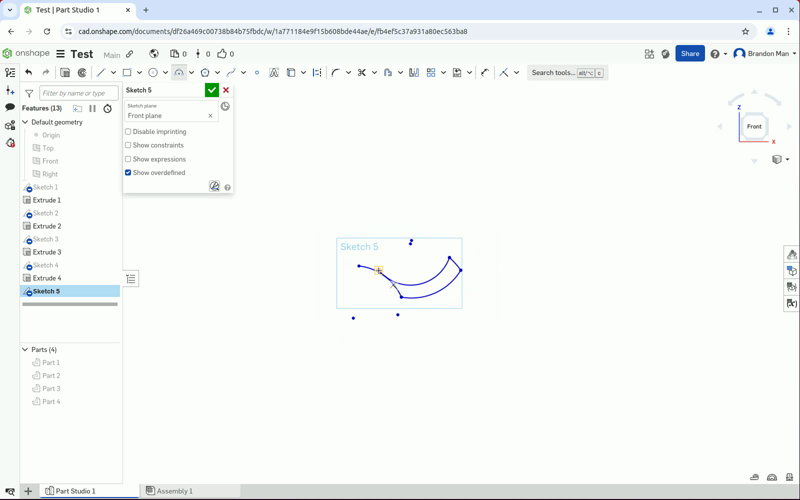
scroll(-6)
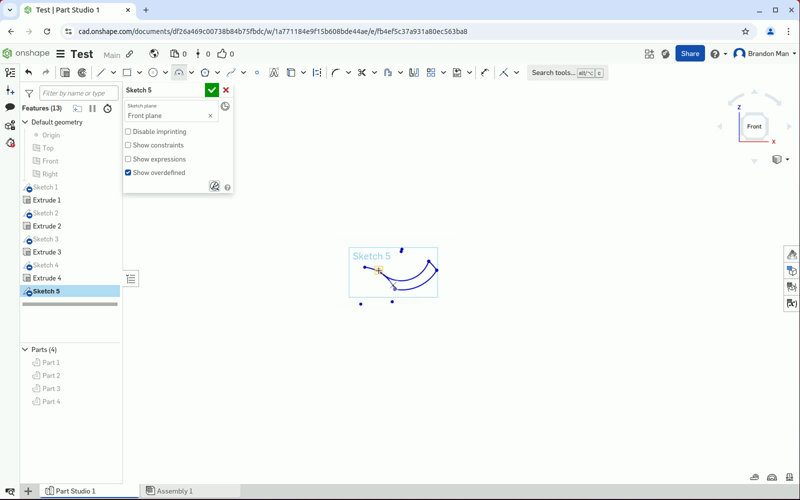
scroll(-6)
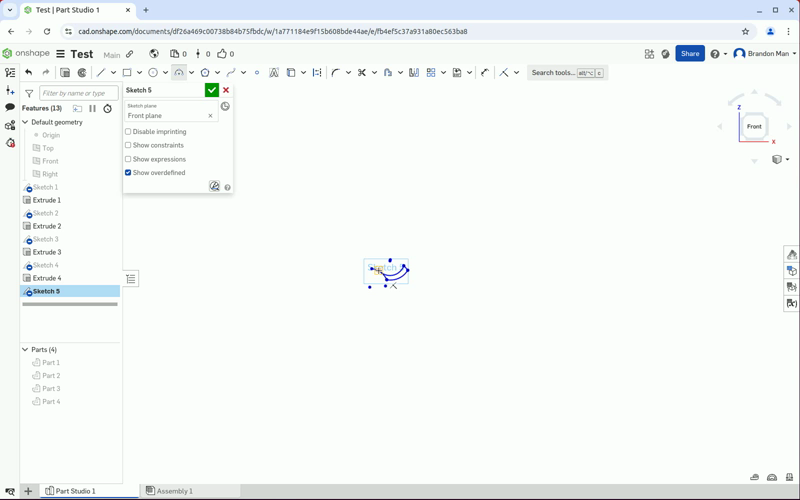
key_down(shift)
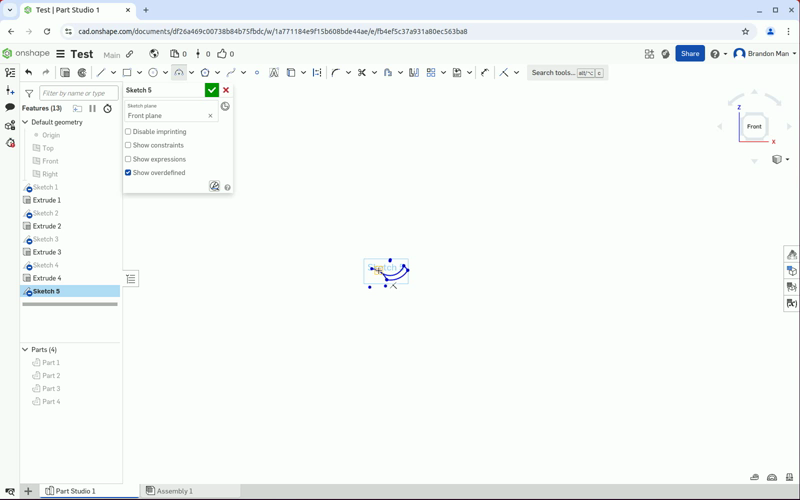
mouse_move(377, 268)
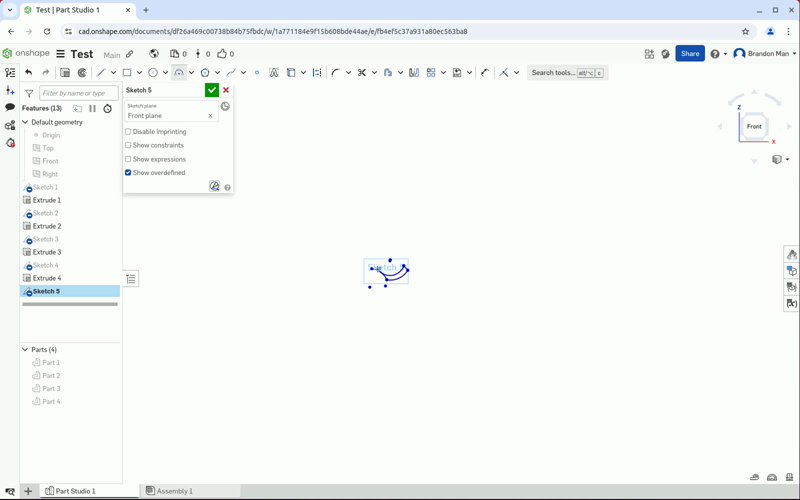
scroll(6)
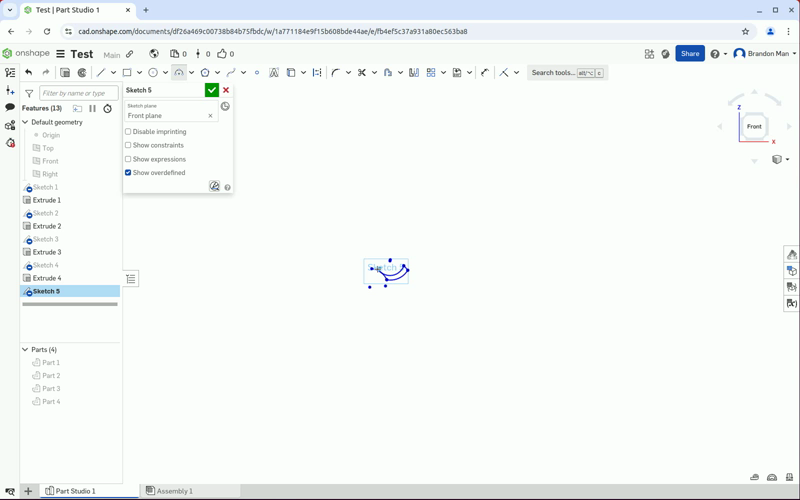
scroll(6)
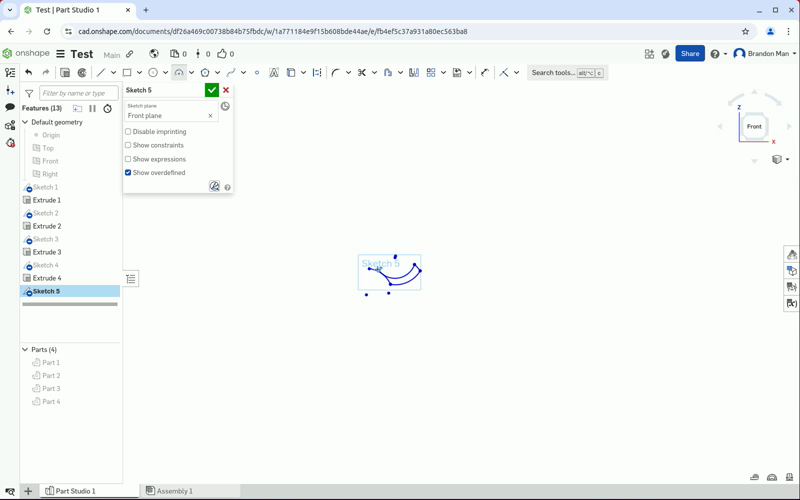
scroll(6)
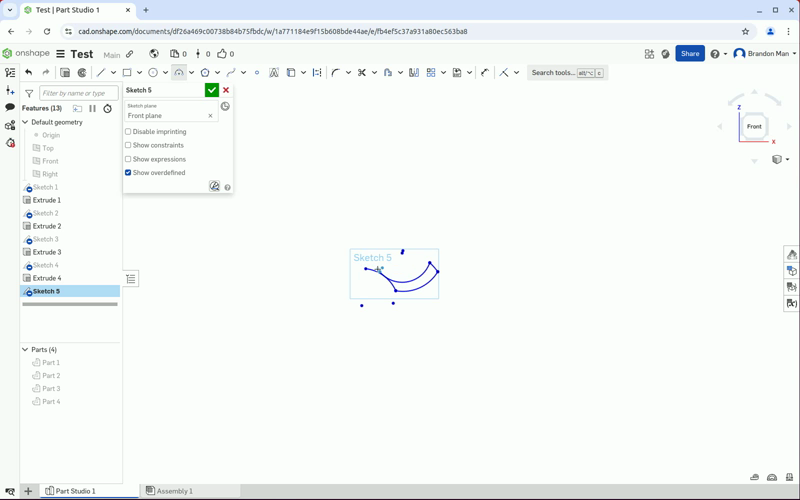
scroll(6)
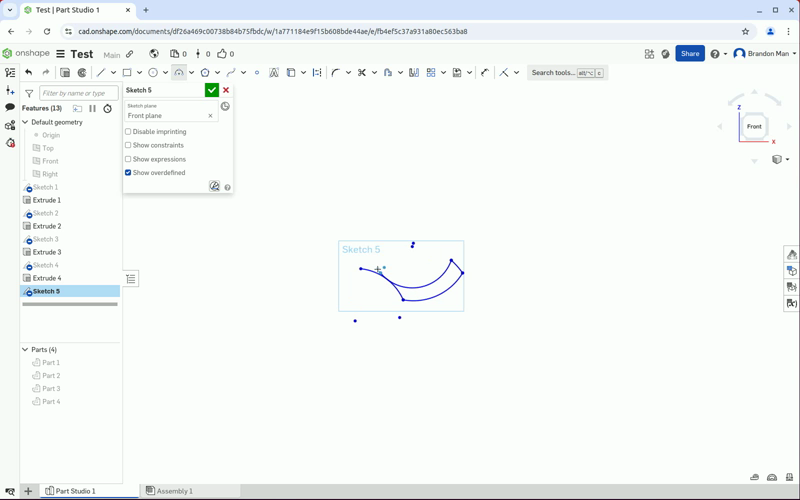
scroll(6)
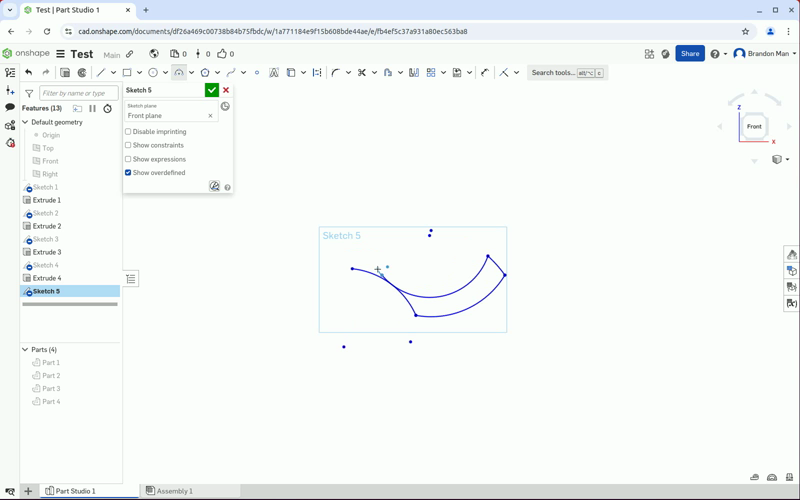
scroll(6)
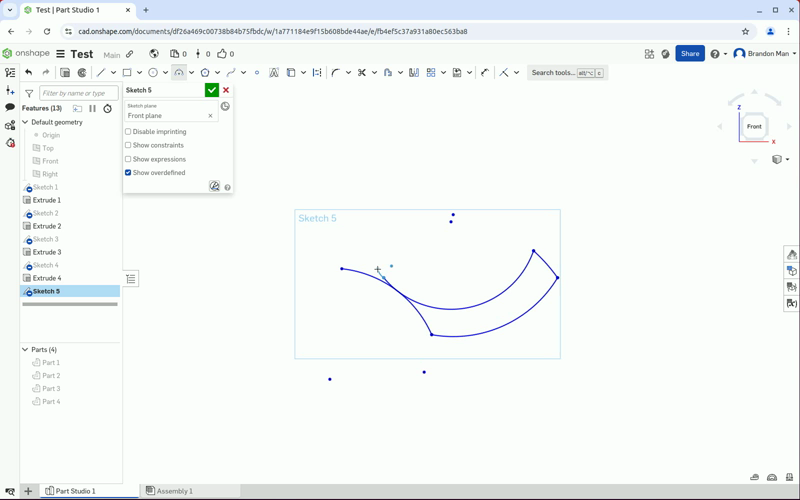
scroll(6)
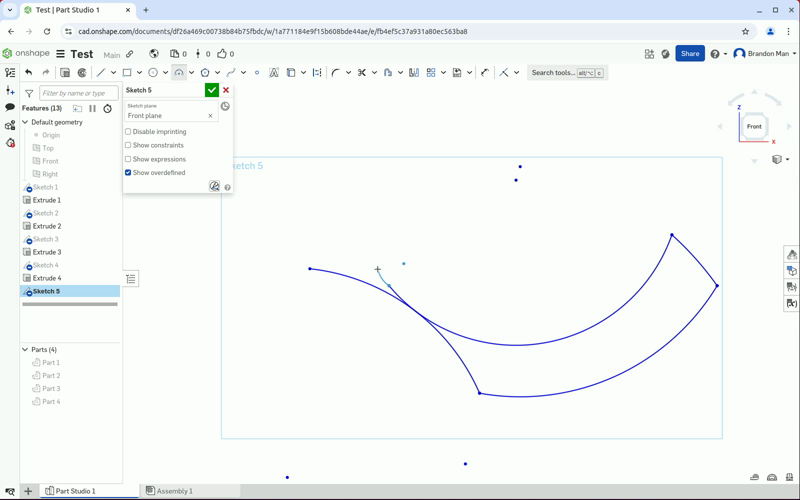
click(377, 268)
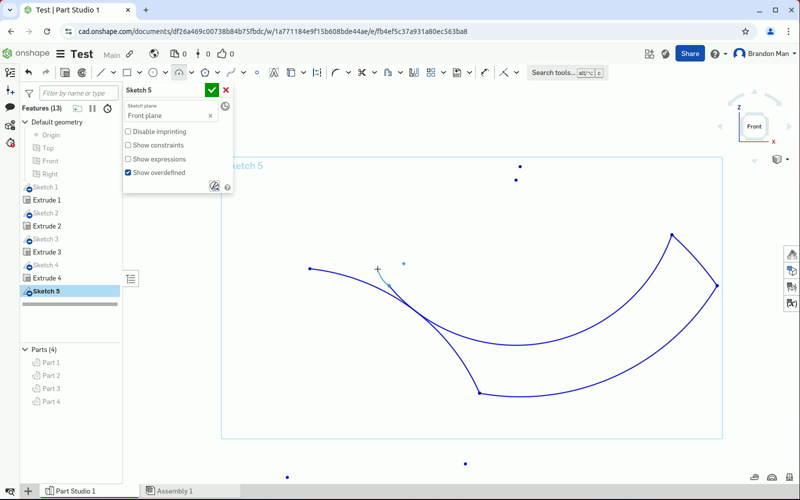
scroll(-6)
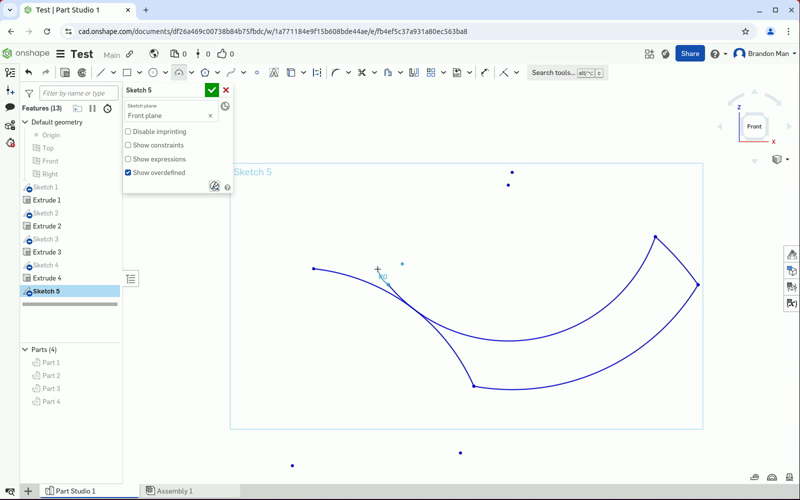
scroll(-6)
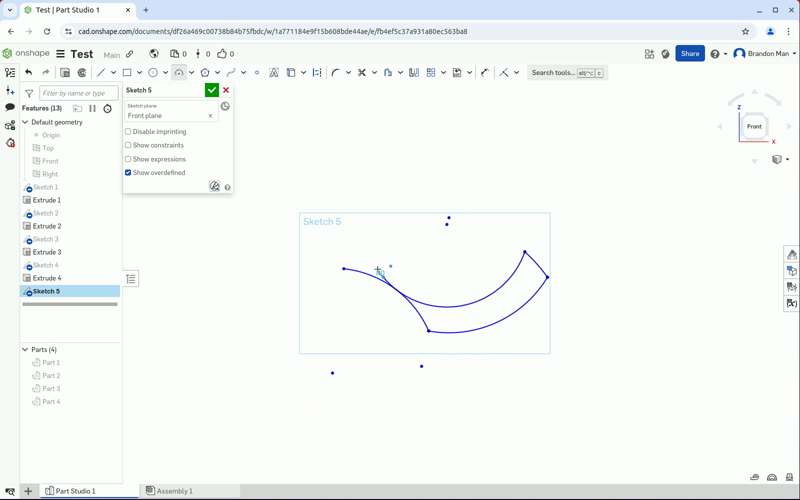
scroll(-6)
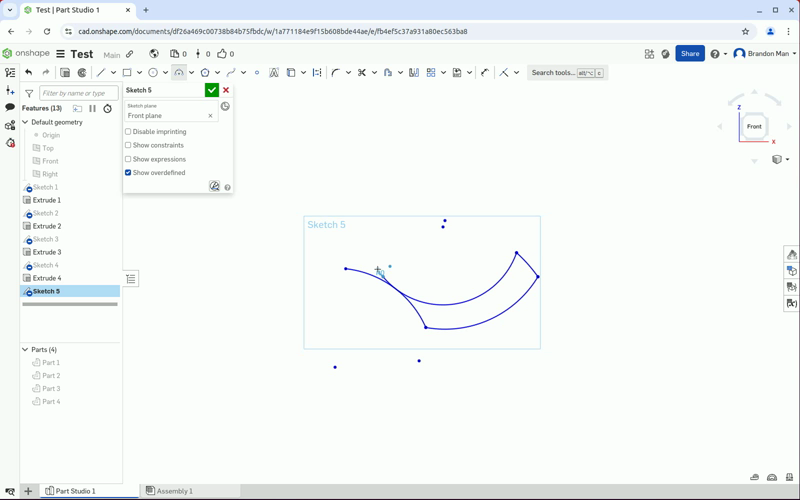
scroll(-6)
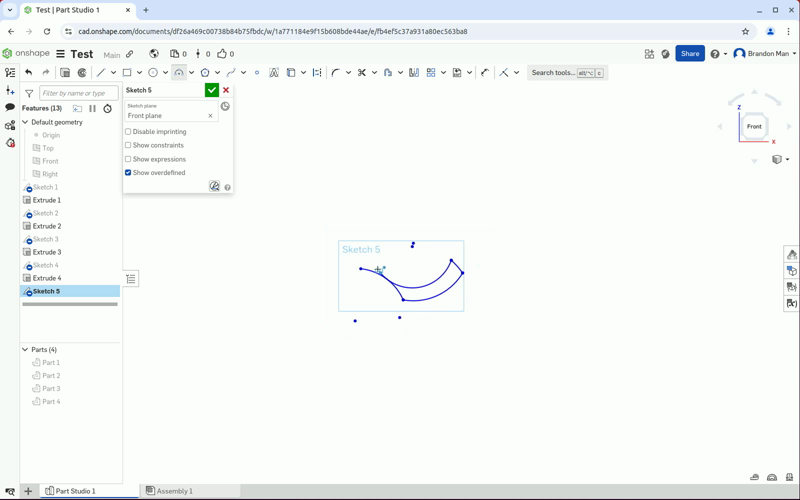
scroll(-6)
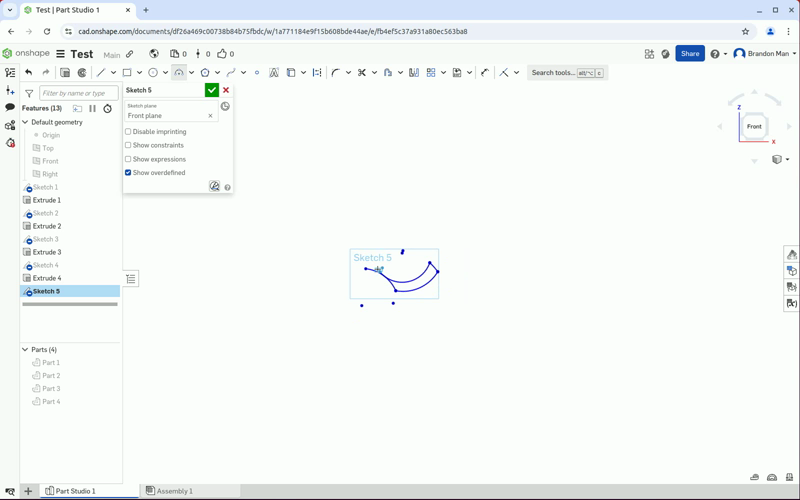
scroll(-6)
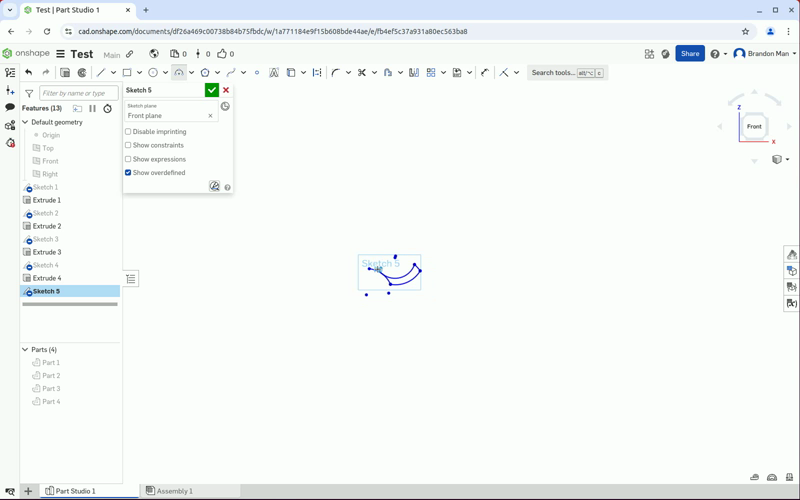
scroll(-6)
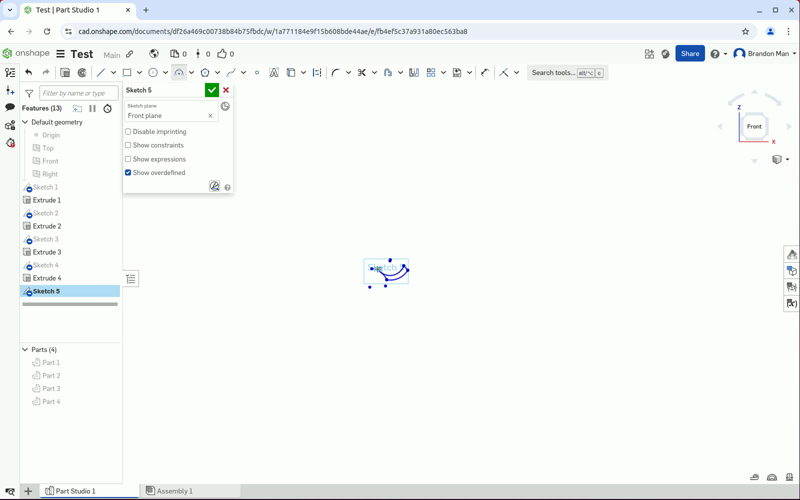
mouse_move(378, 269)
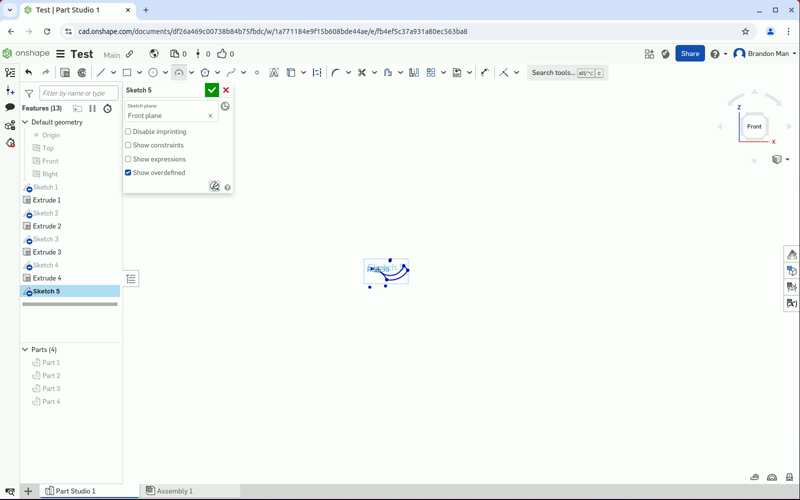
scroll(6)
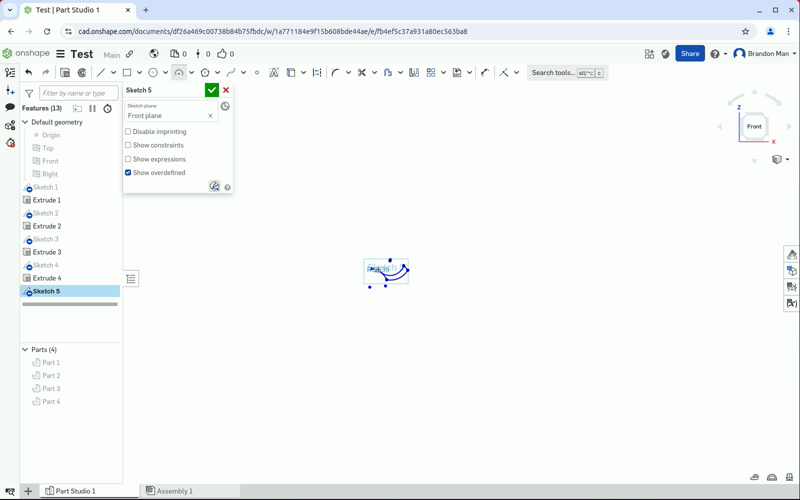
scroll(6)
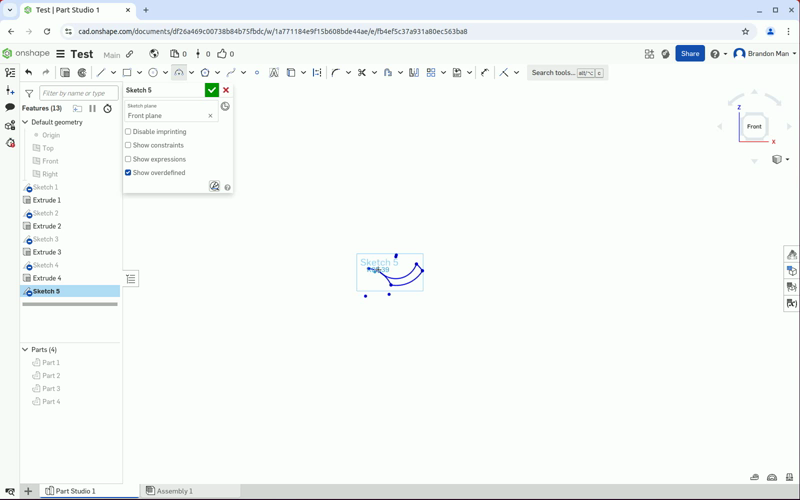
scroll(6)
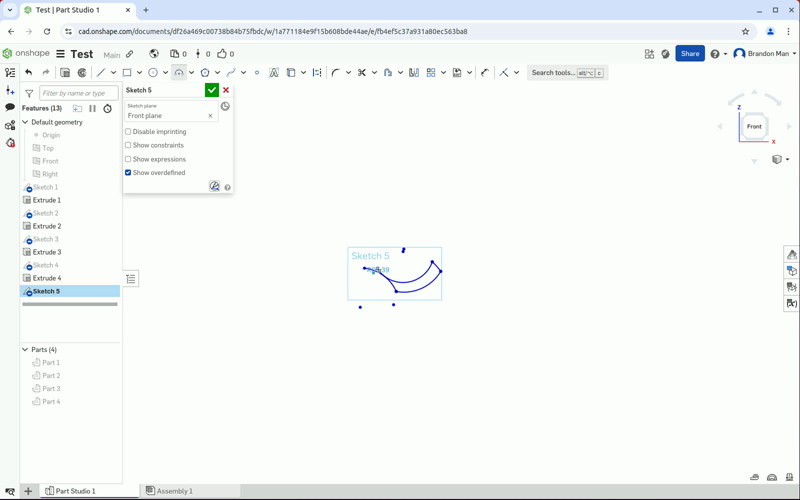
scroll(6)
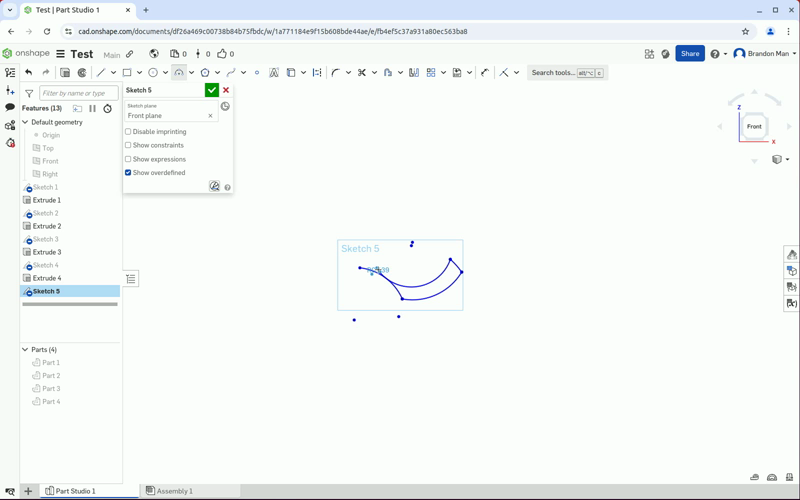
scroll(6)
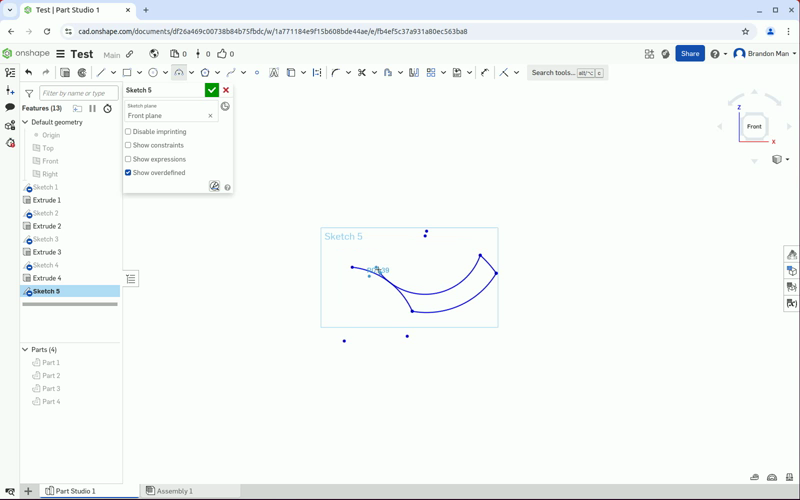
scroll(6)
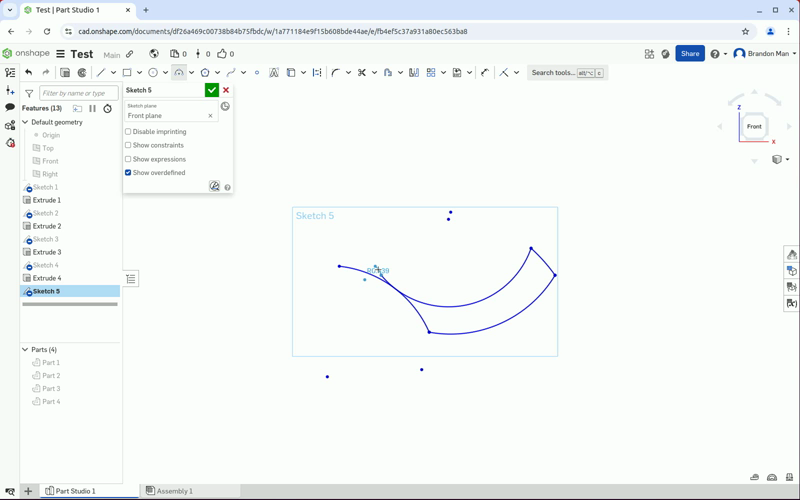
scroll(6)
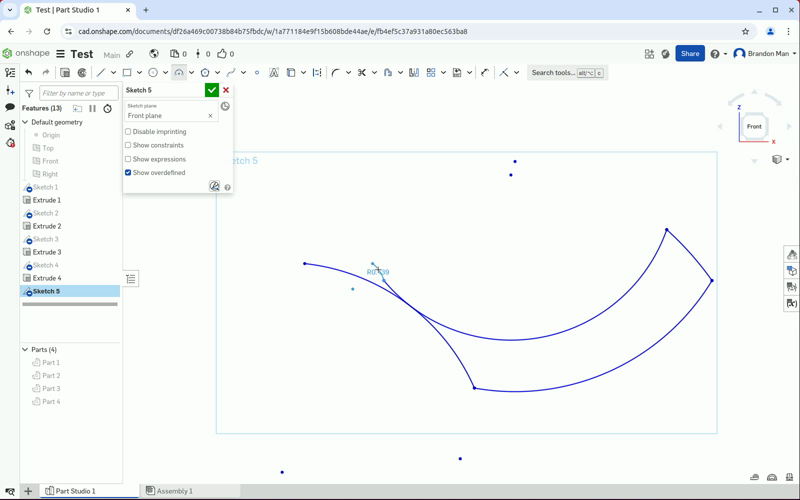
click(378, 269)
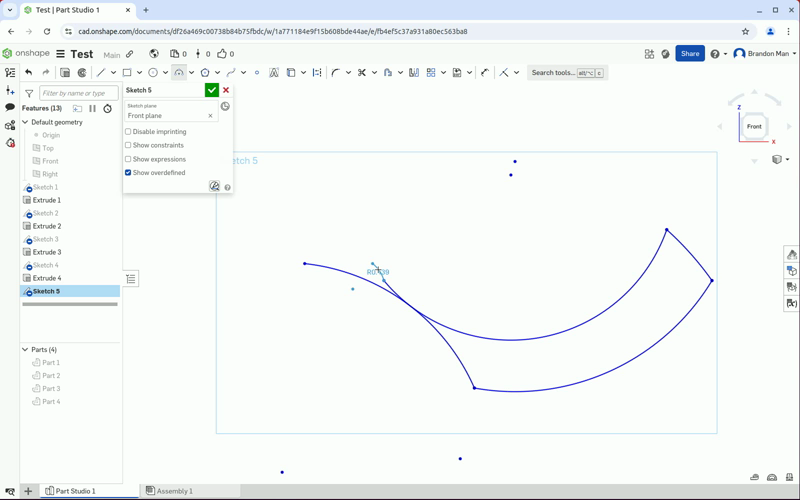
scroll(-6)
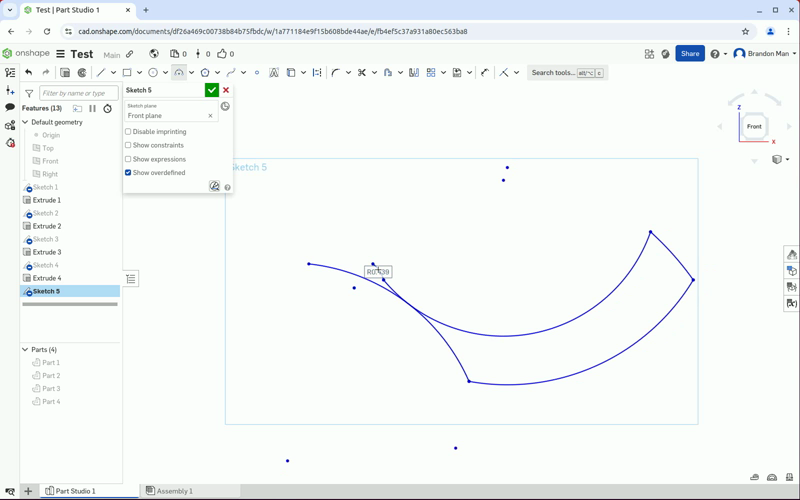
scroll(-6)
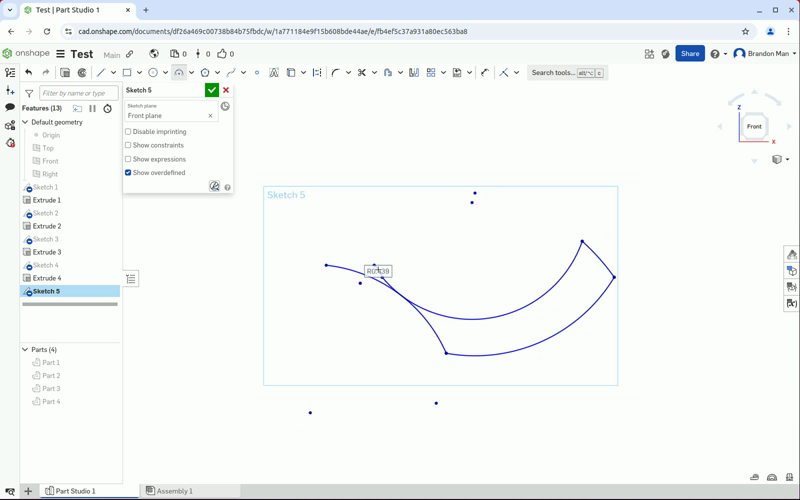
scroll(-6)
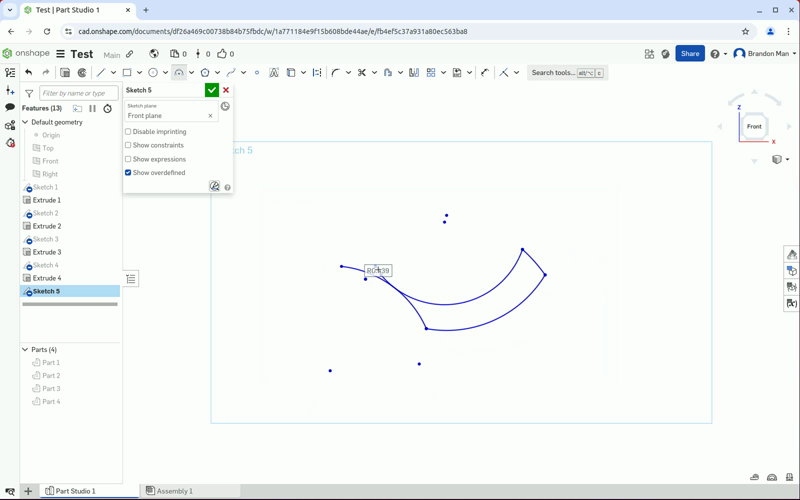
scroll(-6)
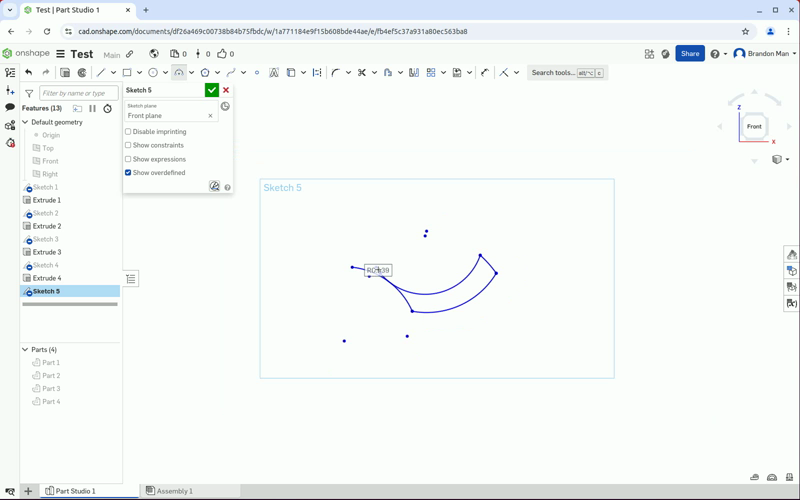
scroll(-6)
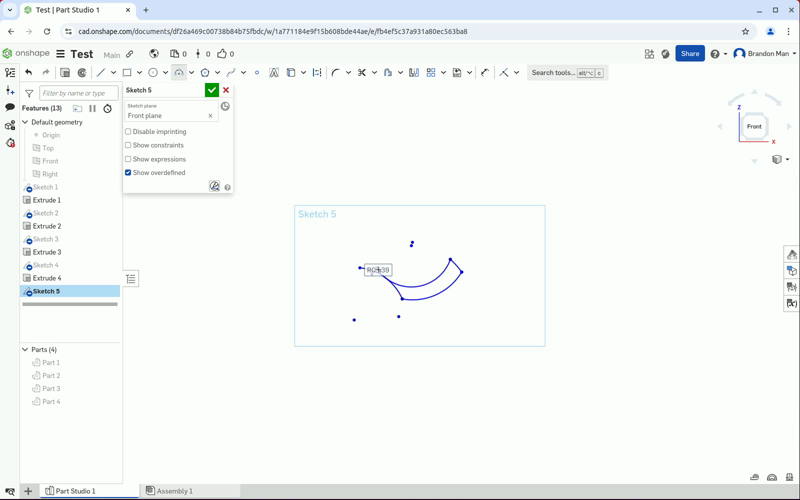
scroll(-6)
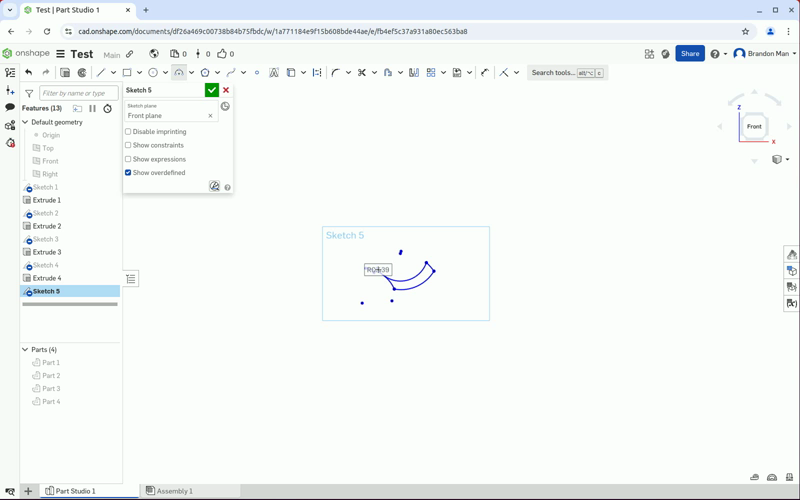
scroll(-6)
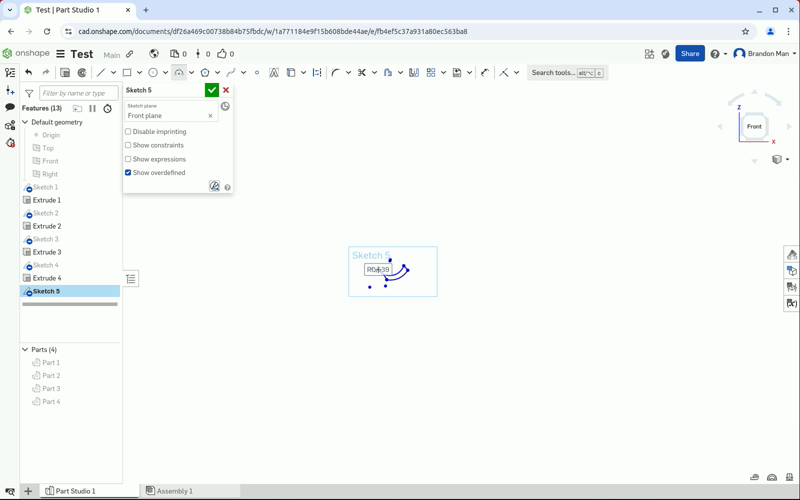
key_up(shift)
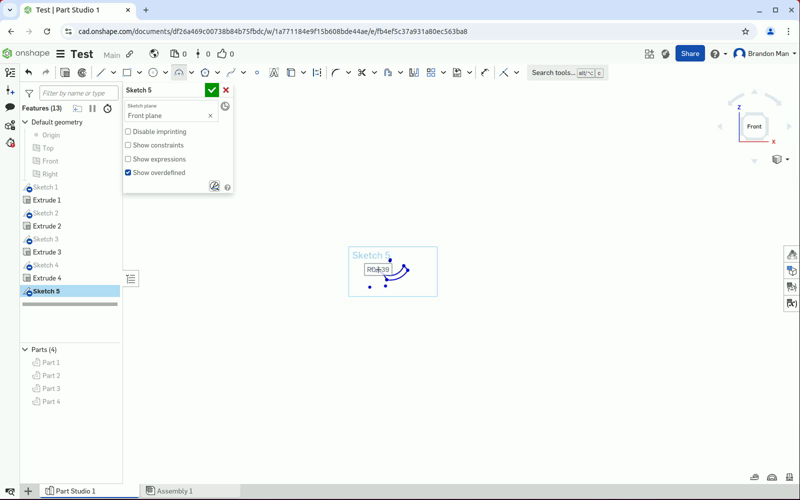
mouse_move(377, 268)
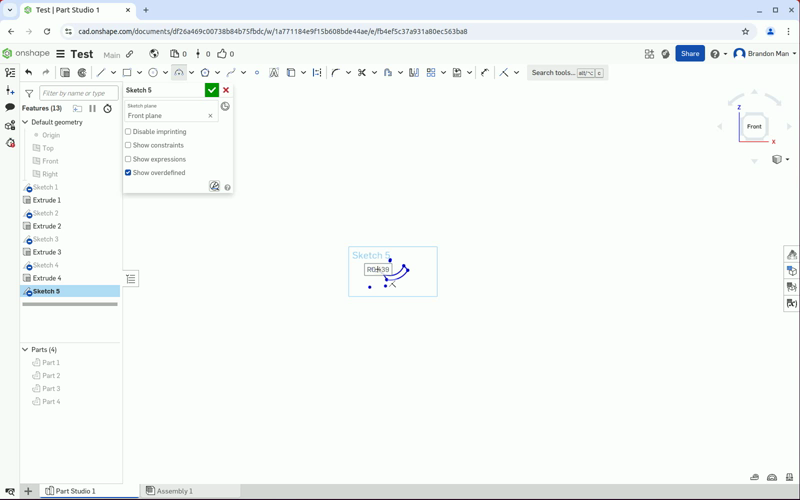
scroll(6)
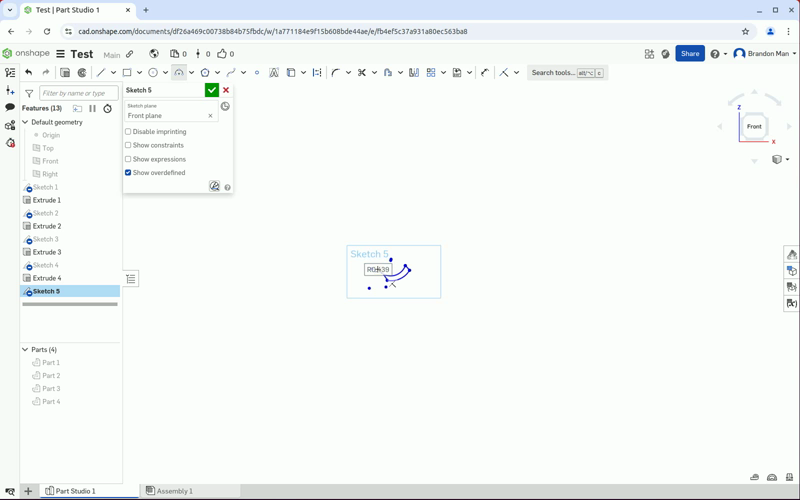
scroll(6)
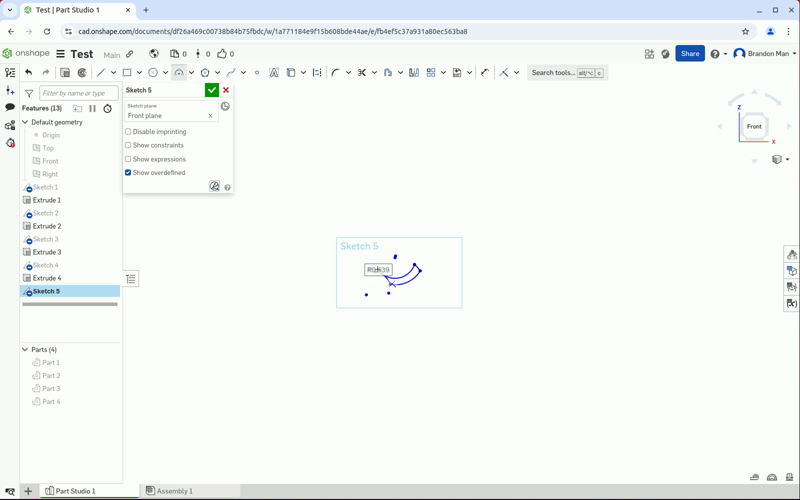
scroll(6)
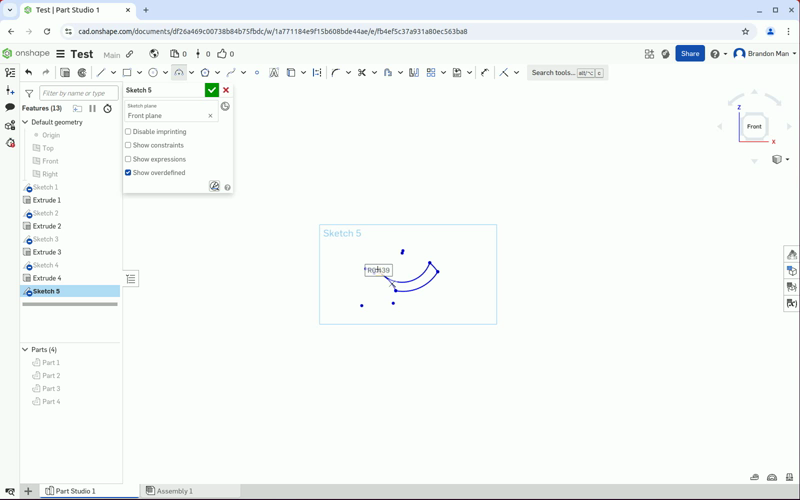
scroll(6)
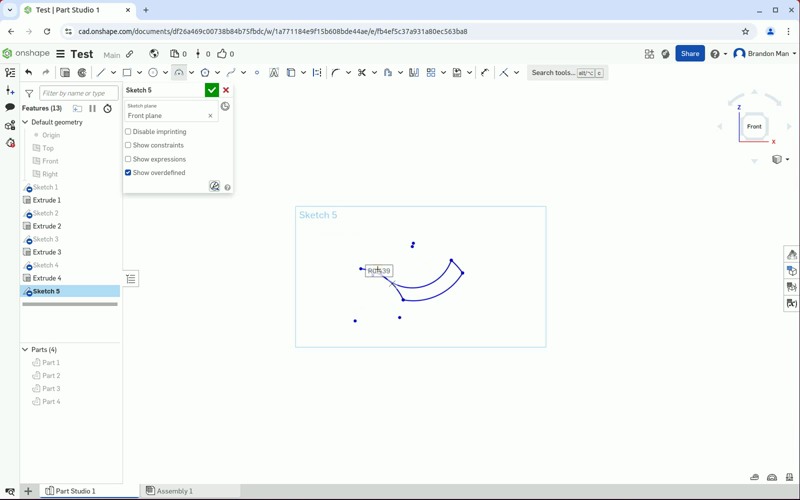
scroll(6)
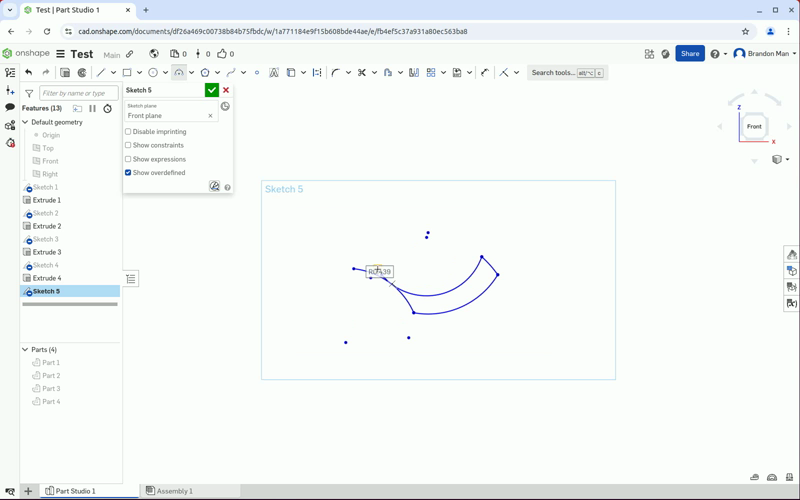
scroll(6)
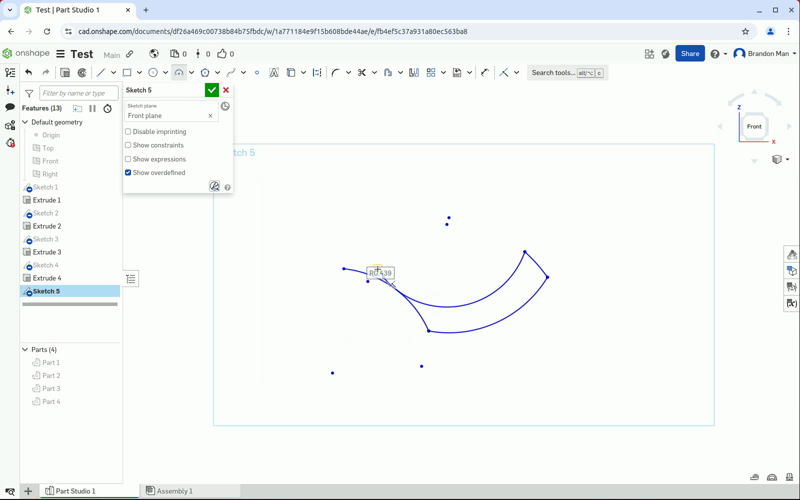
scroll(6)
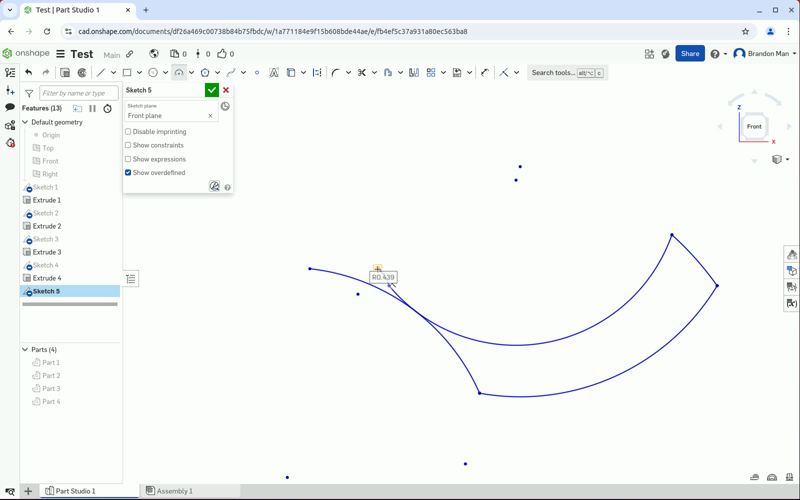
click(377, 268)
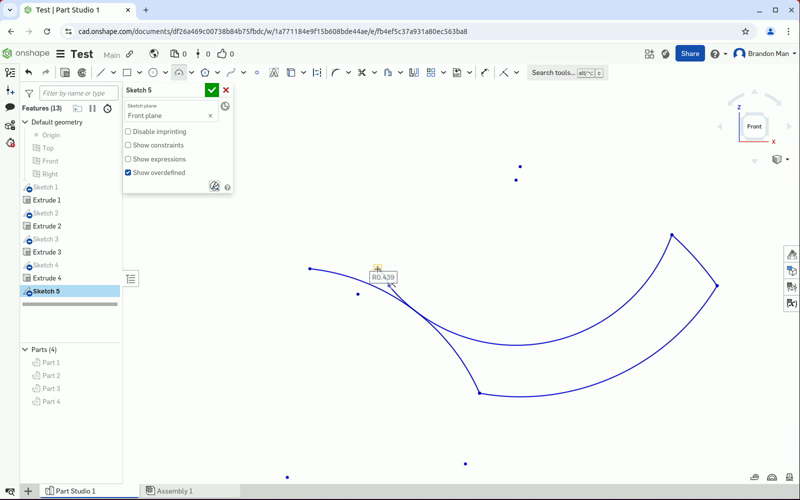
scroll(-6)
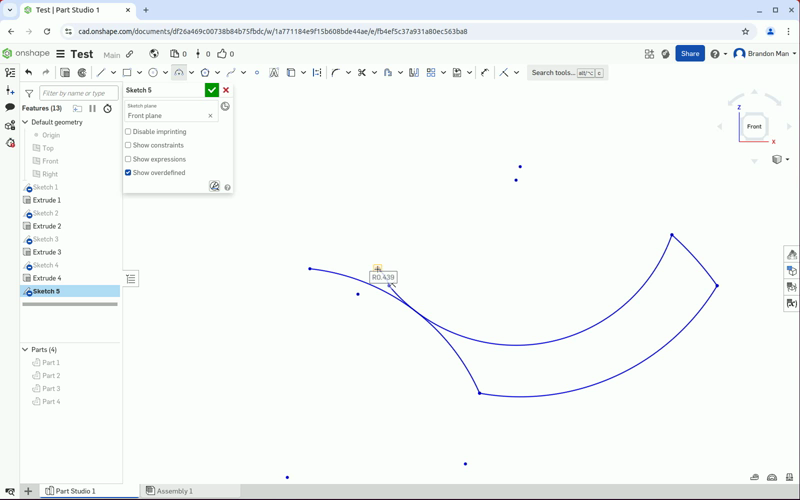
scroll(-6)
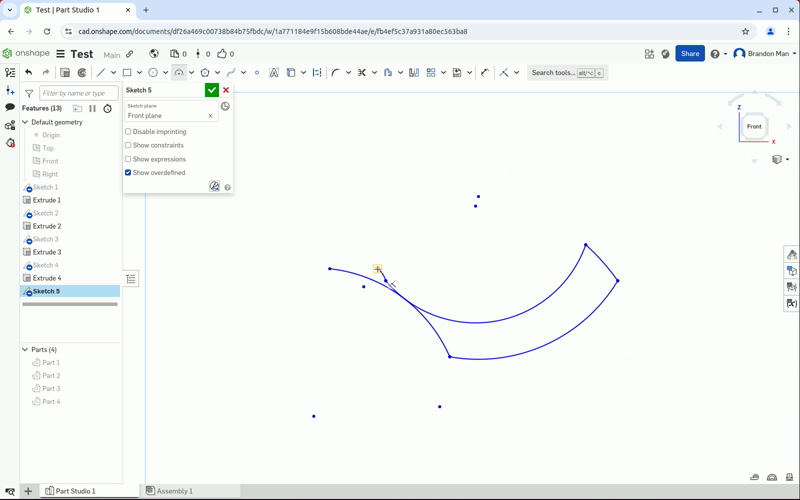
scroll(-6)
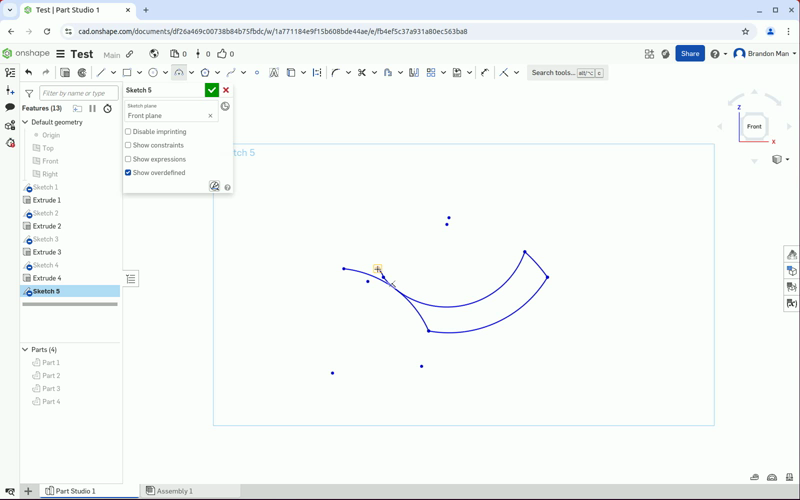
scroll(-6)
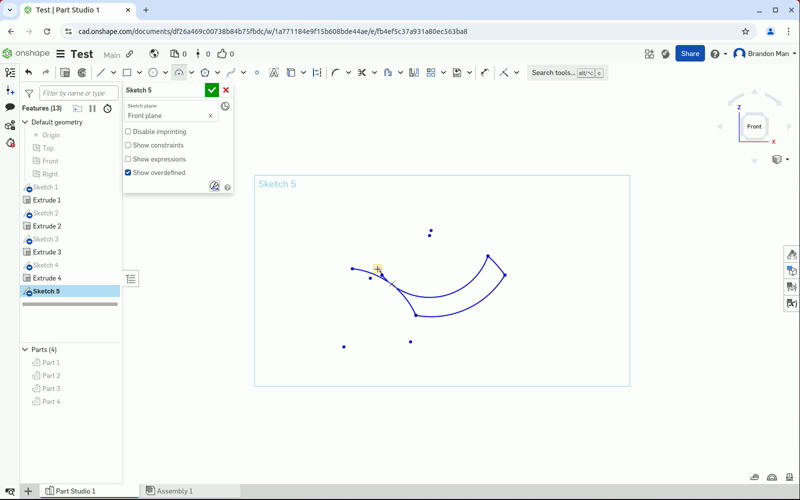
scroll(-6)
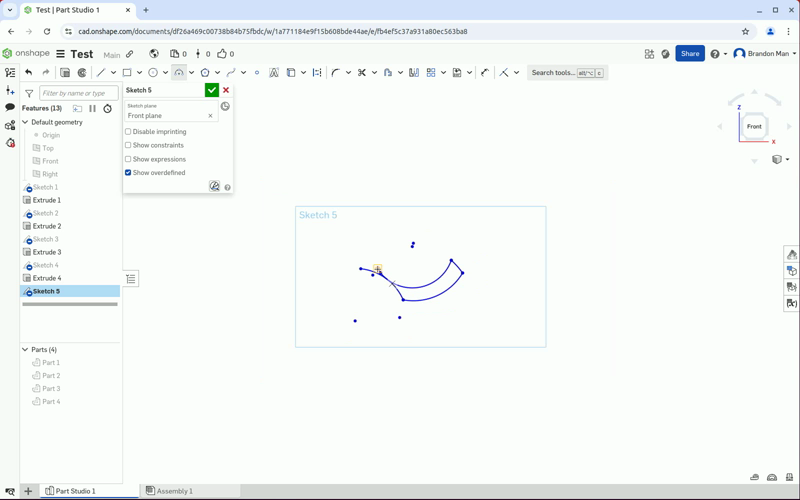
scroll(-6)
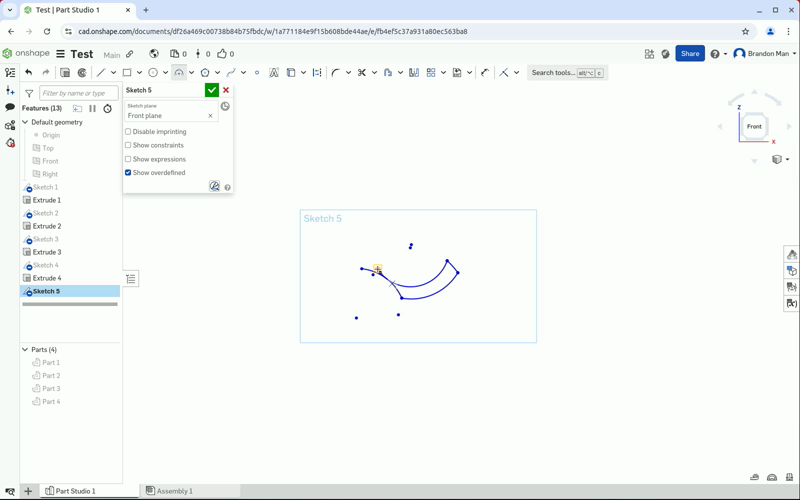
scroll(-6)
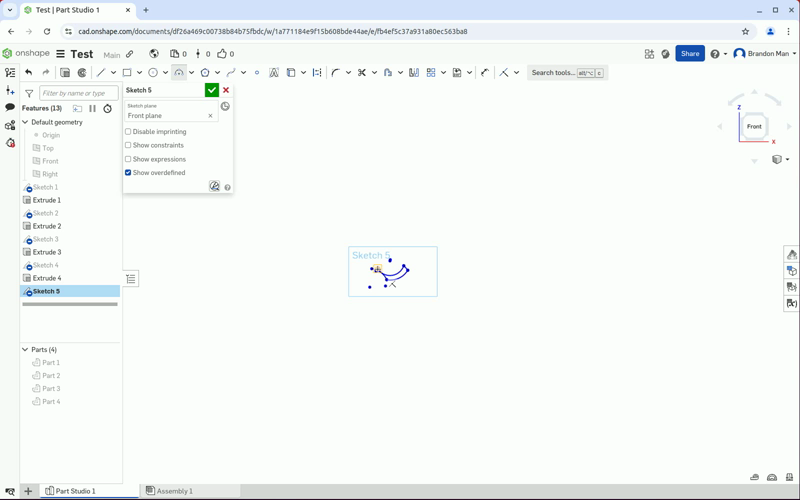
key_down(shift)
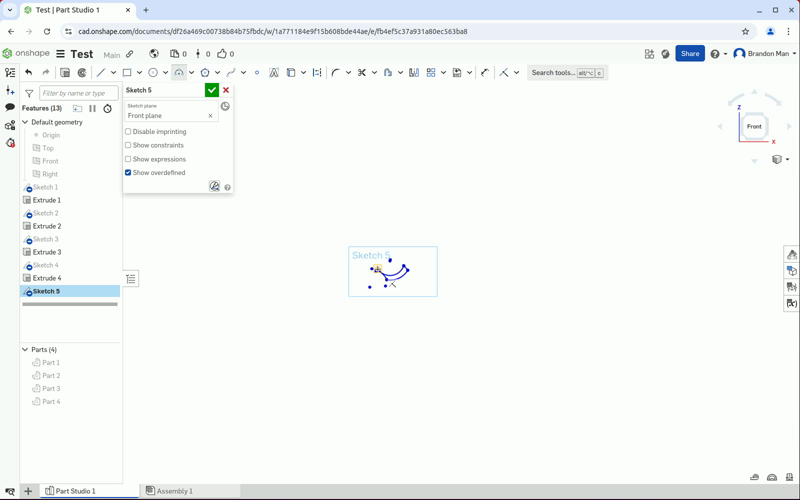
mouse_move(382, 249)
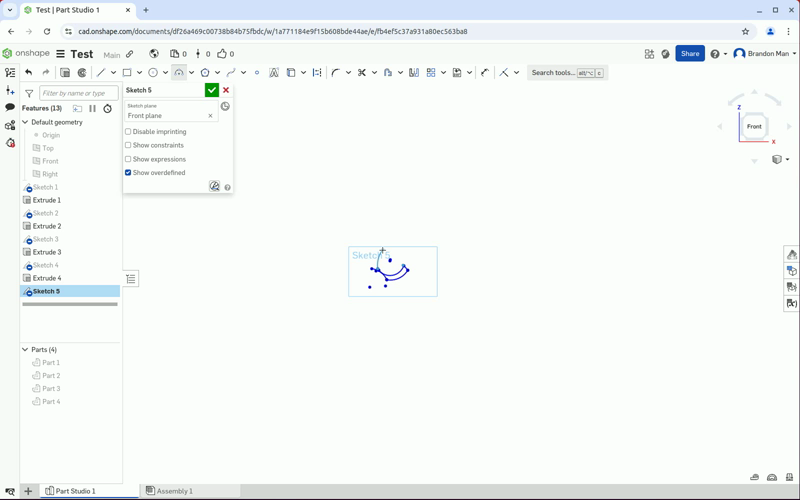
click(382, 249)
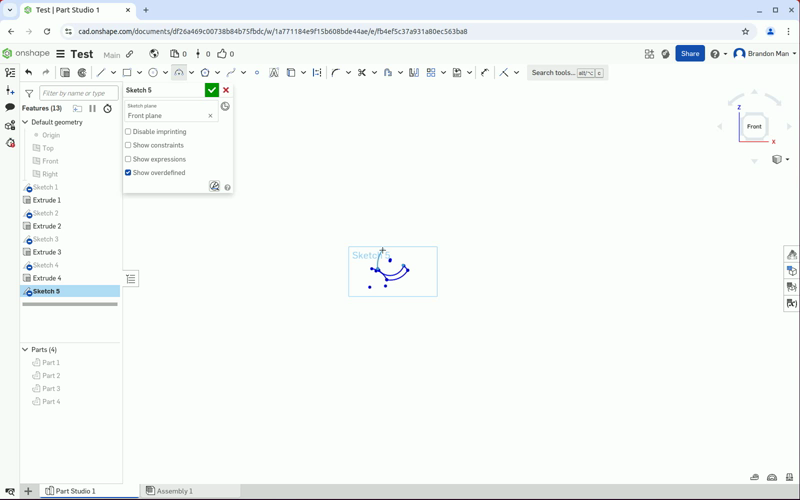
mouse_move(376, 258)
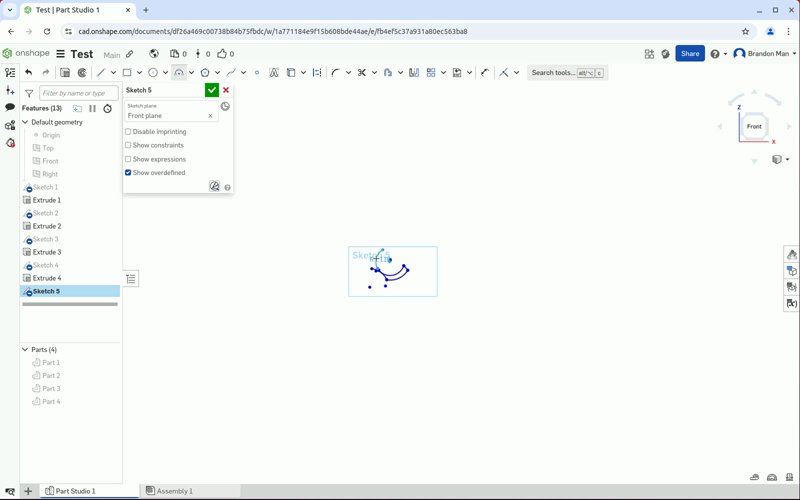
click(376, 258)
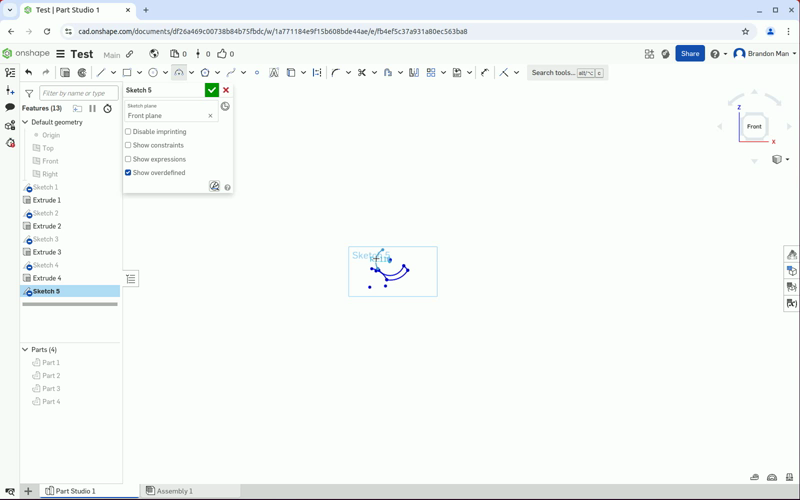
key_up(shift)
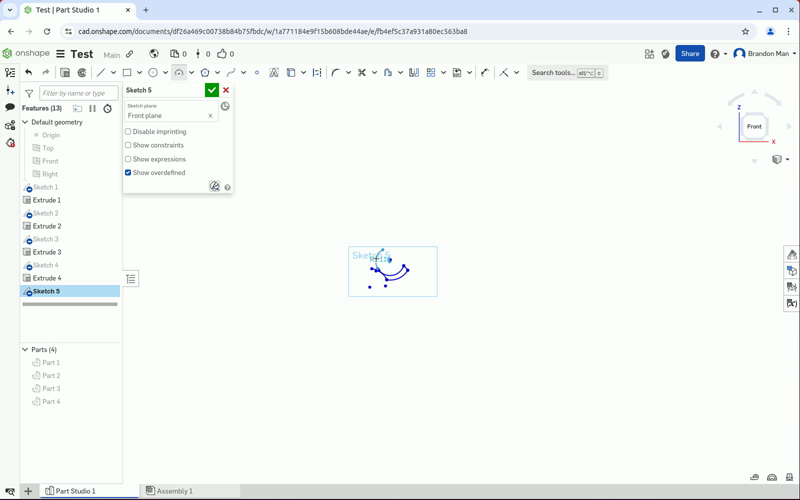
mouse_move(382, 249)
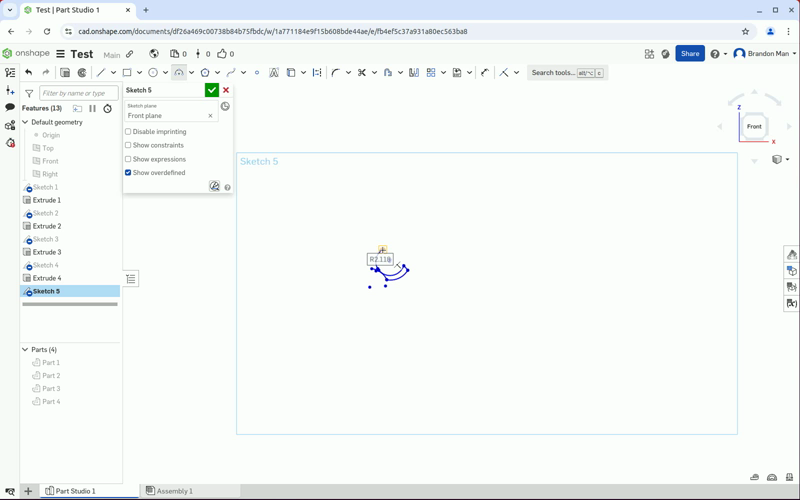
click(382, 249)
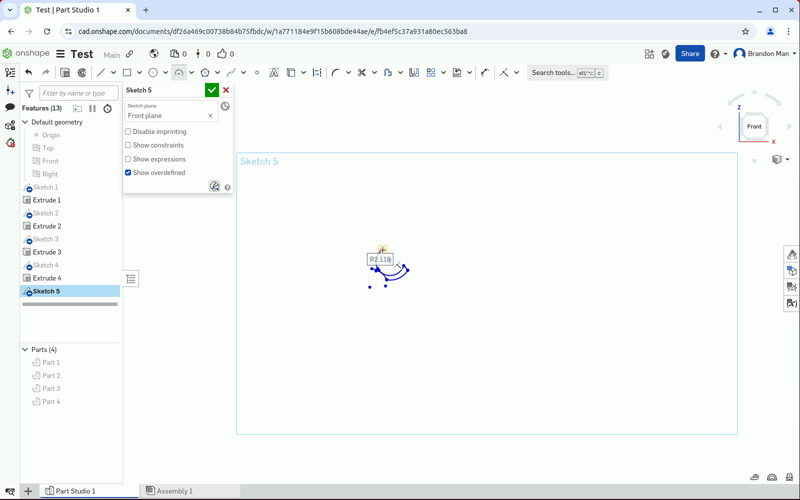
key_down(shift)
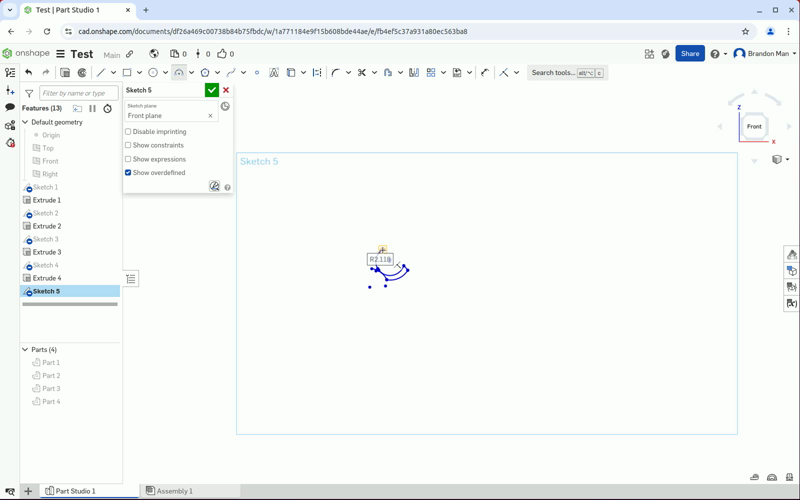
mouse_move(374, 250)
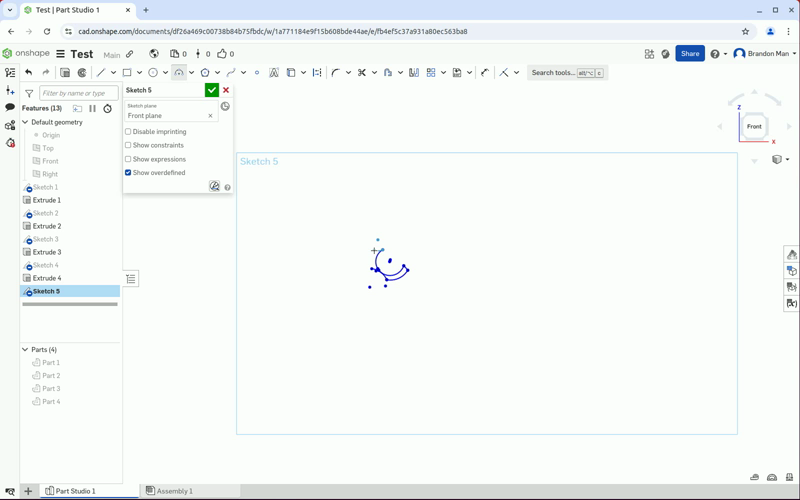
click(374, 250)
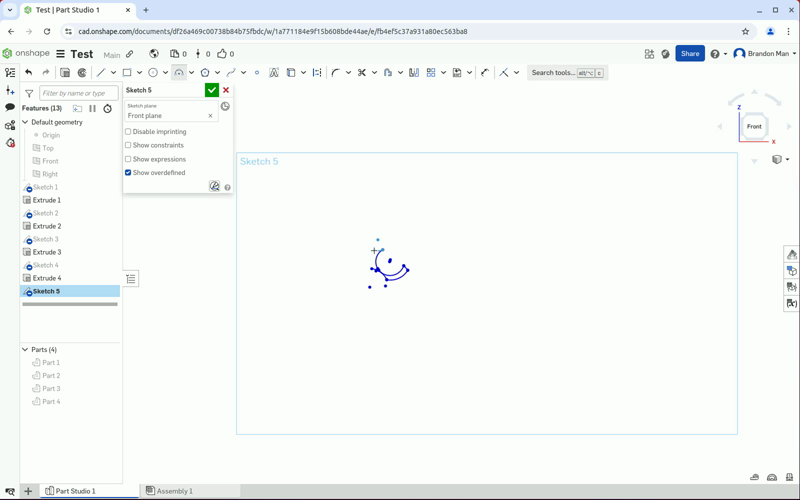
mouse_move(378, 251)
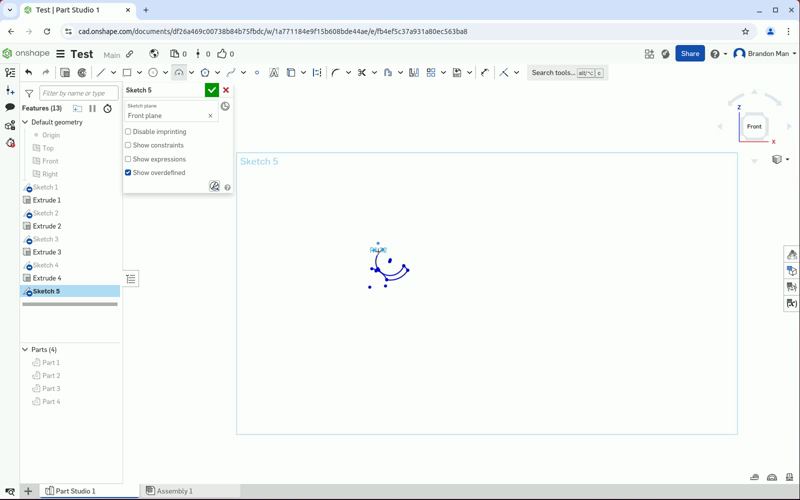
click(378, 251)
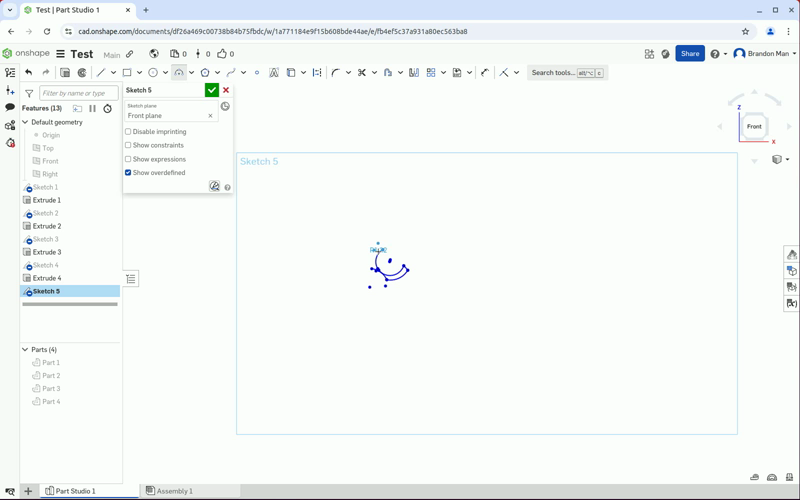
key_up(shift)
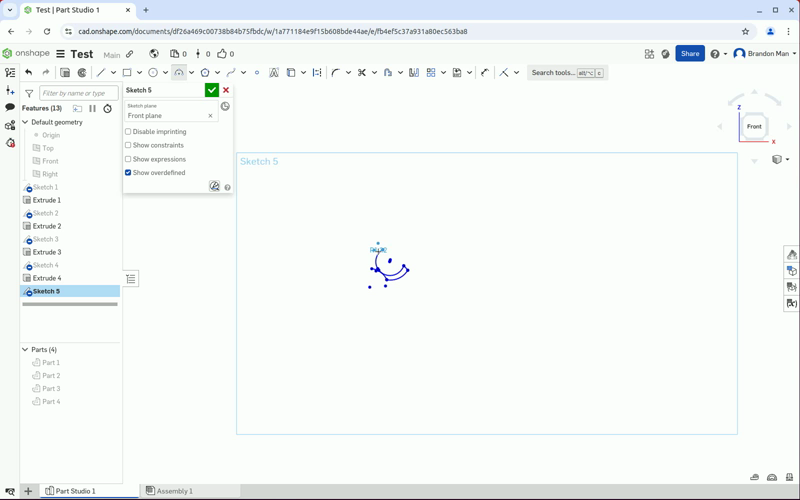
mouse_move(374, 250)
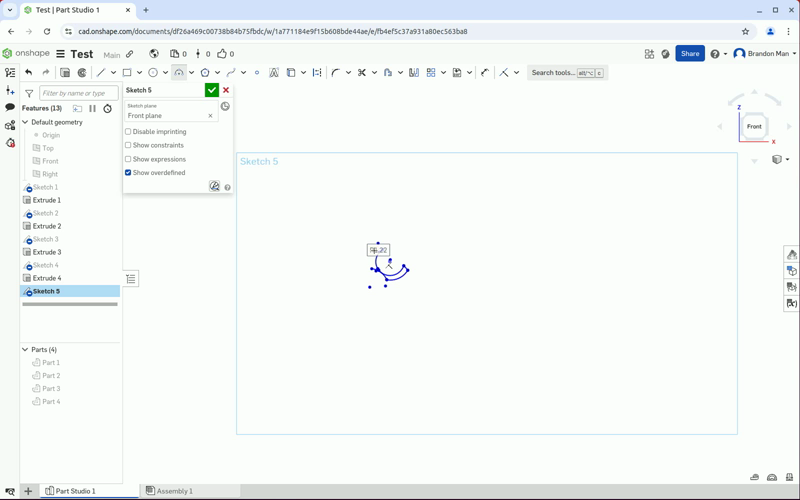
scroll(6)
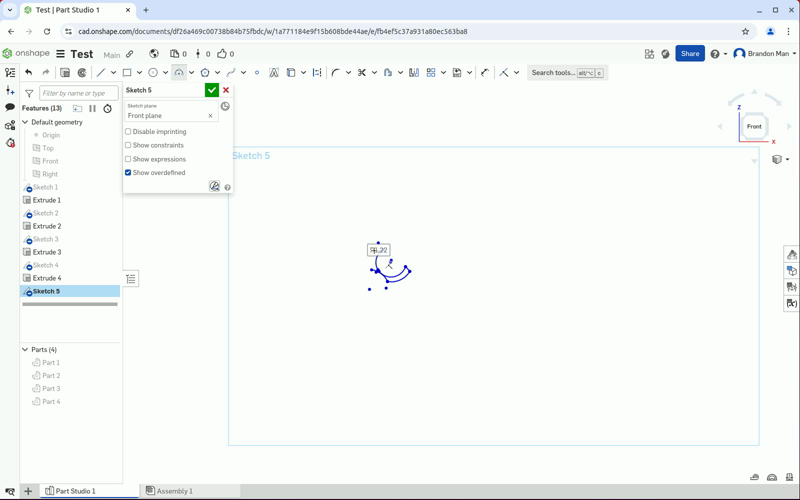
scroll(6)
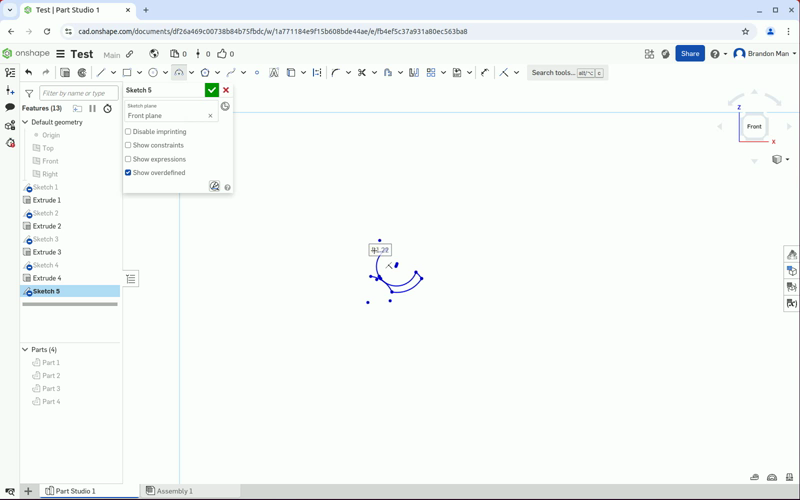
scroll(6)
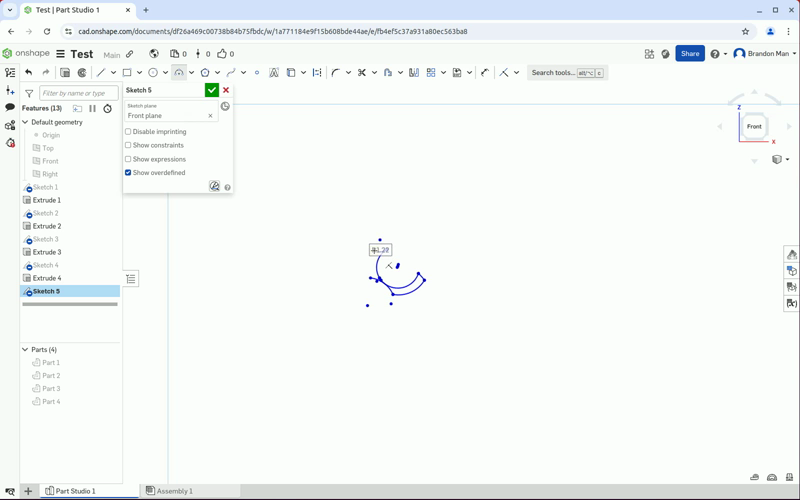
scroll(6)
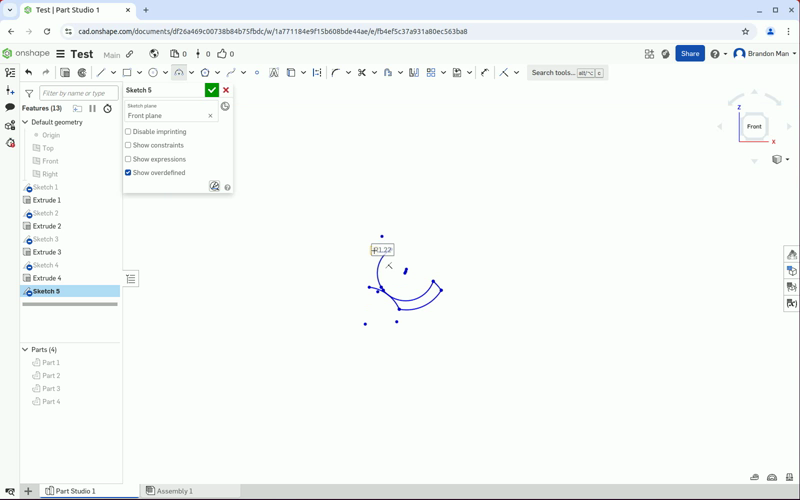
scroll(6)
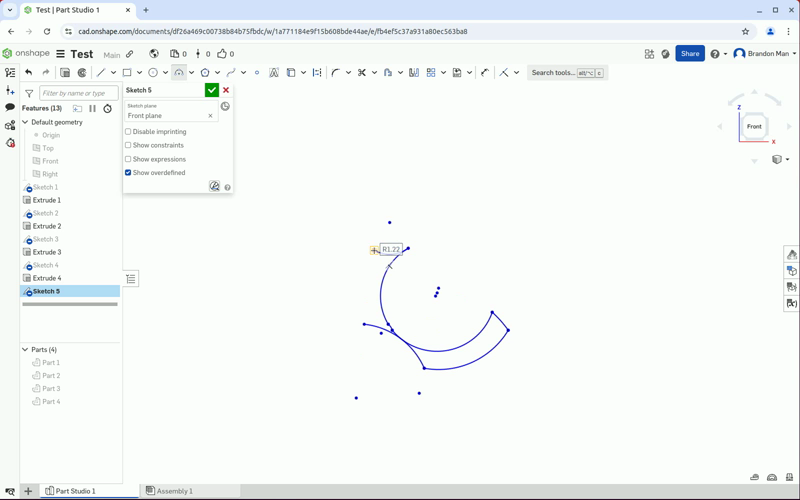
scroll(6)
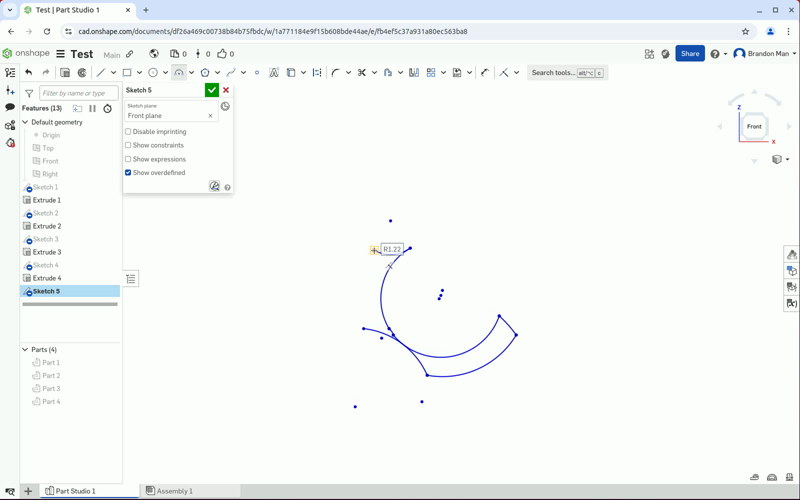
scroll(6)
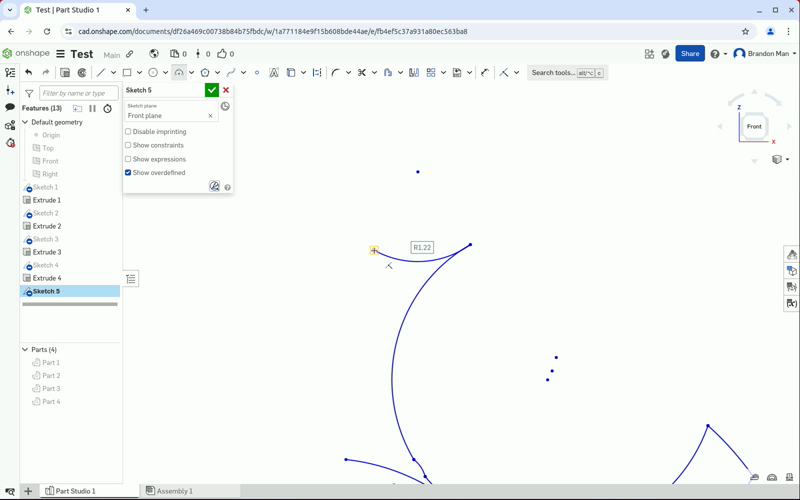
click(374, 250)
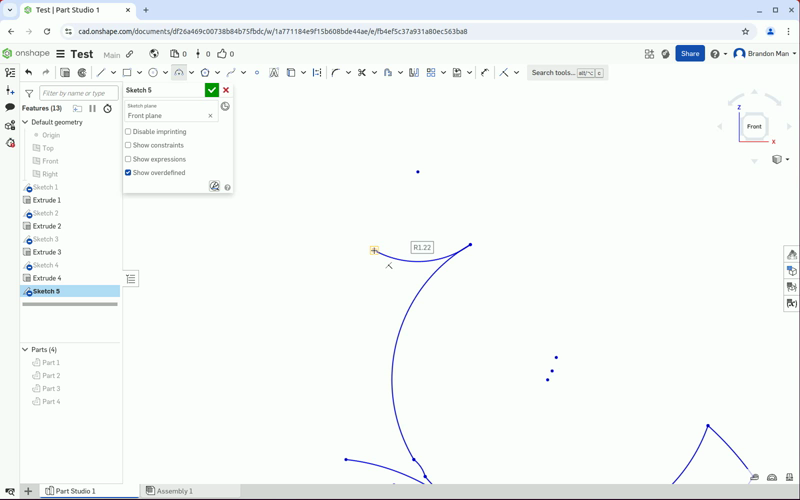
scroll(-6)
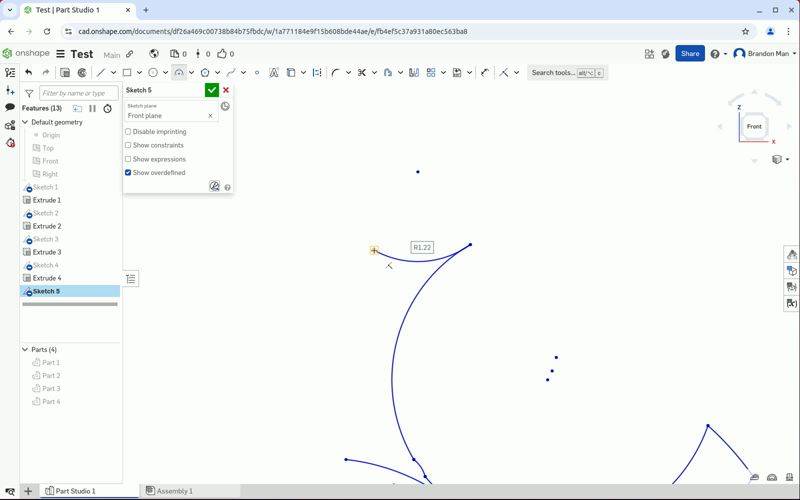
scroll(-6)
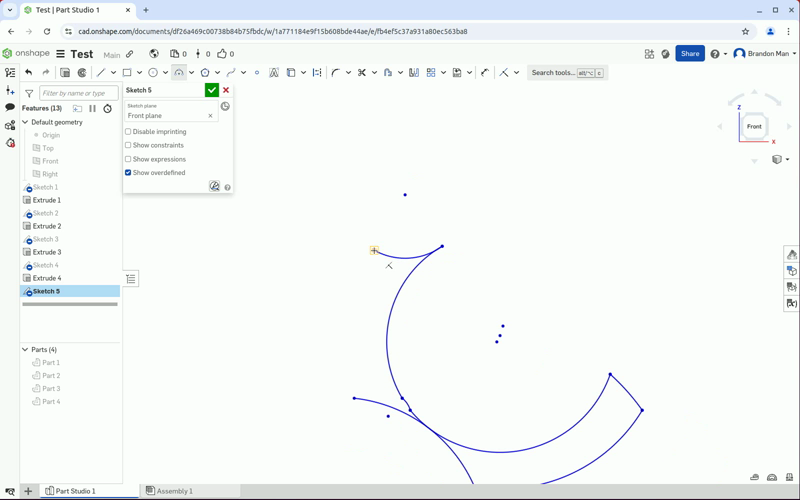
scroll(-6)
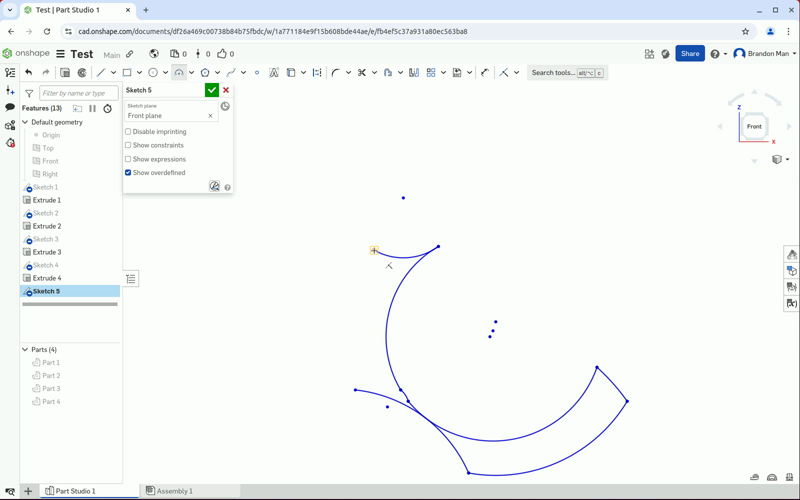
scroll(-6)
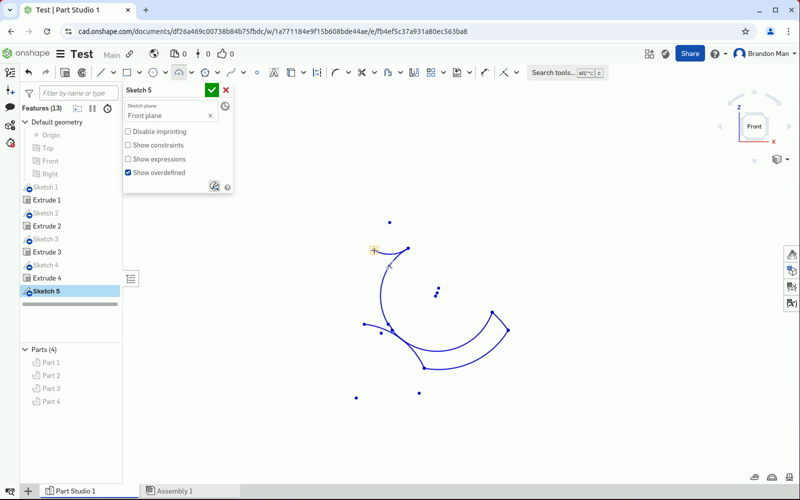
scroll(-6)
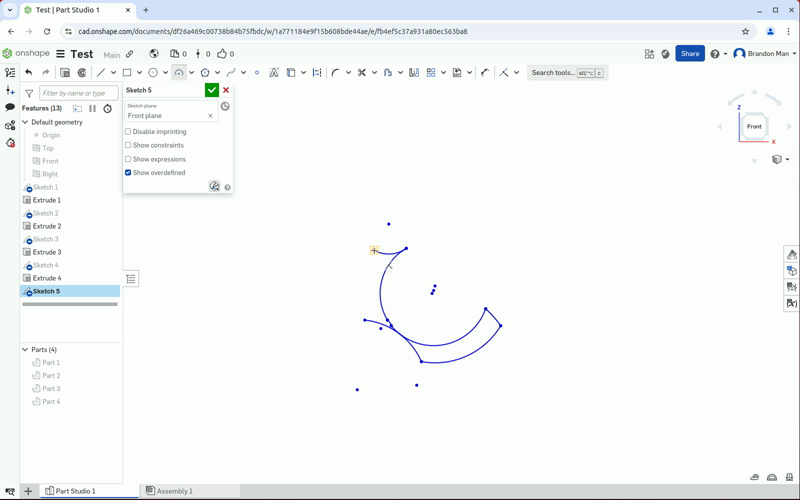
scroll(-6)
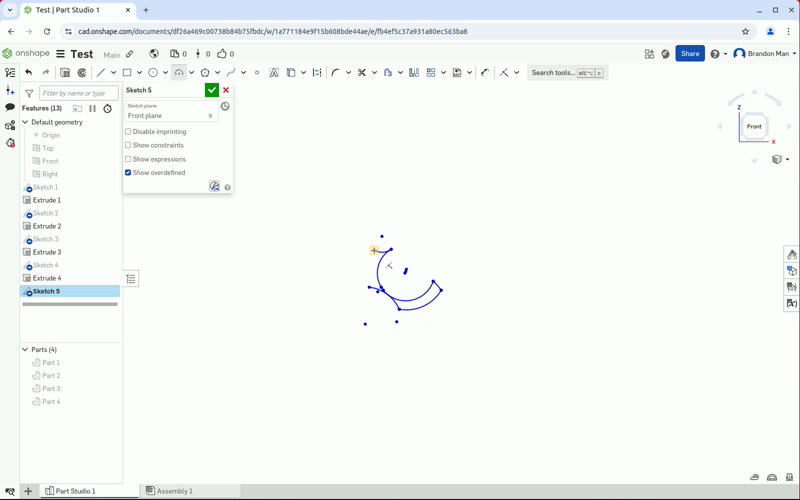
scroll(-6)
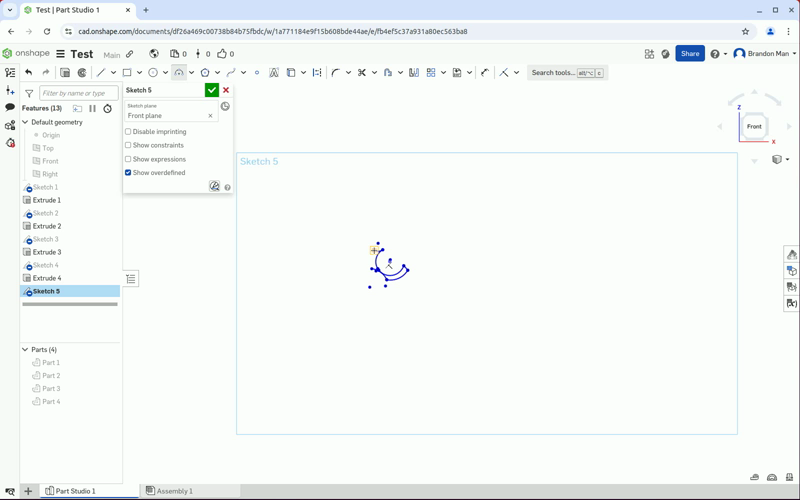
mouse_move(371, 268)
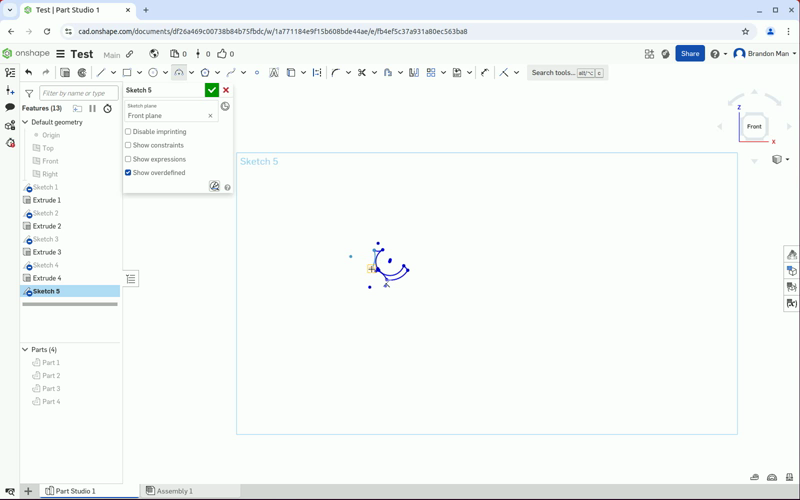
click(371, 268)
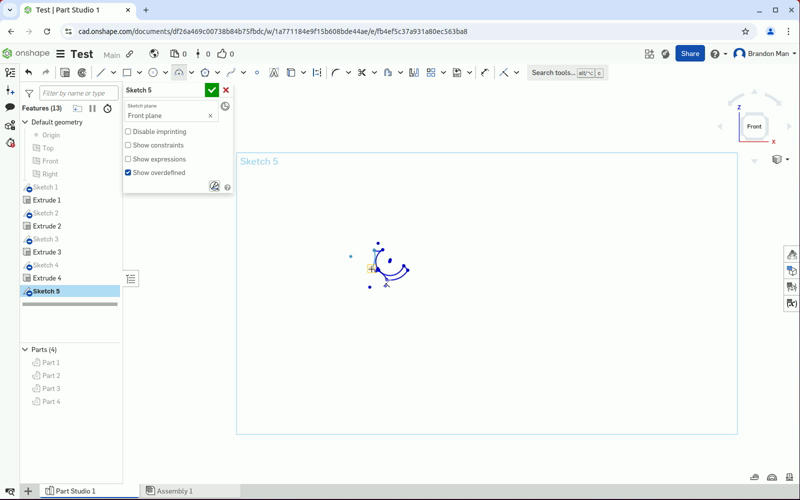
key_down(shift)
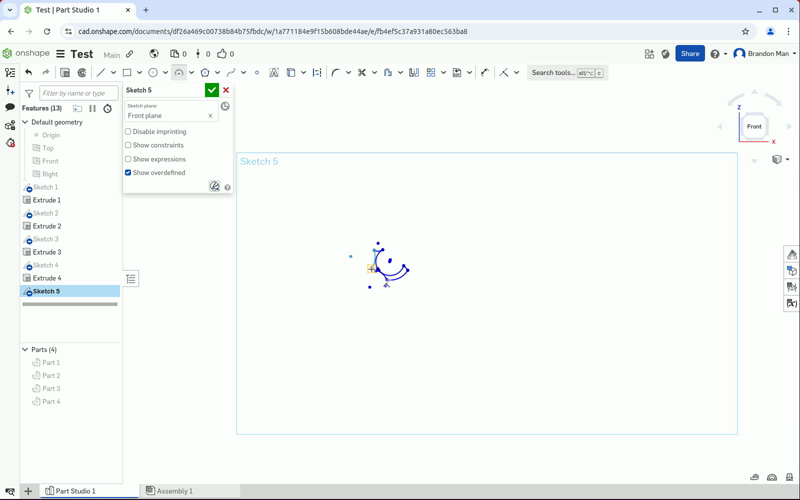
mouse_move(370, 259)
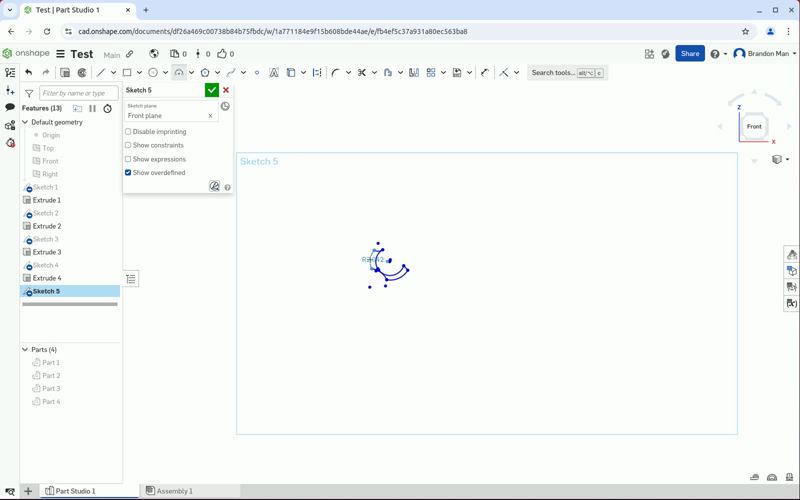
click(370, 259)
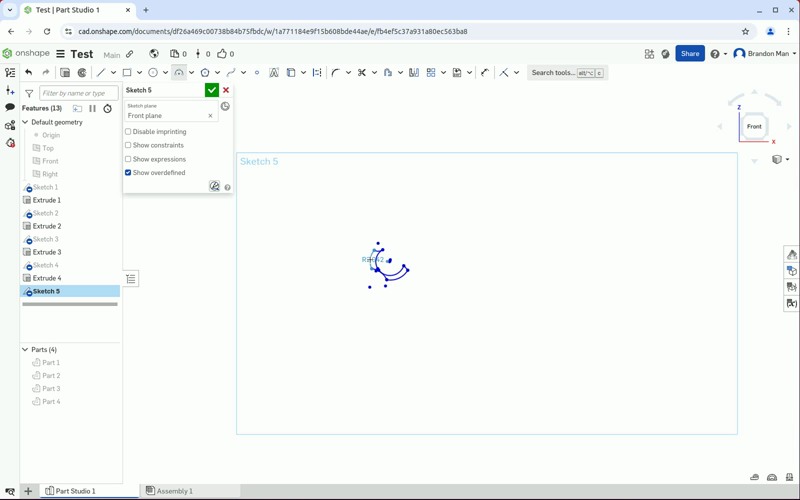
key_up(shift)
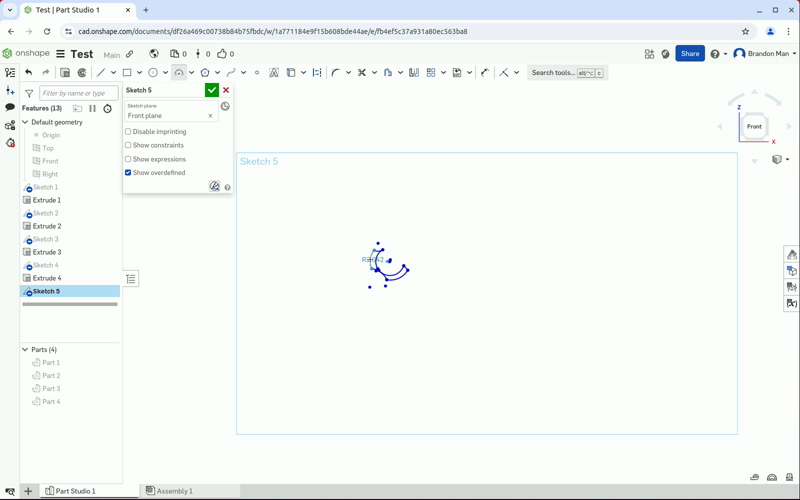
key(esc)
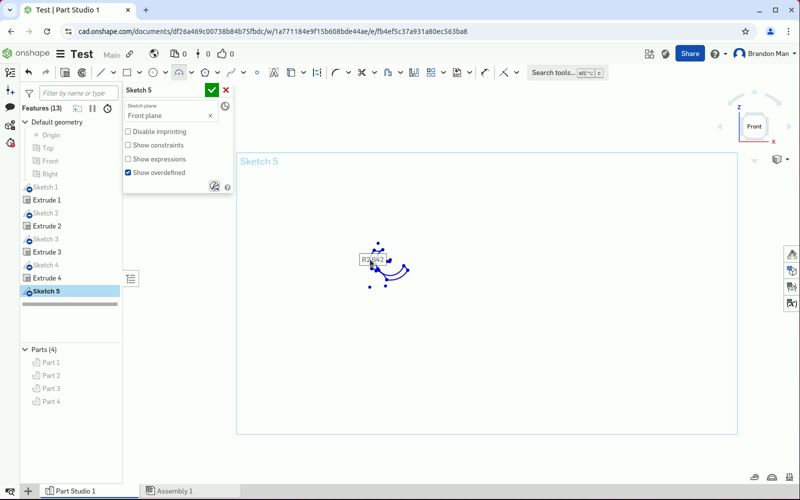
mouse_move(371, 264)
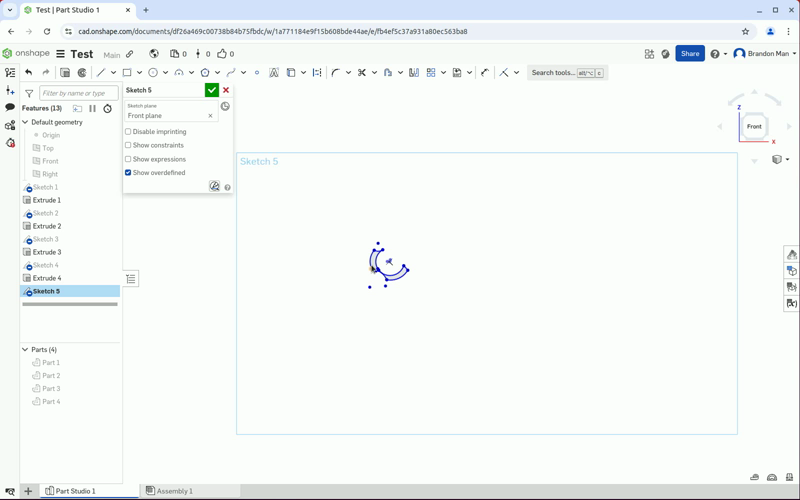
scroll(6)
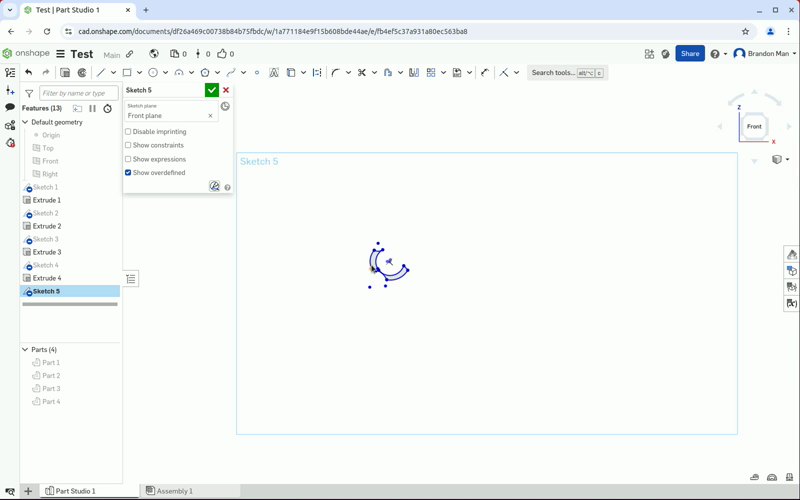
scroll(6)
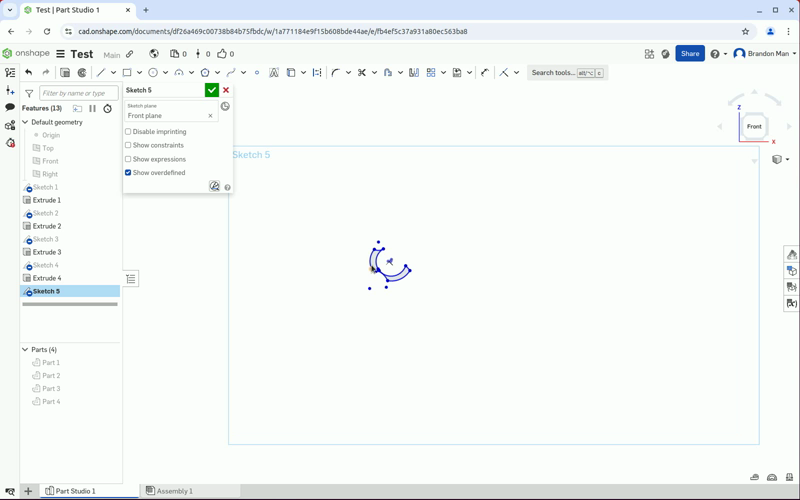
scroll(6)
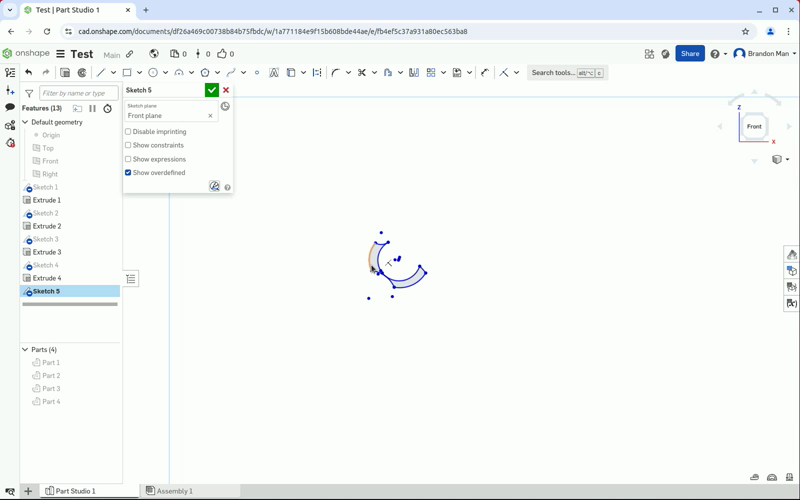
scroll(6)
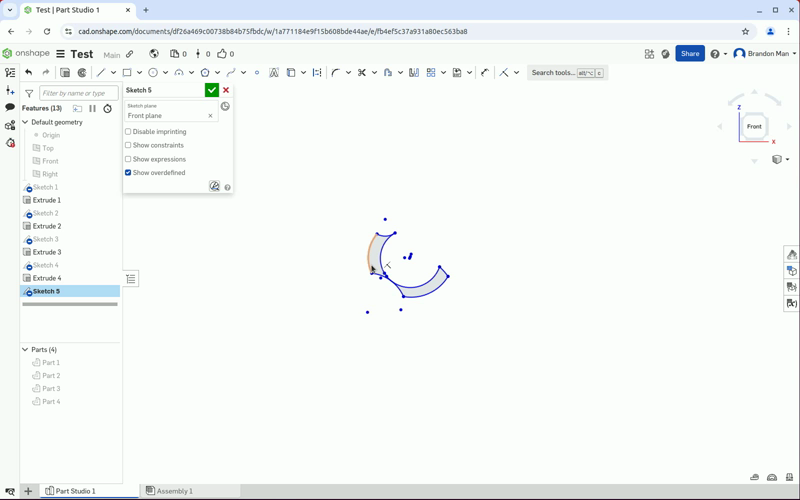
scroll(6)
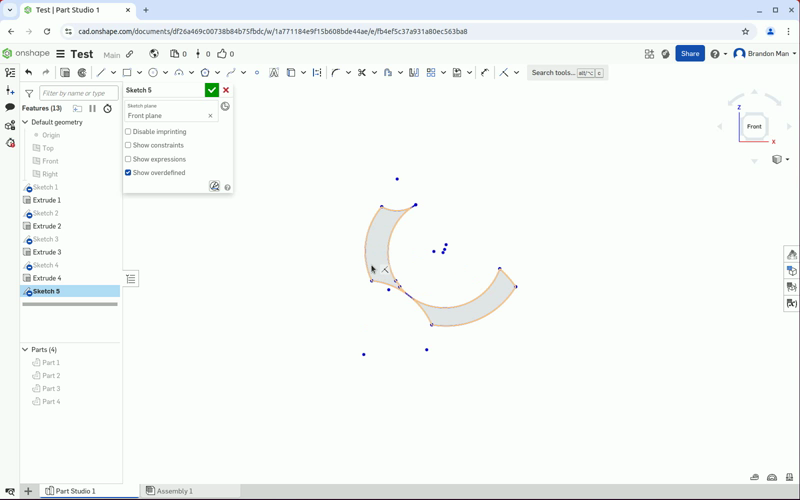
scroll(6)
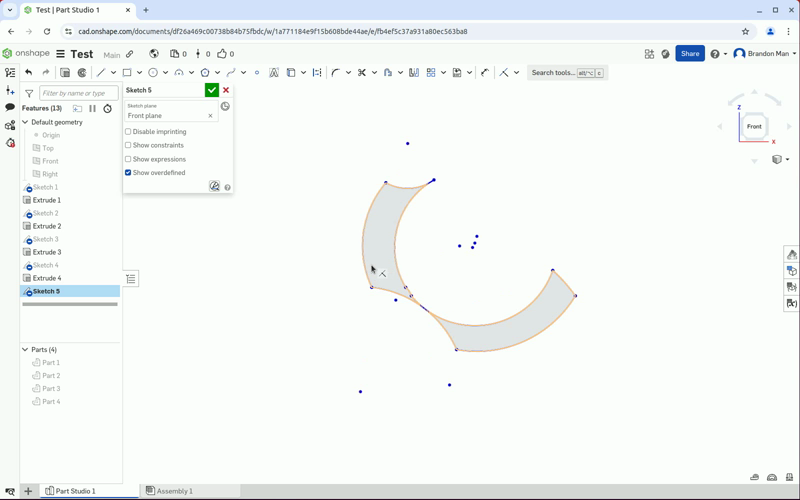
scroll(6)
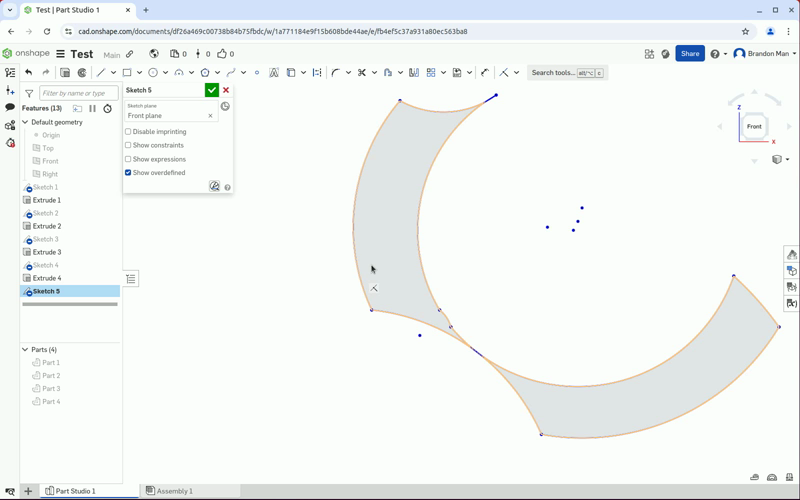
click(371, 264)
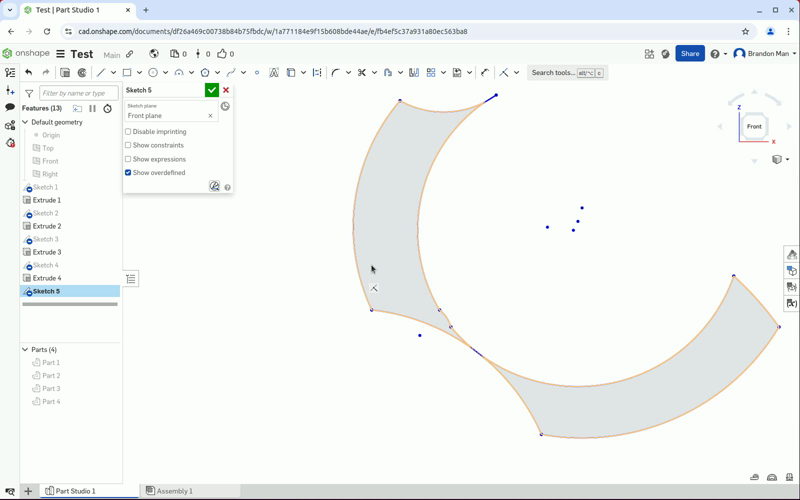
scroll(-6)
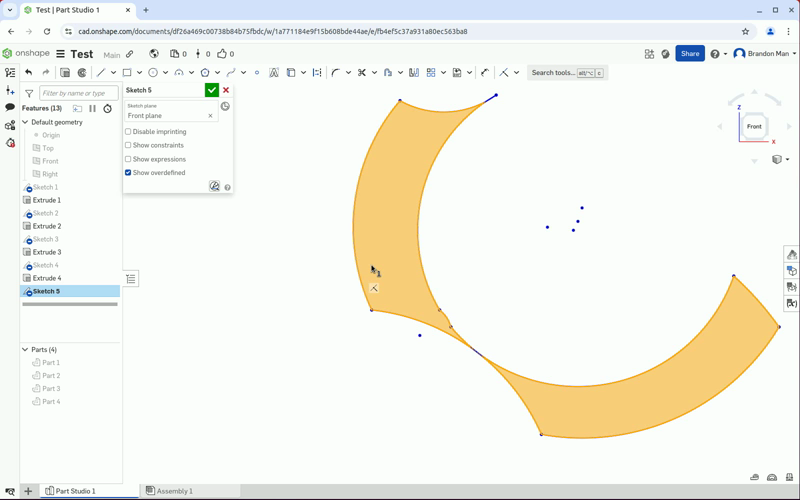
scroll(-6)
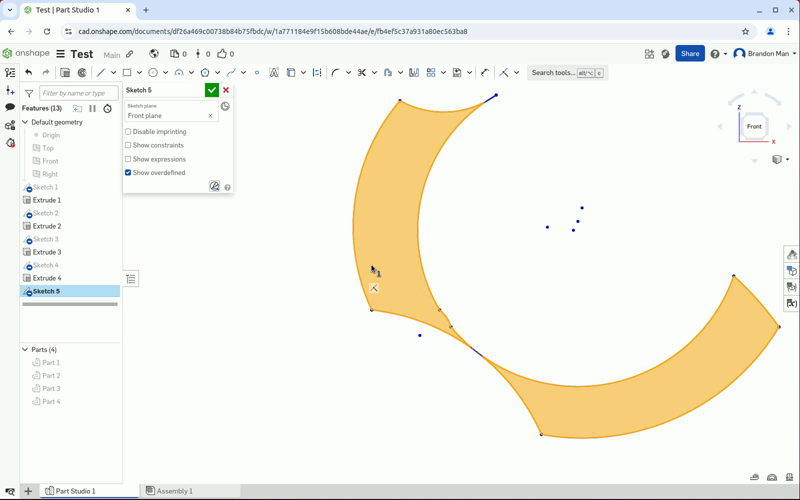
scroll(-6)
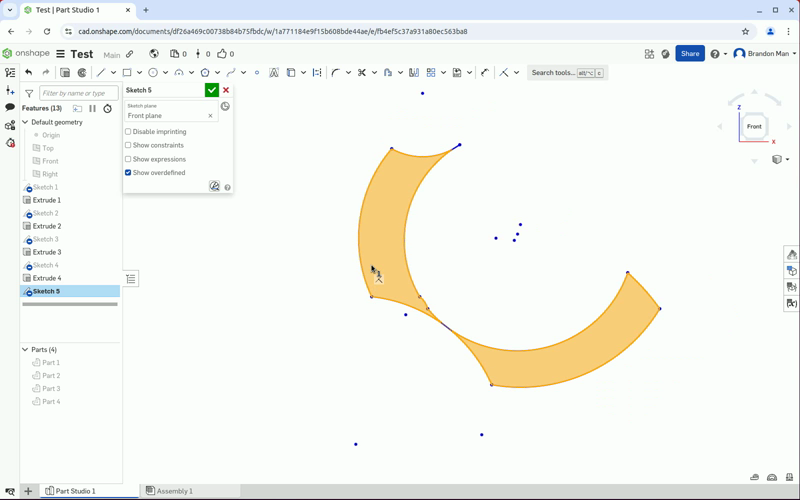
scroll(-6)
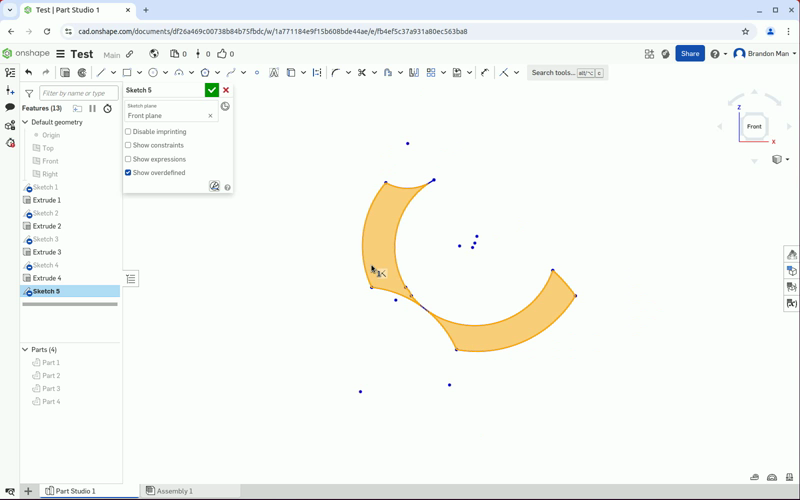
scroll(-6)
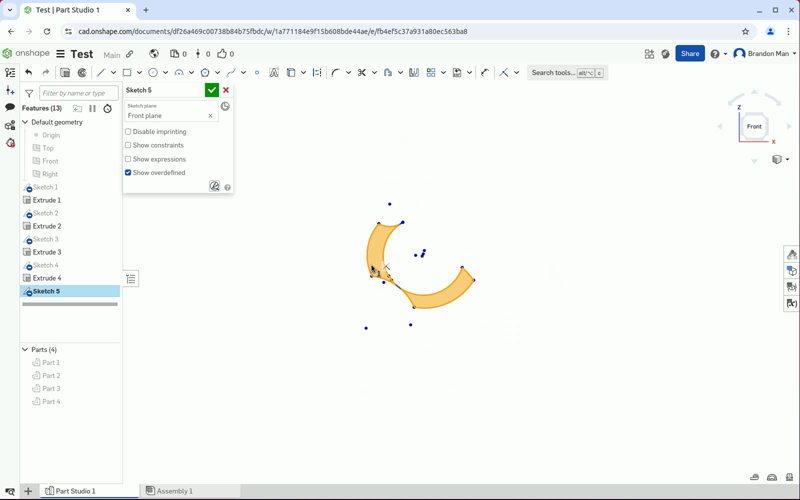
scroll(-6)
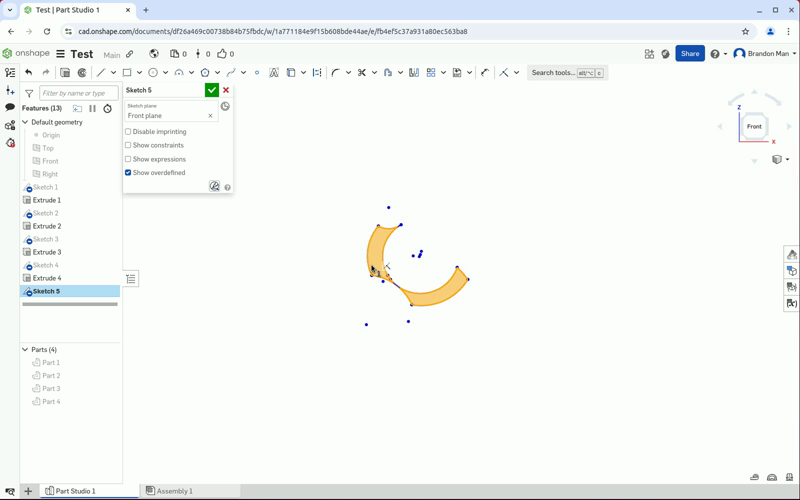
scroll(-6)
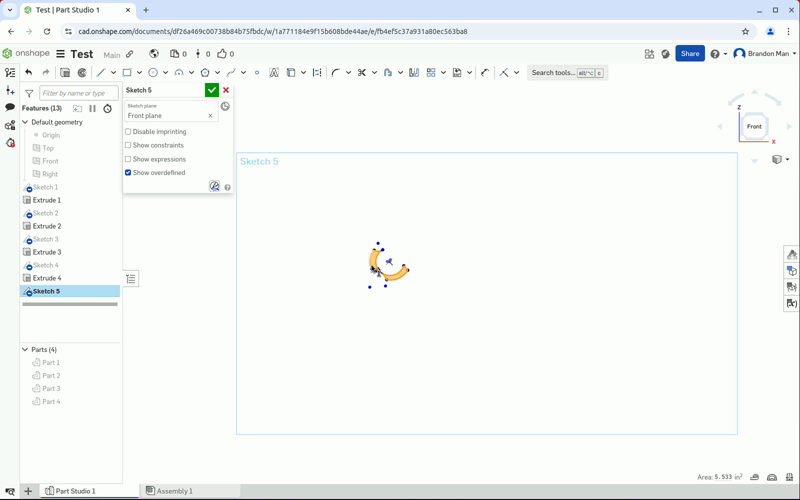
mouse_move(73, 352)
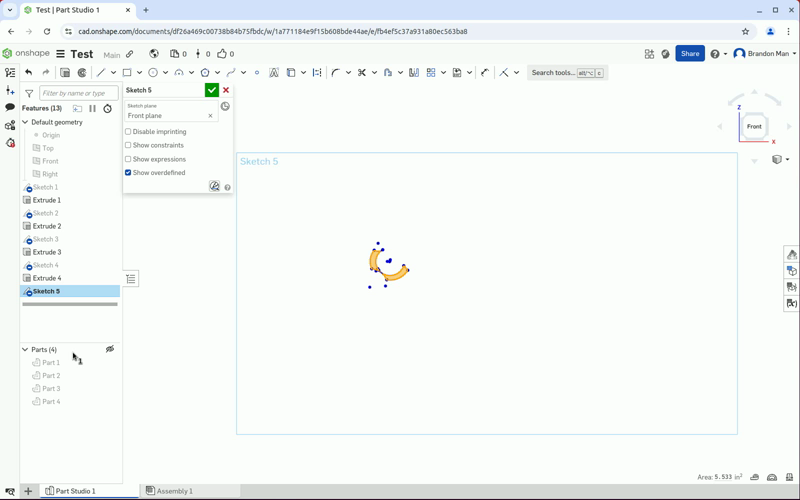
key(shift+y)
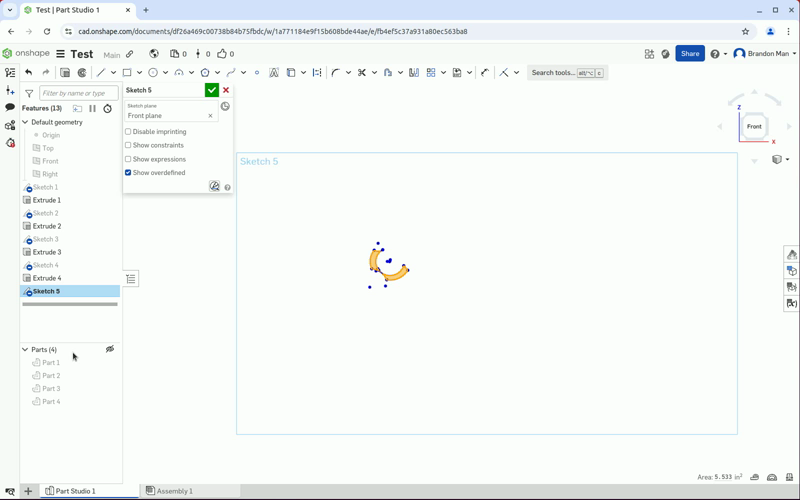
key(shift+e)
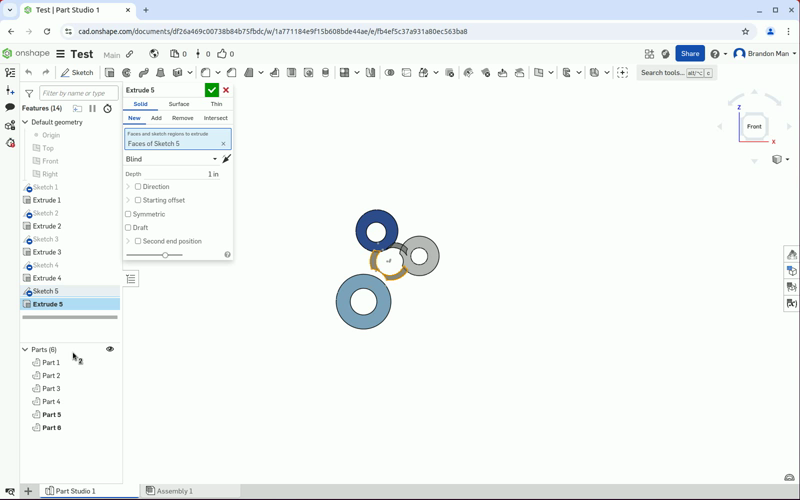
mouse_move(143, 106)
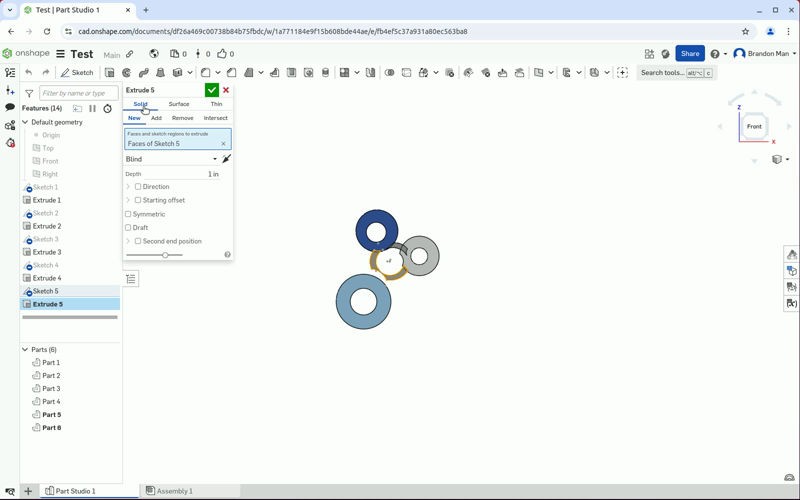
click(143, 106)
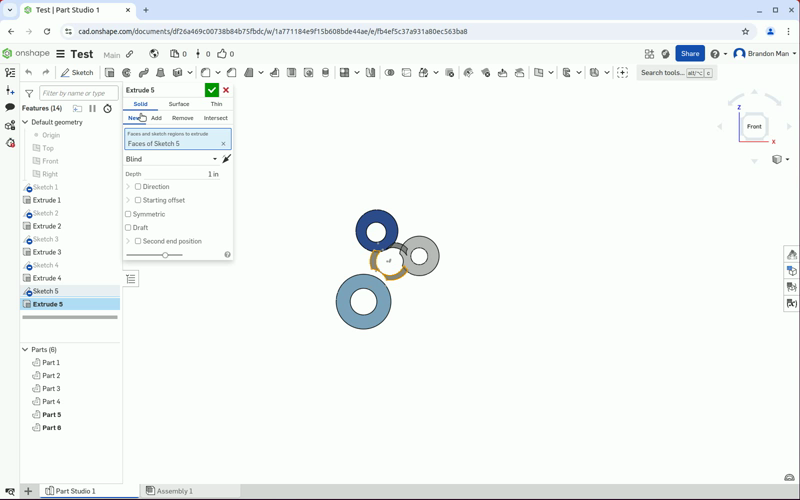
mouse_move(137, 120)
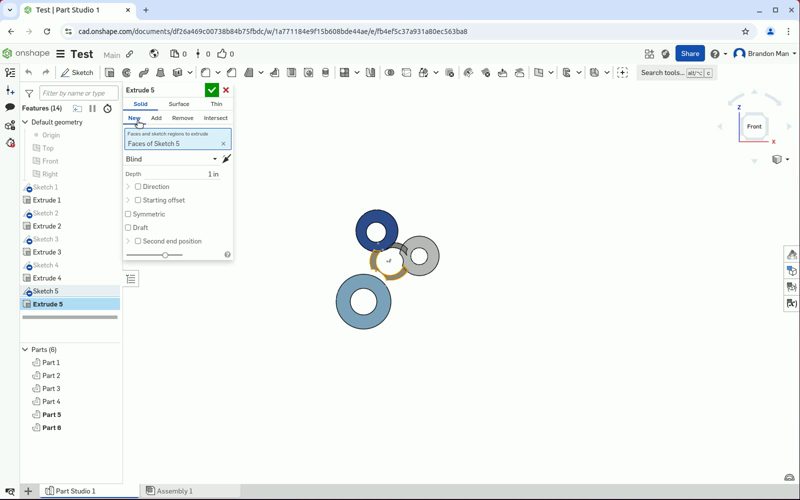
click(137, 120)
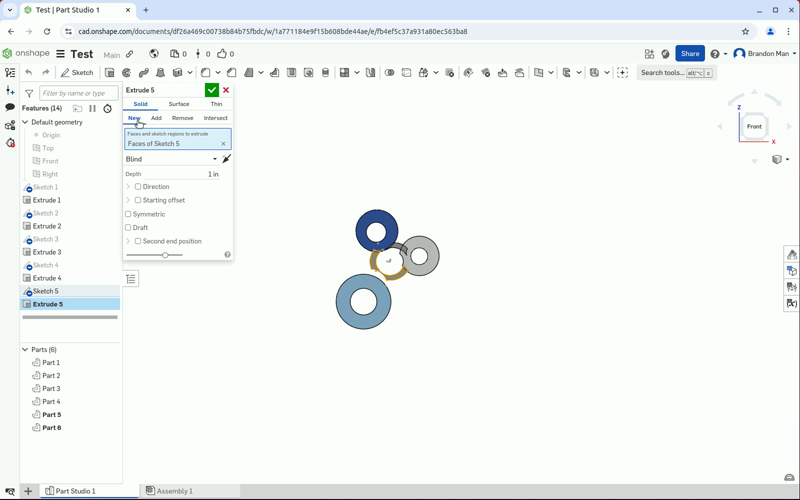
key(tab, 4)
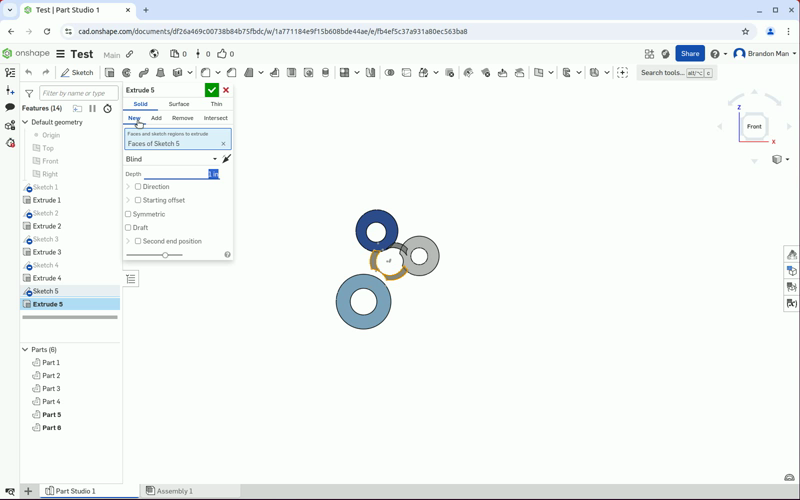
text(3.37)
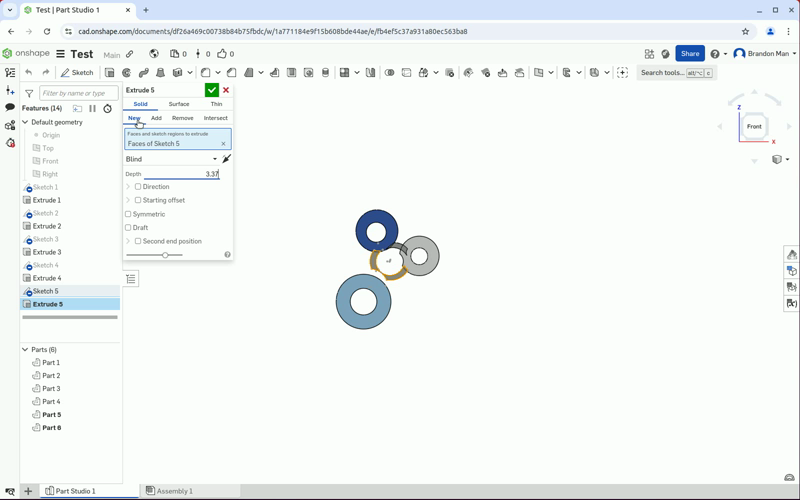
key(enter)
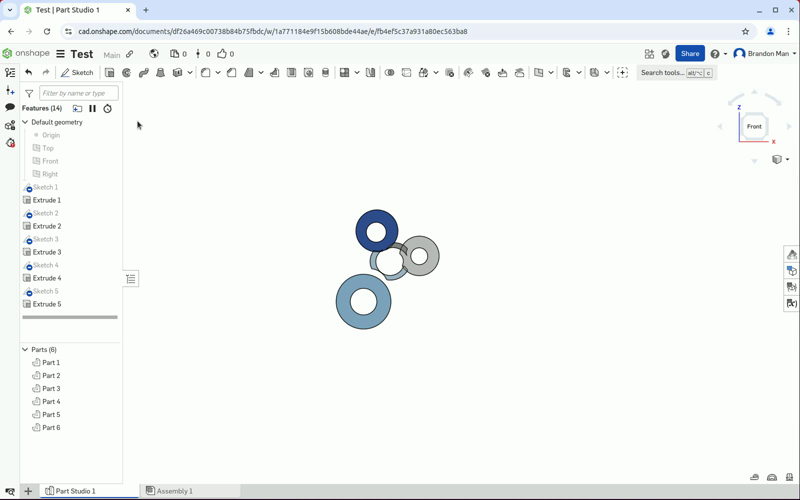
key(shift+h)
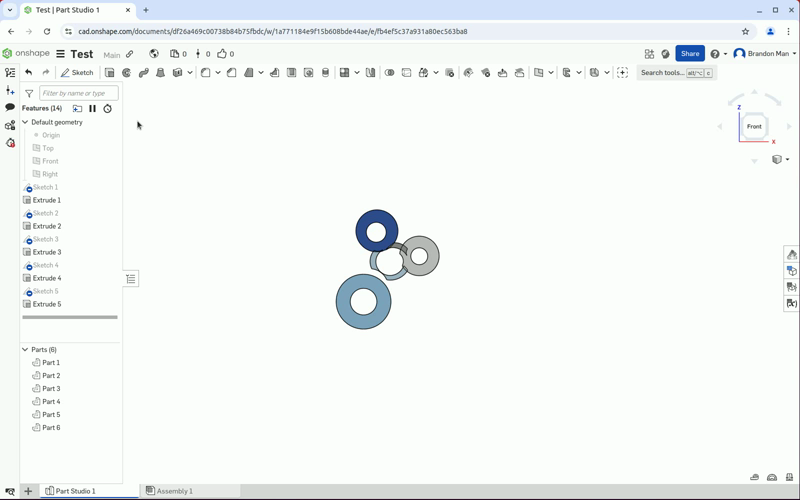
key(shift+h)
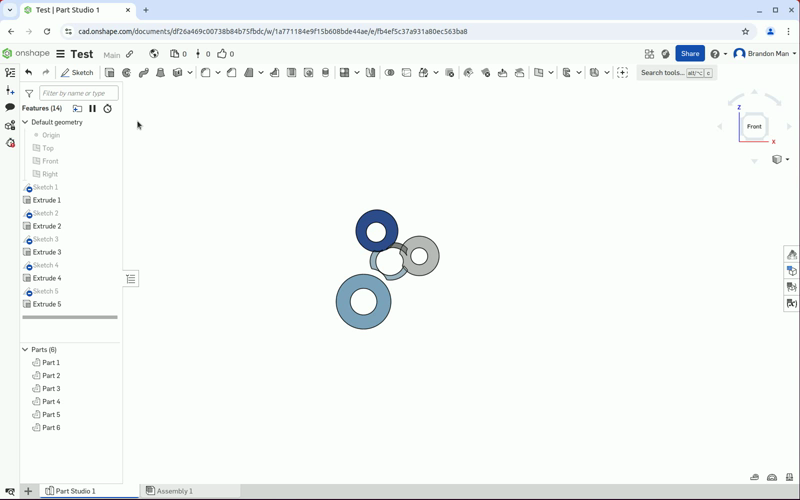
mouse_move(73, 189)
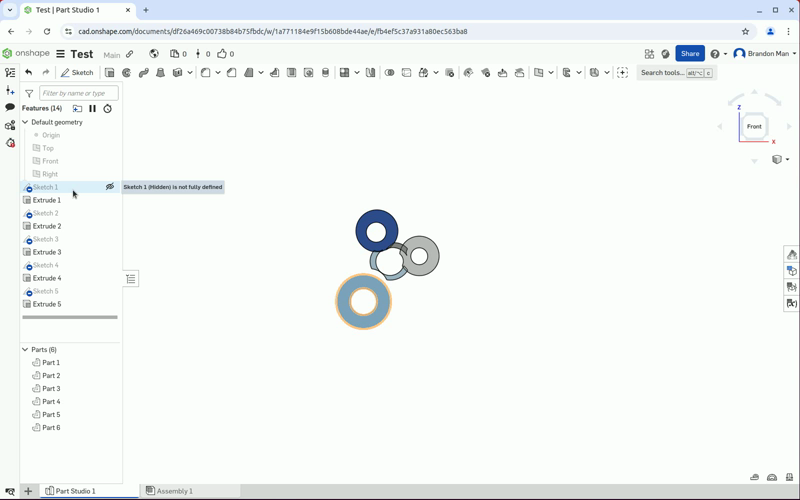
click(73, 189)
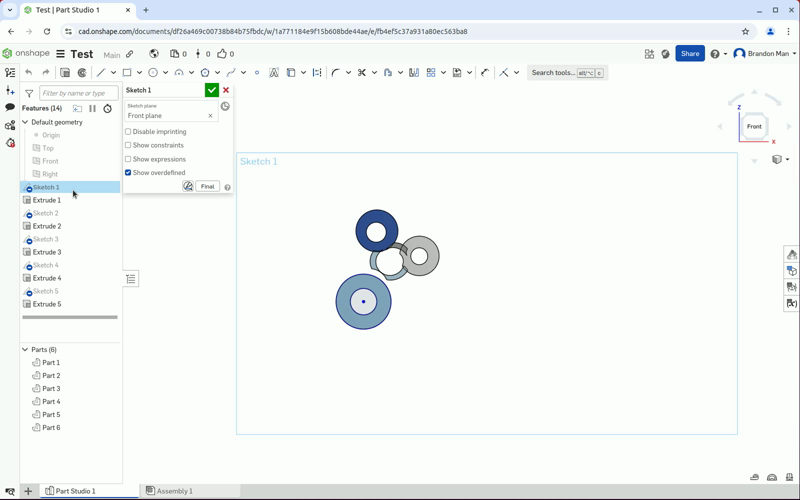
mouse_move(229, 92)
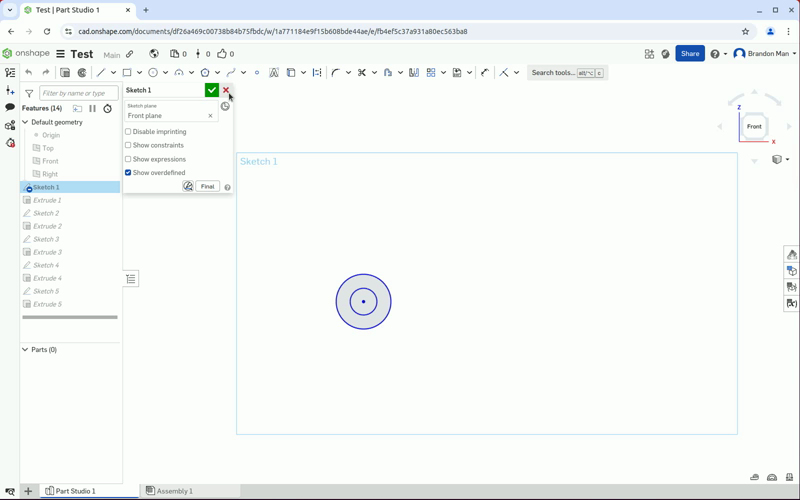
click(229, 92)
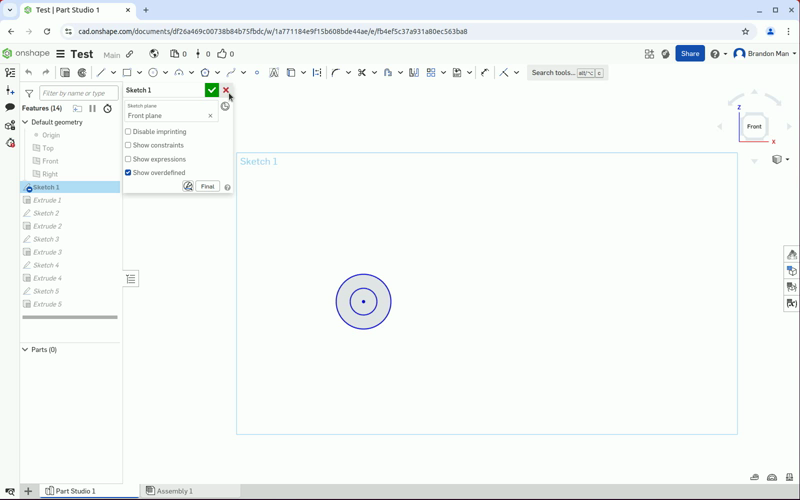
key(shift+s)
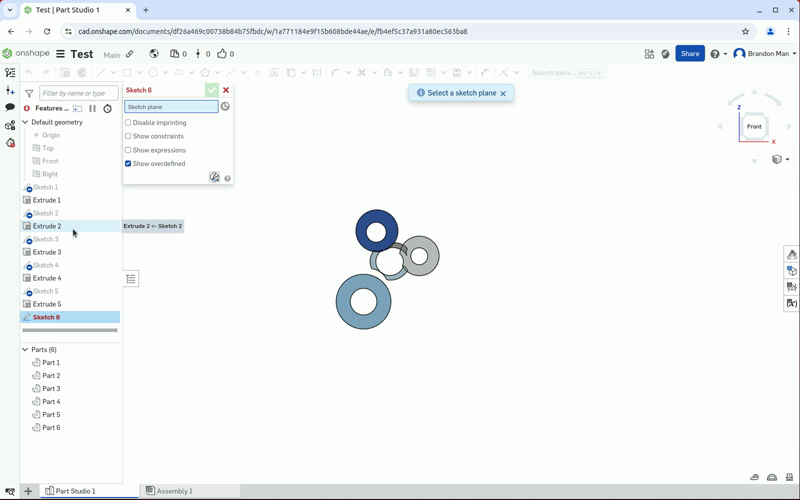
scroll(3)
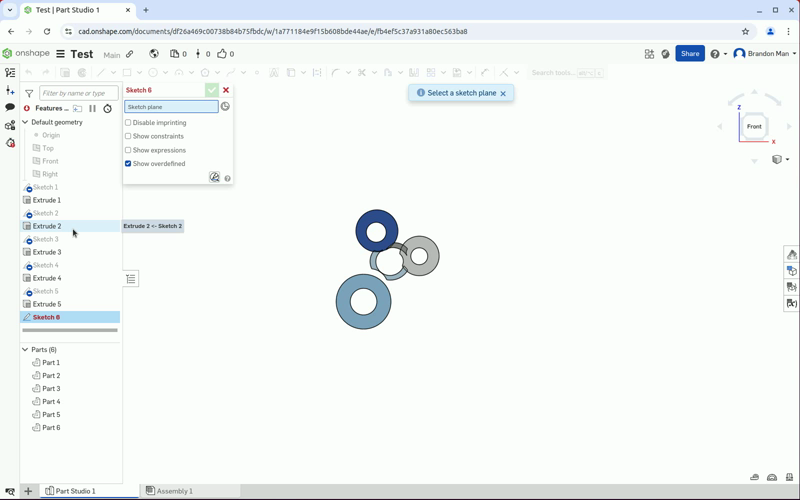
mouse_move(73, 163)
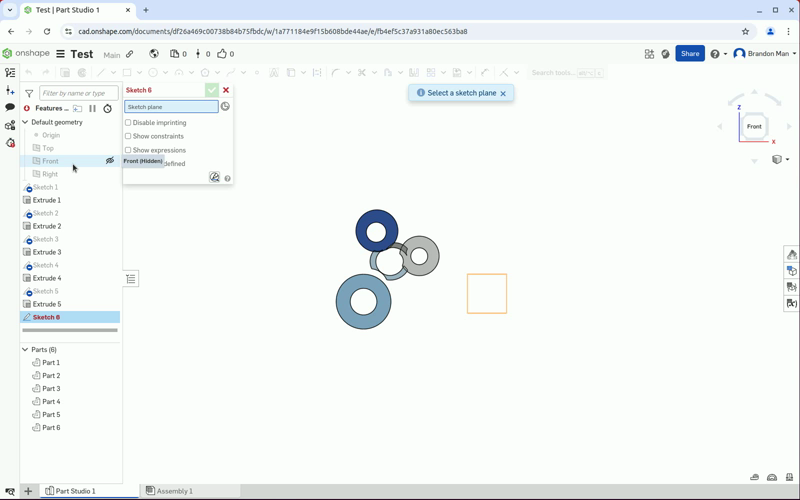
click(73, 163)
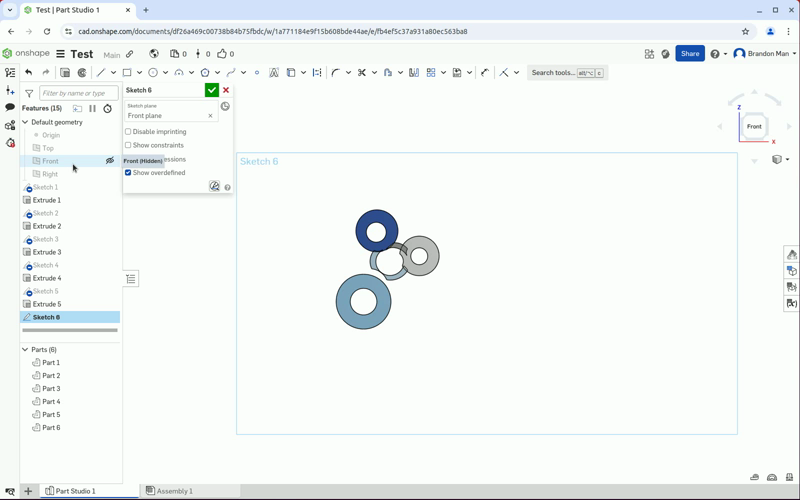
mouse_move(73, 352)
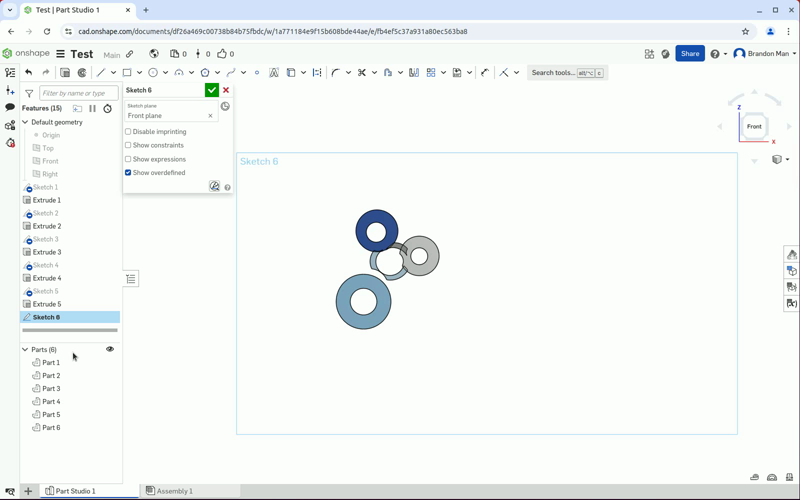
key(y)
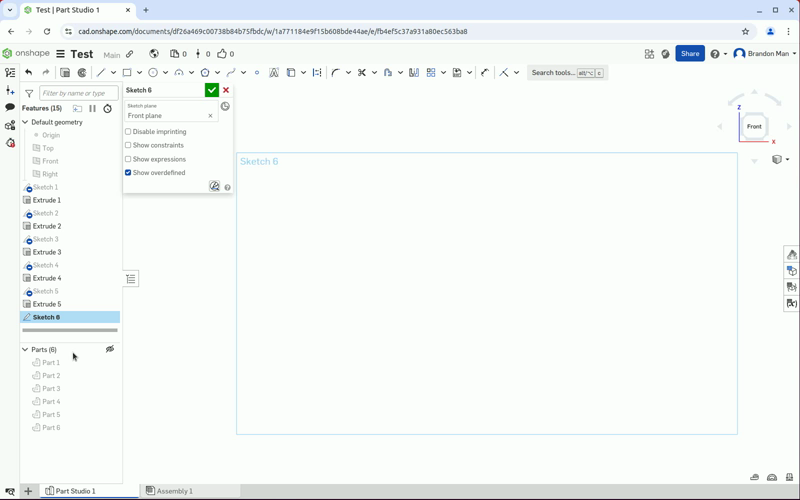
key(c)
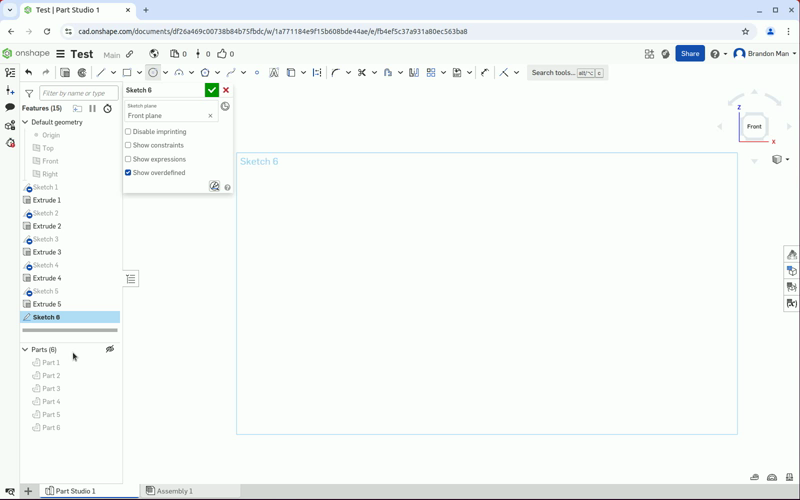
key_down(shift)
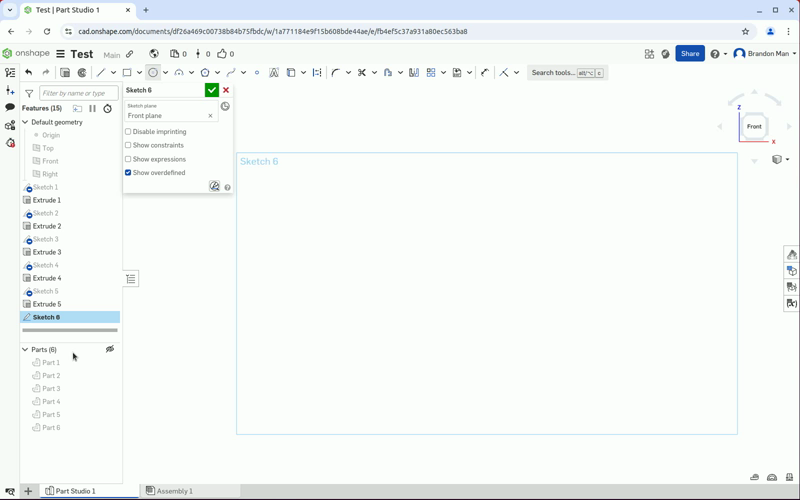
mouse_move(389, 261)
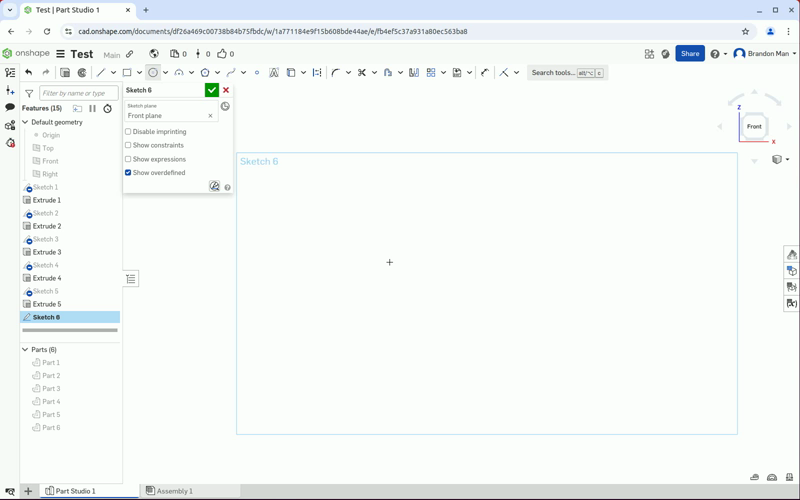
click(389, 261)
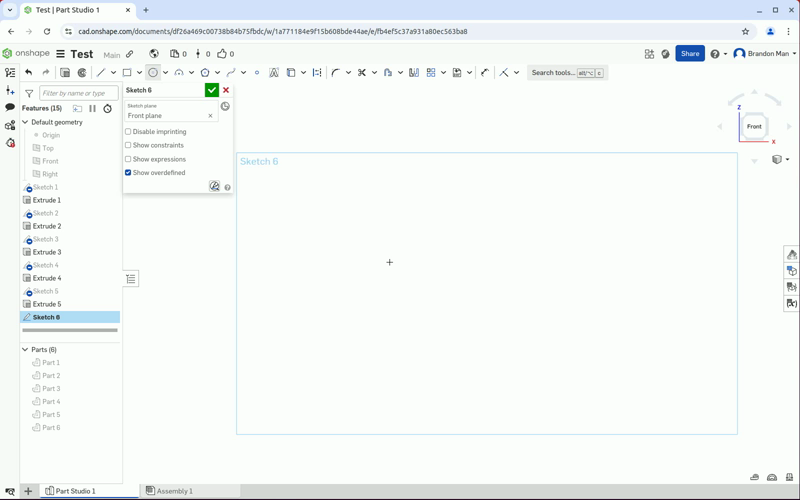
key_up(shift)
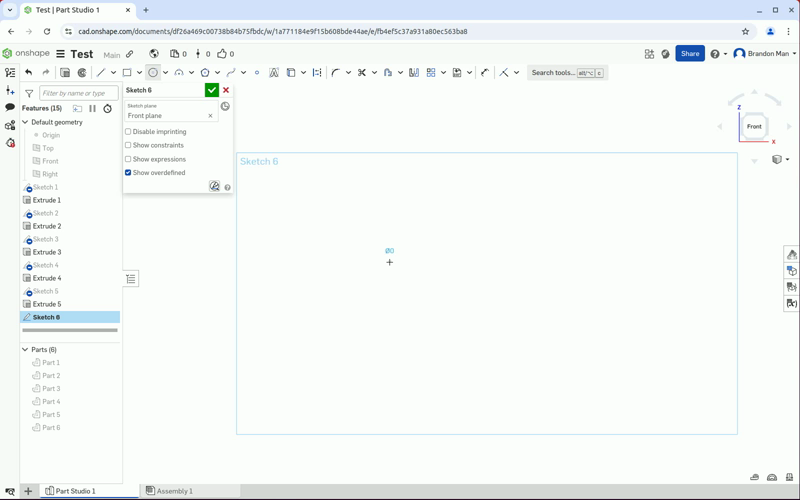
mouse_move(399, 261)
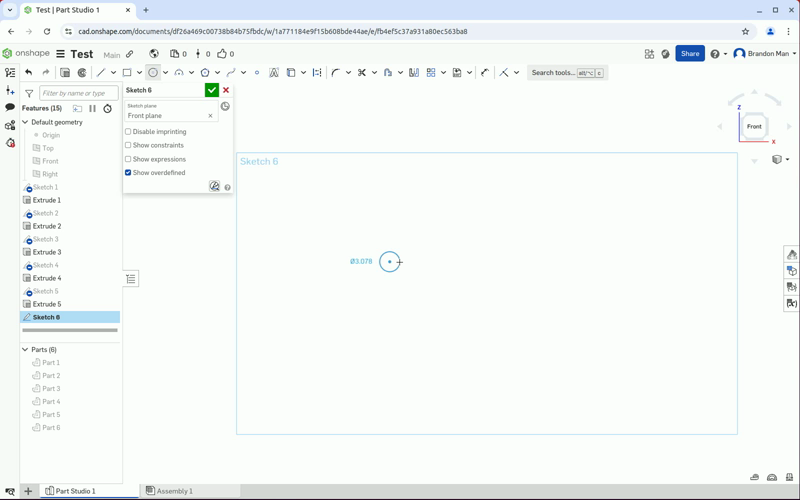
click(399, 261)
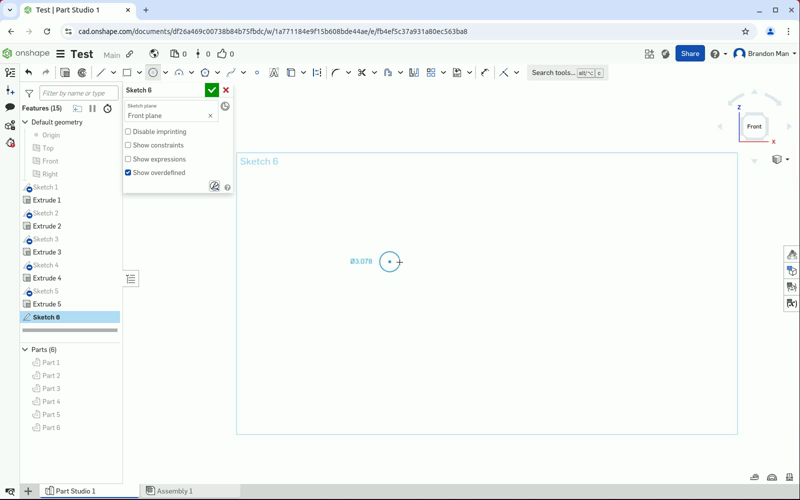
key(esc)
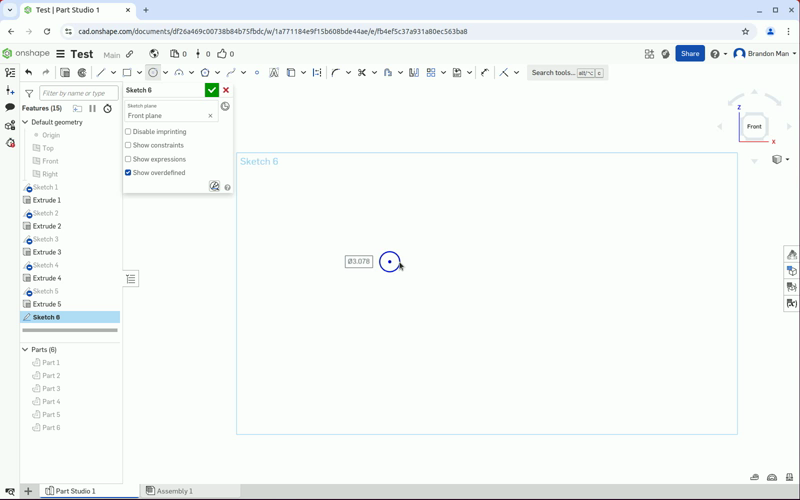
mouse_move(386, 261)
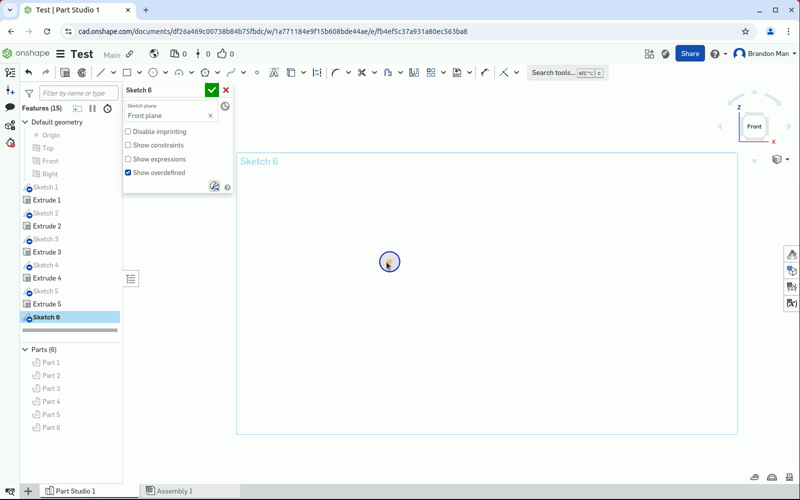
scroll(6)
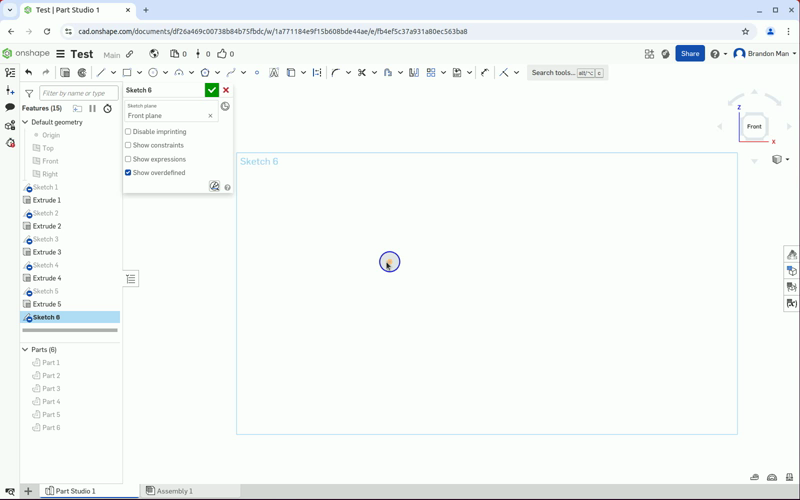
scroll(6)
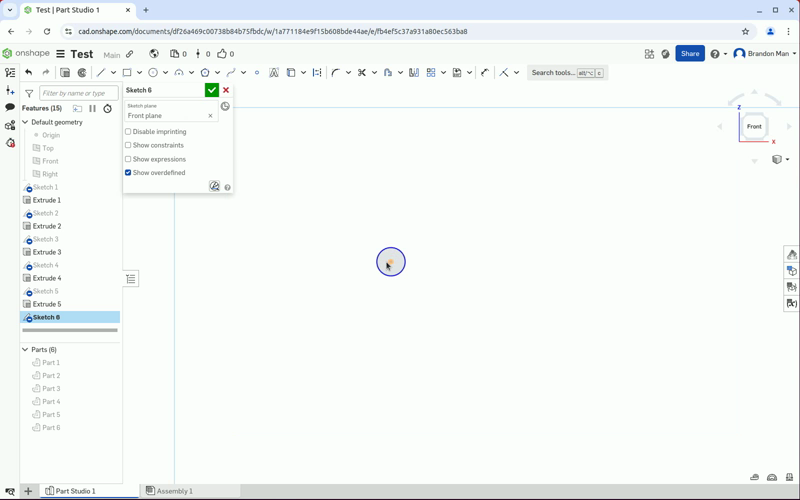
scroll(6)
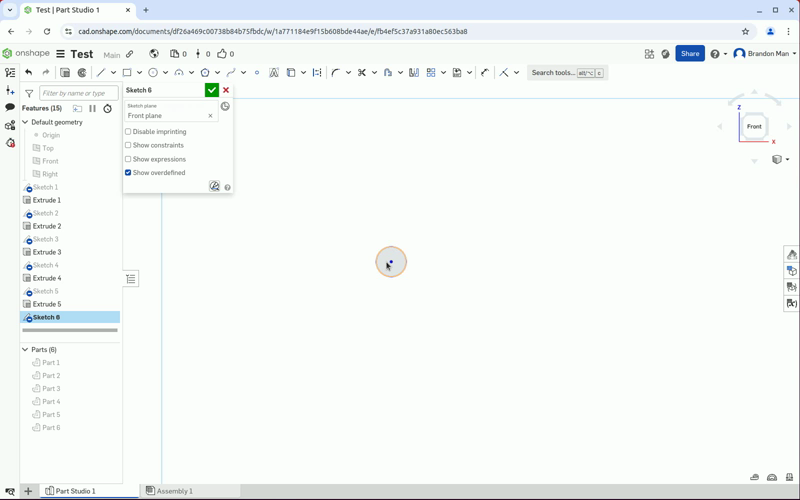
scroll(6)
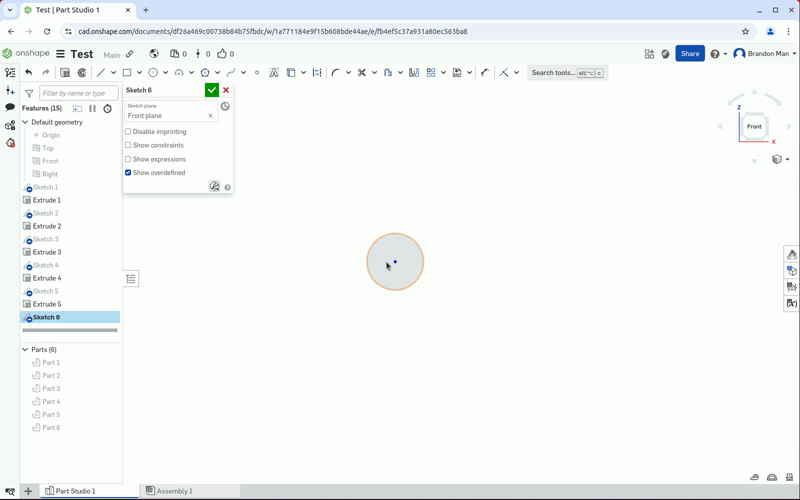
scroll(6)
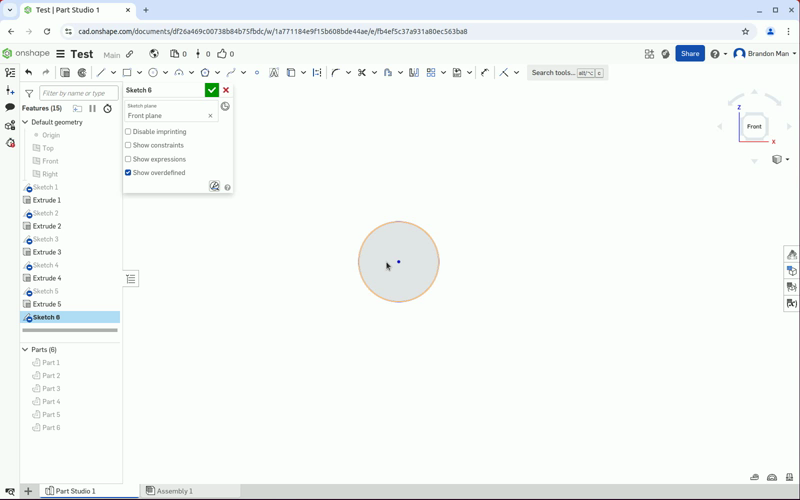
scroll(6)
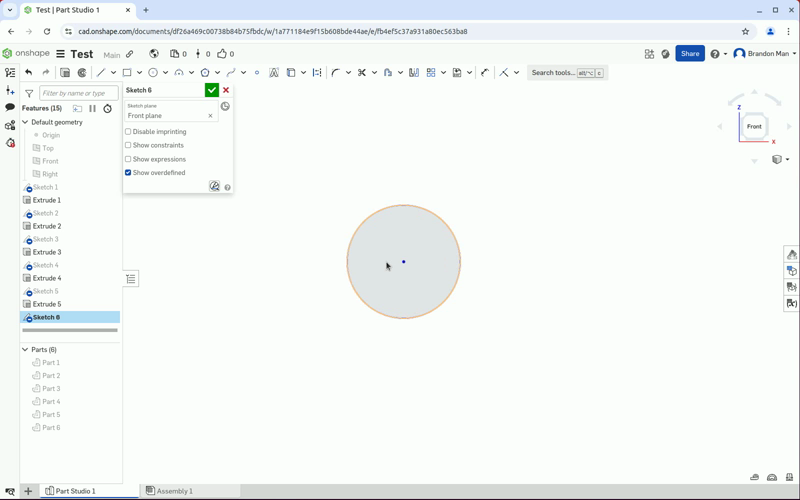
scroll(6)
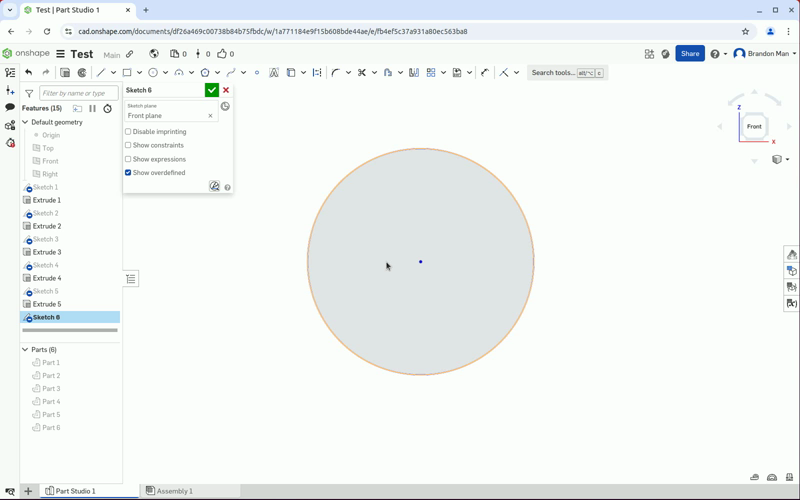
click(386, 261)
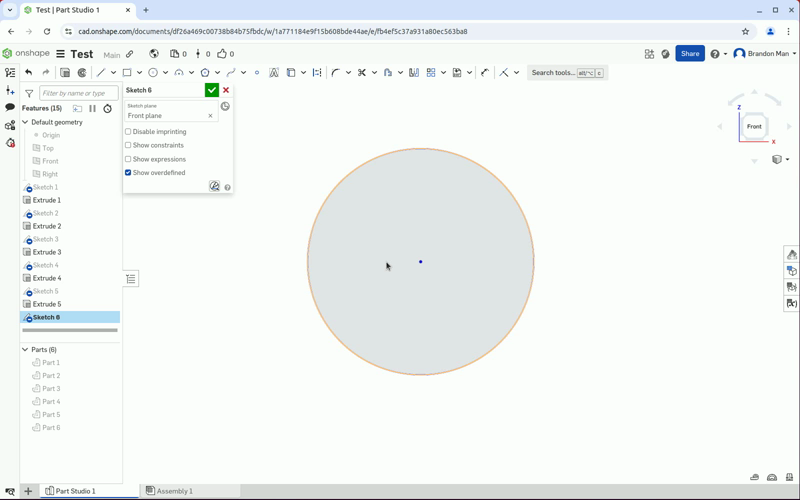
scroll(-6)
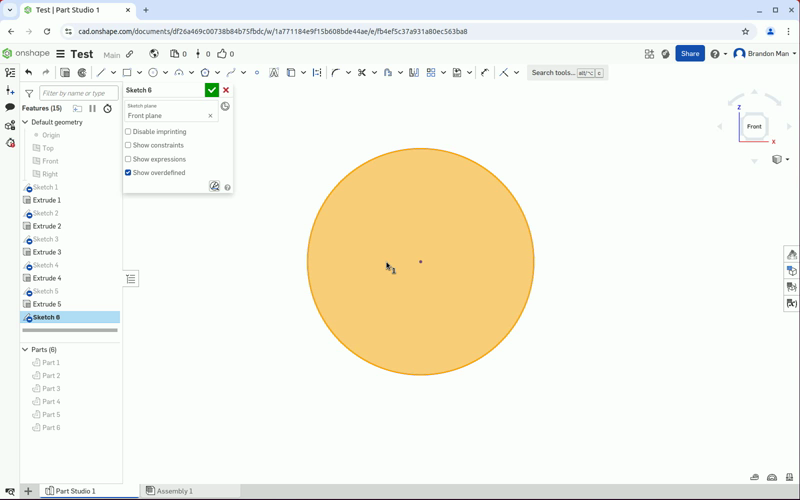
scroll(-6)
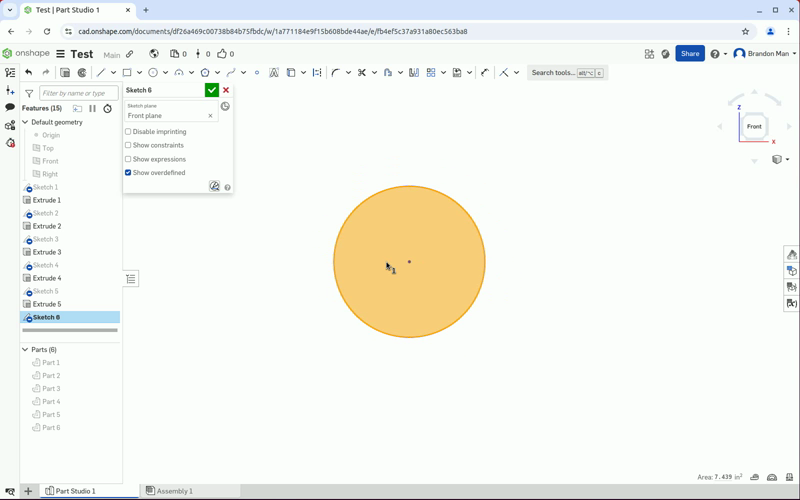
scroll(-6)
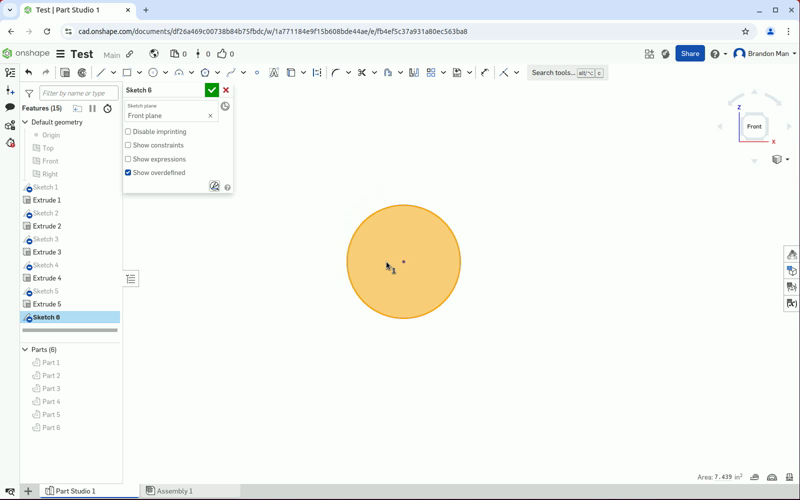
scroll(-6)
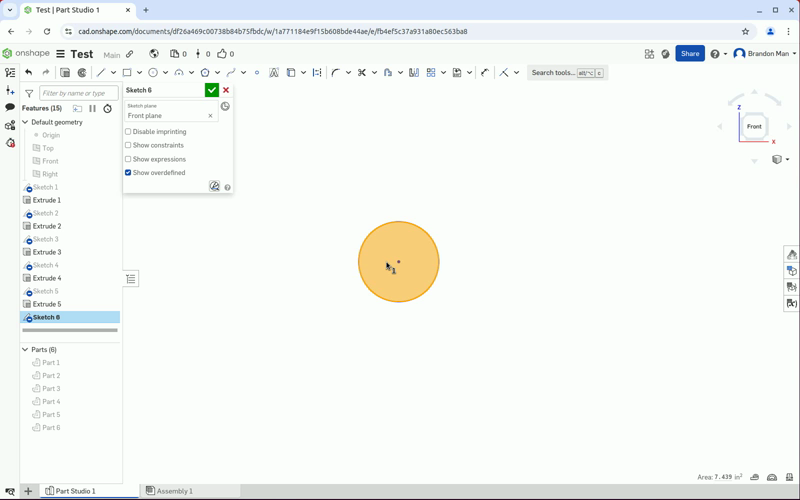
scroll(-6)
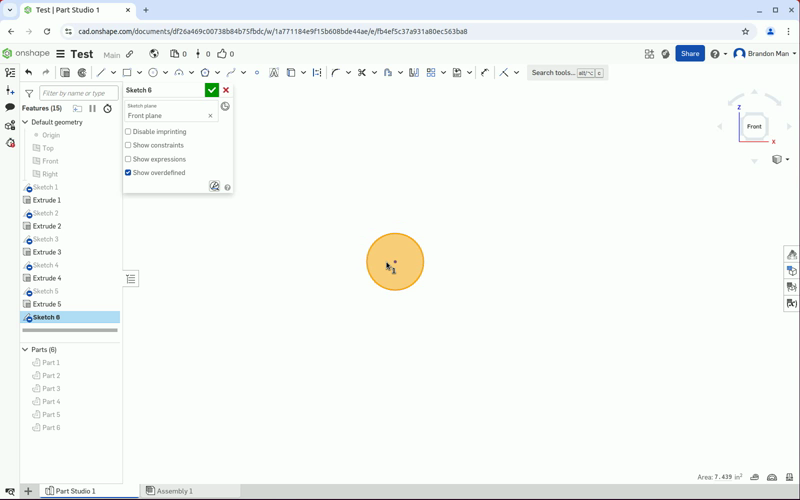
scroll(-6)
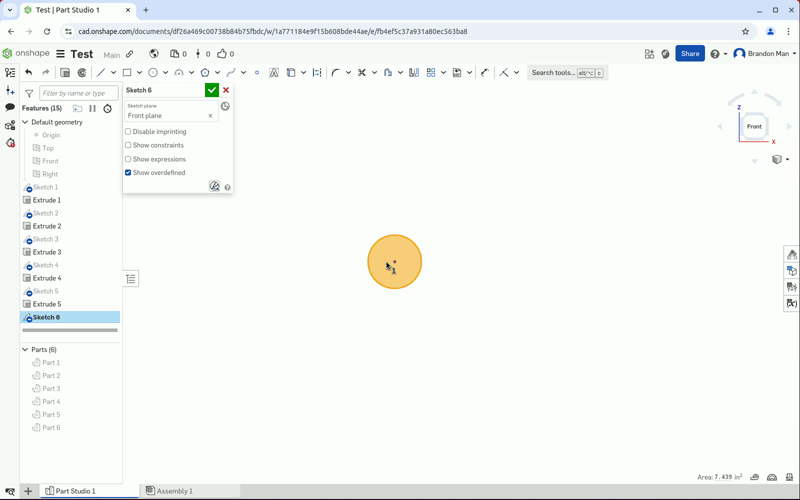
scroll(-6)
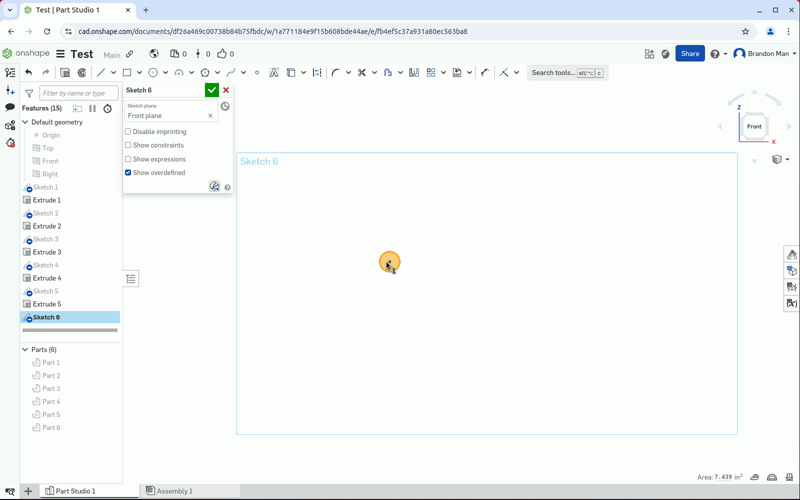
mouse_move(73, 352)
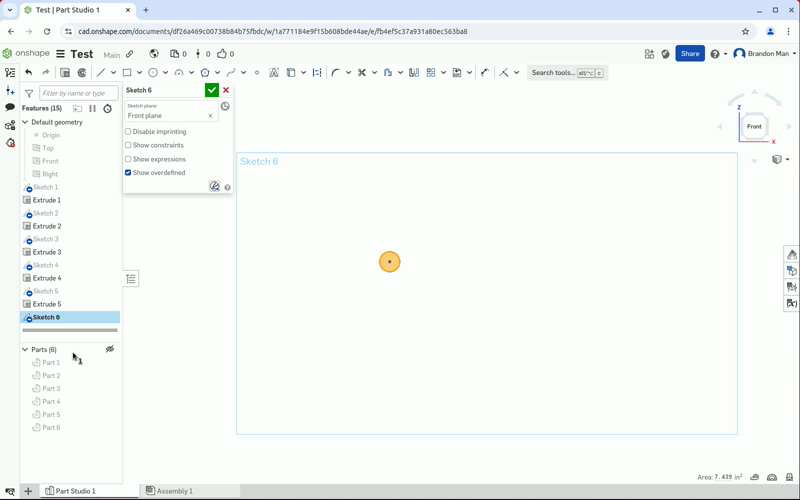
key(shift+y)
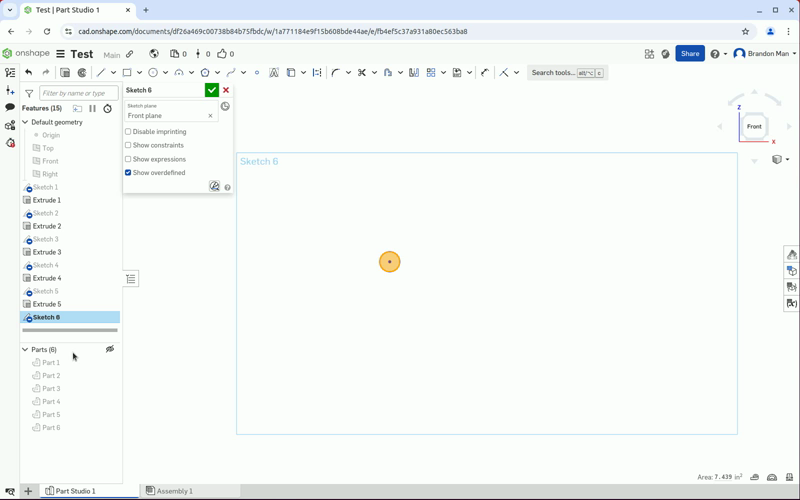
key(shift+e)
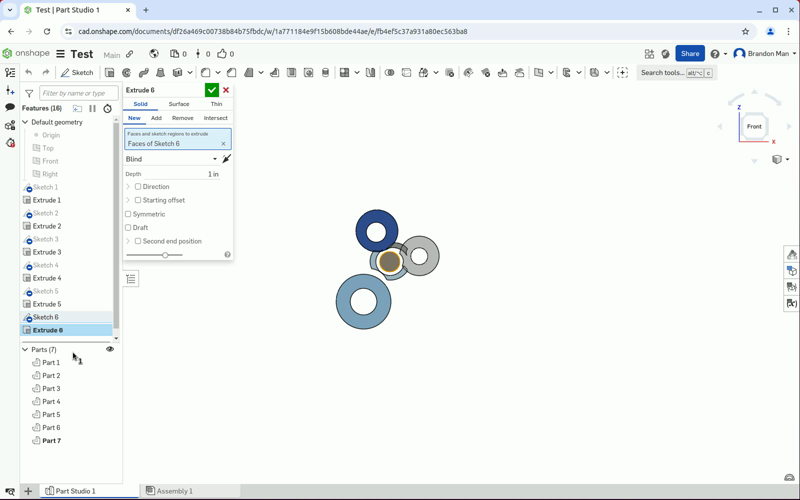
mouse_move(143, 106)
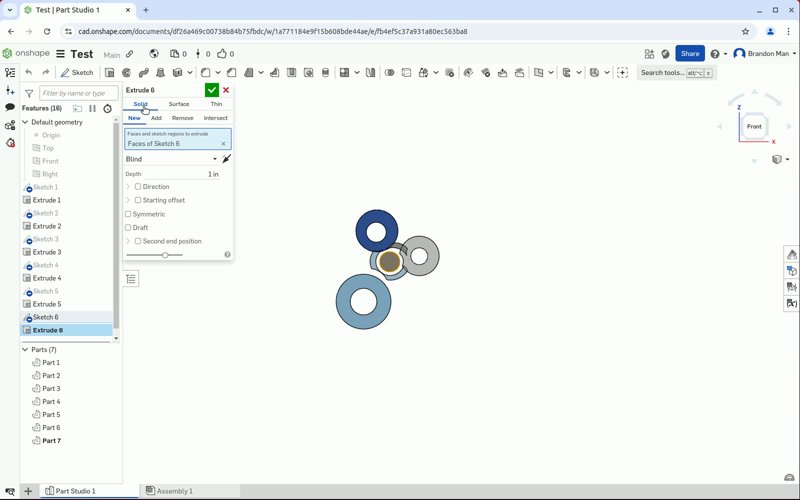
click(143, 106)
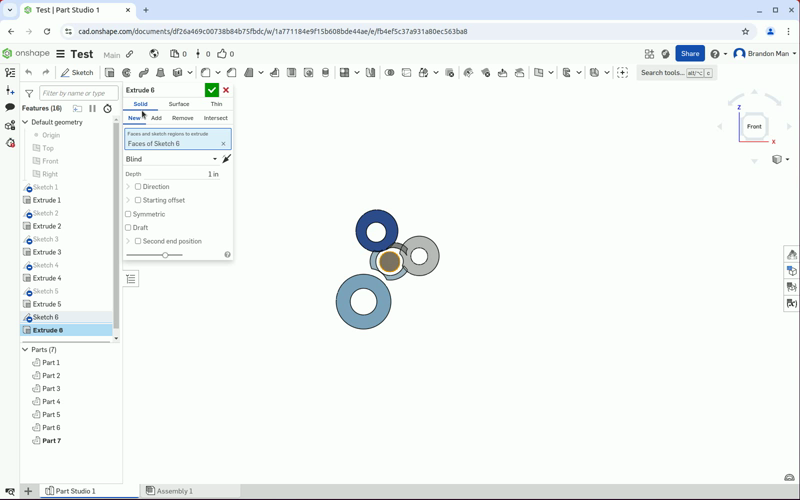
mouse_move(137, 120)
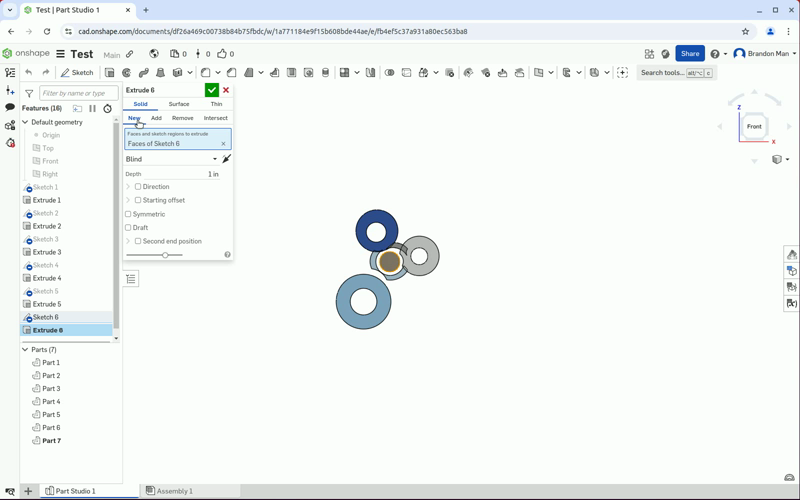
click(137, 120)
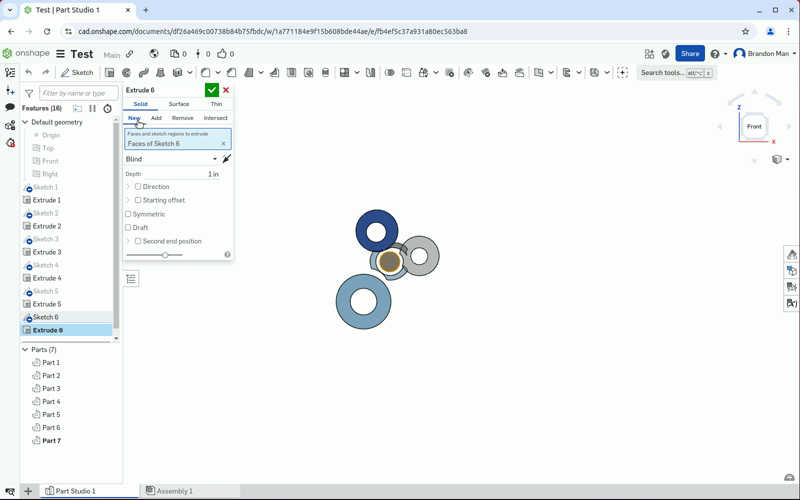
key(tab, 4)
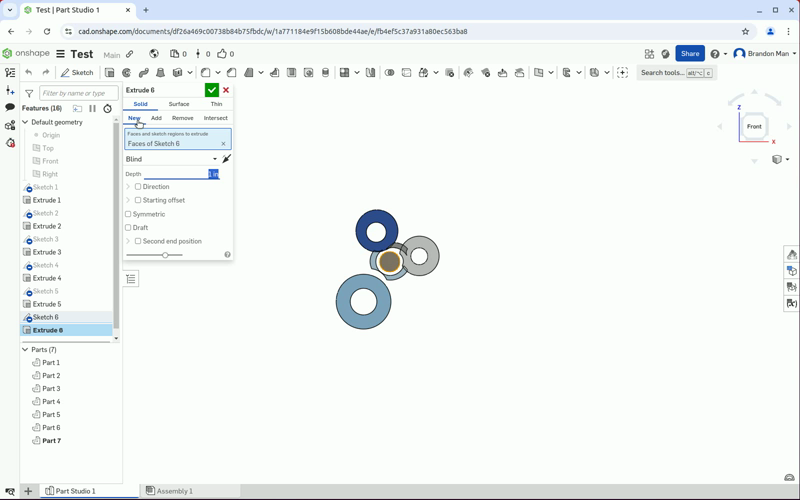
text(2.648)
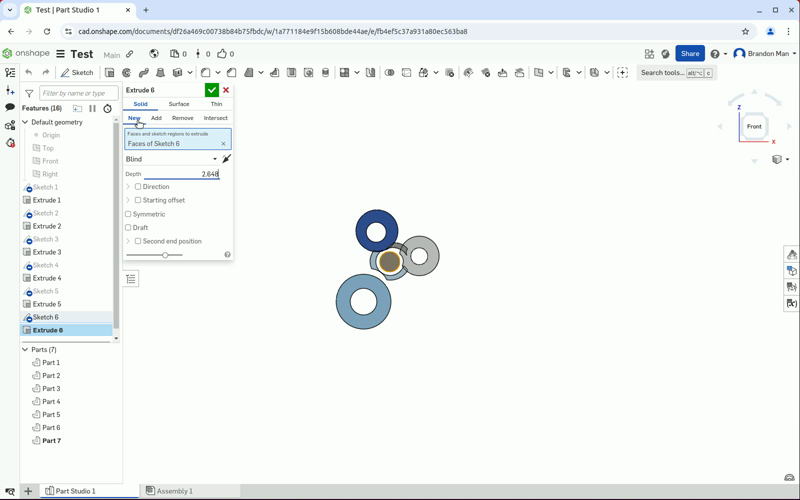
key(enter)
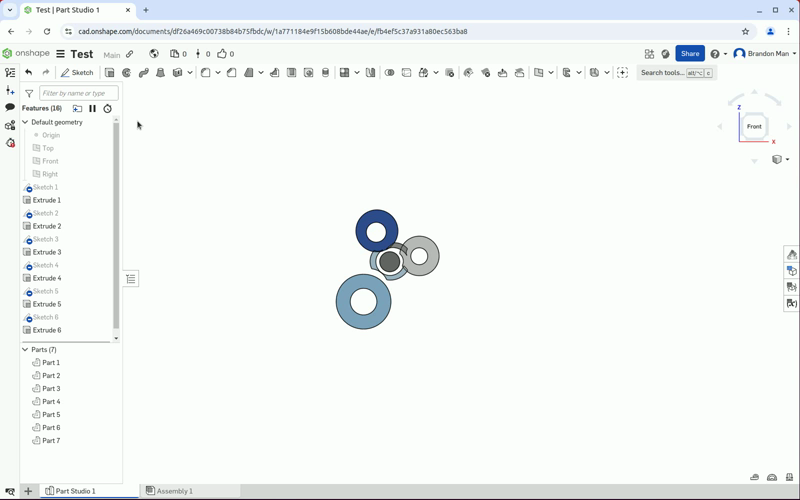
key(shift+h)
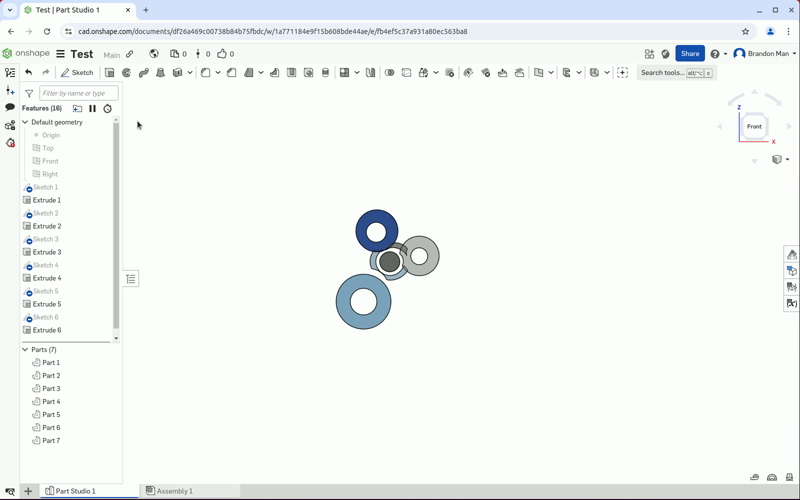
key(shift+h)
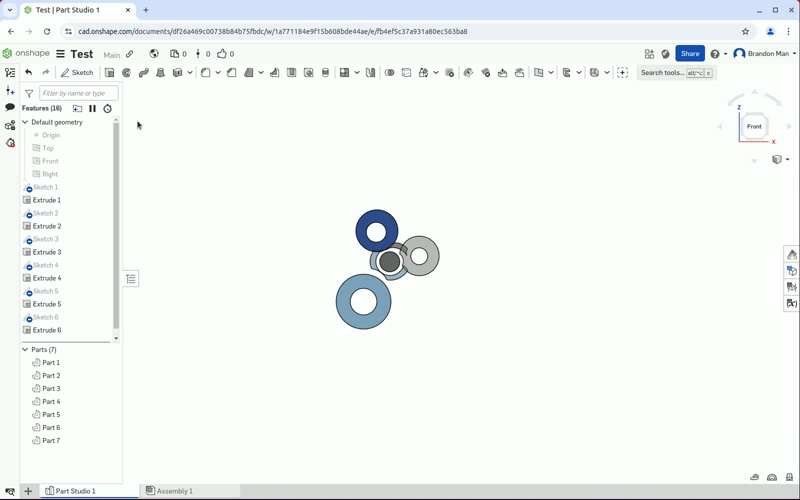
mouse_move(69, 189)
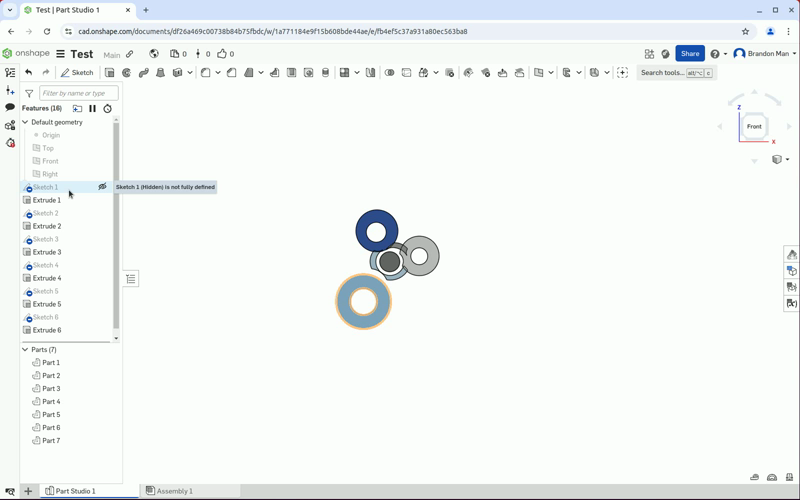
click(69, 189)
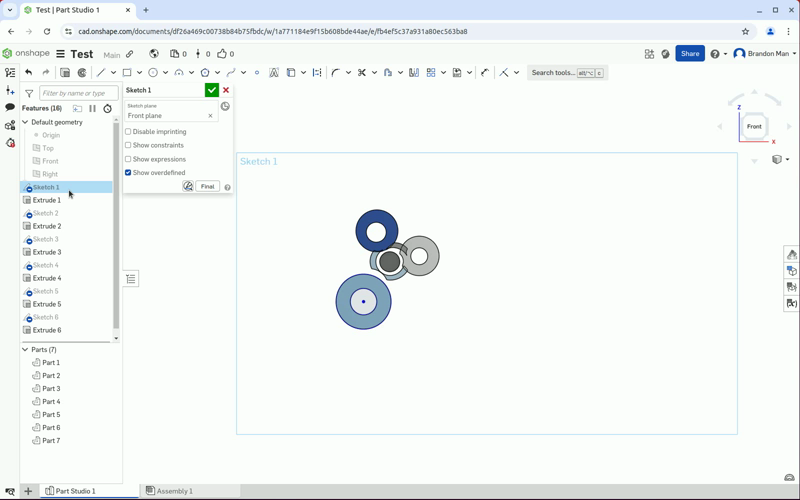
mouse_move(229, 92)
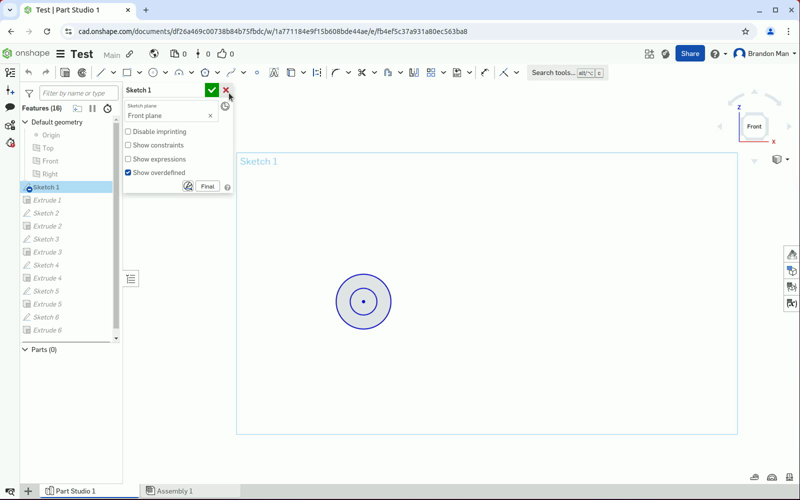
click(229, 92)
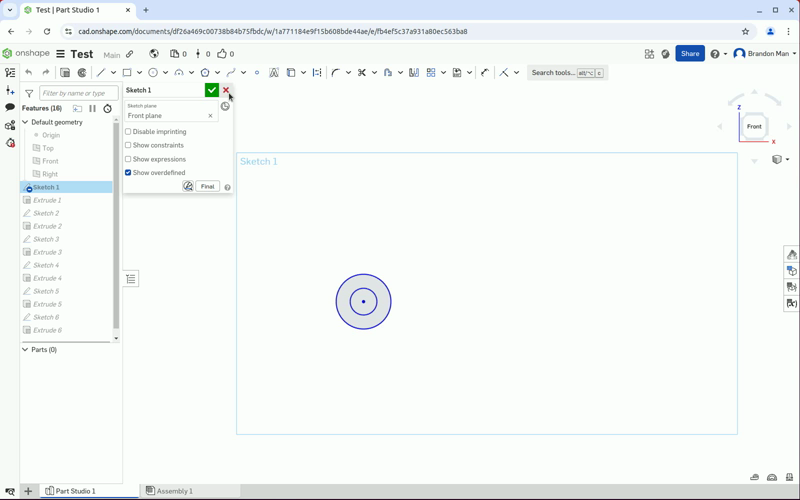
key(shift+s)
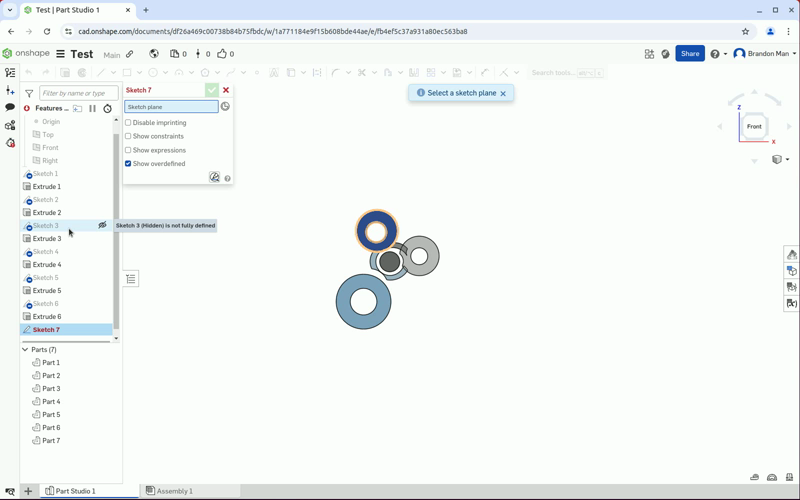
scroll(3)
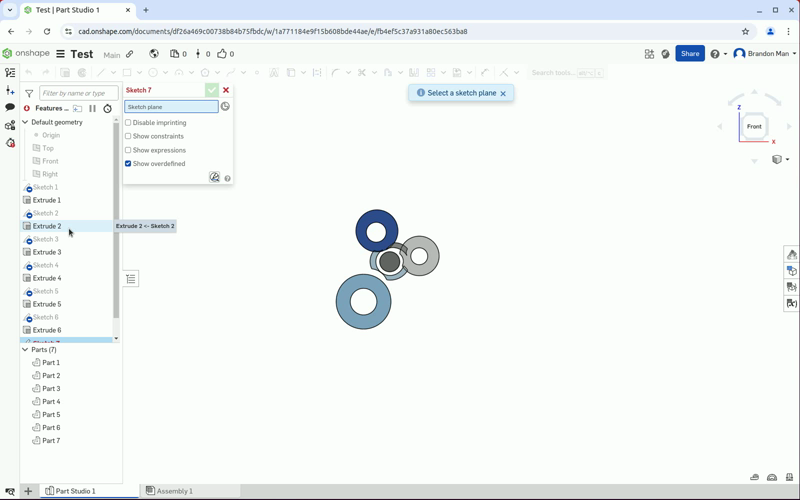
mouse_move(69, 163)
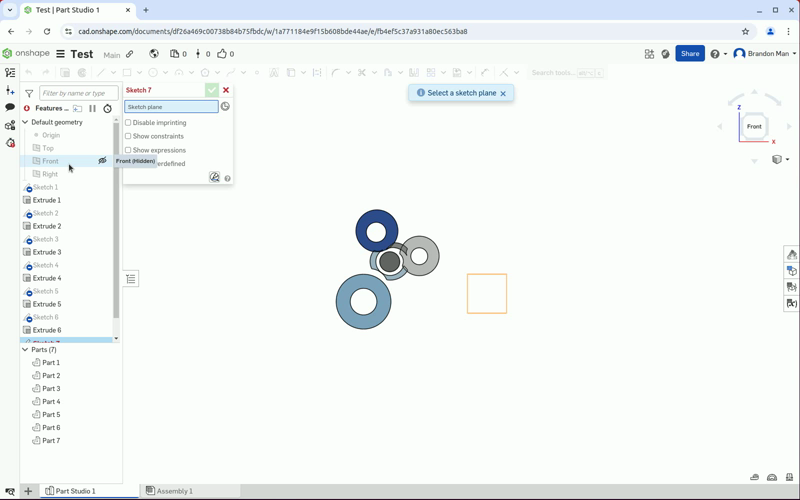
click(69, 163)
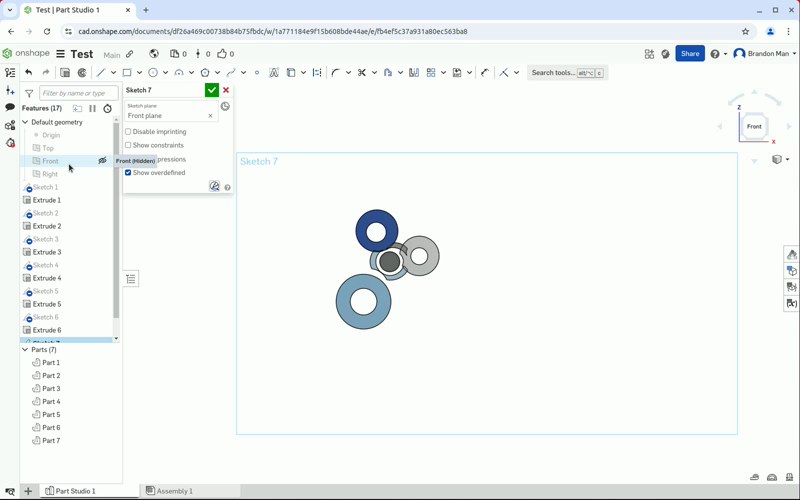
mouse_move(73, 352)
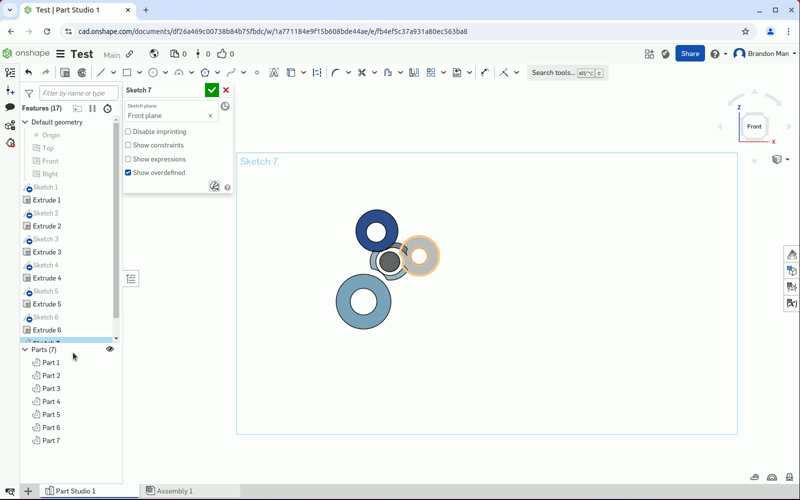
key(y)
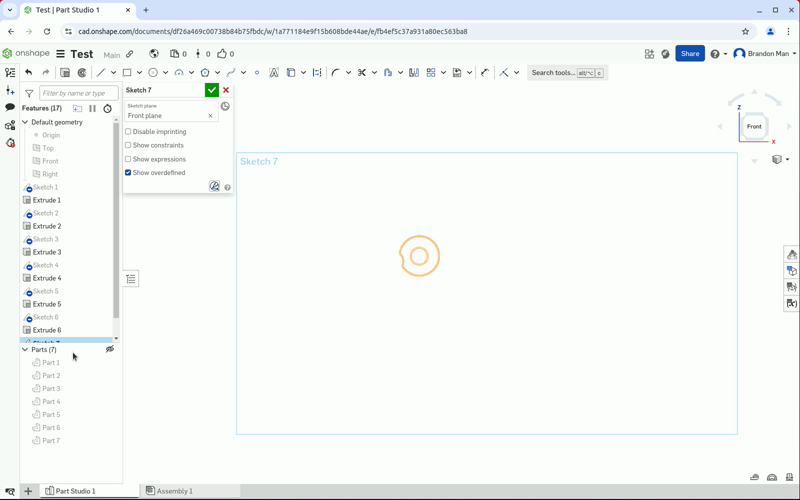
key(c)
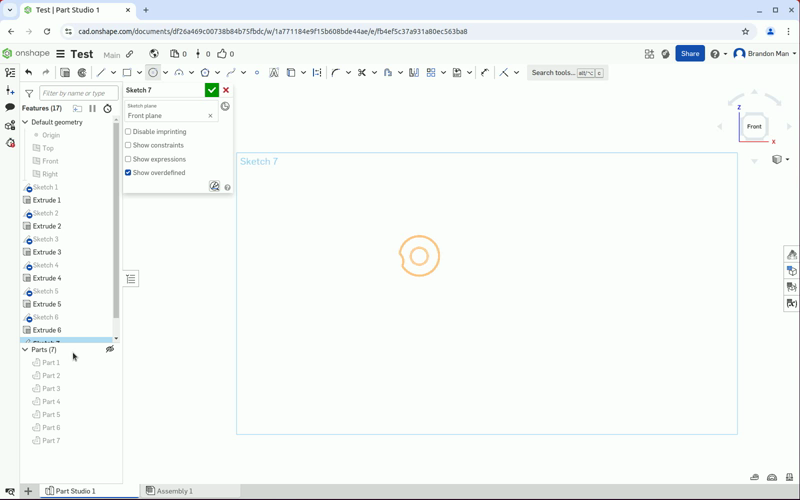
key_down(shift)
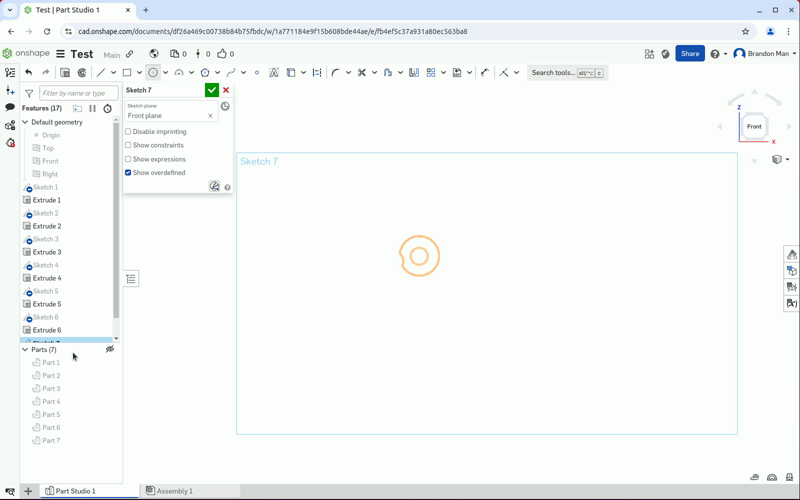
mouse_move(389, 261)
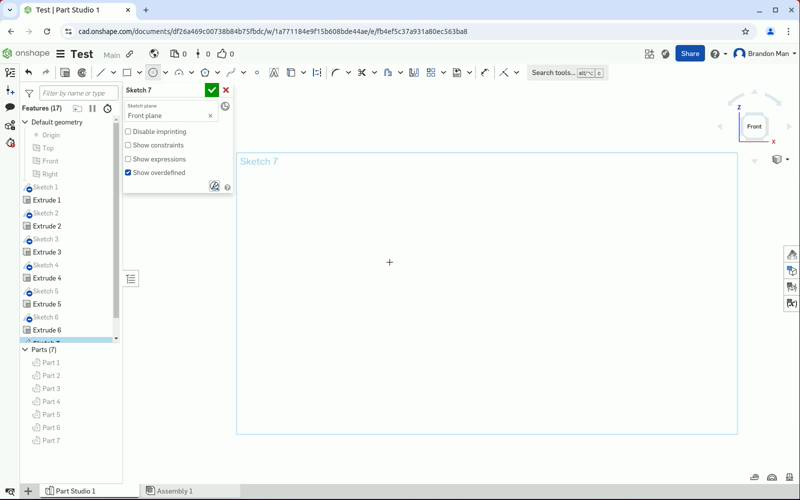
click(389, 261)
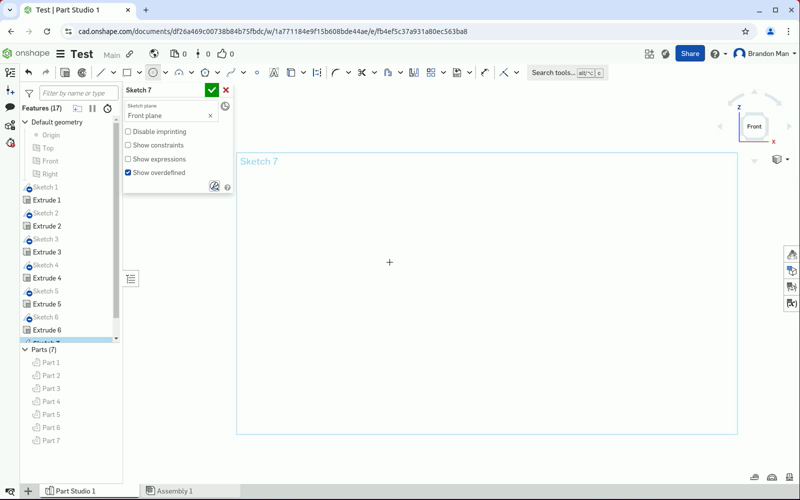
key_up(shift)
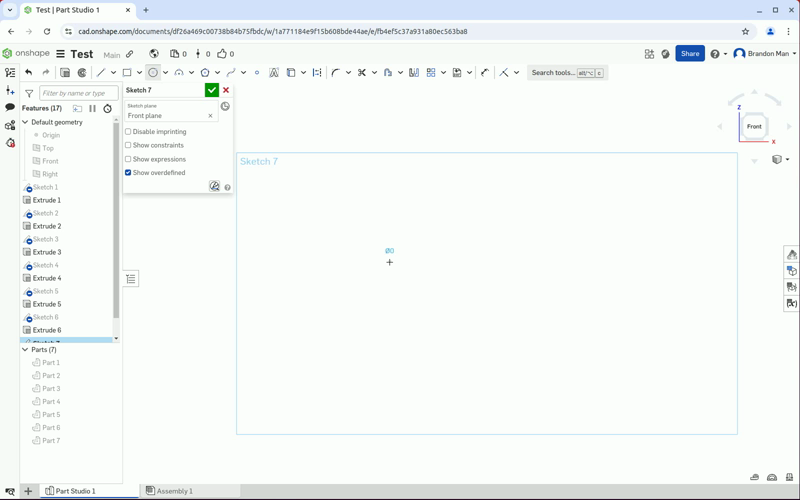
mouse_move(399, 261)
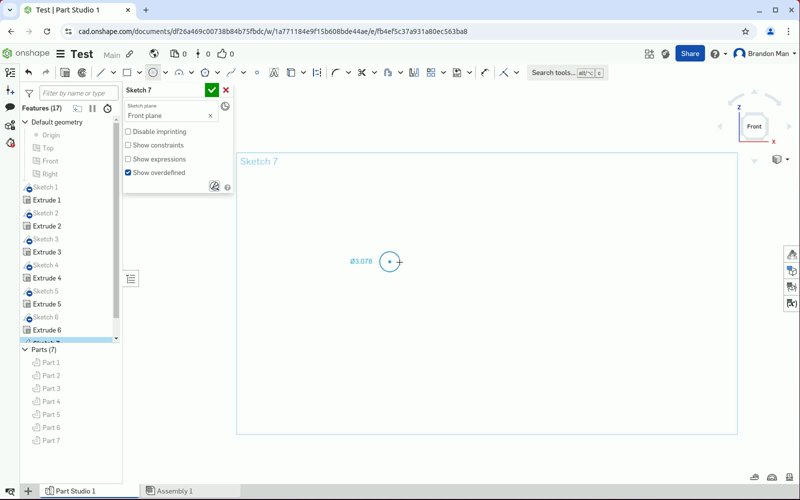
click(399, 261)
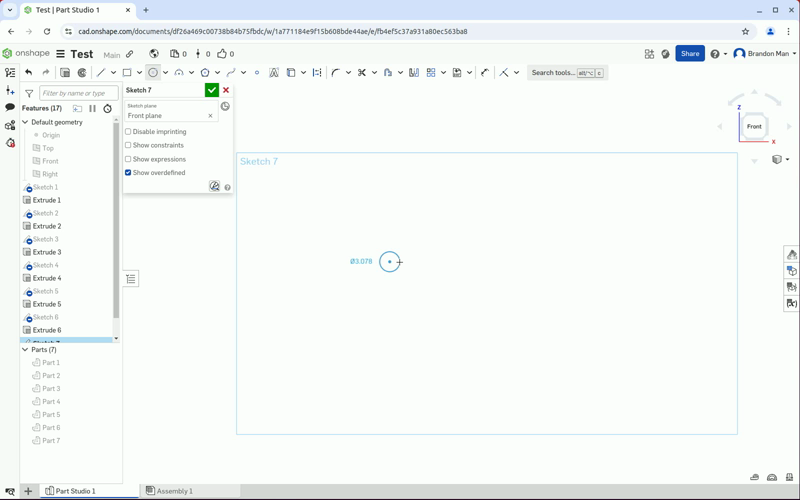
key(esc)
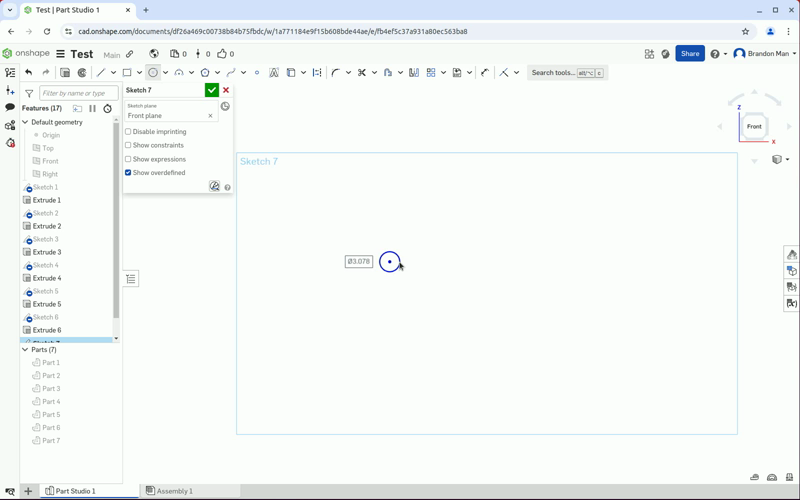
mouse_move(384, 265)
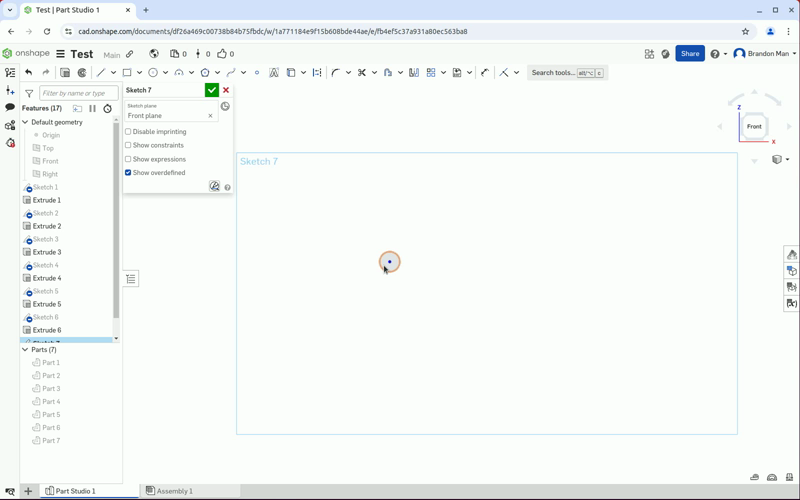
scroll(6)
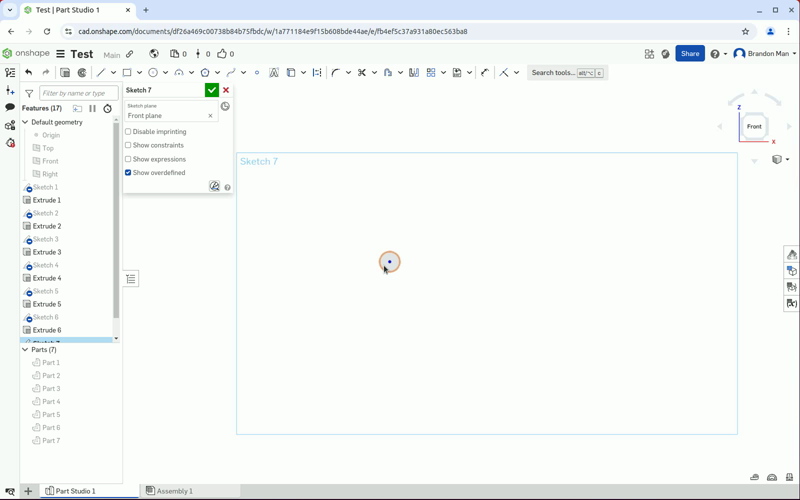
scroll(6)
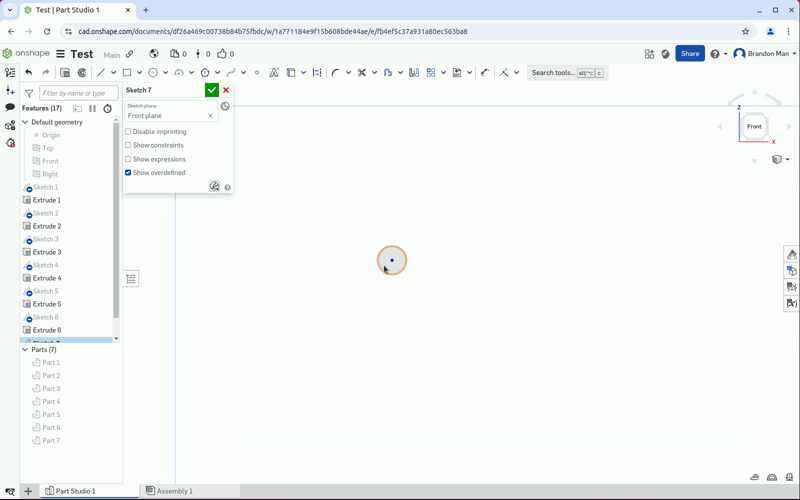
scroll(6)
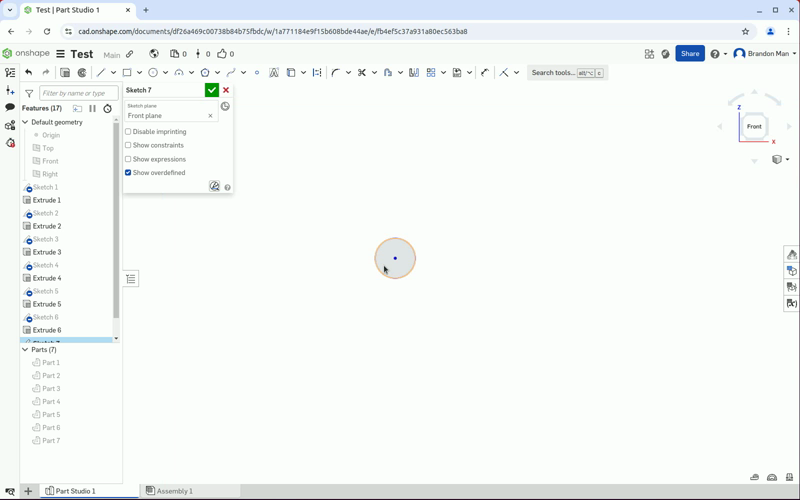
scroll(6)
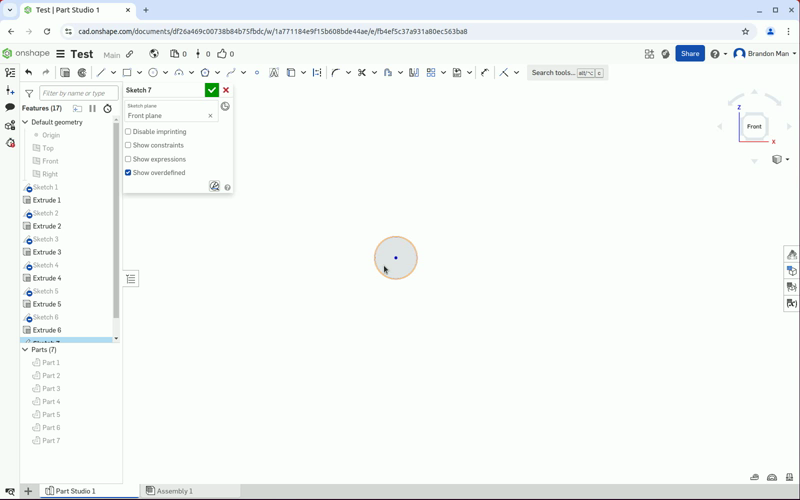
scroll(6)
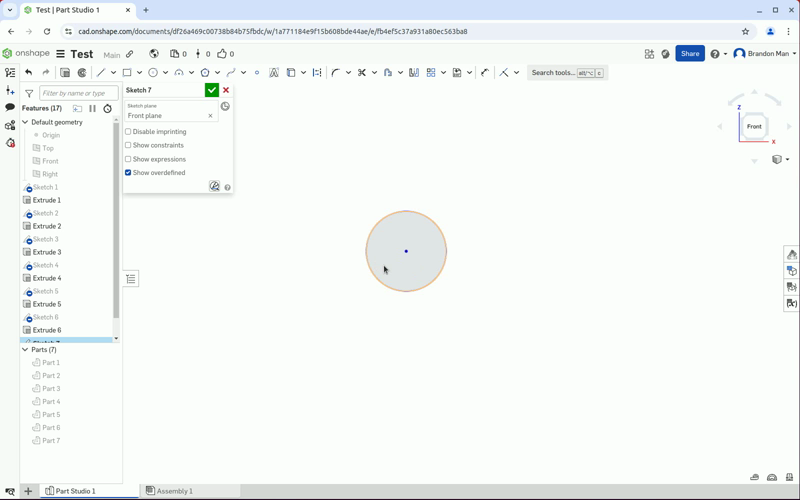
scroll(6)
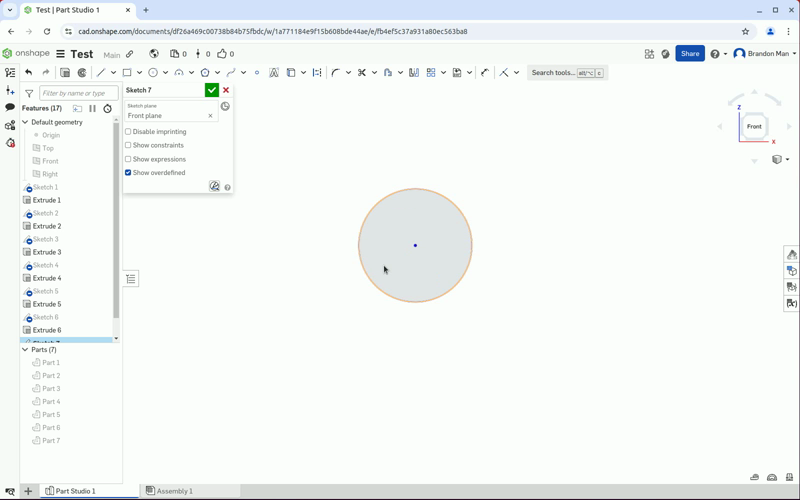
scroll(6)
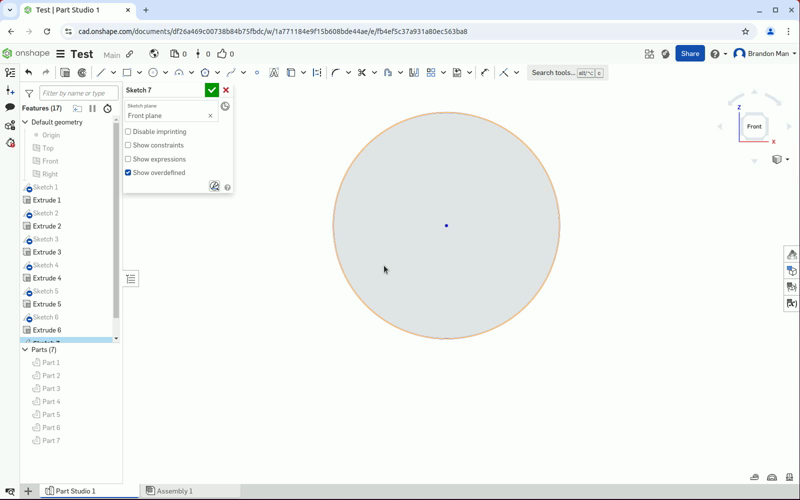
click(384, 265)
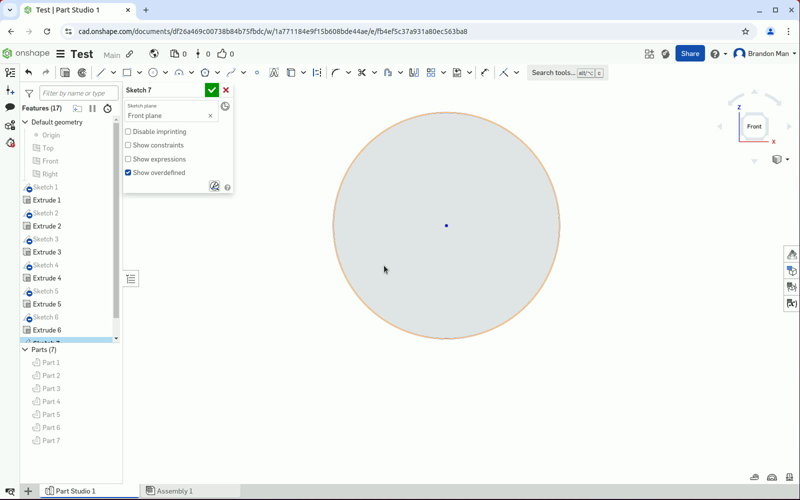
scroll(-6)
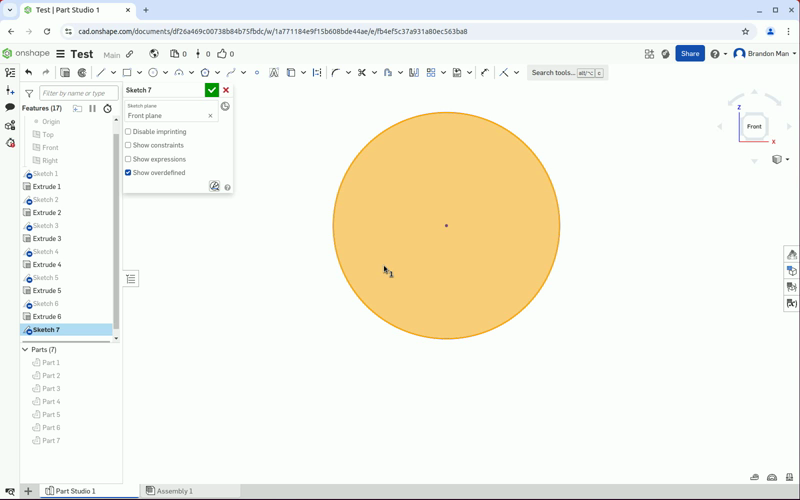
scroll(-6)
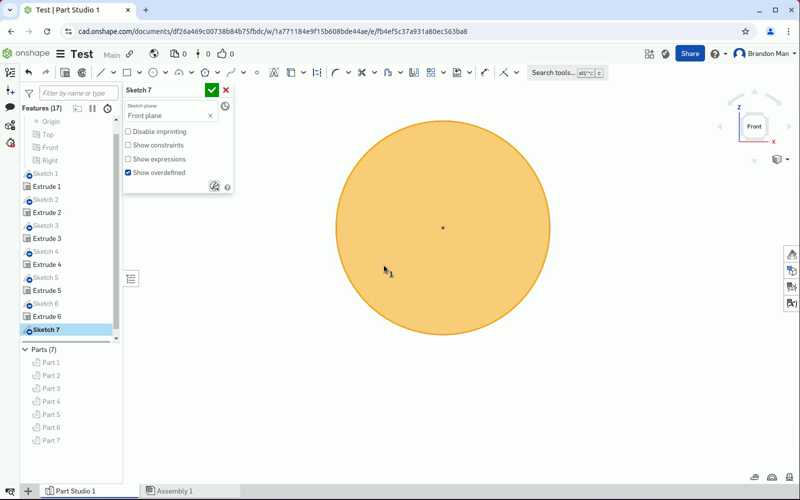
scroll(-6)
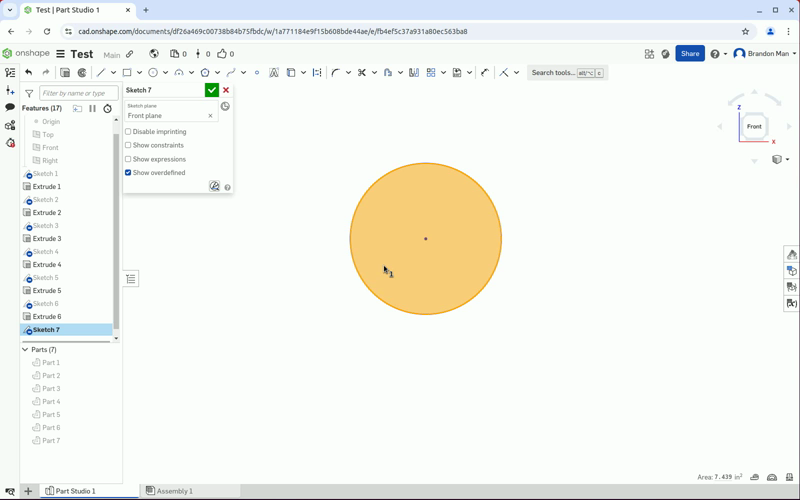
scroll(-6)
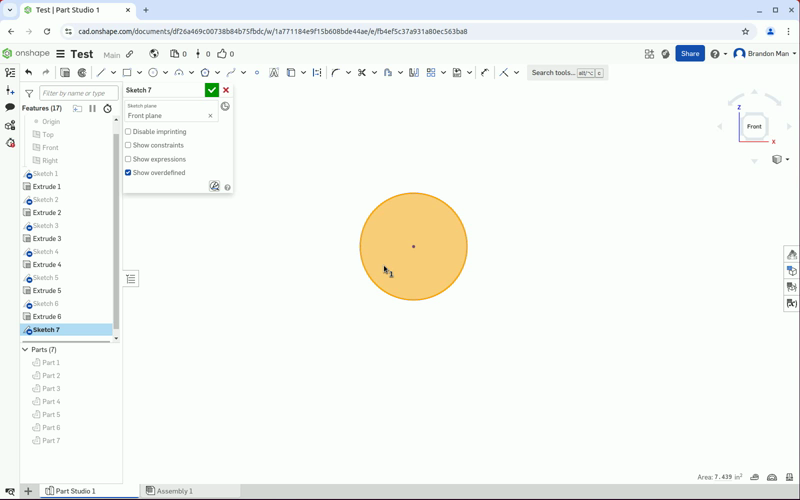
scroll(-6)
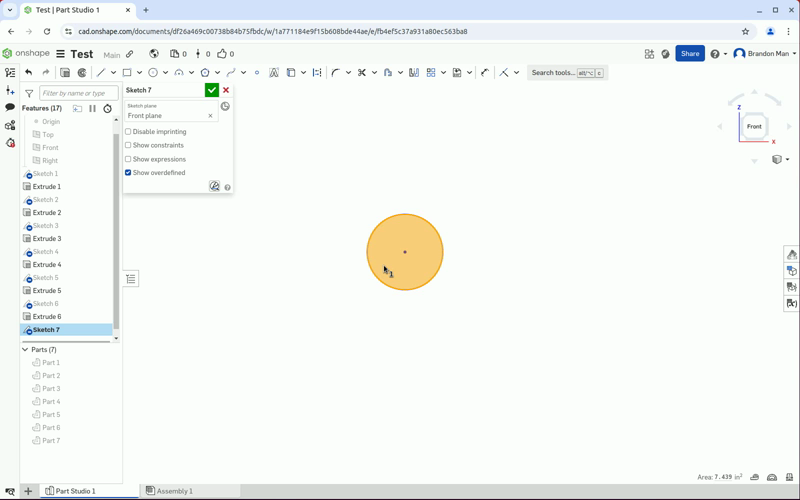
scroll(-6)
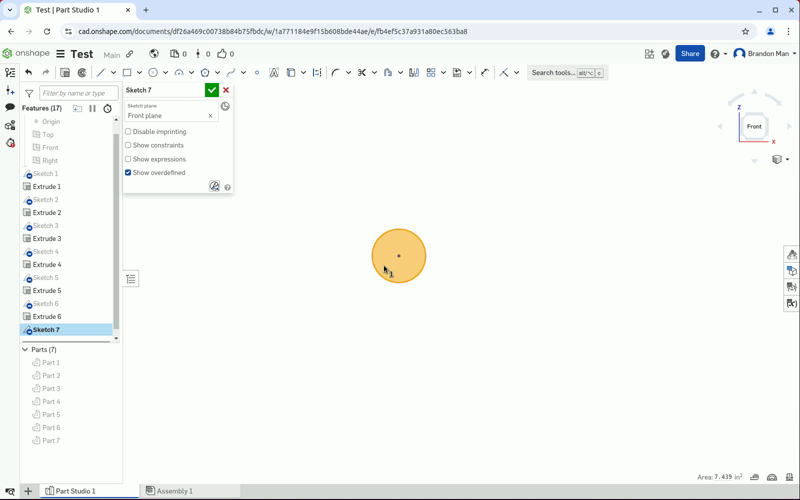
scroll(-6)
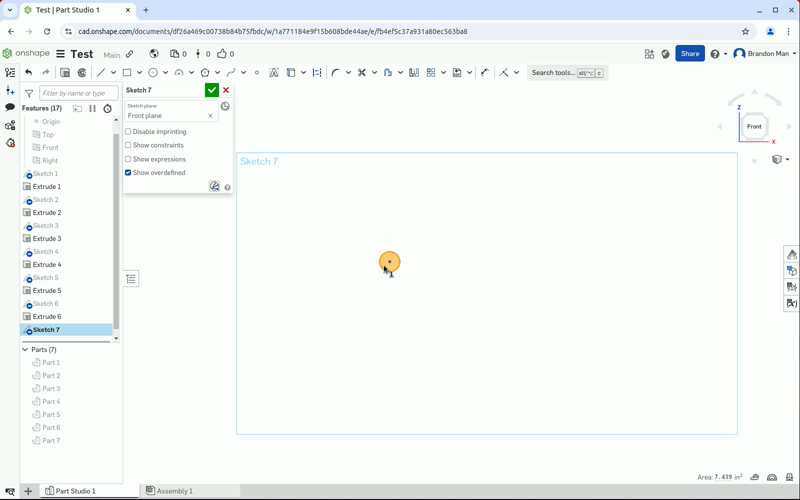
mouse_move(73, 352)
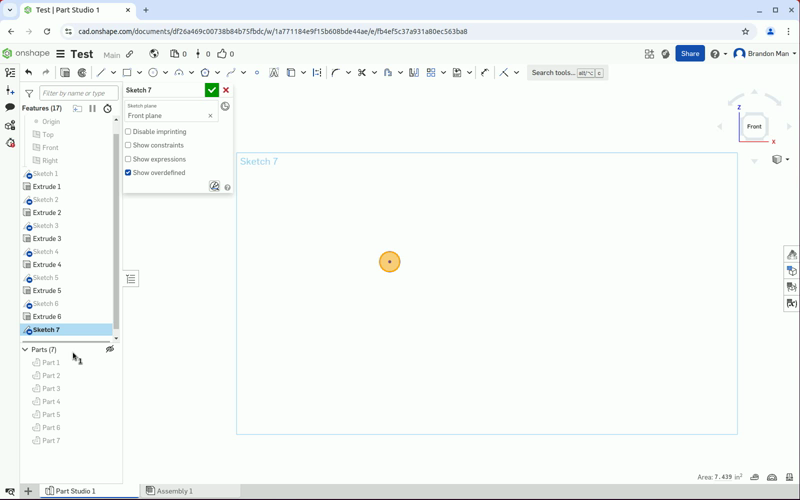
key(shift+y)
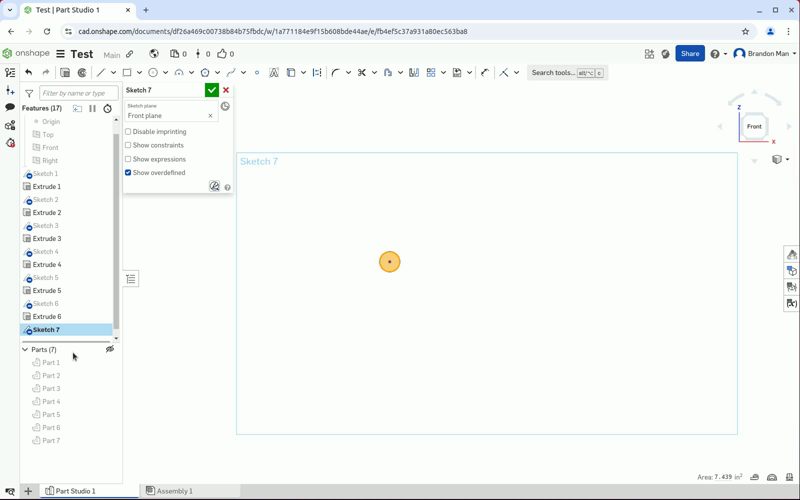
key(shift+e)
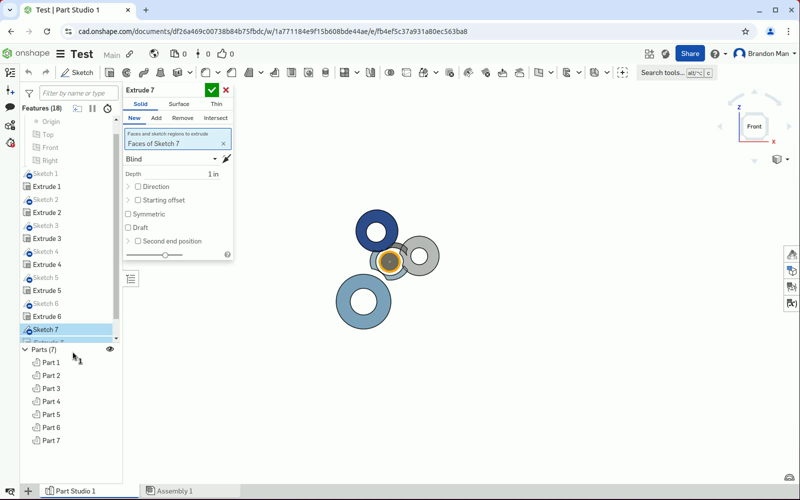
mouse_move(143, 106)
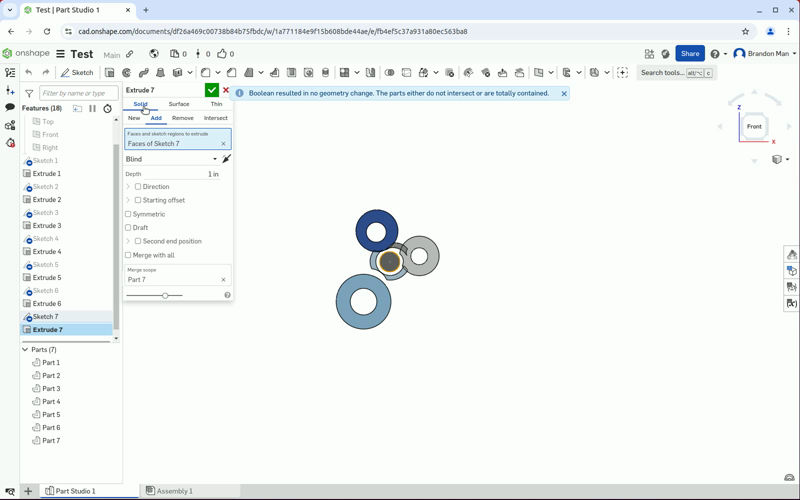
click(143, 106)
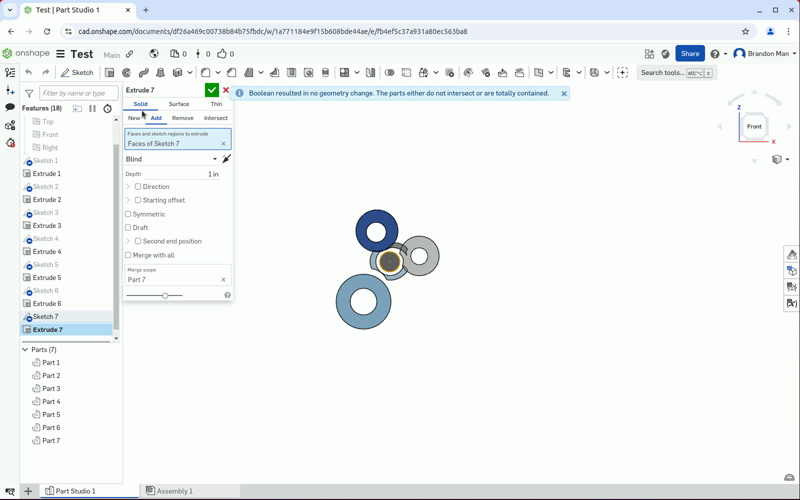
mouse_move(137, 120)
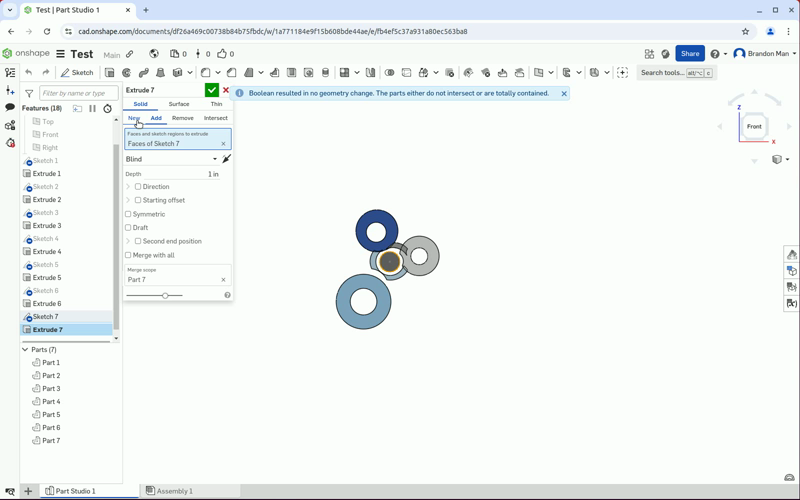
click(137, 120)
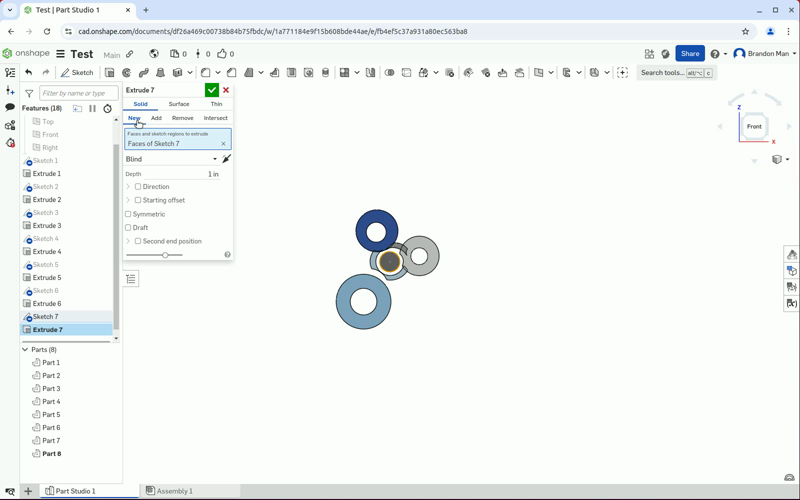
key(tab, 4)
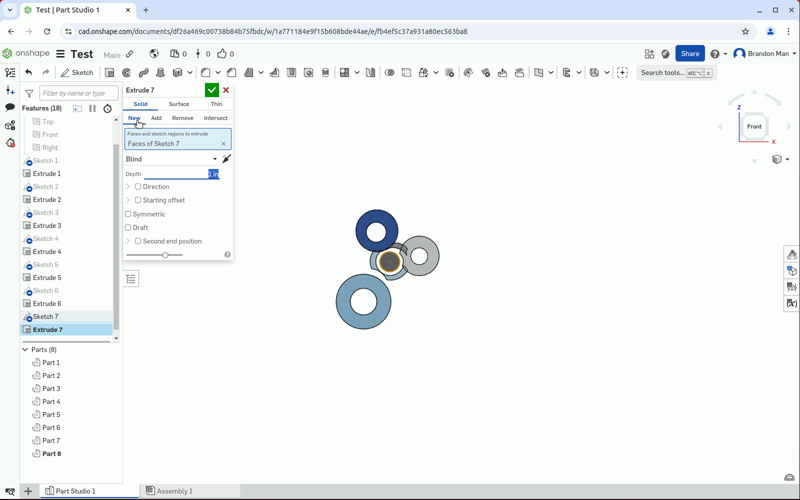
text(2.648)
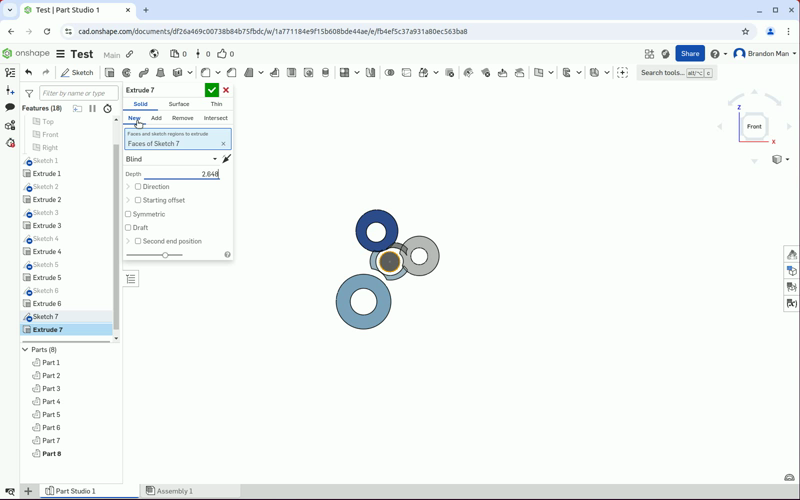
key(enter)
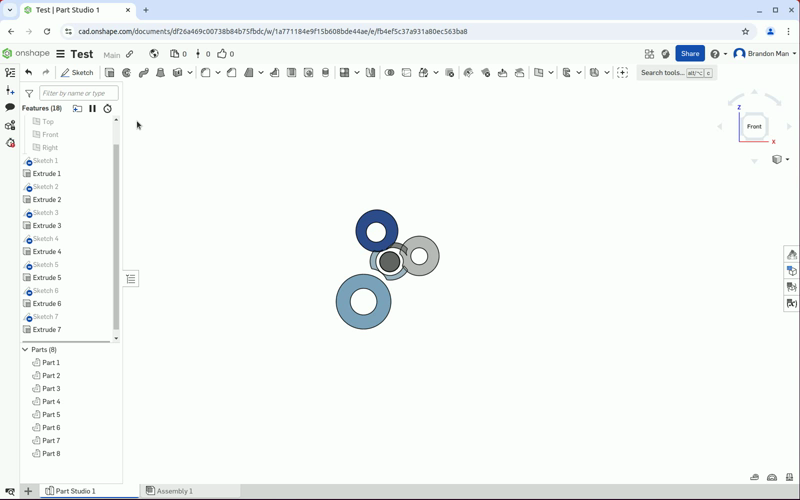
key(shift+h)
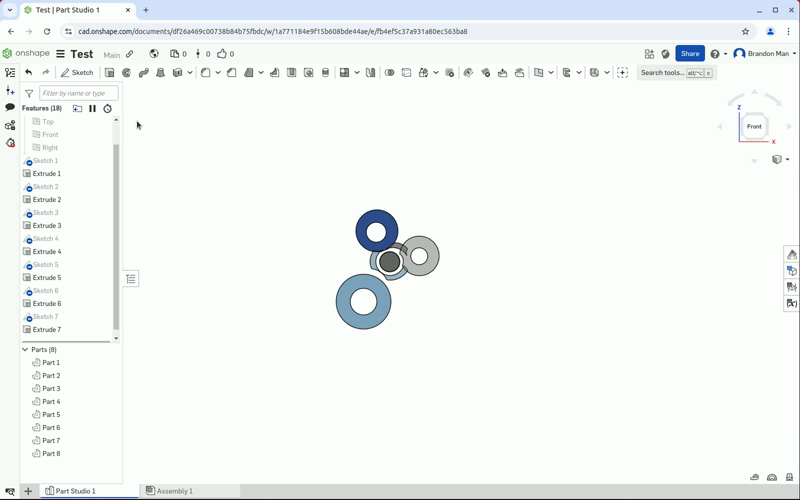
key(shift+h)
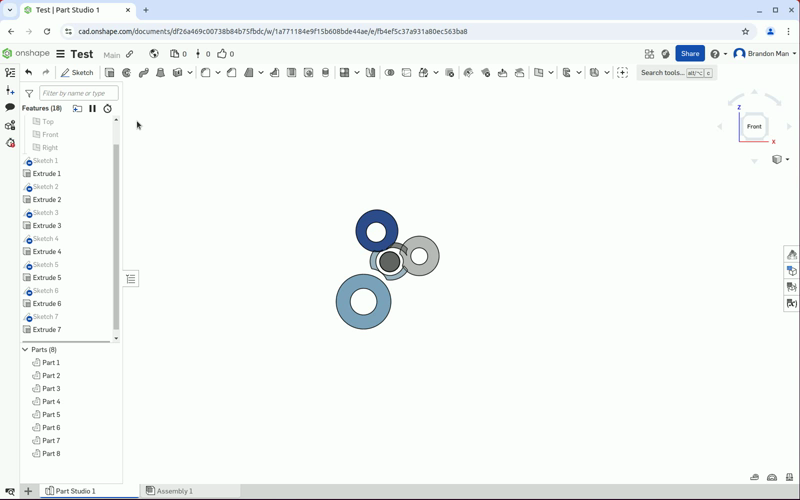
mouse_move(69, 163)
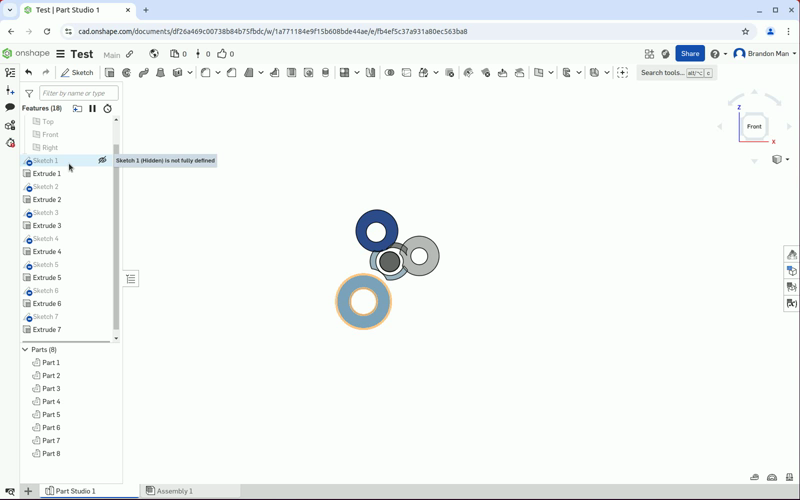
click(69, 163)
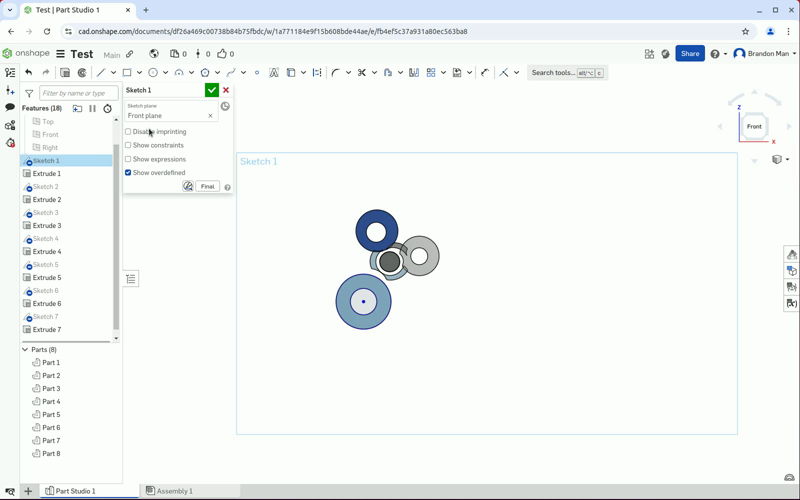
mouse_move(229, 92)
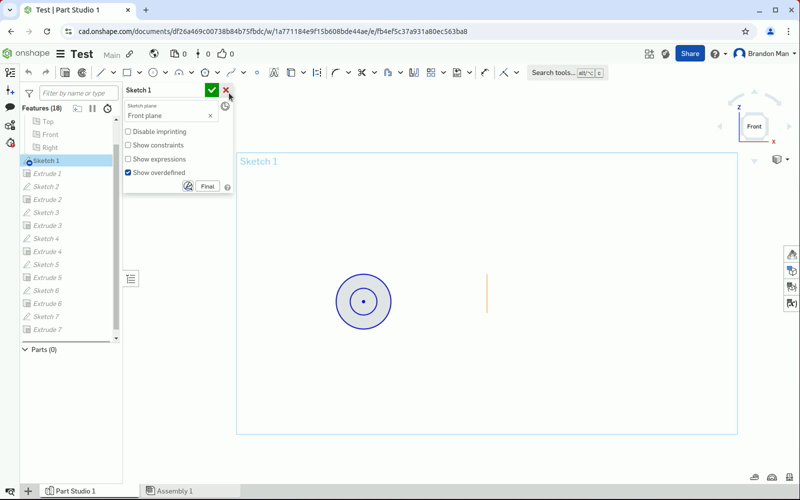
click(229, 92)
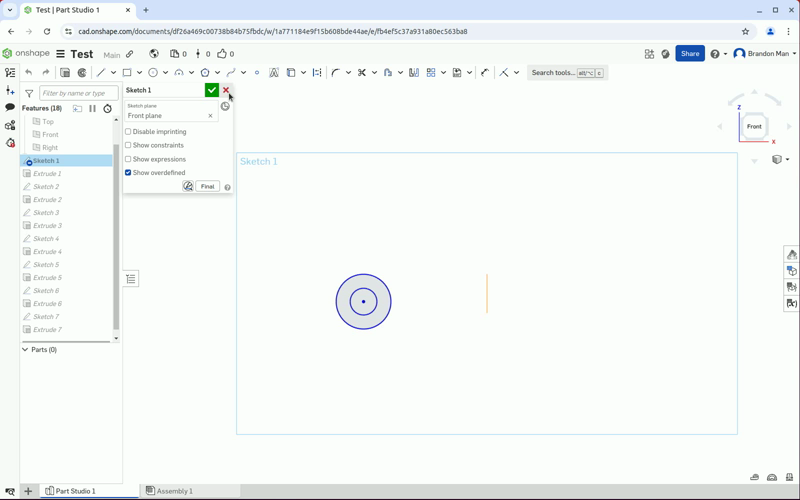
key(shift+s)
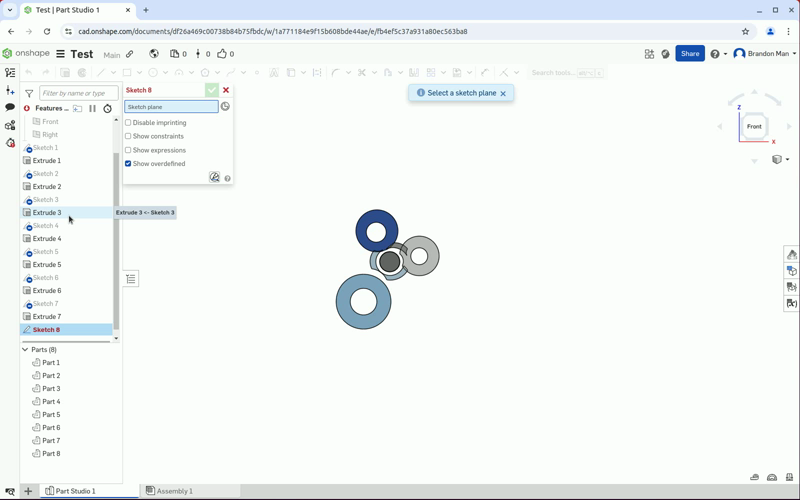
scroll(3)
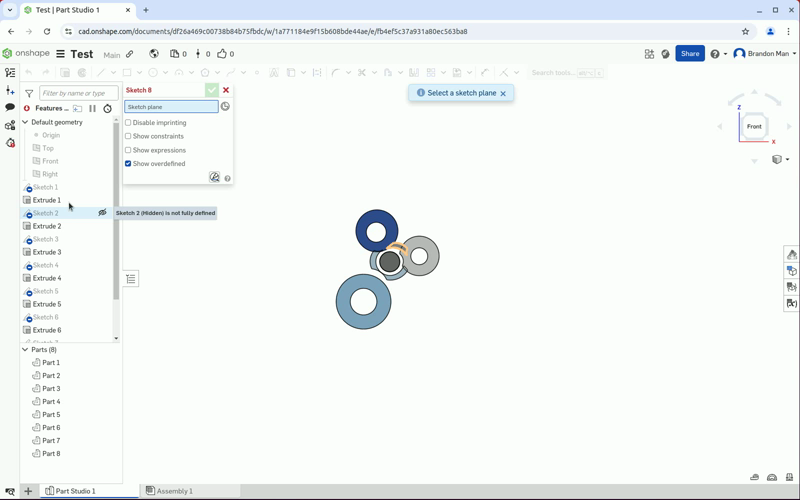
mouse_move(69, 163)
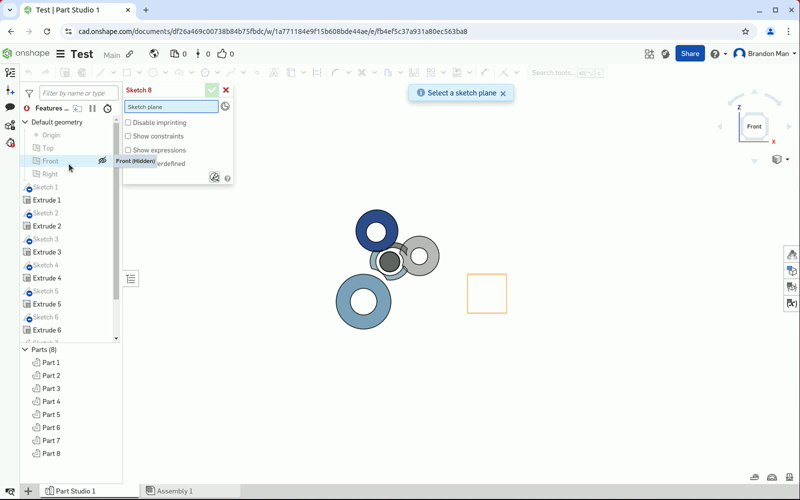
click(69, 163)
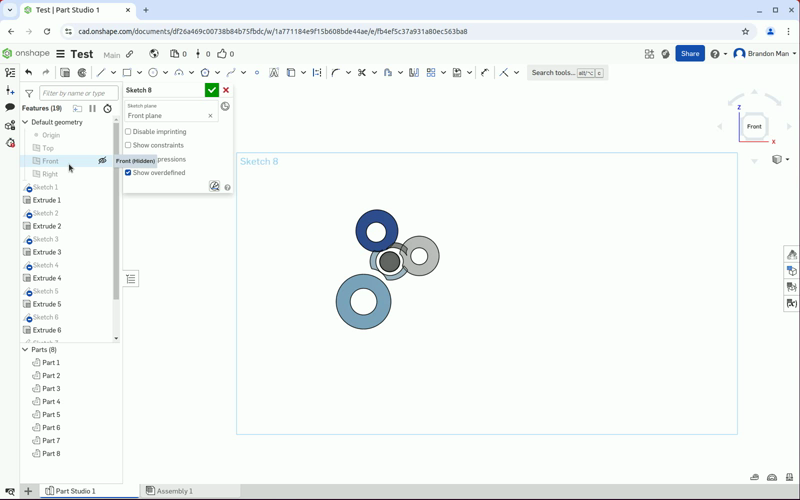
mouse_move(73, 352)
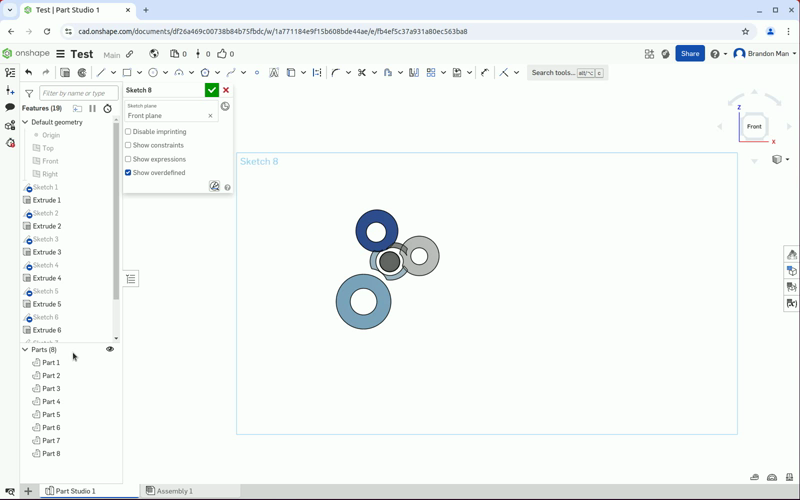
key(y)
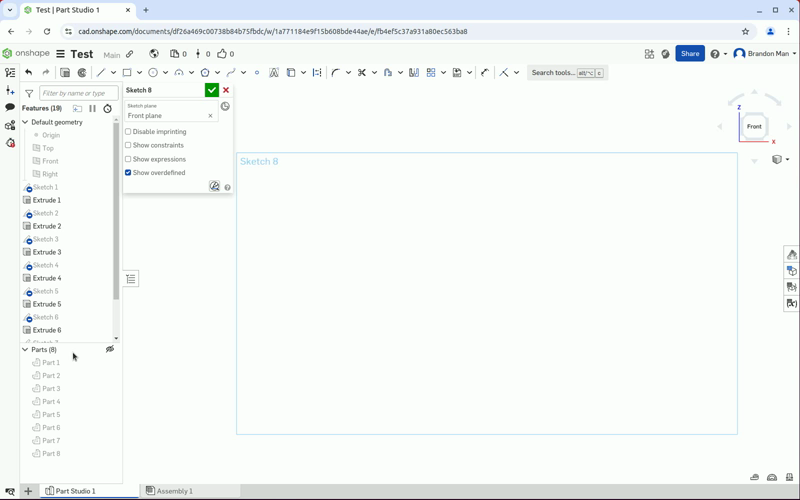
key(c)
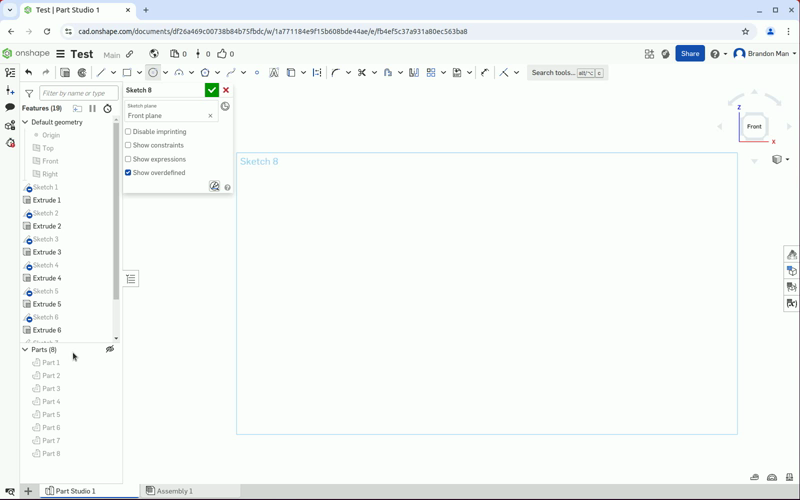
key_down(shift)
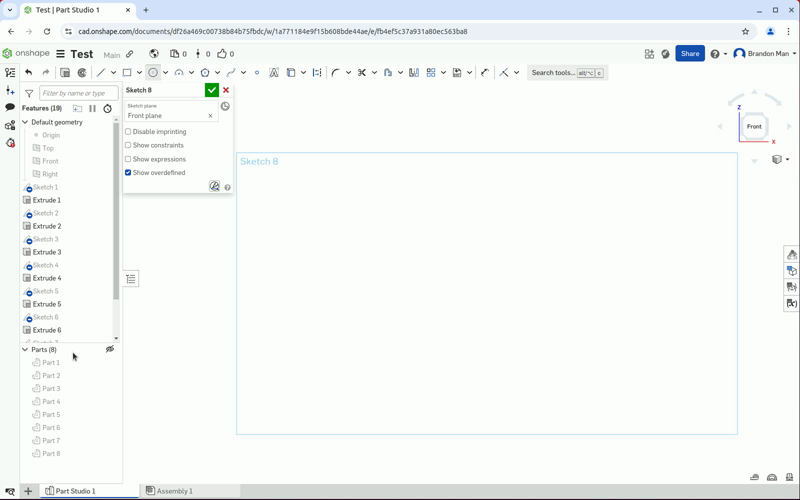
mouse_move(419, 255)
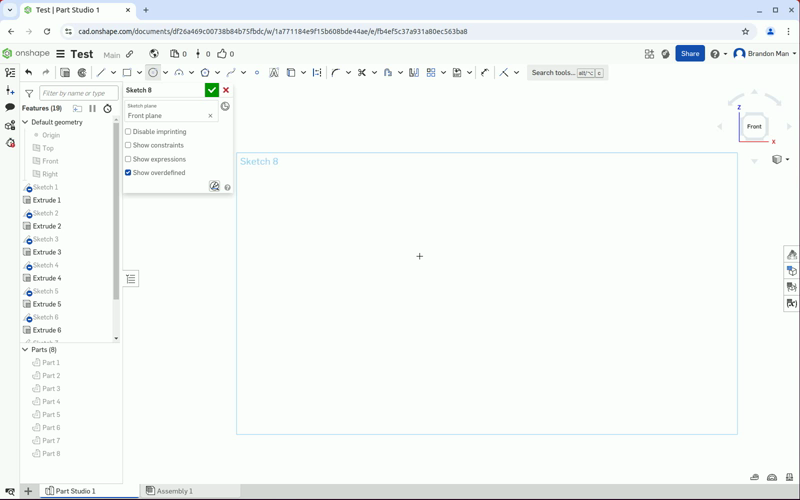
click(419, 255)
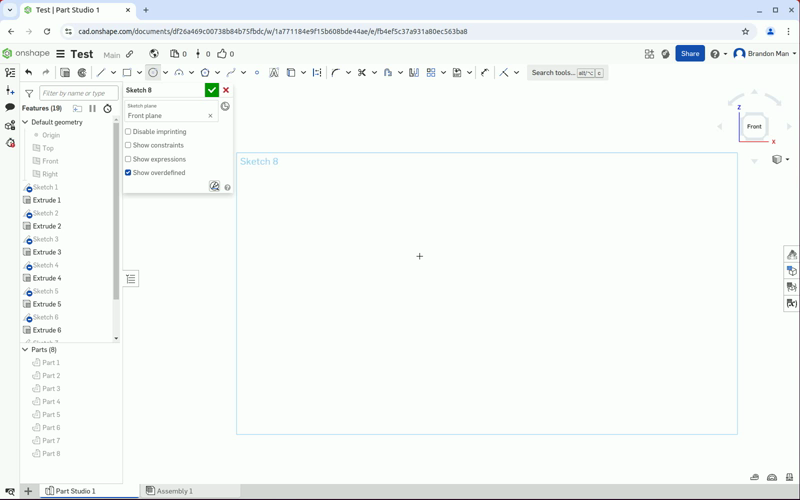
key_up(shift)
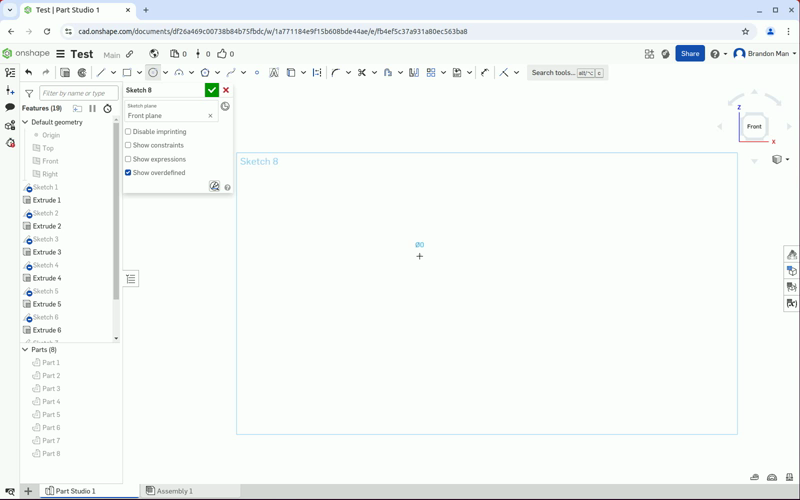
mouse_move(425, 255)
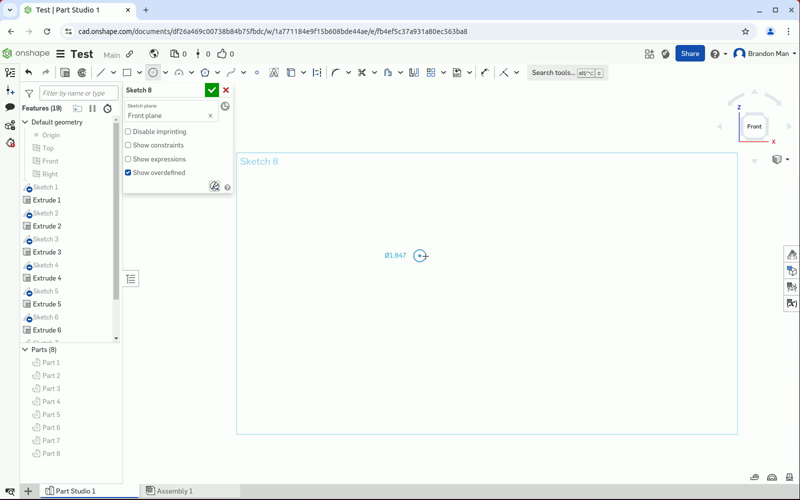
click(425, 255)
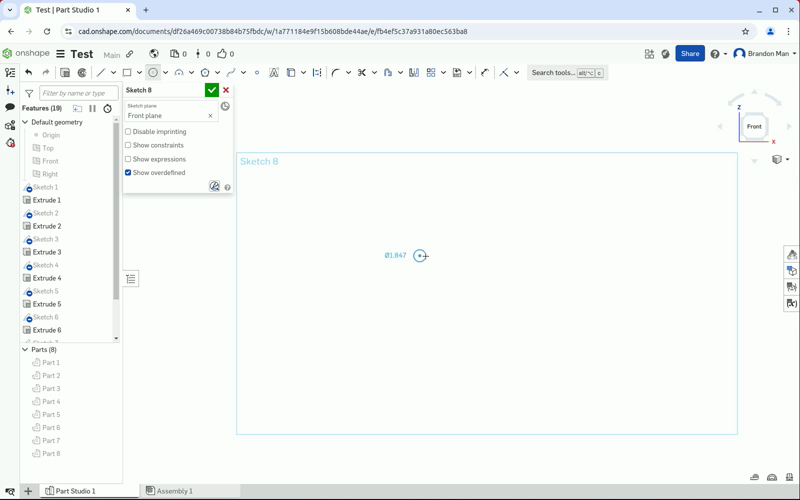
key(esc)
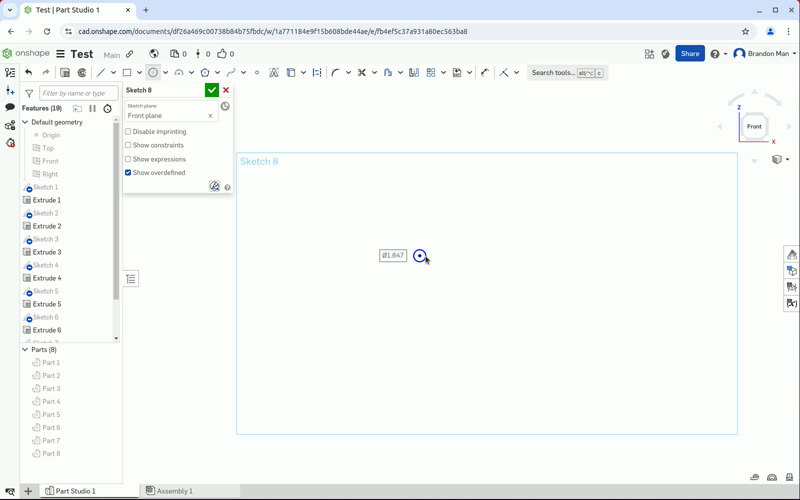
mouse_move(418, 259)
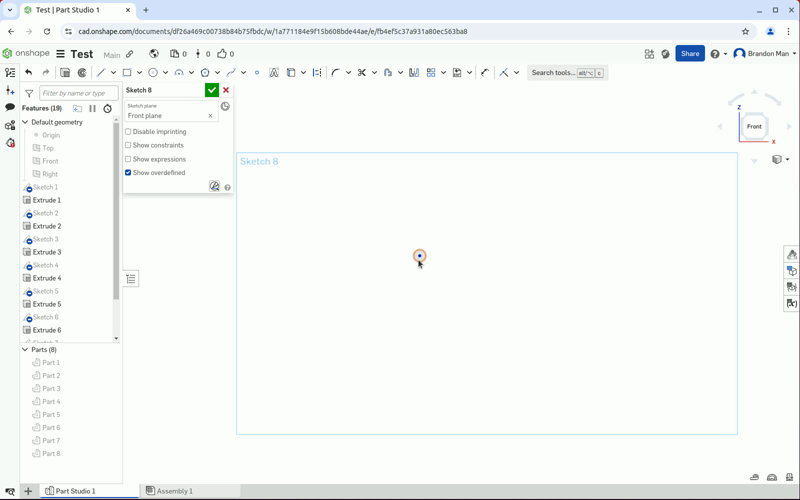
scroll(6)
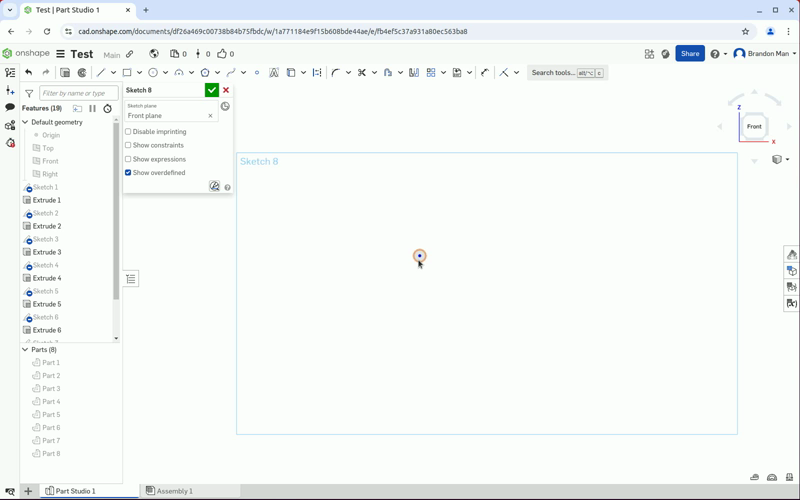
scroll(6)
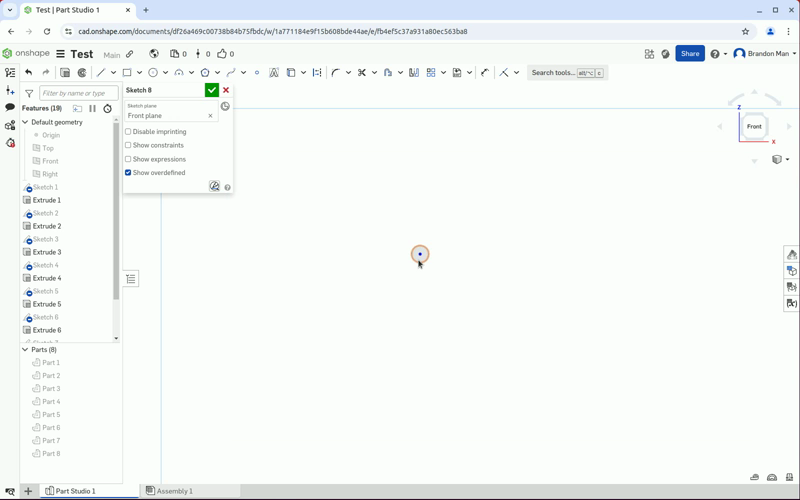
scroll(6)
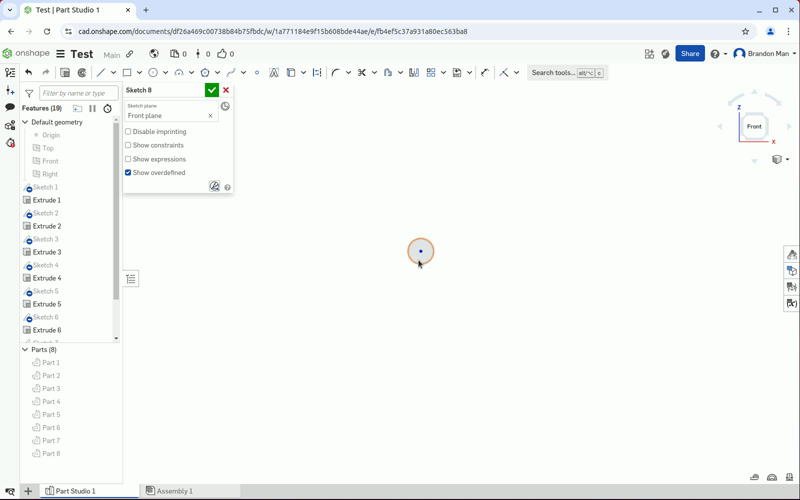
scroll(6)
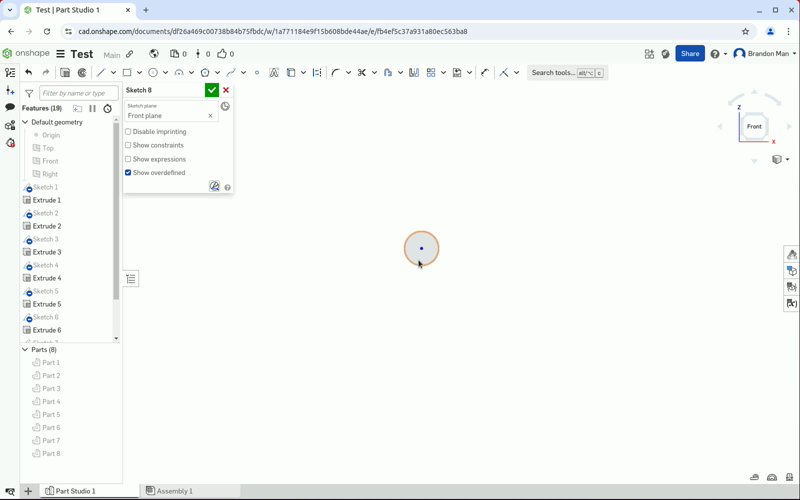
scroll(6)
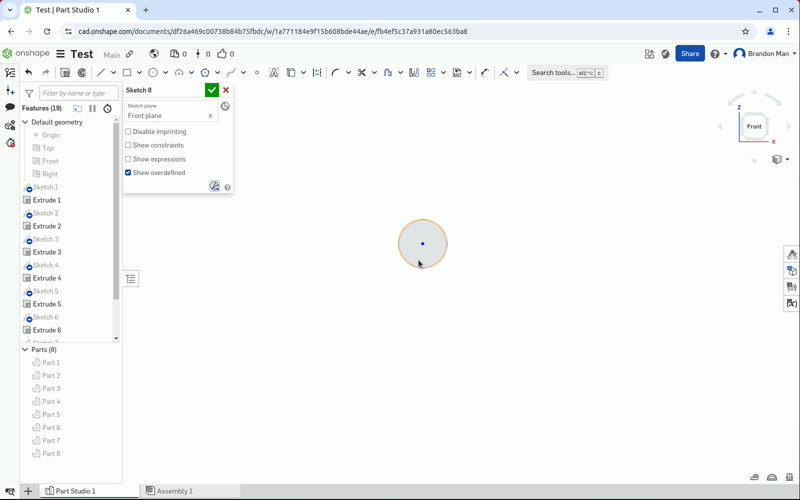
scroll(6)
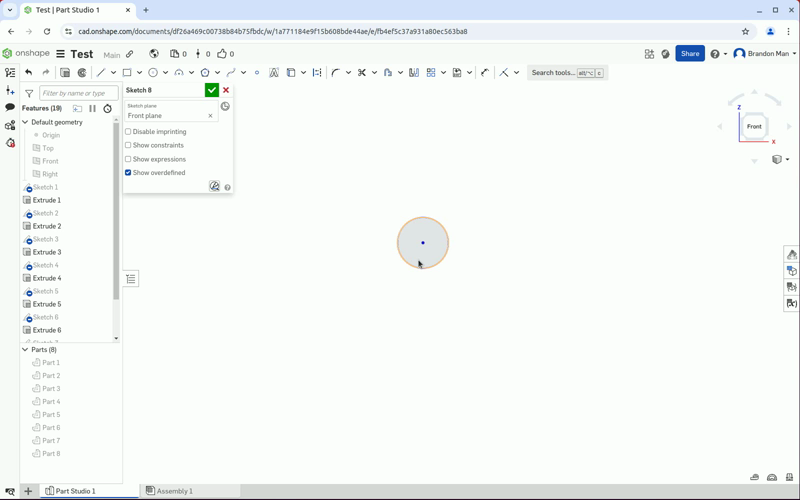
scroll(6)
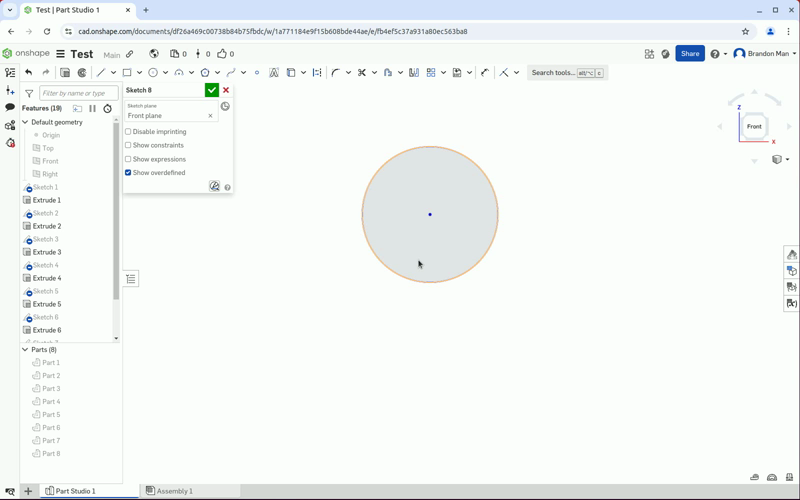
click(418, 259)
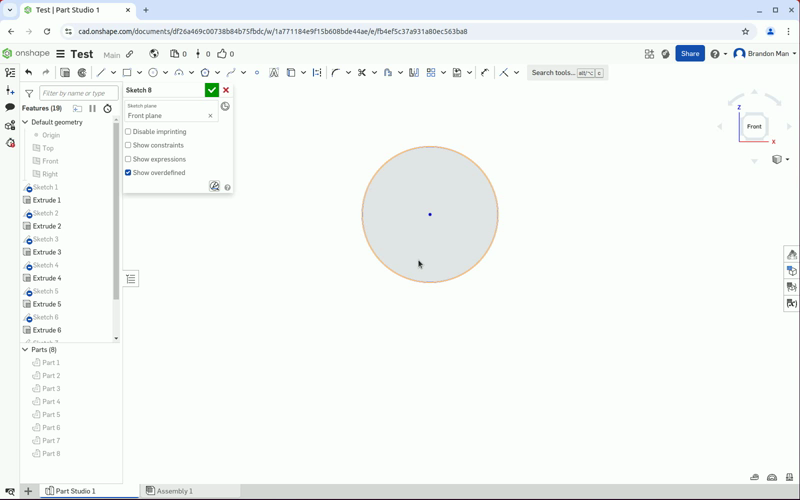
scroll(-6)
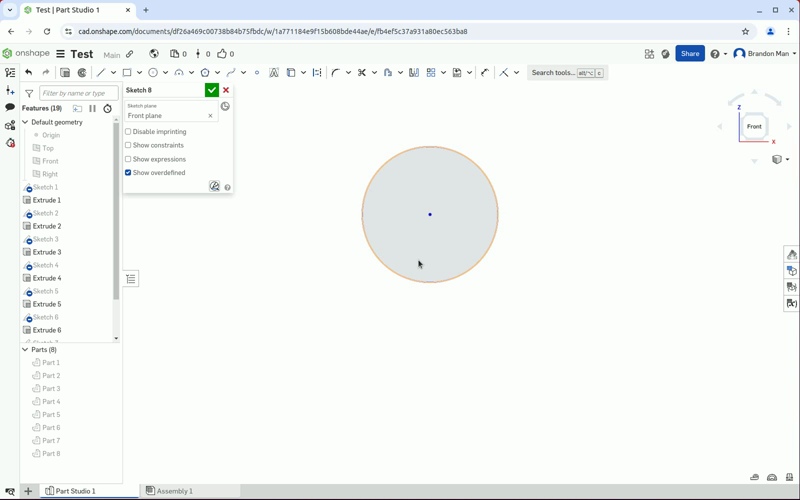
scroll(-6)
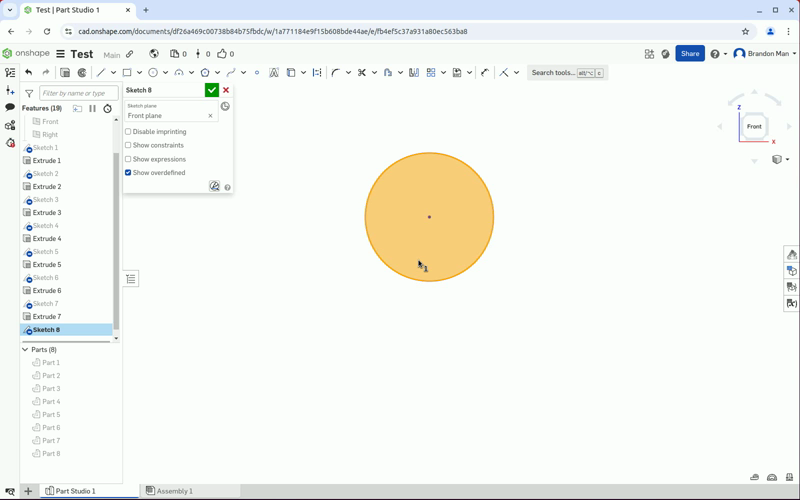
scroll(-6)
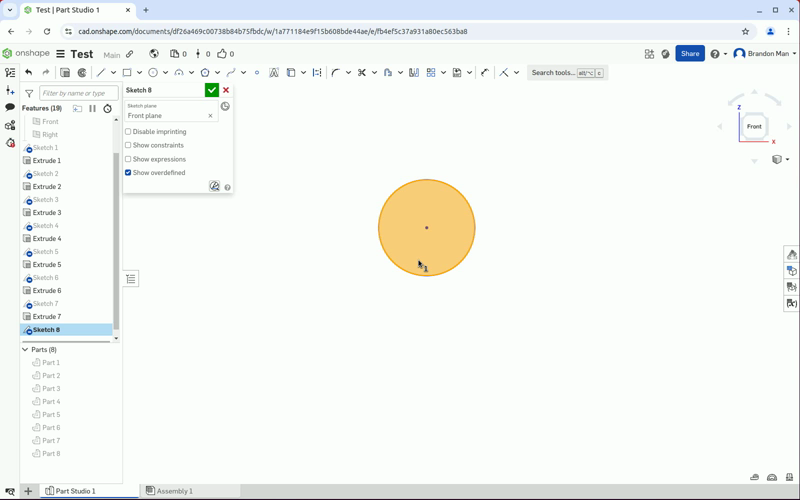
scroll(-6)
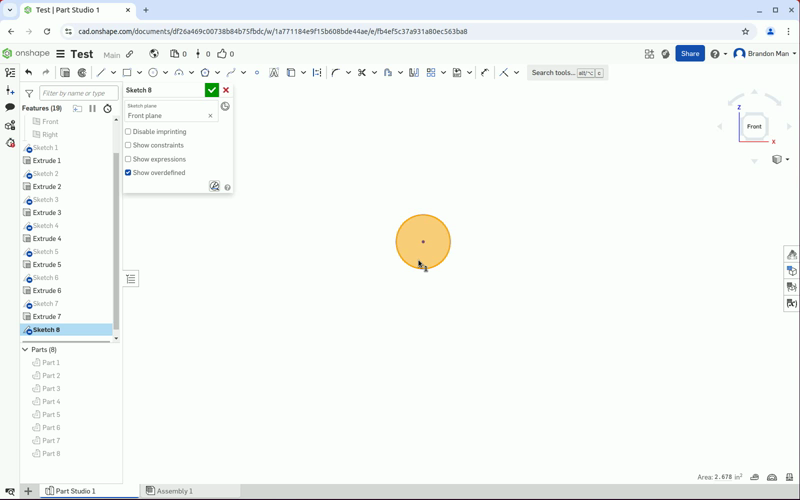
scroll(-6)
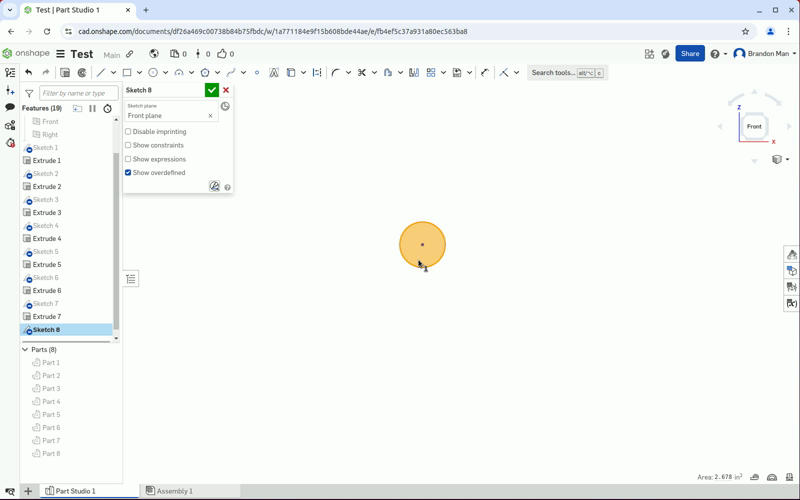
scroll(-6)
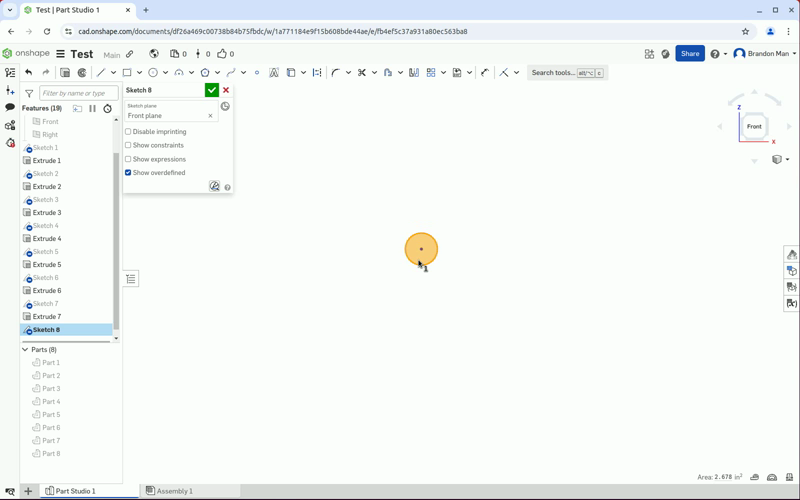
scroll(-6)
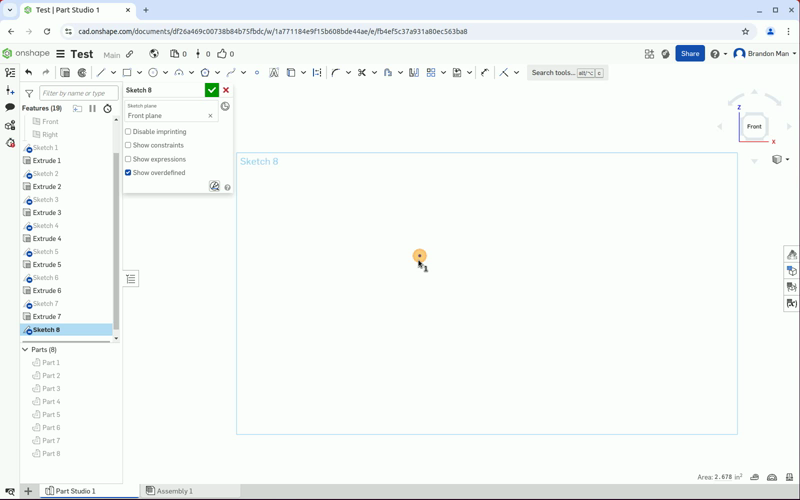
mouse_move(73, 352)
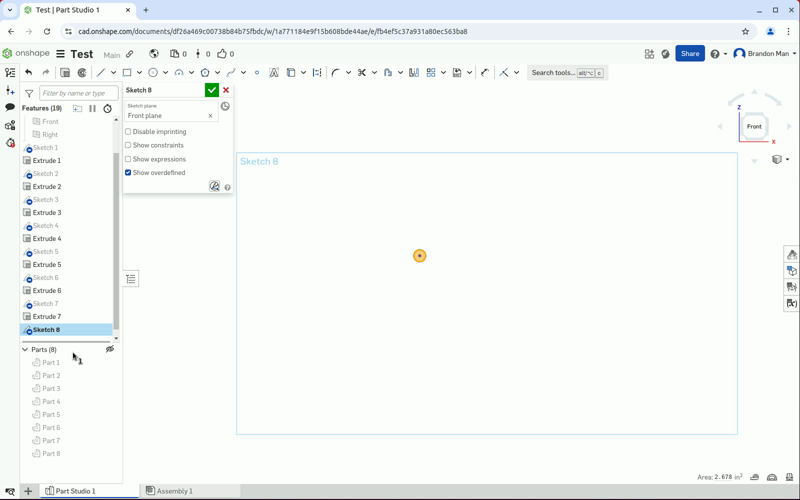
key(shift+y)
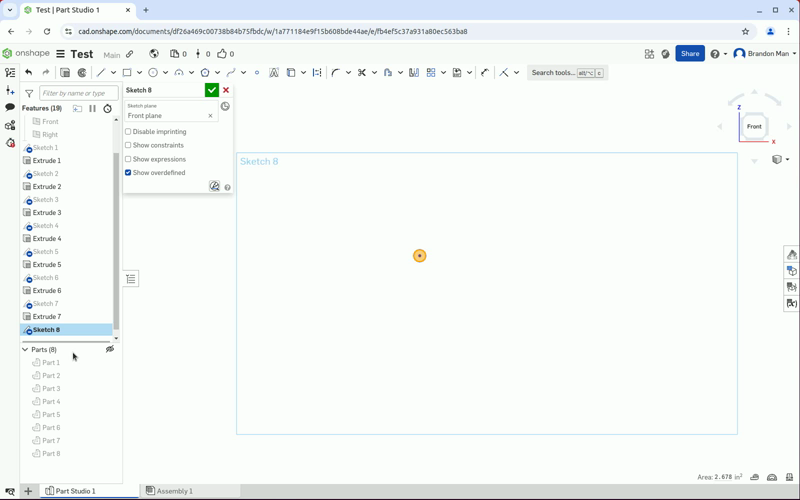
key(shift+e)
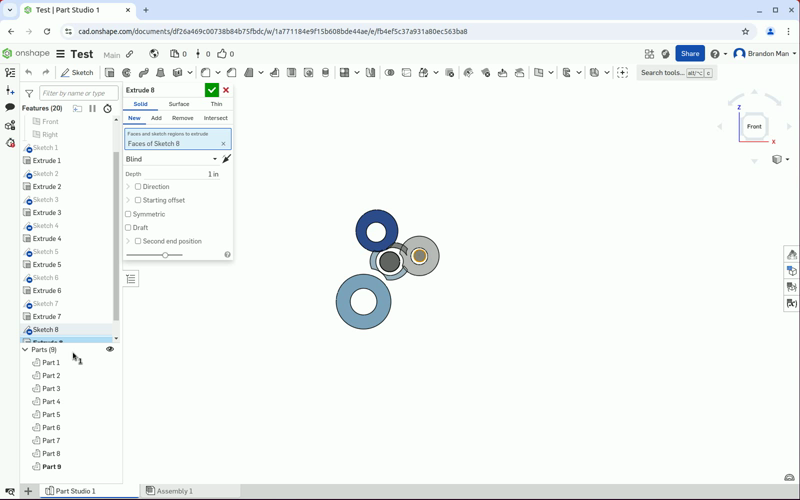
mouse_move(143, 106)
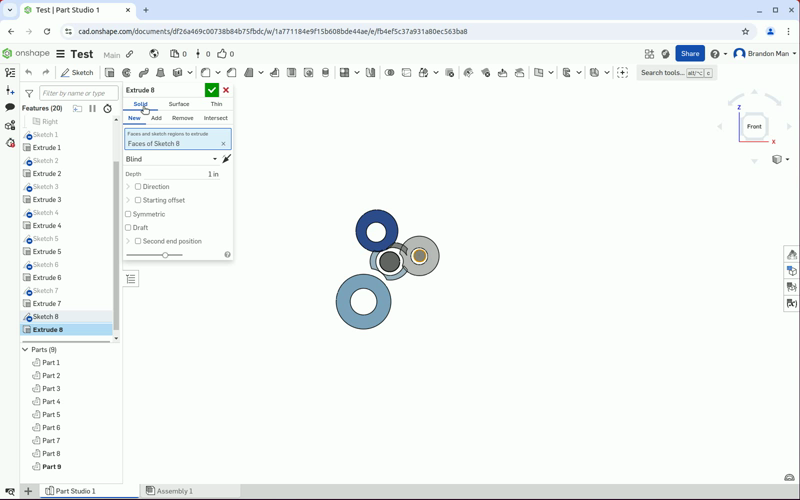
click(143, 106)
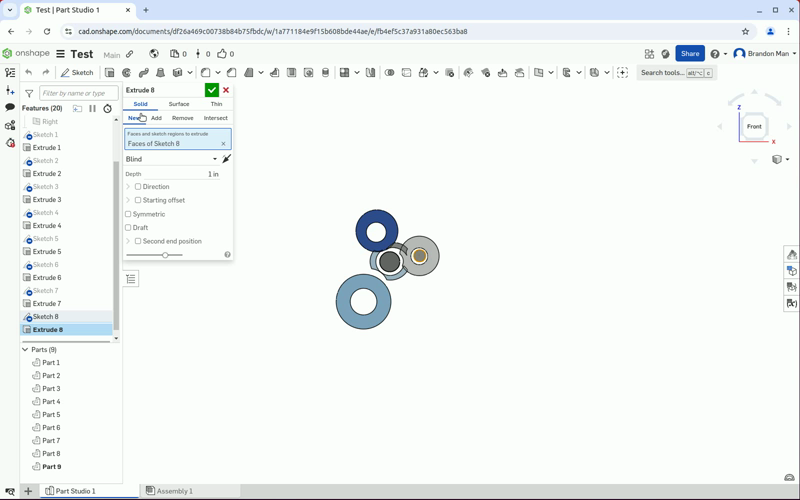
mouse_move(137, 120)
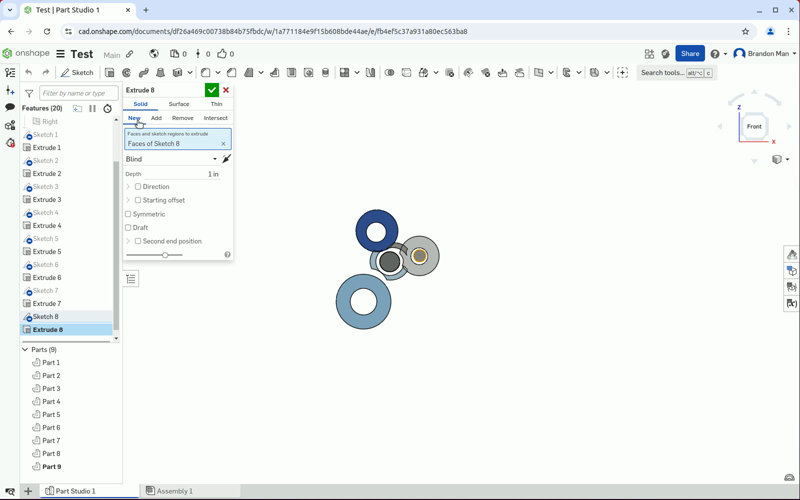
click(137, 120)
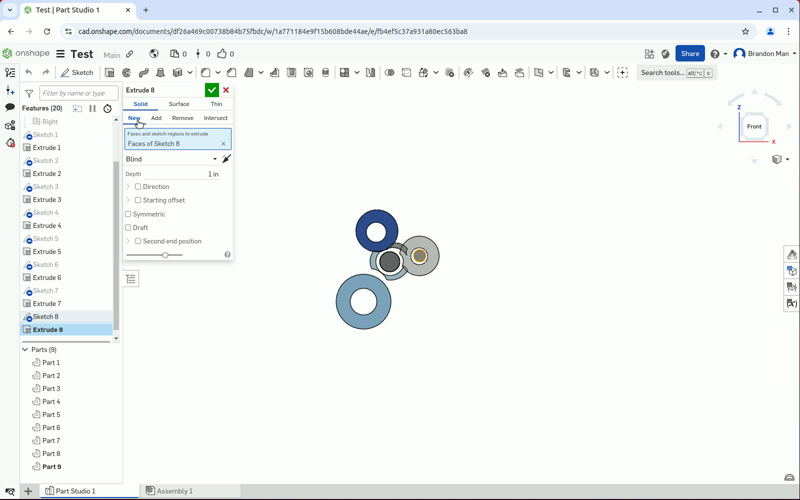
key(tab, 4)
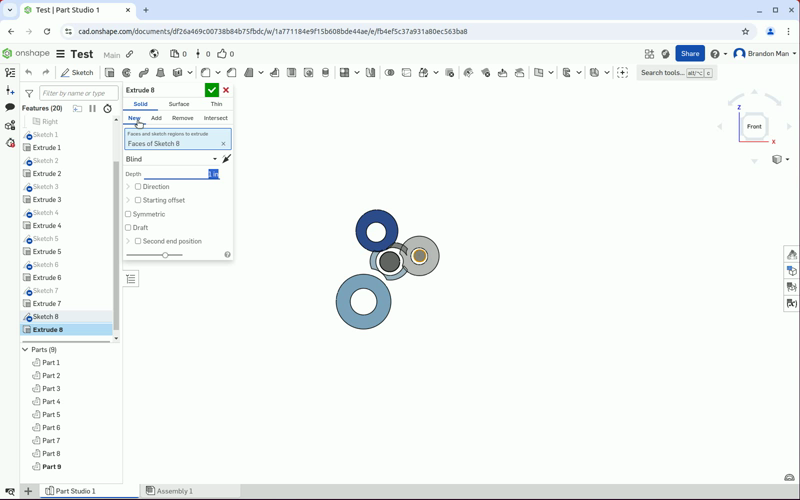
text(2.648)
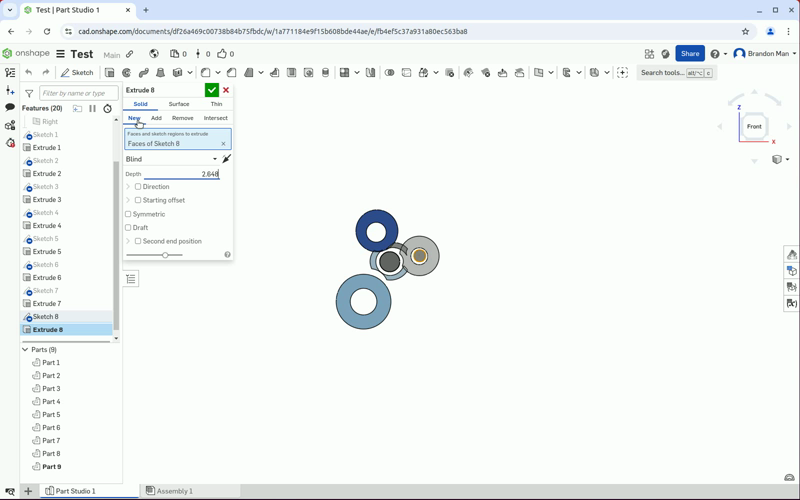
key(enter)
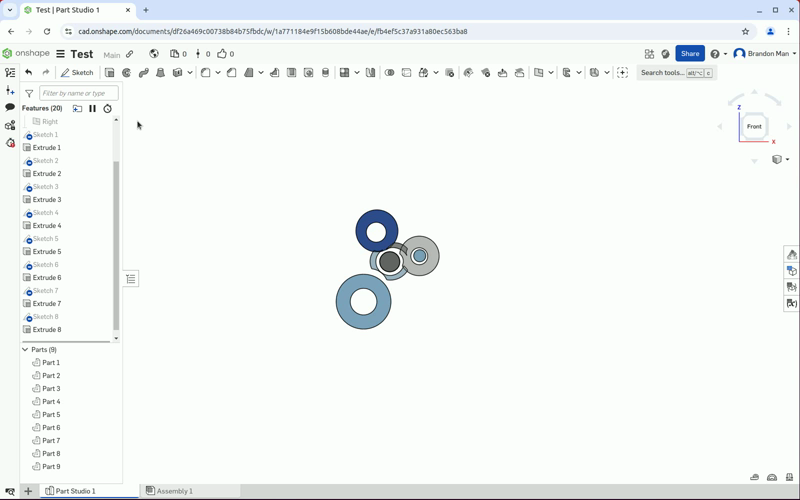
key(shift+h)
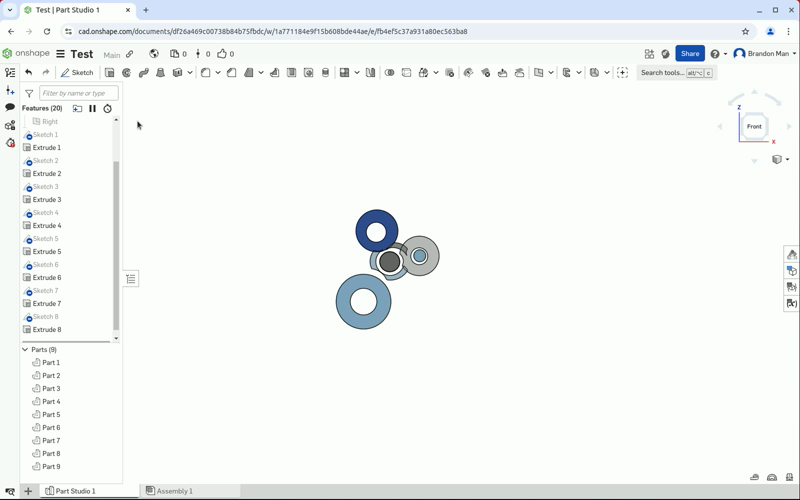
key(shift+h)
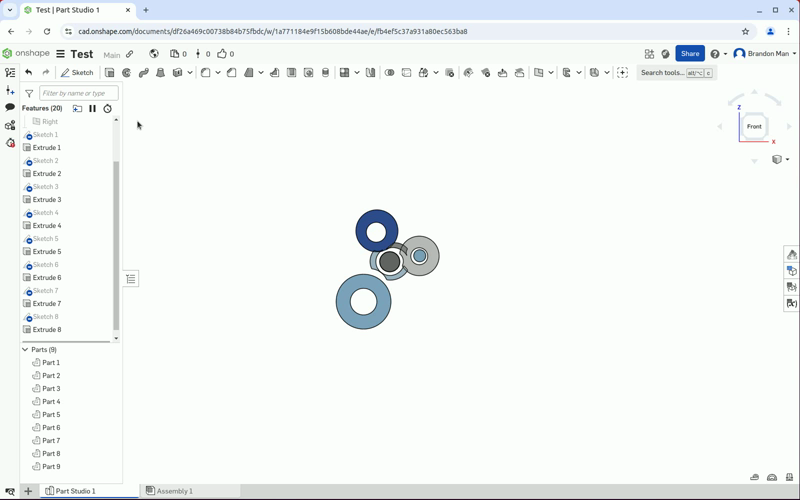
mouse_move(69, 137)
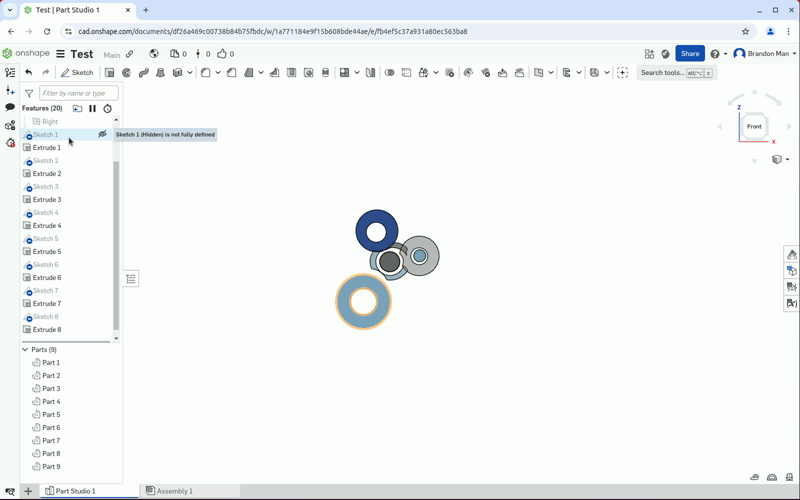
click(69, 137)
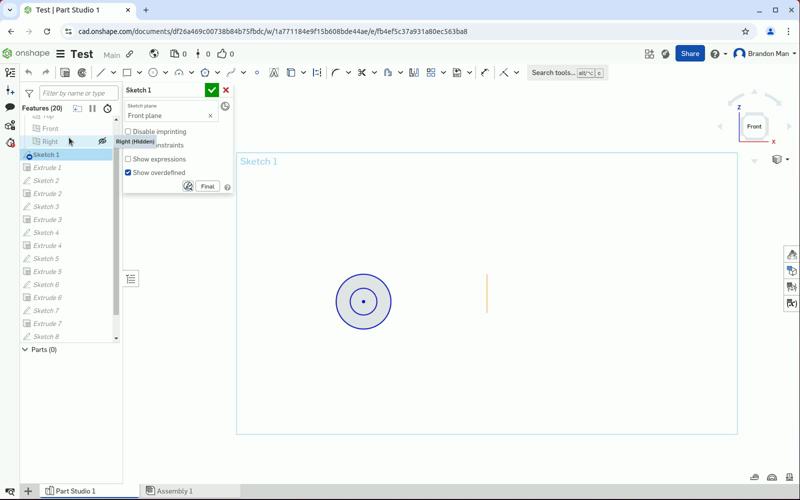
mouse_move(229, 92)
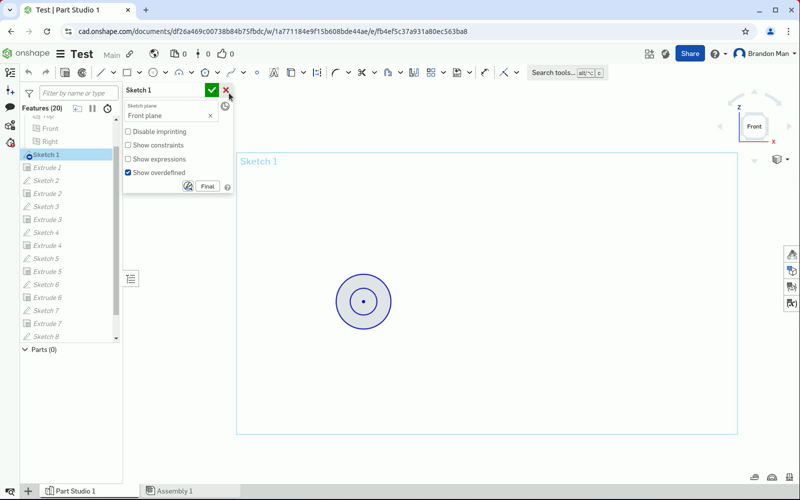
click(229, 92)
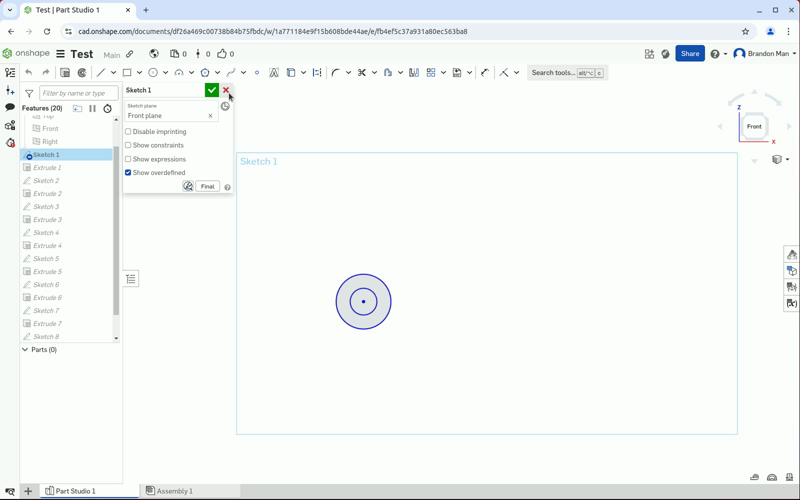
key(shift+s)
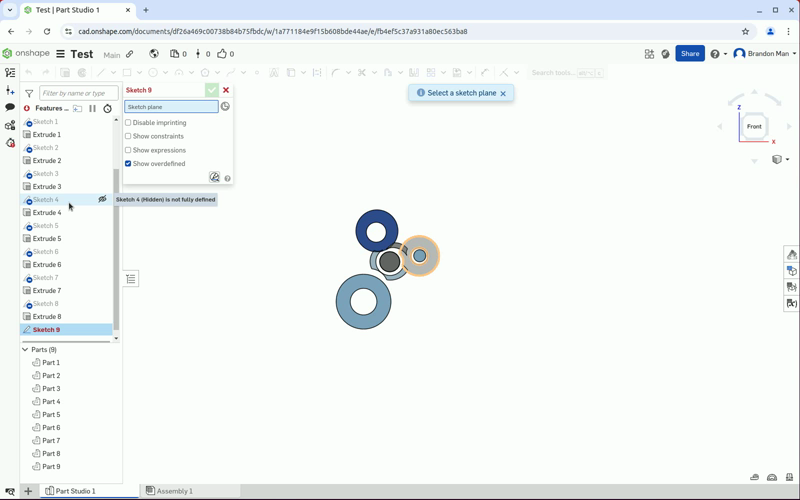
scroll(3)
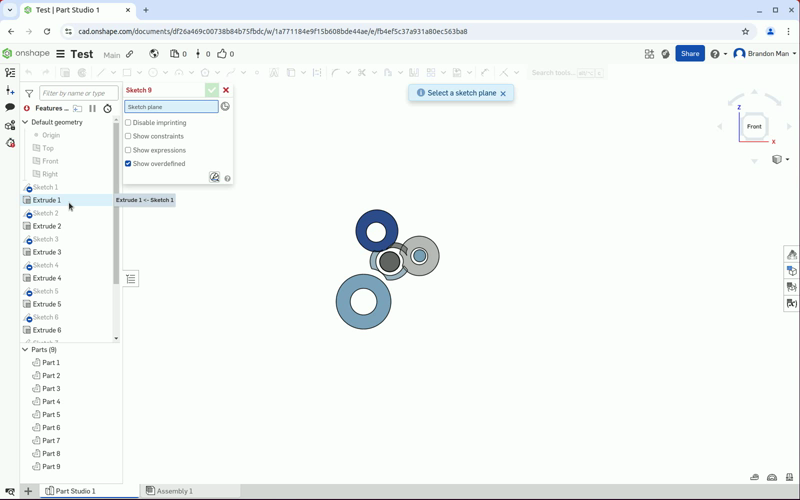
mouse_move(69, 163)
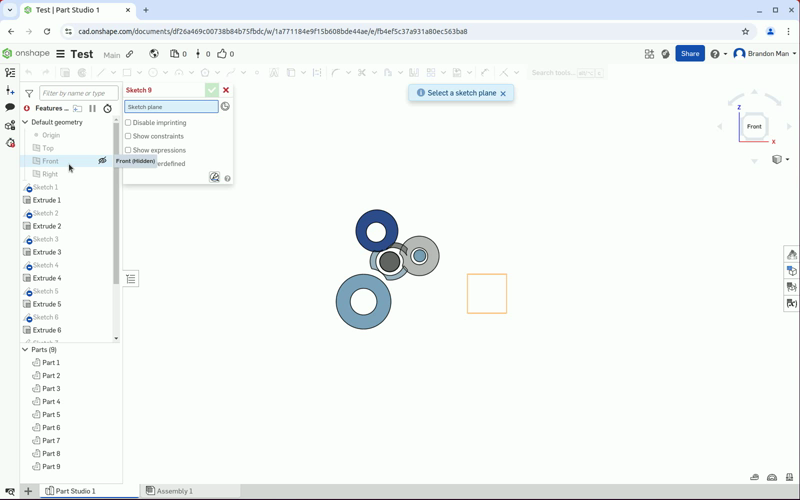
click(69, 163)
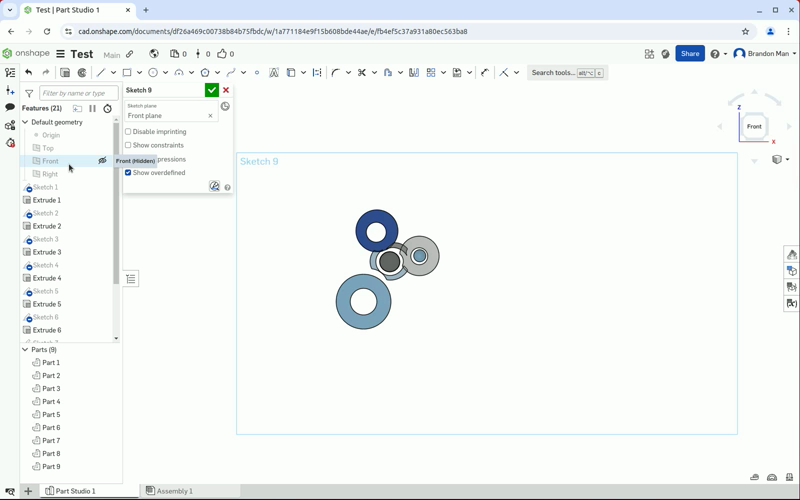
mouse_move(73, 352)
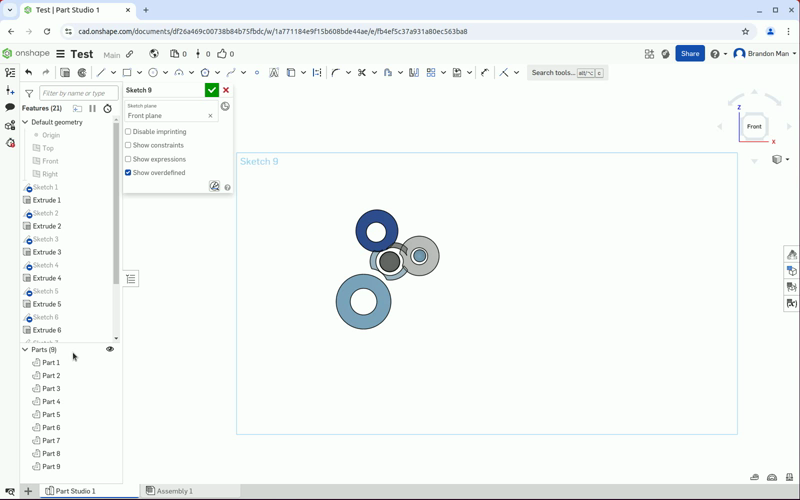
key(y)
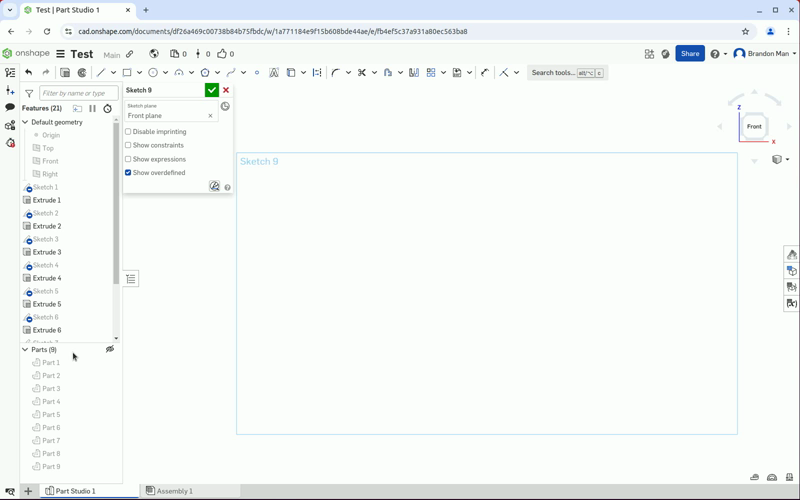
key(c)
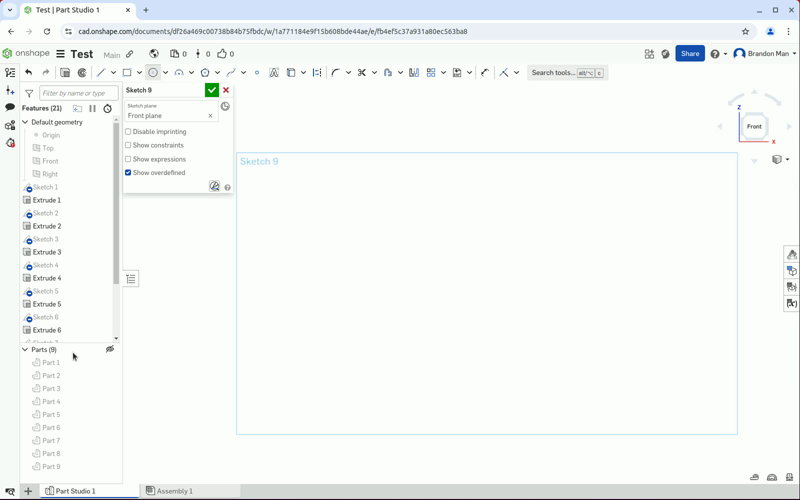
key_down(shift)
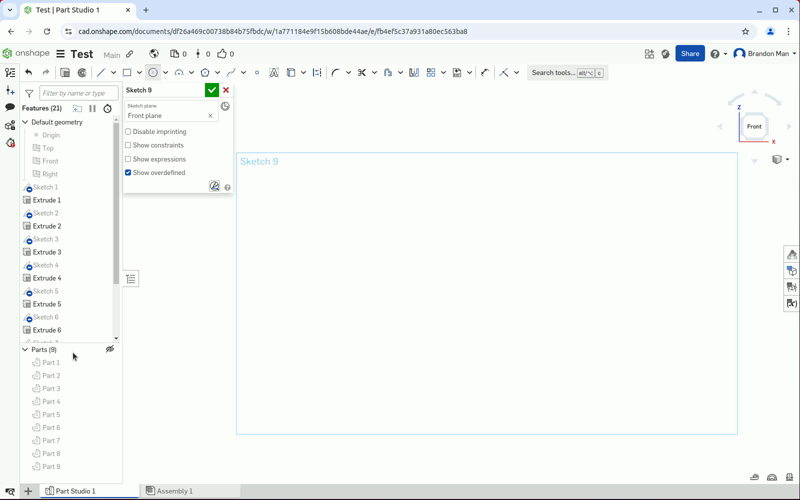
mouse_move(376, 231)
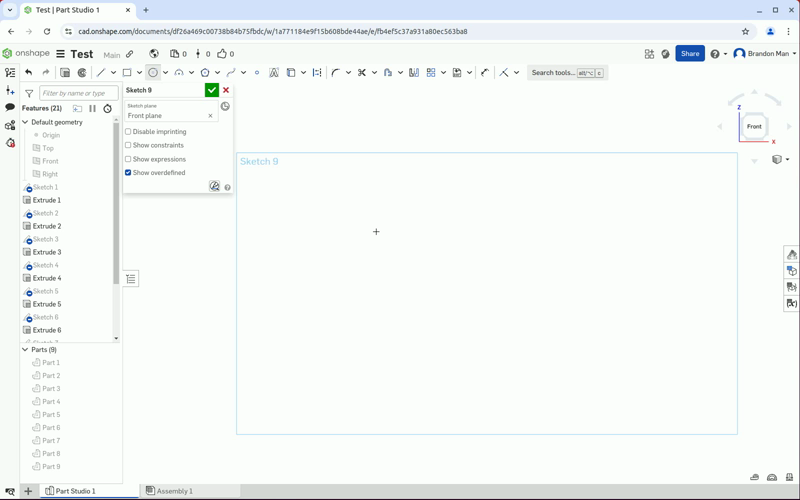
click(376, 231)
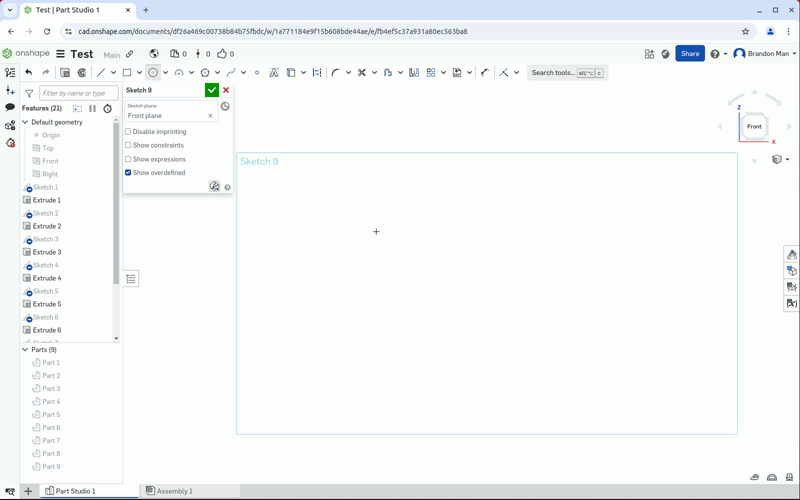
key_up(shift)
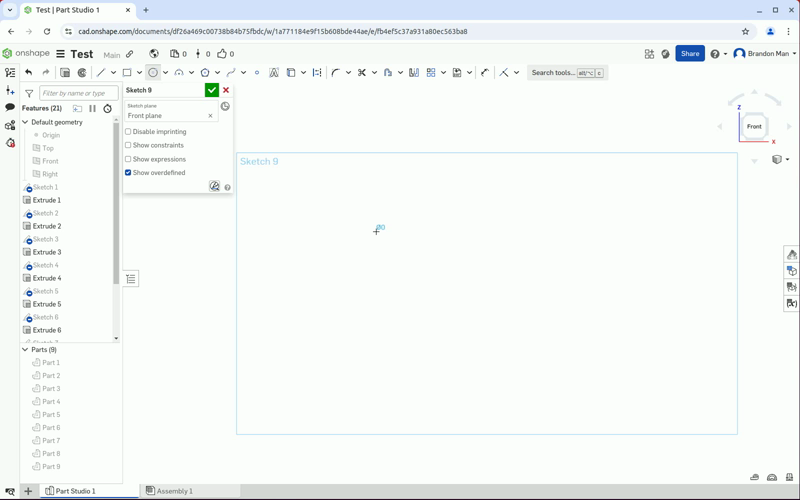
mouse_move(383, 231)
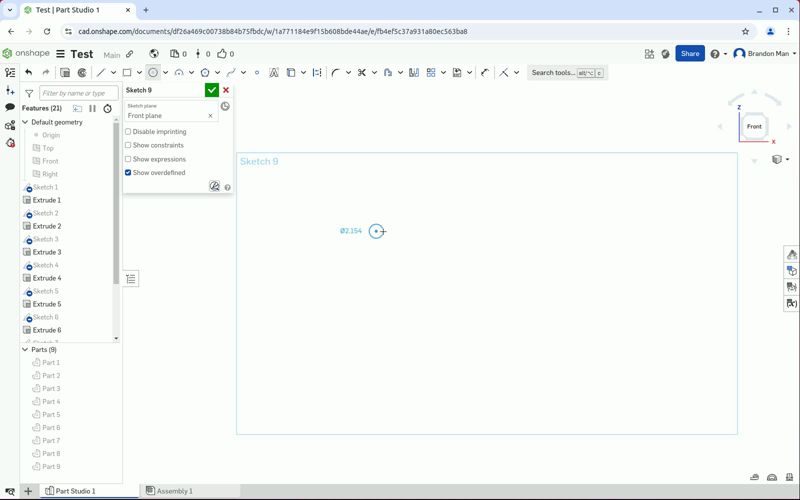
click(383, 231)
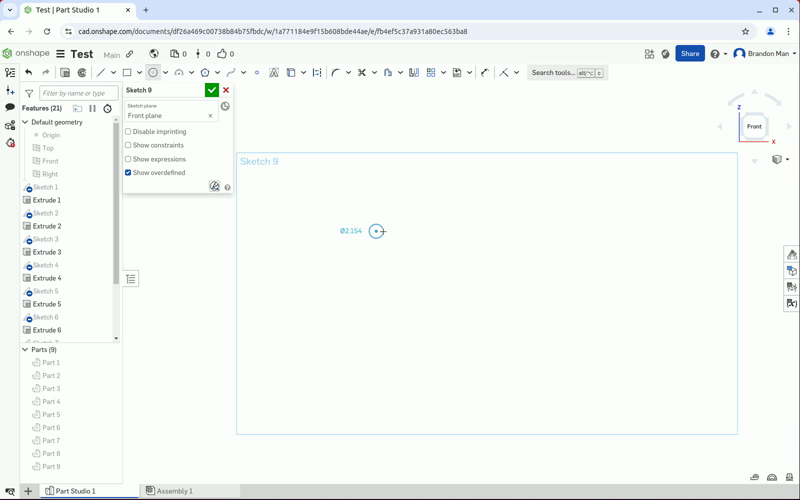
key(esc)
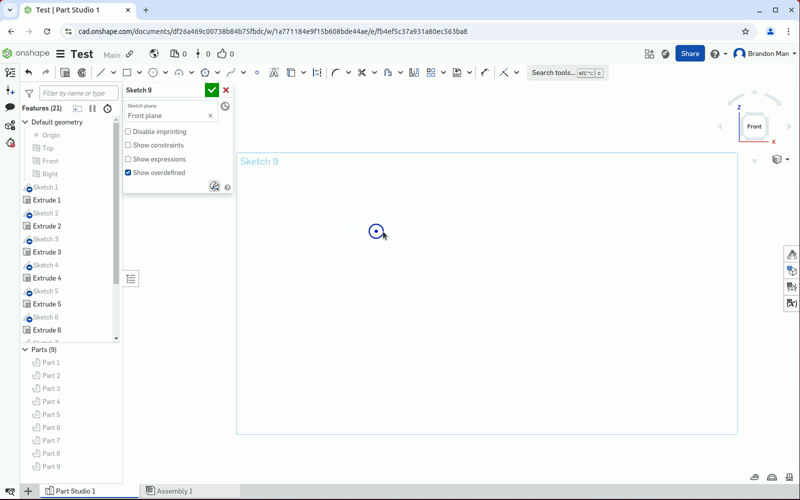
mouse_move(376, 227)
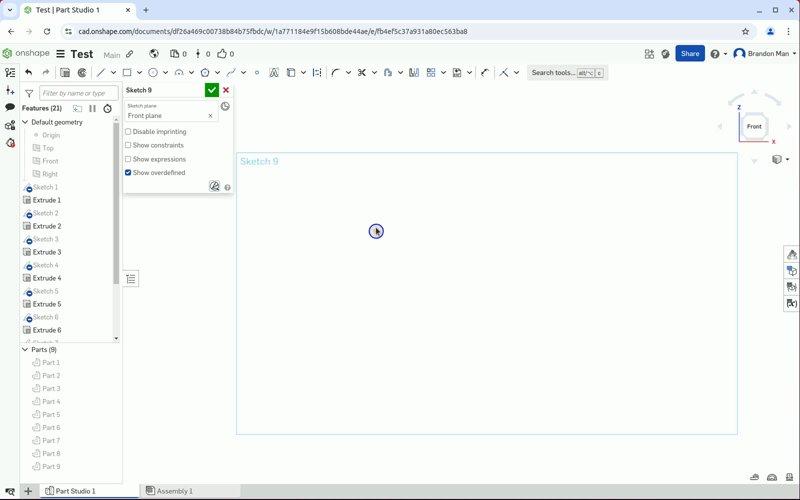
scroll(6)
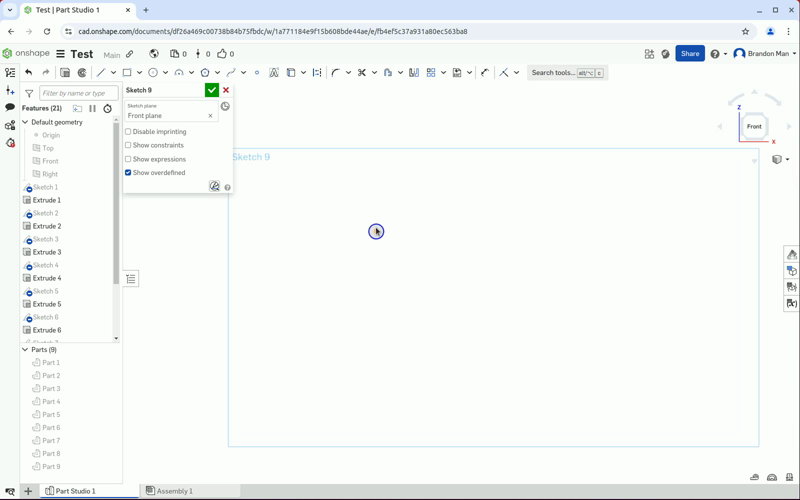
scroll(6)
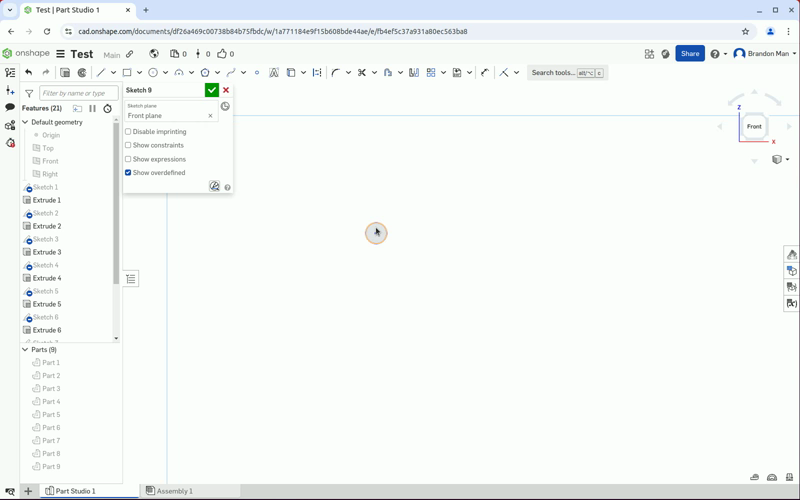
scroll(6)
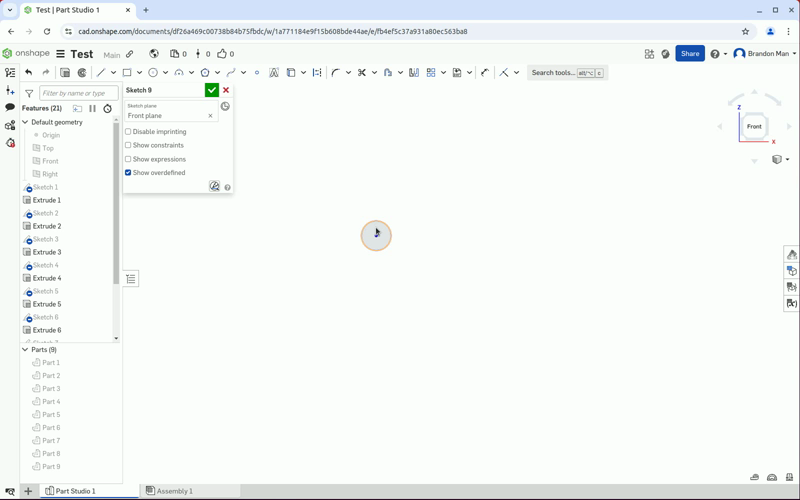
scroll(6)
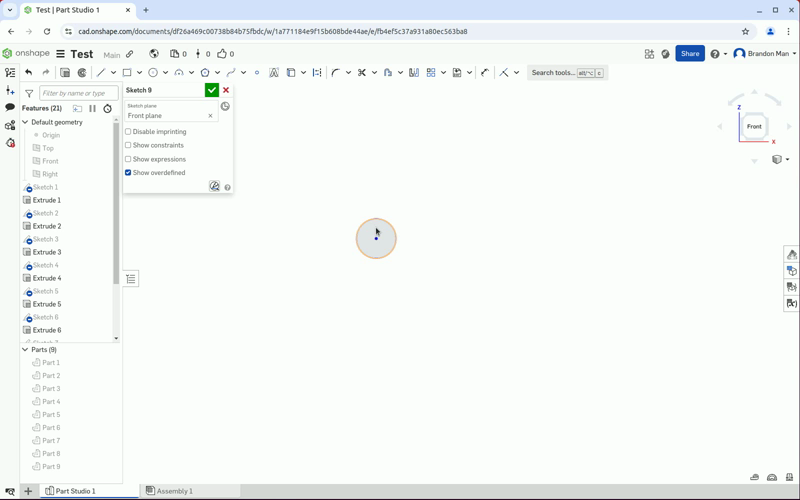
scroll(6)
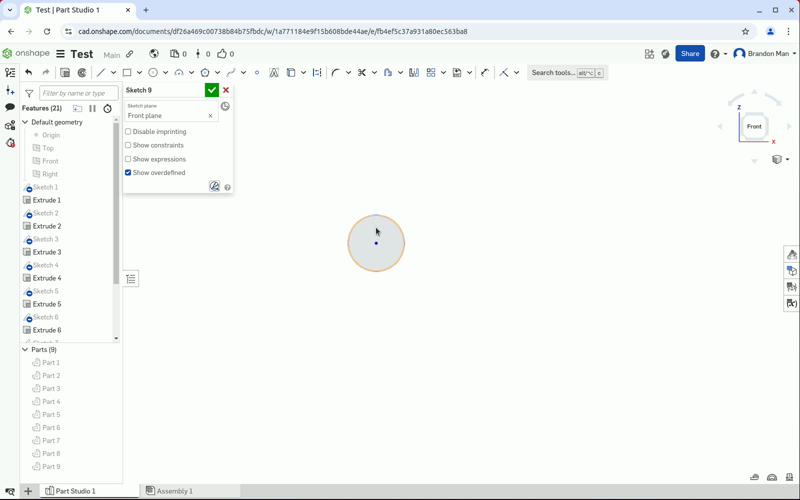
scroll(6)
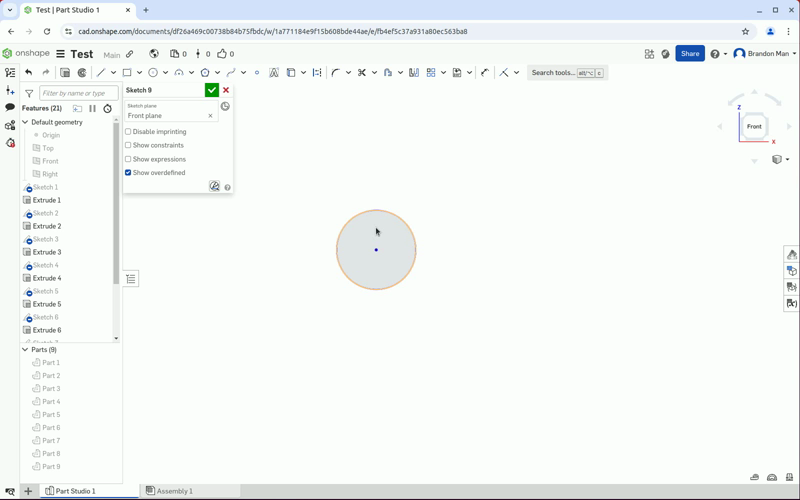
scroll(6)
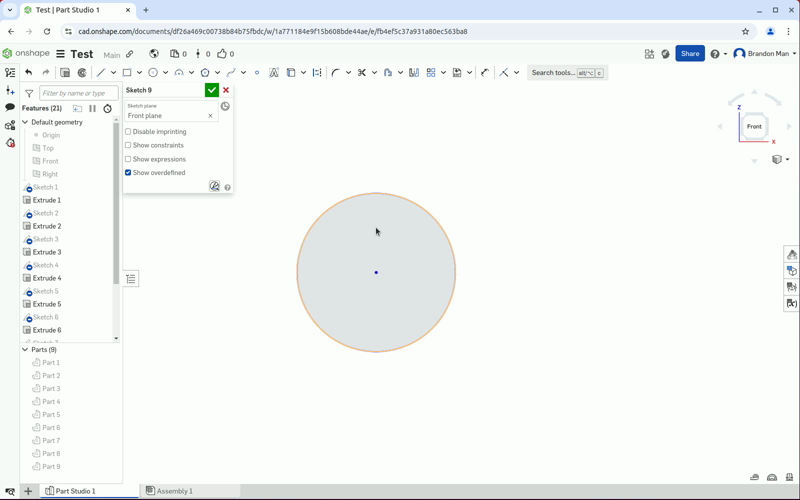
click(376, 227)
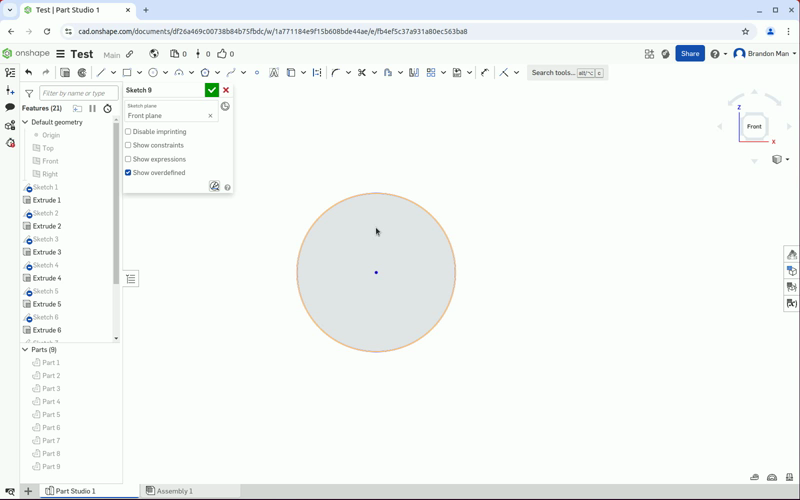
scroll(-6)
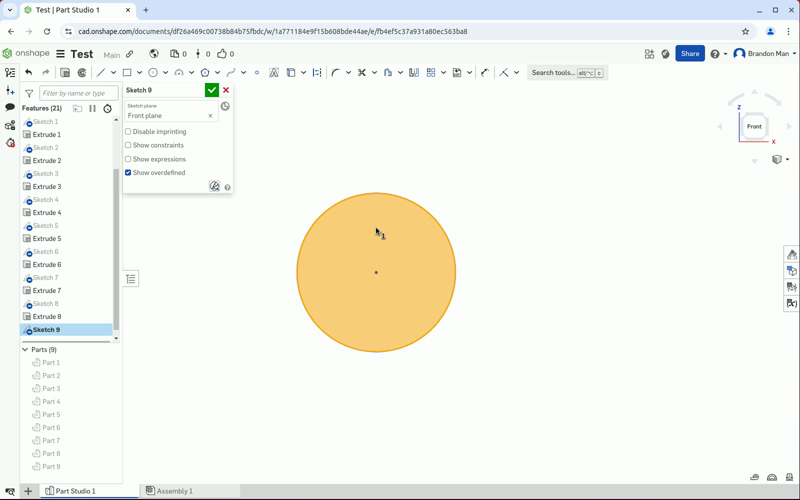
scroll(-6)
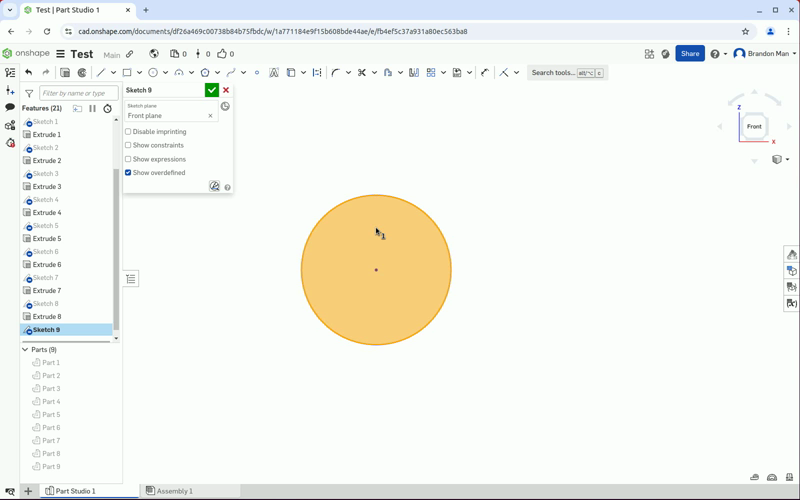
scroll(-6)
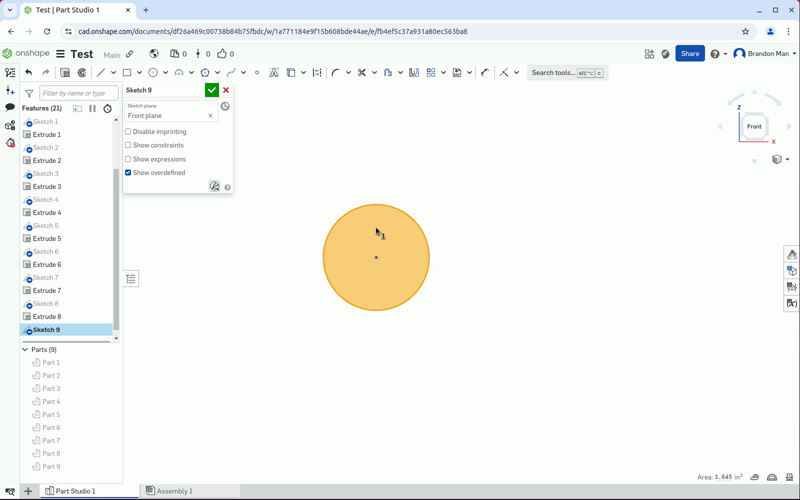
scroll(-6)
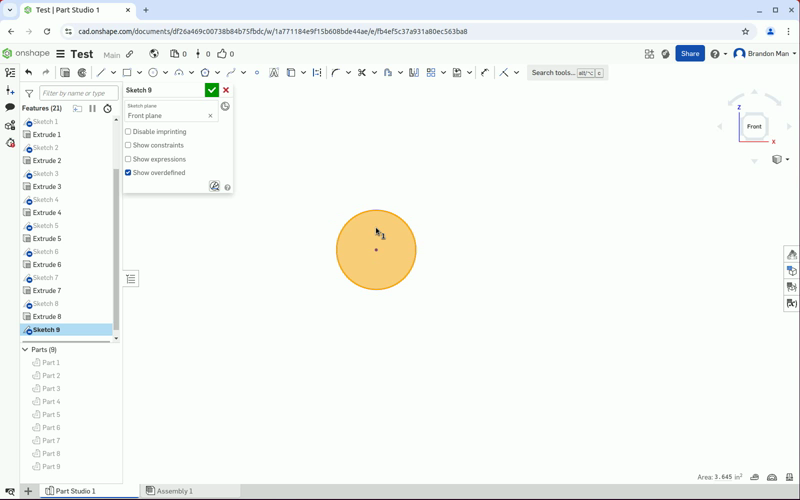
scroll(-6)
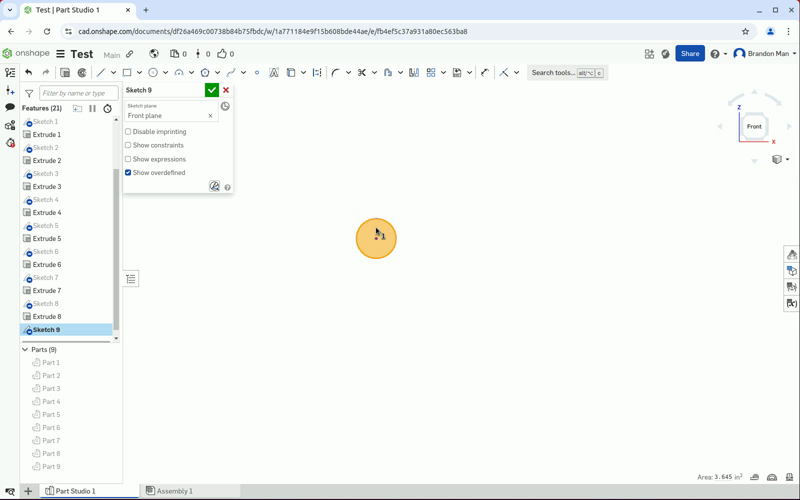
scroll(-6)
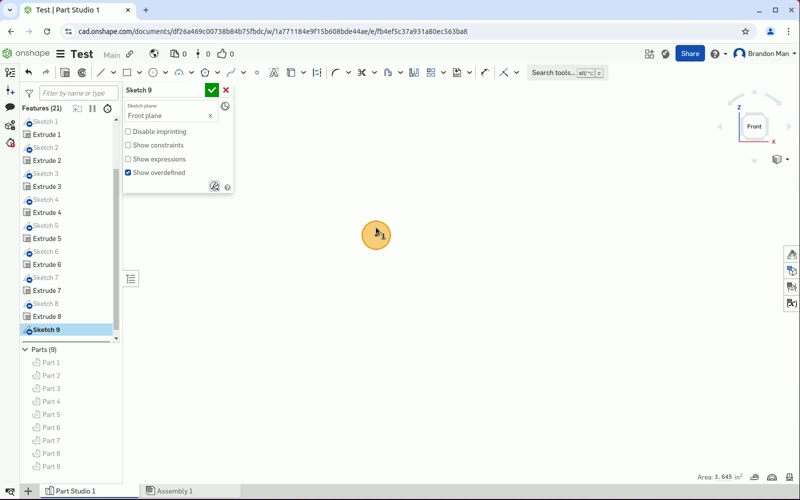
scroll(-6)
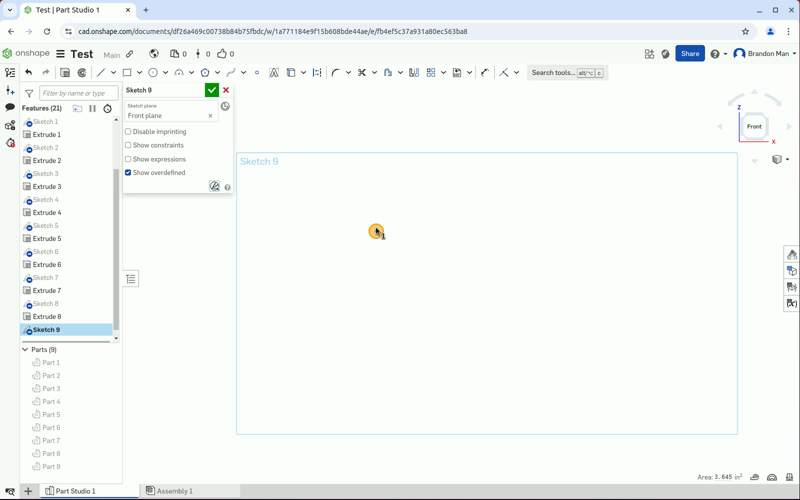
mouse_move(73, 352)
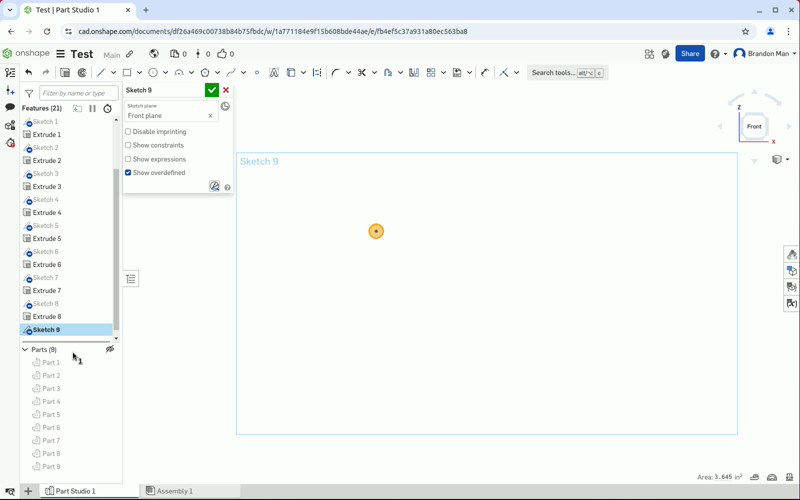
key(shift+y)
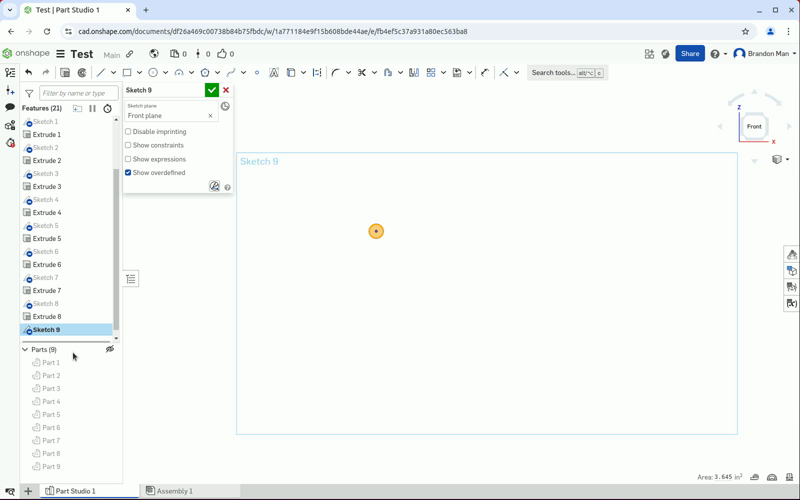
key(shift+e)
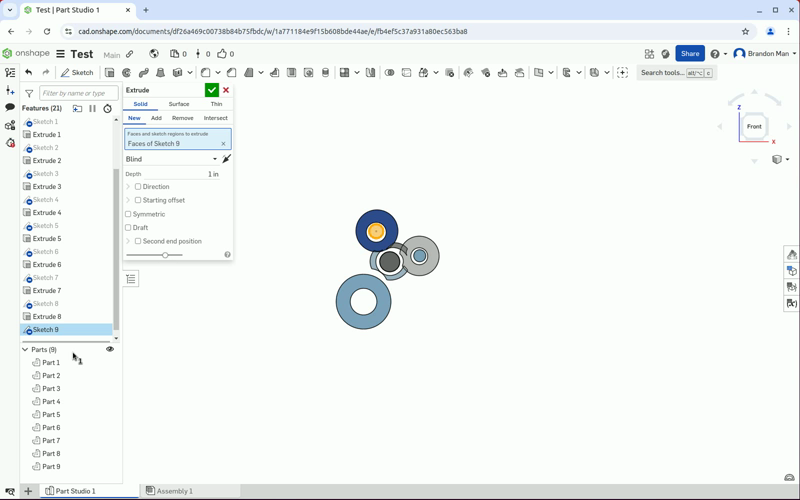
mouse_move(143, 106)
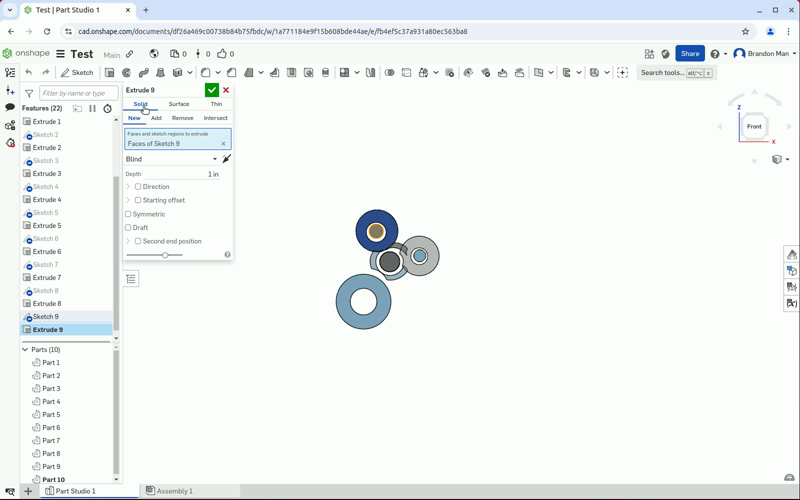
click(143, 106)
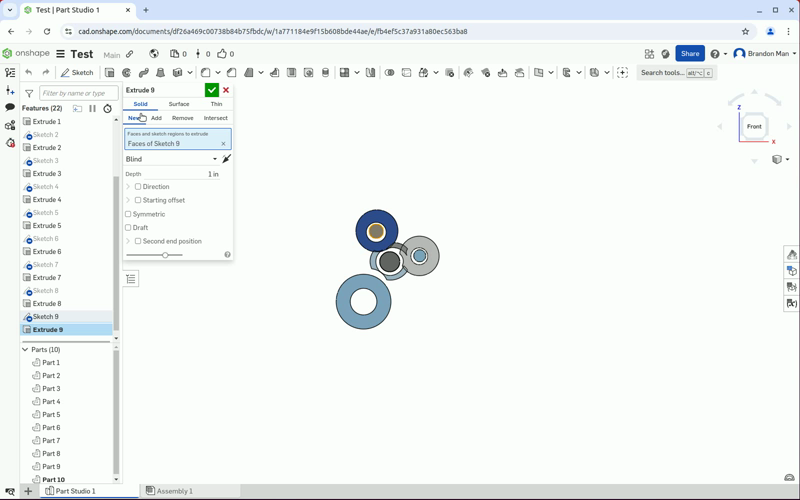
mouse_move(137, 120)
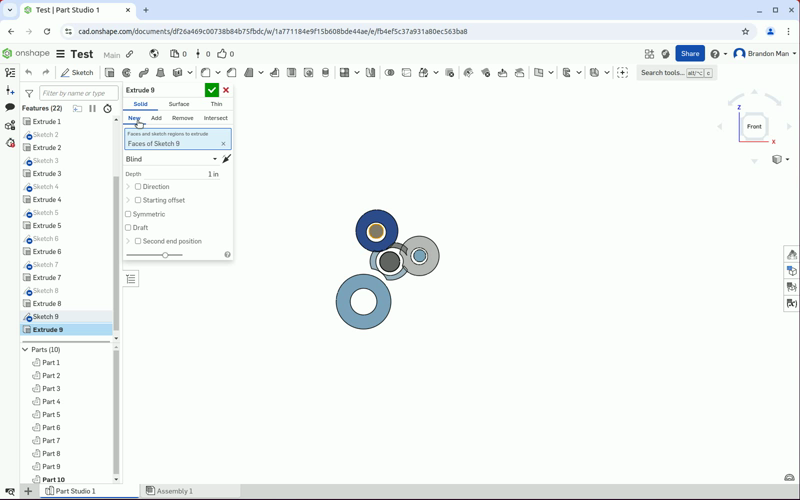
click(137, 120)
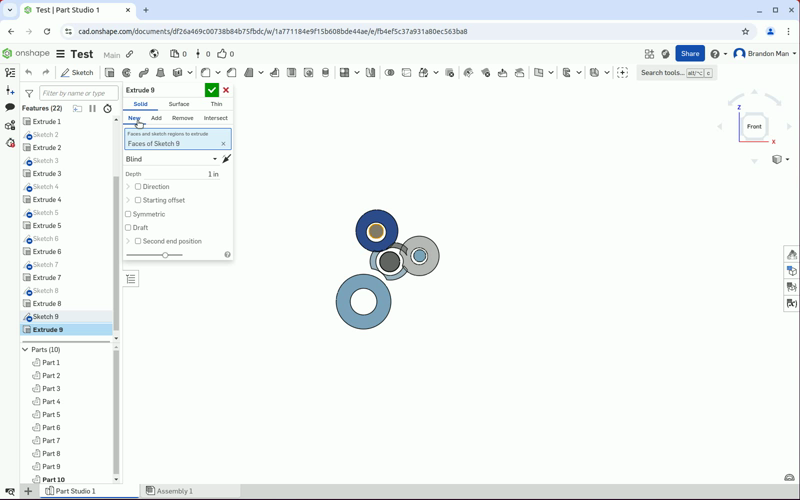
key(tab, 4)
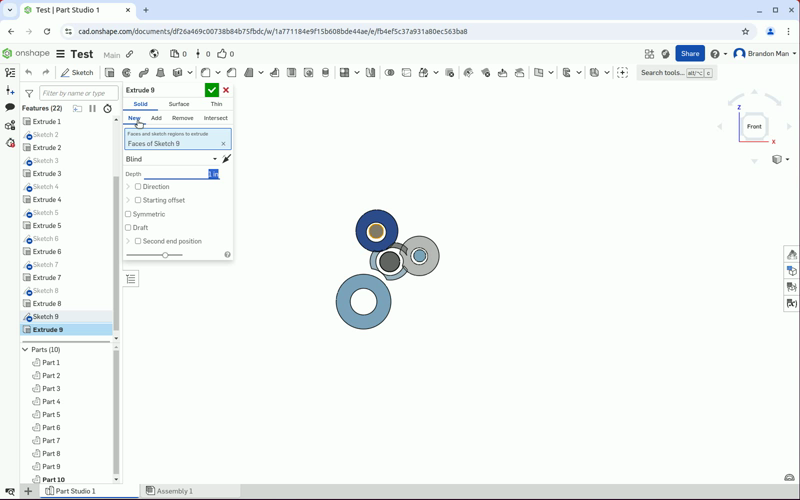
text(2.648)
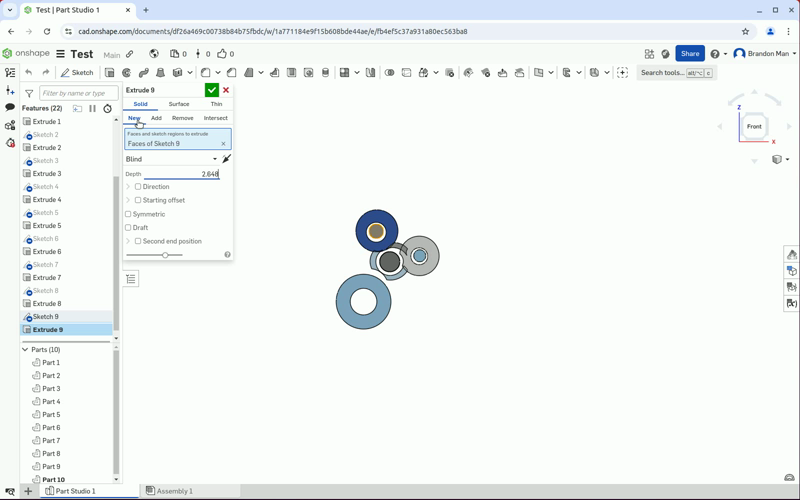
key(enter)
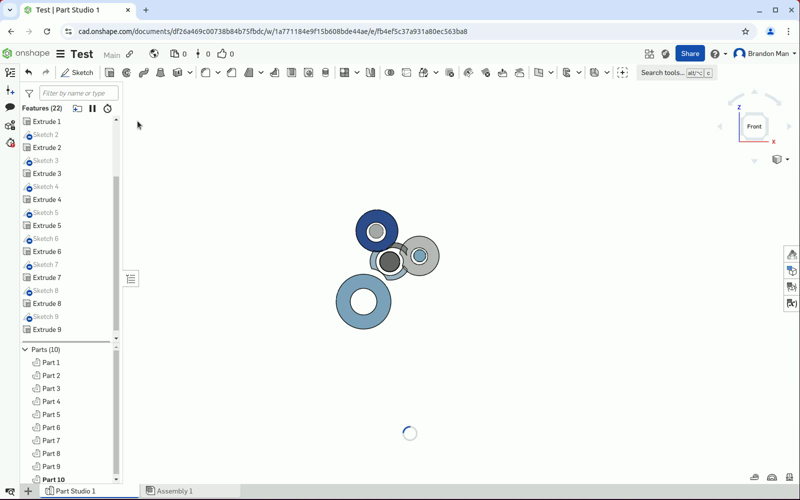
key(shift+h)
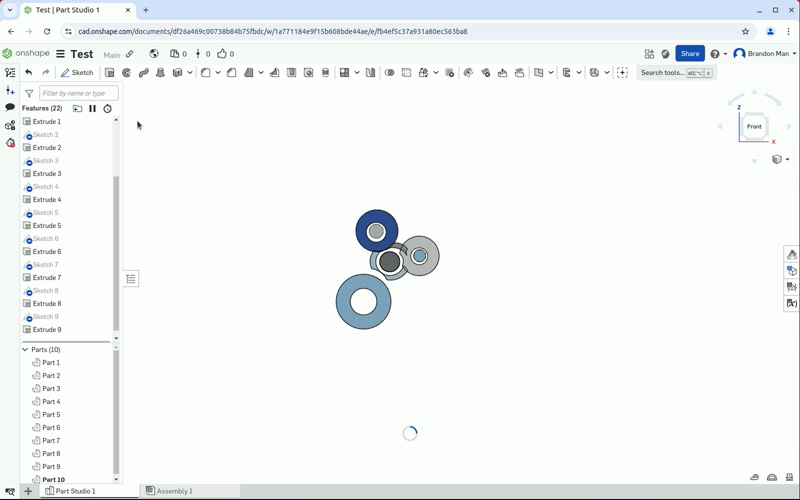
key(shift+h)
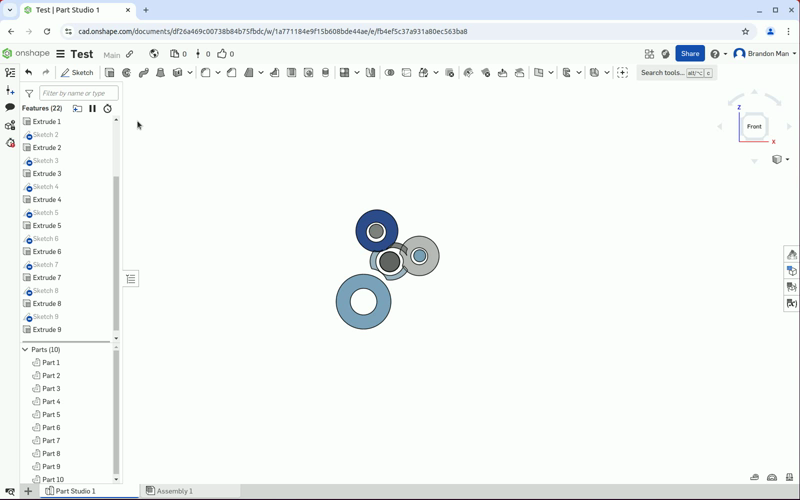
mouse_move(69, 111)
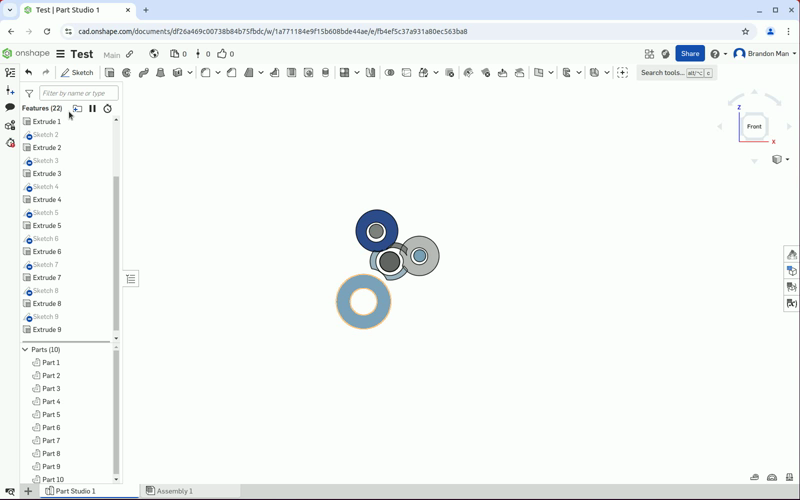
click(69, 111)
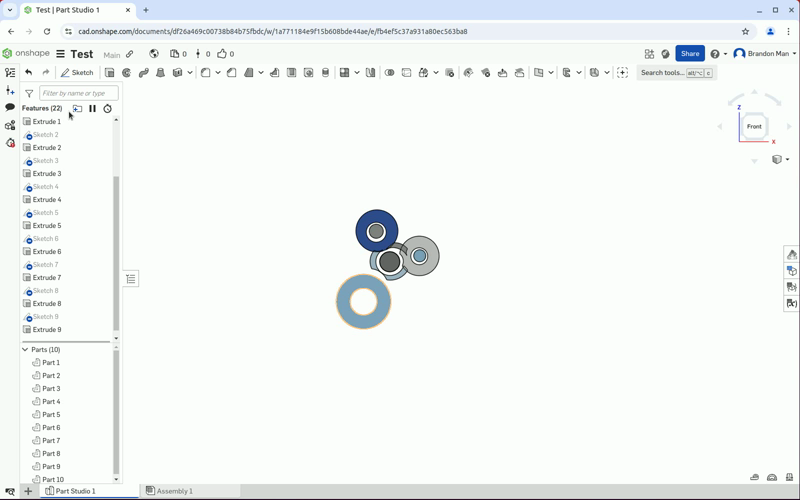
key(shift+s)
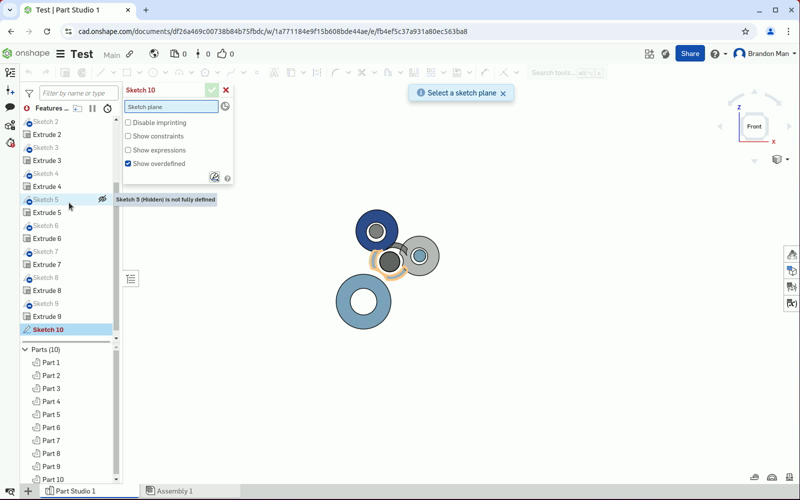
scroll(3)
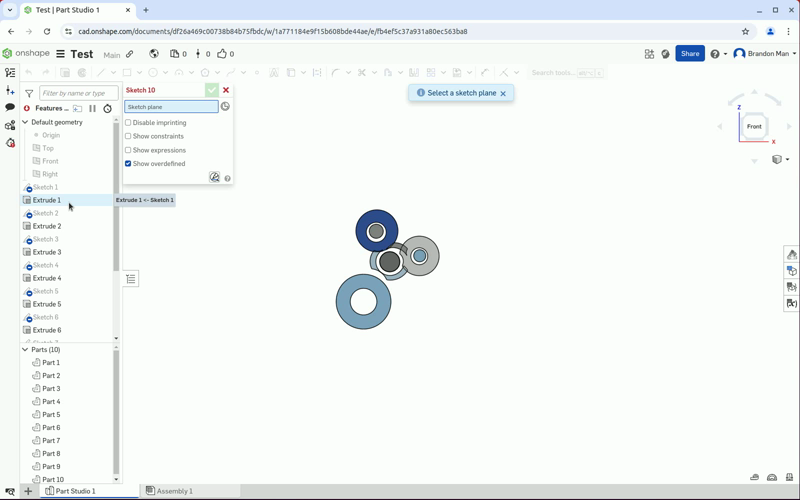
mouse_move(69, 163)
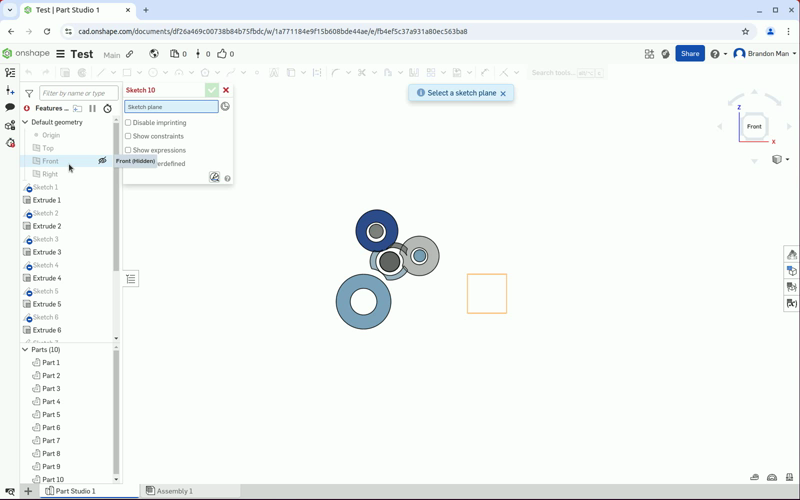
click(69, 163)
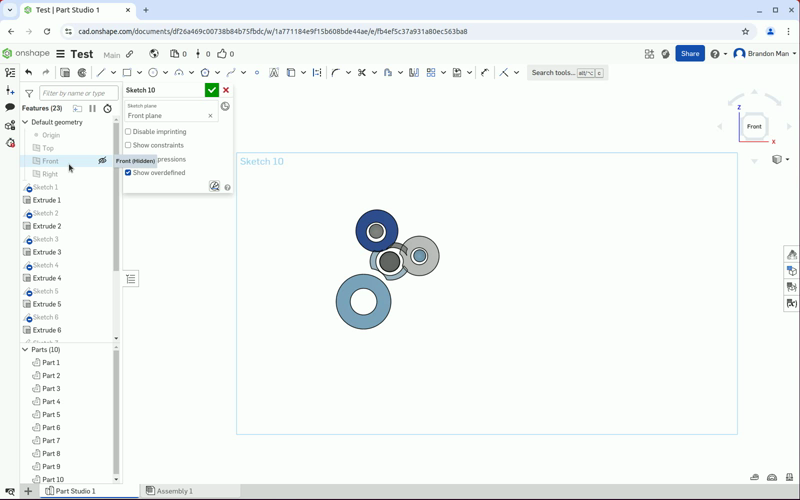
mouse_move(69, 352)
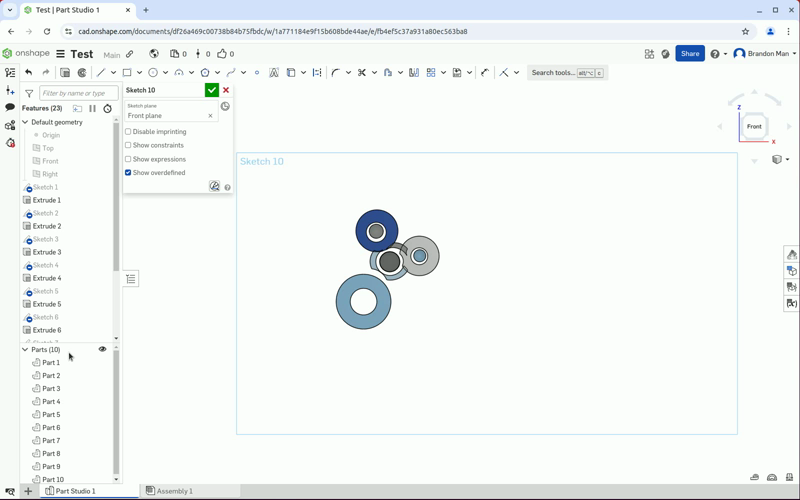
key(y)
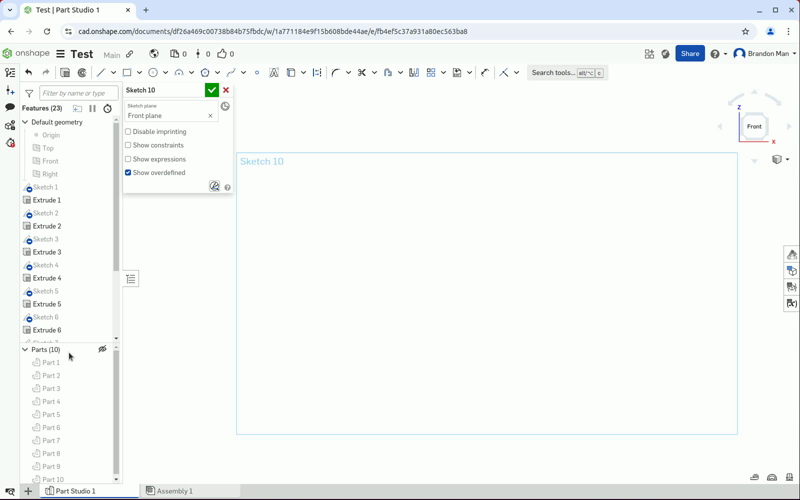
key(c)
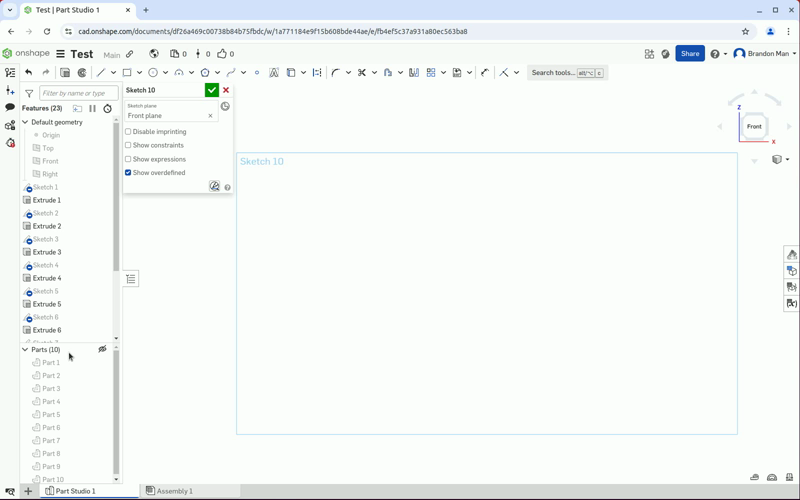
key_down(shift)
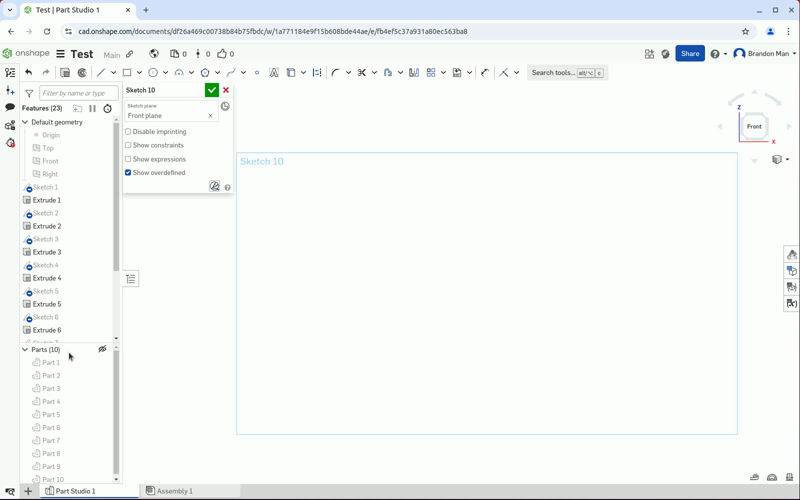
mouse_move(368, 288)
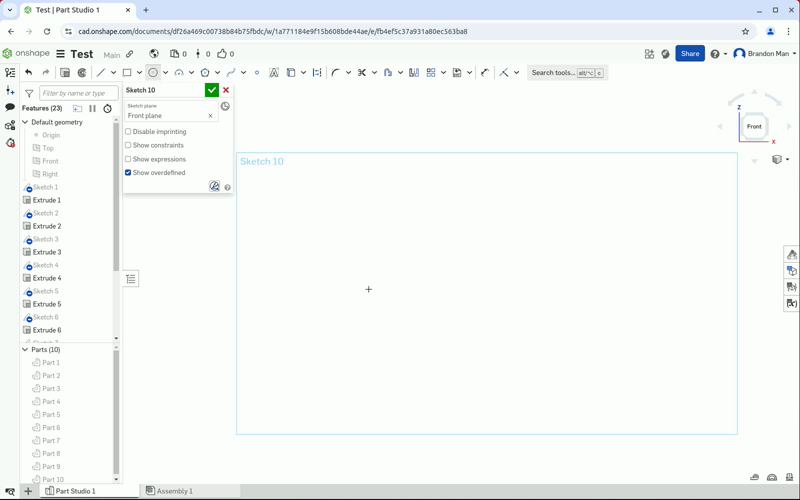
click(368, 288)
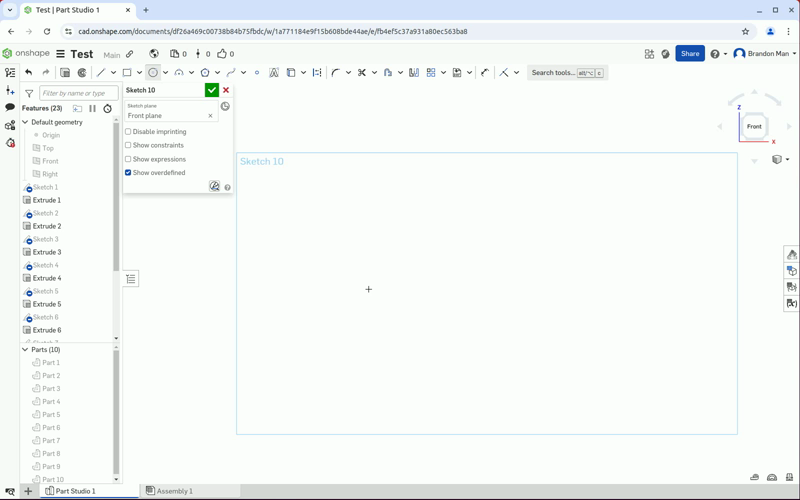
key_up(shift)
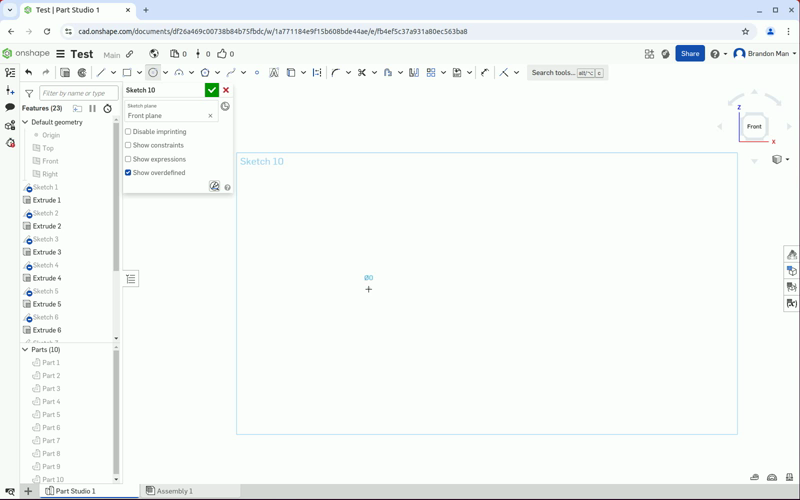
mouse_move(376, 288)
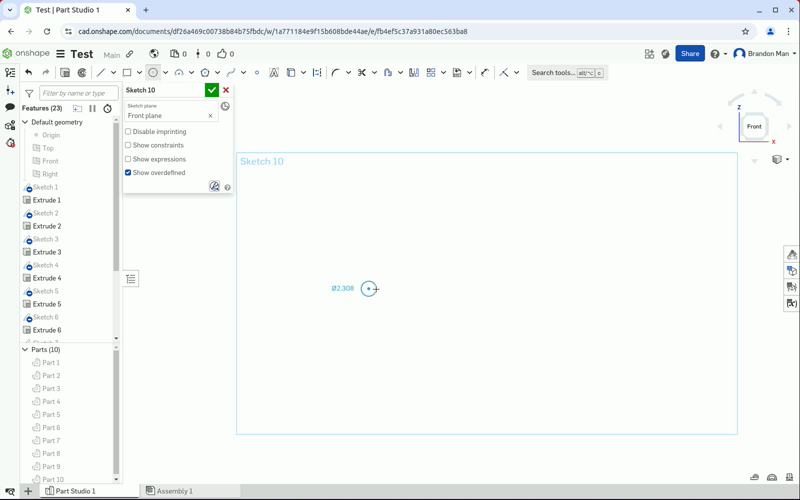
click(376, 288)
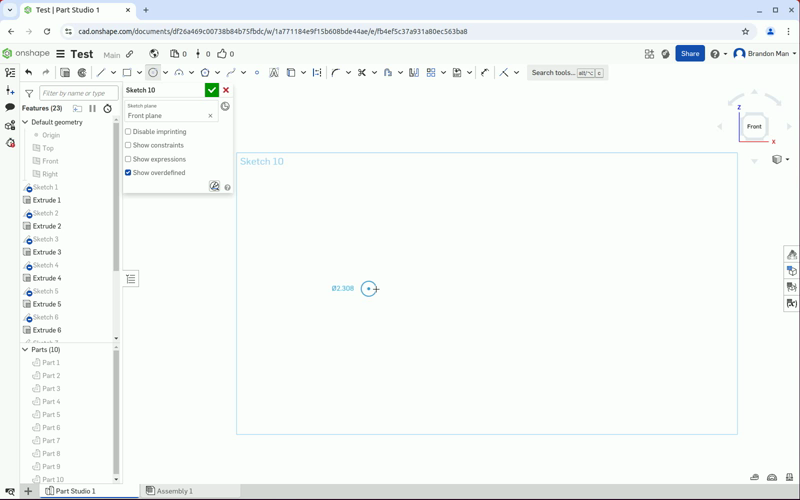
key(esc)
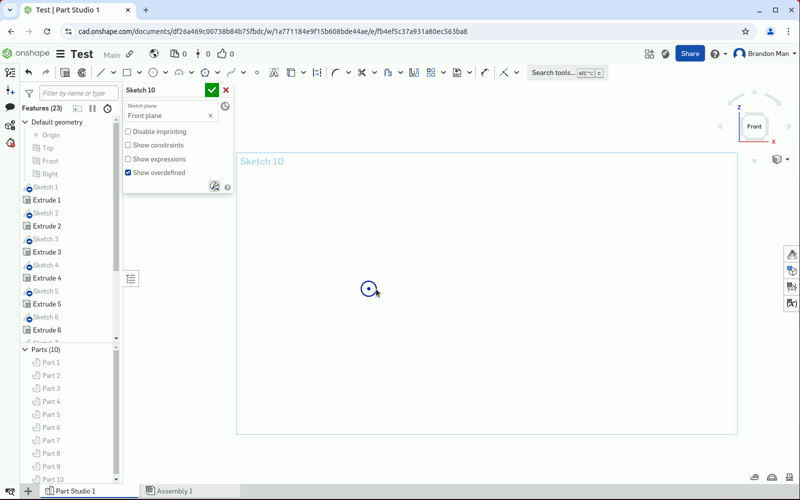
mouse_move(368, 287)
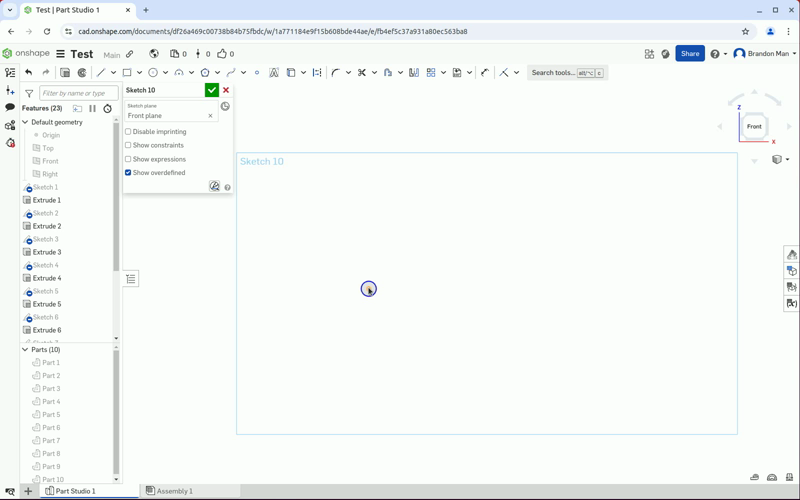
scroll(6)
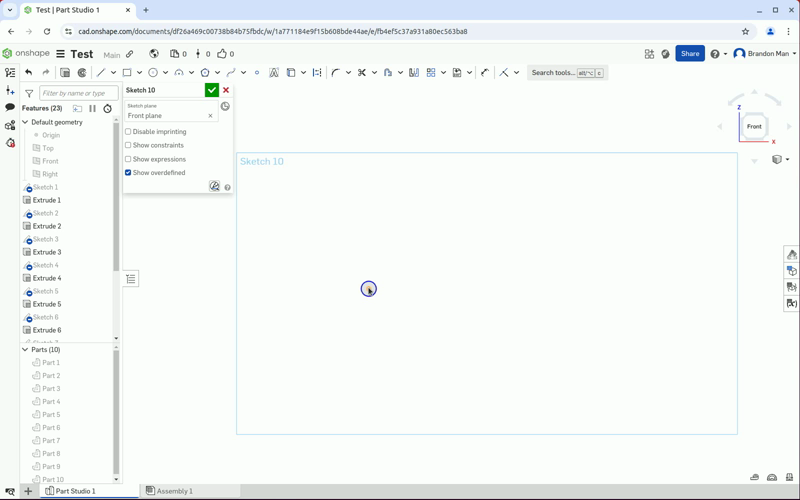
scroll(6)
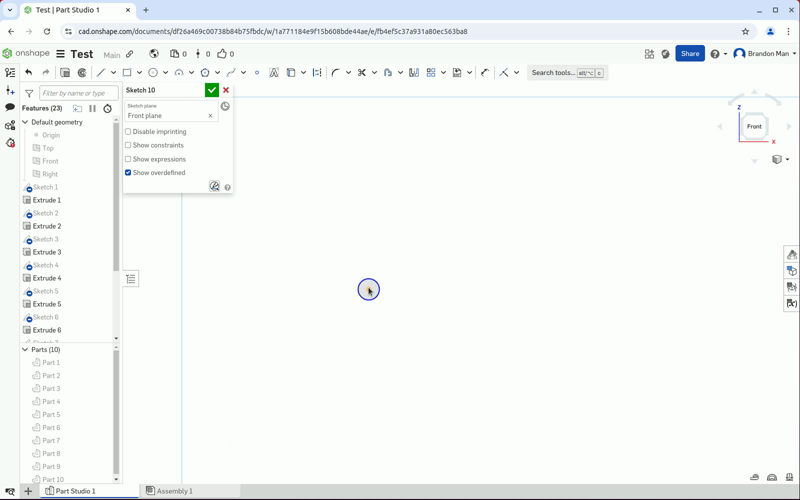
scroll(6)
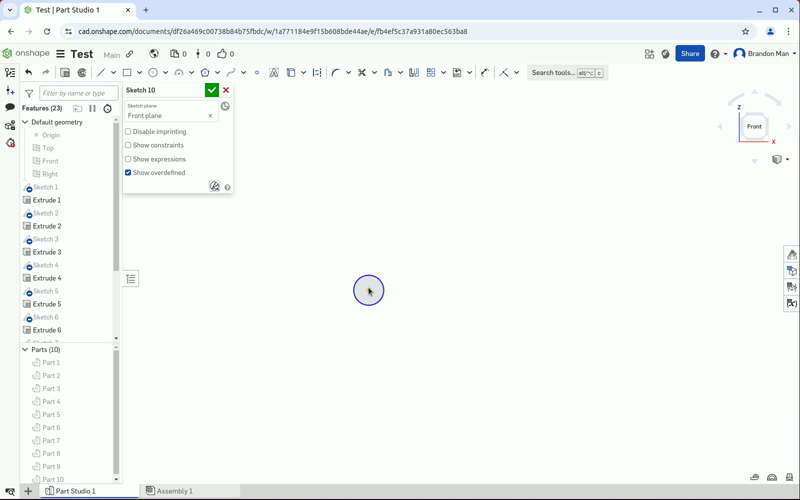
scroll(6)
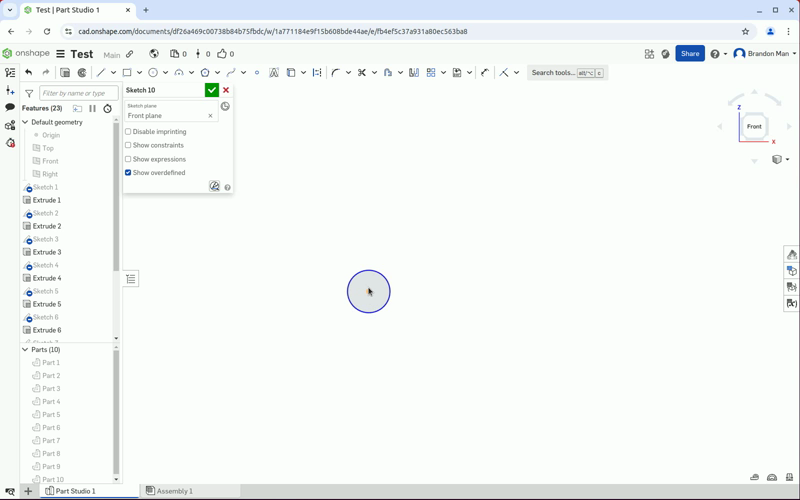
scroll(6)
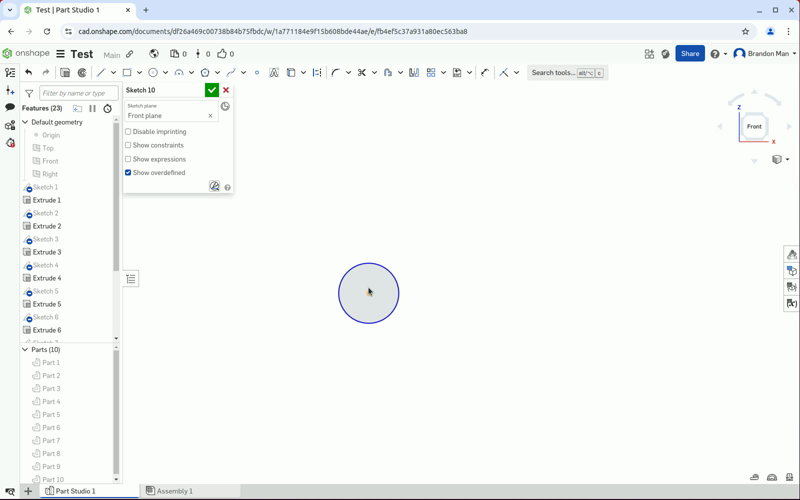
scroll(6)
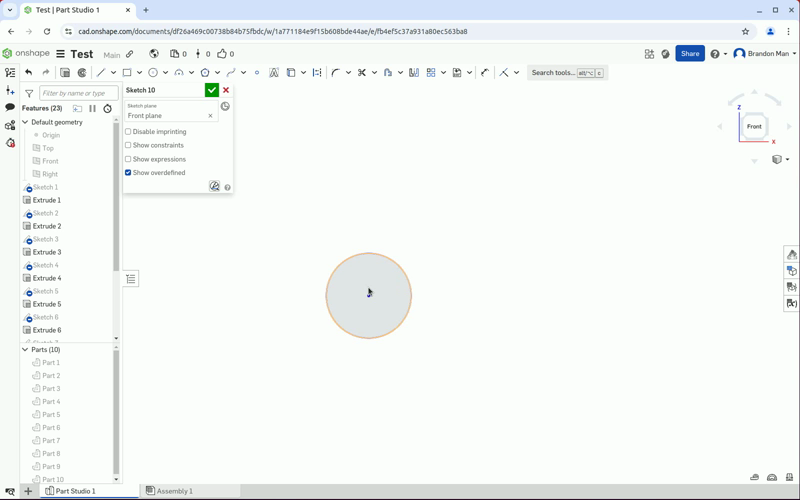
scroll(6)
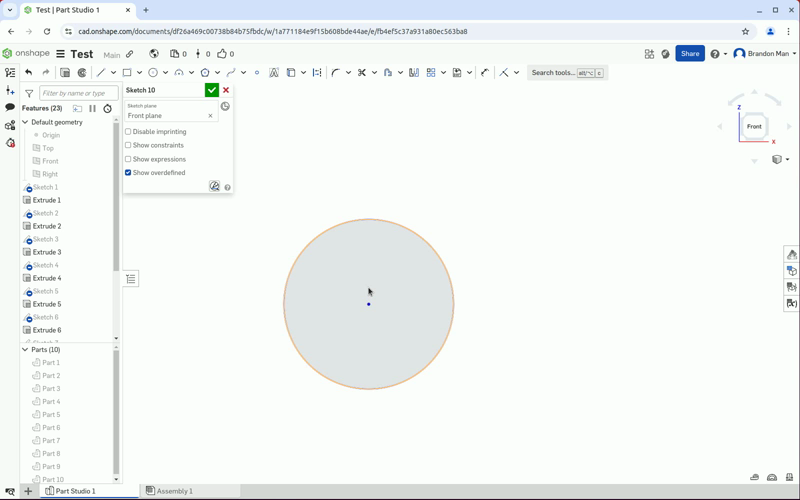
click(368, 287)
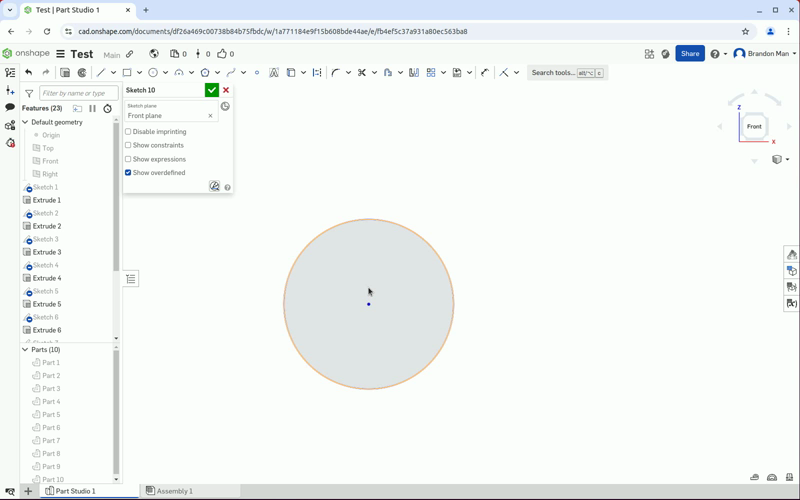
scroll(-6)
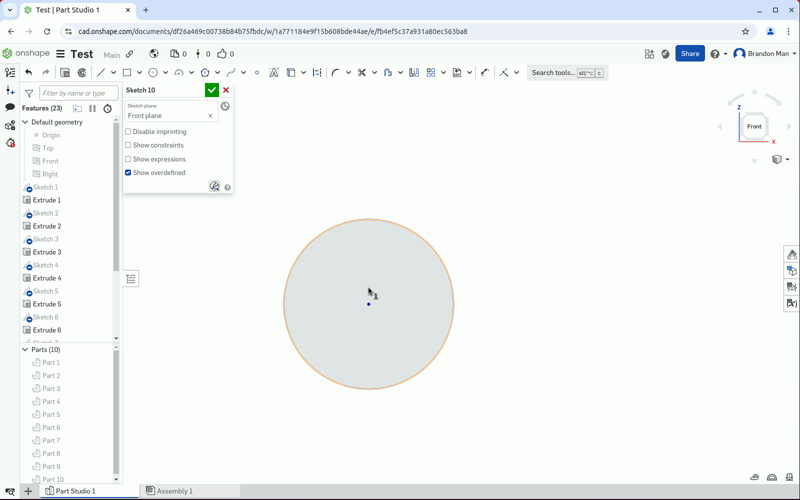
scroll(-6)
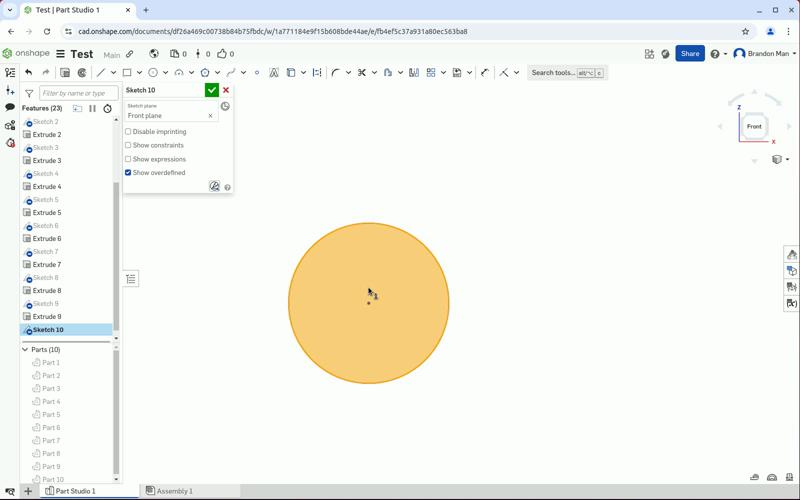
scroll(-6)
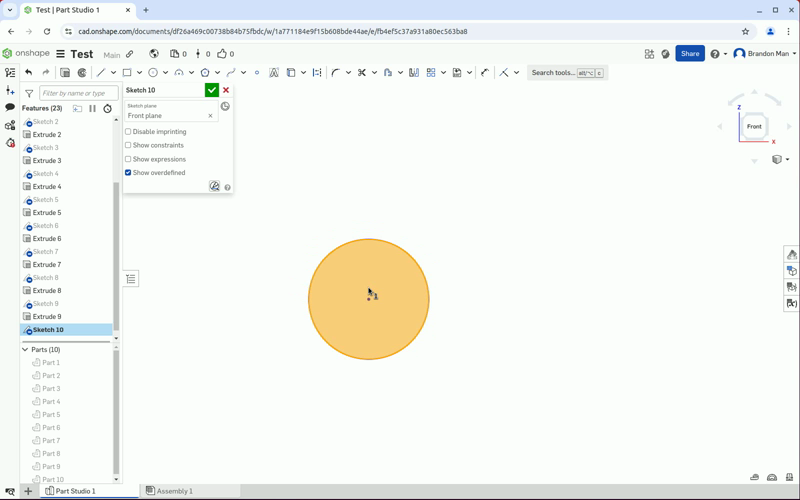
scroll(-6)
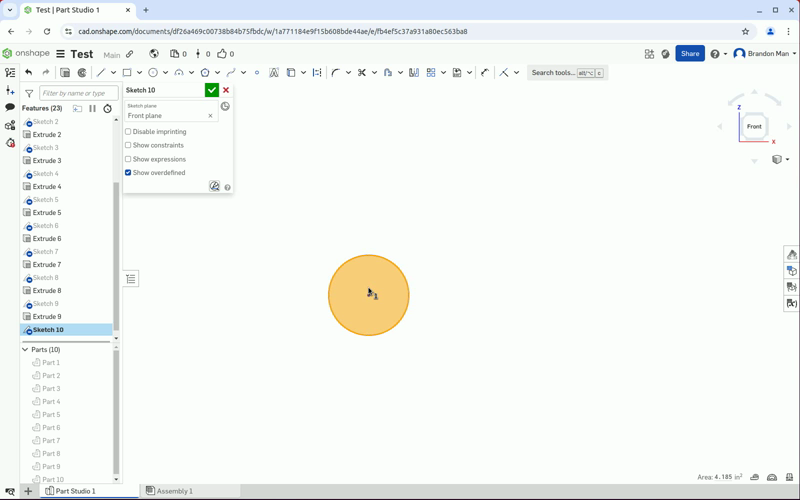
scroll(-6)
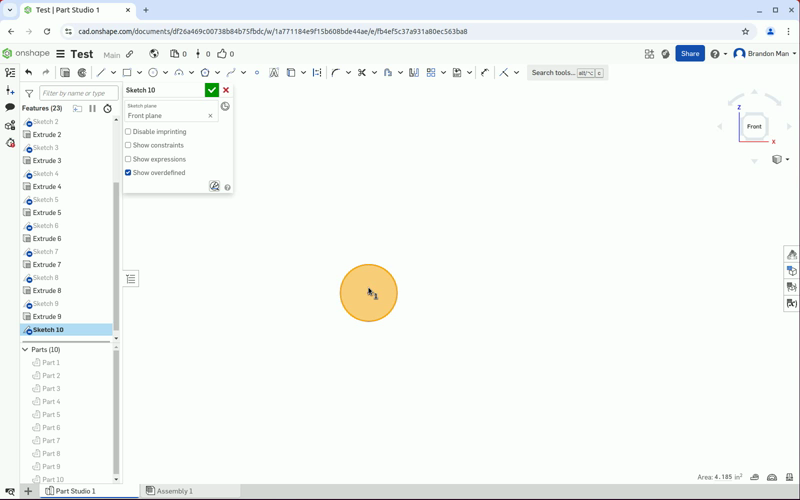
scroll(-6)
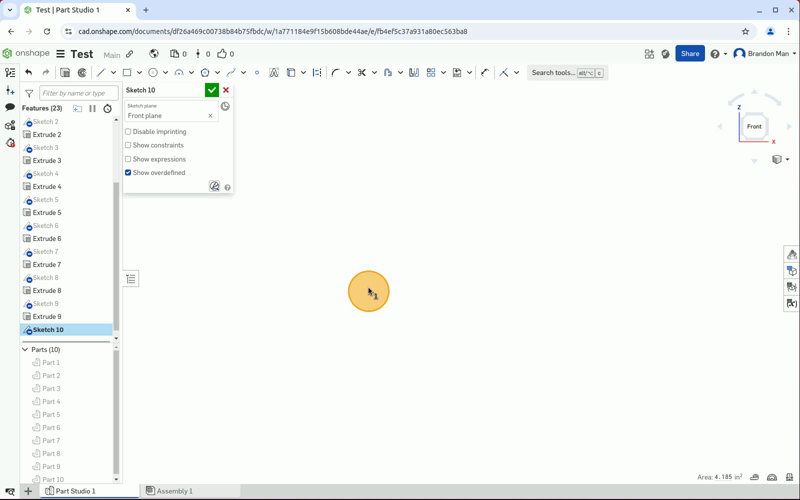
scroll(-6)
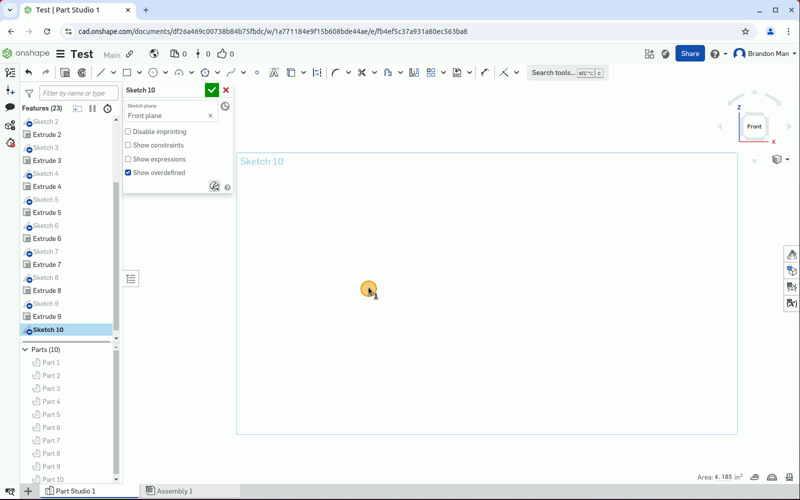
mouse_move(69, 352)
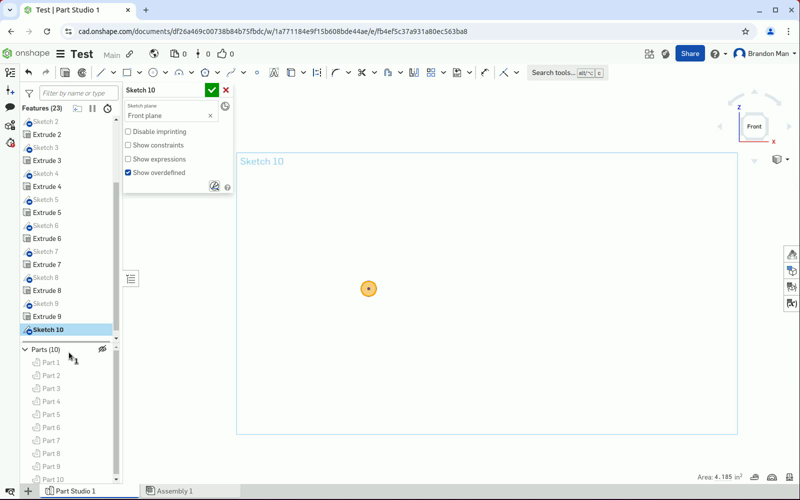
key(shift+y)
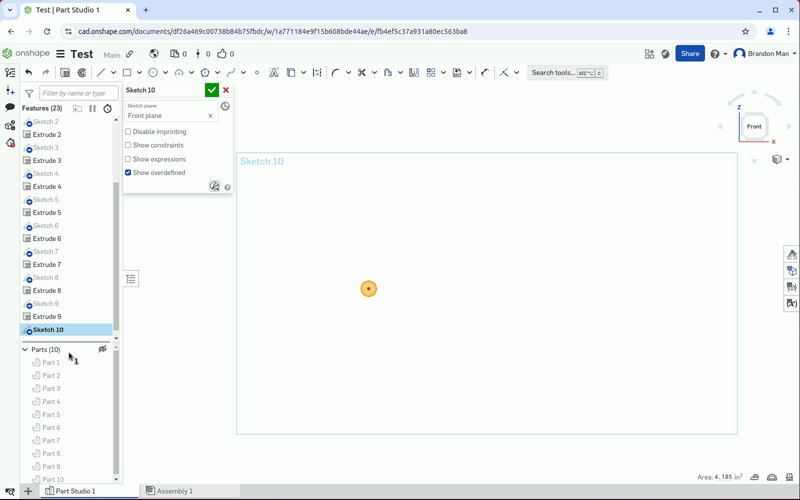
key(shift+e)
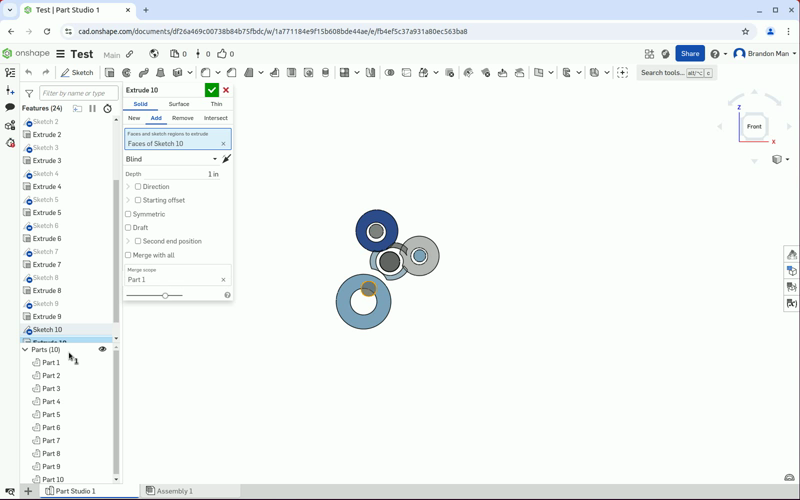
mouse_move(143, 106)
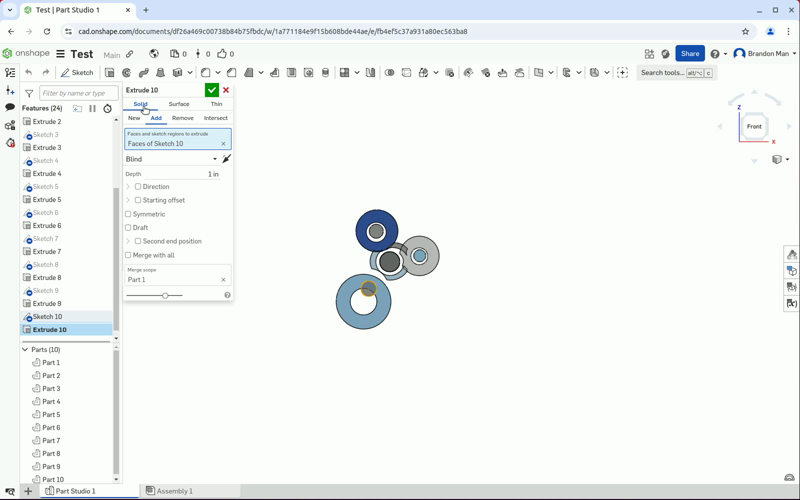
click(143, 106)
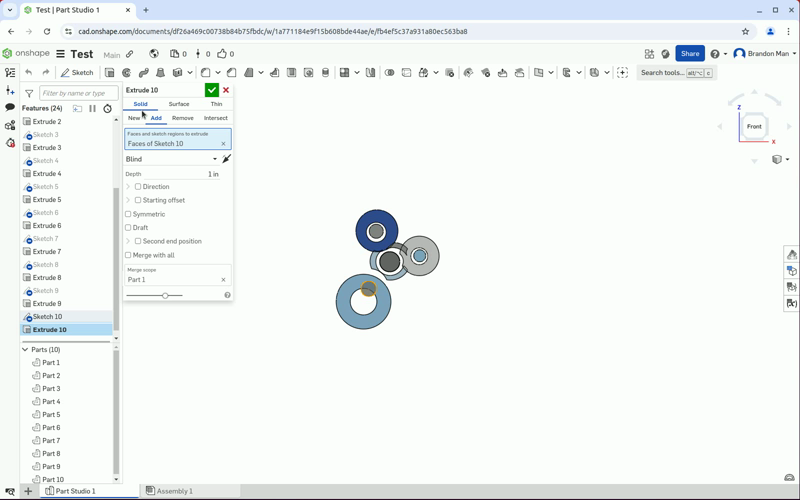
mouse_move(137, 120)
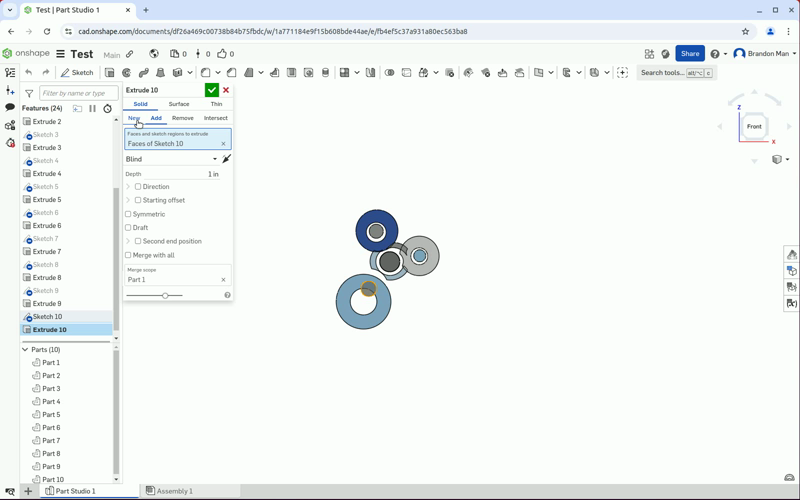
click(137, 120)
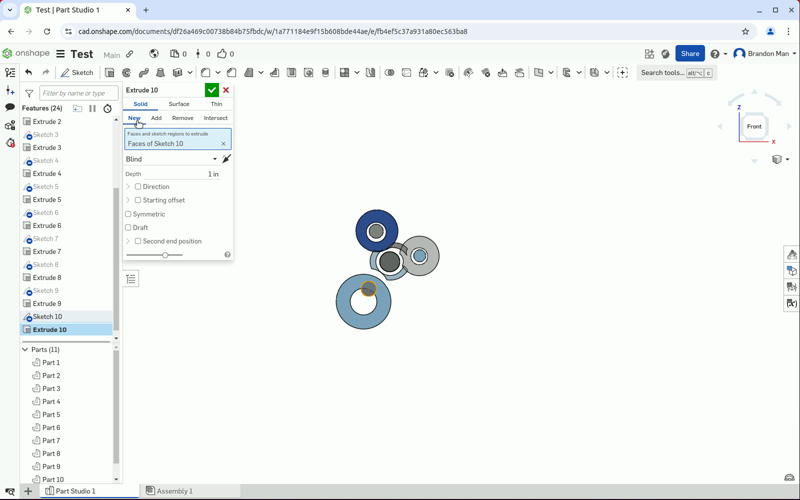
key(tab, 4)
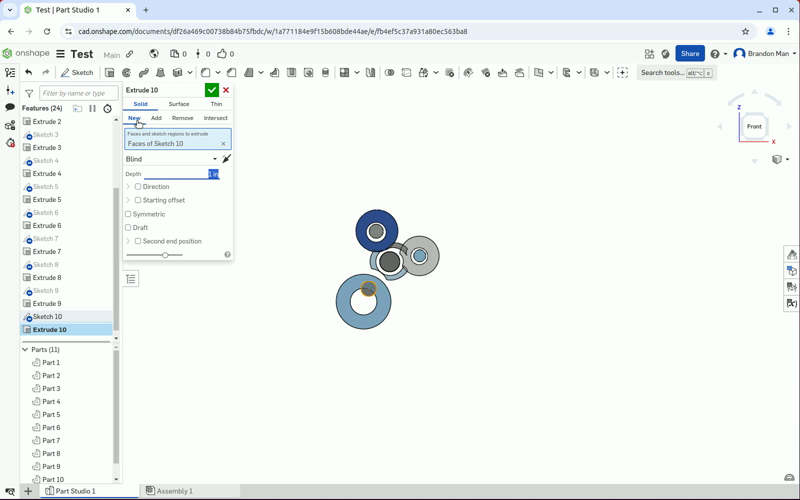
text(2.648)
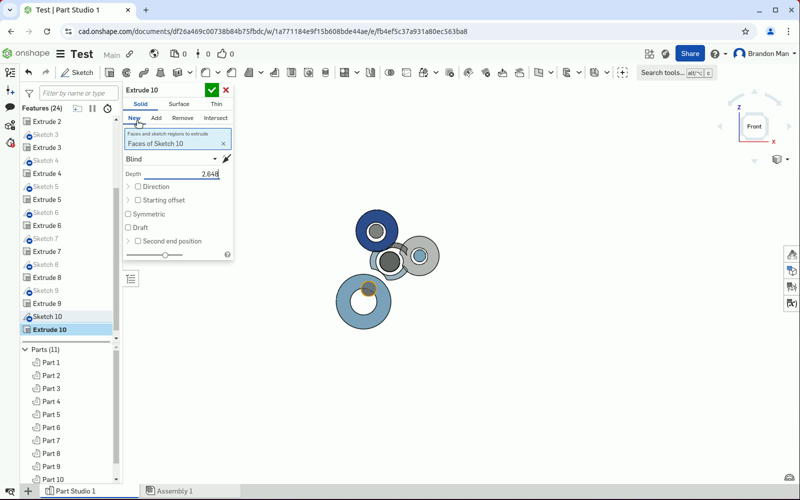
key(enter)
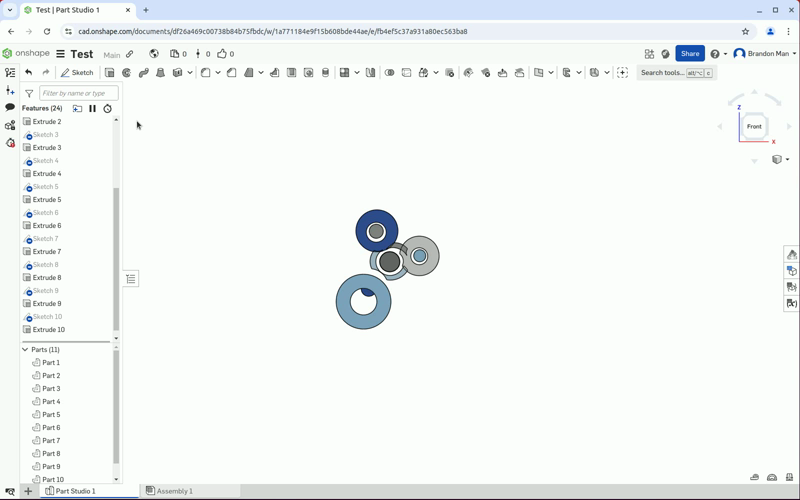
key(shift+h)
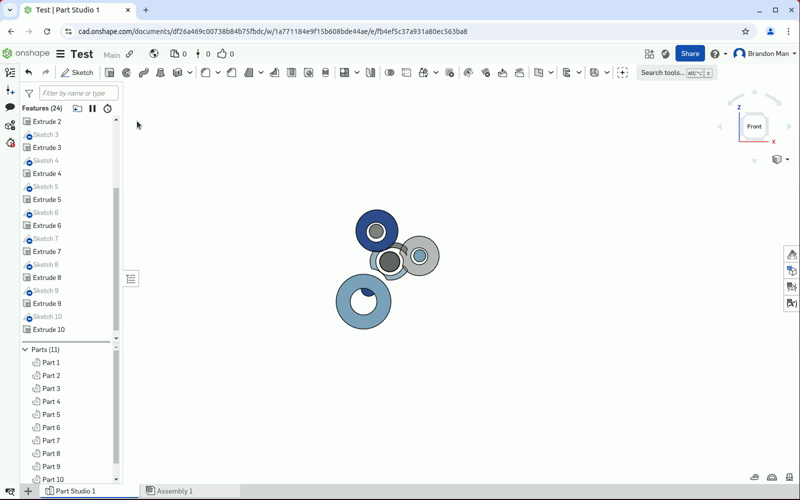
key(shift+h)
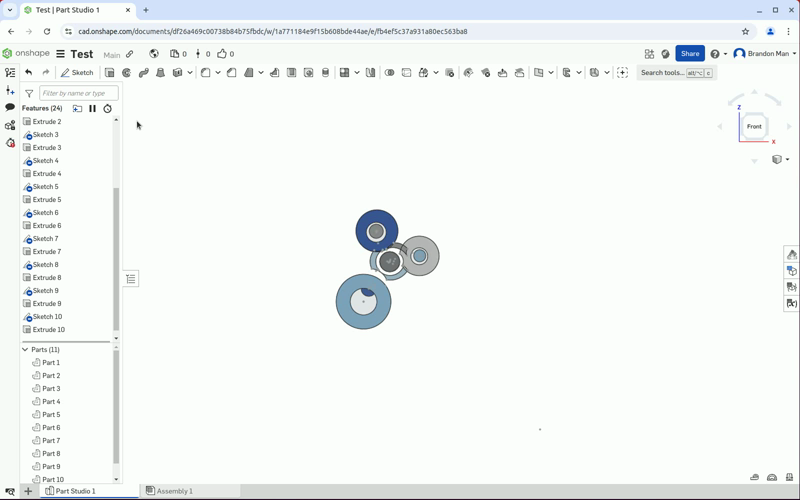
key(shift+7)
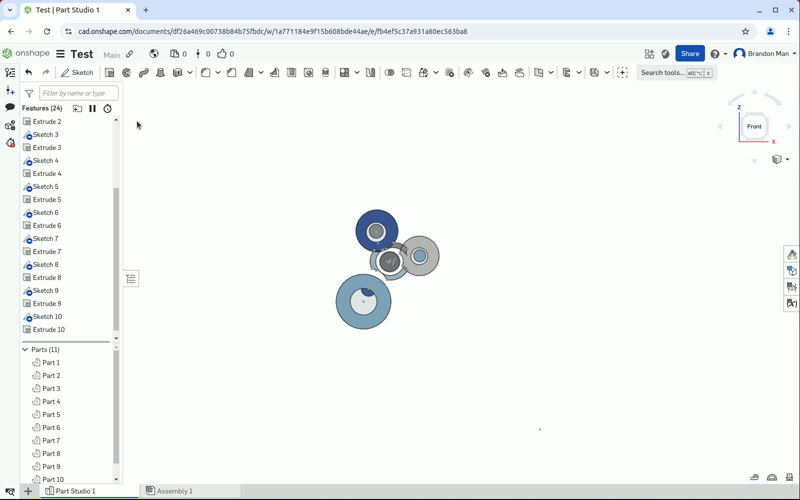
key(left, 2)
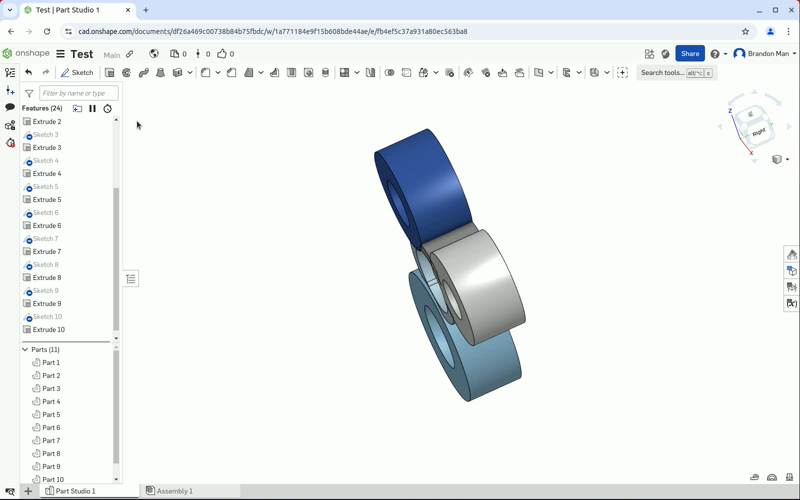
key(down, 2)
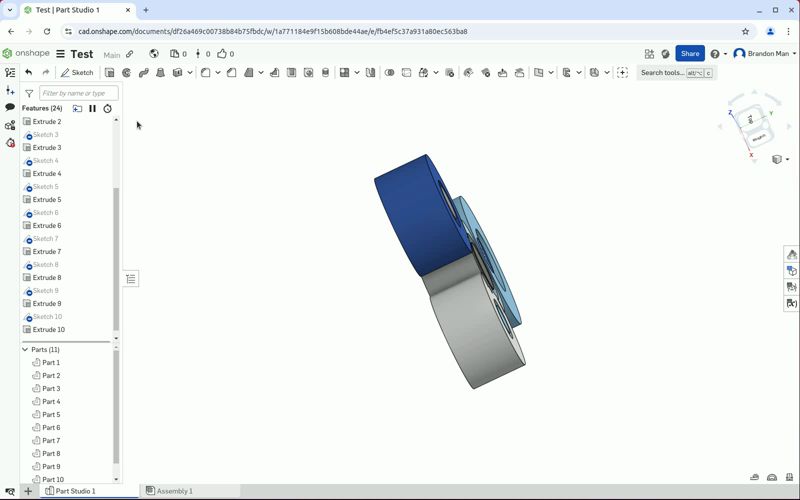
key(up, 2)
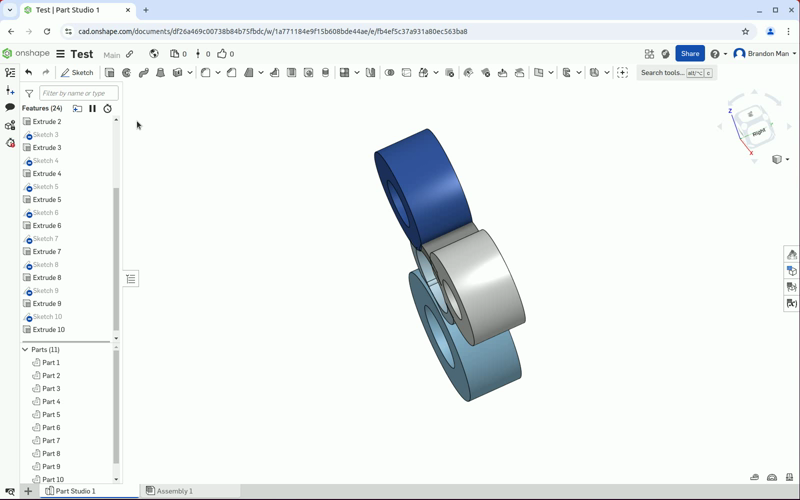
key(right, 2)
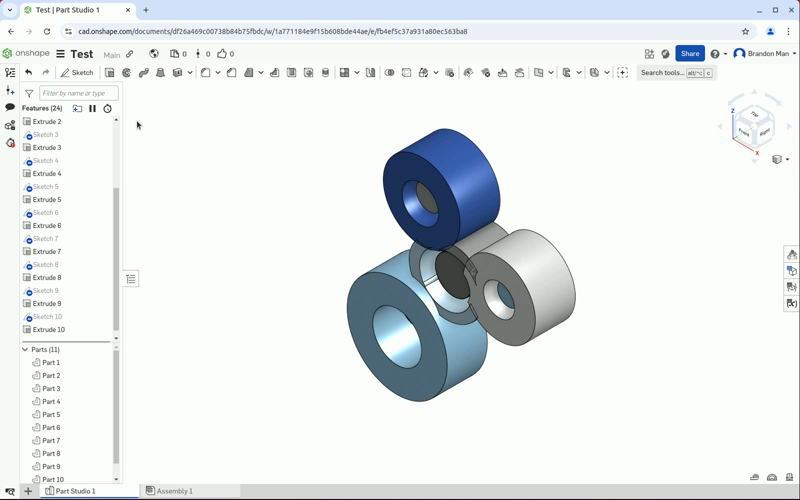
mouse_move(69, 85)
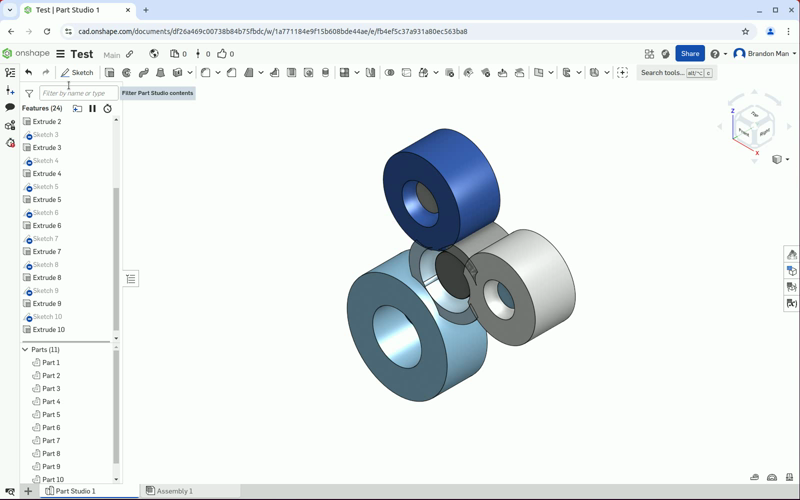
click(69, 85)